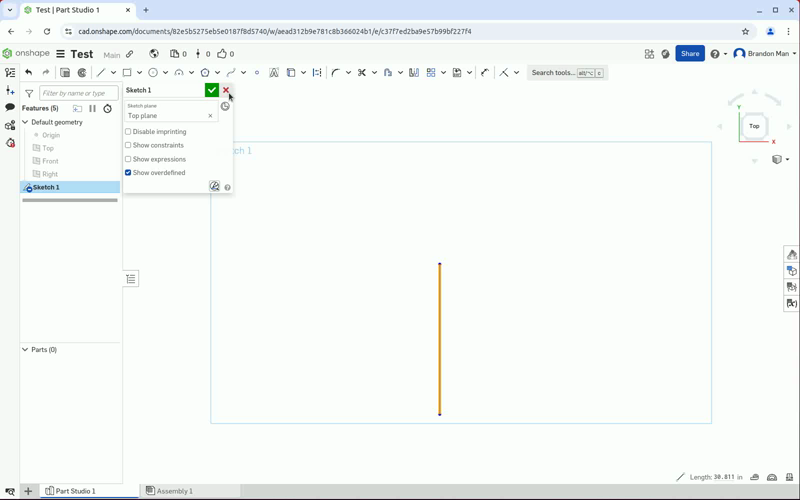
key(shift+h)
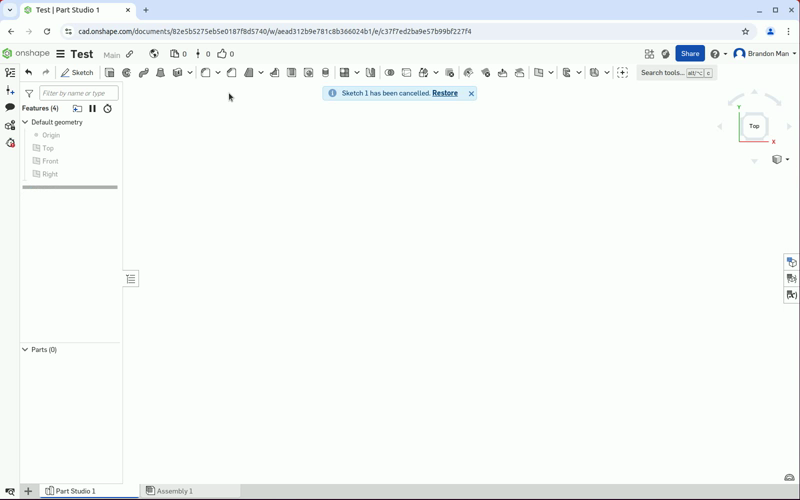
mouse_move(73, 352)
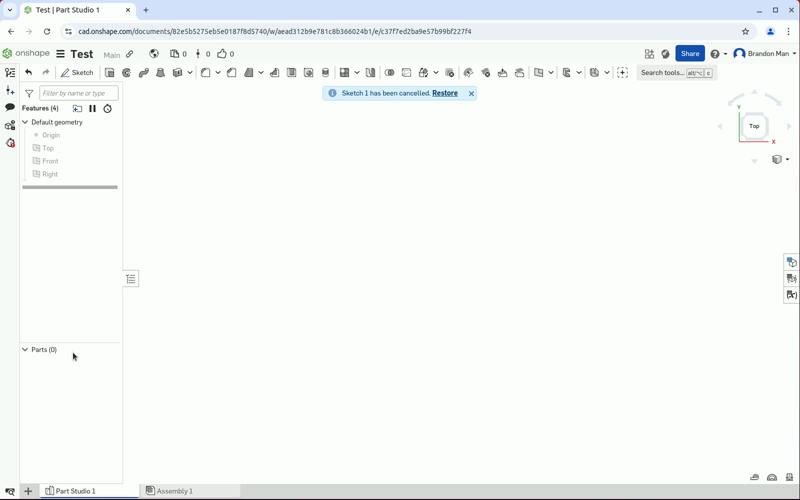
key(y)
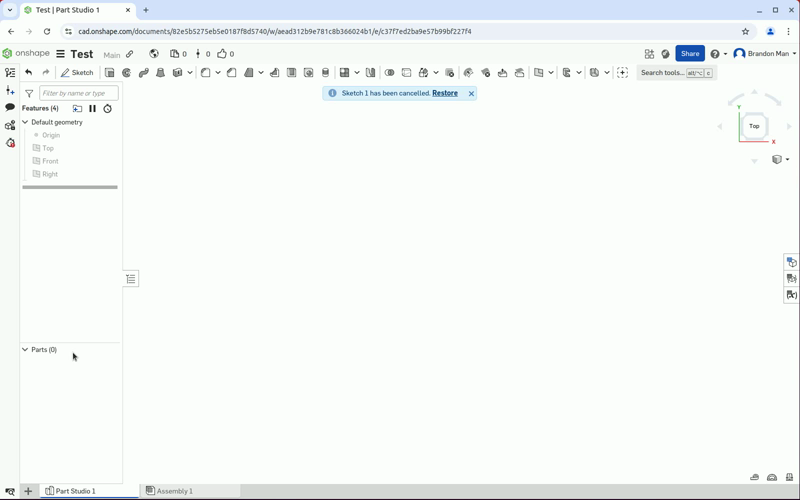
key(shift+p)
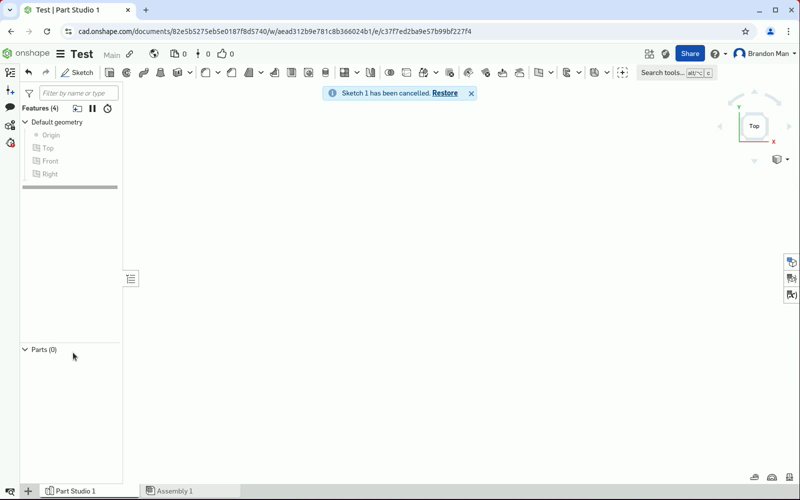
key(space)
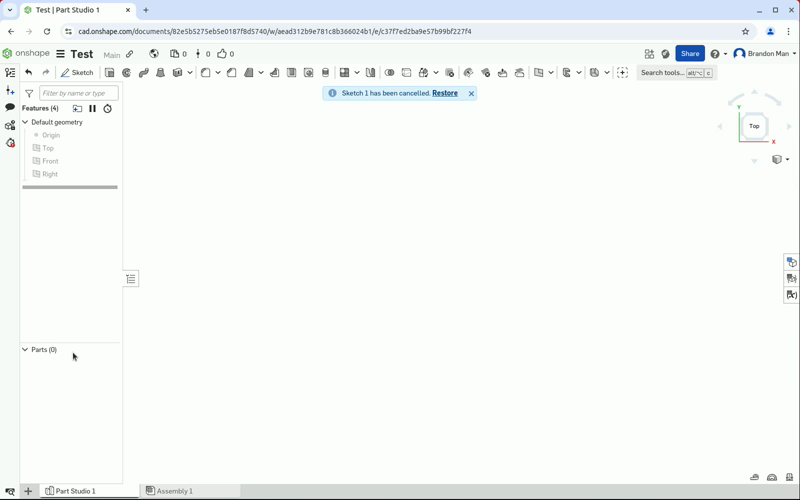
key_down(shift)
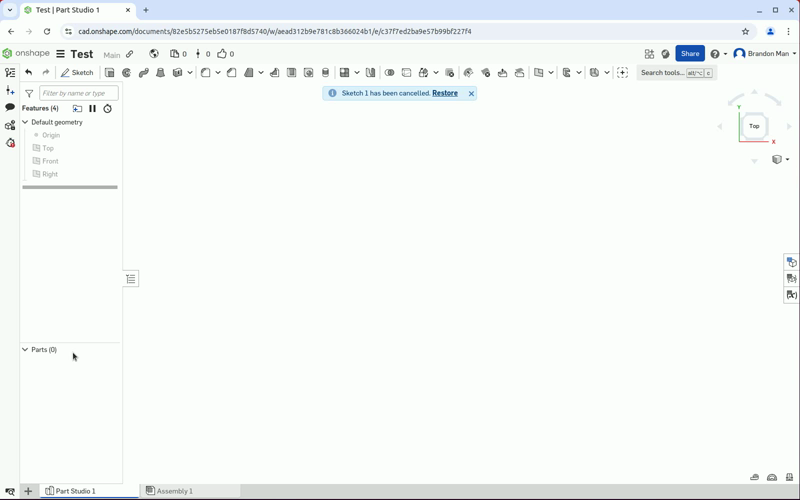
key(up)
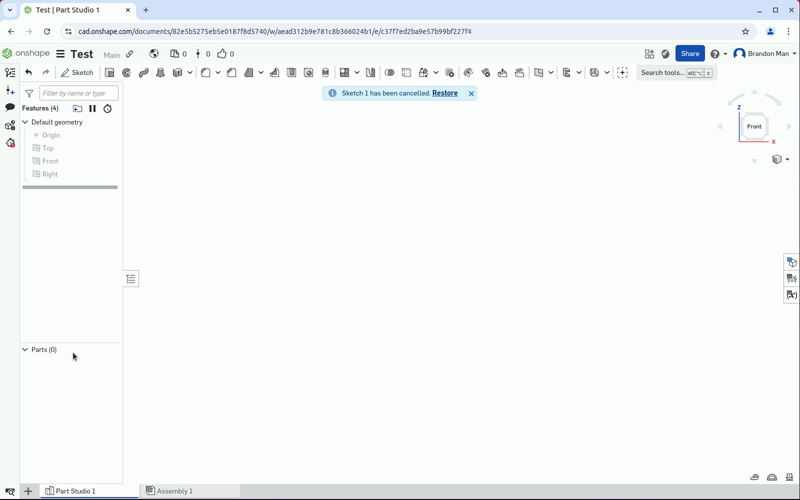
key_up(shift)
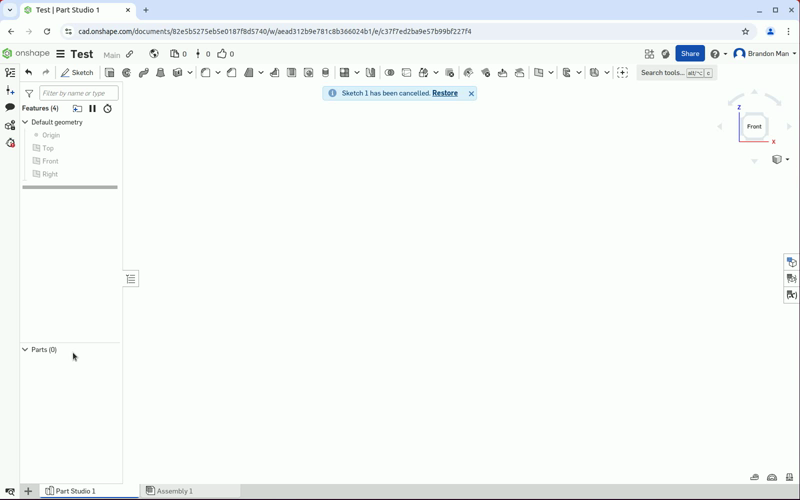
mouse_move(73, 352)
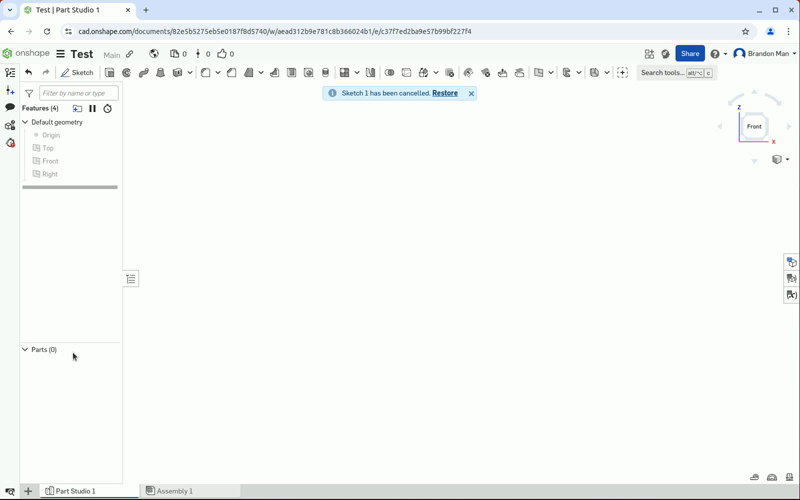
key(shift+y)
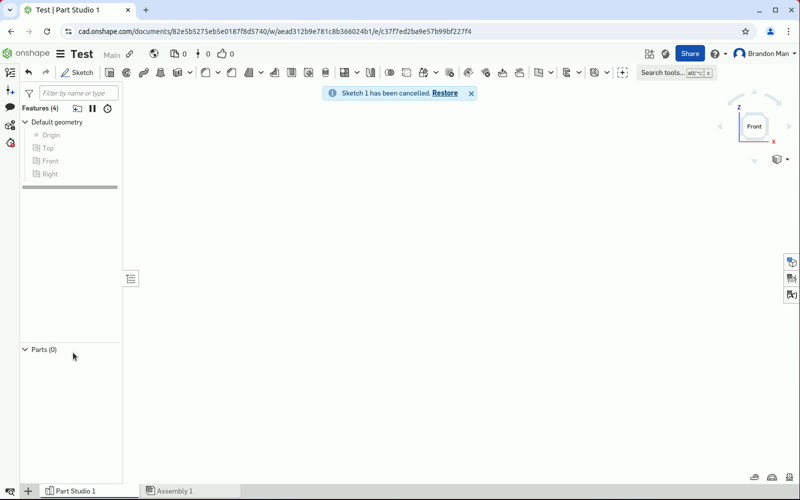
key(shift+s)
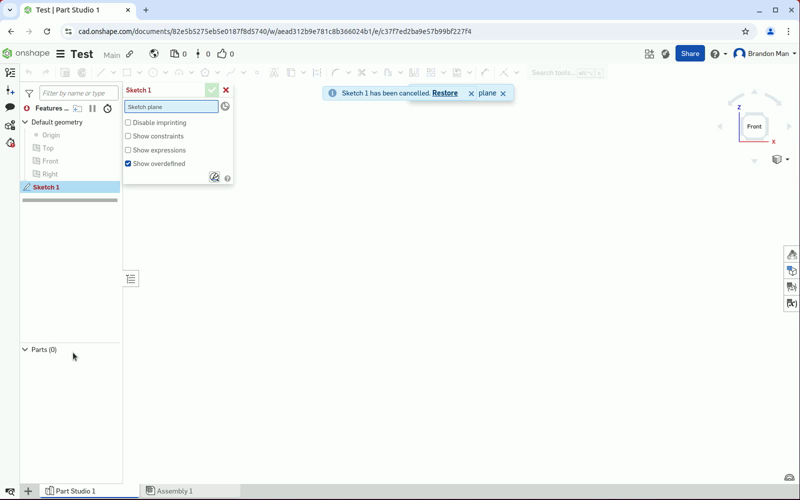
mouse_move(73, 163)
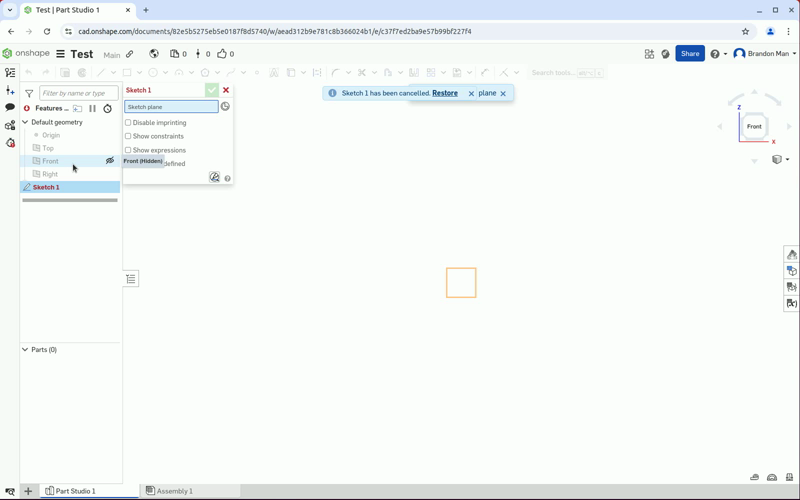
click(73, 163)
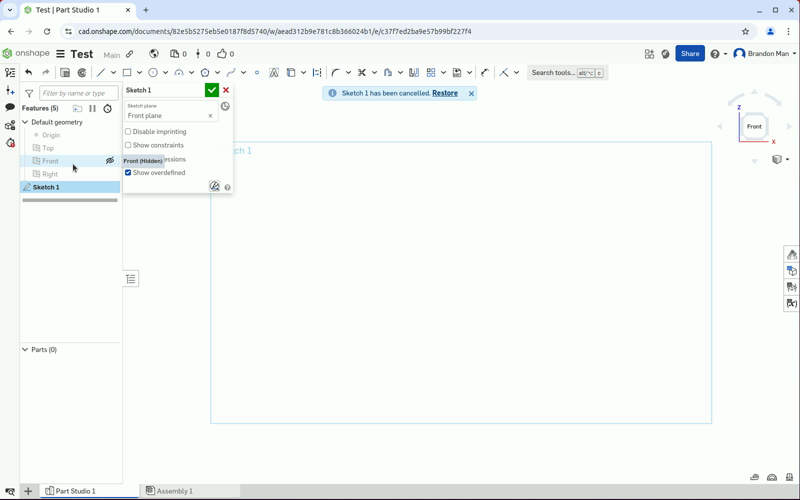
mouse_move(73, 352)
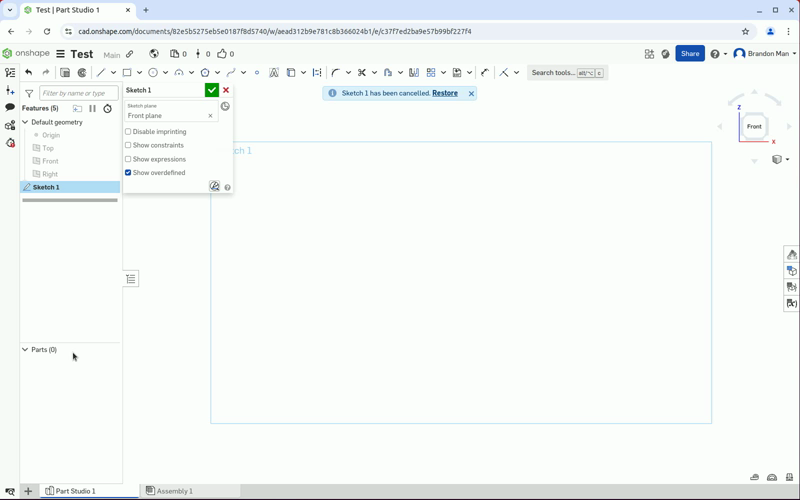
key(y)
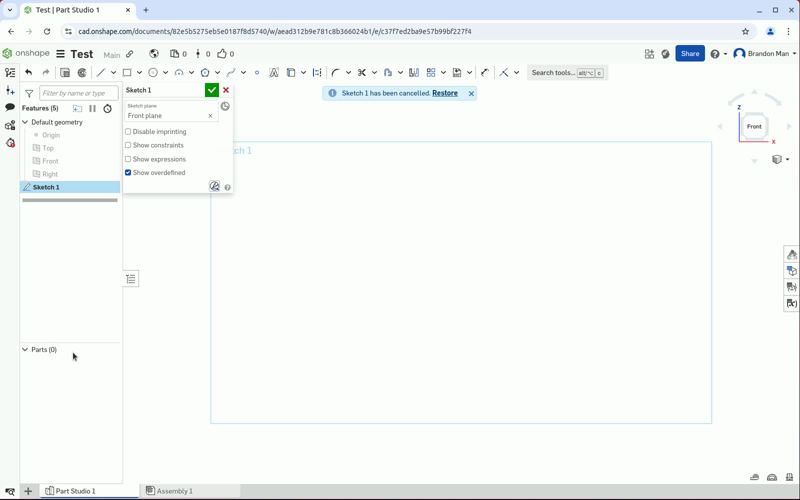
key(a)
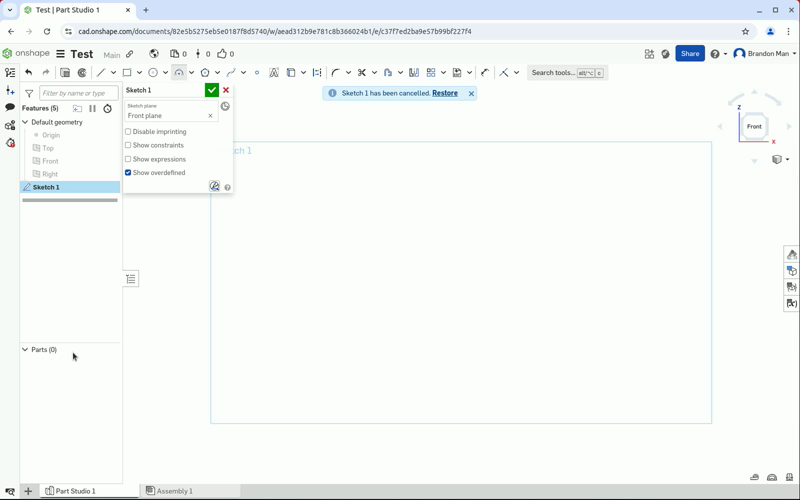
key_down(shift)
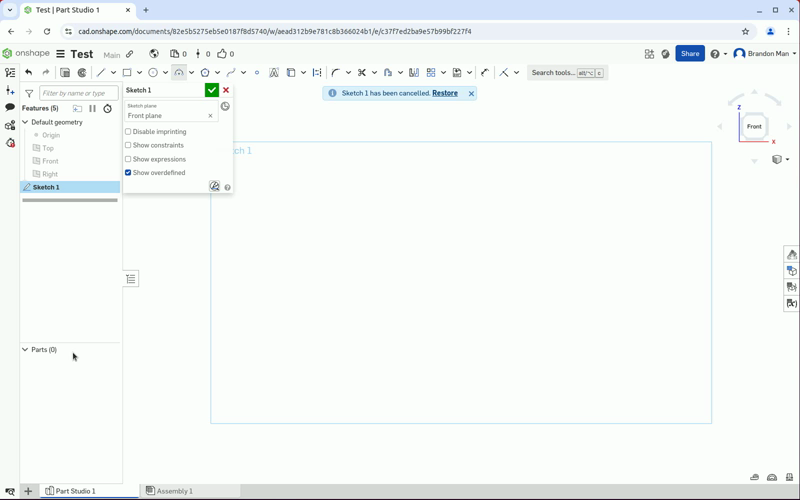
mouse_move(452, 282)
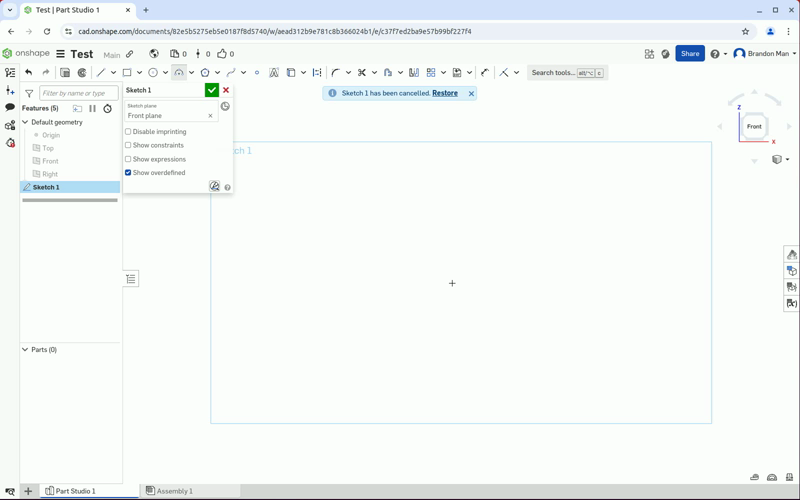
click(452, 282)
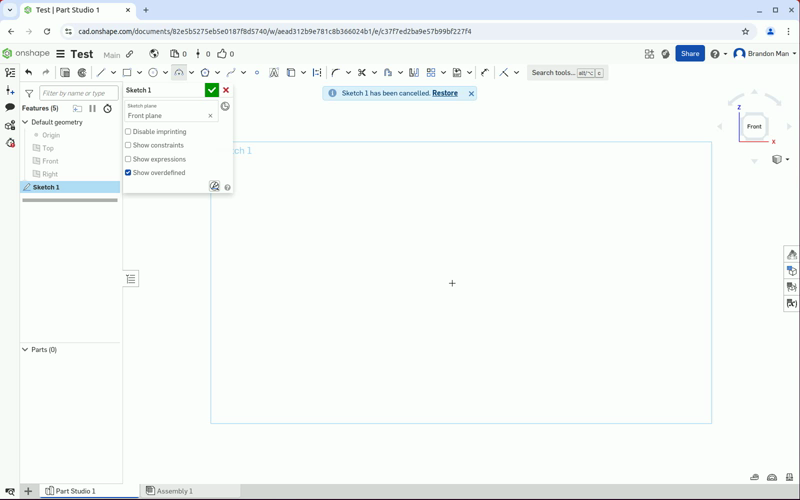
key_up(shift)
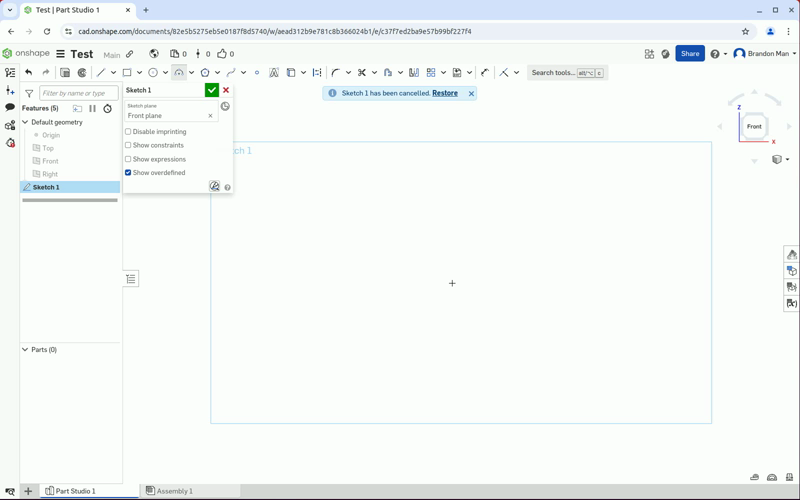
key_down(shift)
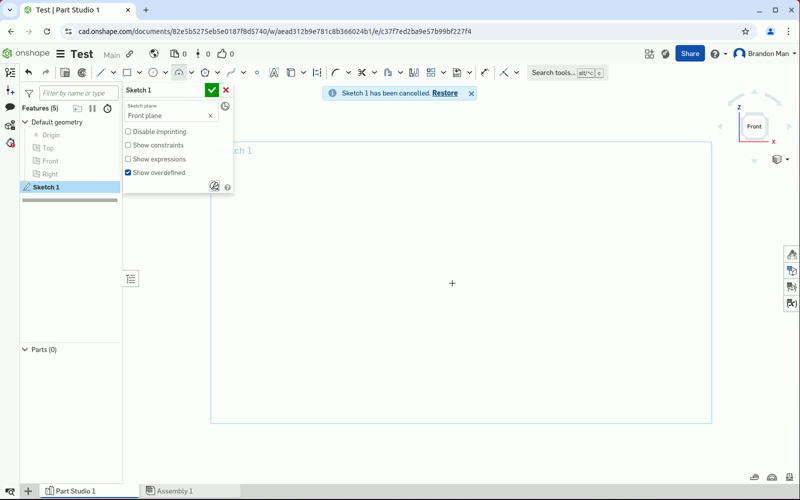
mouse_move(452, 280)
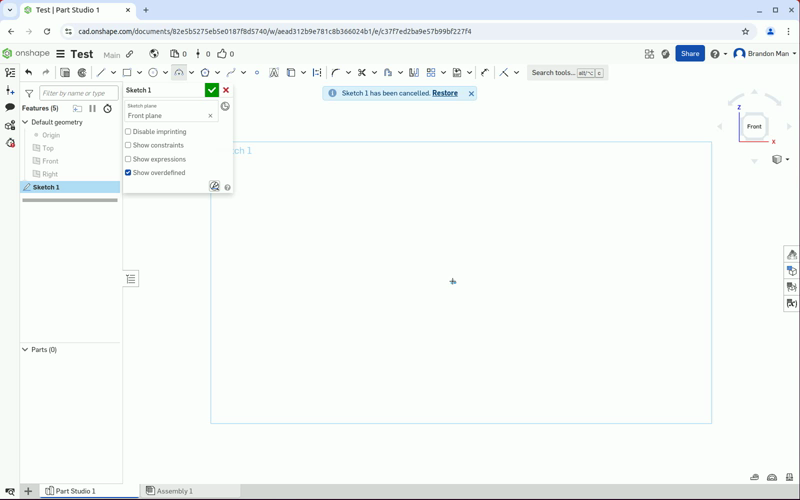
scroll(6)
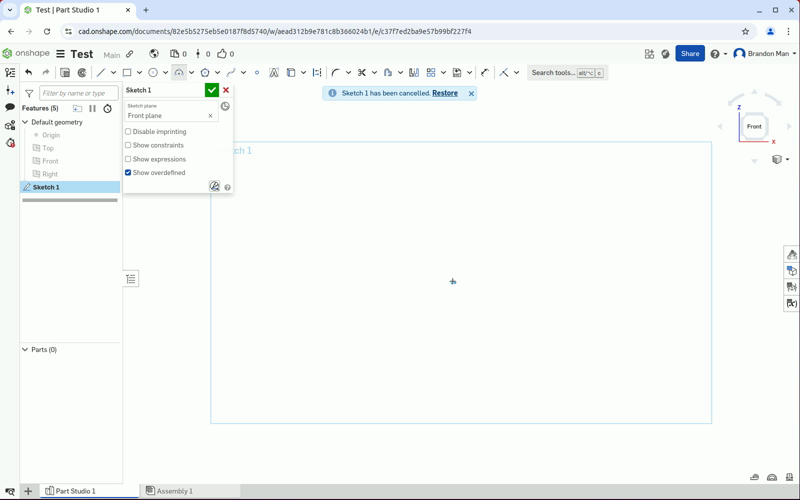
scroll(6)
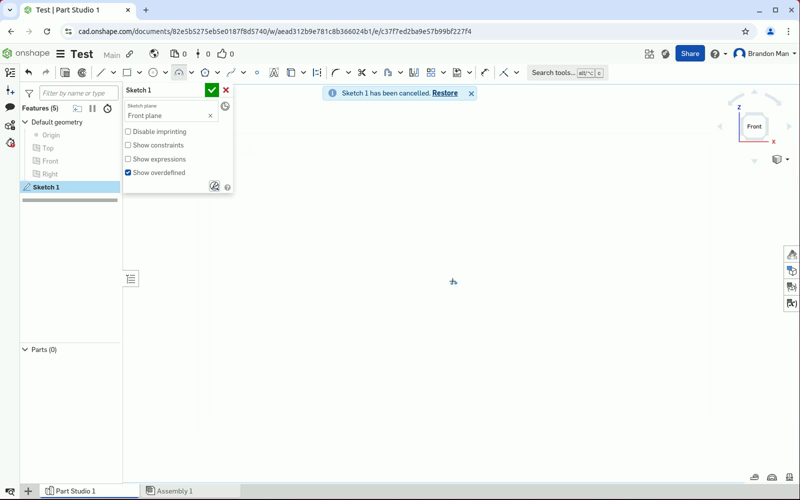
scroll(6)
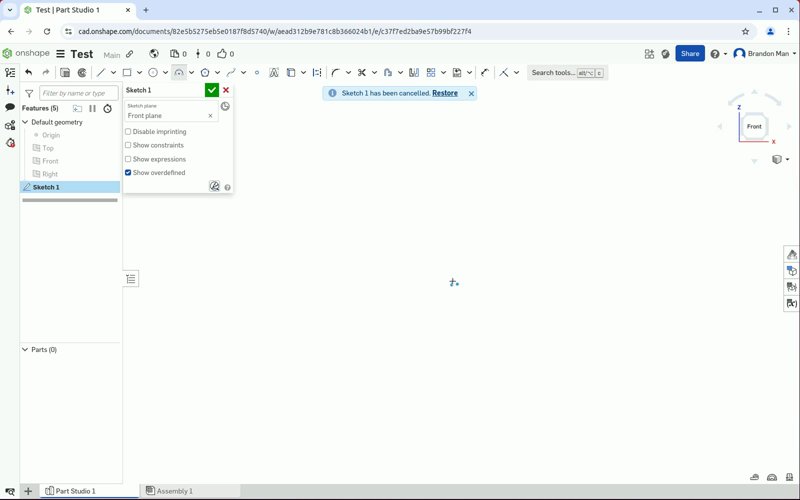
scroll(6)
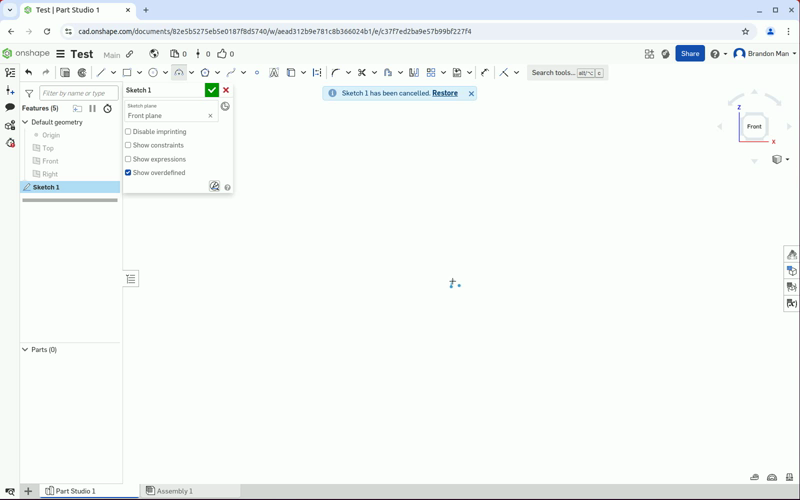
scroll(6)
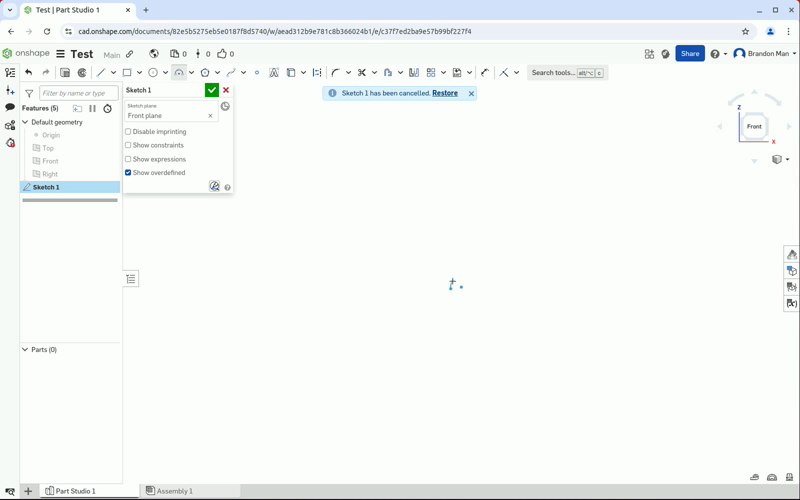
scroll(6)
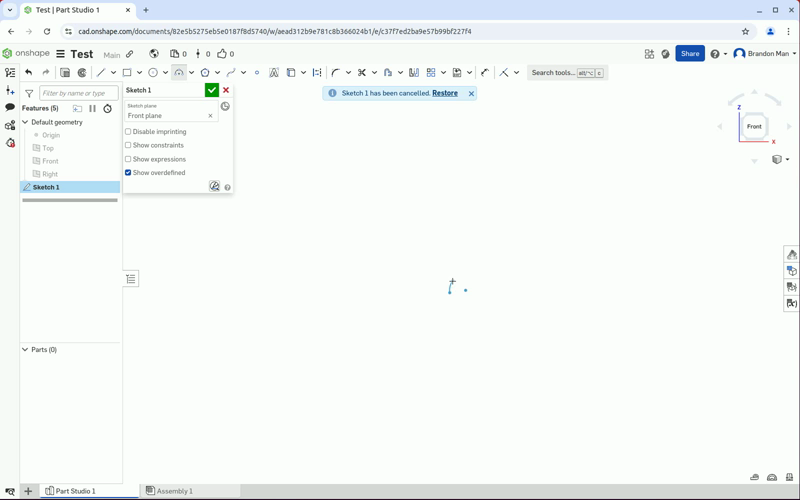
scroll(6)
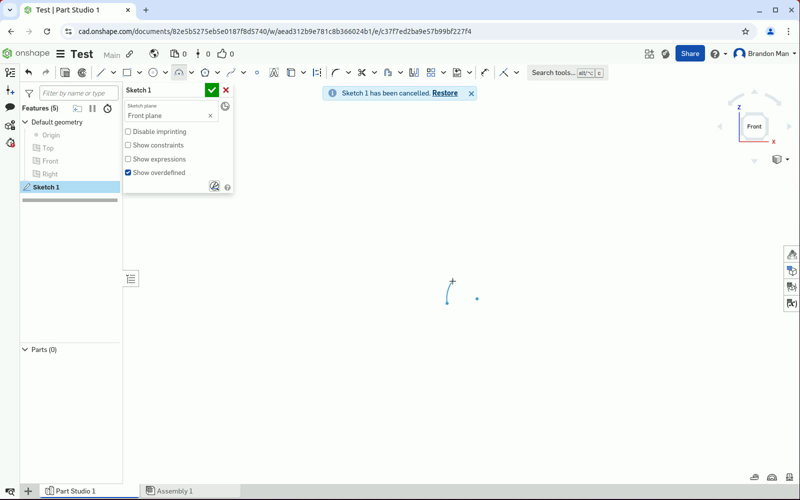
click(452, 280)
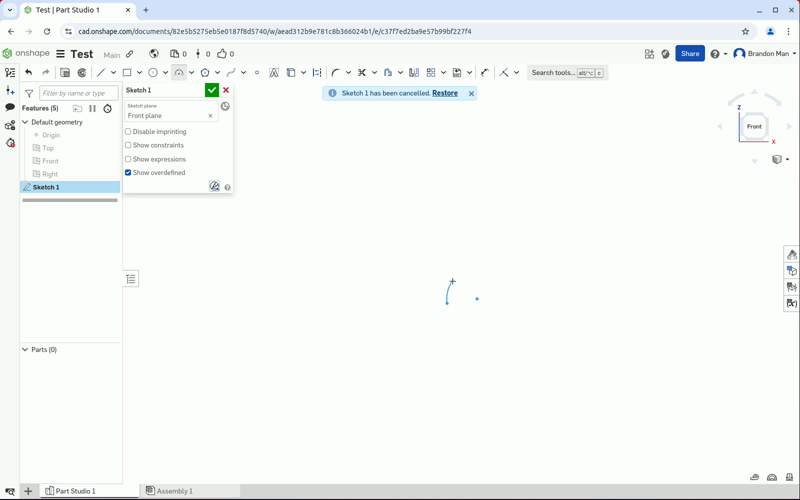
scroll(-6)
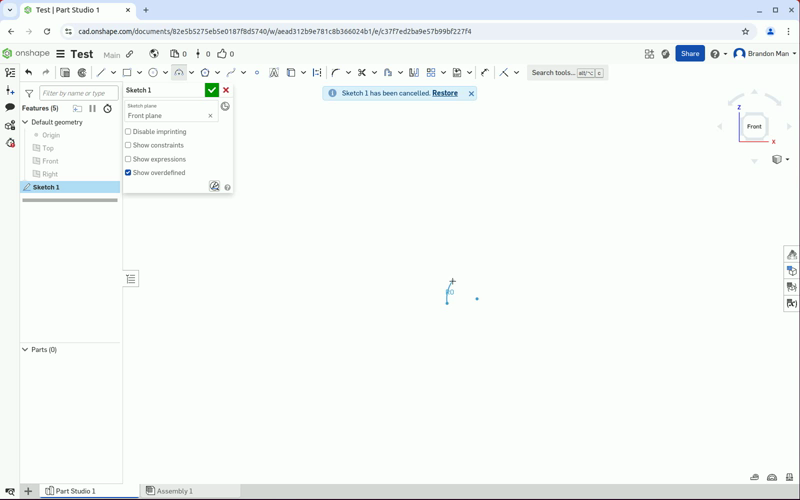
scroll(-6)
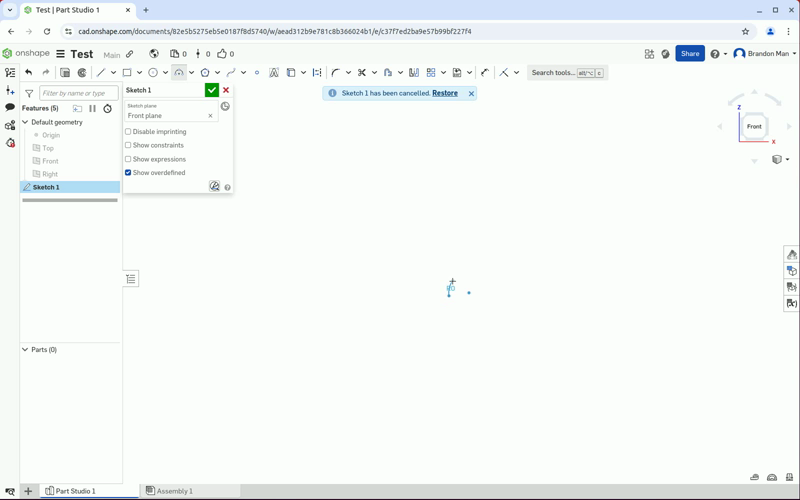
scroll(-6)
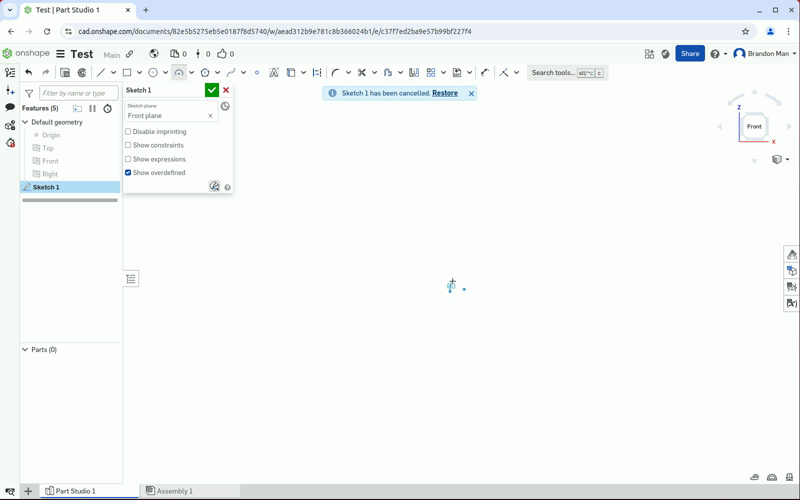
scroll(-6)
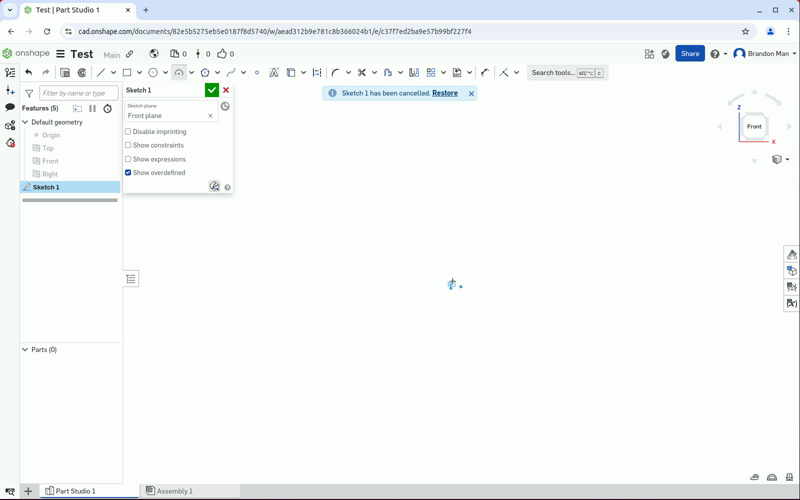
scroll(-6)
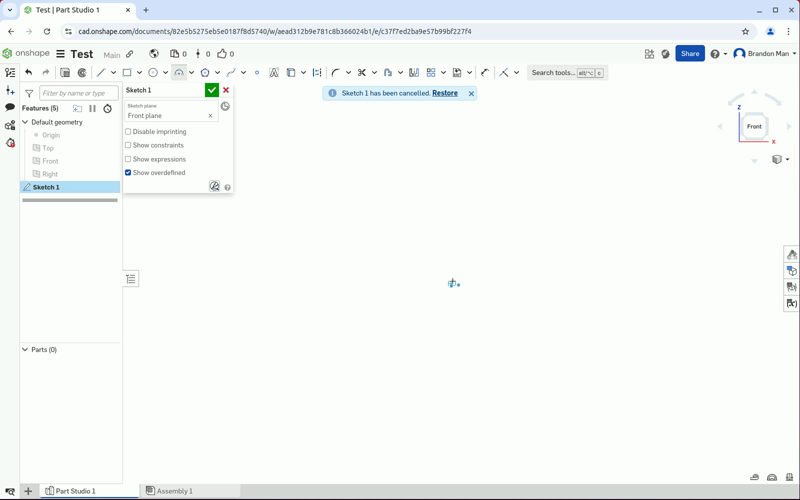
scroll(-6)
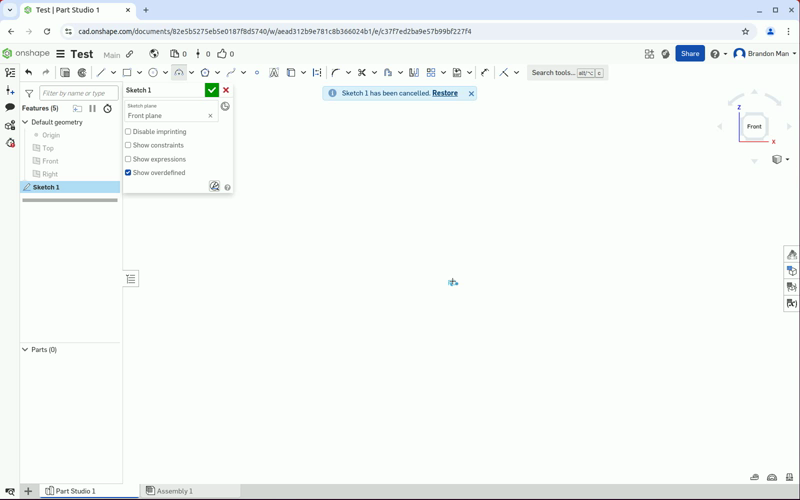
scroll(-6)
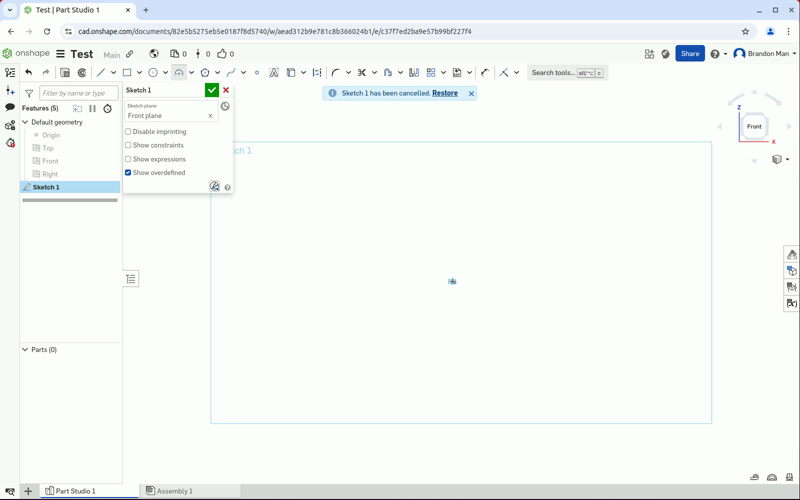
mouse_move(452, 281)
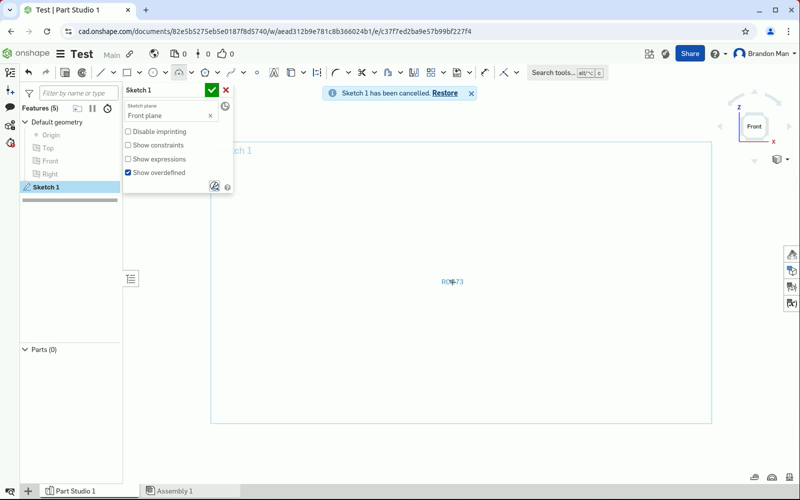
scroll(6)
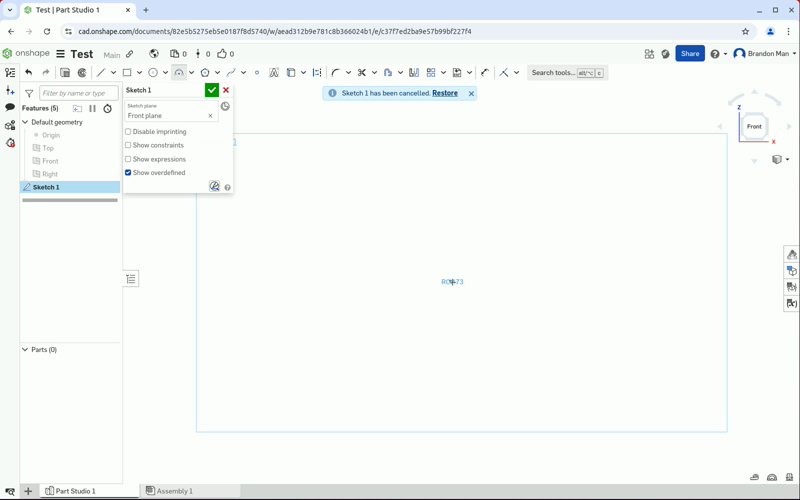
scroll(6)
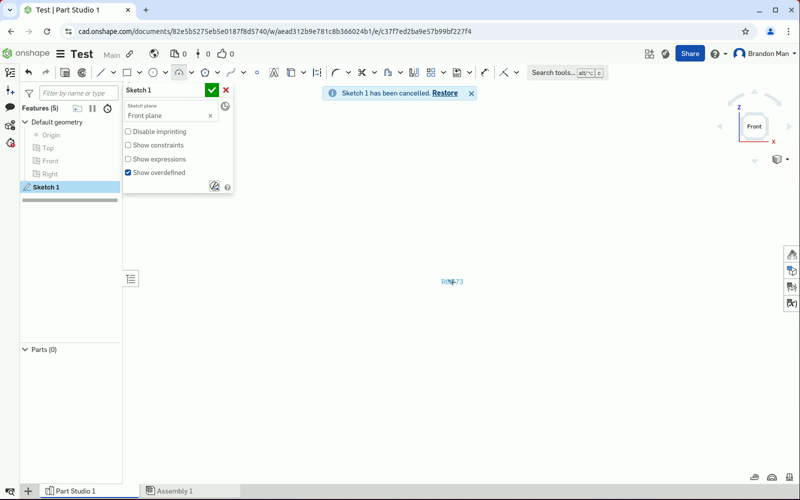
scroll(6)
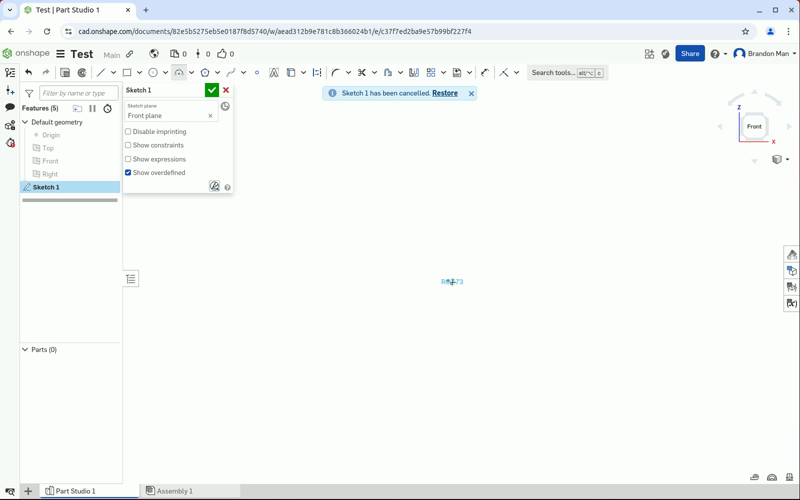
scroll(6)
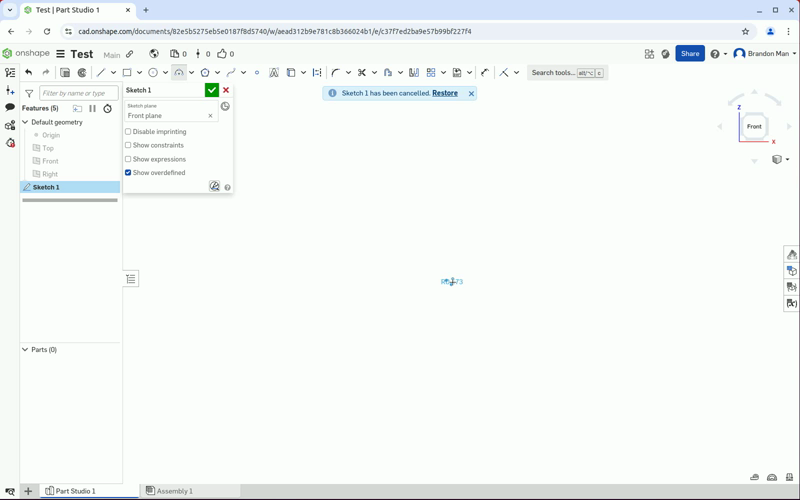
scroll(6)
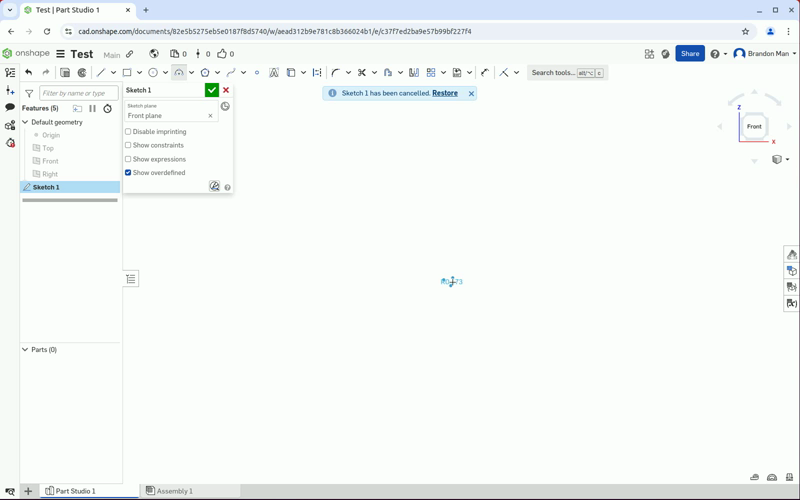
scroll(6)
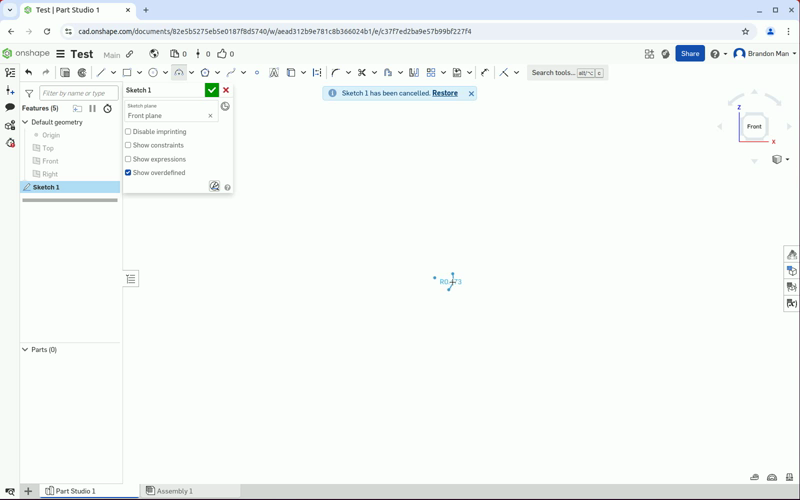
scroll(6)
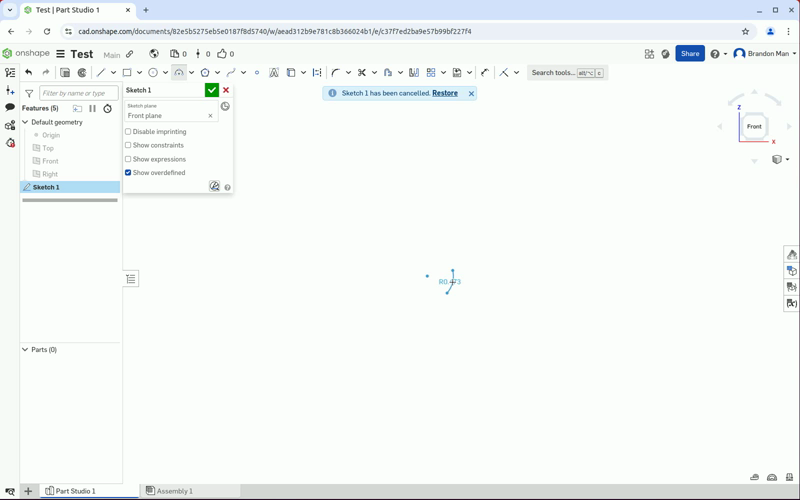
click(452, 281)
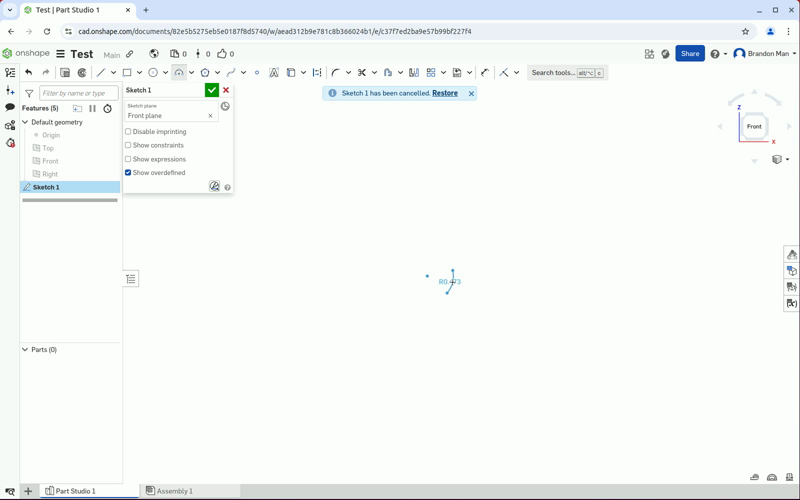
scroll(-6)
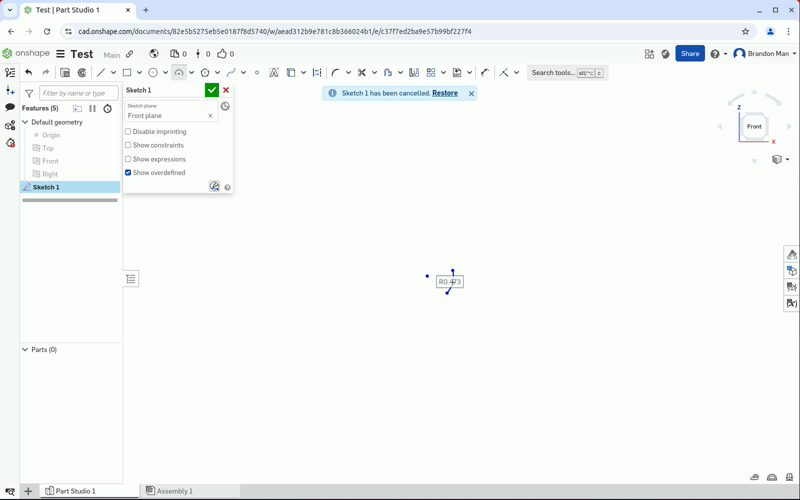
scroll(-6)
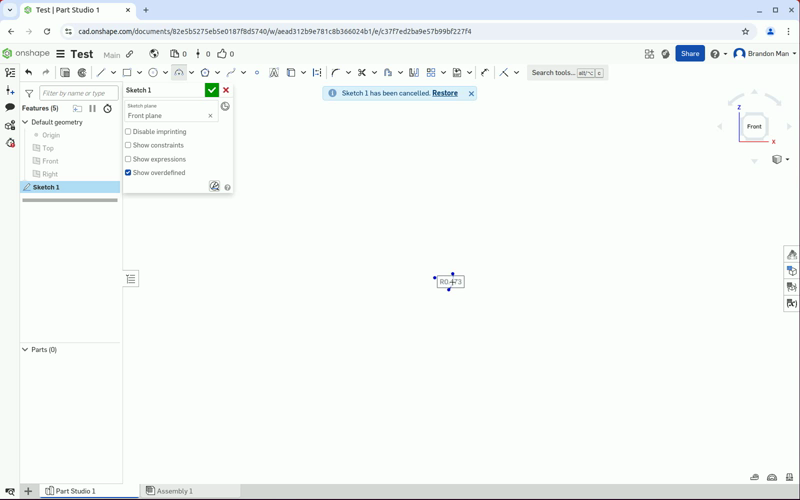
scroll(-6)
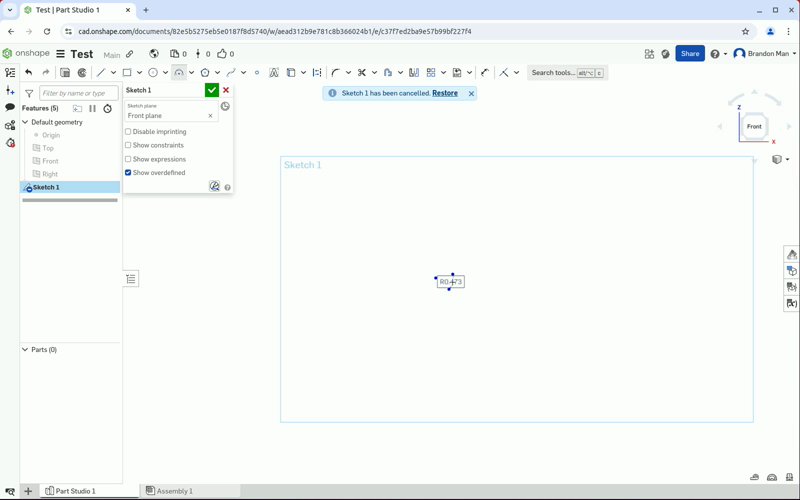
scroll(-6)
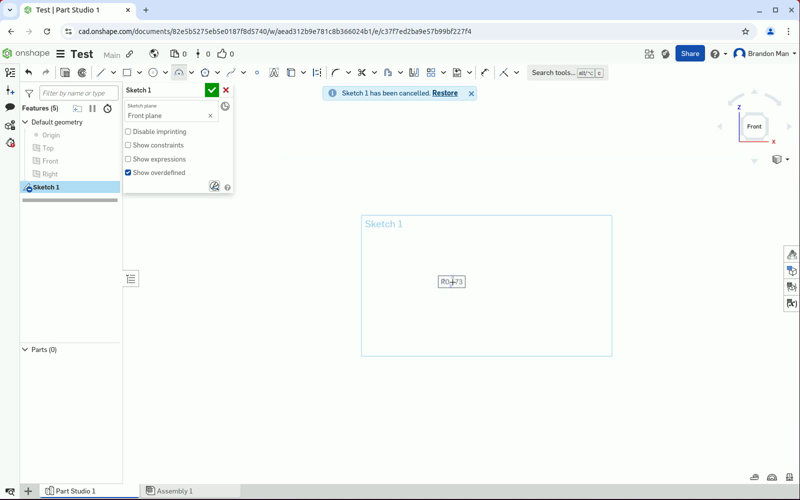
scroll(-6)
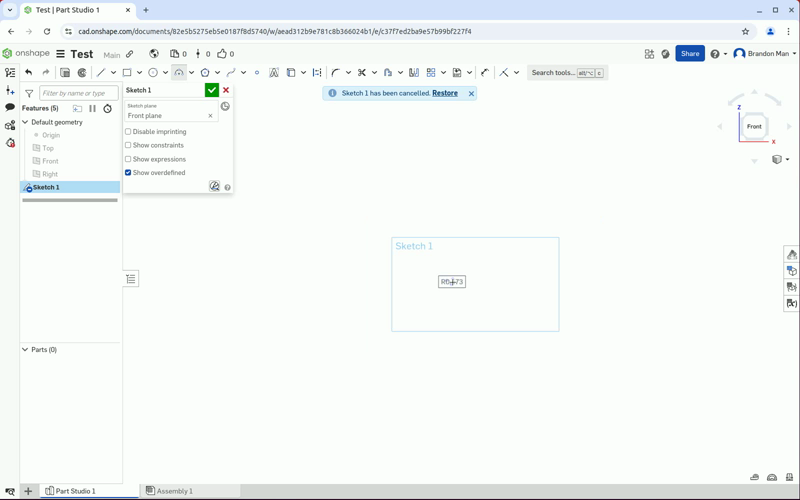
scroll(-6)
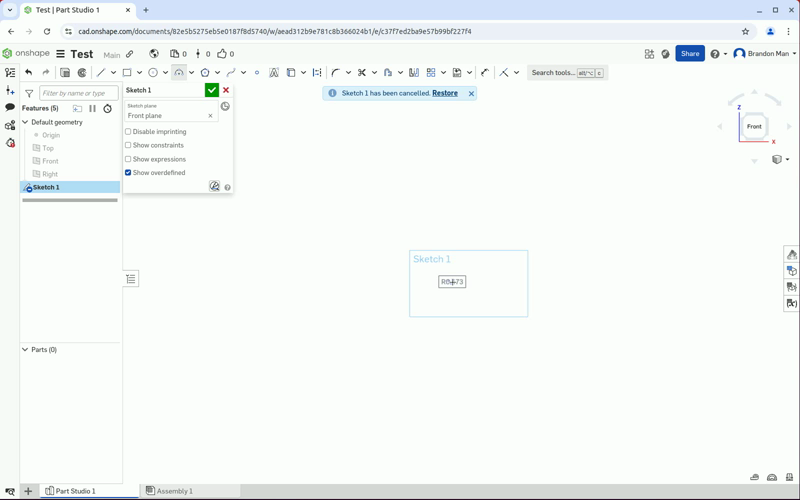
scroll(-6)
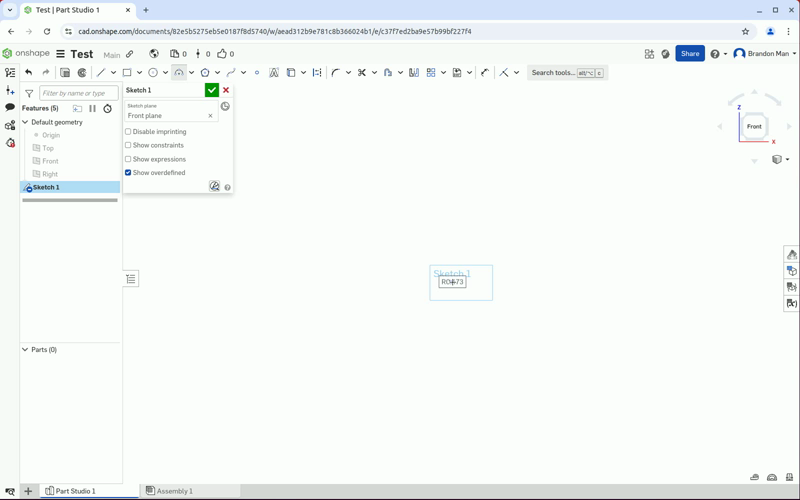
key_up(shift)
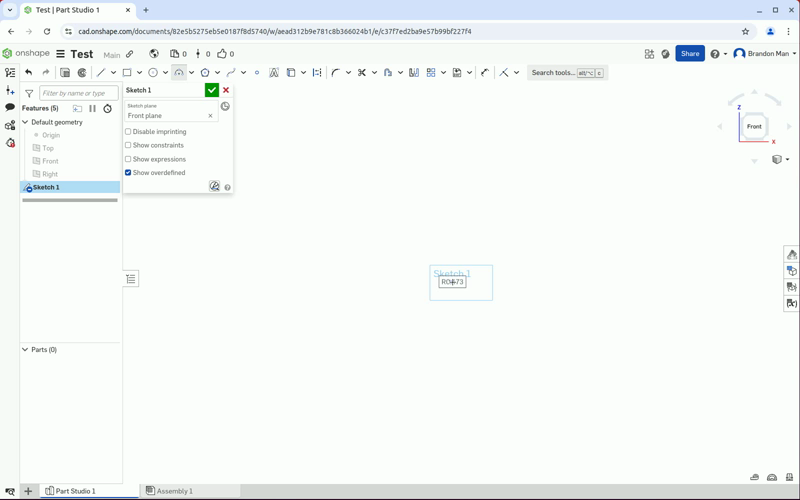
key(esc)
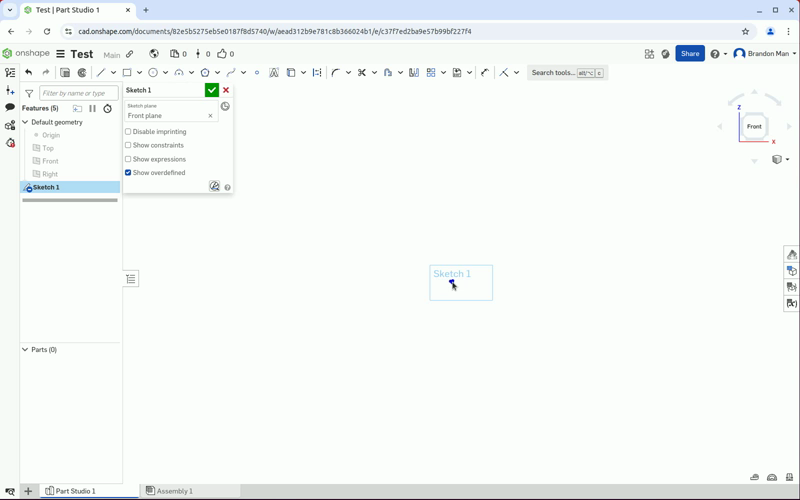
key(l)
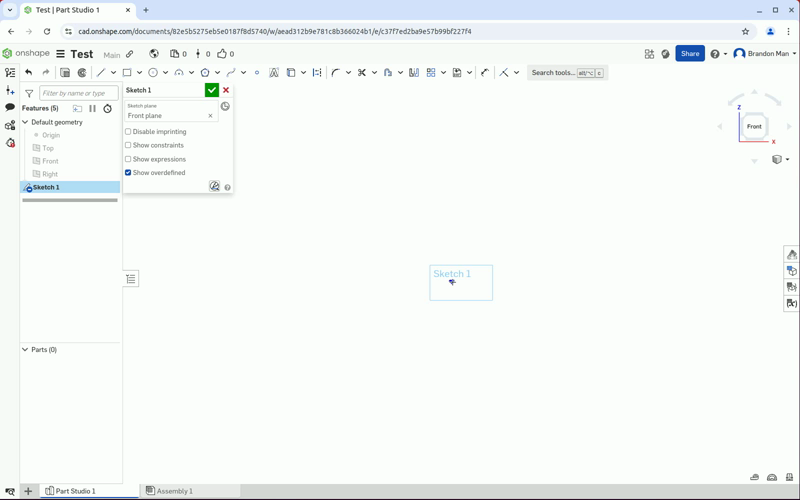
mouse_move(452, 280)
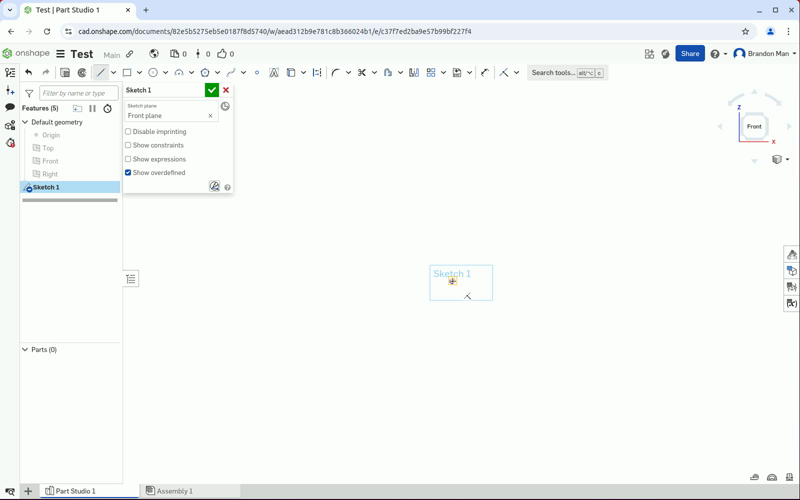
scroll(6)
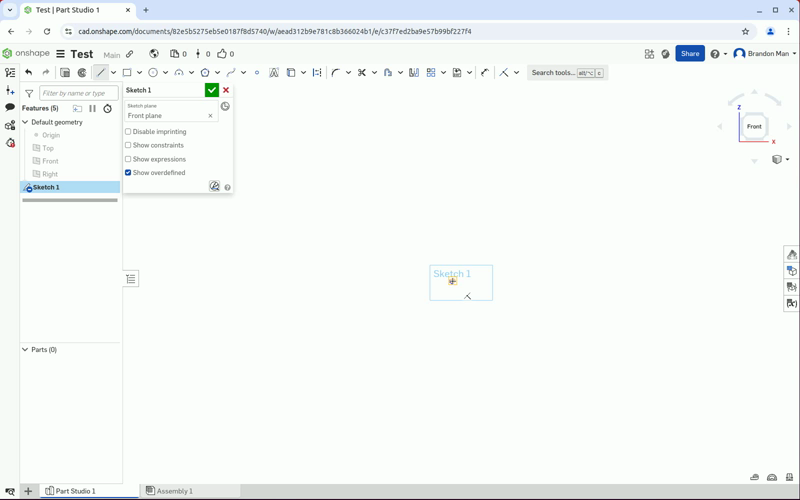
scroll(6)
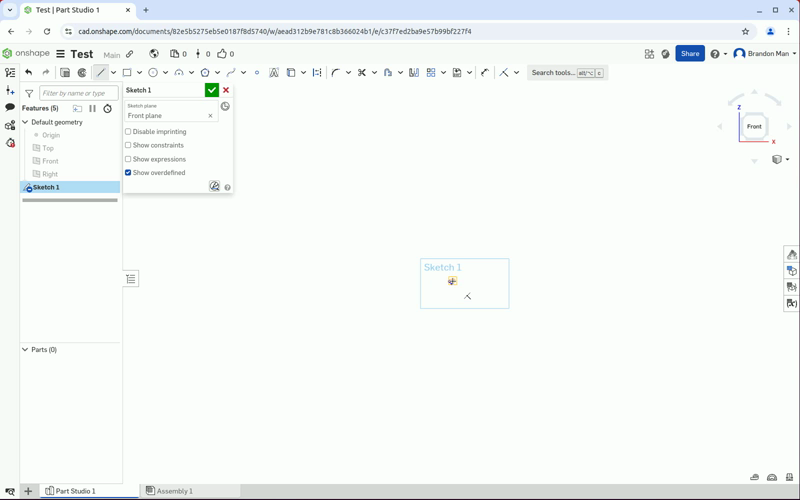
scroll(6)
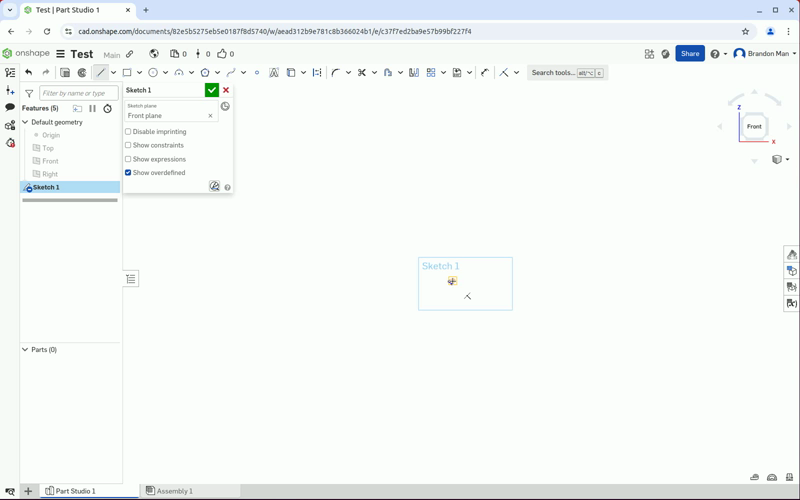
scroll(6)
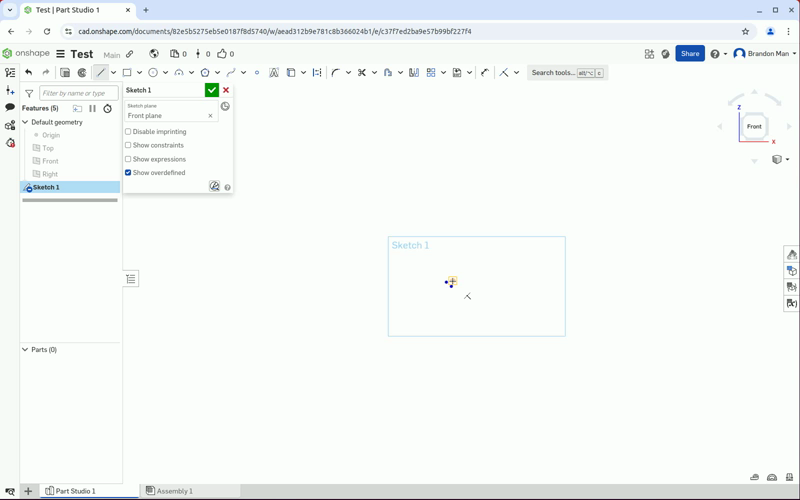
scroll(6)
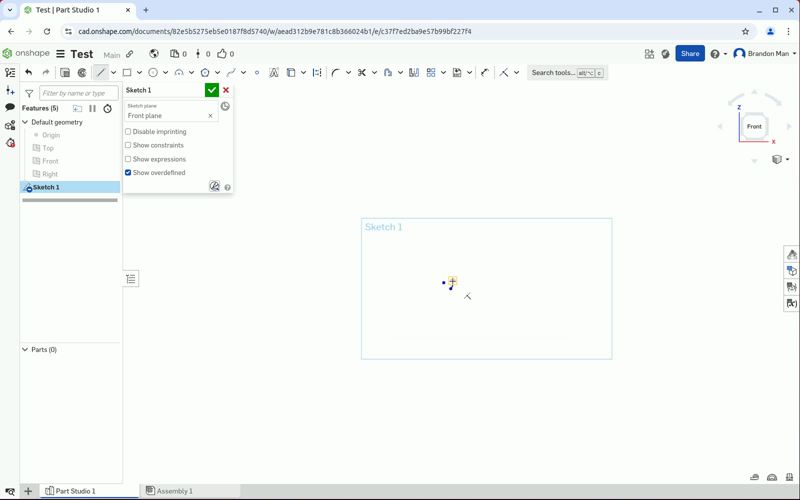
scroll(6)
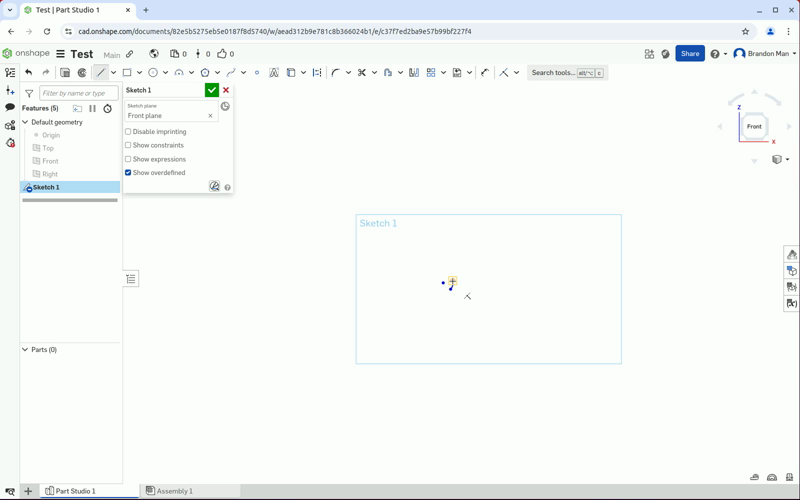
scroll(6)
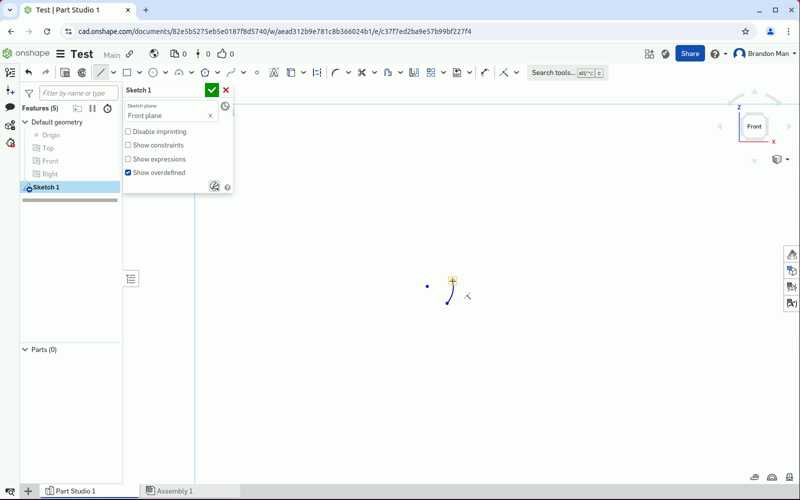
click(452, 280)
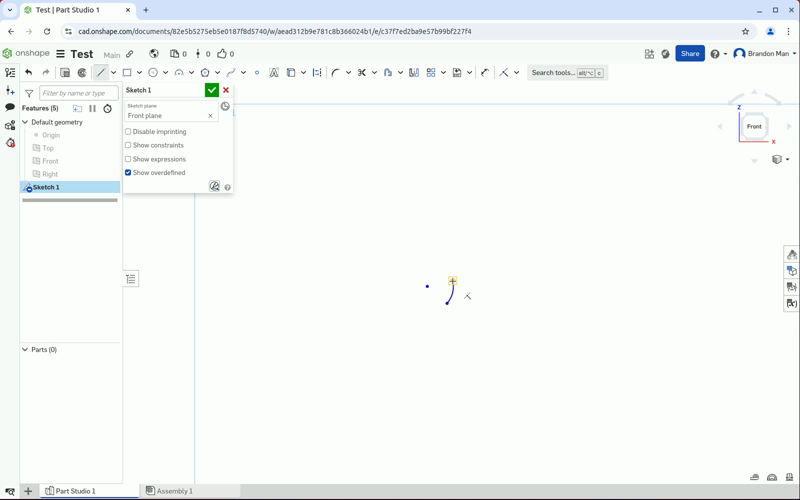
scroll(-6)
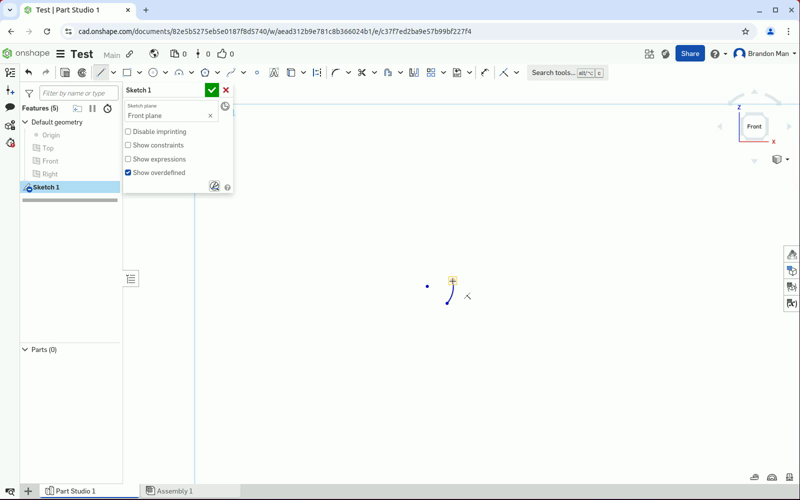
scroll(-6)
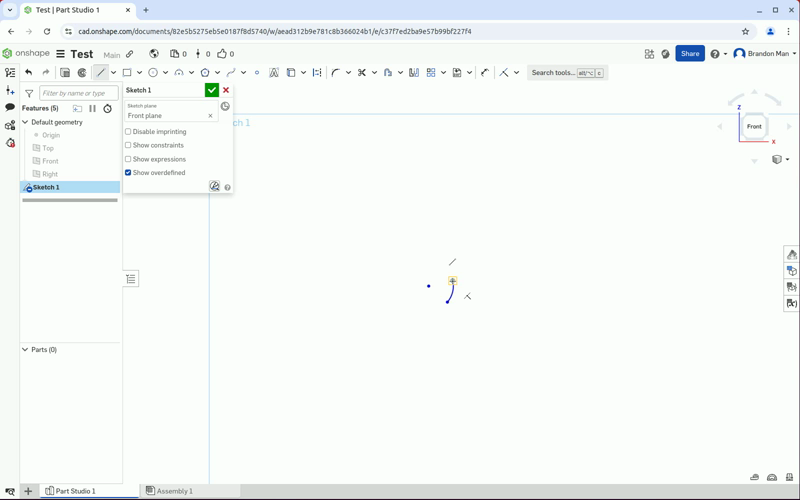
scroll(-6)
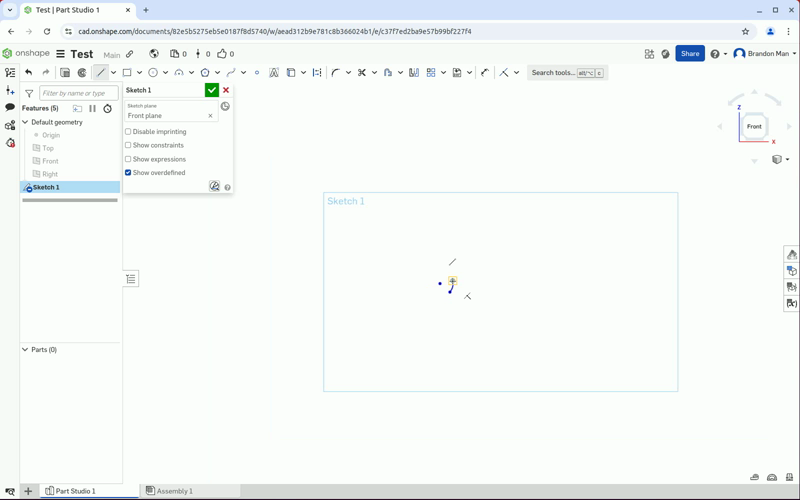
scroll(-6)
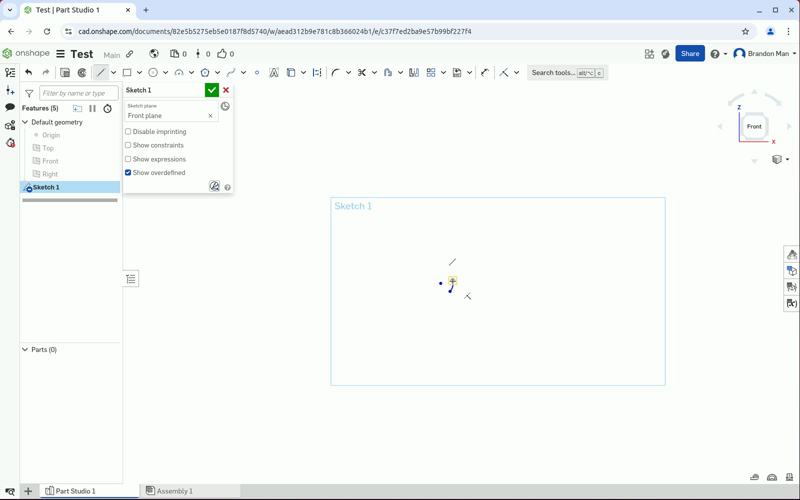
scroll(-6)
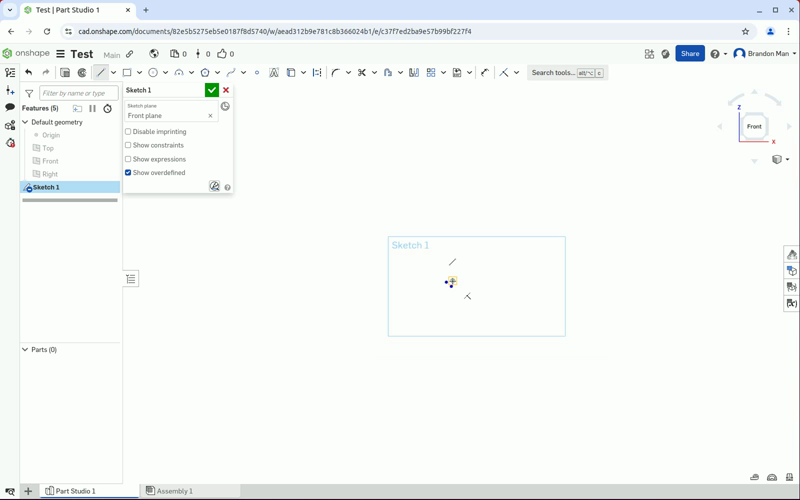
scroll(-6)
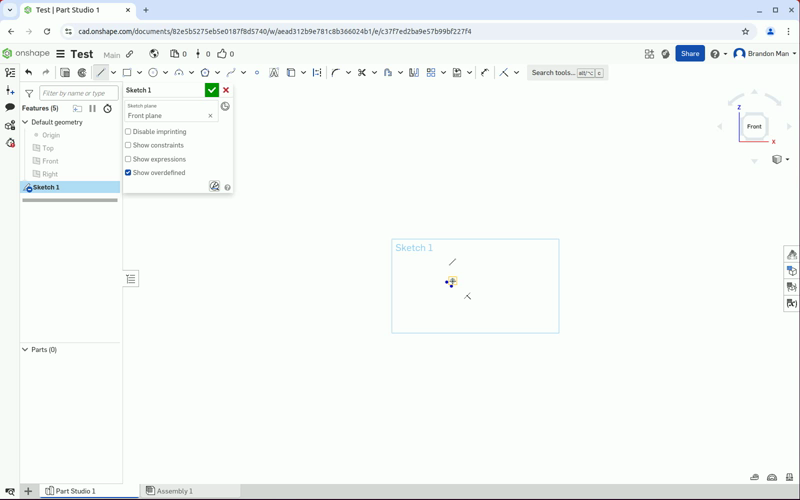
scroll(-6)
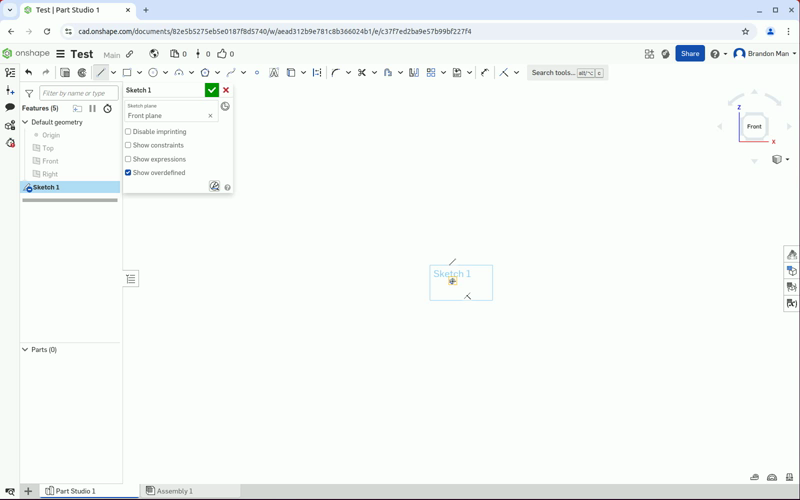
mouse_move(482, 280)
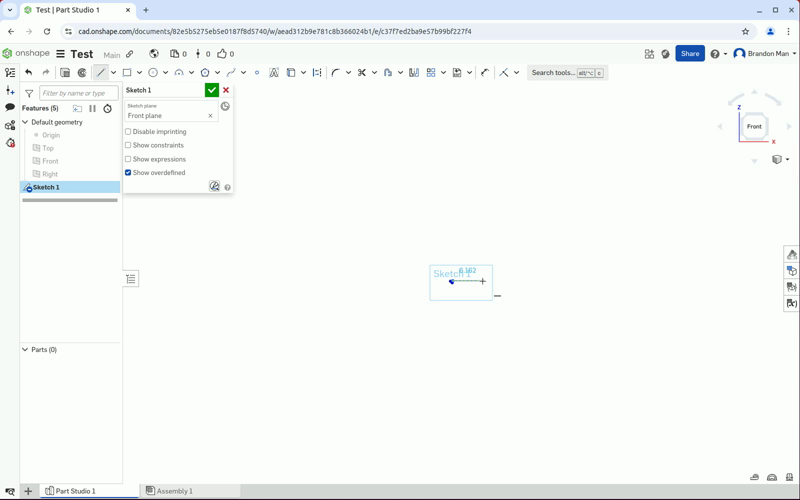
key_down(shift)
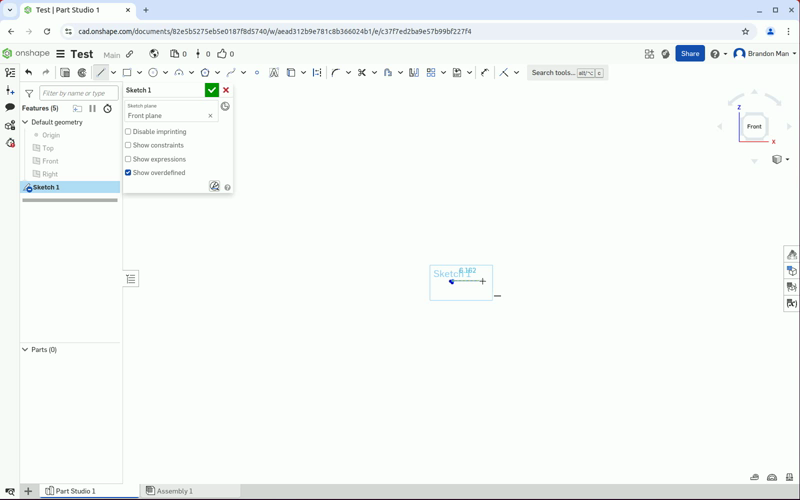
mouse_move(452, 282)
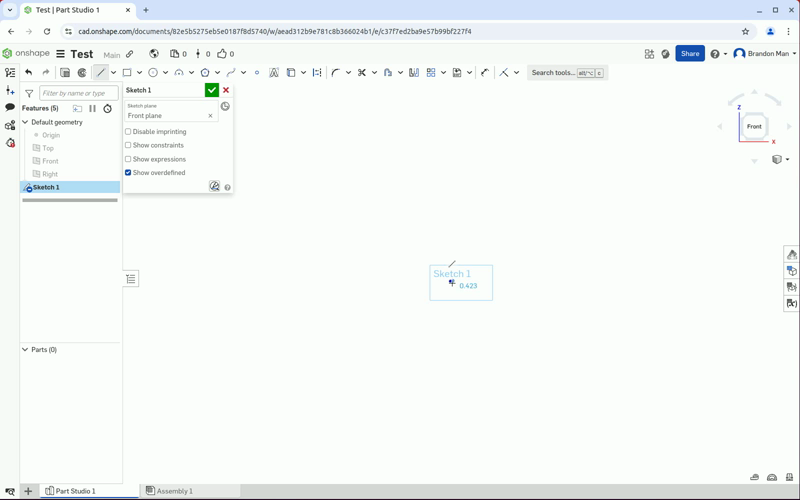
scroll(6)
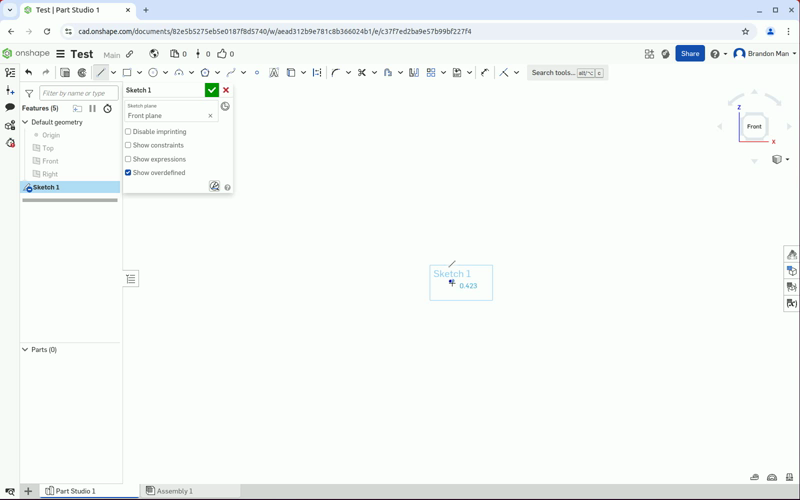
scroll(6)
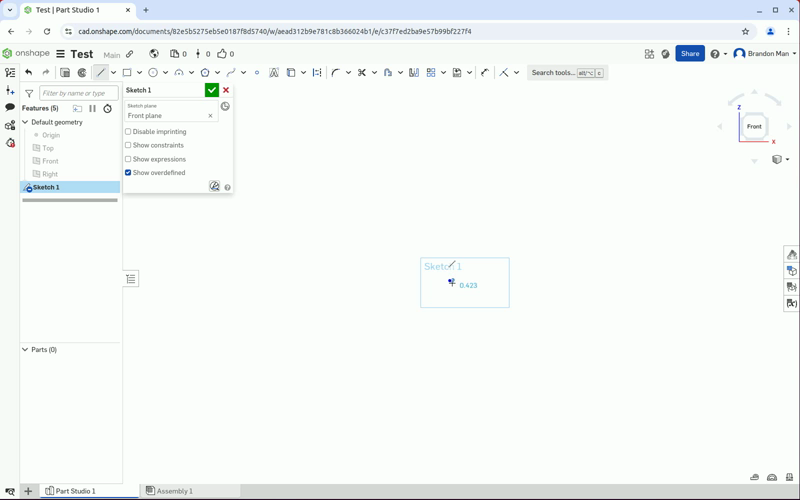
scroll(6)
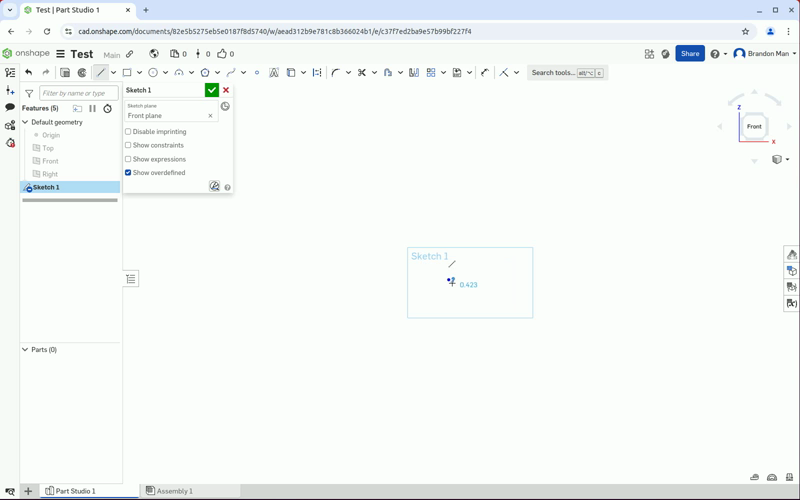
scroll(6)
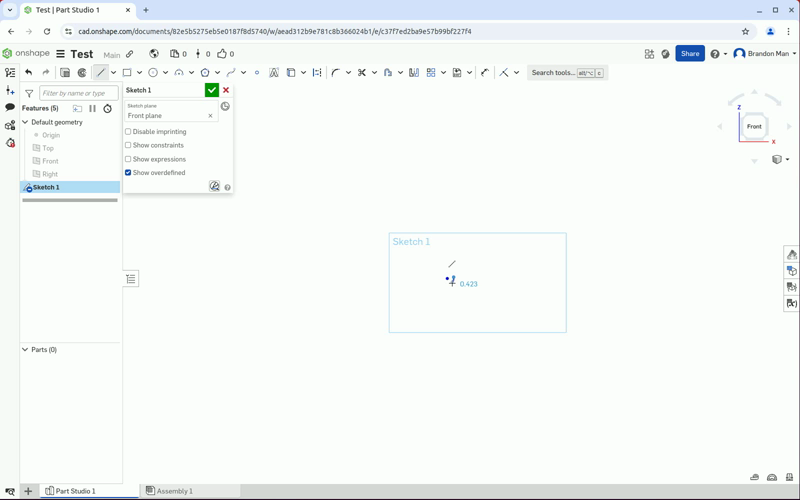
scroll(6)
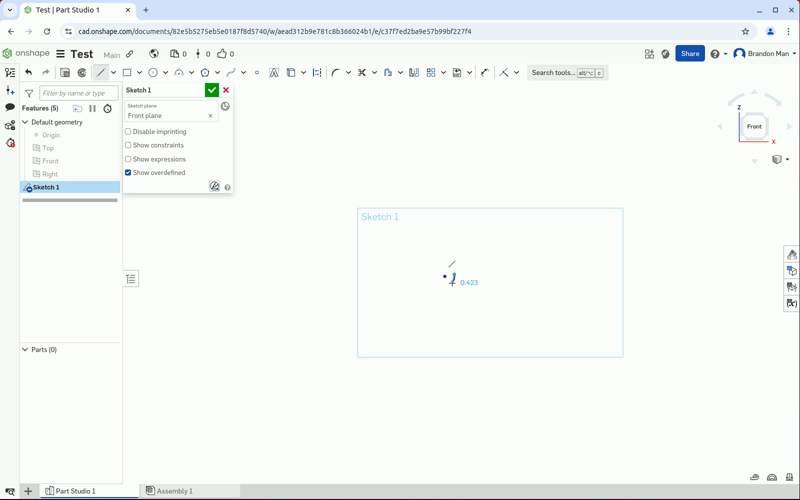
scroll(6)
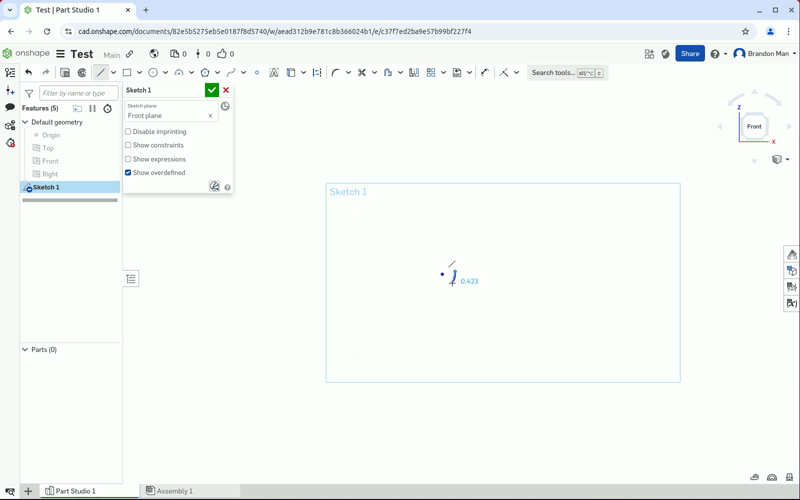
scroll(6)
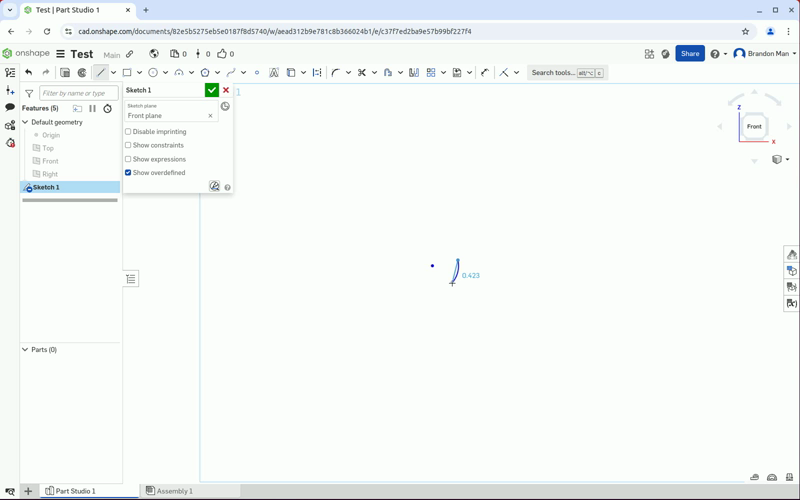
key_up(shift)
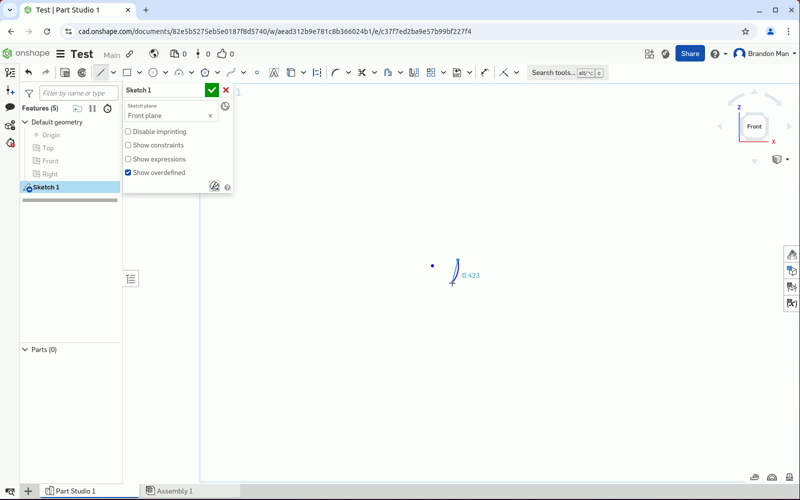
click(452, 282)
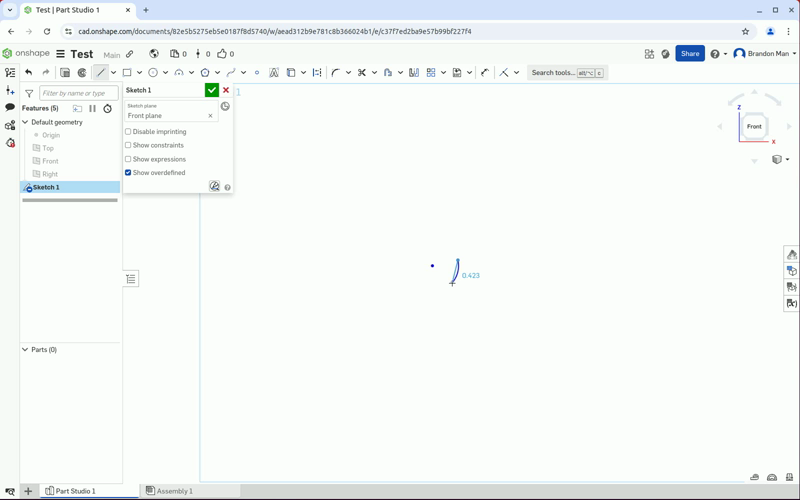
scroll(-6)
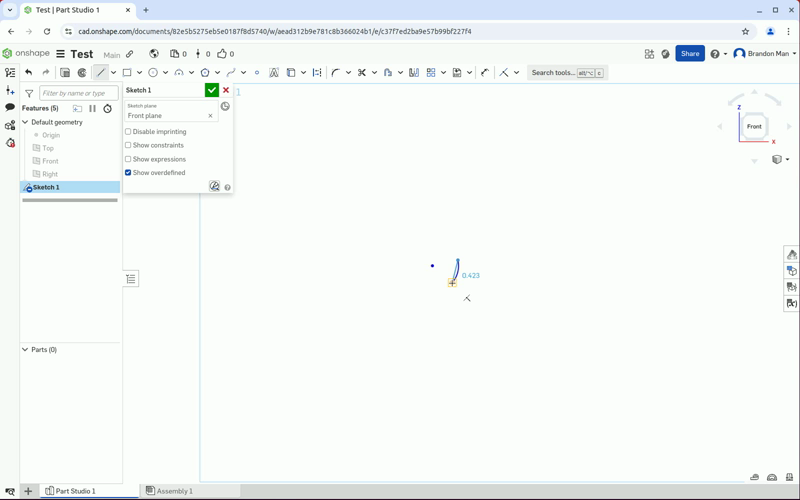
scroll(-6)
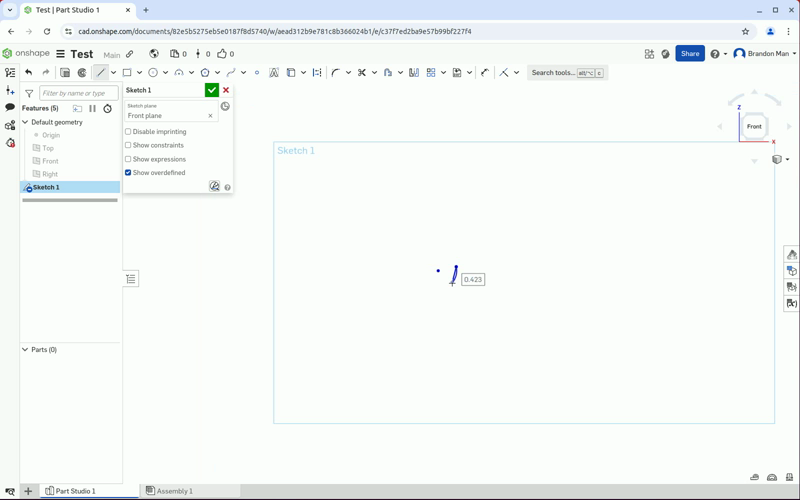
scroll(-6)
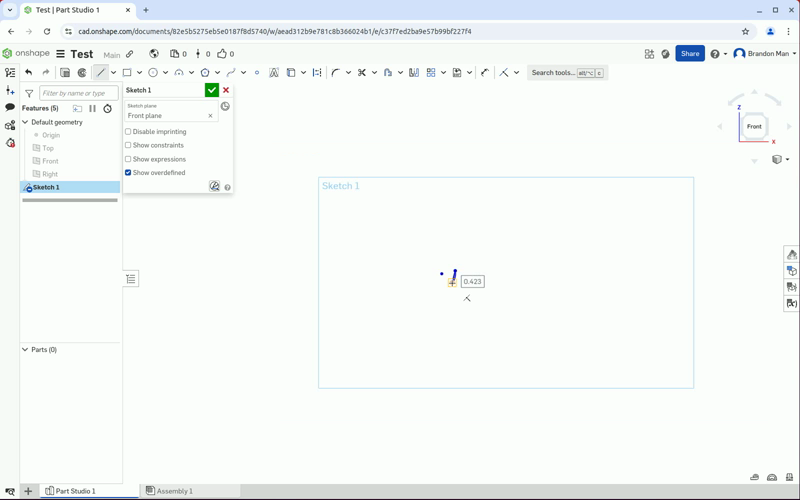
scroll(-6)
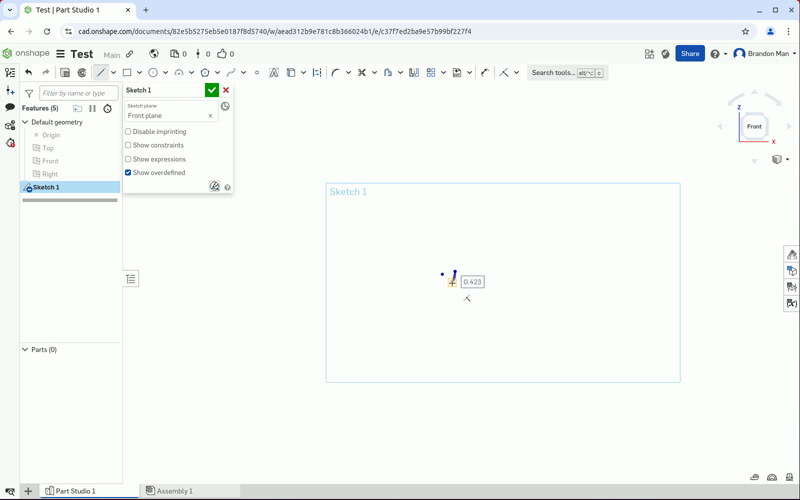
scroll(-6)
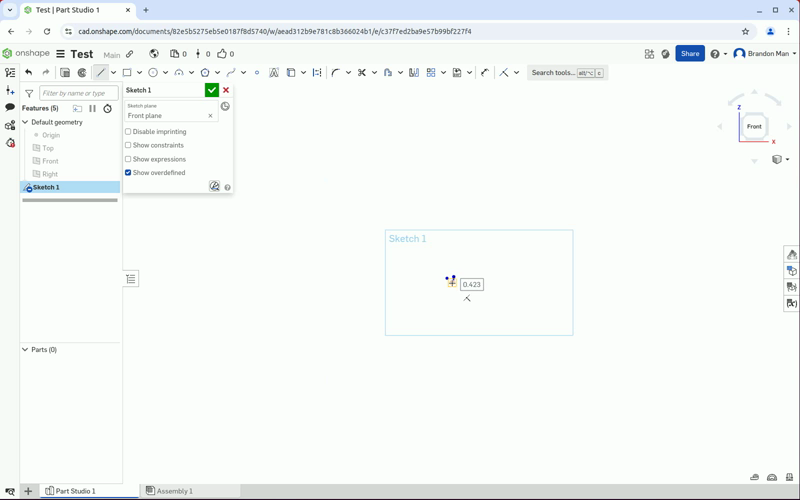
scroll(-6)
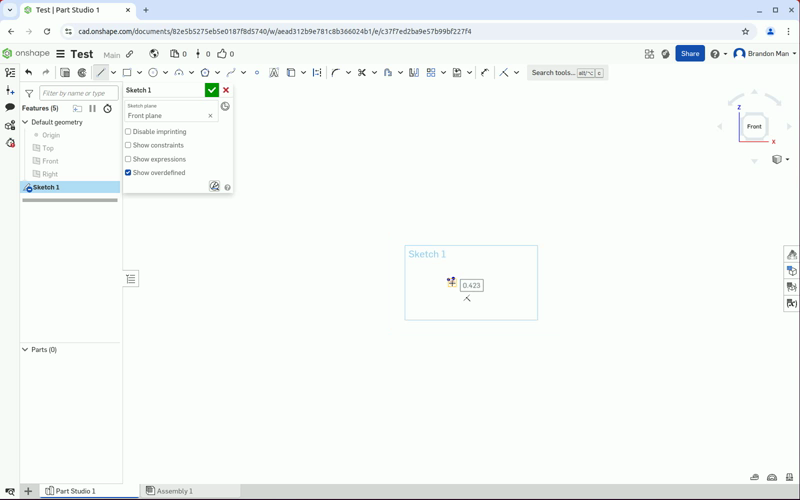
scroll(-6)
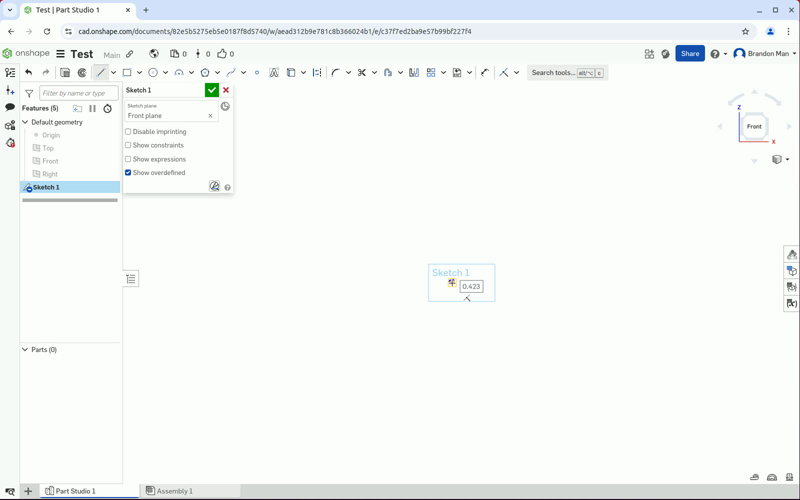
key(esc)
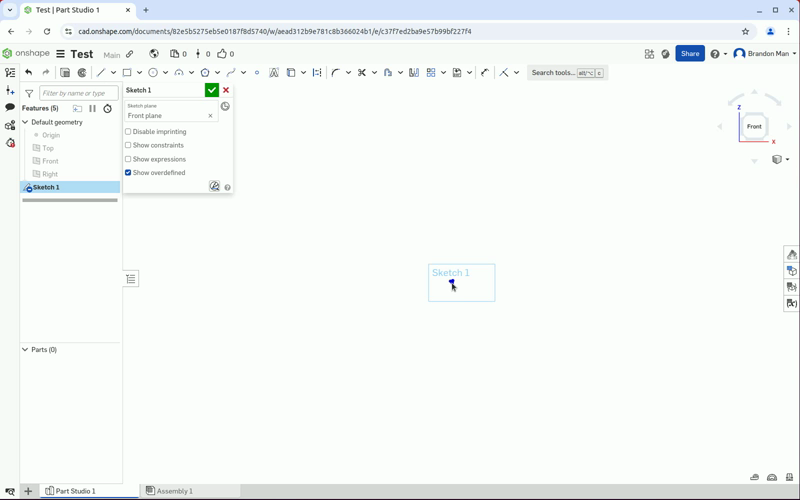
mouse_move(452, 282)
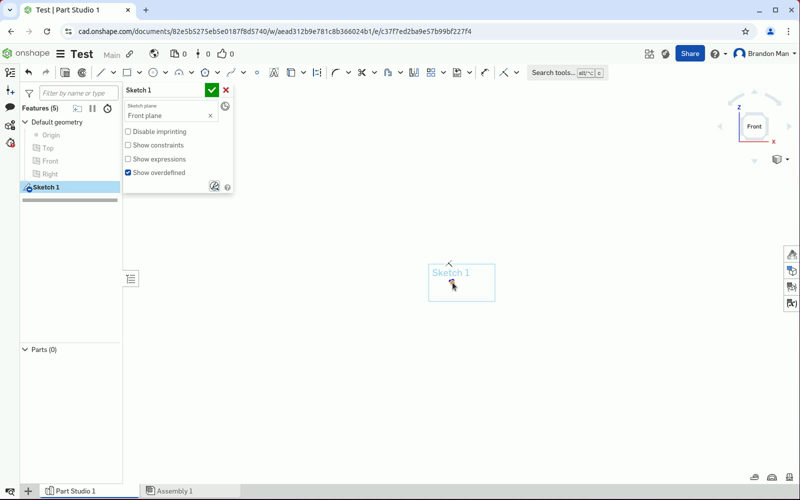
scroll(6)
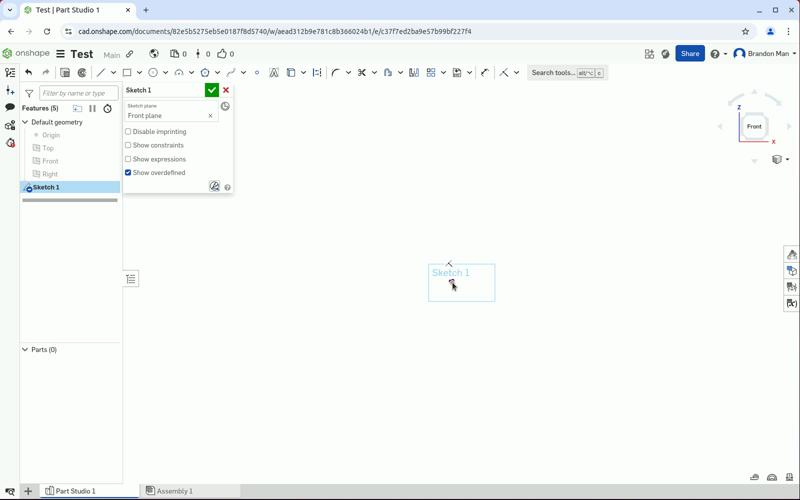
scroll(6)
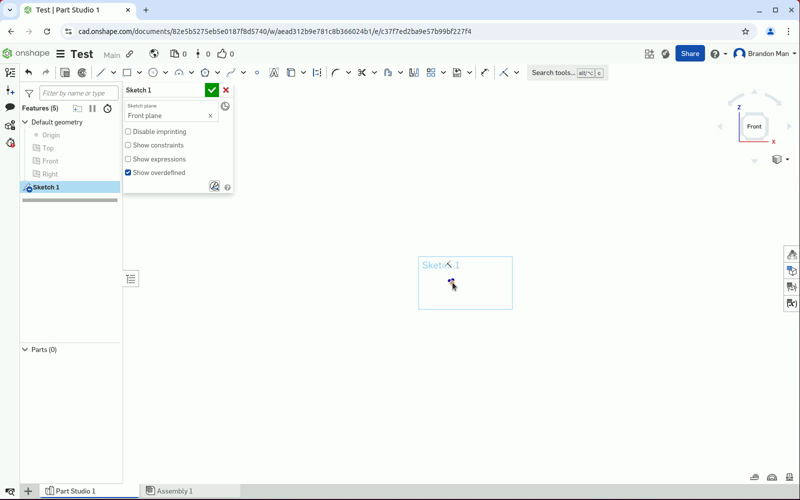
scroll(6)
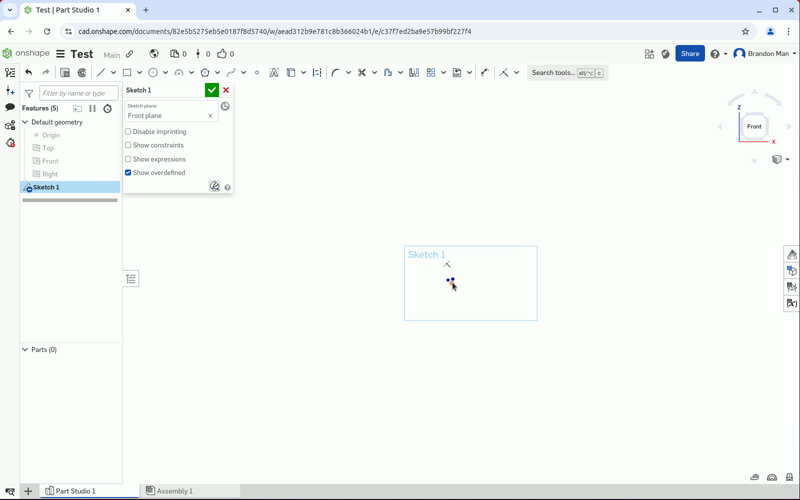
scroll(6)
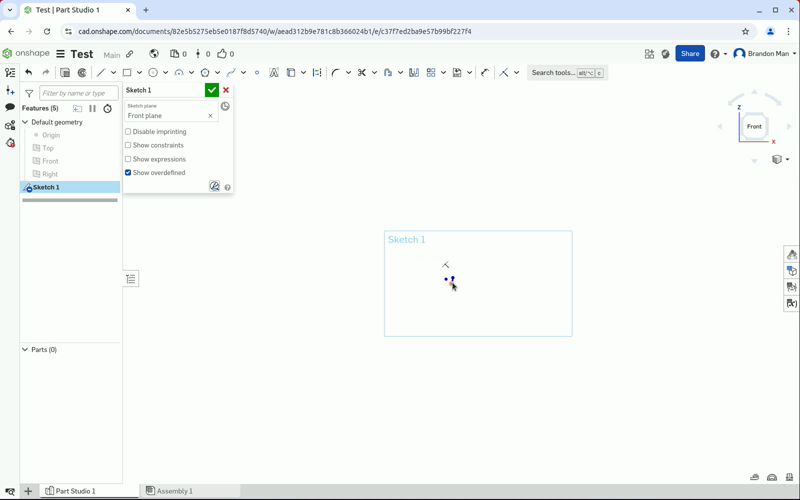
scroll(6)
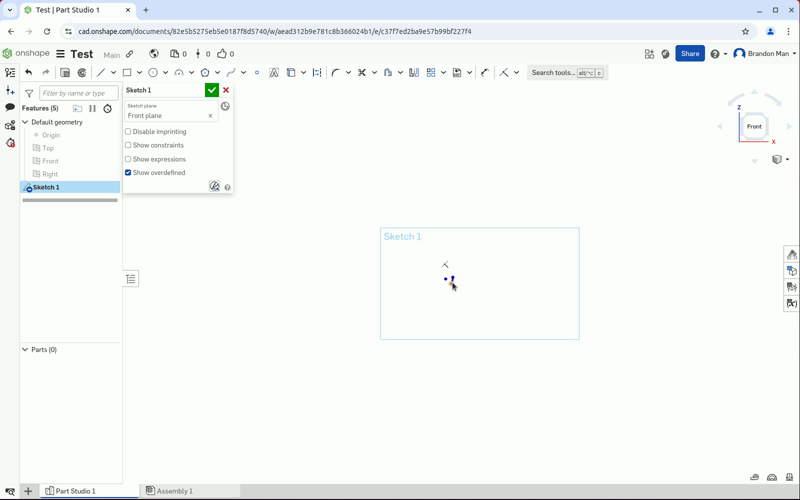
scroll(6)
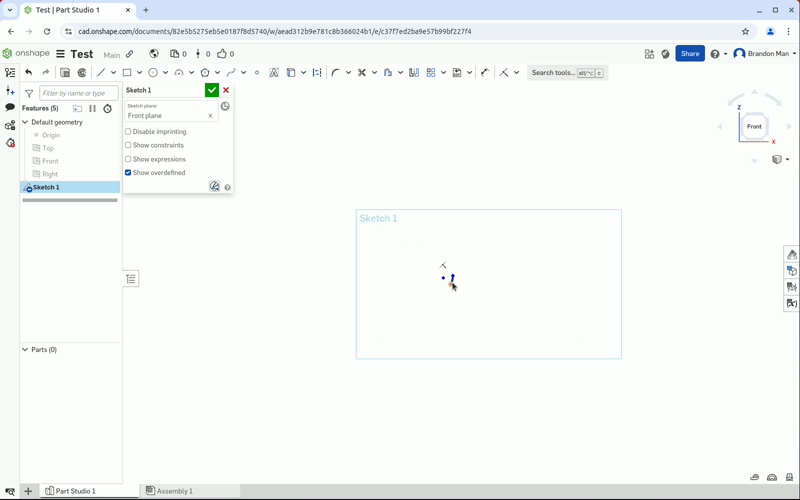
scroll(6)
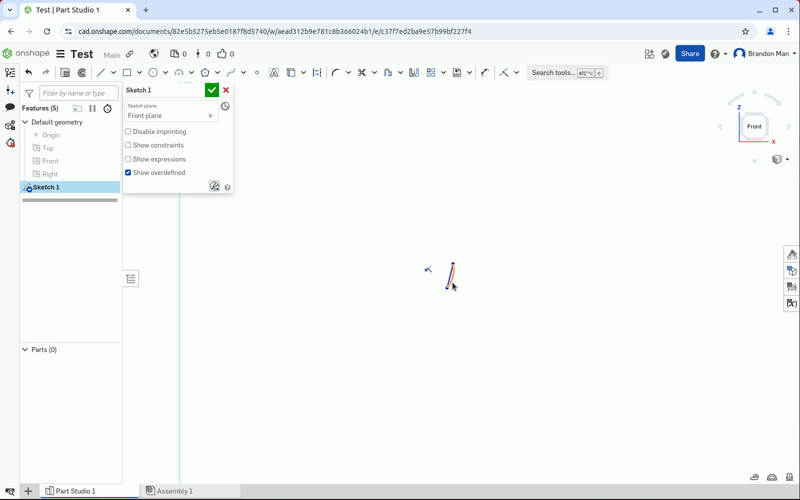
click(452, 282)
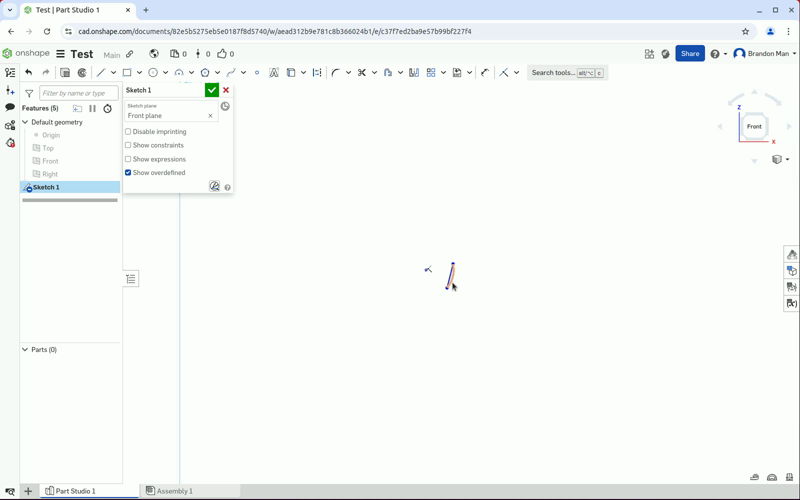
scroll(-6)
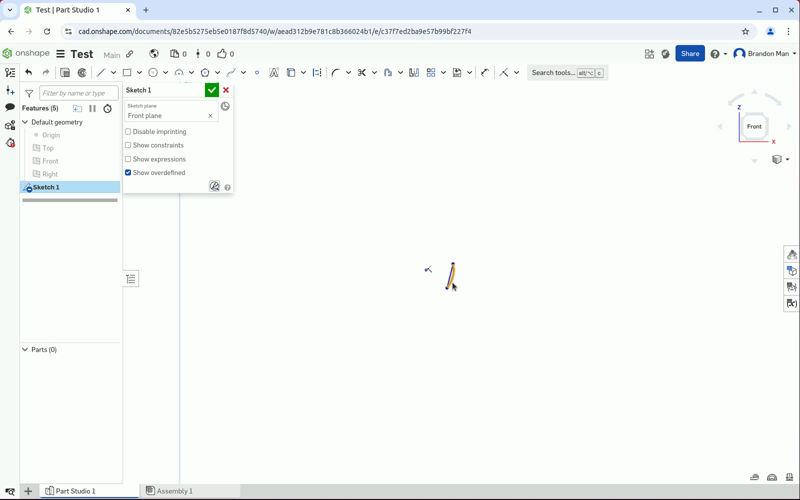
scroll(-6)
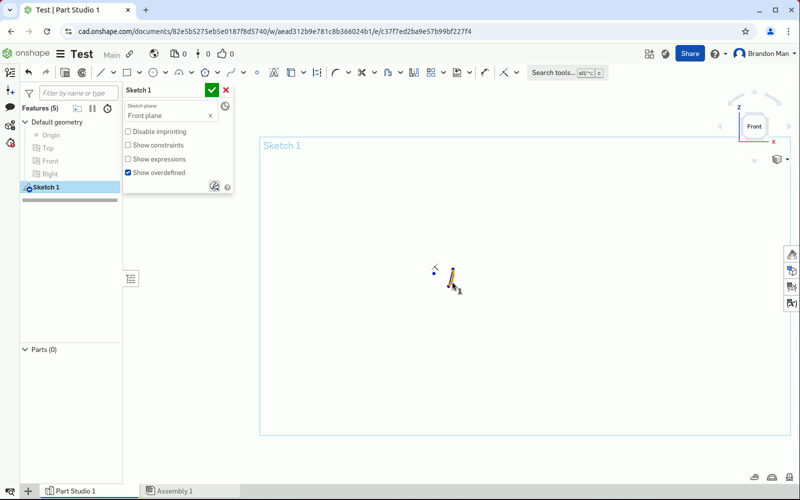
scroll(-6)
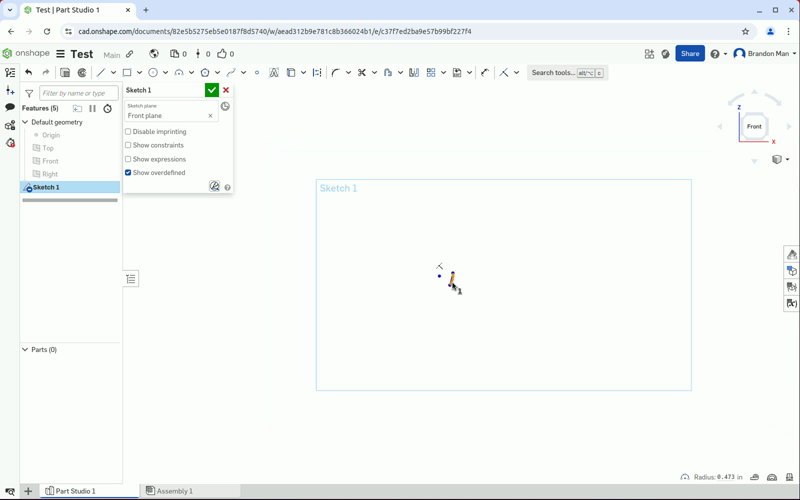
scroll(-6)
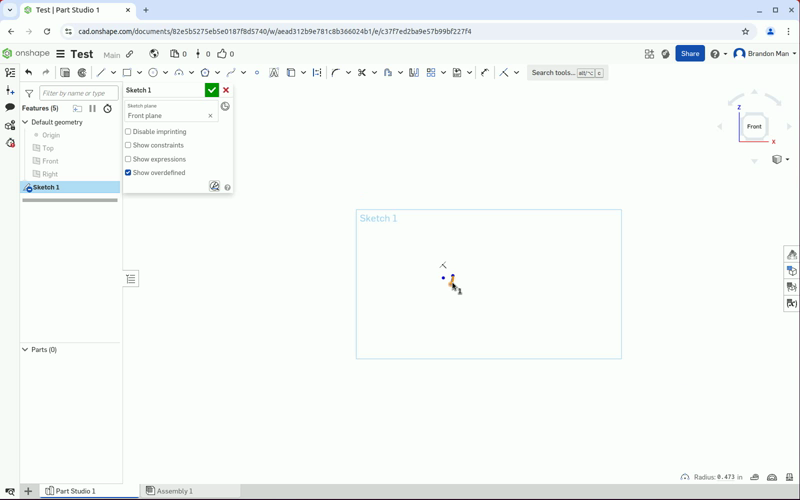
scroll(-6)
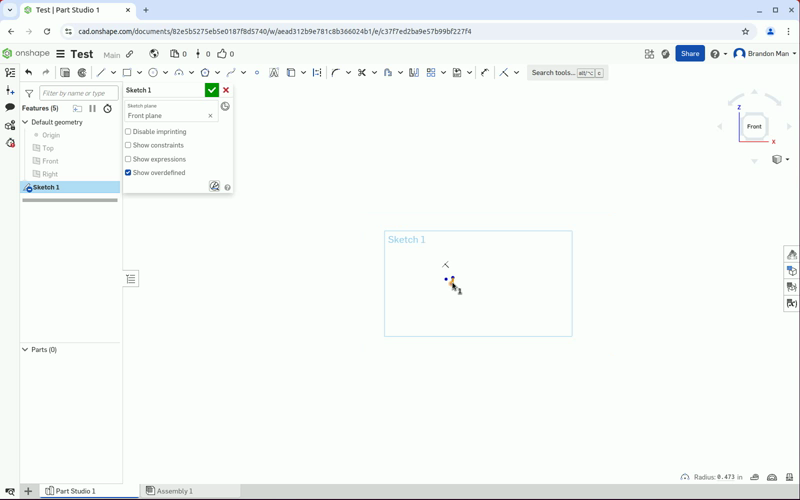
scroll(-6)
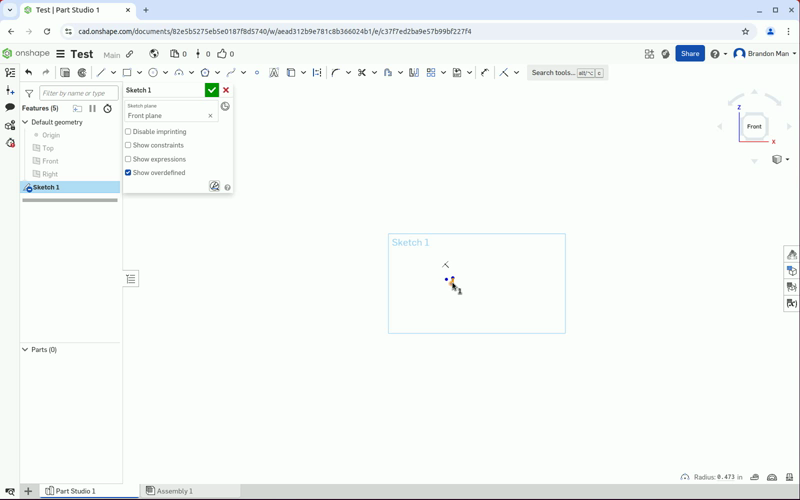
scroll(-6)
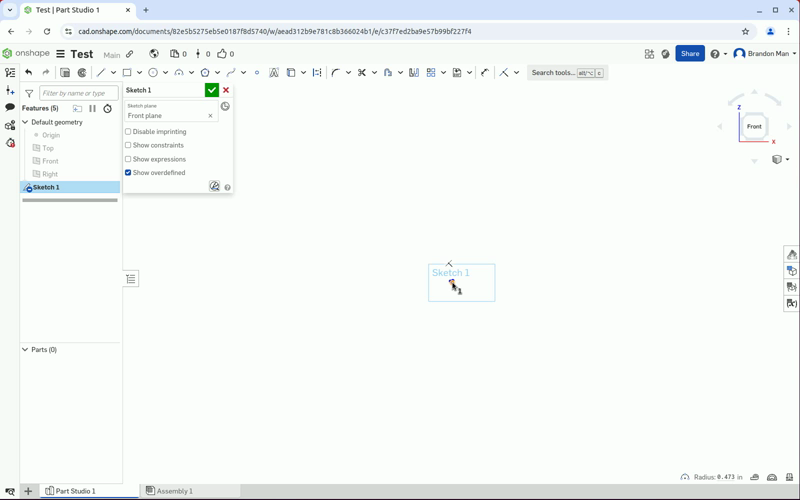
mouse_move(73, 352)
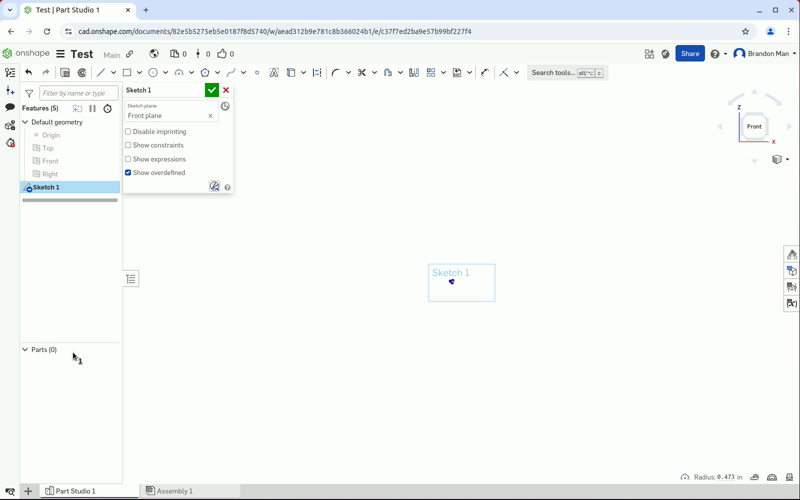
key(shift+y)
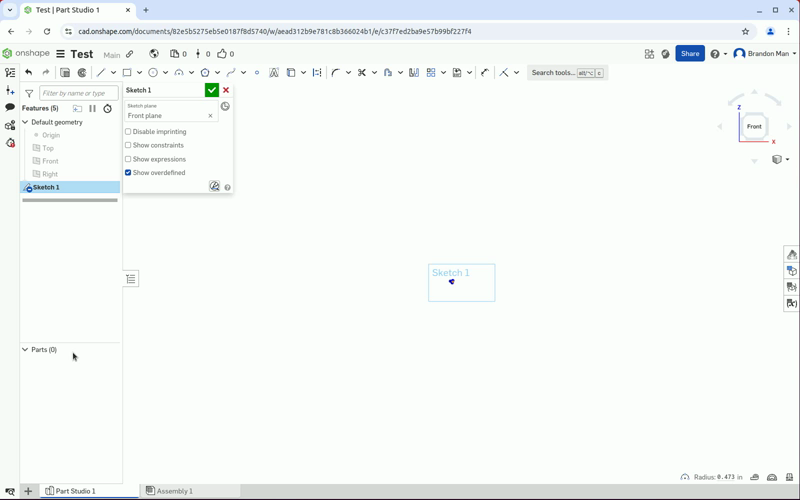
key(shift+e)
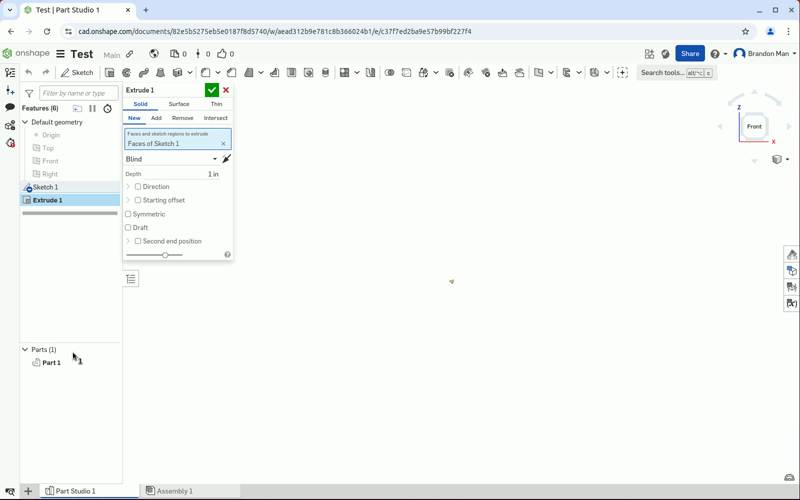
mouse_move(143, 106)
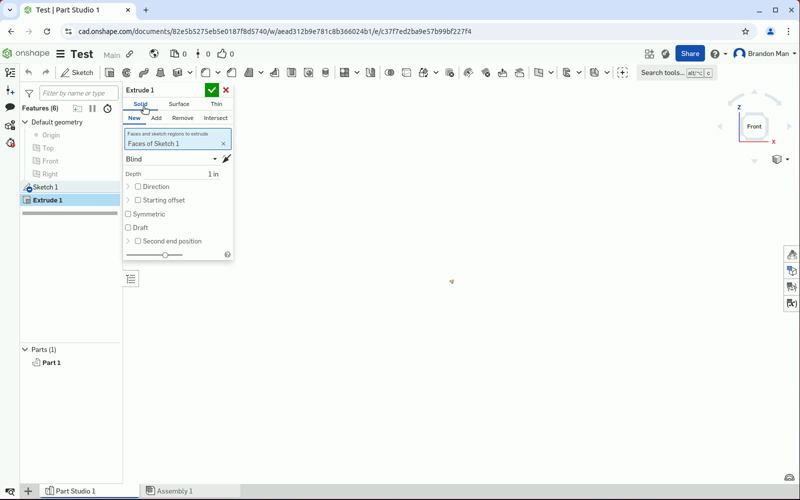
click(143, 106)
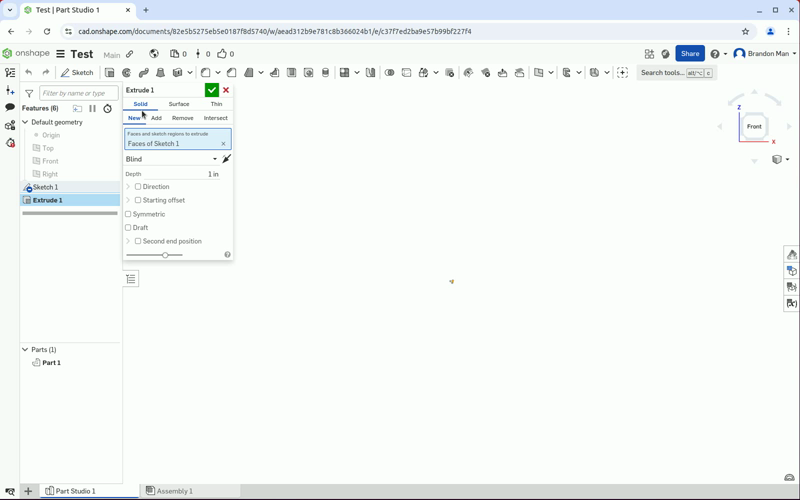
mouse_move(137, 120)
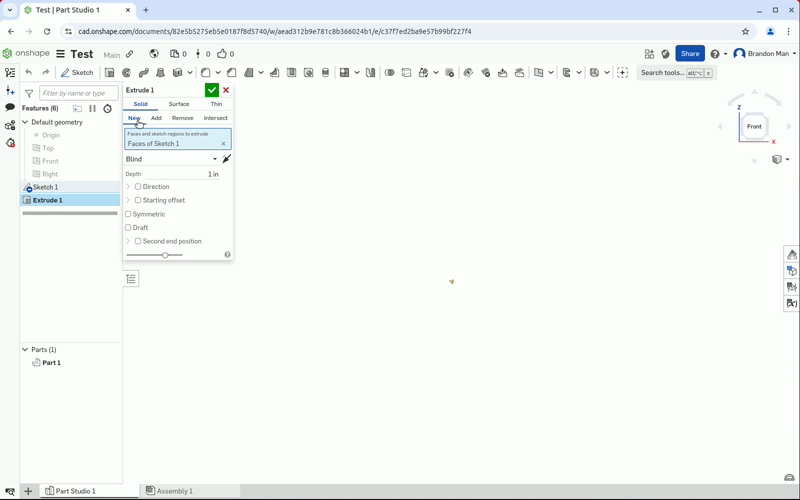
click(137, 120)
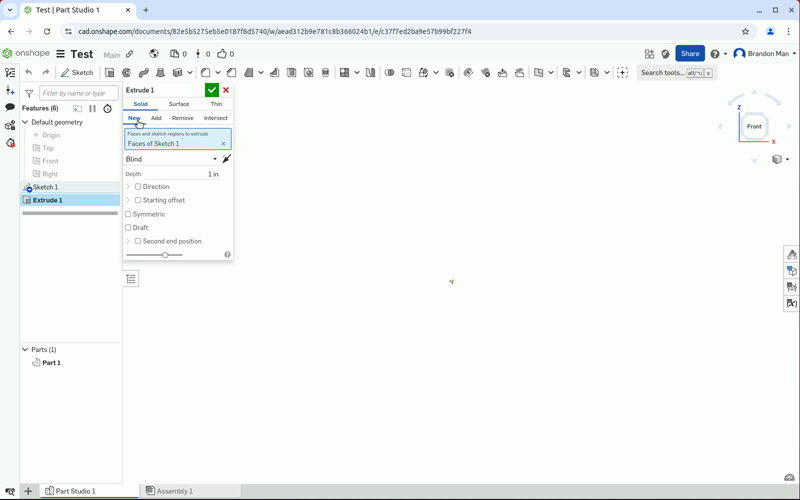
key(tab, 4)
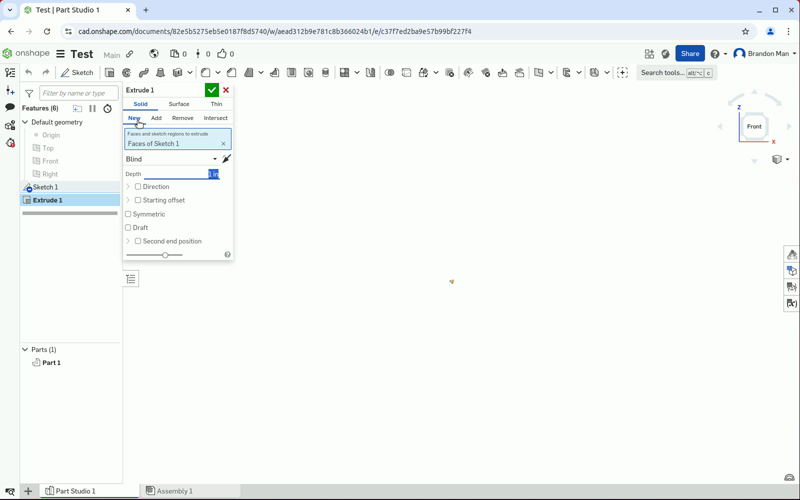
text(0.481)
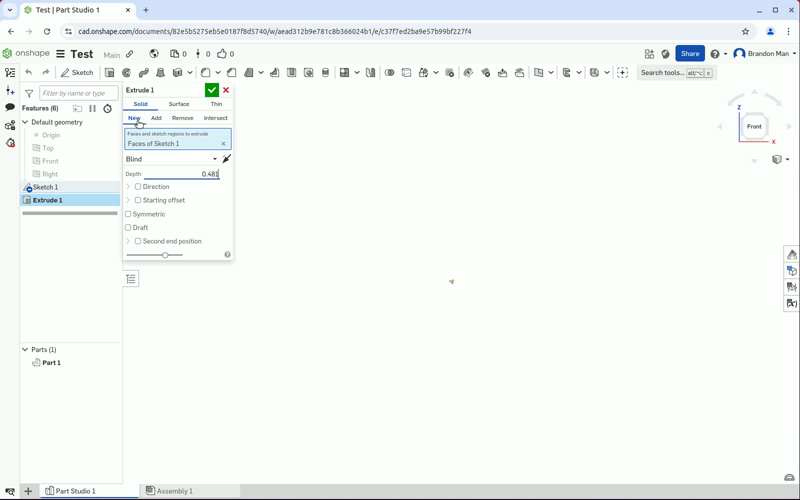
key(enter)
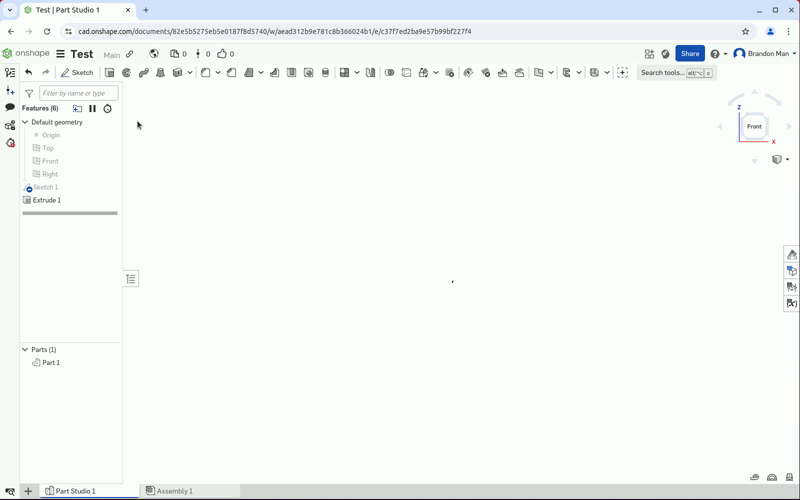
key(shift+h)
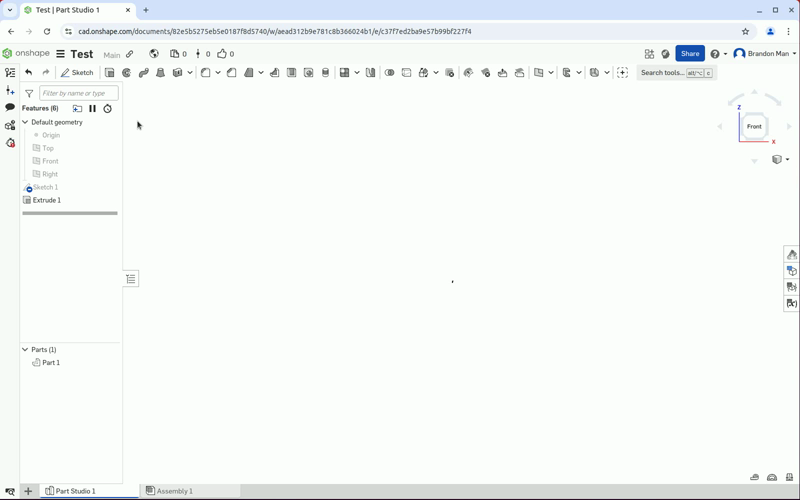
key(shift+h)
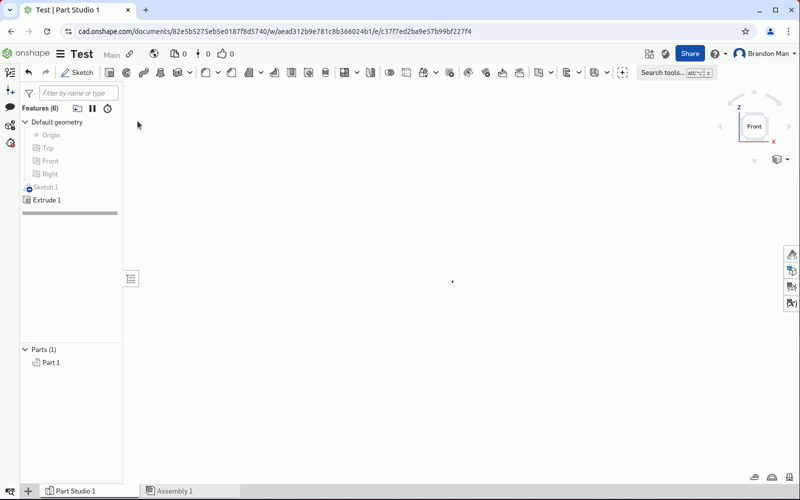
mouse_move(73, 189)
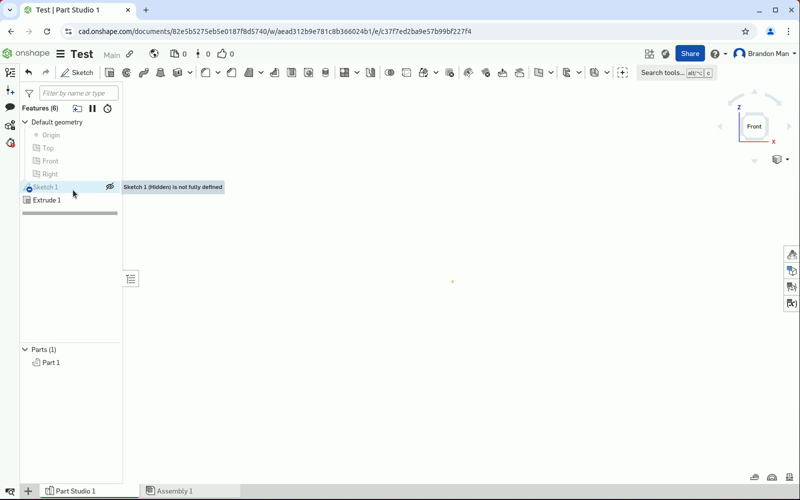
click(73, 189)
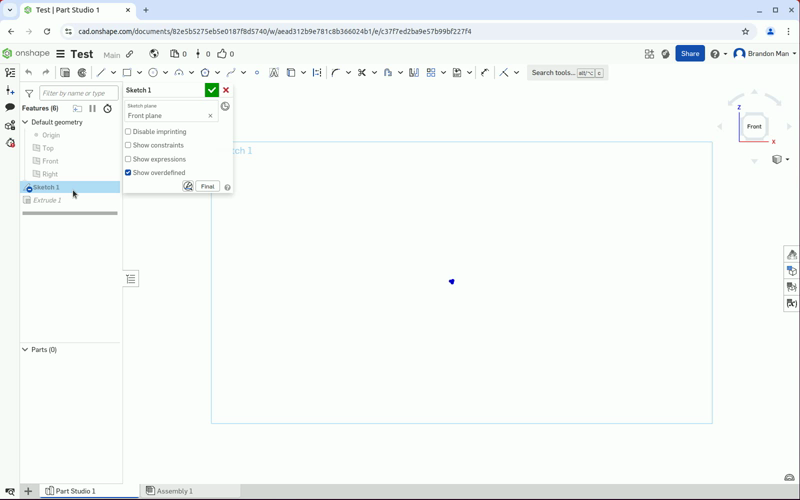
mouse_move(229, 92)
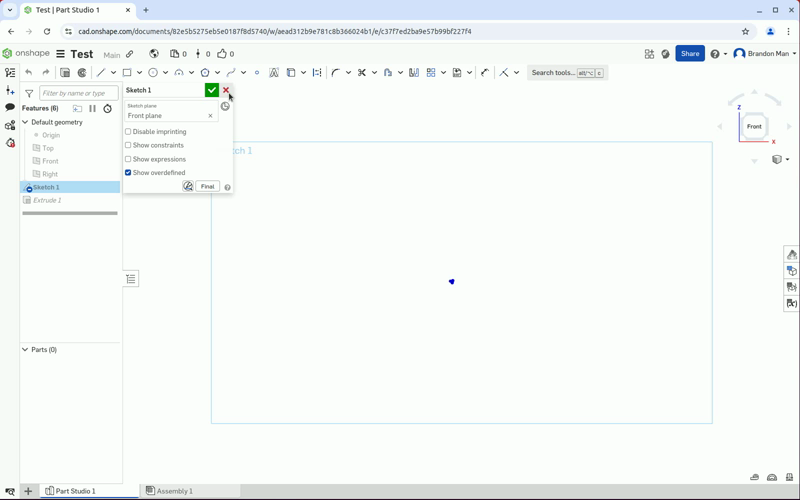
click(229, 92)
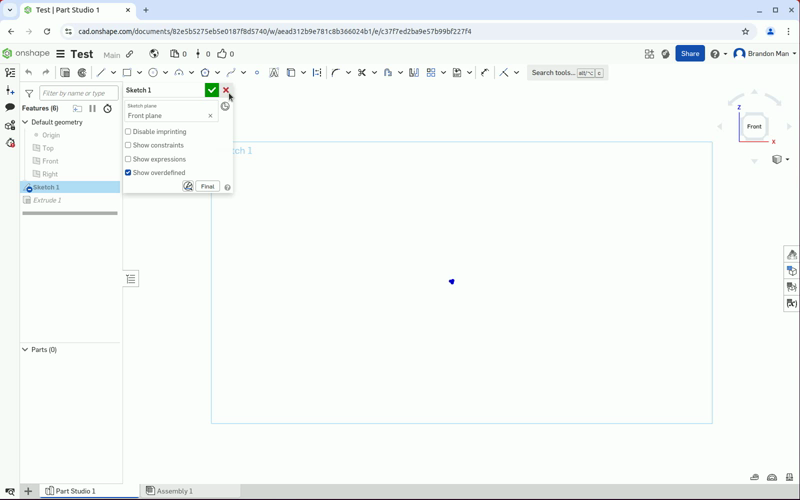
key(shift+s)
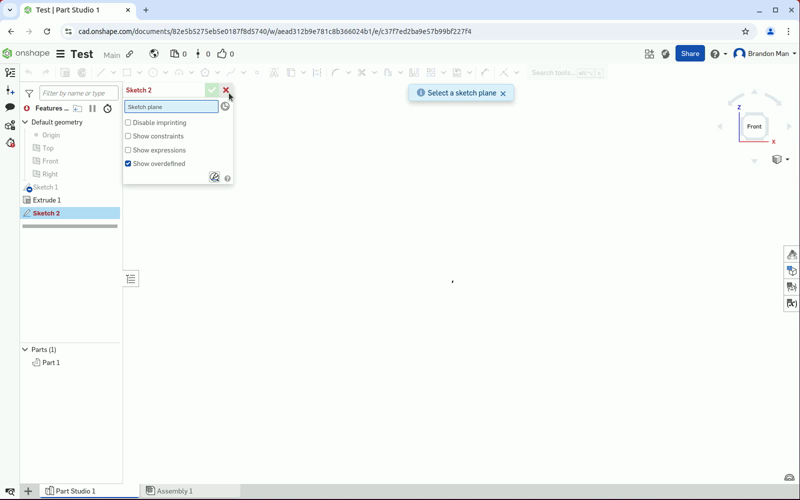
mouse_move(73, 163)
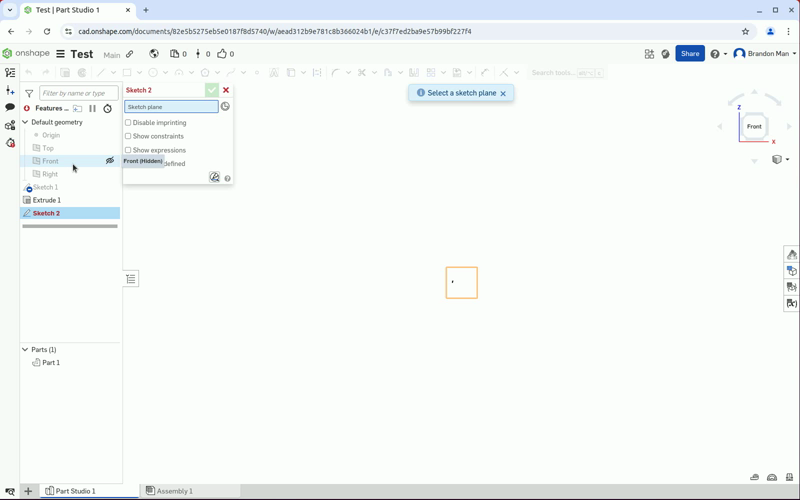
click(73, 163)
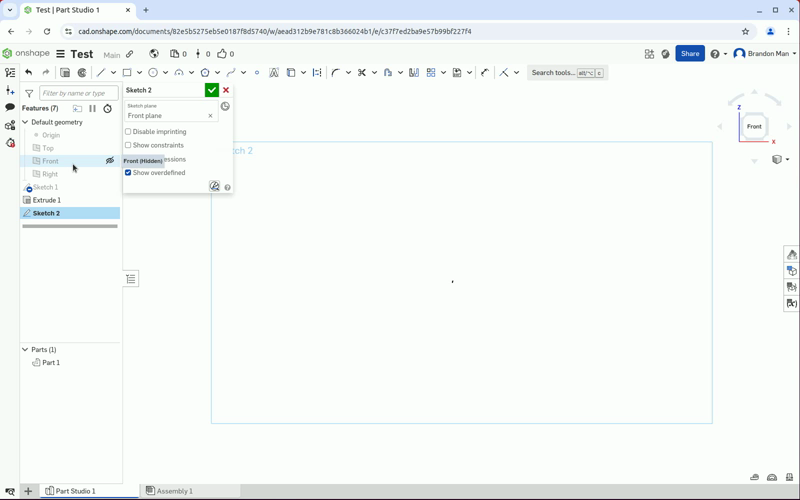
mouse_move(73, 352)
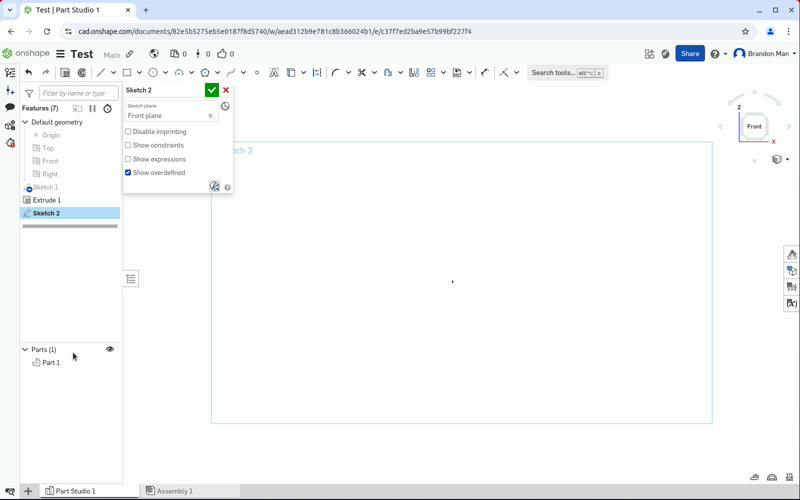
key(y)
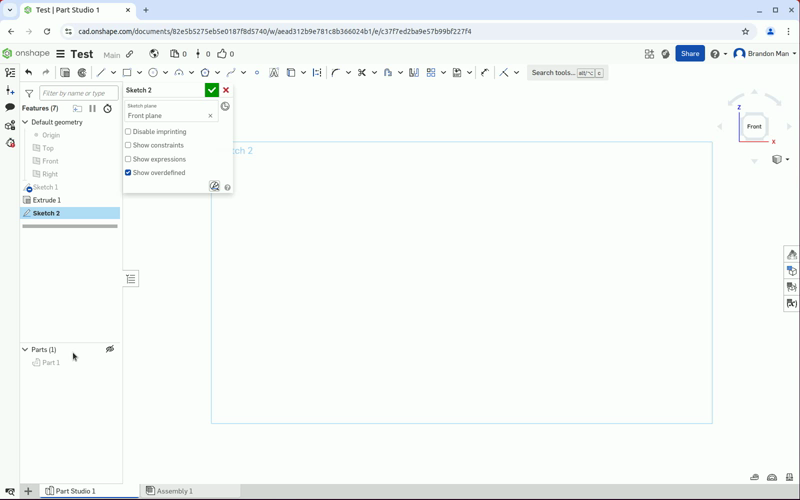
key(c)
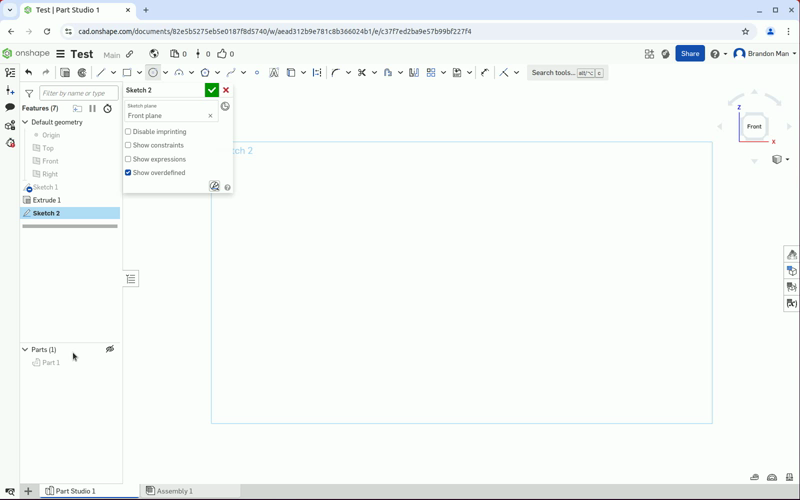
key_down(shift)
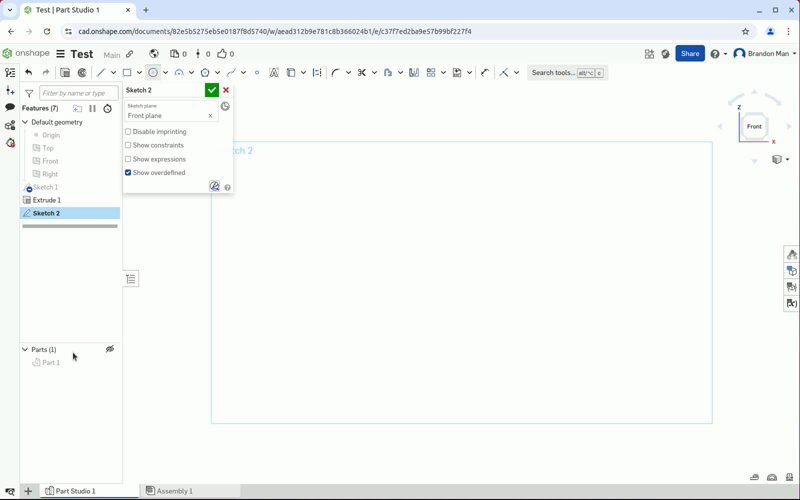
mouse_move(565, 282)
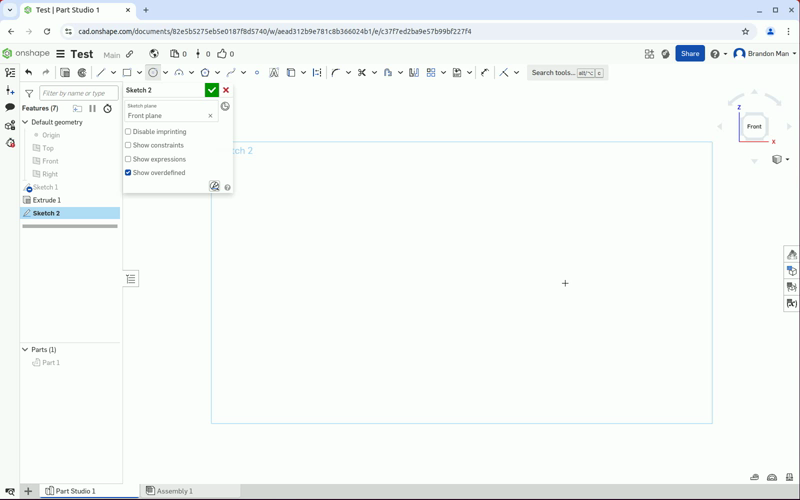
click(565, 282)
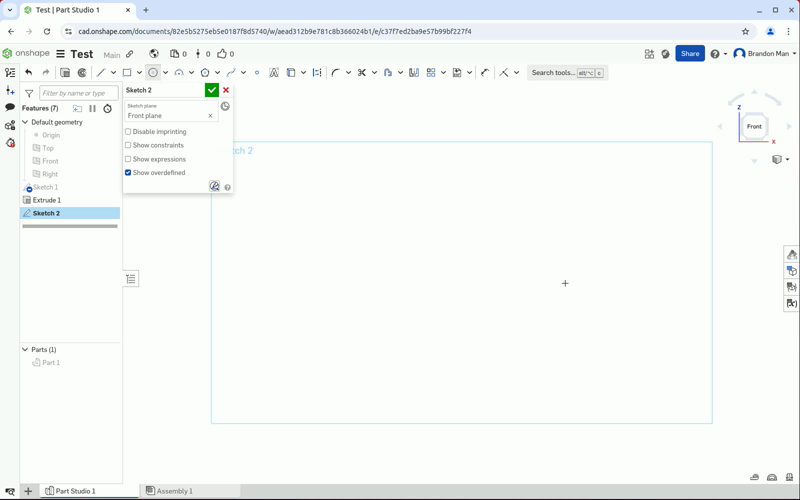
key_up(shift)
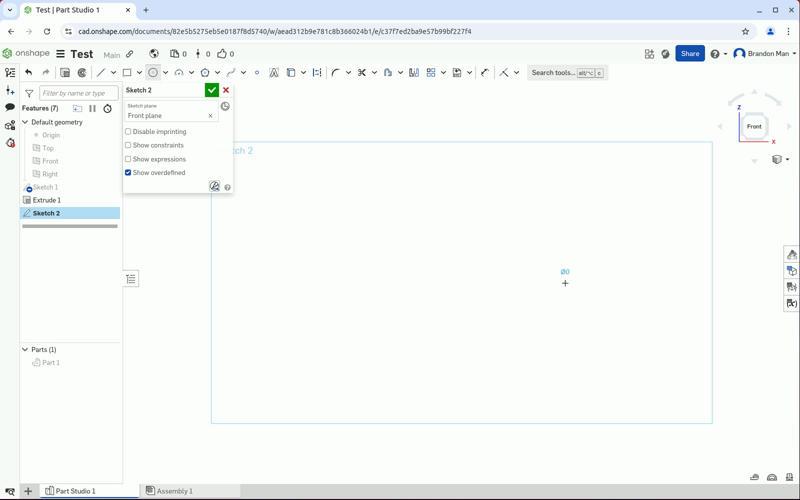
mouse_move(574, 282)
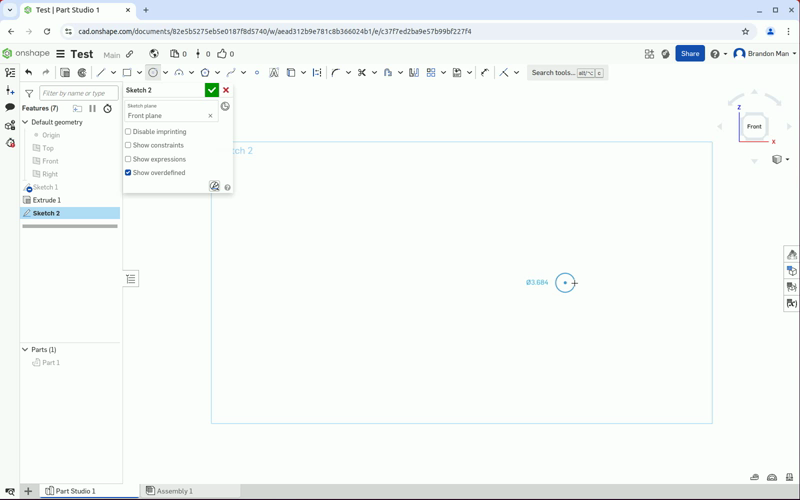
click(574, 282)
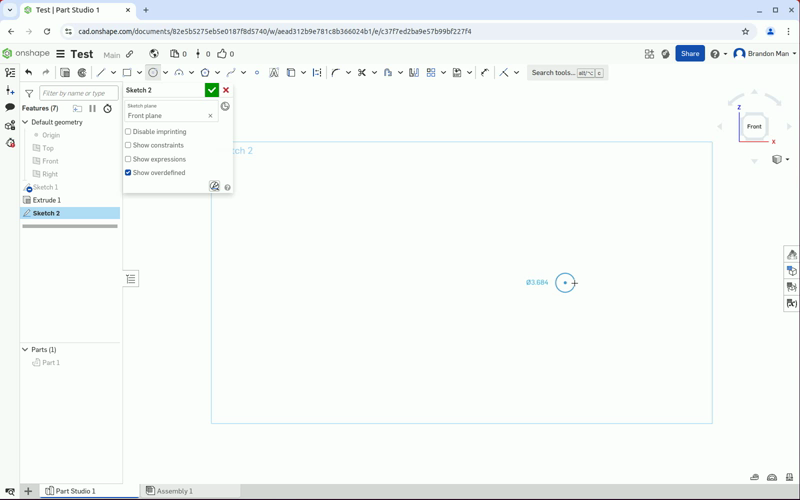
key(esc)
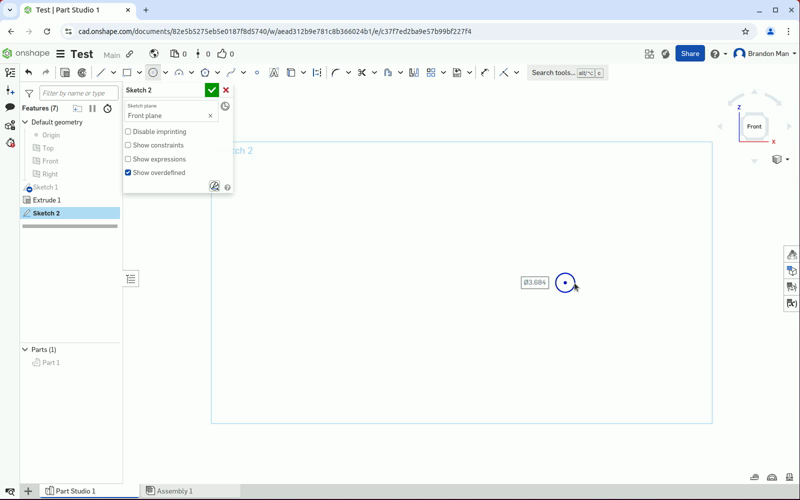
key(c)
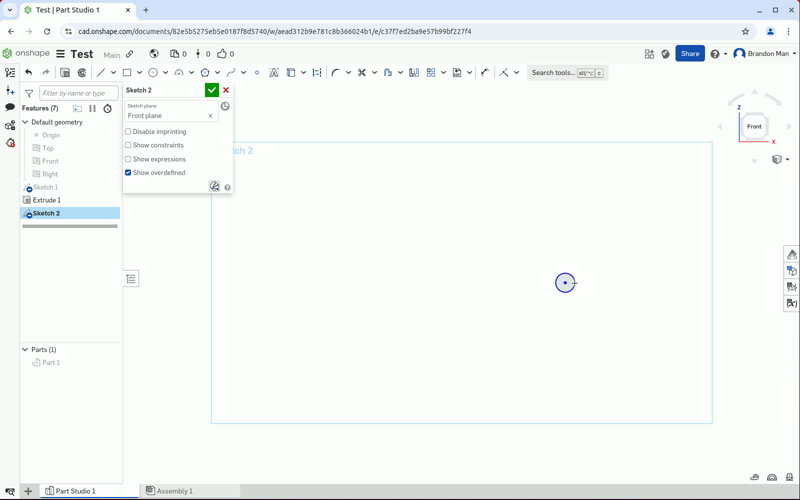
key_down(shift)
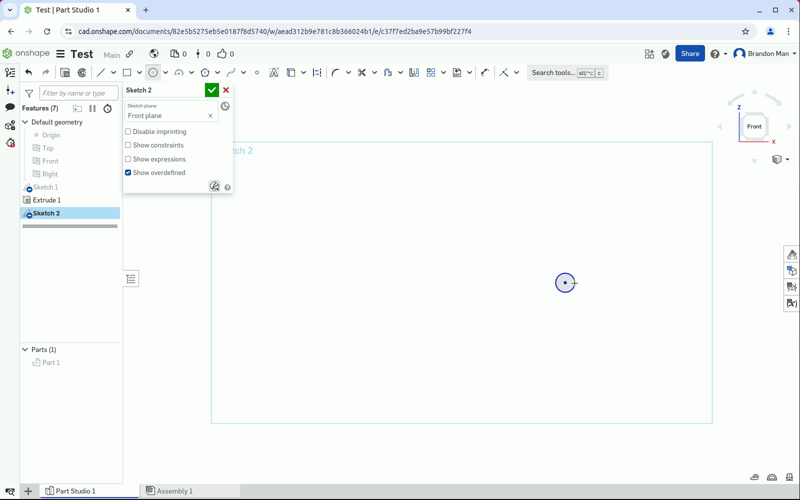
mouse_move(565, 282)
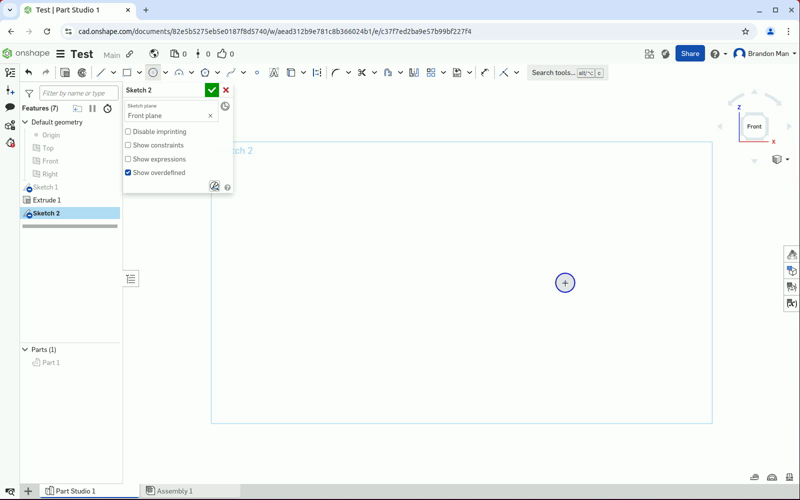
click(565, 282)
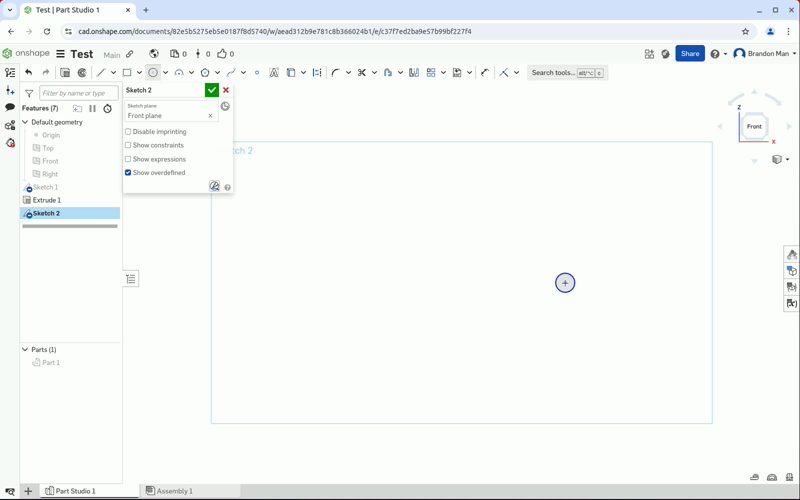
key_up(shift)
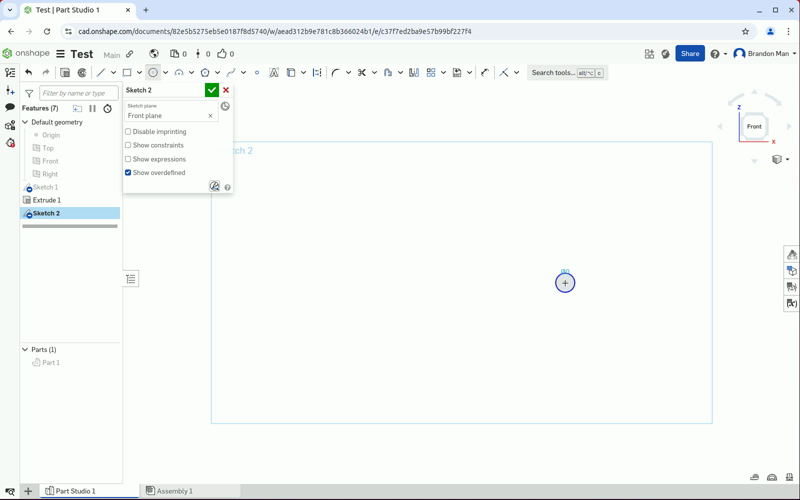
mouse_move(568, 282)
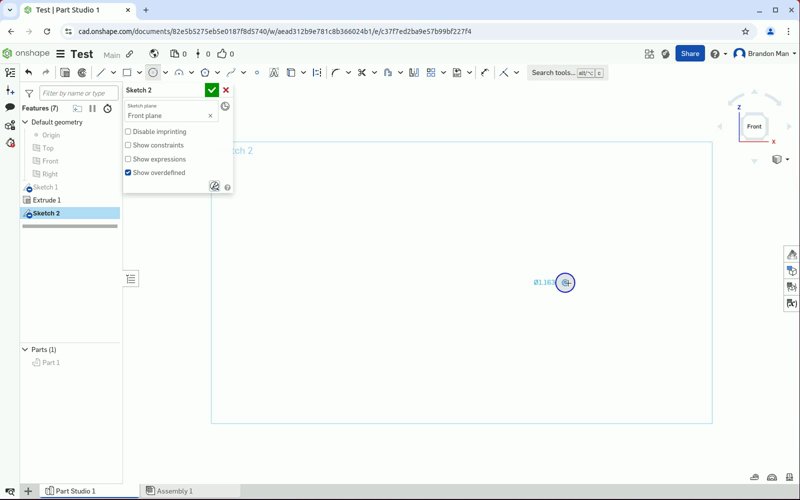
scroll(6)
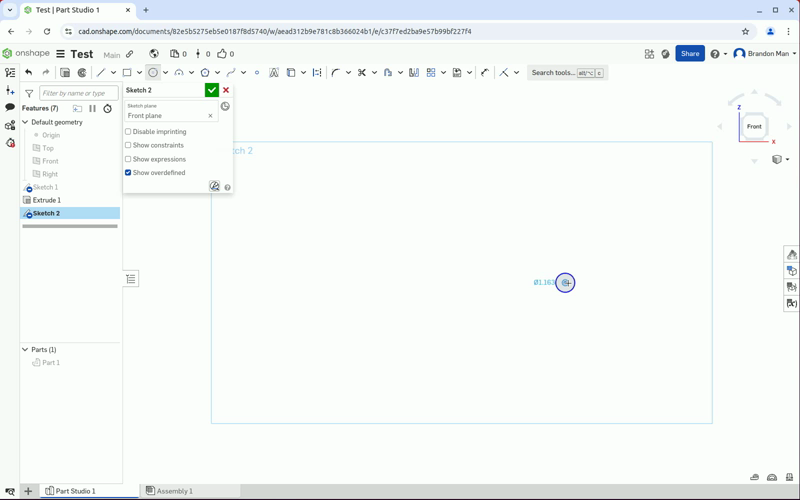
scroll(6)
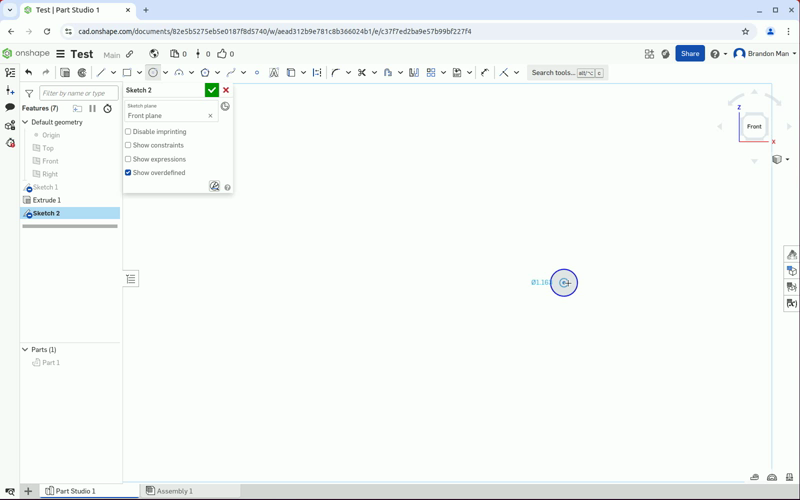
scroll(6)
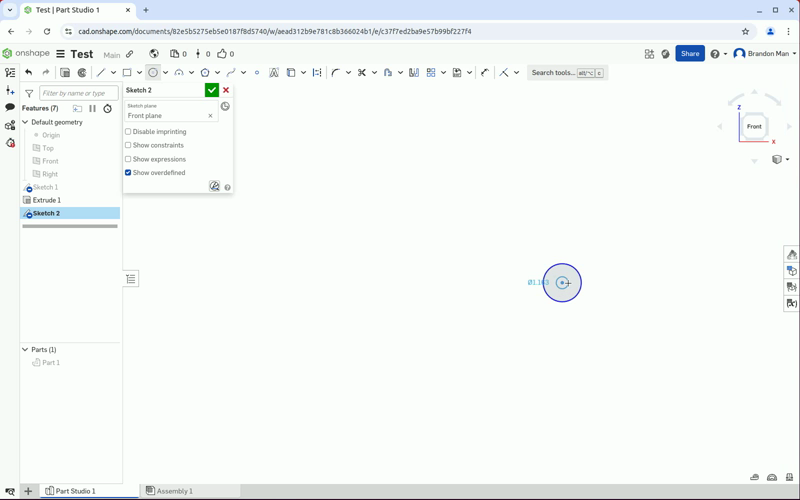
scroll(6)
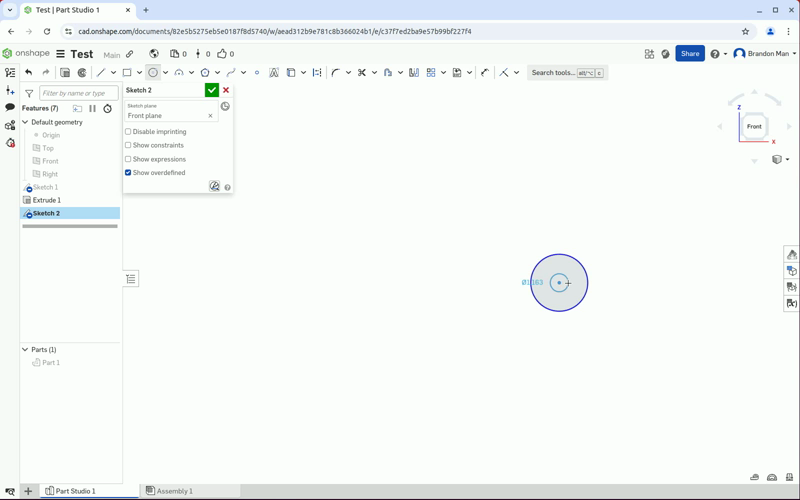
scroll(6)
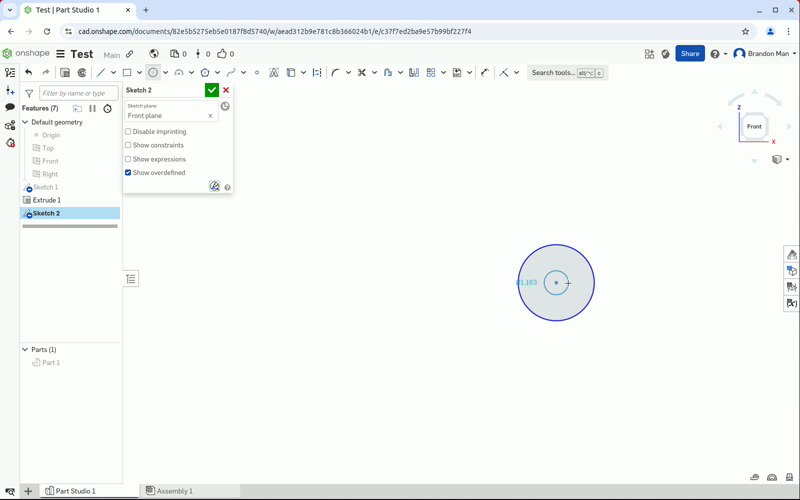
scroll(6)
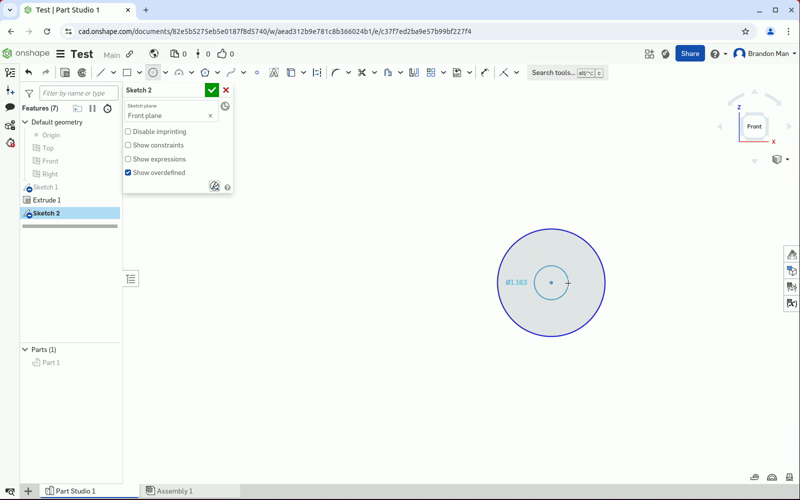
scroll(6)
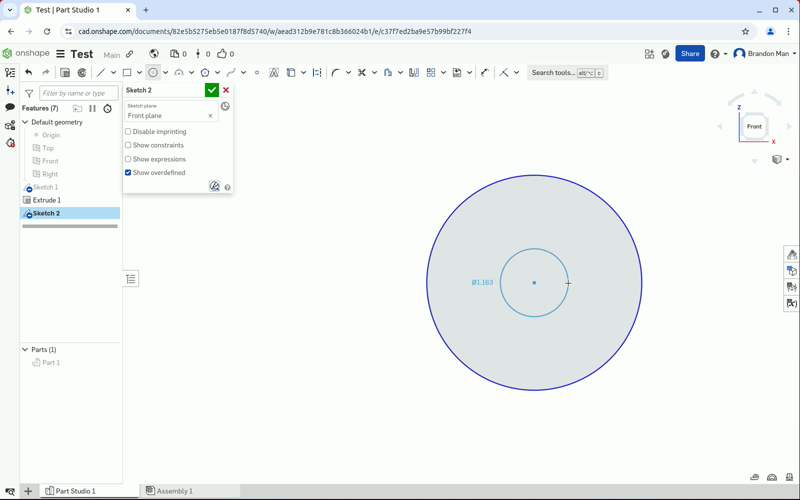
click(568, 282)
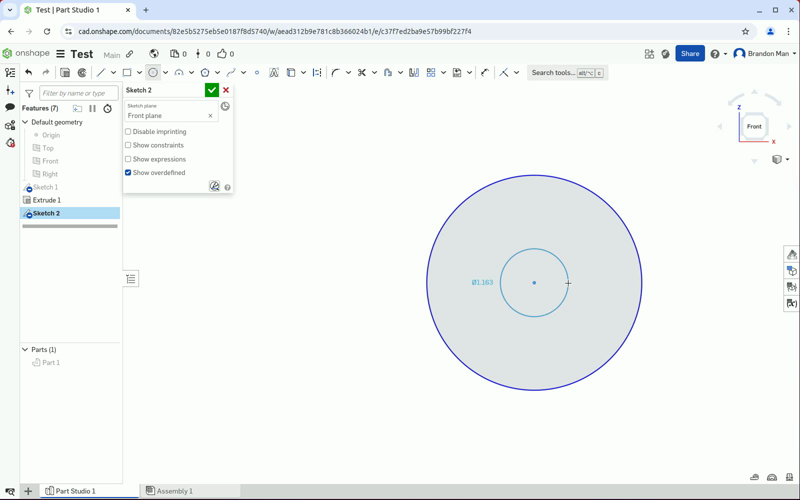
scroll(-6)
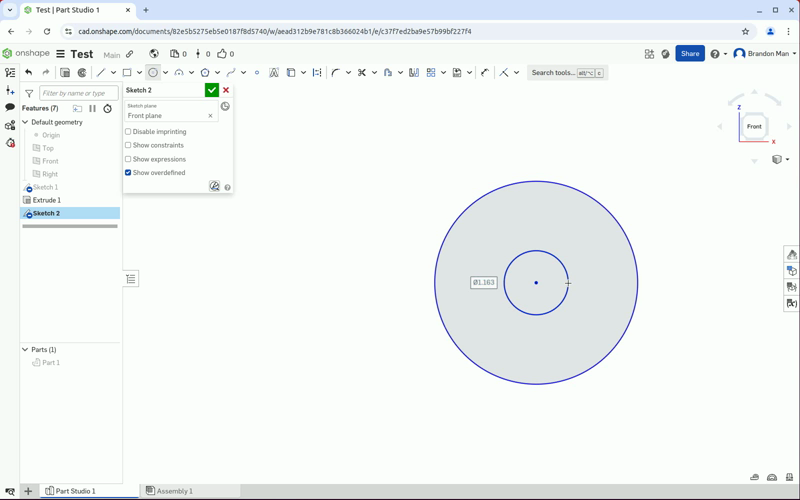
scroll(-6)
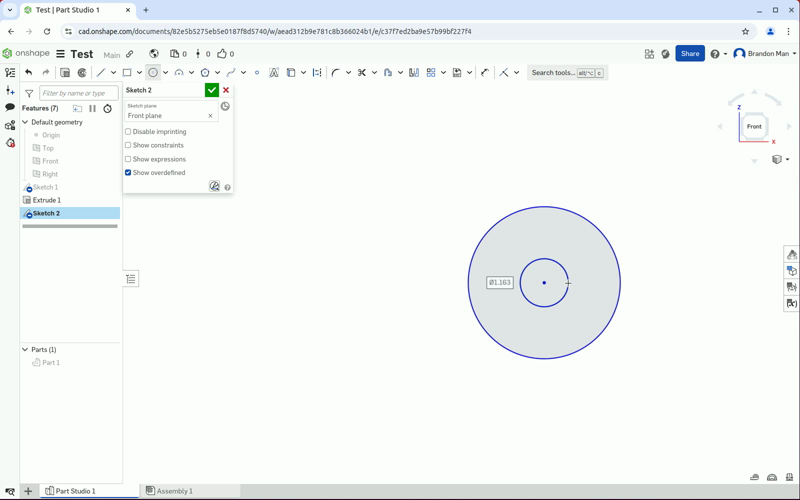
scroll(-6)
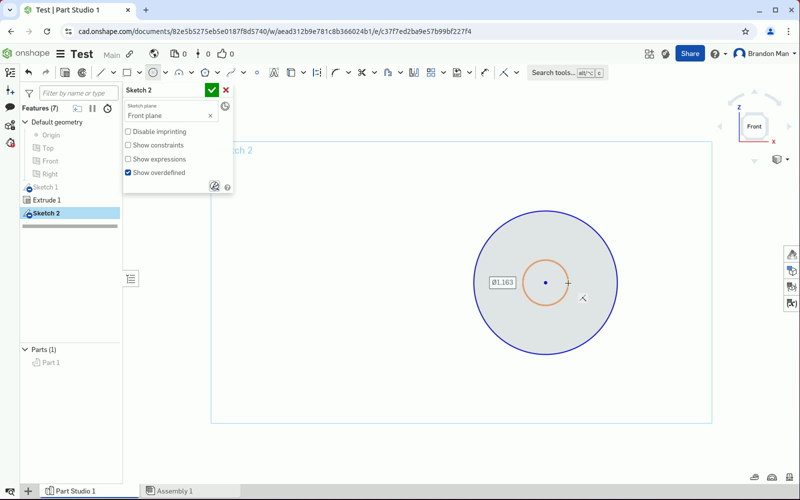
scroll(-6)
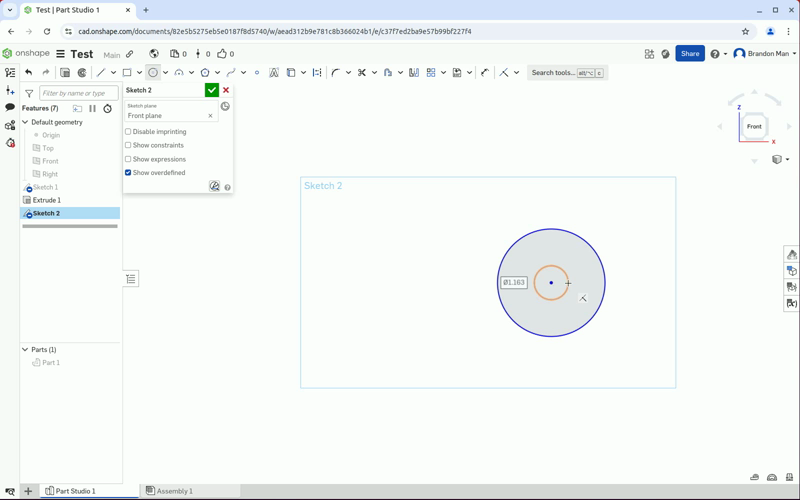
scroll(-6)
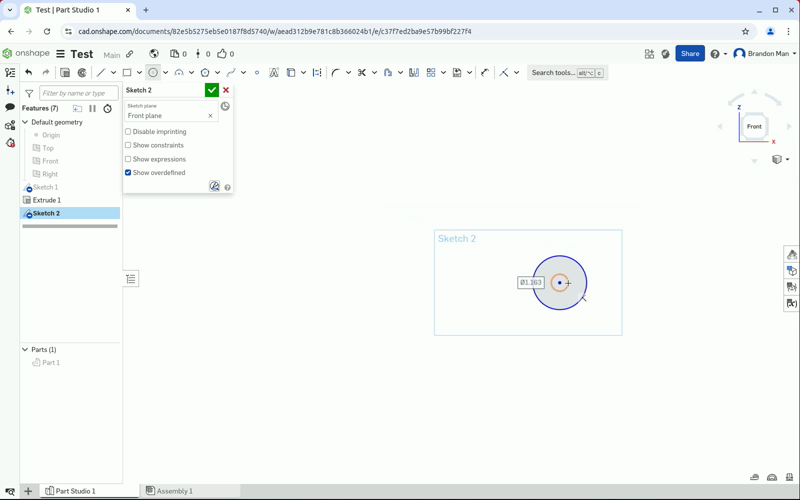
scroll(-6)
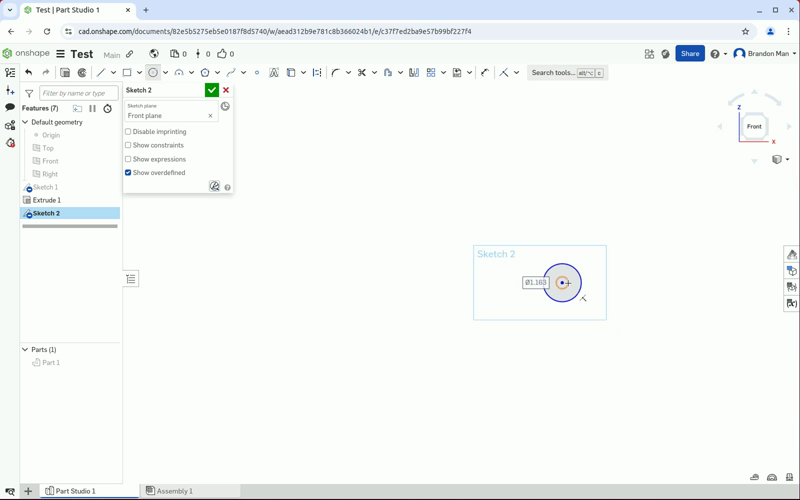
scroll(-6)
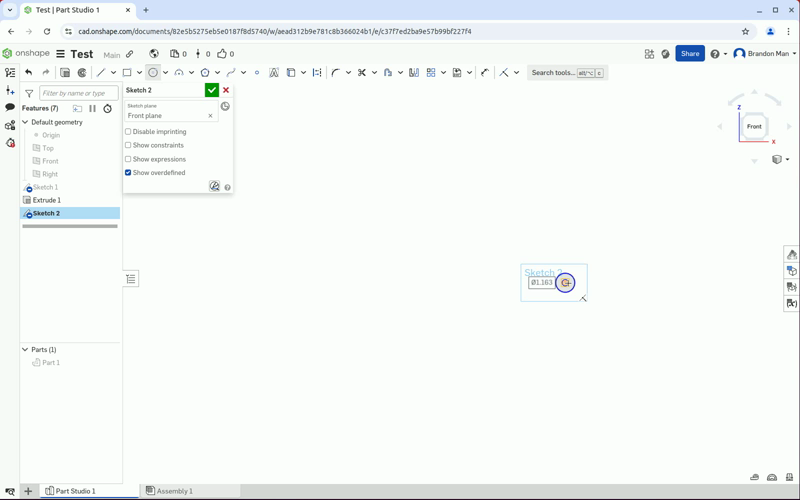
key(esc)
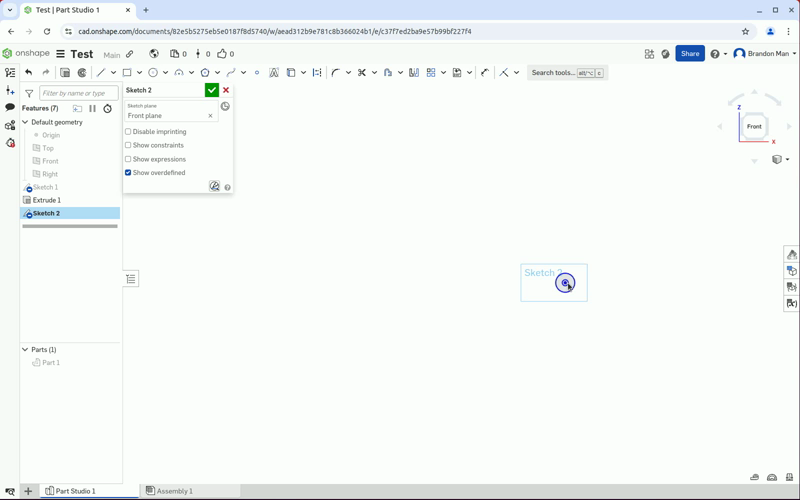
mouse_move(560, 287)
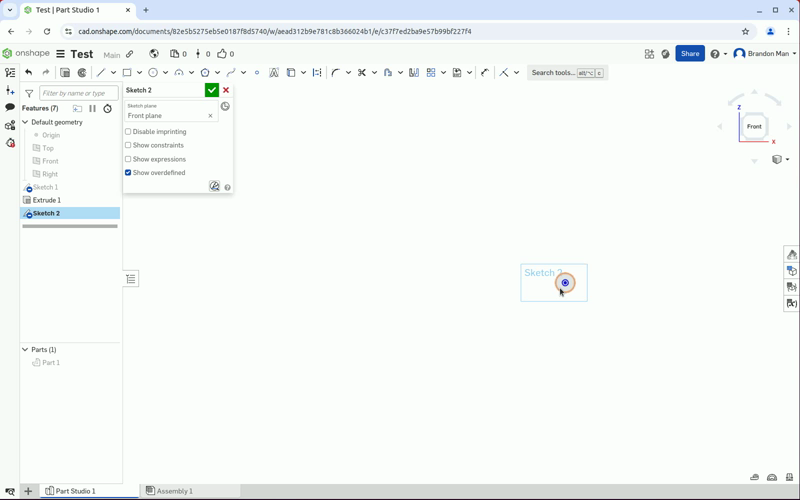
scroll(6)
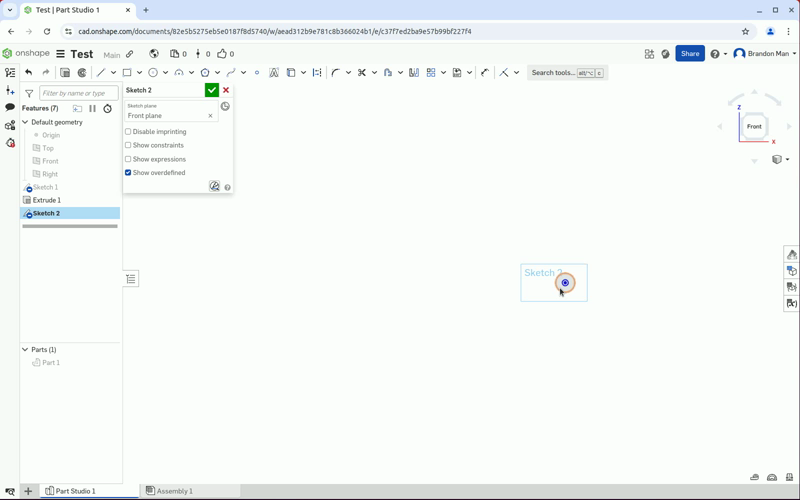
scroll(6)
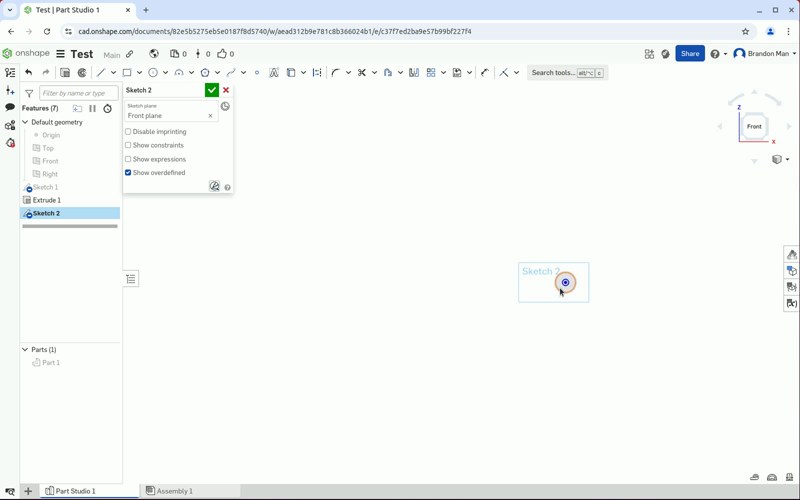
scroll(6)
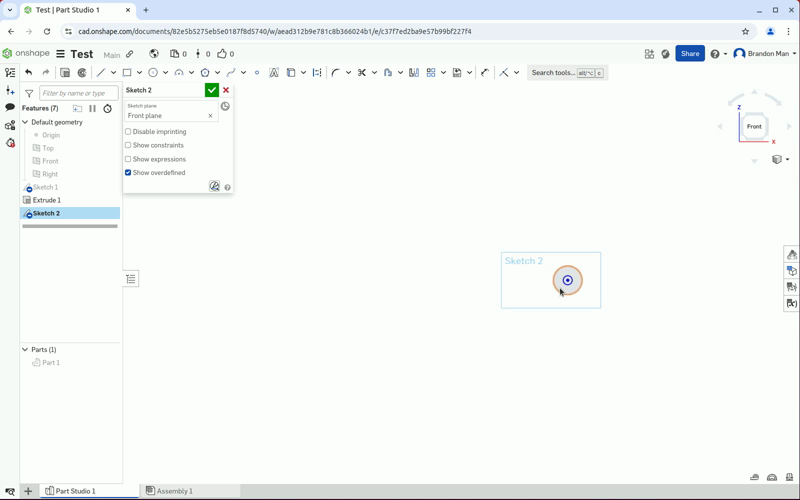
scroll(6)
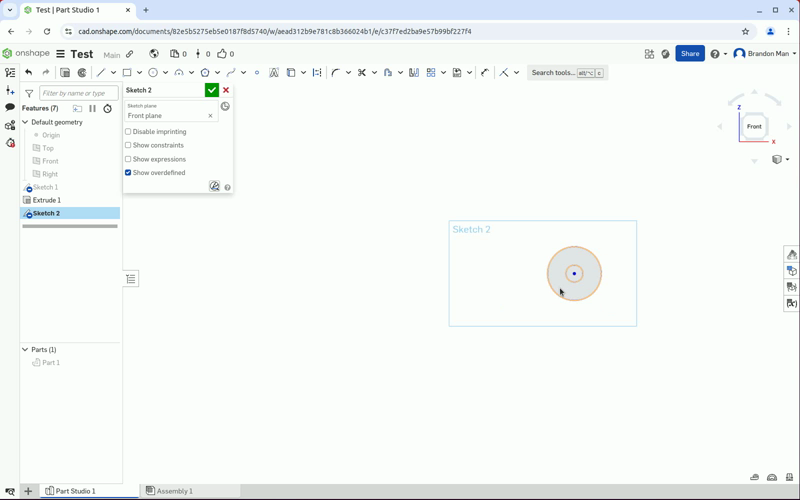
scroll(6)
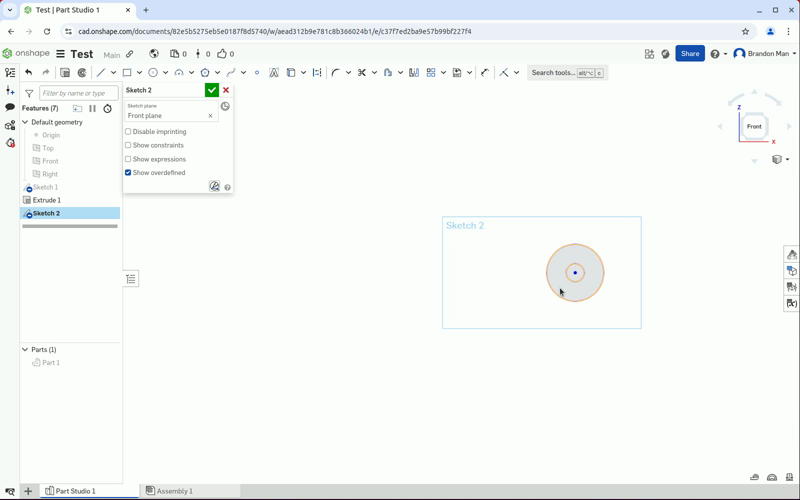
scroll(6)
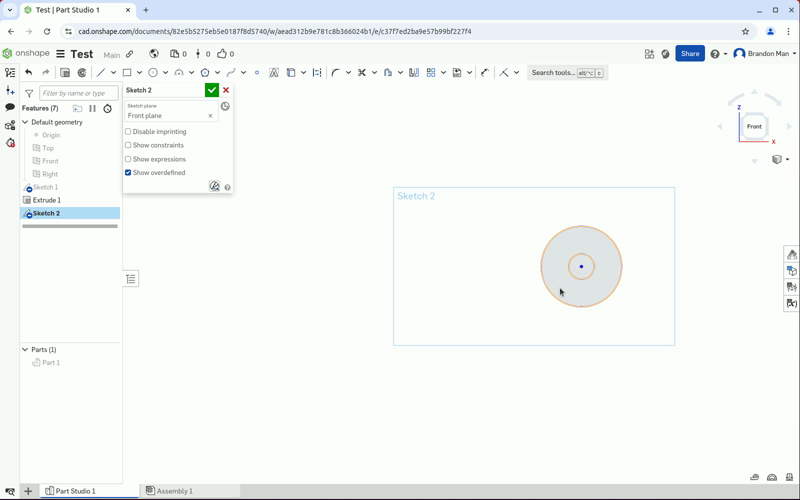
scroll(6)
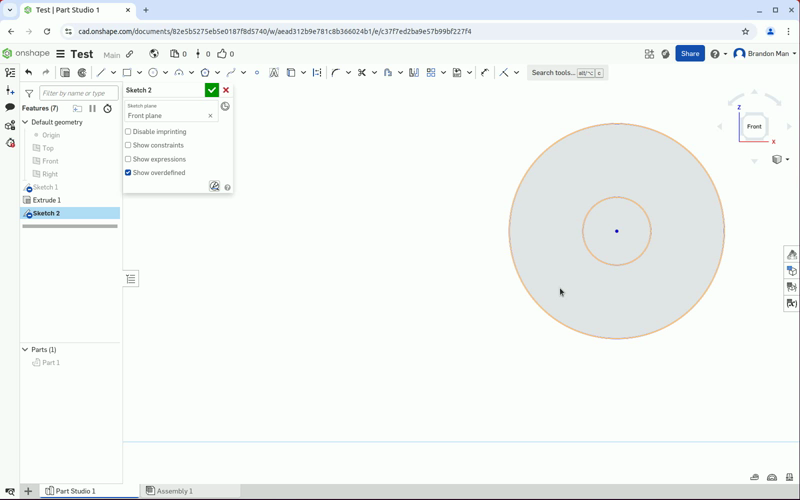
click(560, 287)
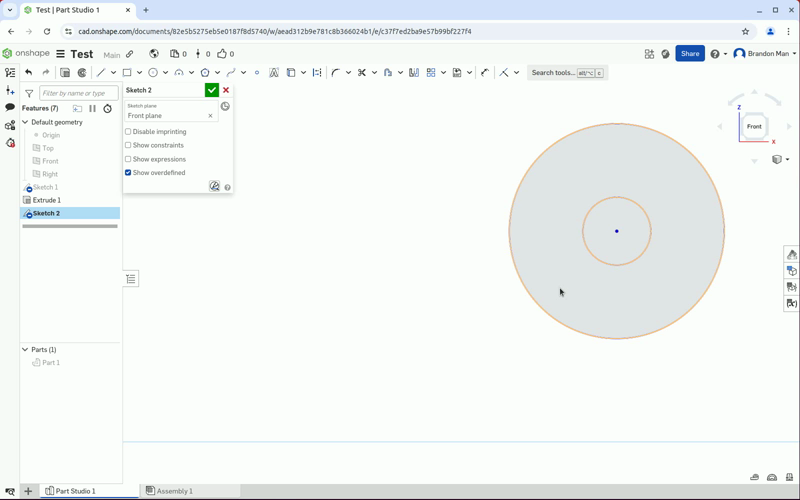
scroll(-6)
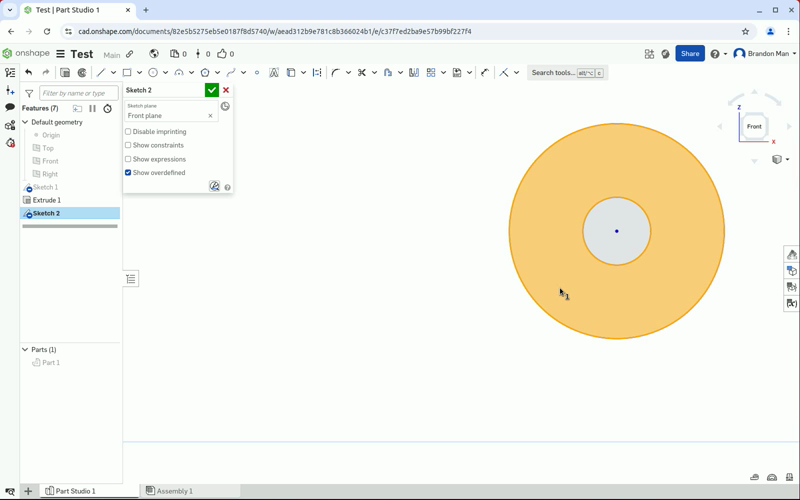
scroll(-6)
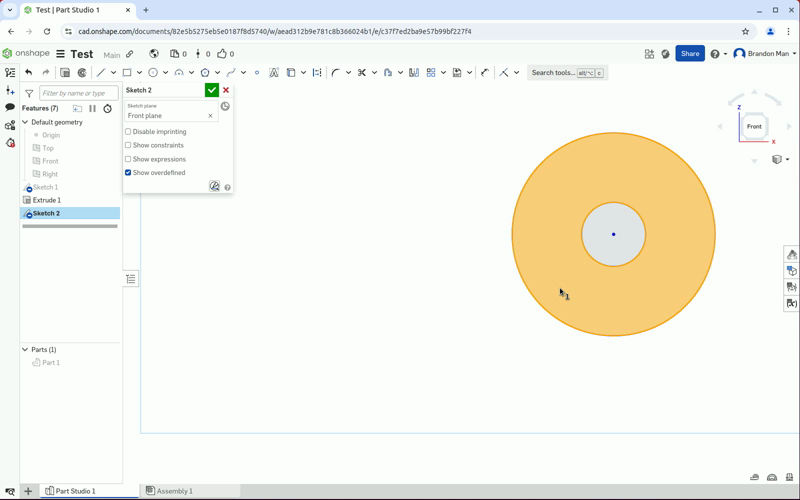
scroll(-6)
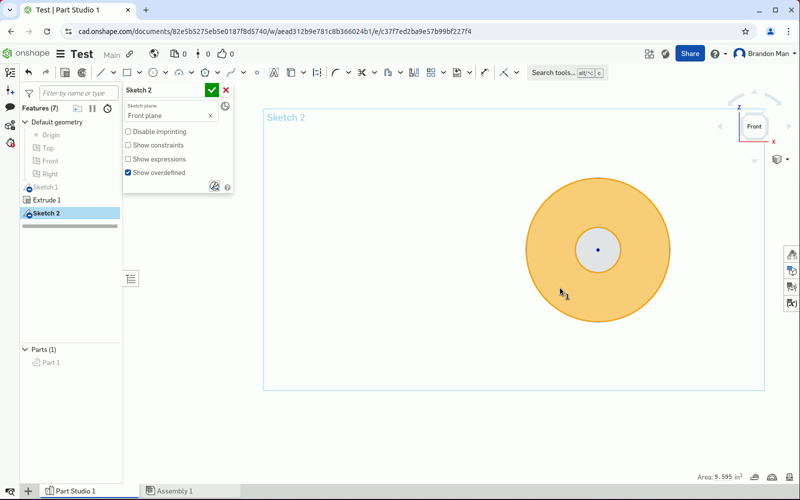
scroll(-6)
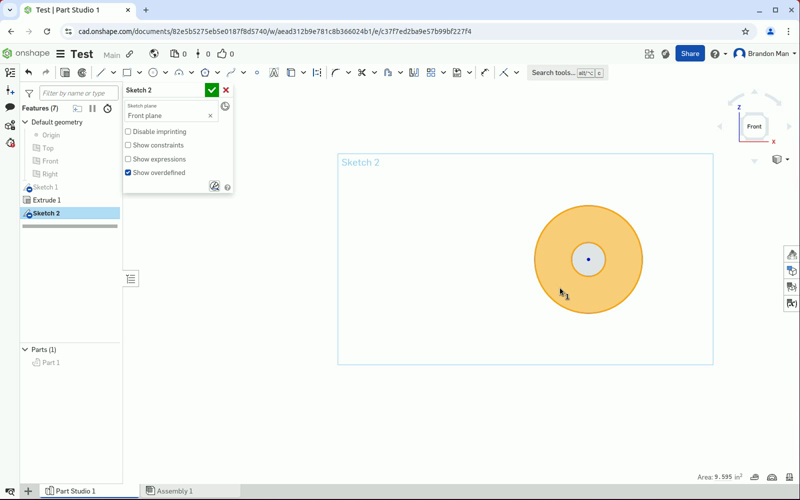
scroll(-6)
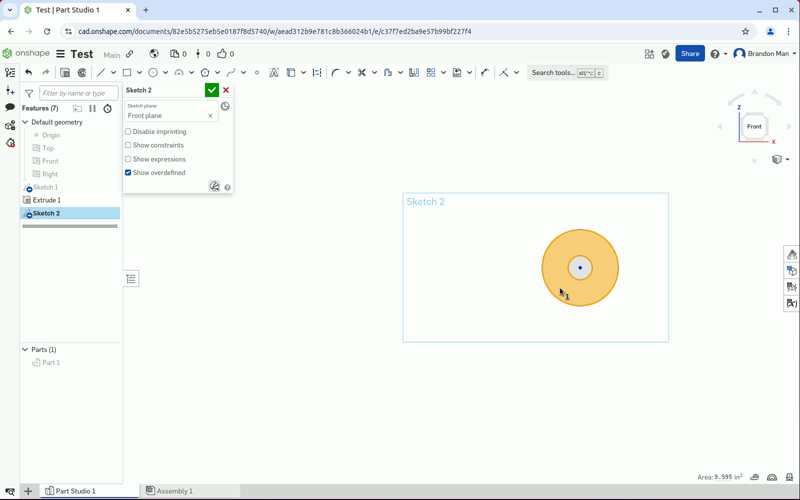
scroll(-6)
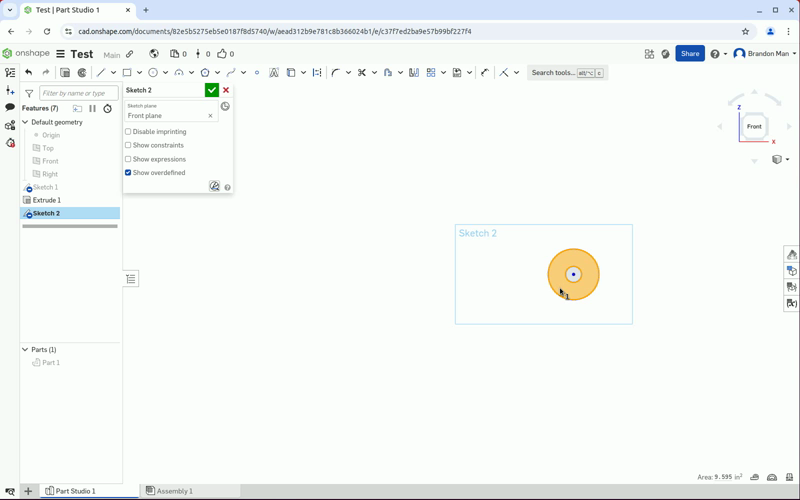
scroll(-6)
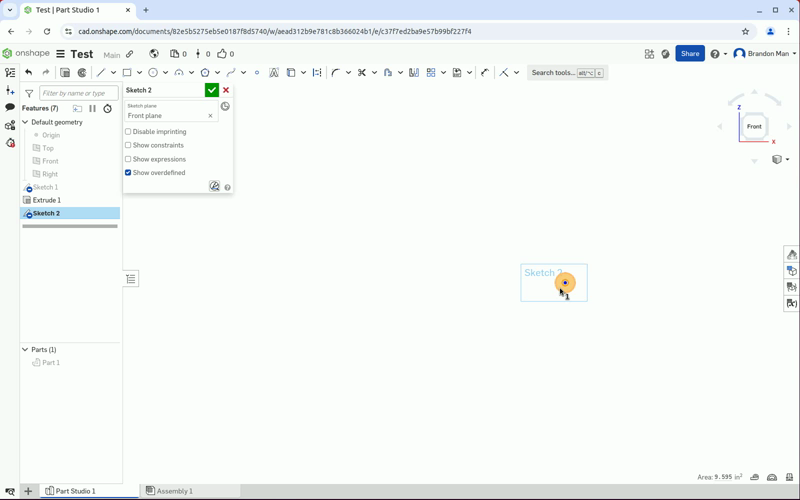
mouse_move(73, 352)
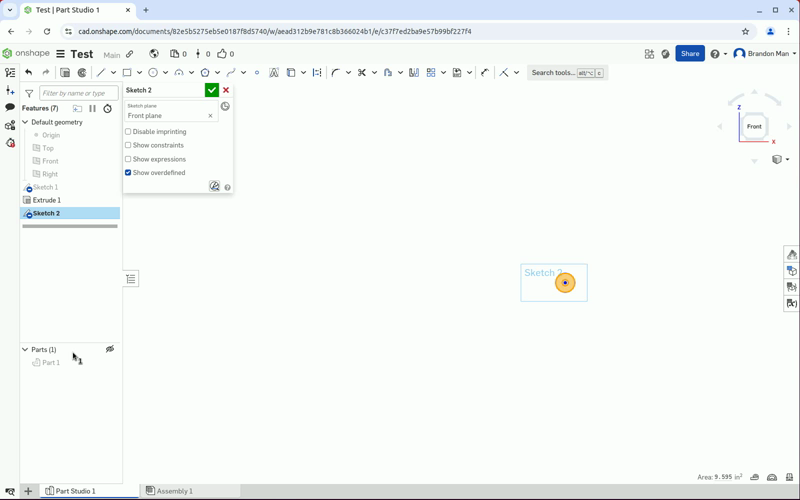
key(shift+y)
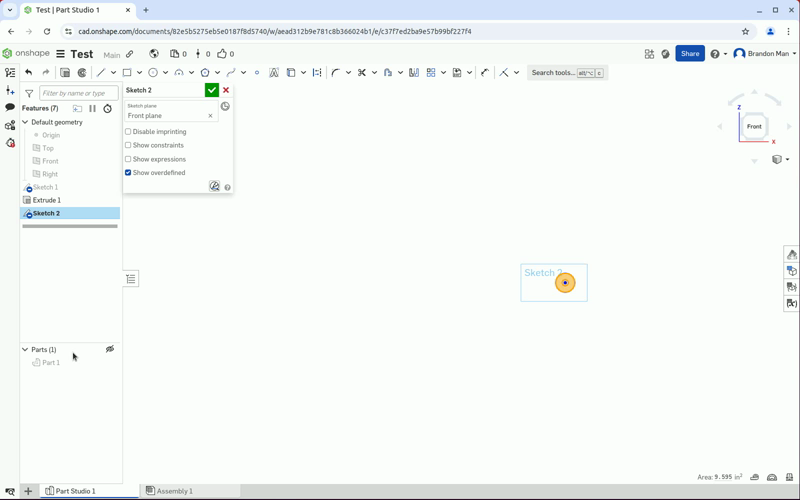
key(shift+e)
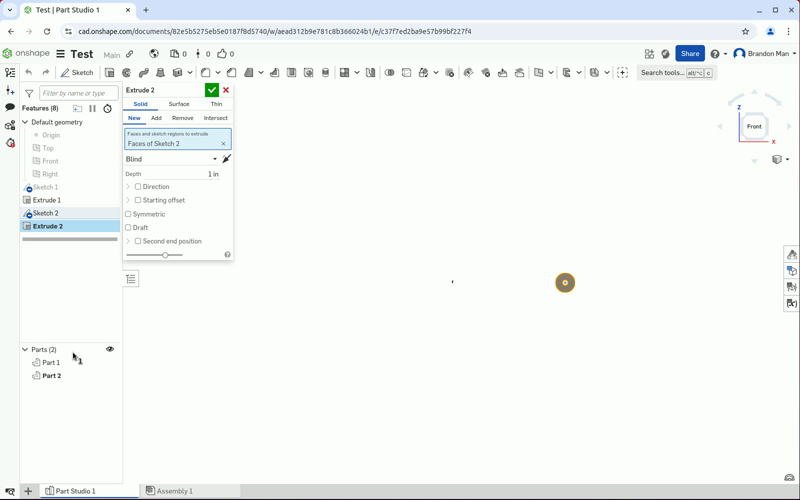
mouse_move(143, 106)
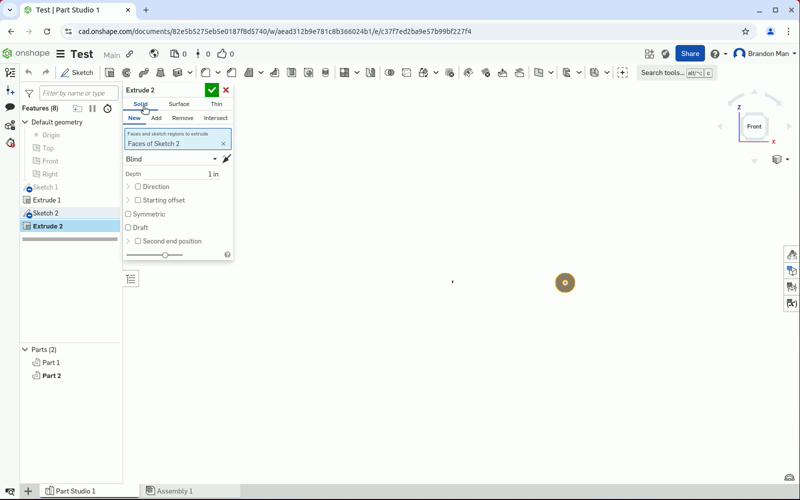
click(143, 106)
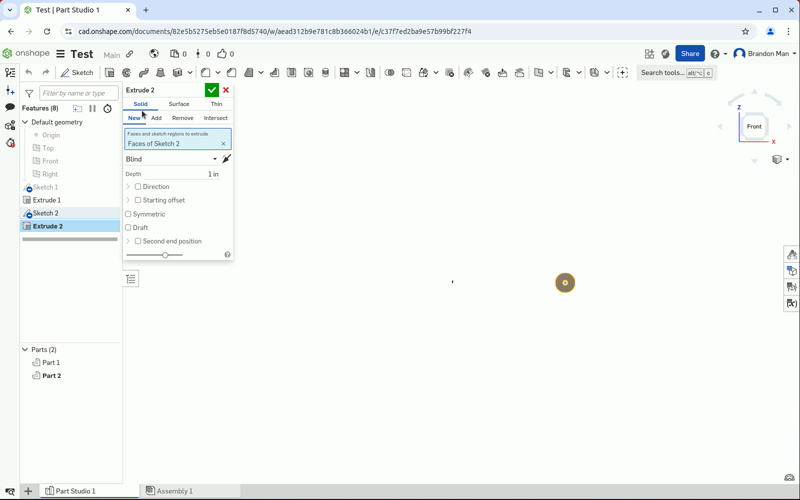
mouse_move(137, 120)
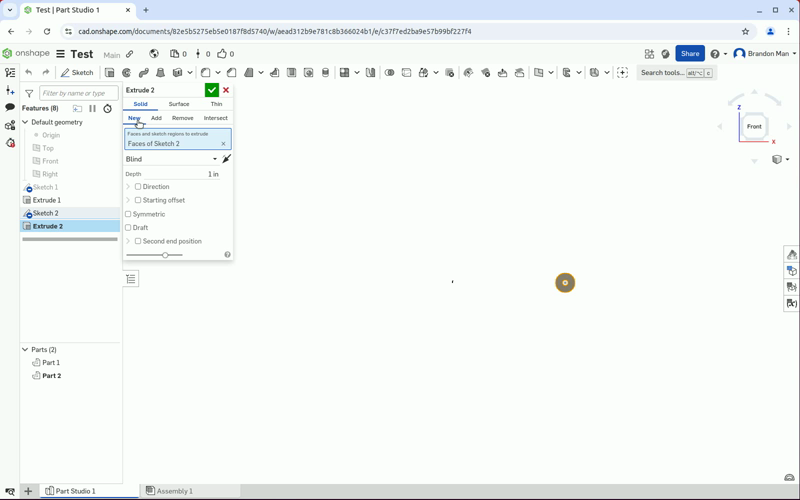
click(137, 120)
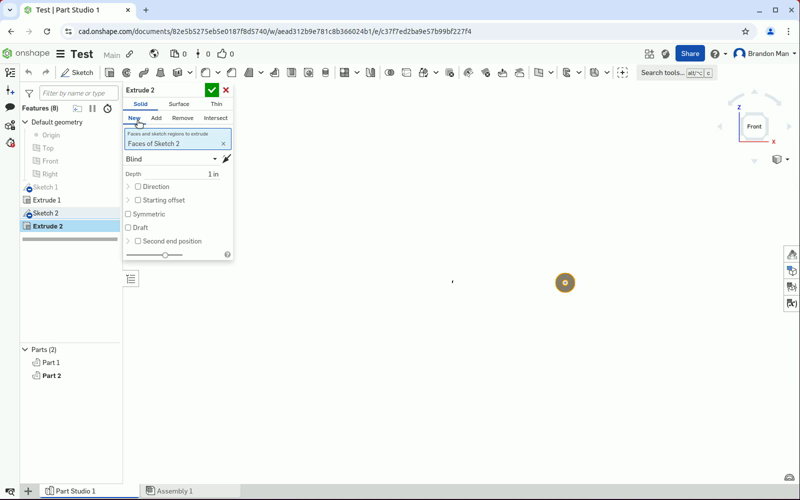
key(tab, 4)
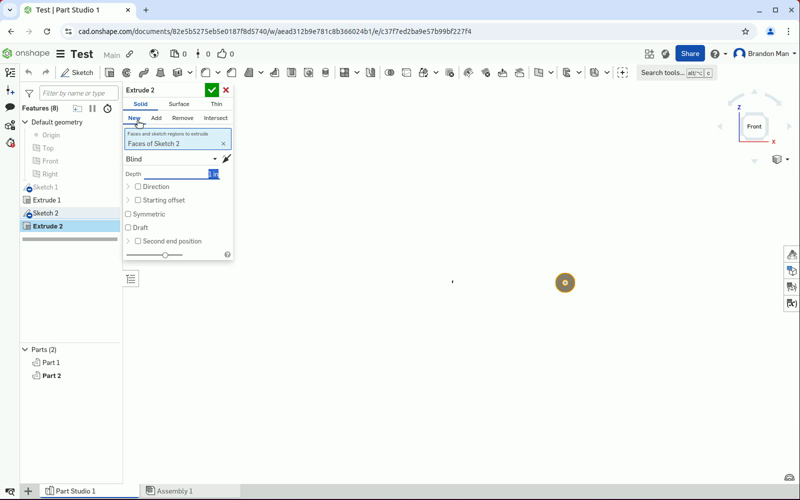
text(0.481)
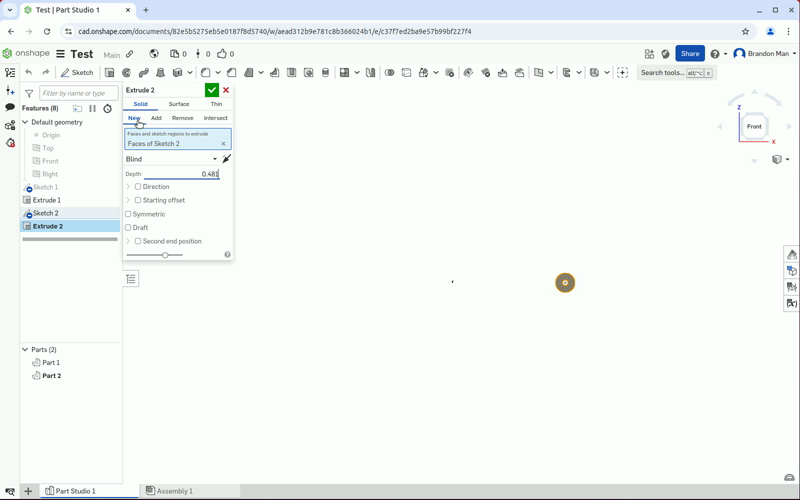
key(enter)
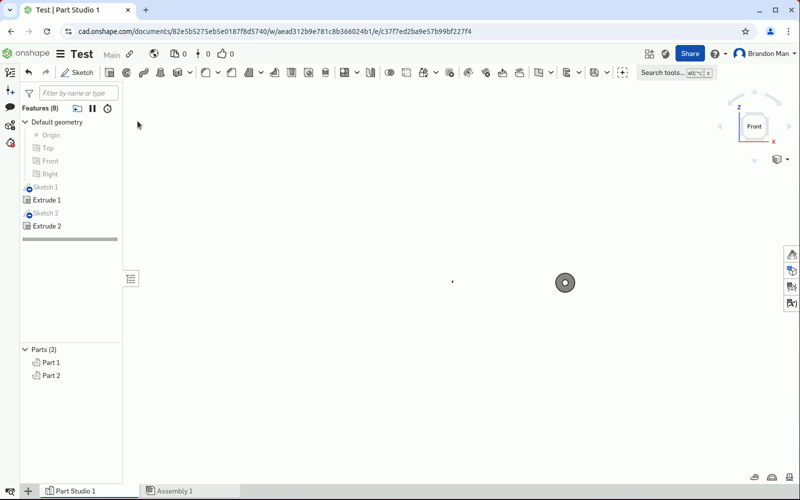
key(shift+h)
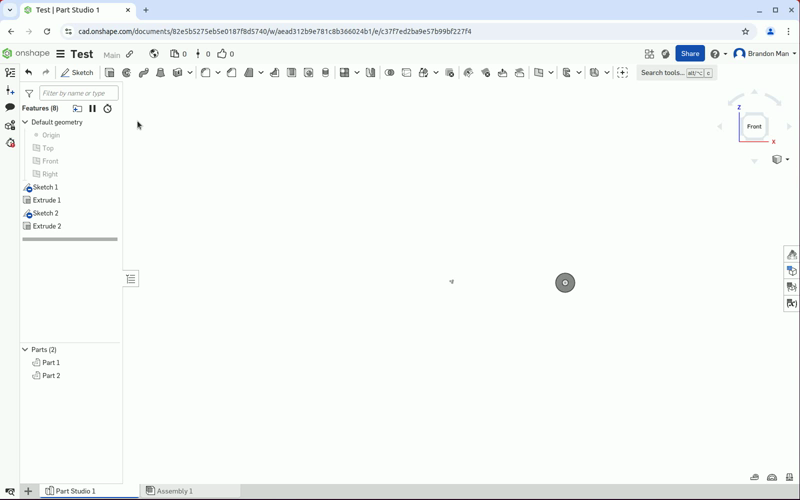
key(shift+h)
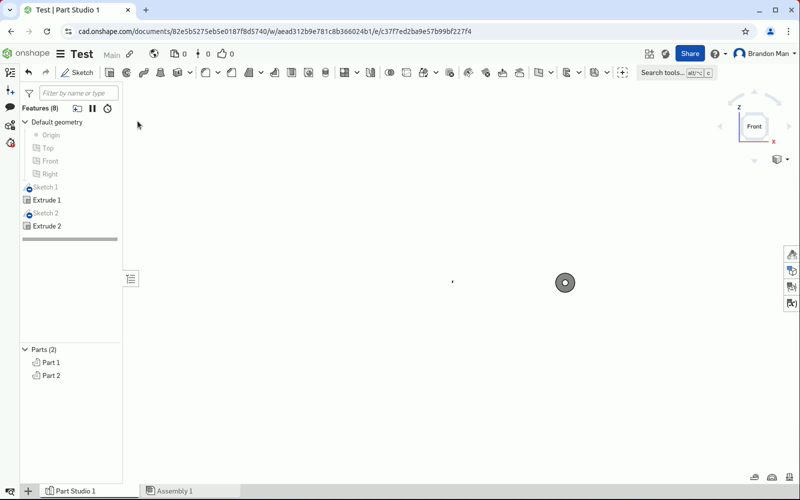
mouse_move(73, 189)
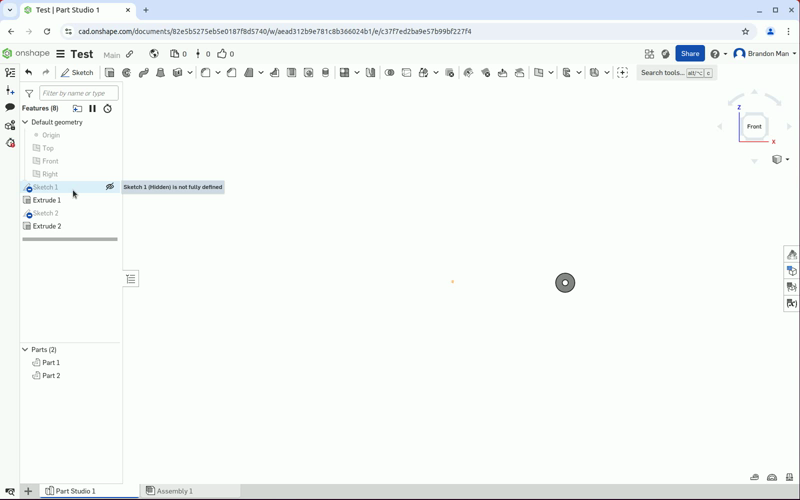
click(73, 189)
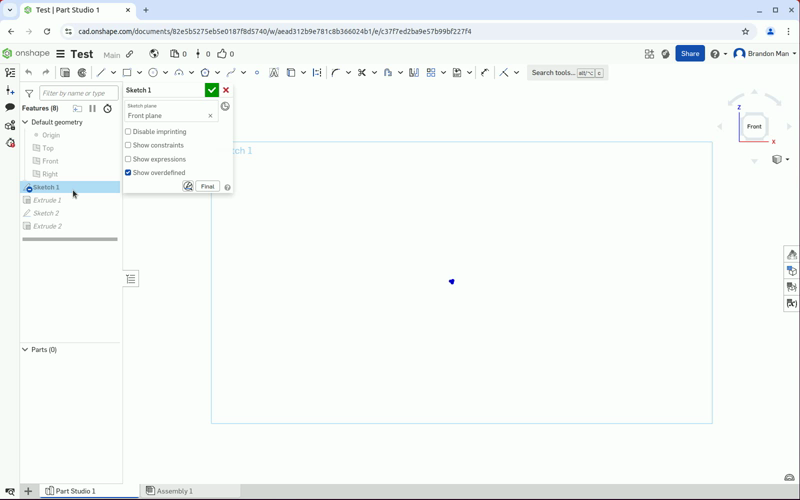
mouse_move(229, 92)
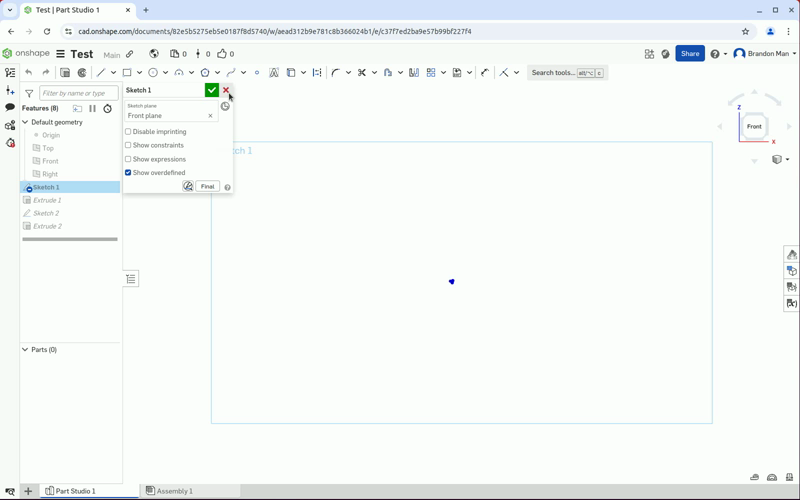
click(229, 92)
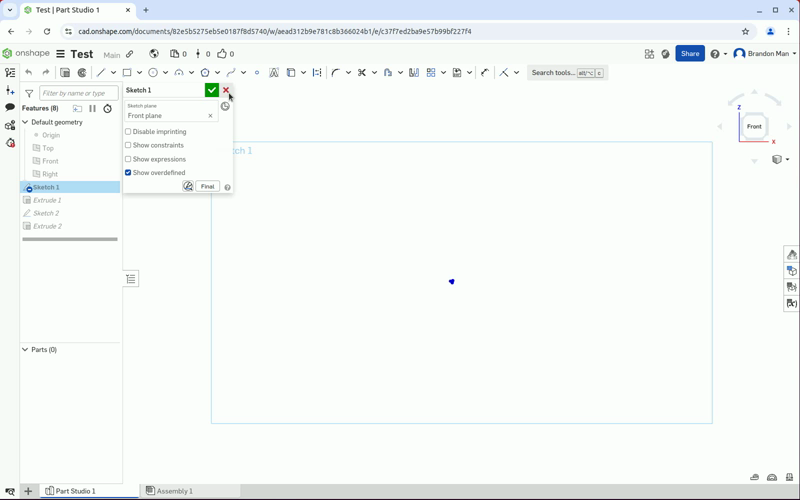
key(shift+s)
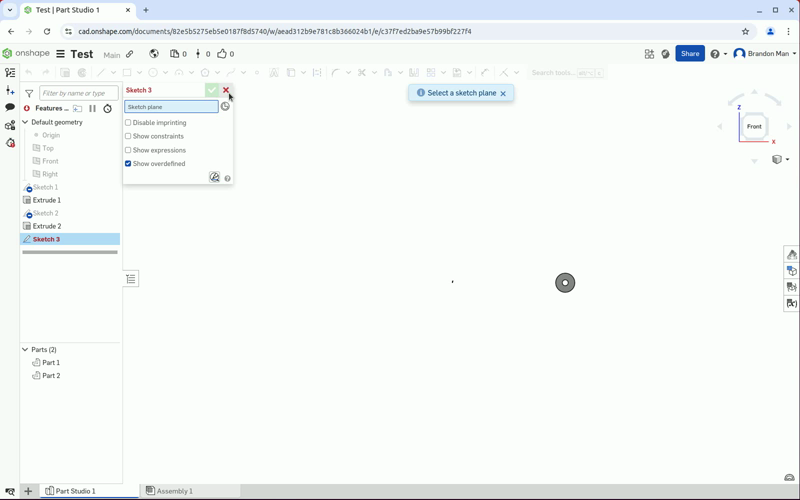
mouse_move(73, 163)
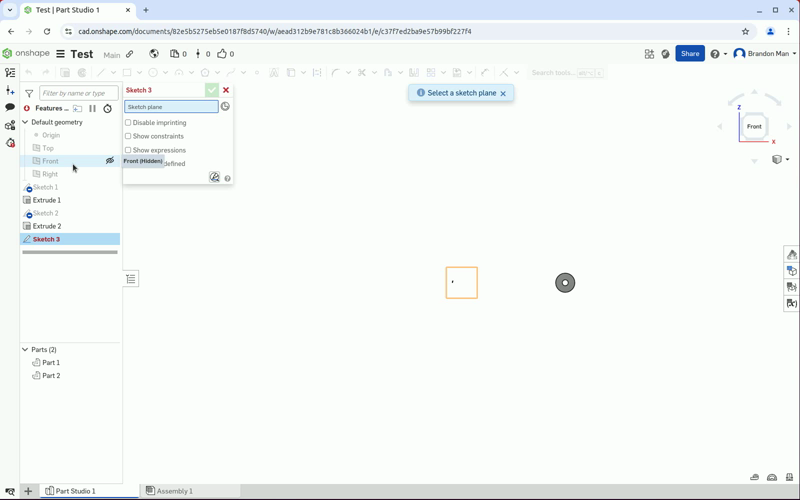
click(73, 163)
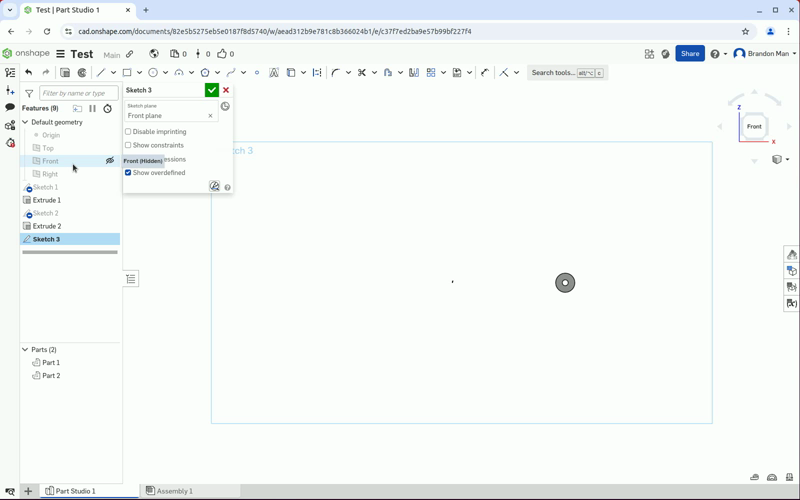
mouse_move(73, 352)
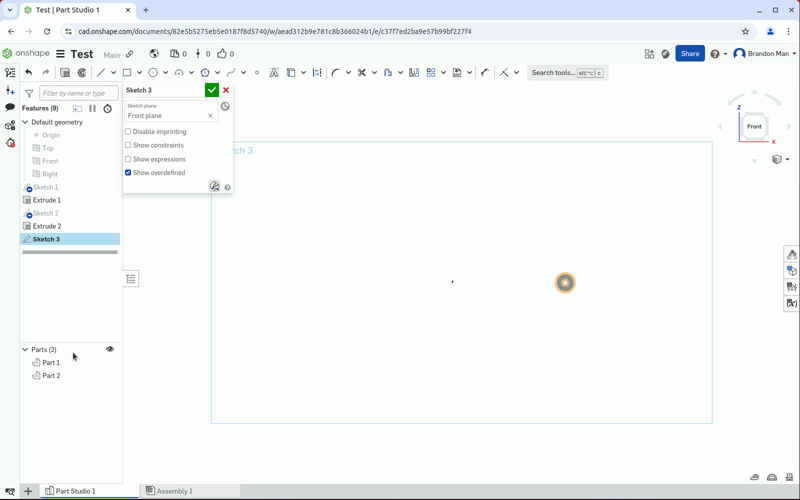
key(y)
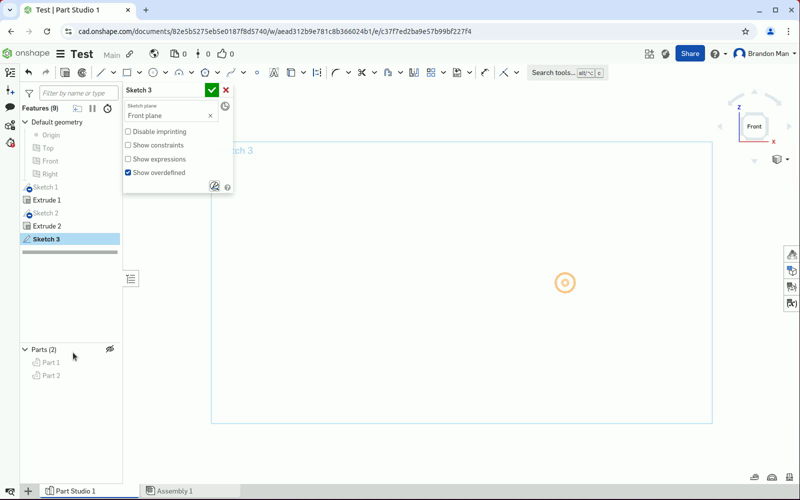
key(a)
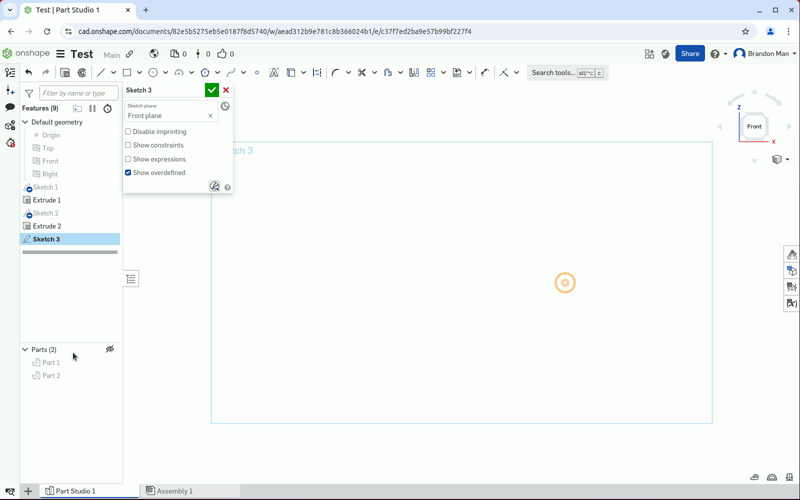
key_down(shift)
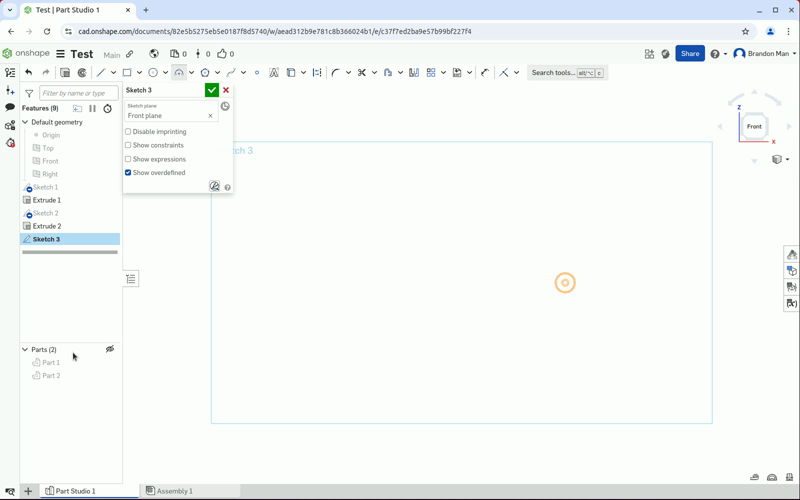
mouse_move(452, 281)
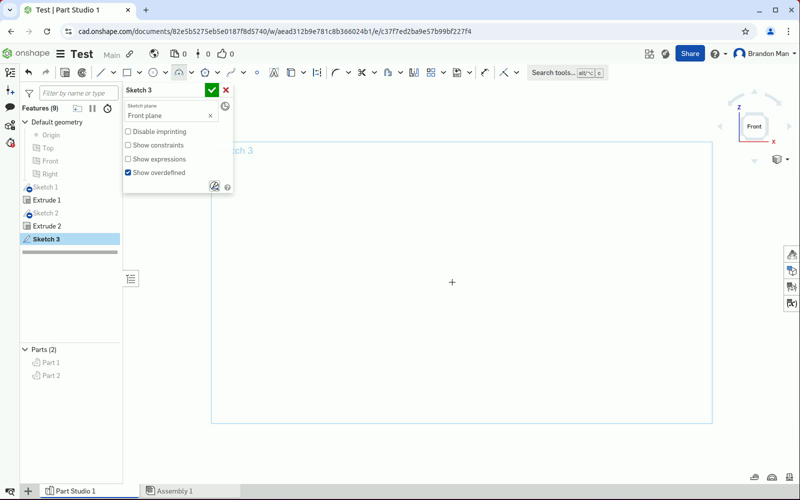
click(452, 281)
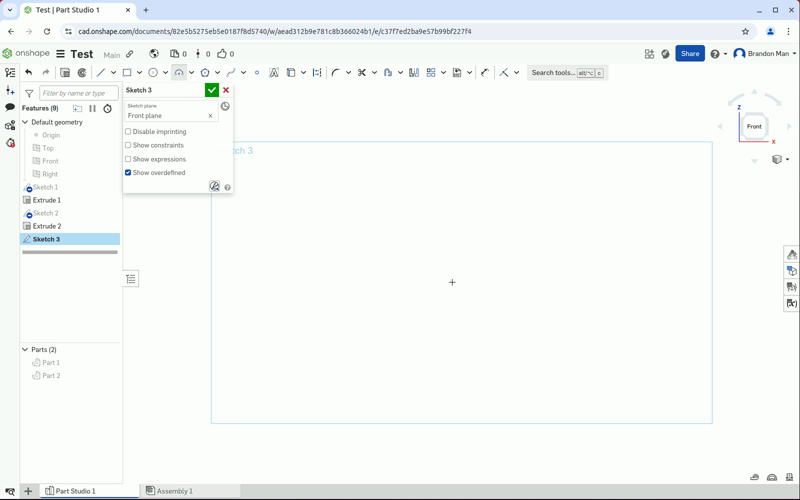
key_up(shift)
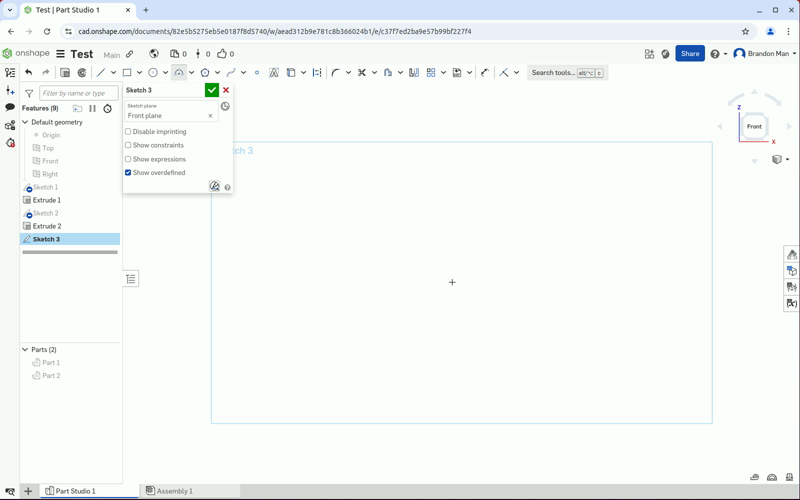
key_down(shift)
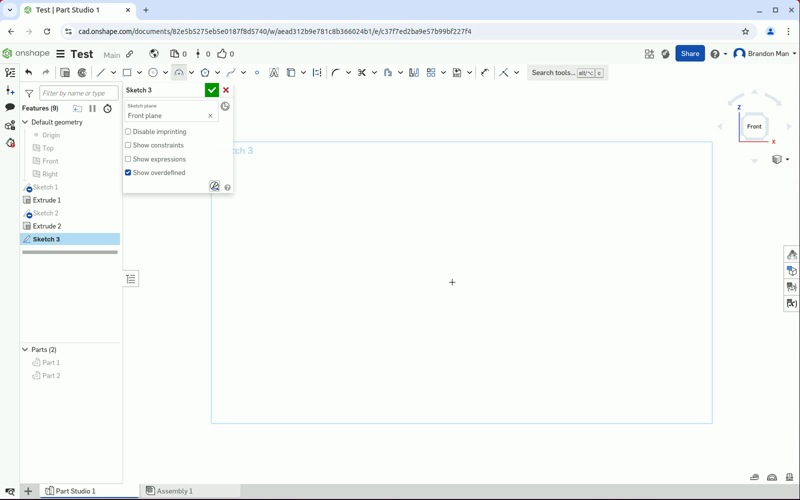
mouse_move(461, 273)
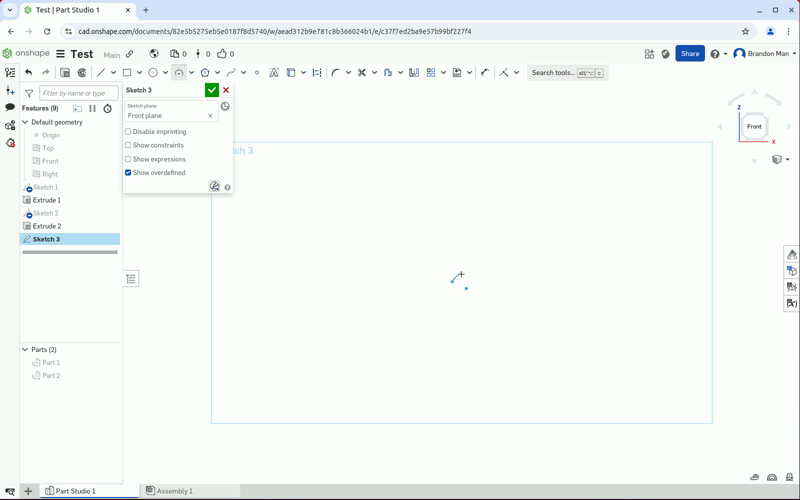
click(461, 273)
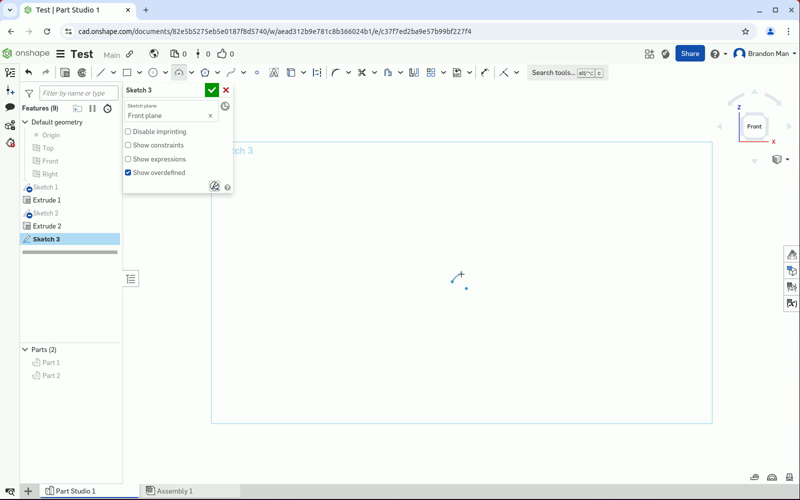
mouse_move(455, 276)
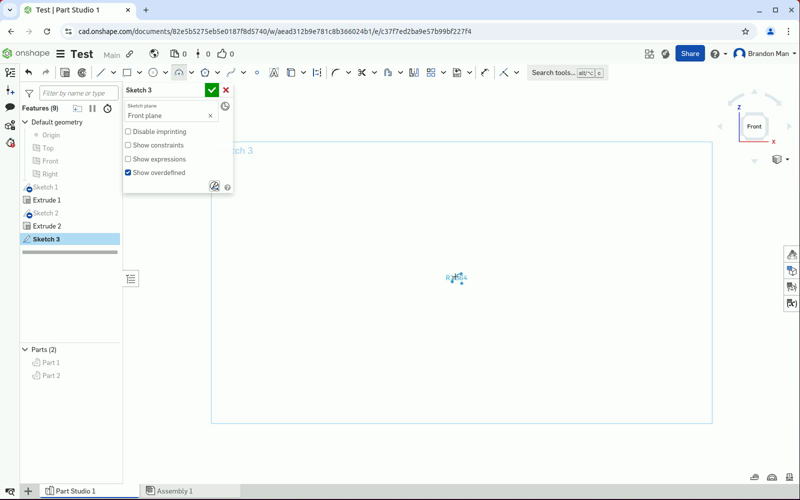
click(455, 276)
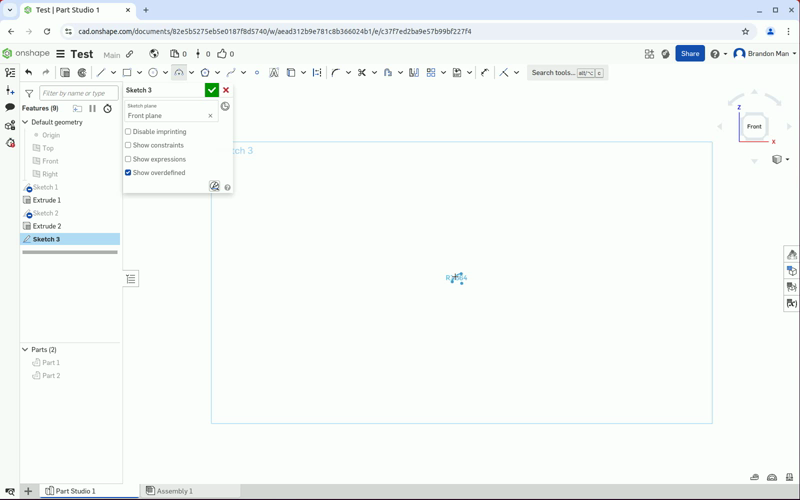
key_up(shift)
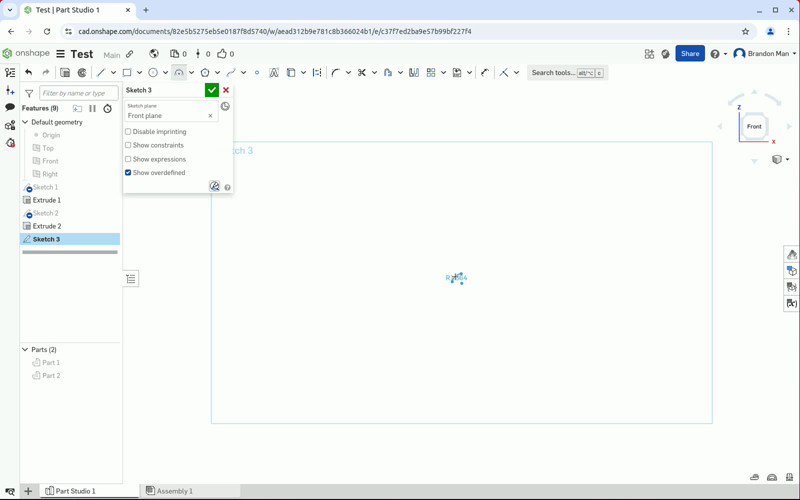
key(esc)
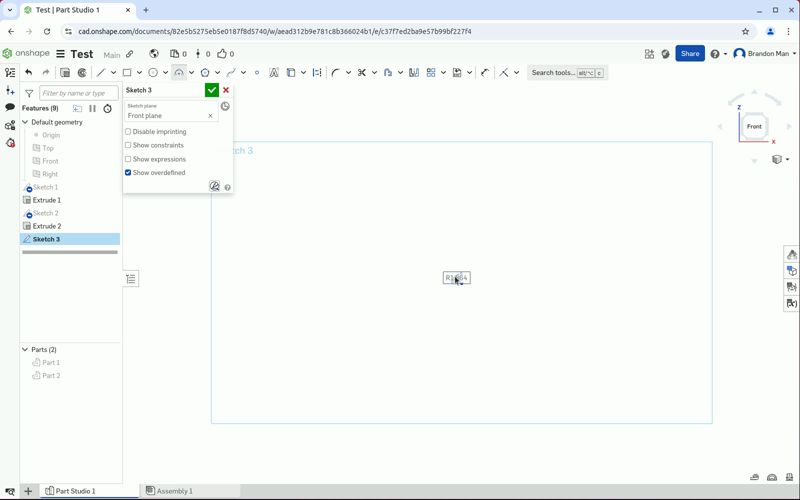
key(l)
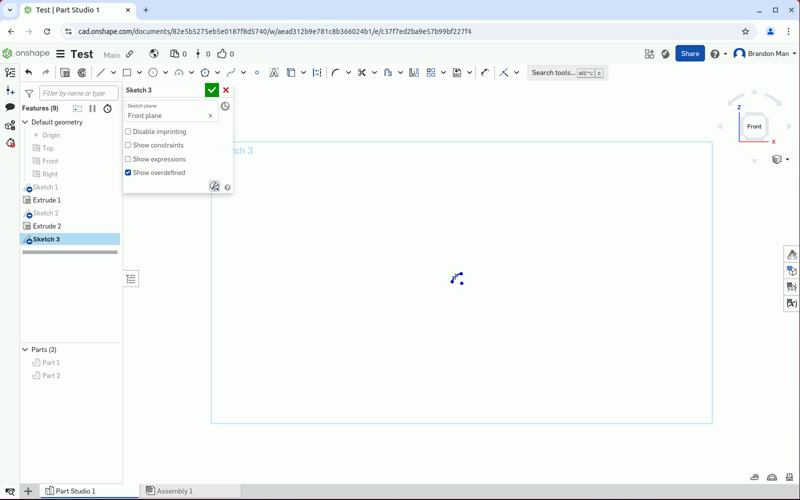
mouse_move(461, 273)
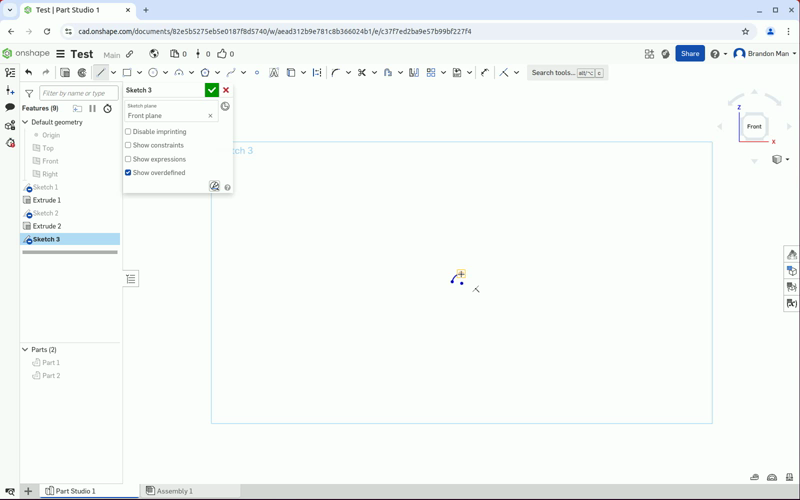
click(461, 273)
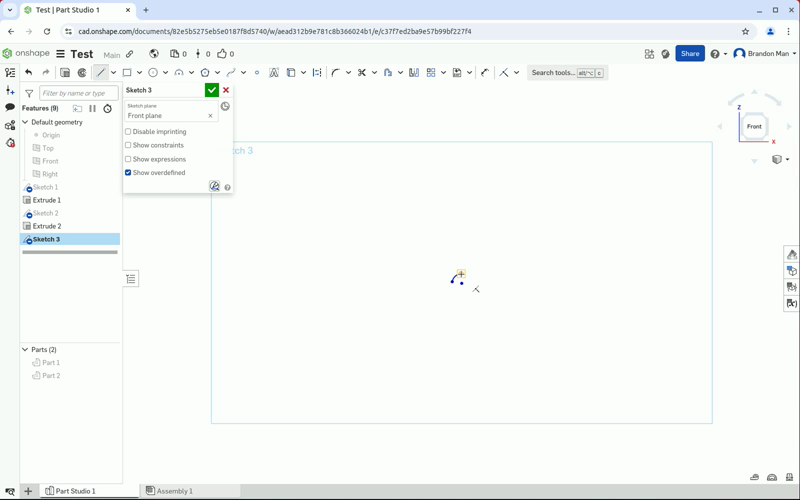
key_down(shift)
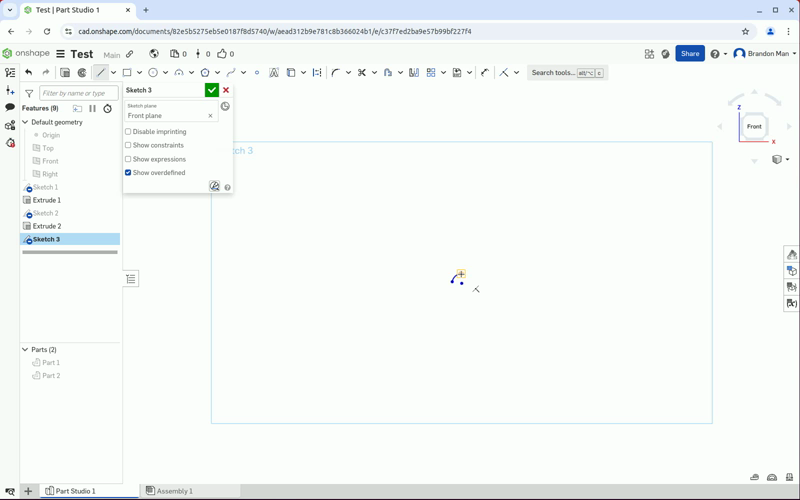
mouse_move(491, 273)
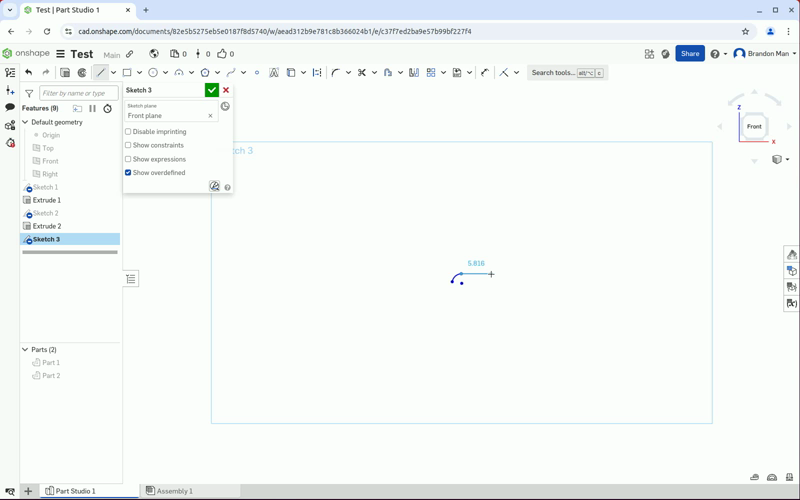
mouse_move(461, 248)
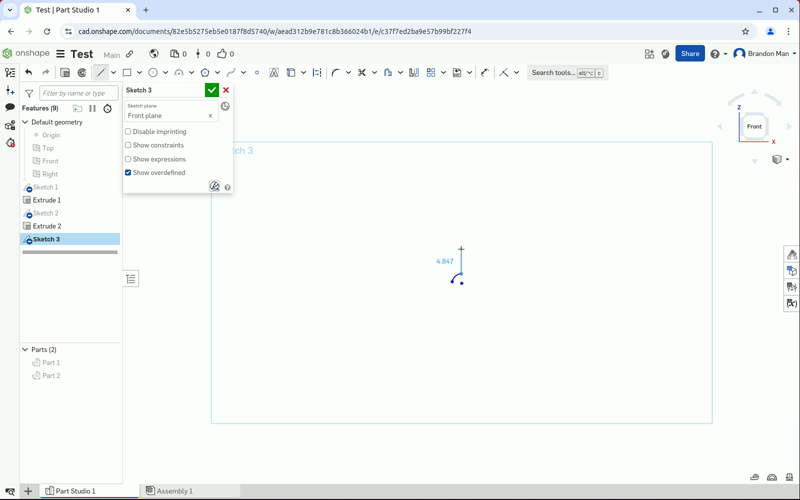
click(461, 248)
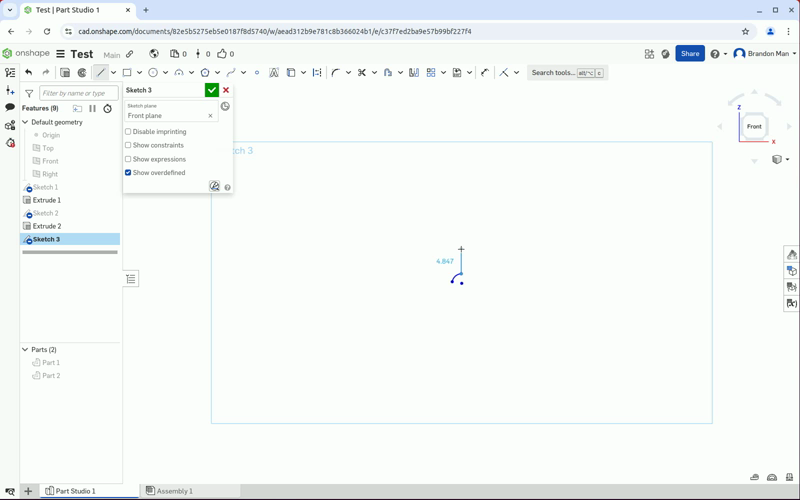
key_up(shift)
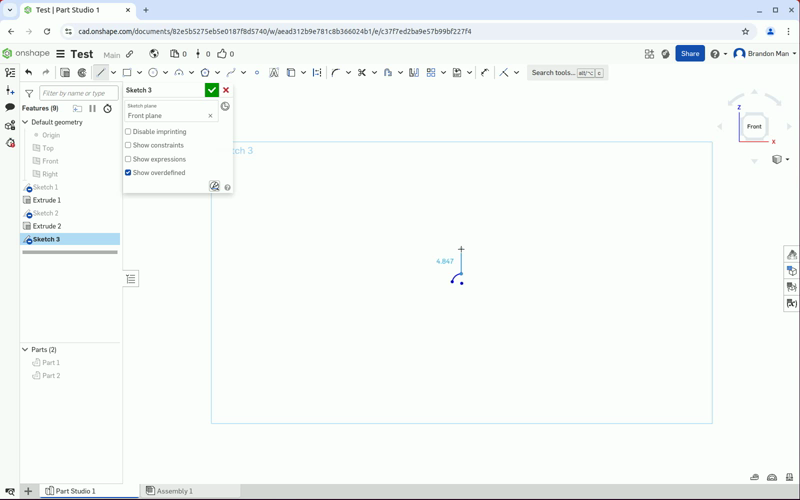
key(esc)
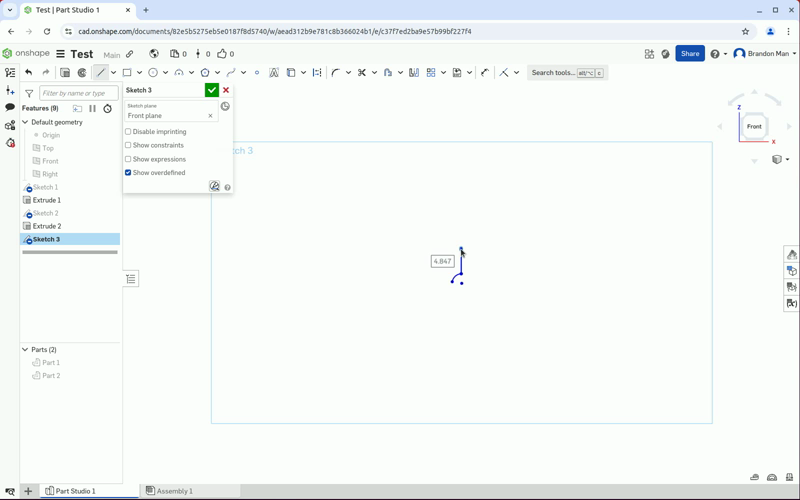
key(a)
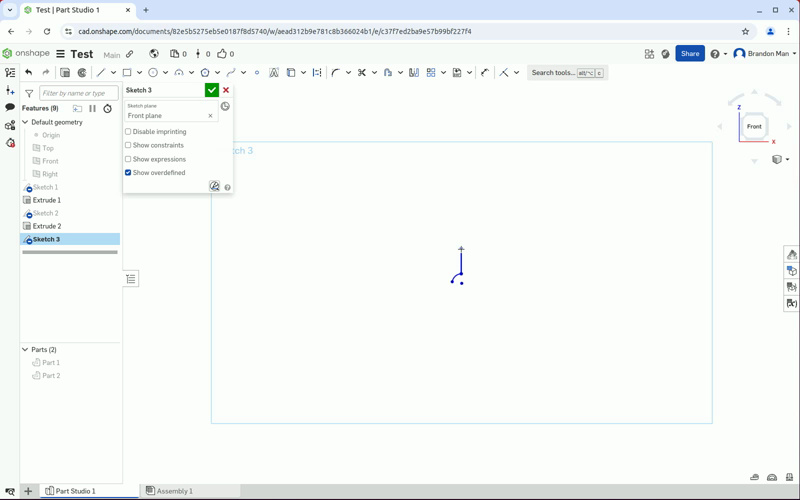
mouse_move(461, 248)
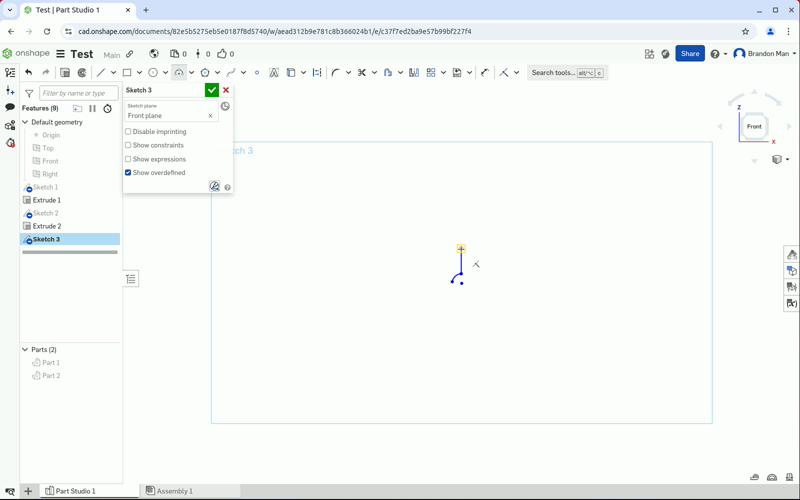
click(461, 248)
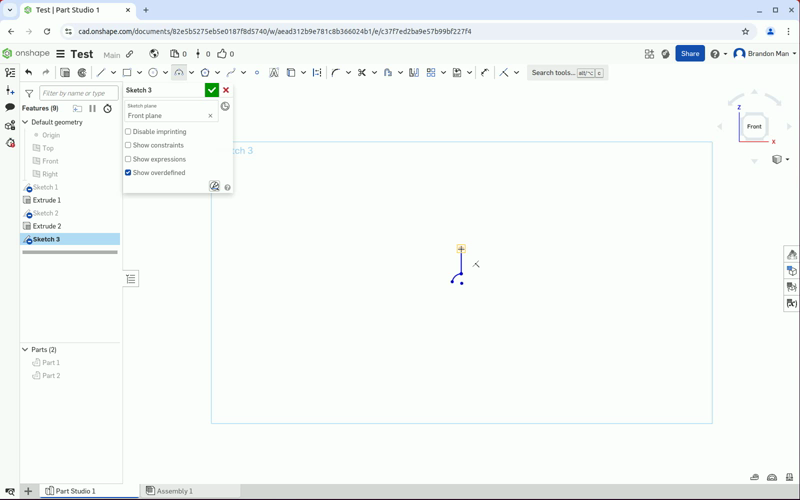
key_down(shift)
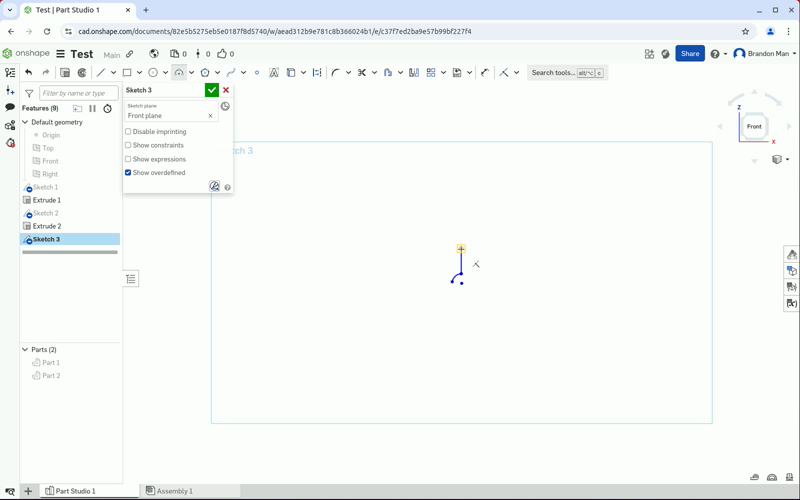
mouse_move(453, 241)
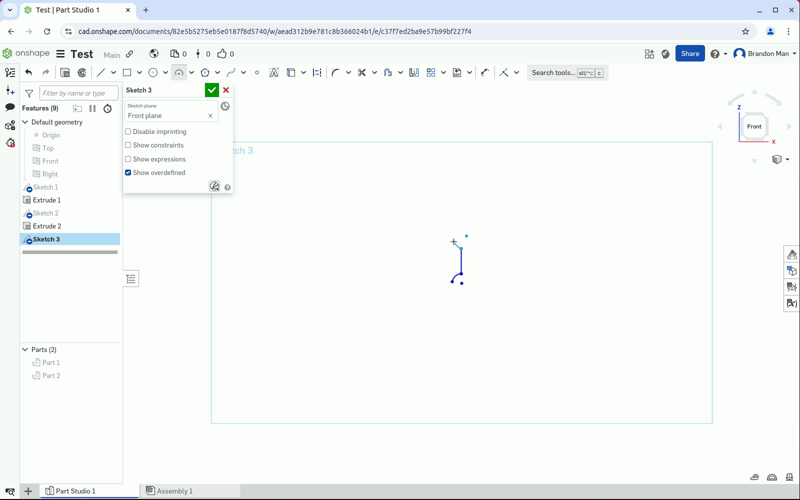
click(453, 241)
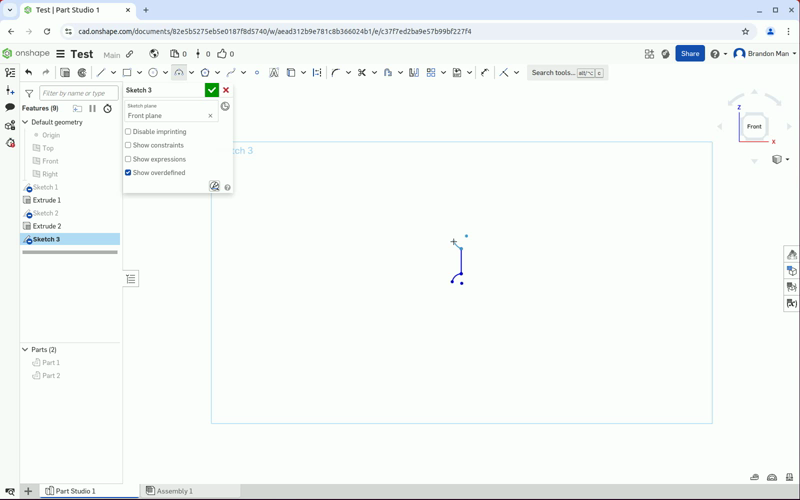
mouse_move(455, 246)
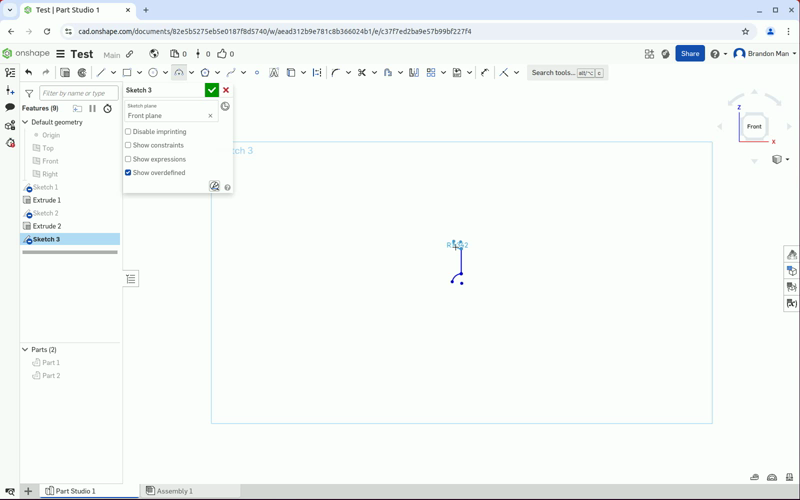
click(455, 246)
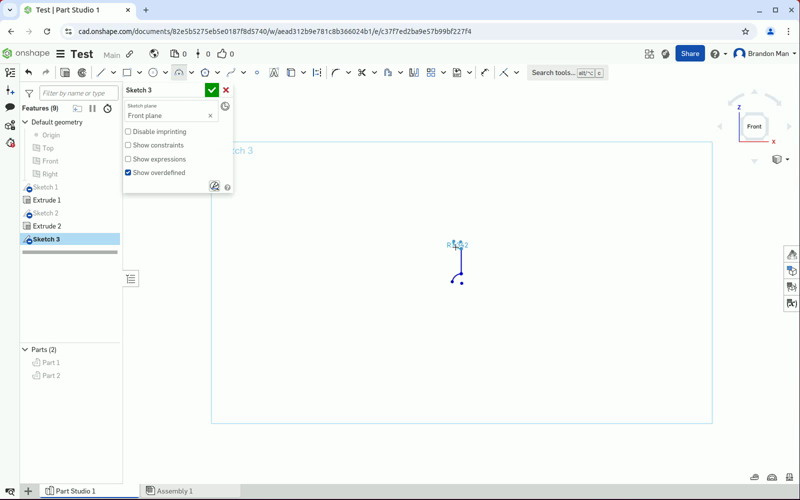
key_up(shift)
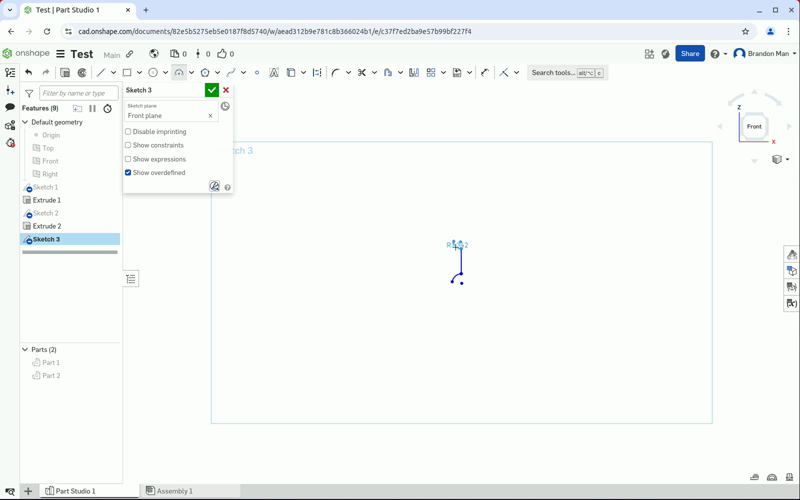
key(esc)
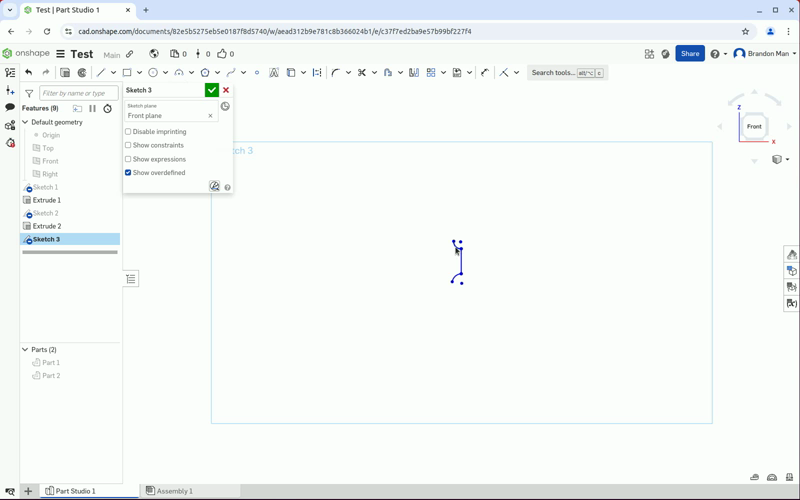
key(l)
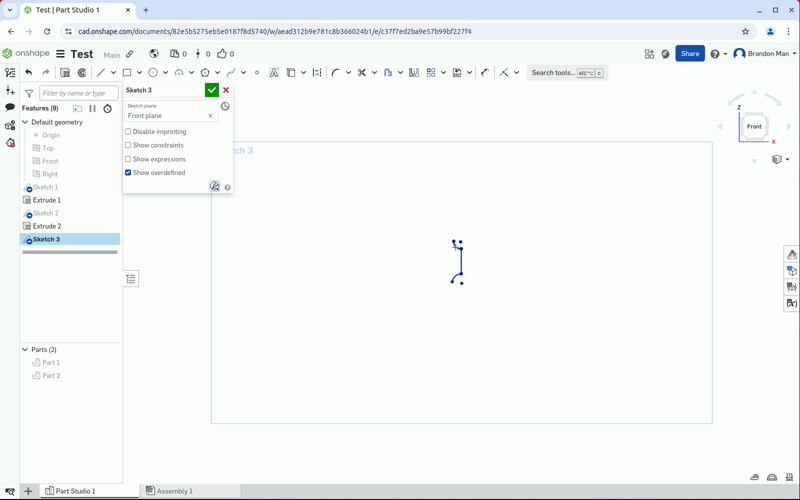
mouse_move(453, 241)
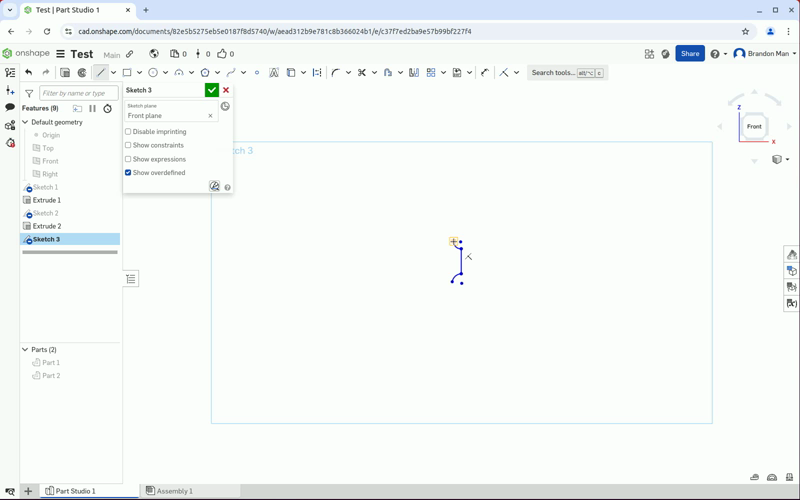
click(453, 241)
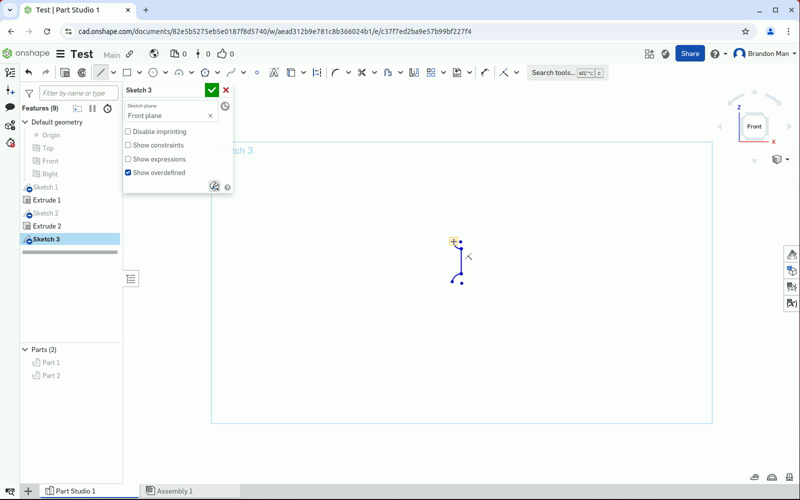
mouse_move(483, 241)
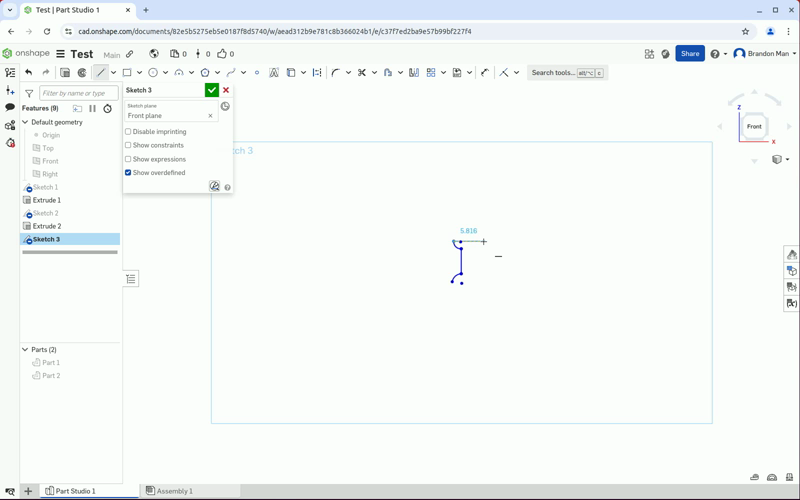
key_down(shift)
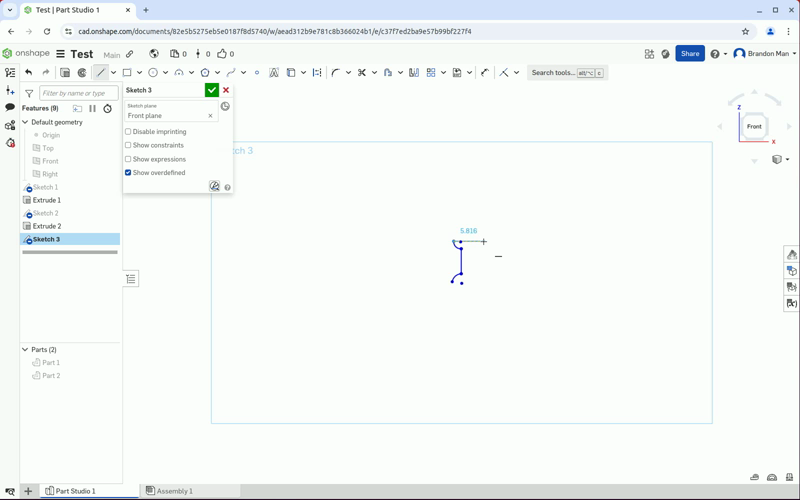
mouse_move(452, 281)
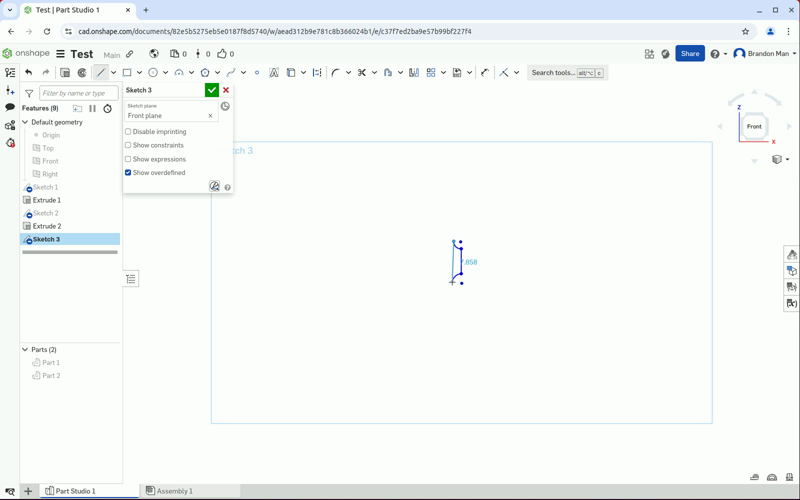
key_up(shift)
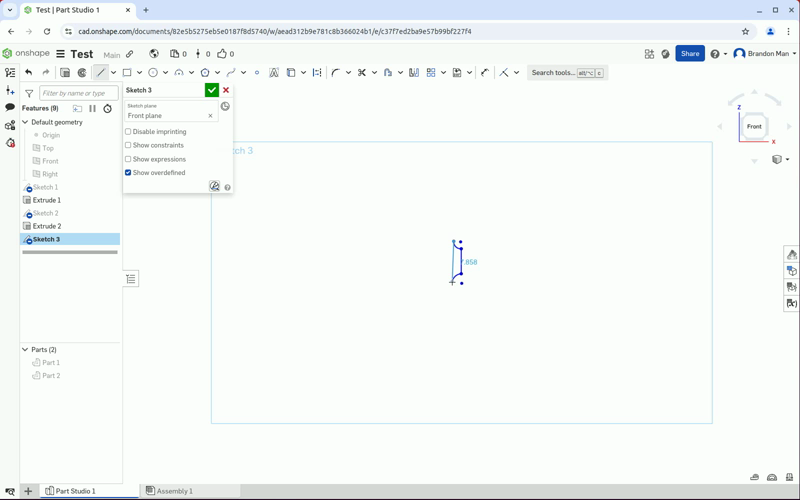
click(452, 281)
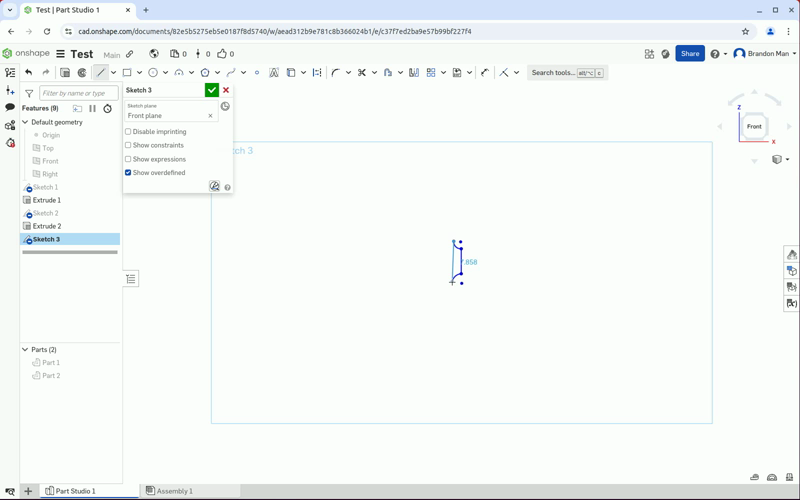
key(esc)
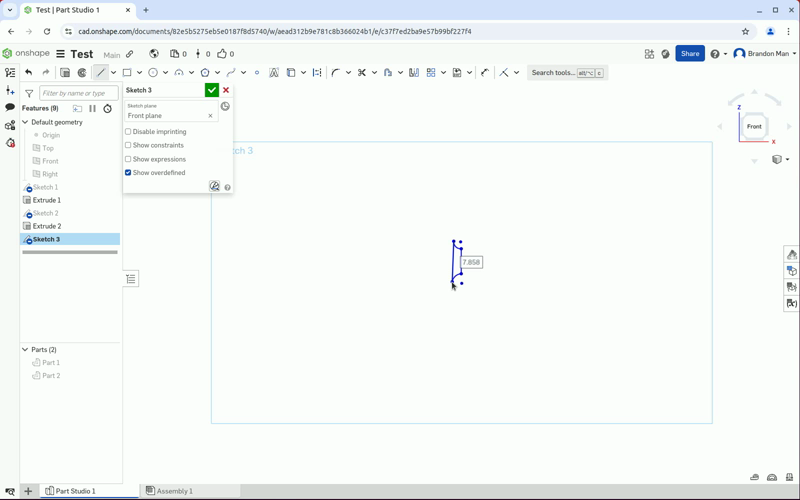
mouse_move(457, 253)
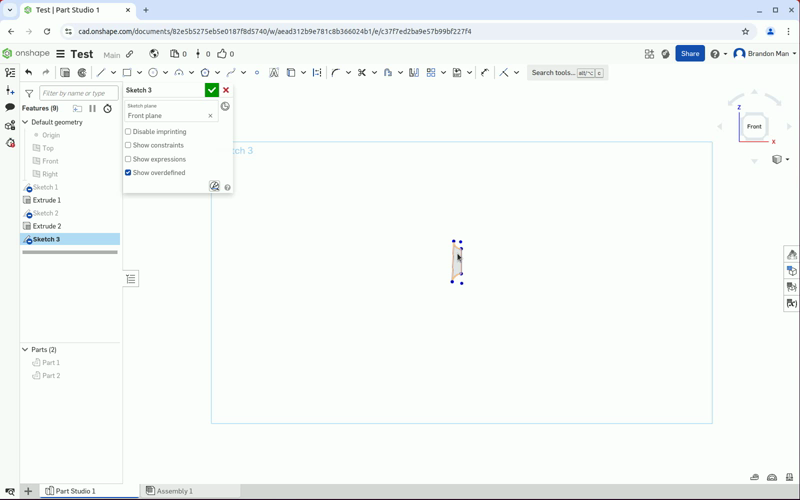
scroll(6)
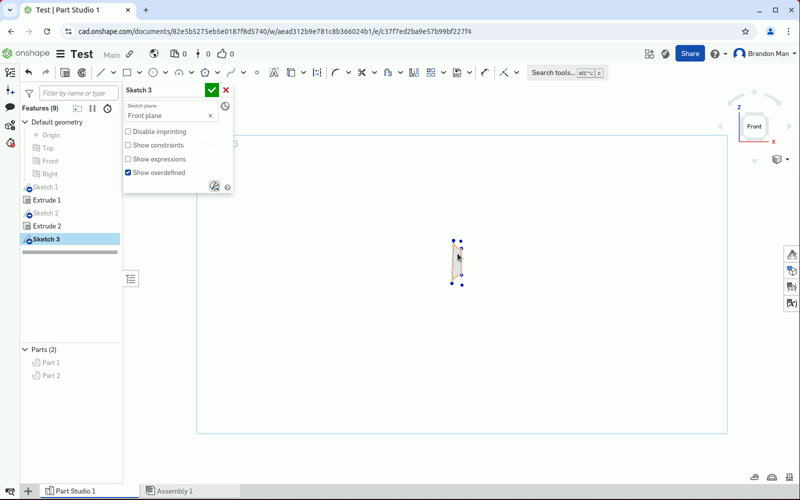
scroll(6)
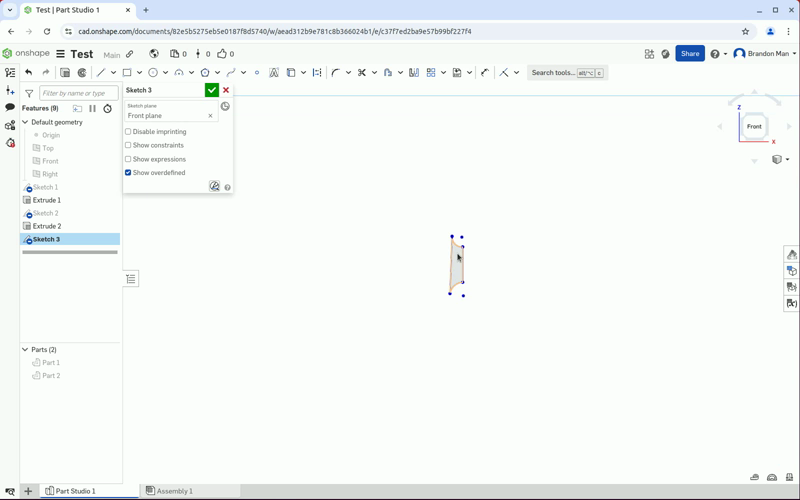
scroll(6)
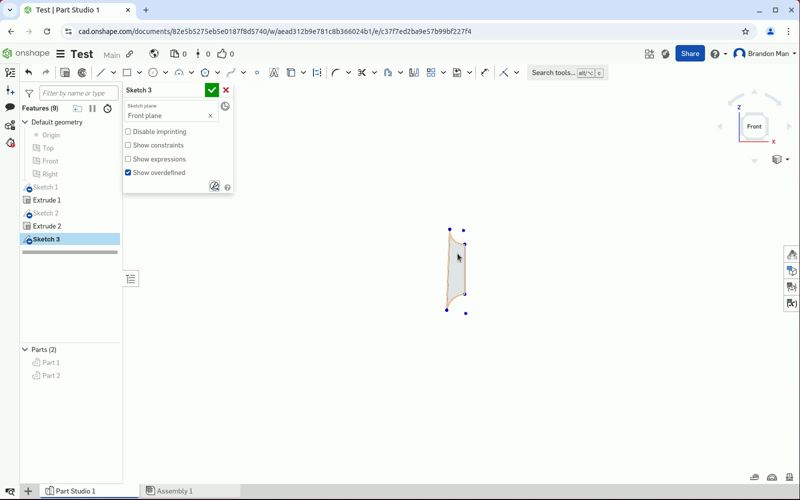
scroll(6)
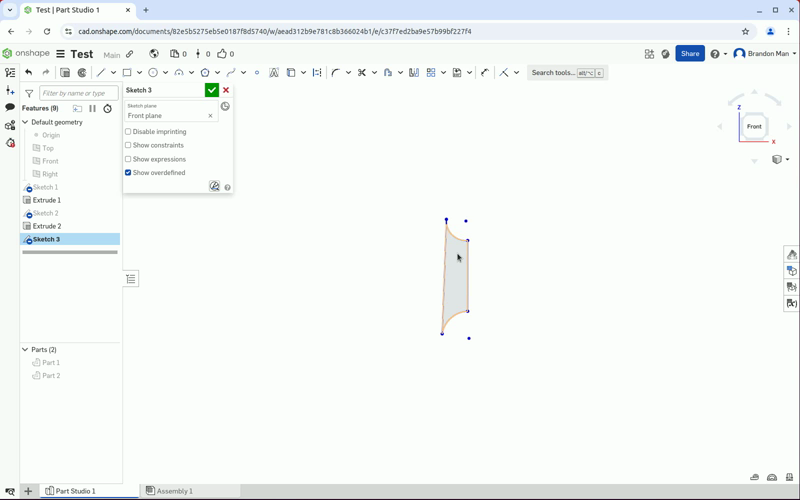
scroll(6)
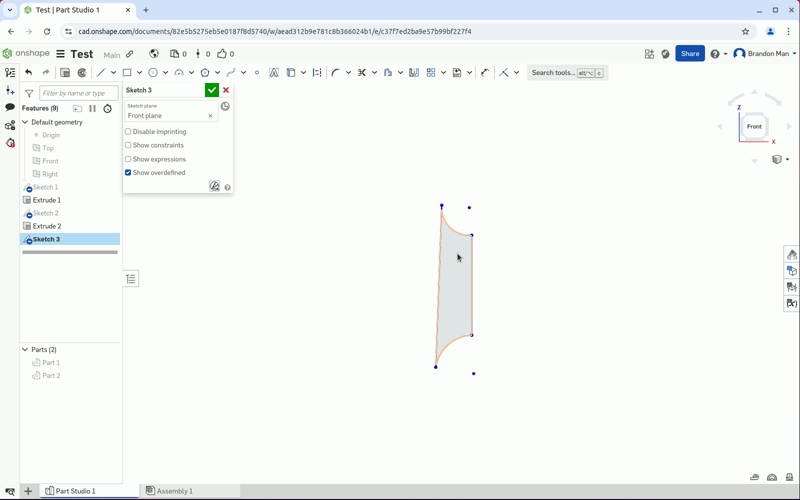
scroll(6)
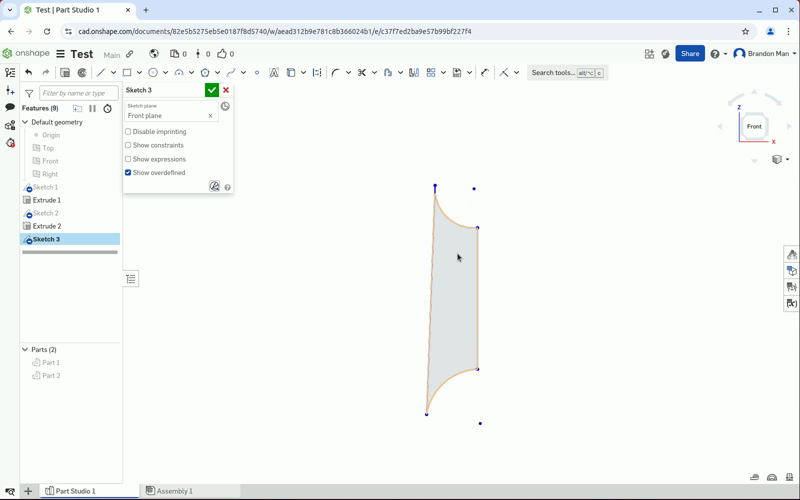
scroll(6)
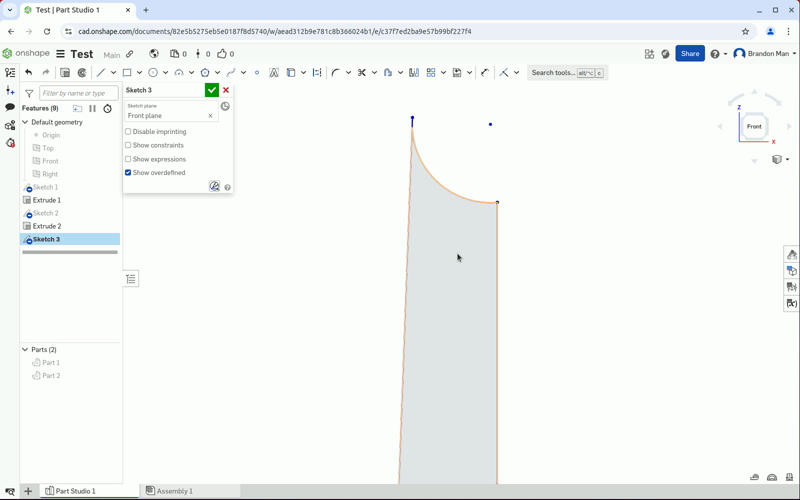
click(457, 253)
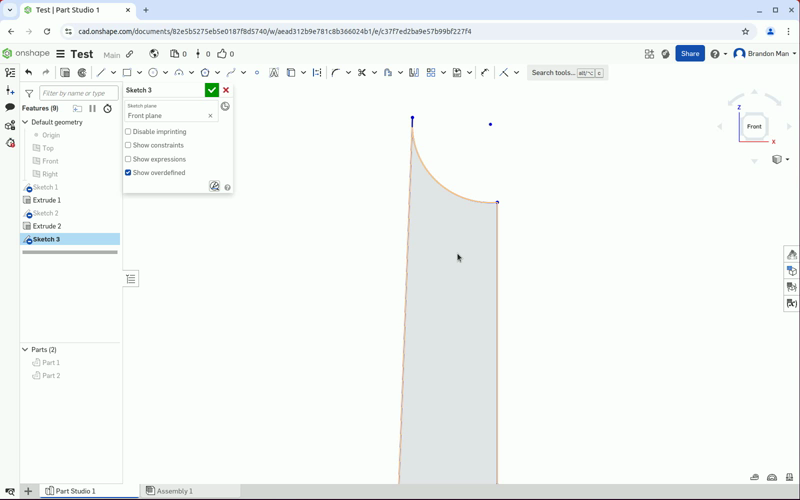
scroll(-6)
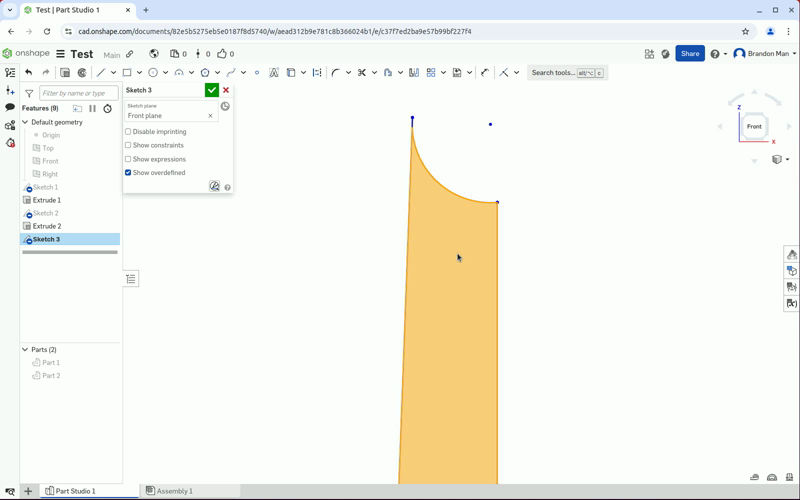
scroll(-6)
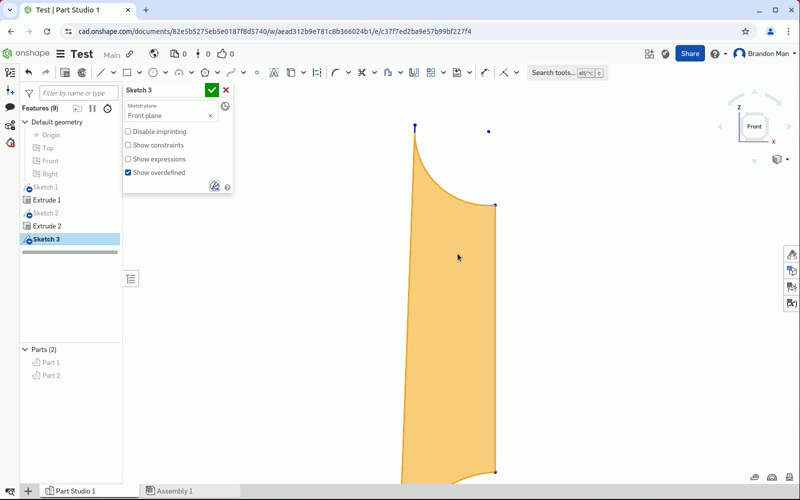
scroll(-6)
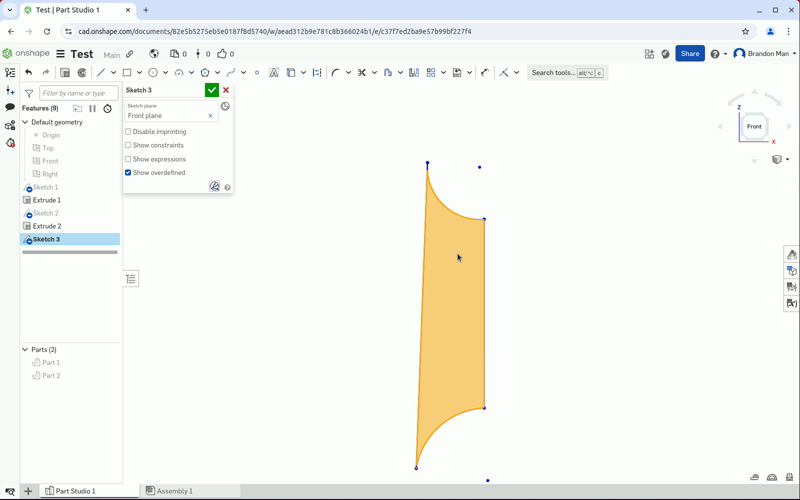
scroll(-6)
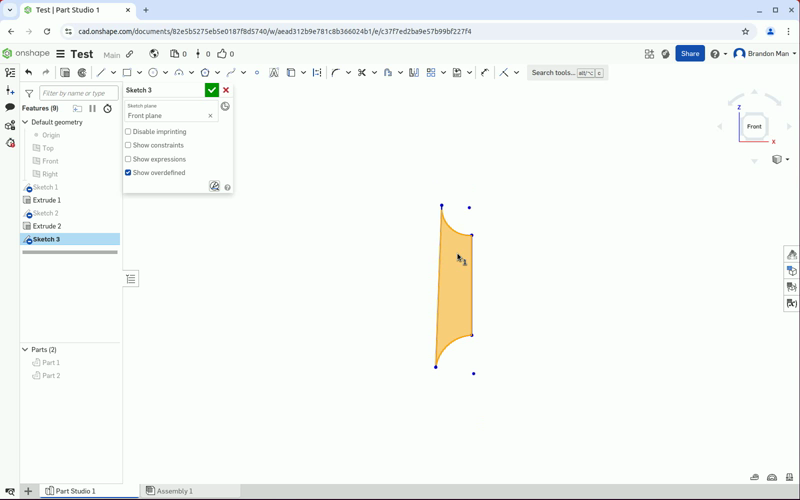
scroll(-6)
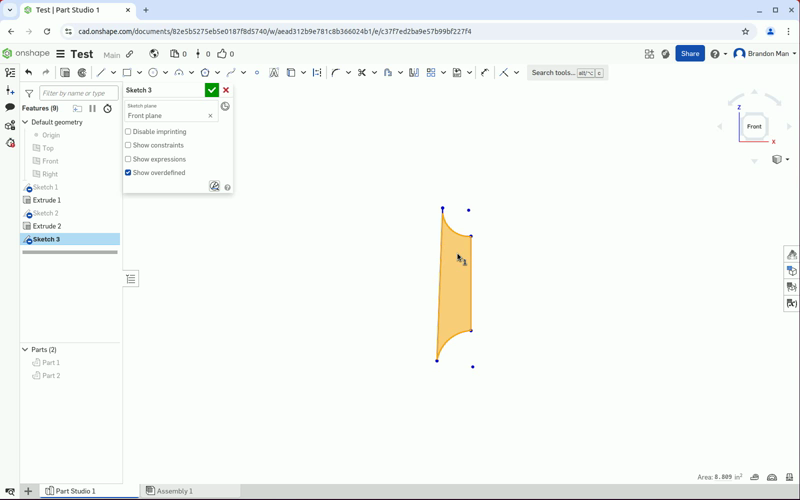
scroll(-6)
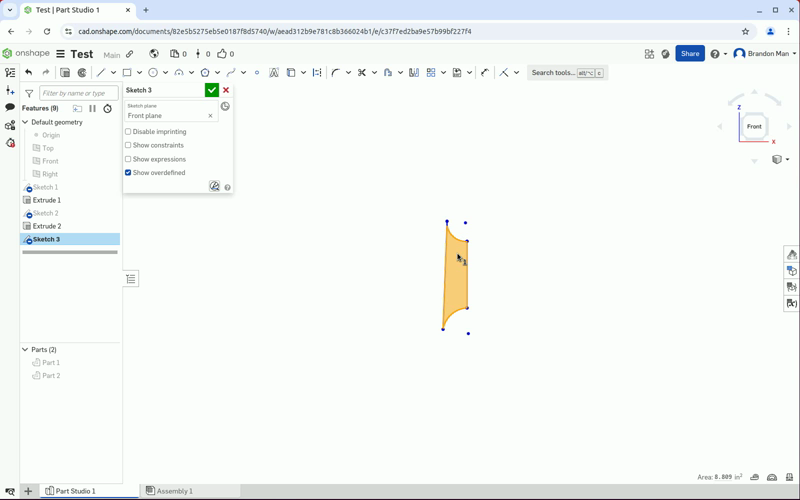
scroll(-6)
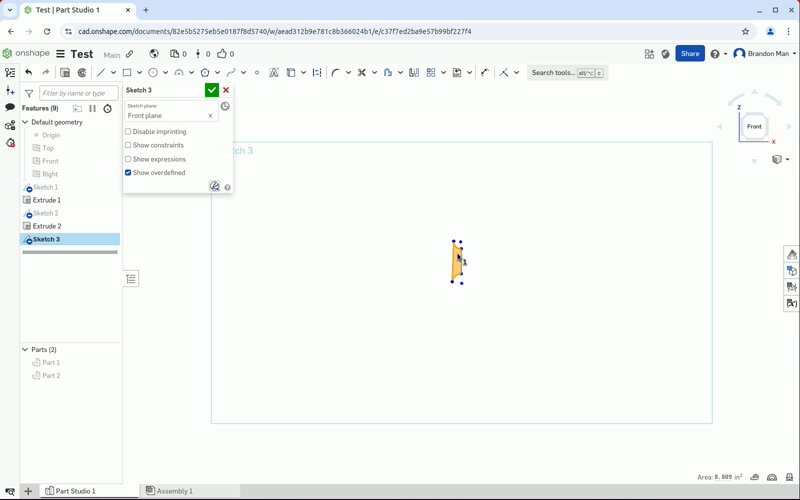
mouse_move(73, 352)
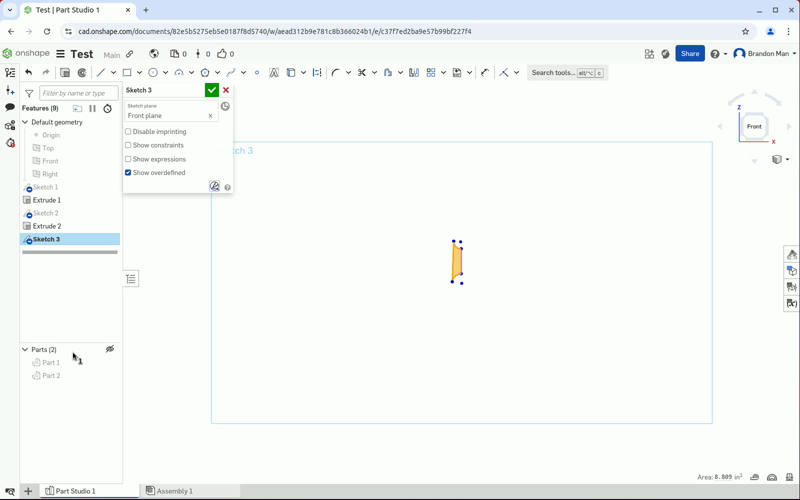
key(shift+y)
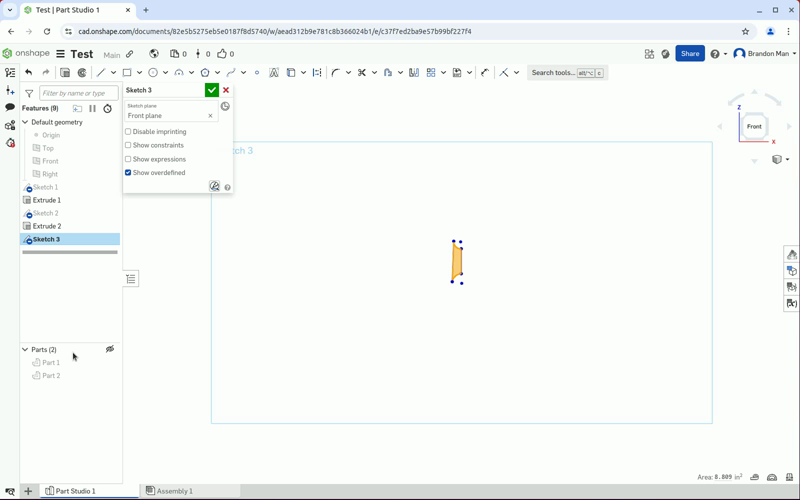
key(shift+e)
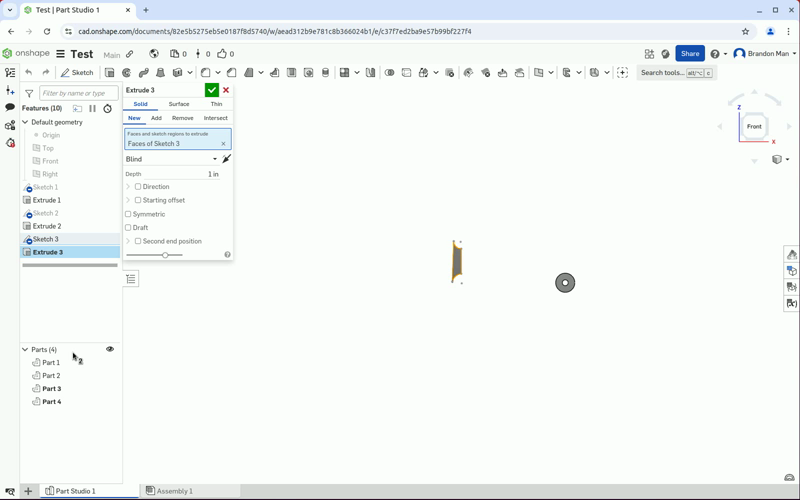
mouse_move(143, 106)
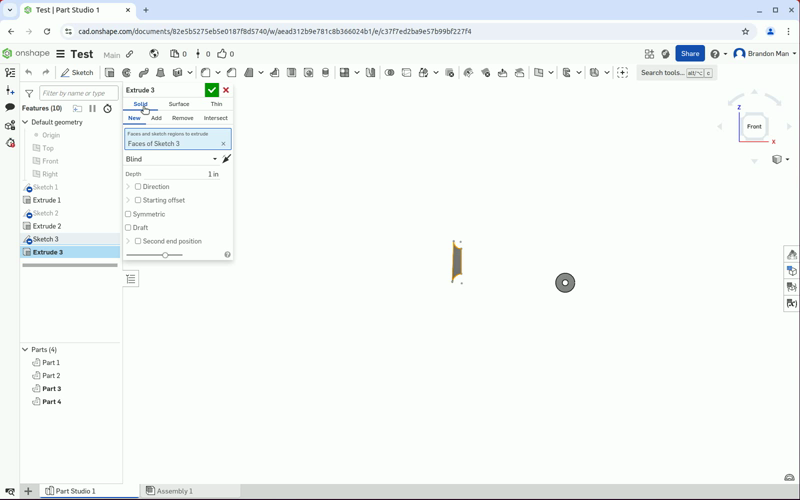
click(143, 106)
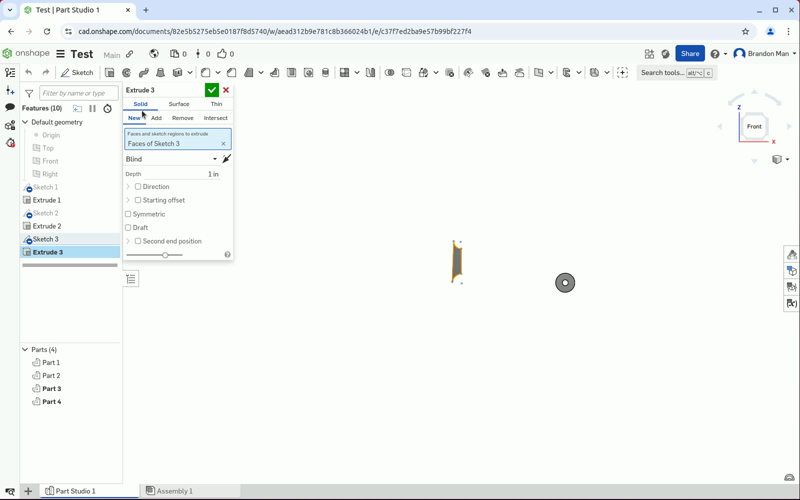
mouse_move(137, 120)
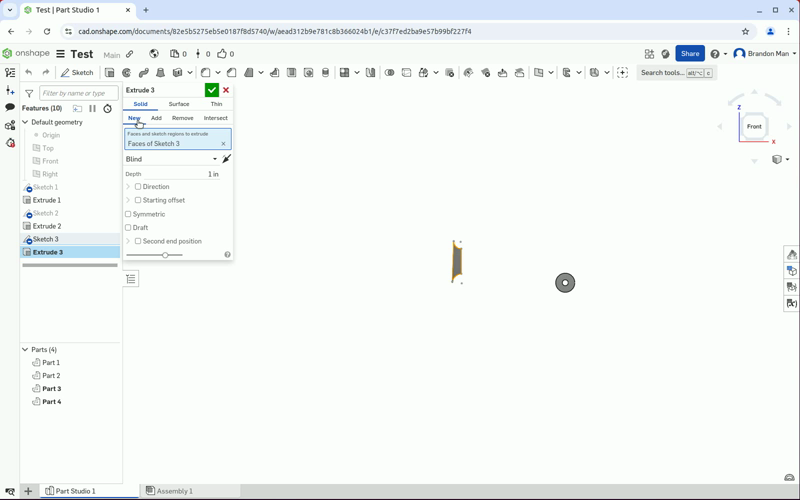
click(137, 120)
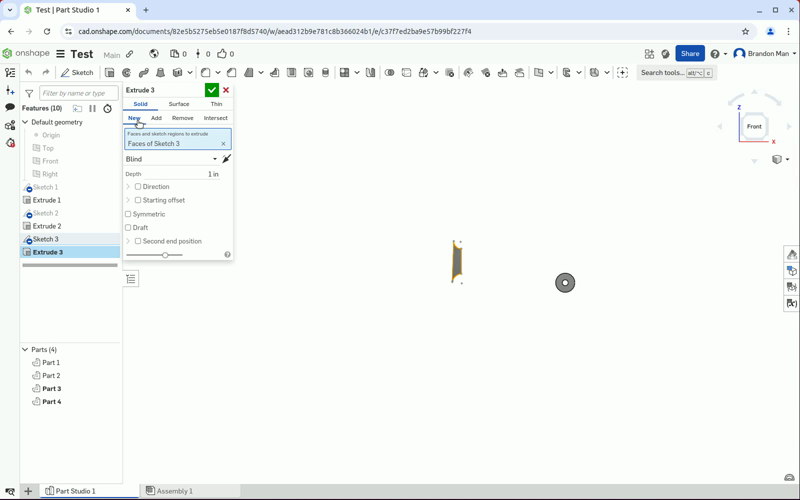
key(tab, 4)
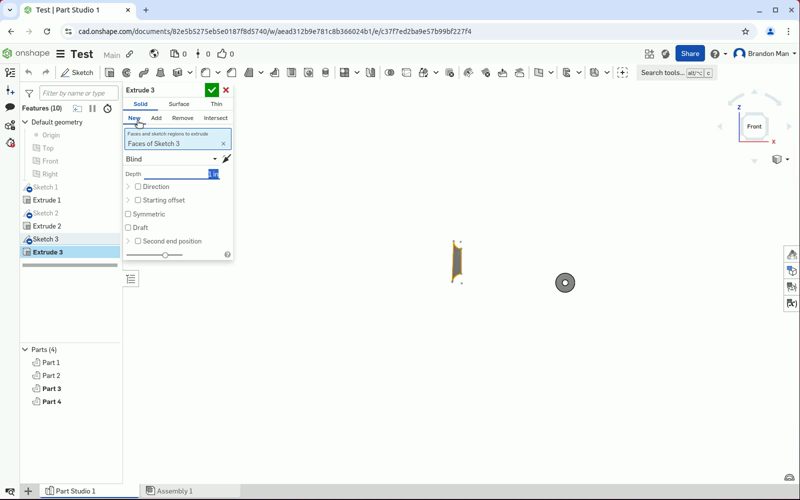
text(0.481)
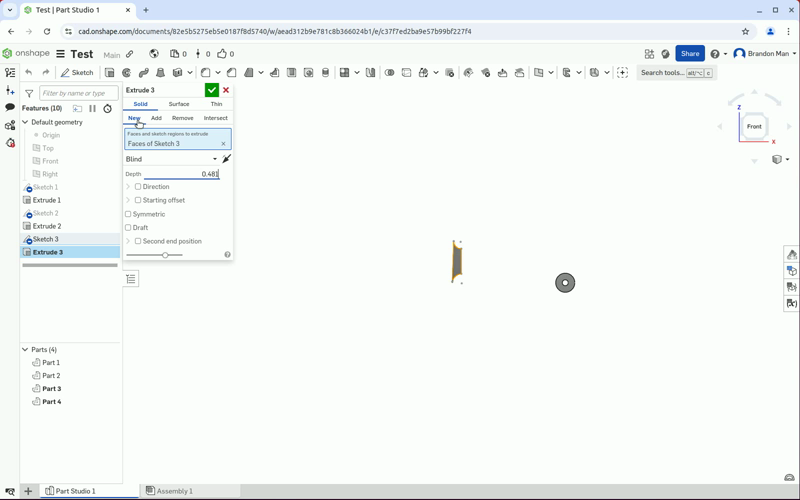
key(enter)
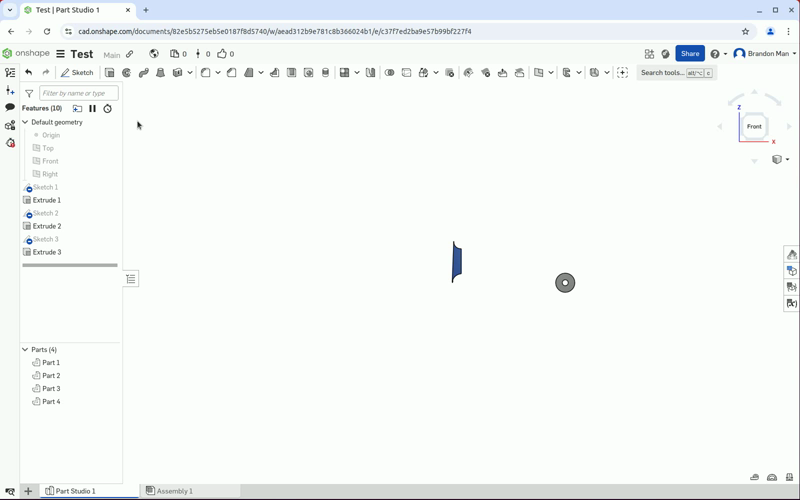
key(shift+h)
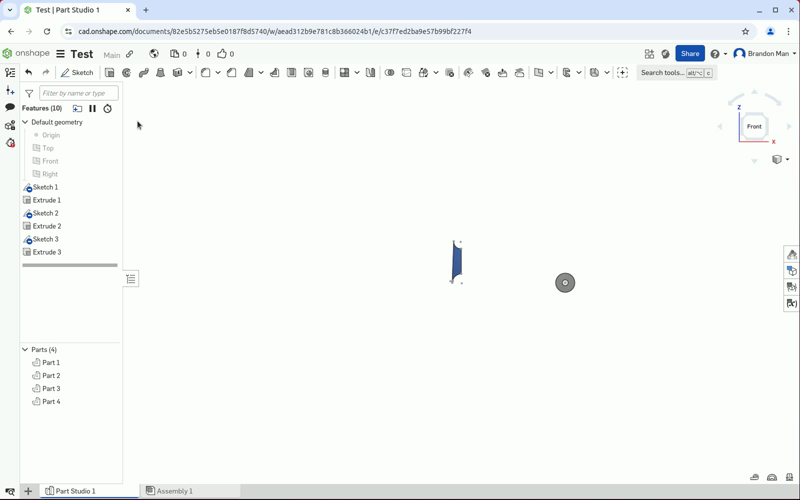
key(shift+h)
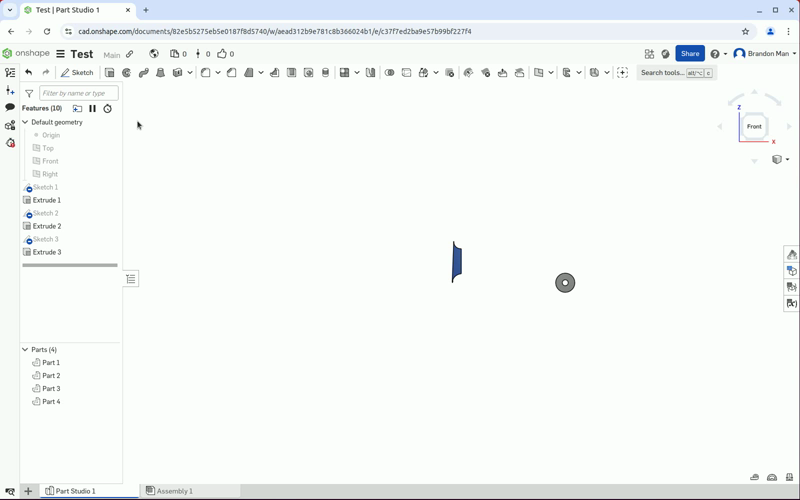
mouse_move(73, 189)
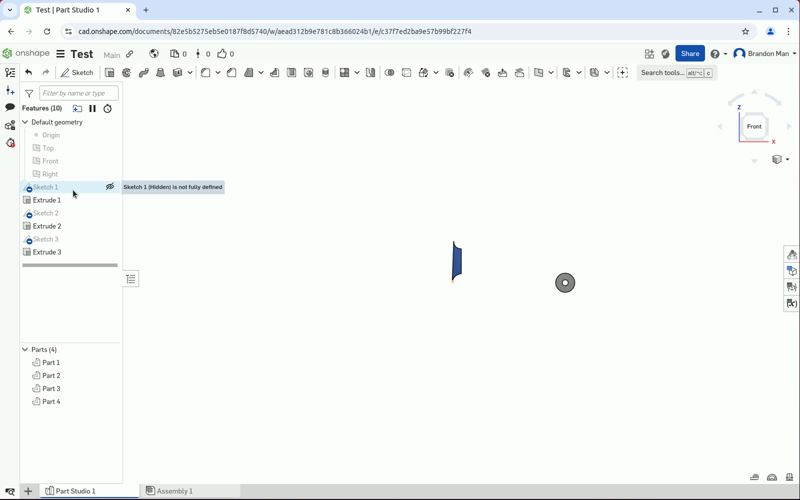
click(73, 189)
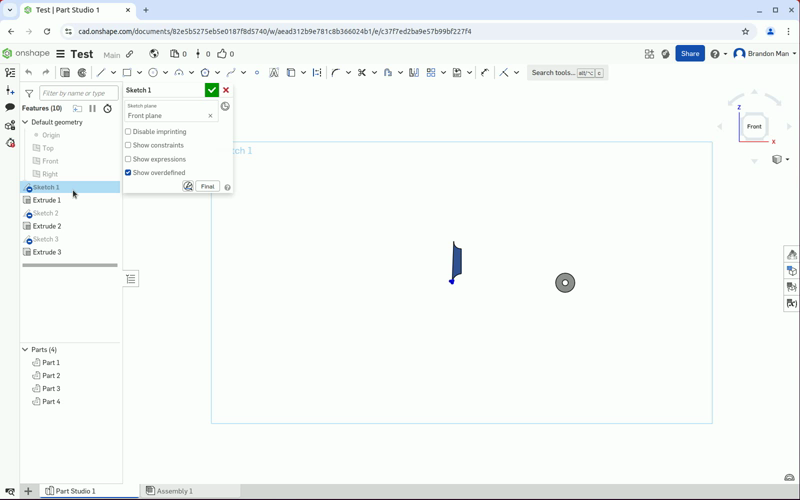
mouse_move(229, 92)
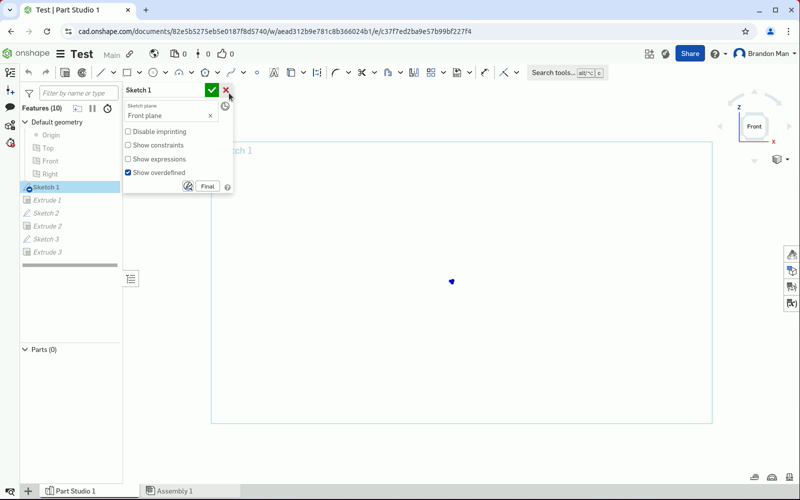
click(229, 92)
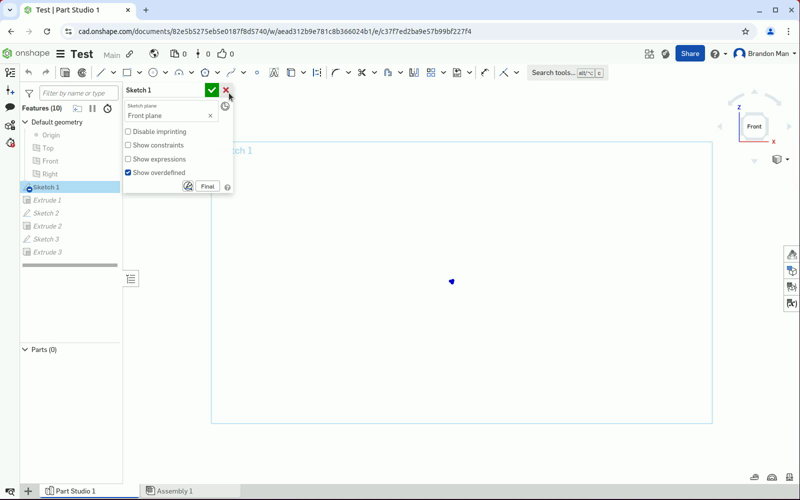
key(shift+s)
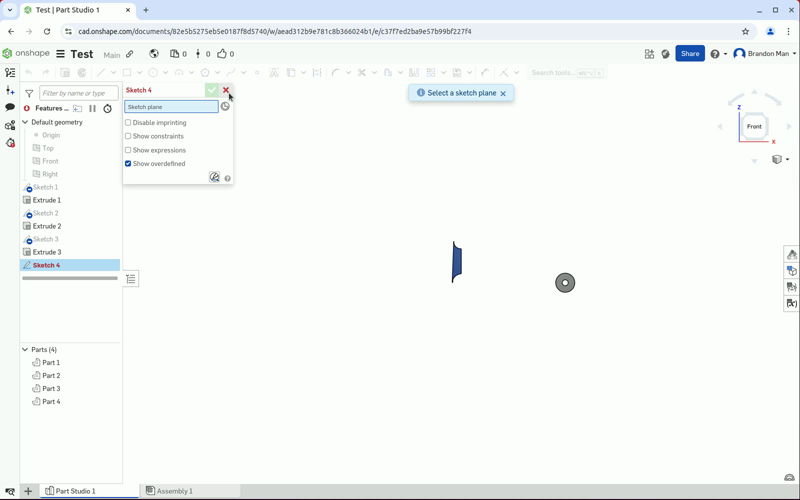
mouse_move(73, 163)
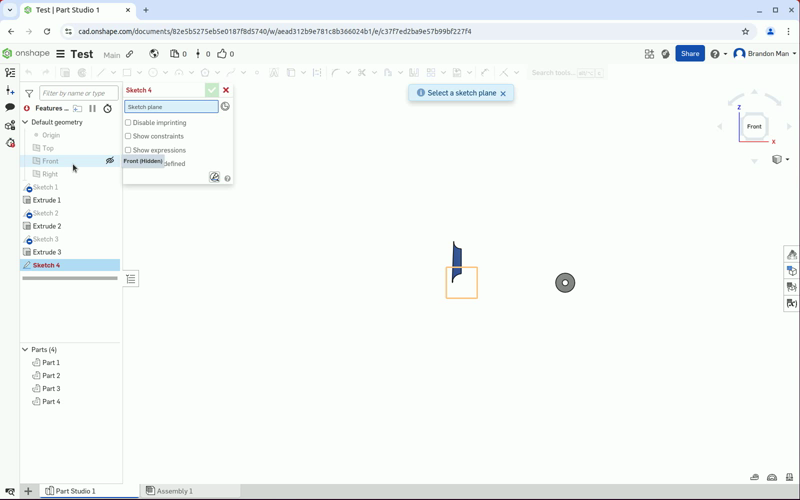
click(73, 163)
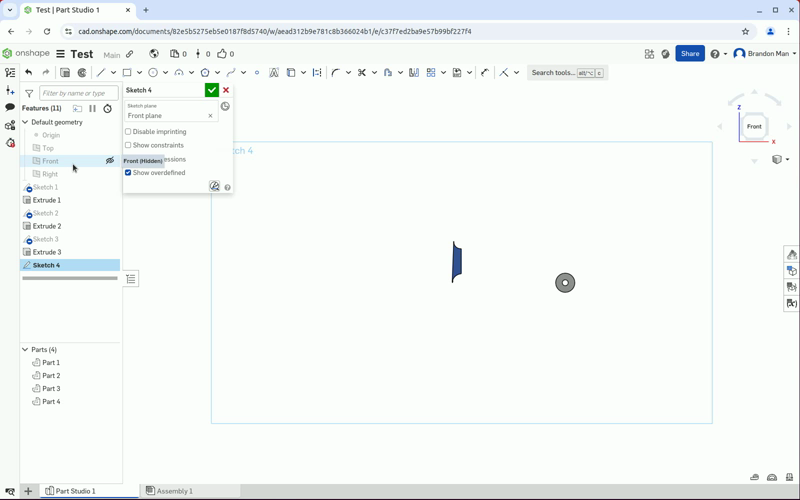
mouse_move(73, 352)
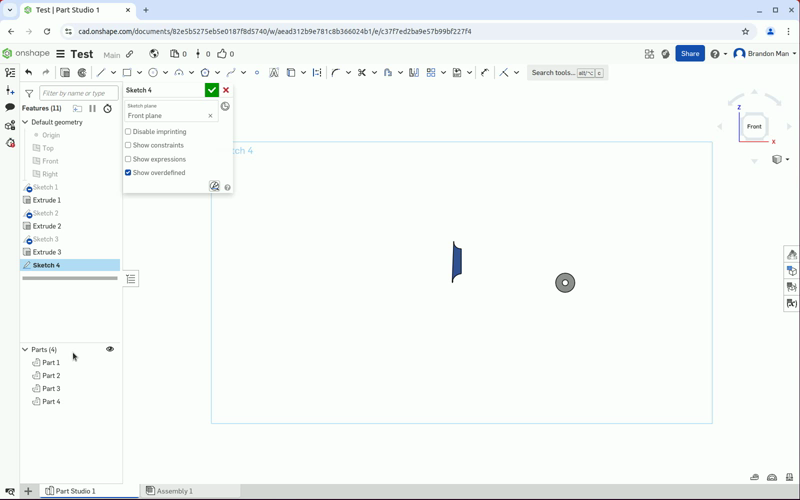
key(y)
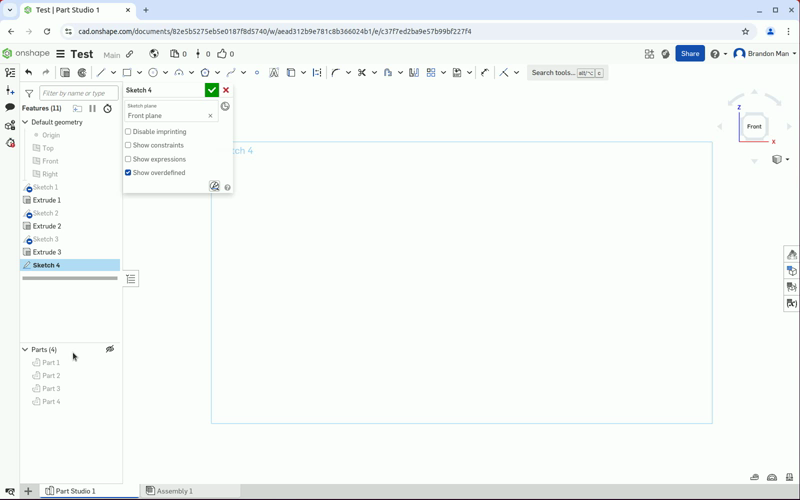
key(l)
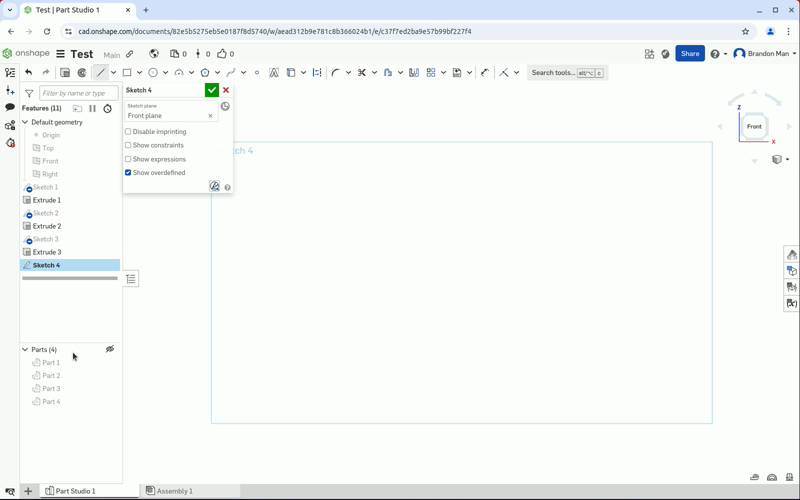
key_down(shift)
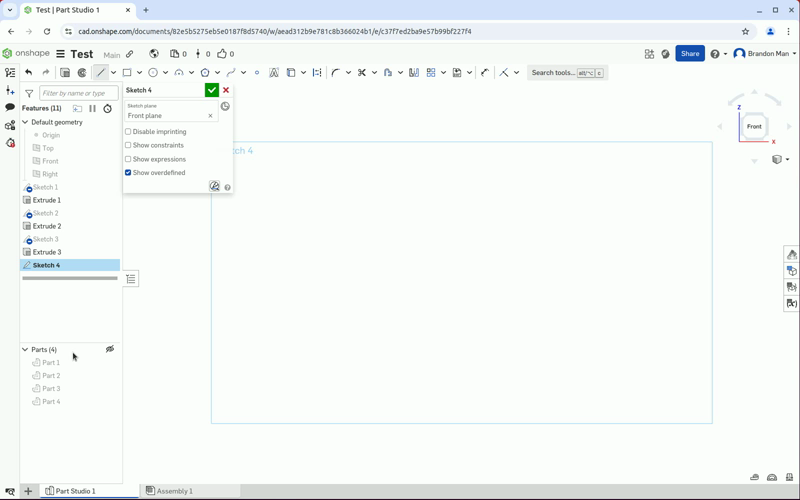
mouse_move(520, 297)
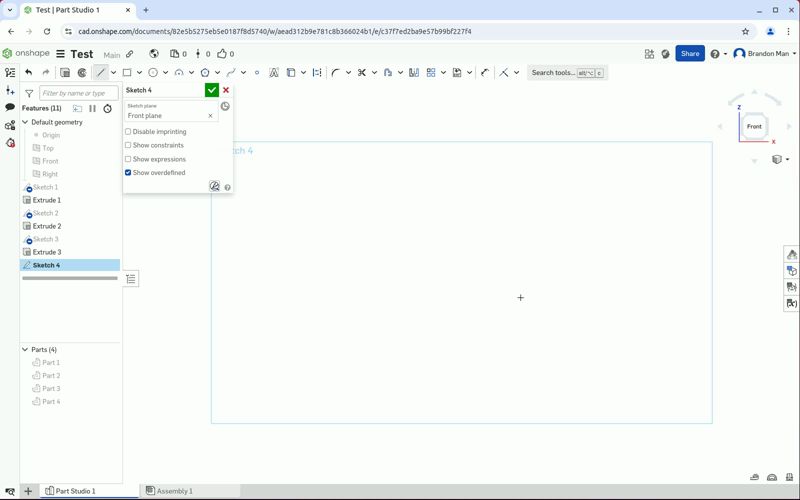
click(520, 297)
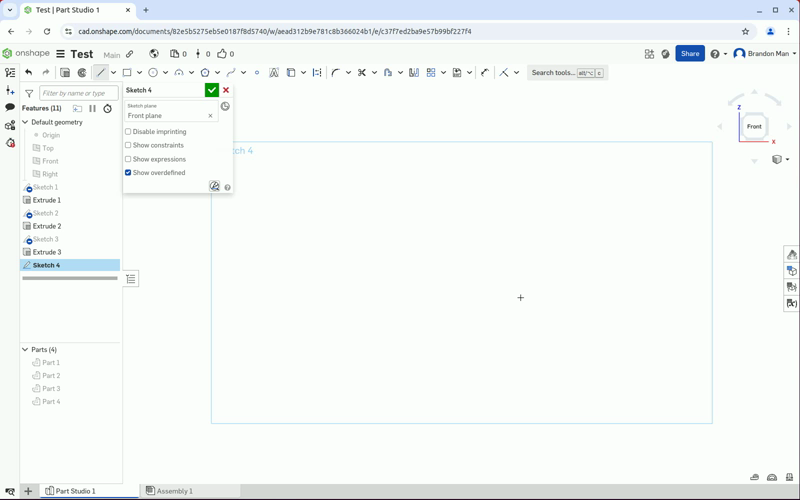
key_up(shift)
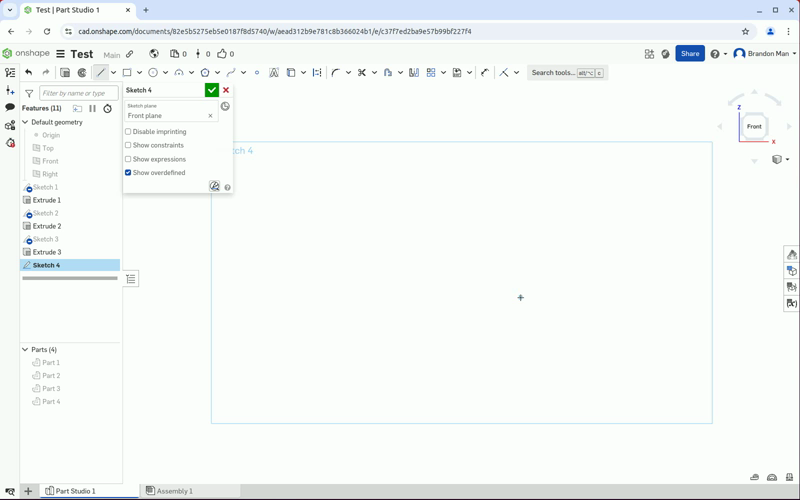
key_down(shift)
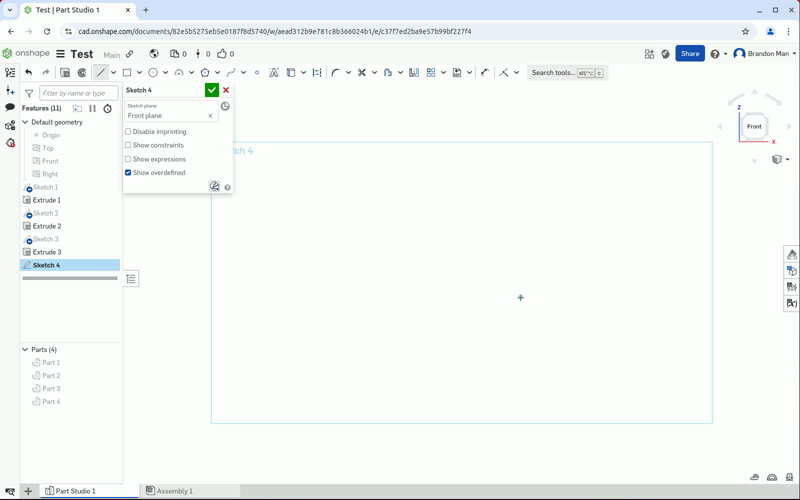
mouse_move(550, 297)
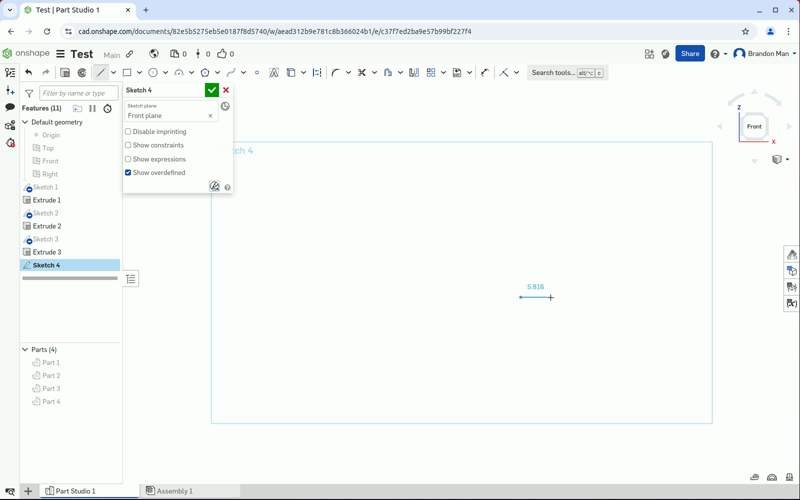
mouse_move(567, 291)
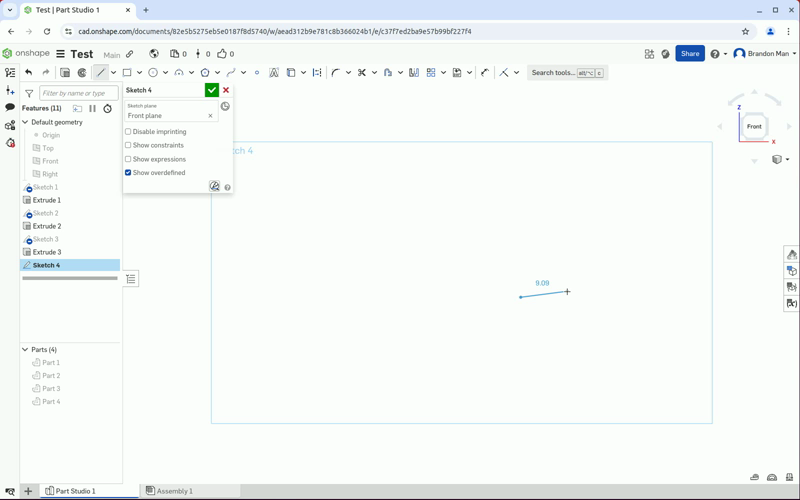
click(567, 291)
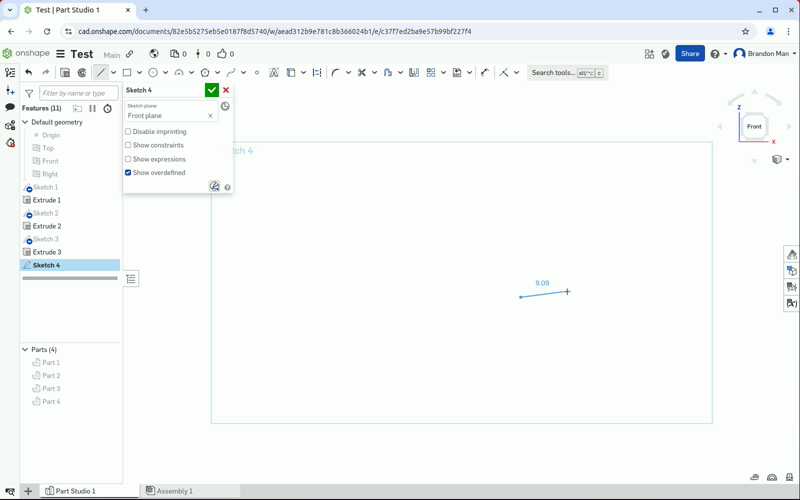
key_up(shift)
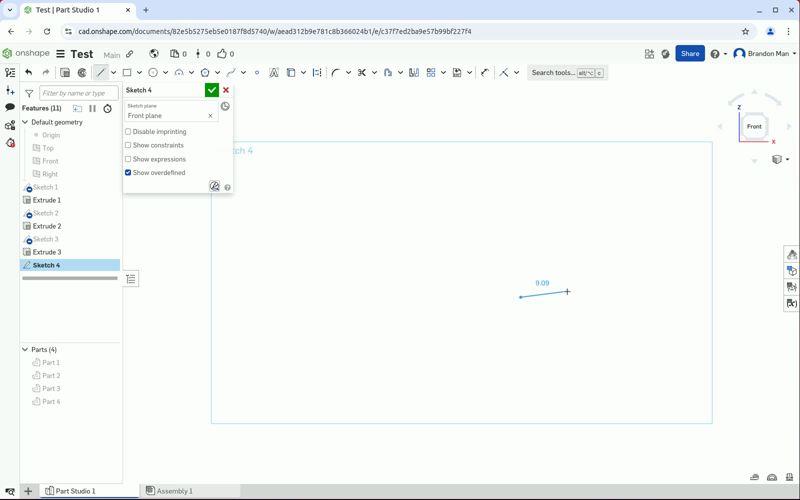
key(esc)
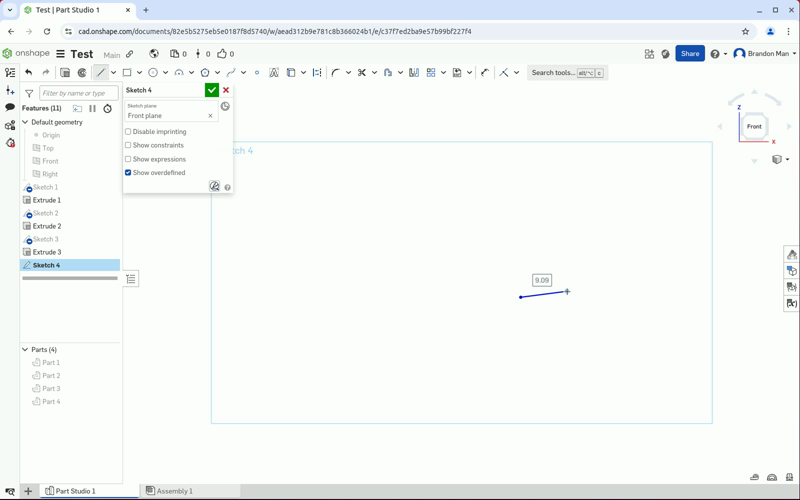
key(a)
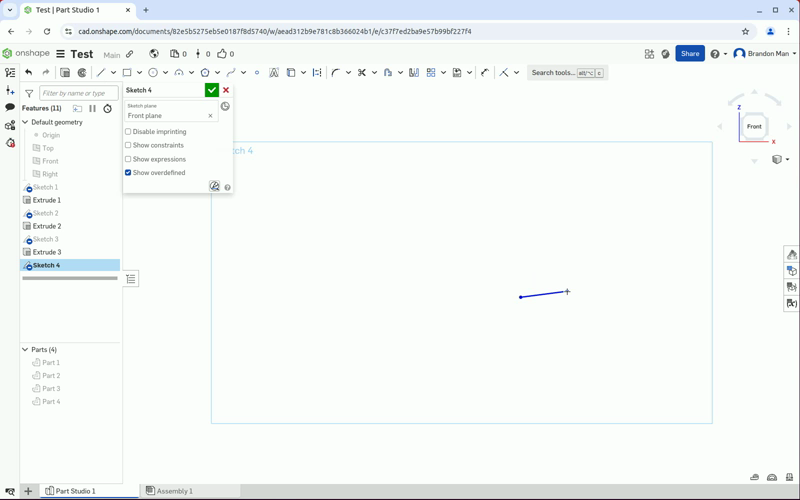
mouse_move(567, 291)
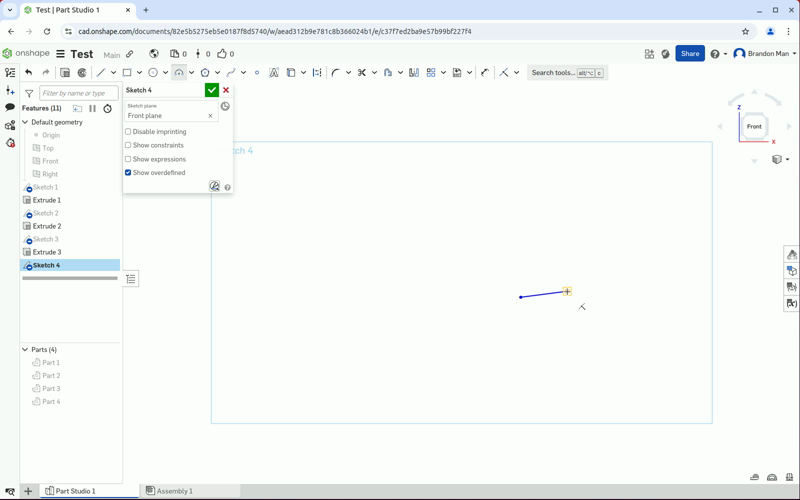
click(567, 291)
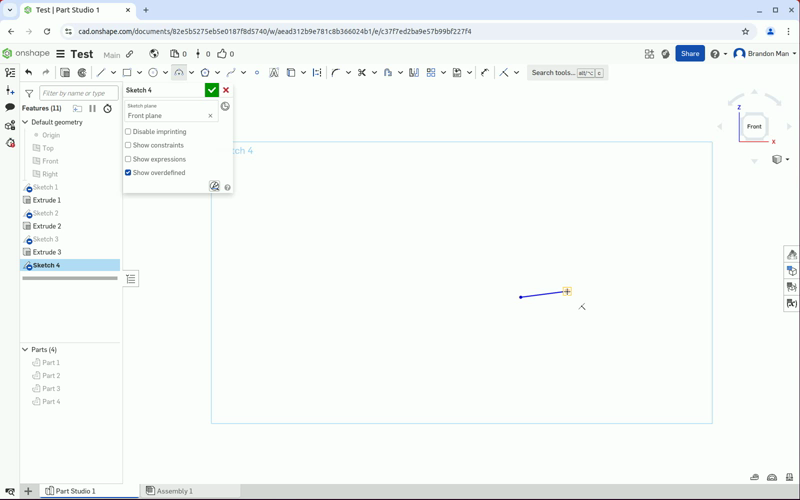
key_down(shift)
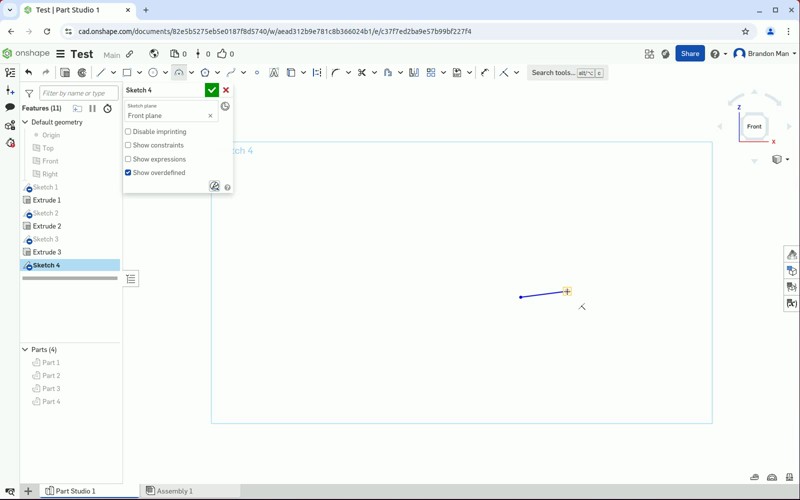
mouse_move(567, 273)
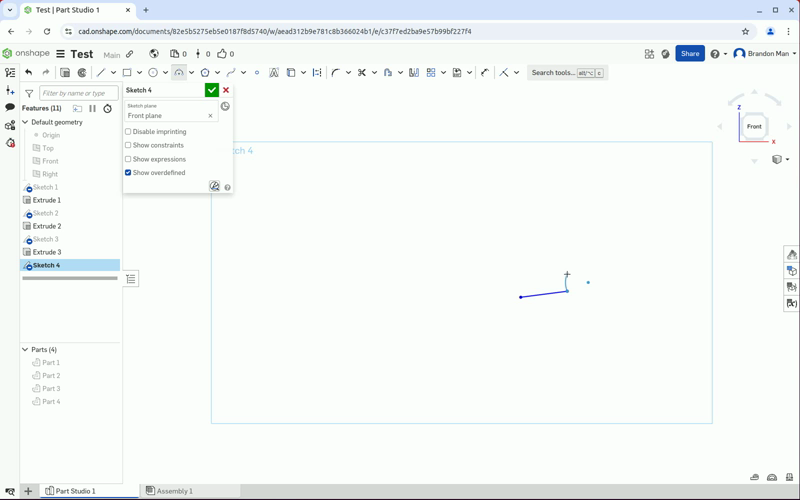
click(567, 273)
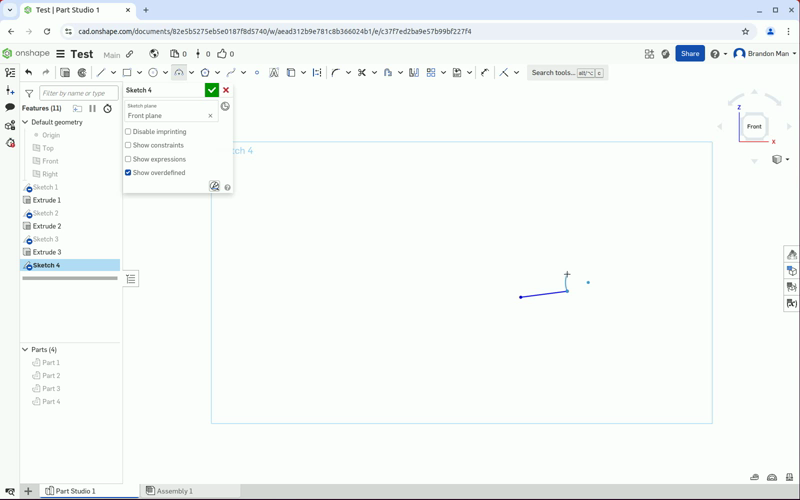
mouse_move(556, 282)
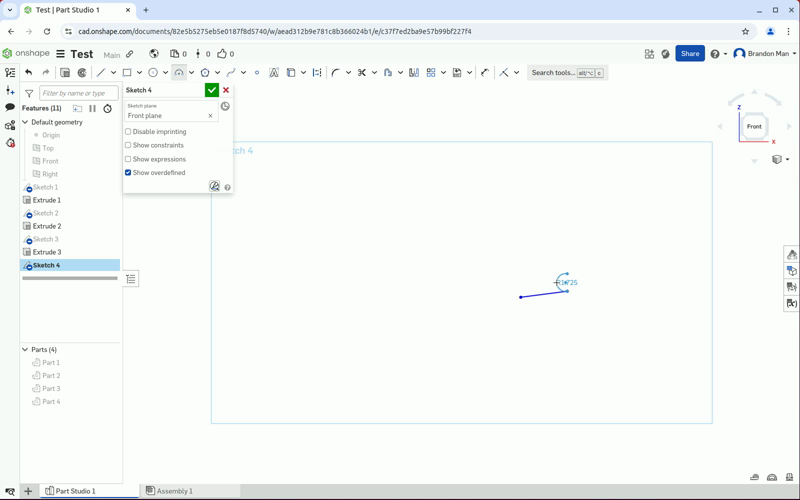
click(556, 282)
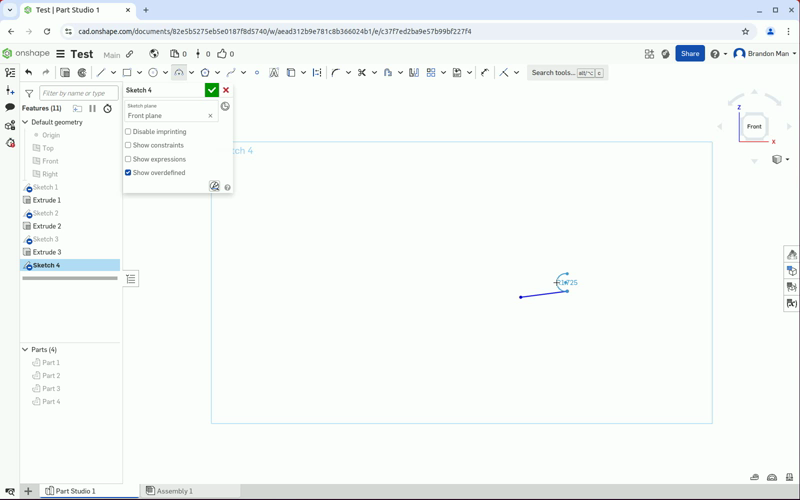
key_up(shift)
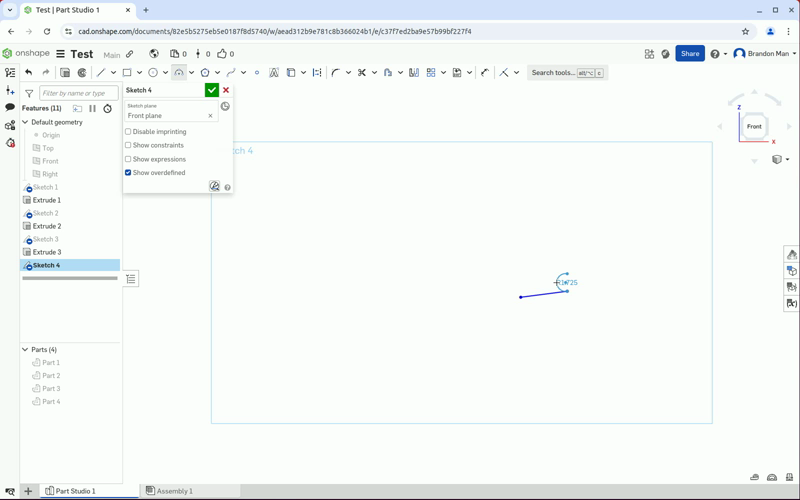
key(esc)
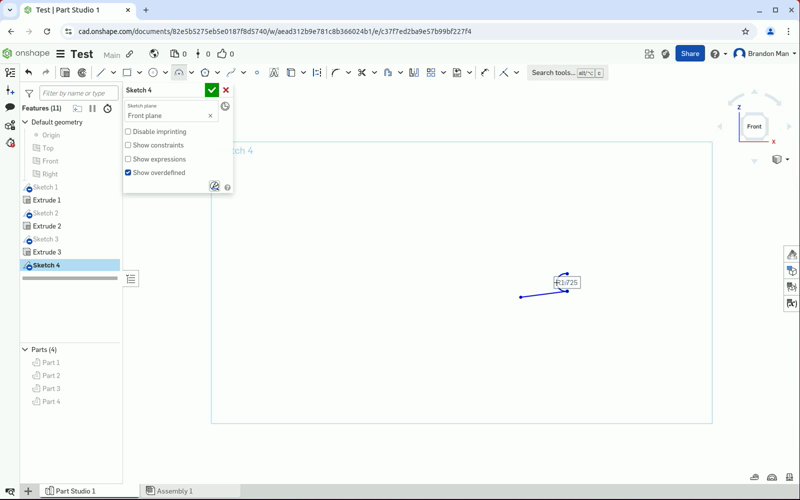
key(l)
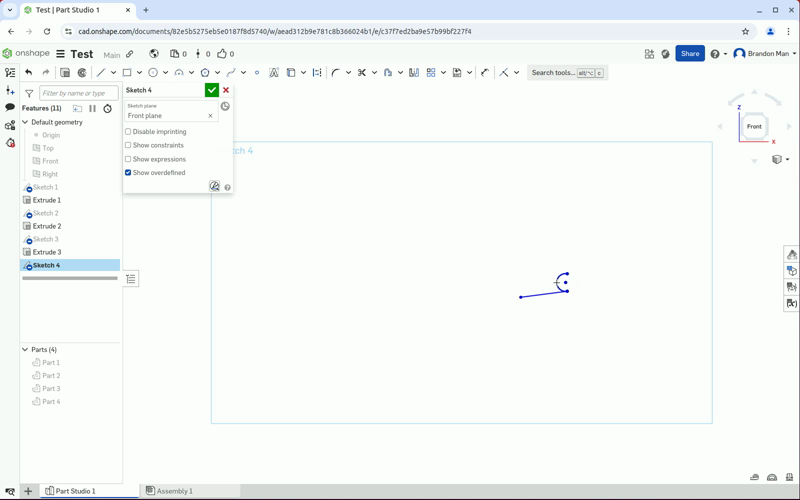
mouse_move(567, 273)
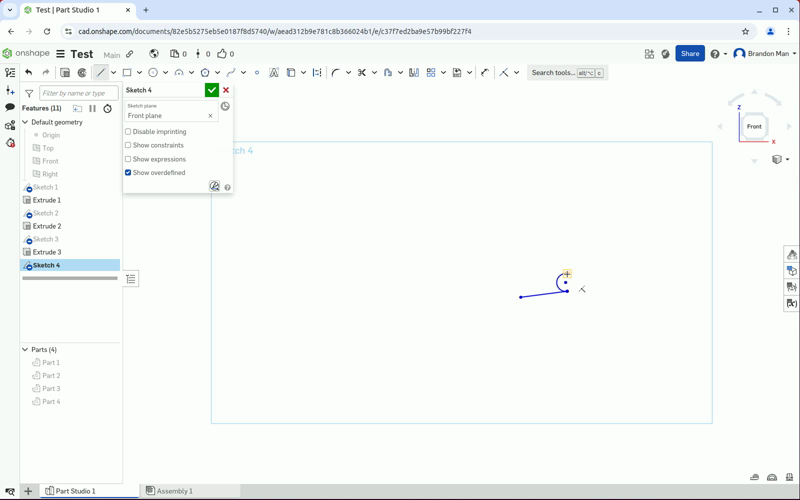
click(567, 273)
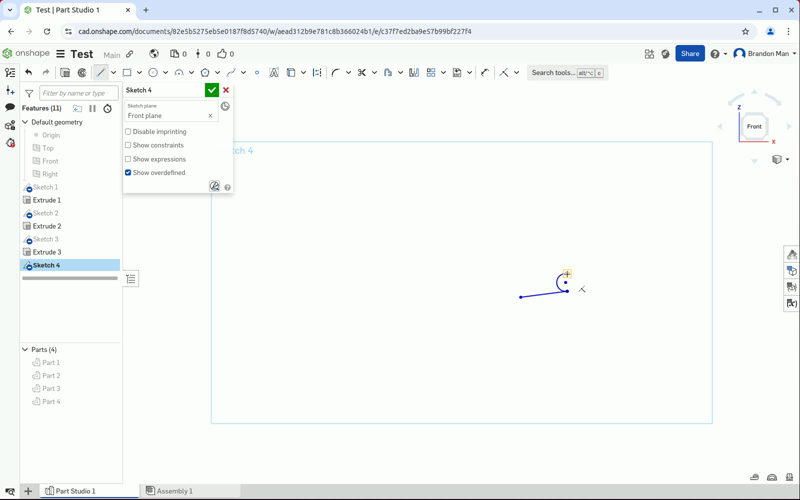
key_down(shift)
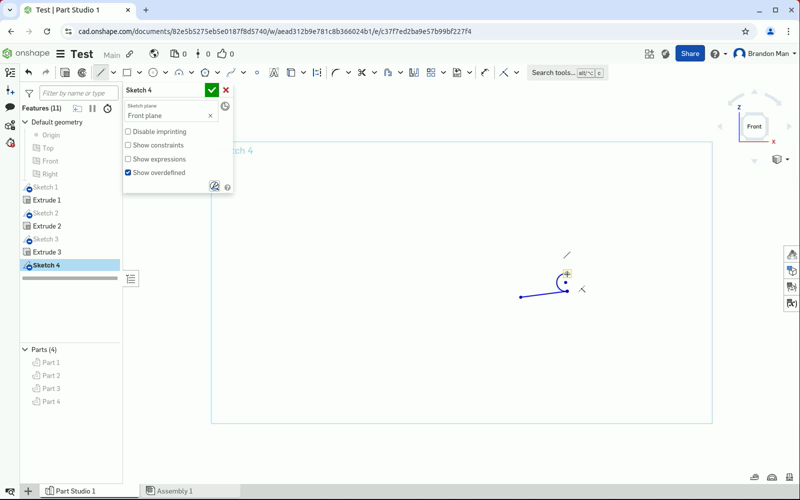
mouse_move(589, 273)
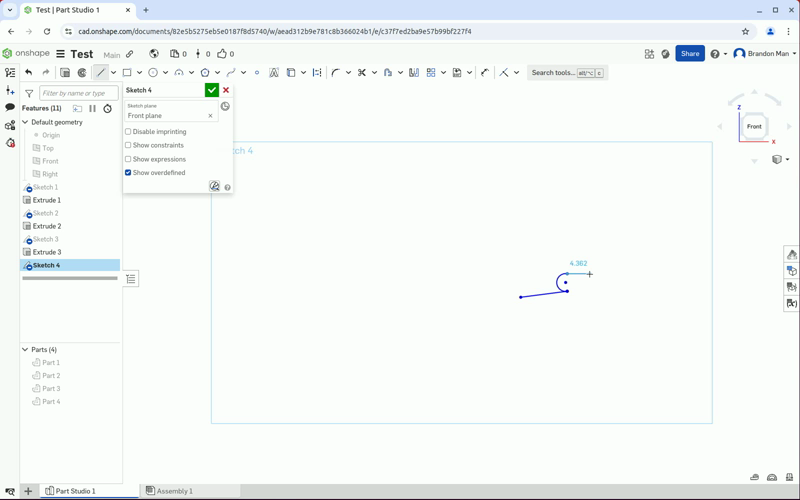
mouse_move(520, 267)
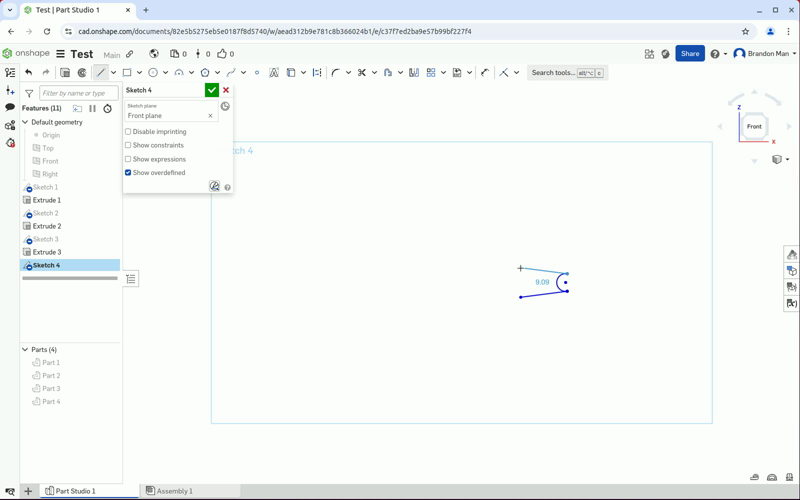
click(520, 267)
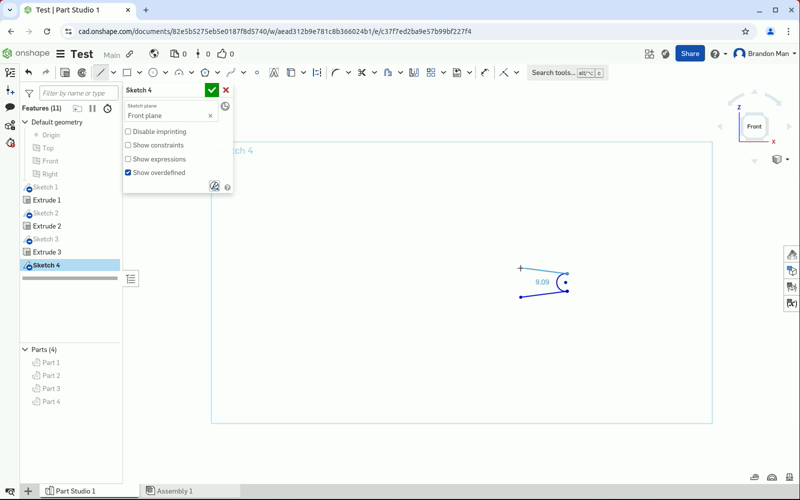
key_up(shift)
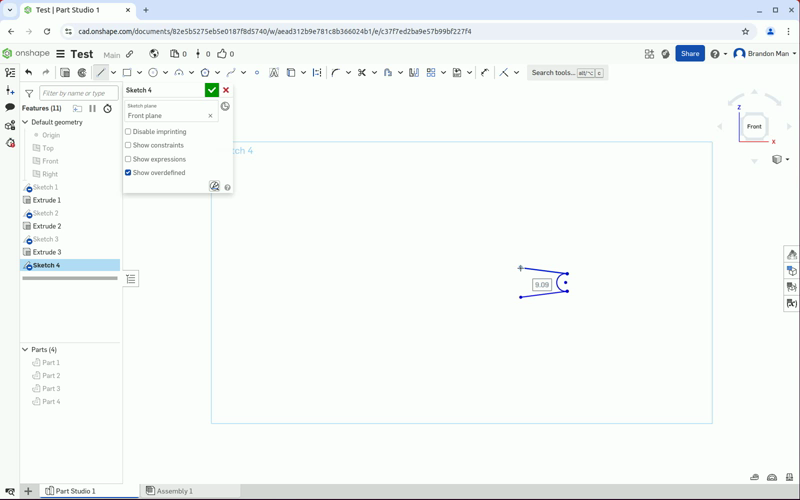
key(esc)
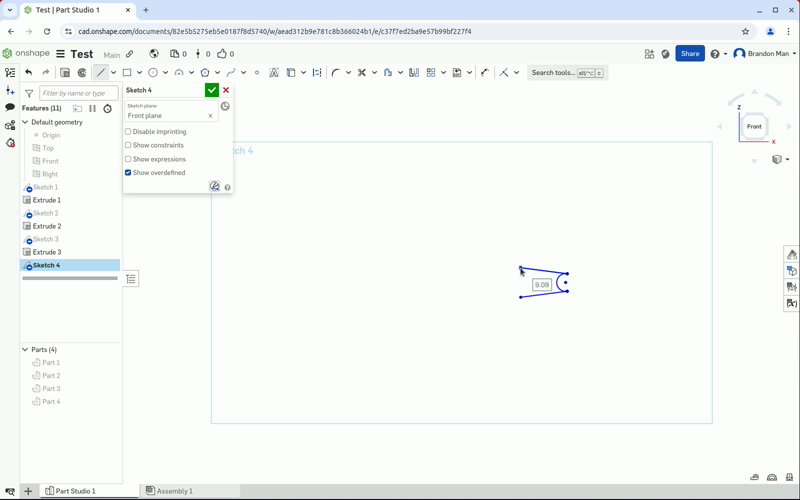
key(a)
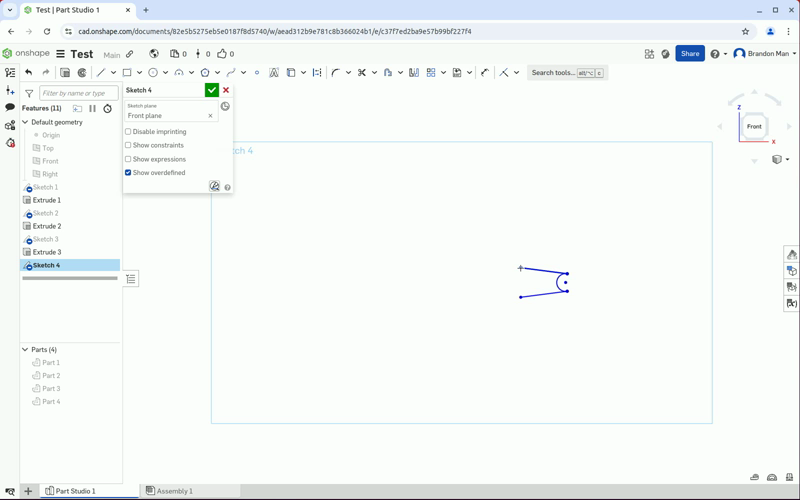
mouse_move(520, 267)
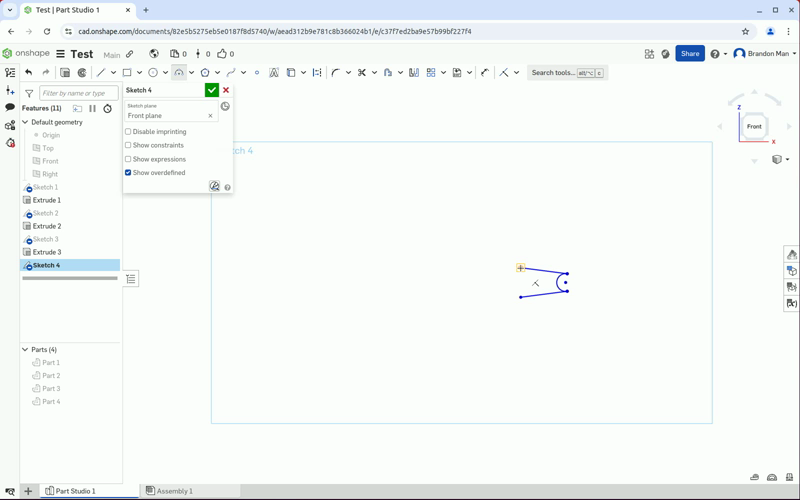
click(520, 267)
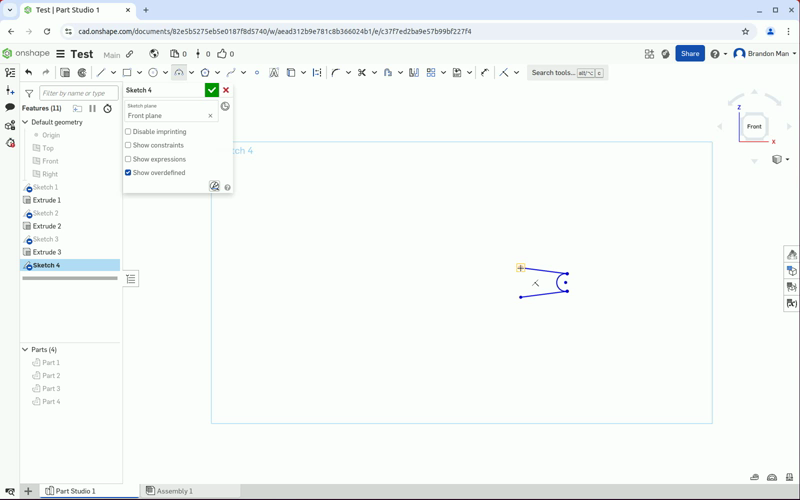
mouse_move(520, 297)
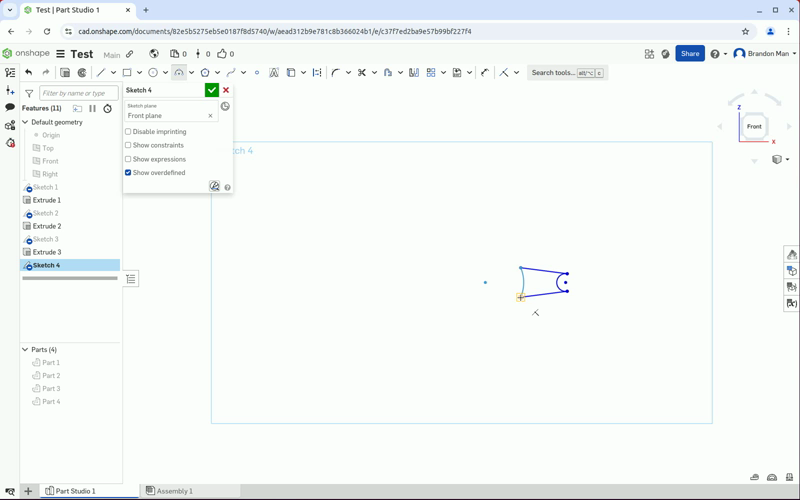
click(520, 297)
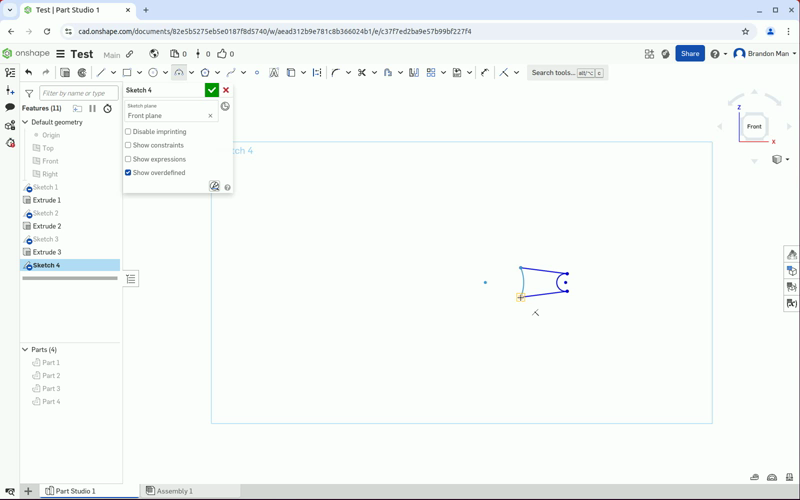
key_down(shift)
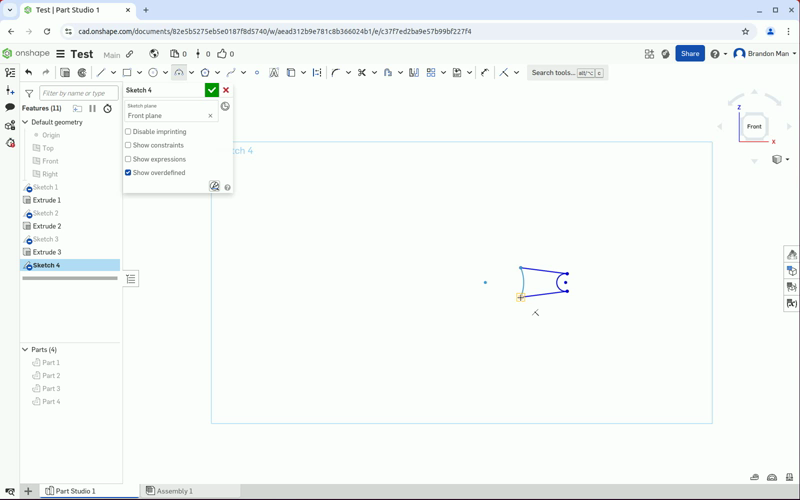
mouse_move(533, 282)
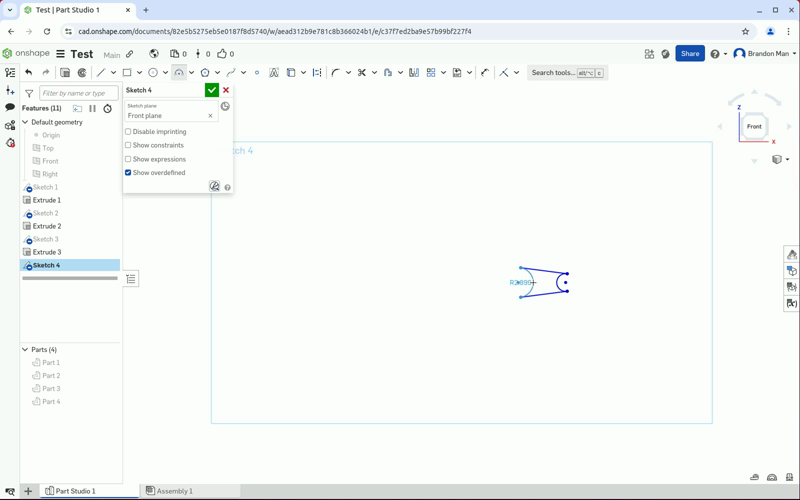
click(533, 282)
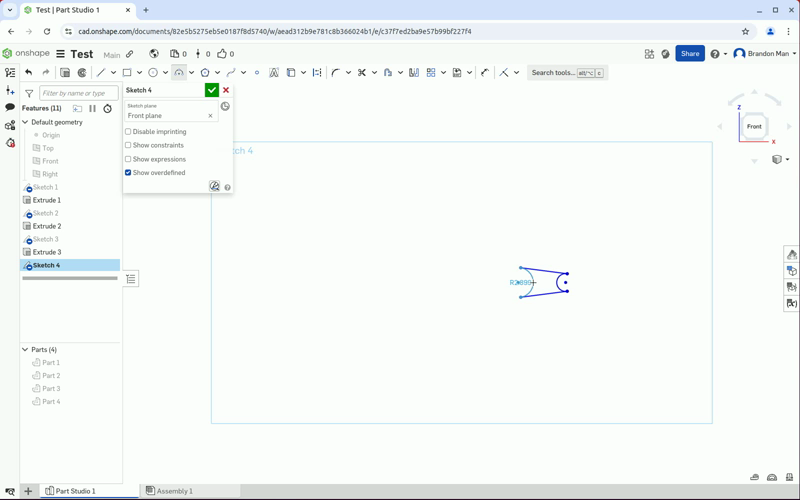
key_up(shift)
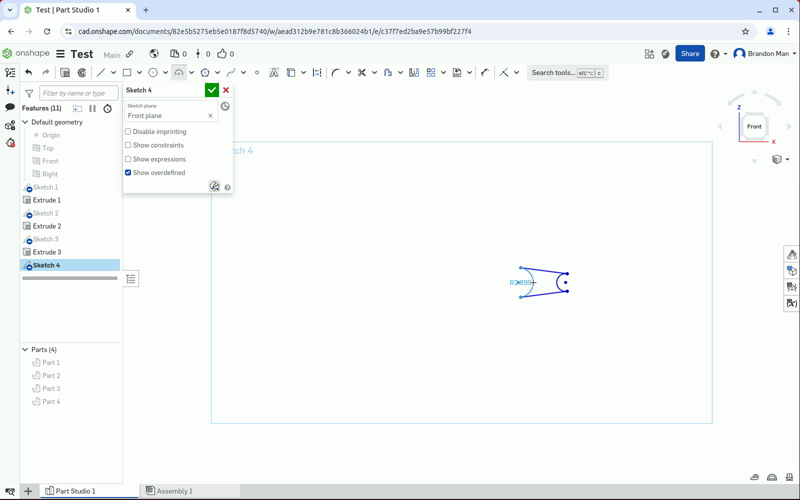
key(esc)
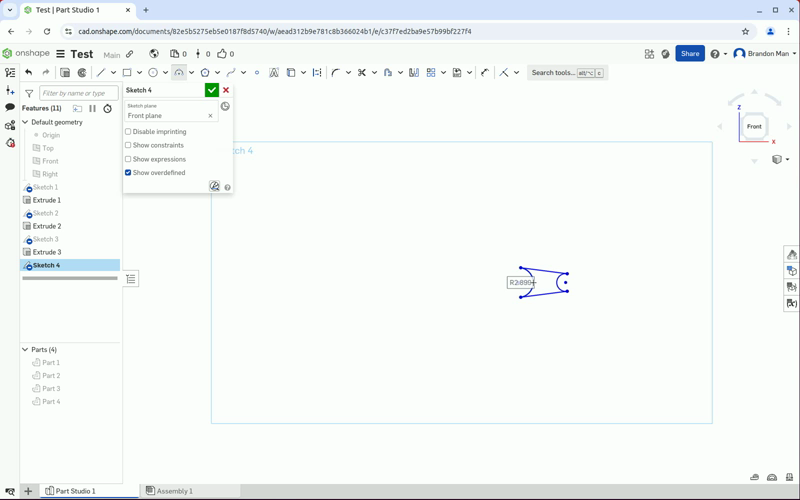
key(c)
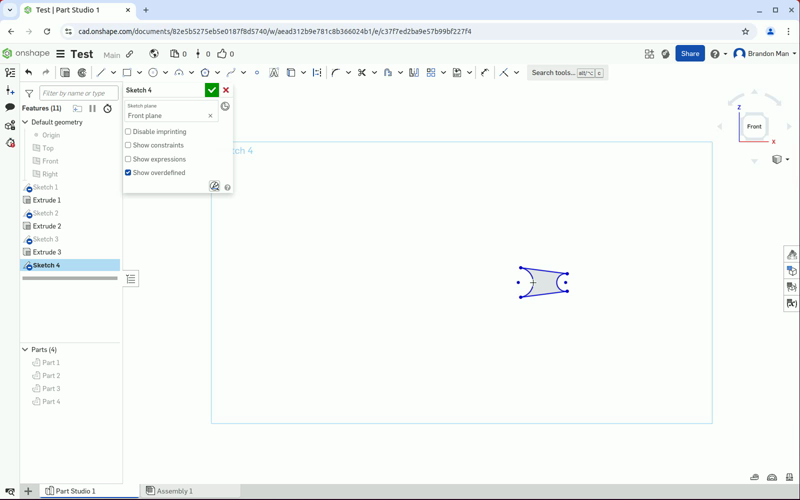
key_down(shift)
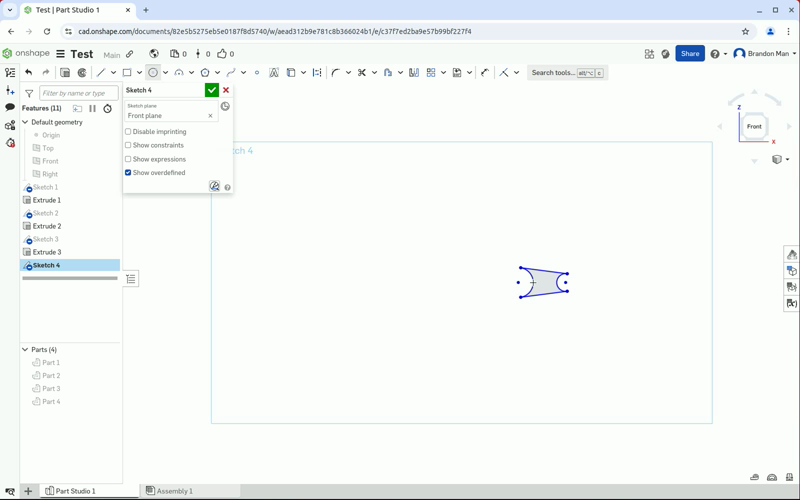
mouse_move(552, 285)
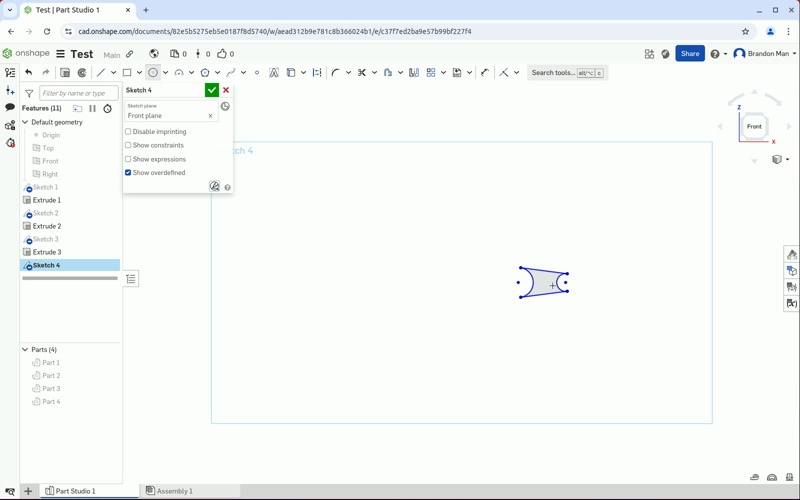
click(552, 285)
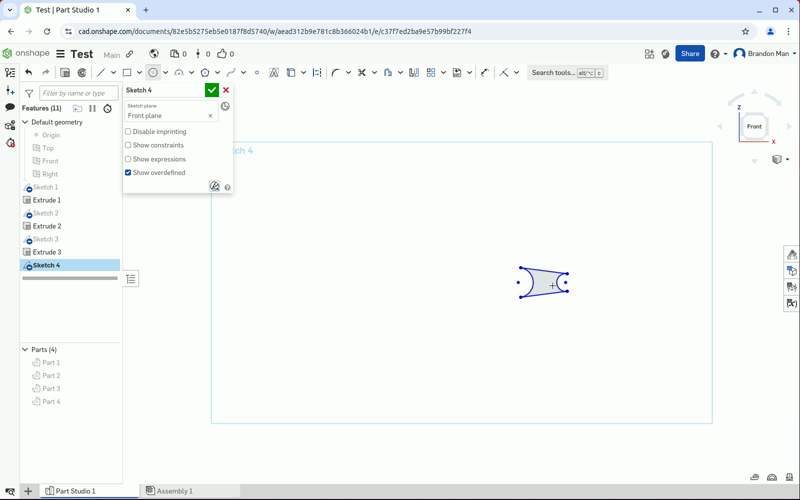
key_up(shift)
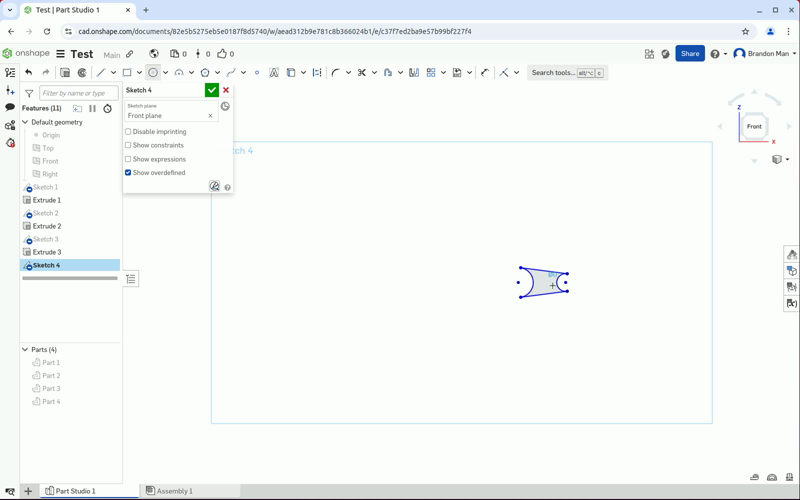
mouse_move(555, 285)
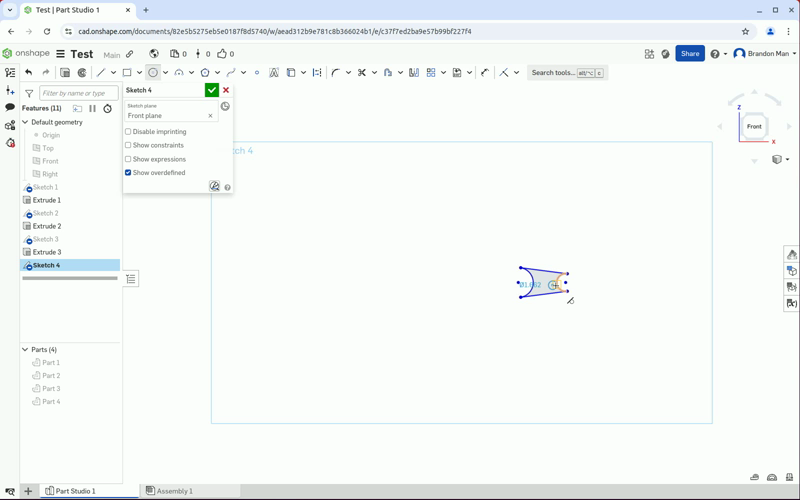
scroll(6)
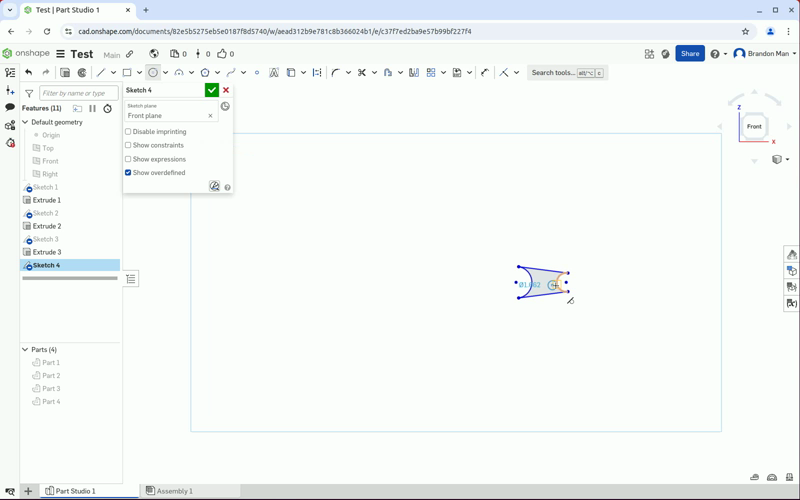
scroll(6)
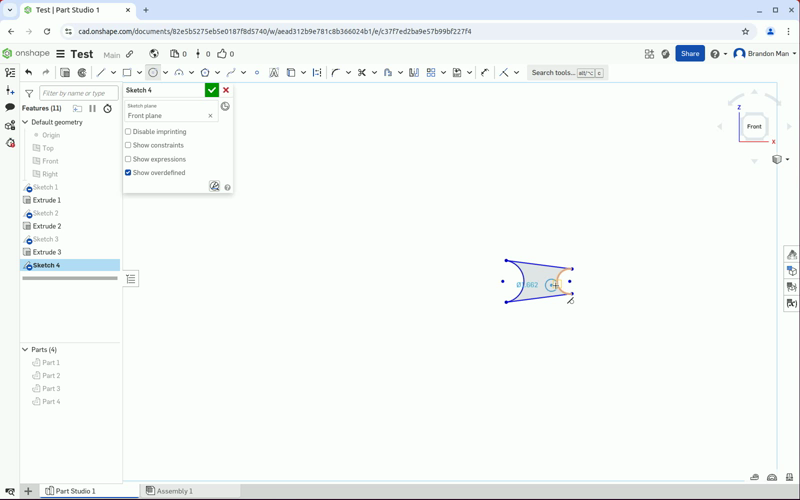
scroll(6)
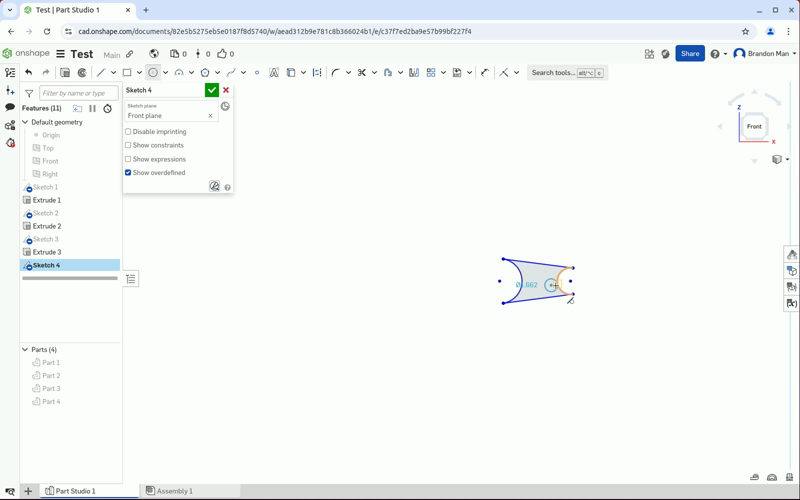
scroll(6)
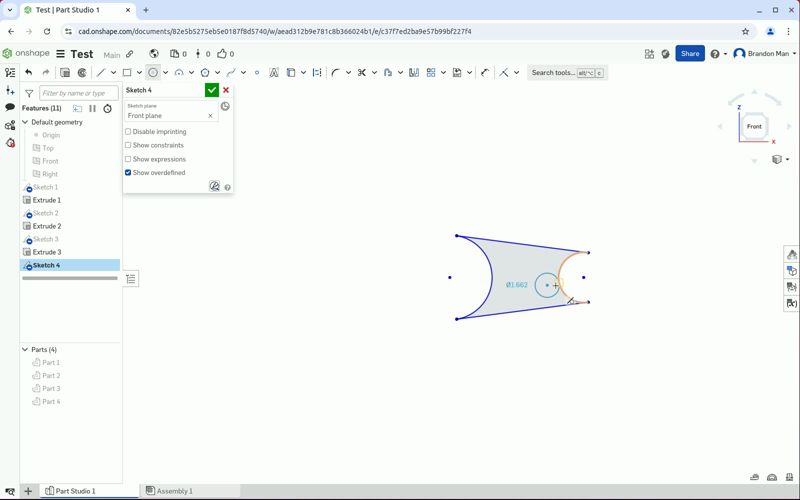
scroll(6)
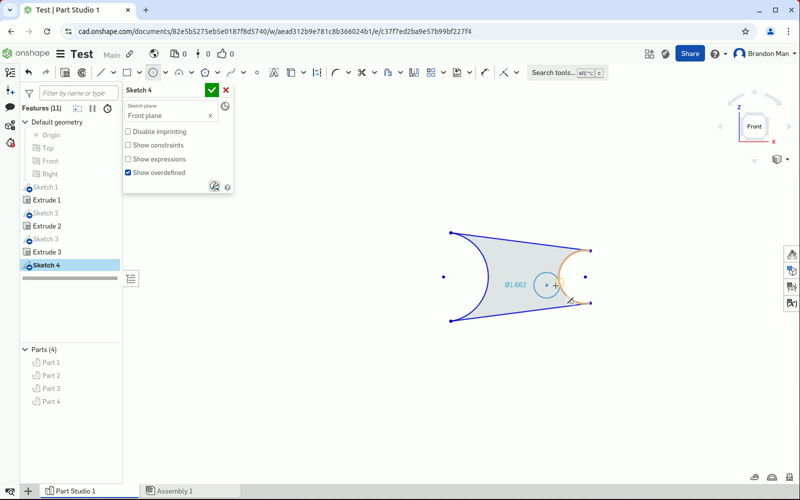
scroll(6)
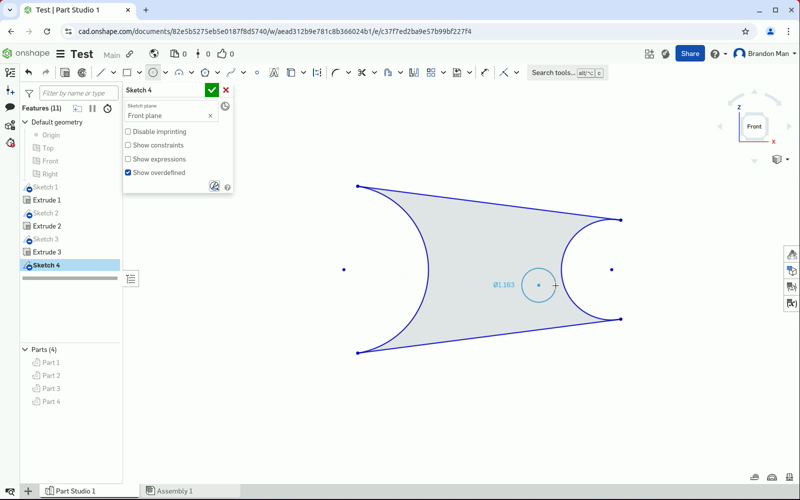
scroll(6)
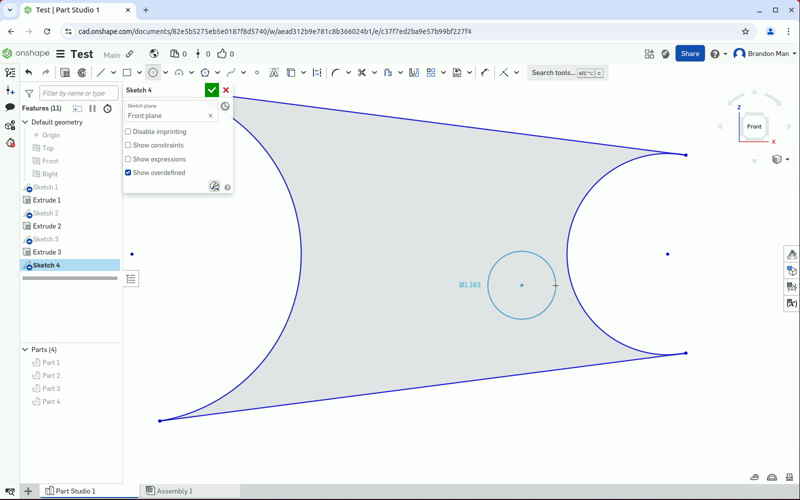
click(555, 285)
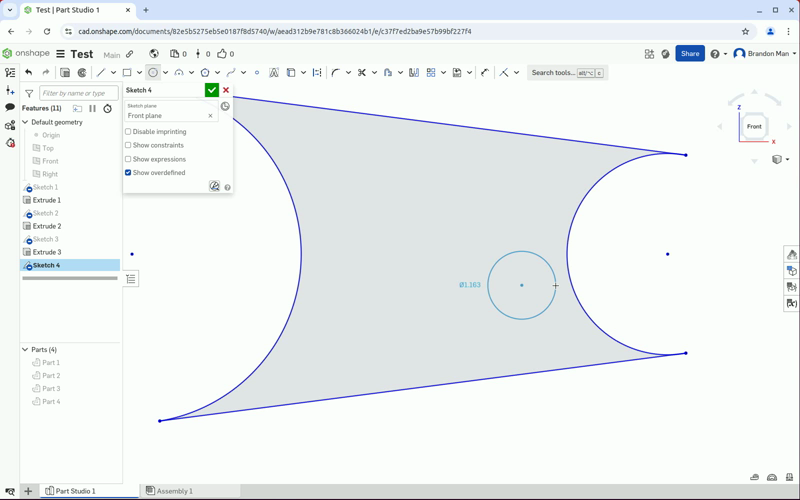
scroll(-6)
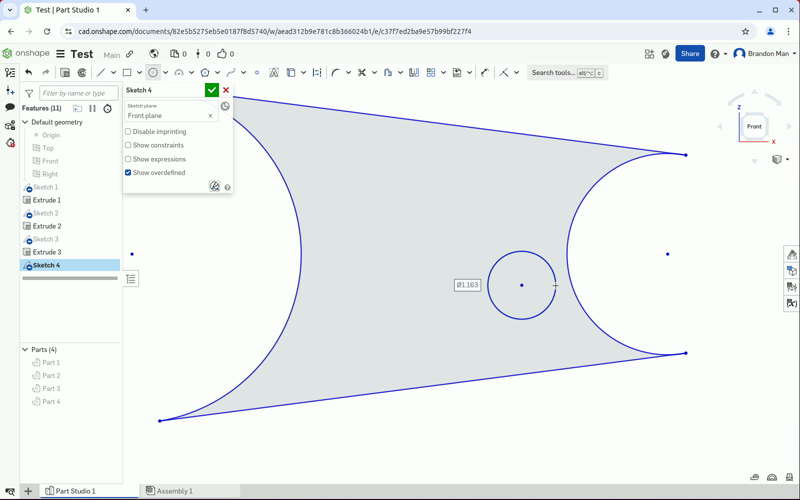
scroll(-6)
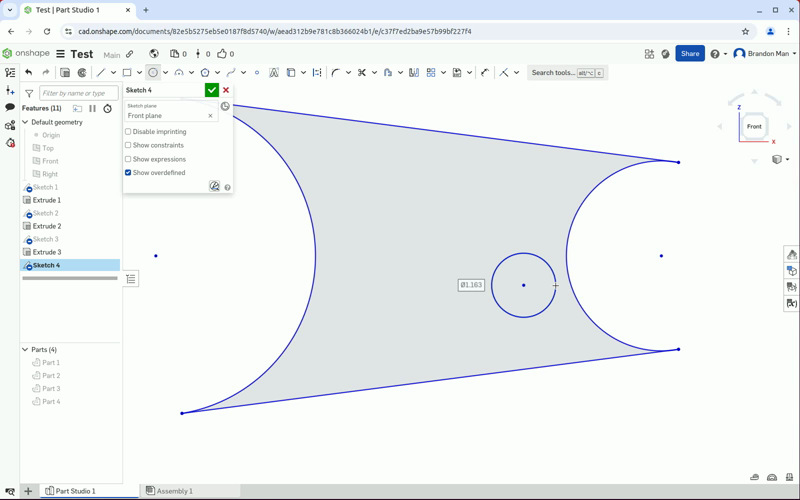
scroll(-6)
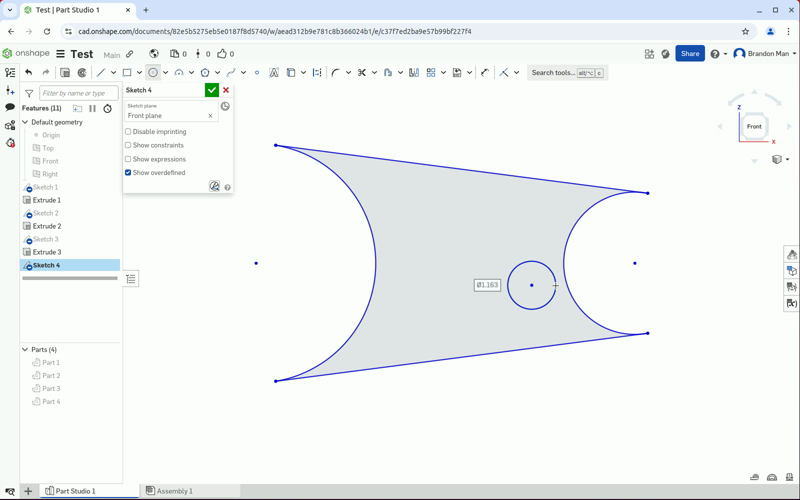
scroll(-6)
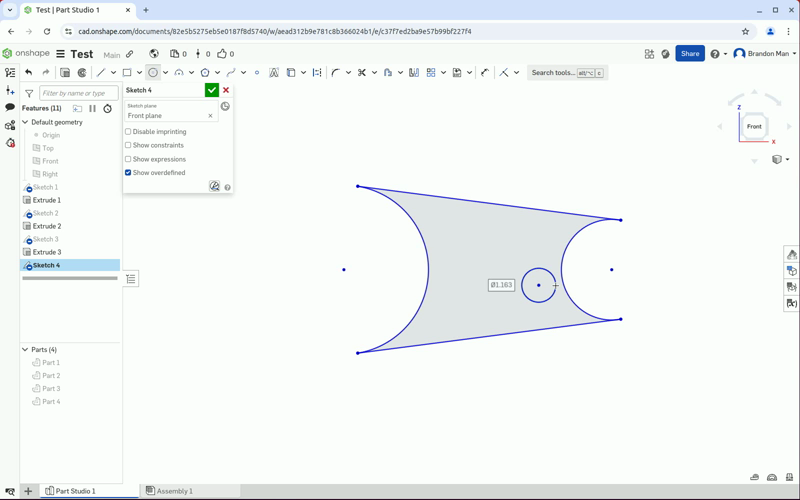
scroll(-6)
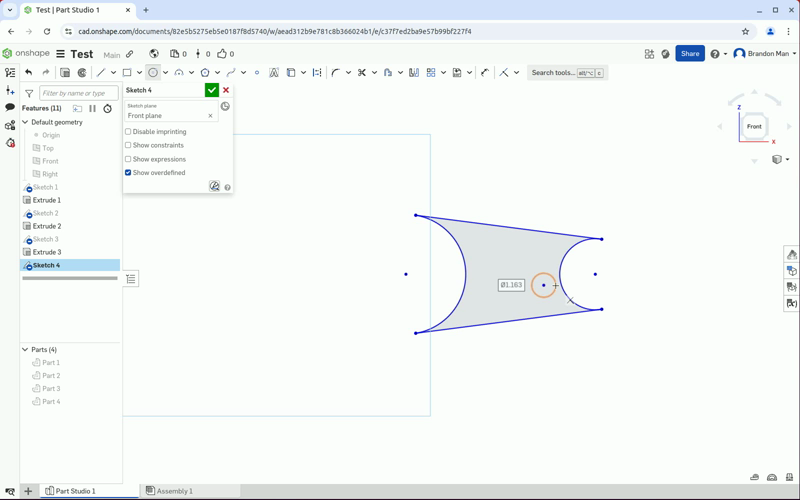
scroll(-6)
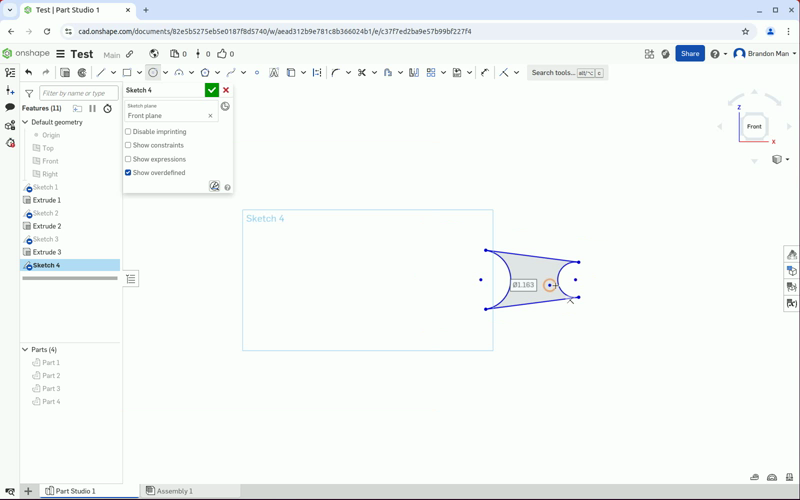
scroll(-6)
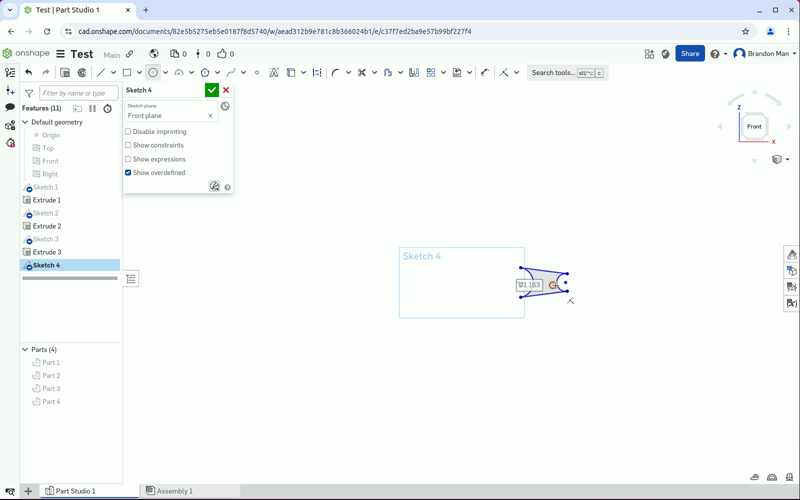
key(esc)
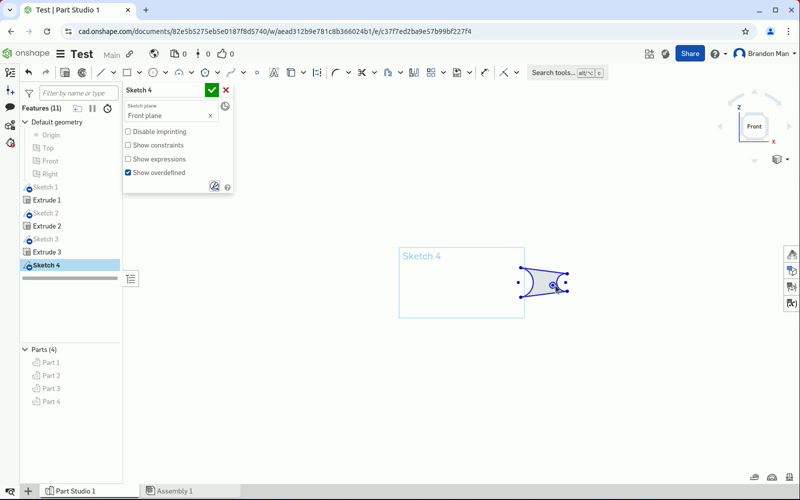
mouse_move(548, 276)
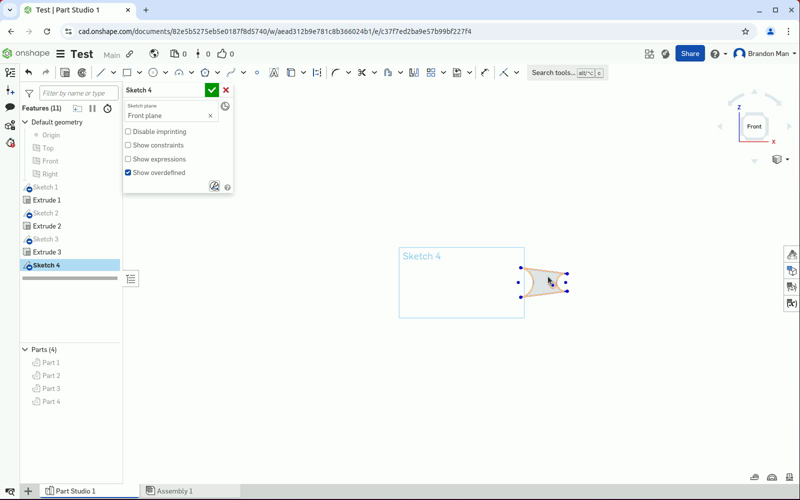
scroll(6)
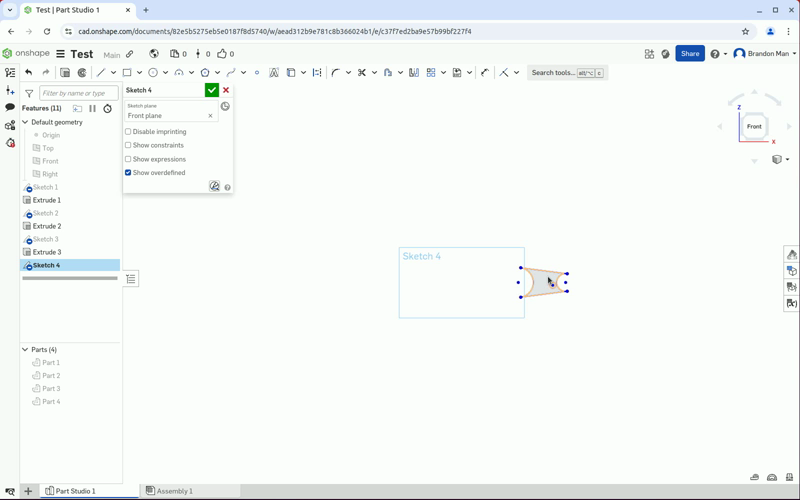
scroll(6)
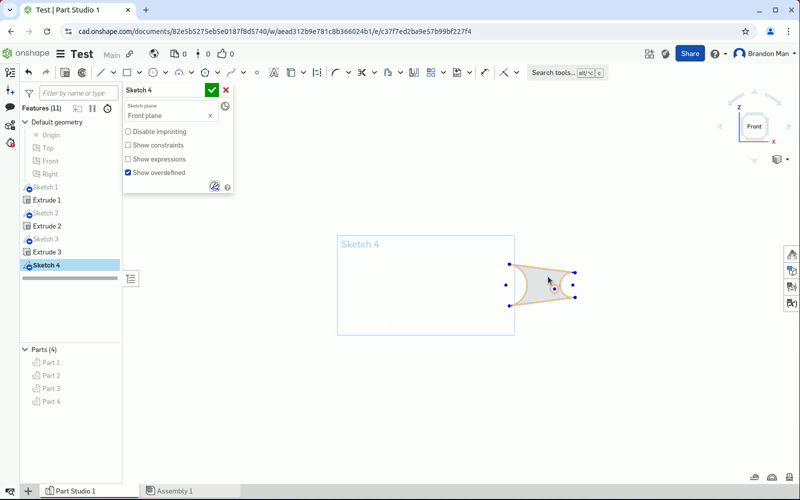
scroll(6)
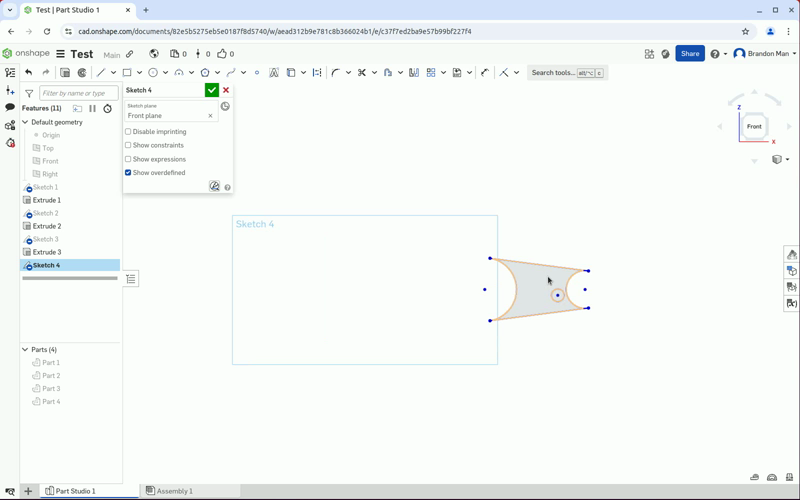
scroll(6)
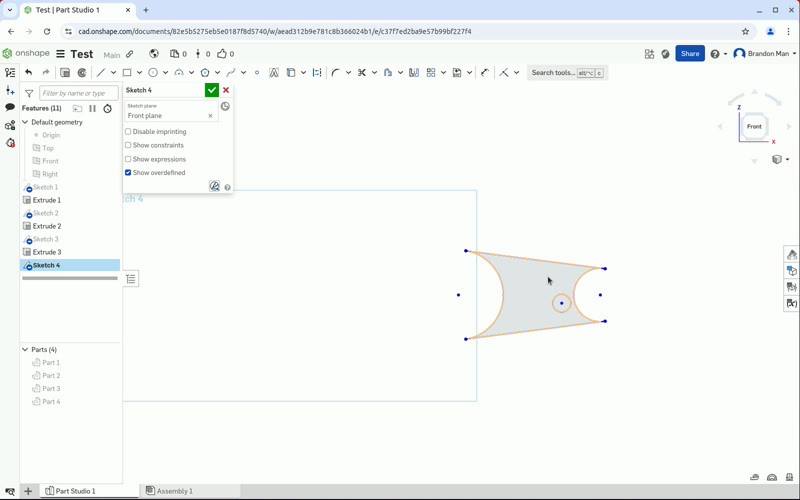
scroll(6)
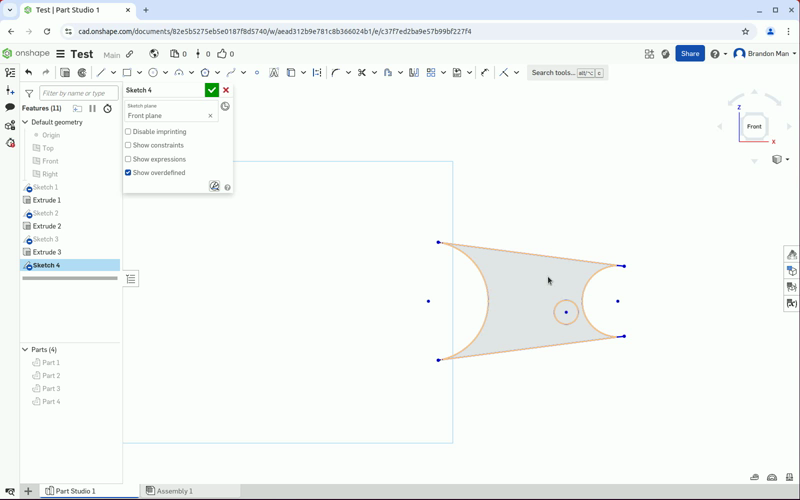
scroll(6)
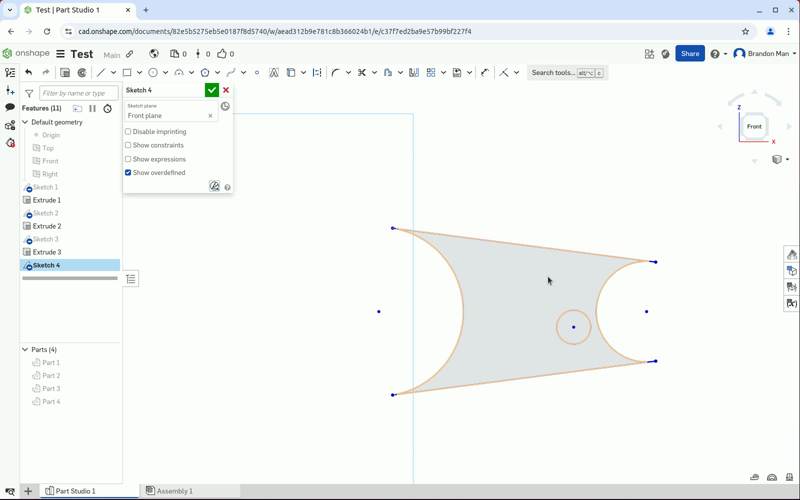
scroll(6)
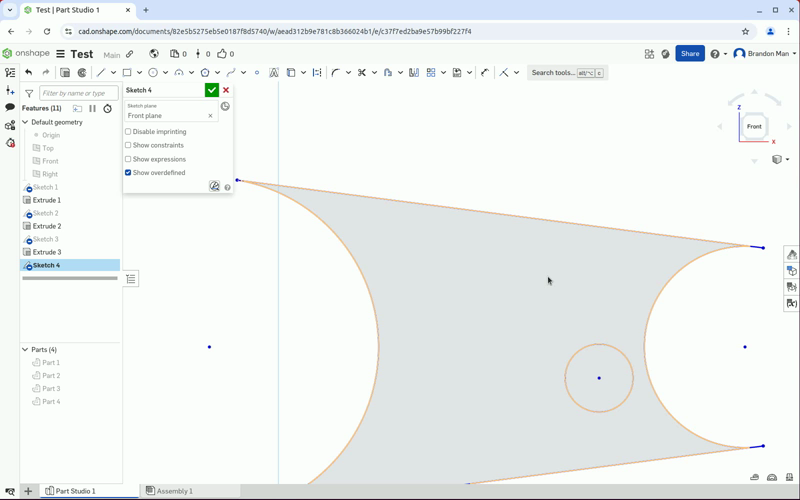
click(548, 276)
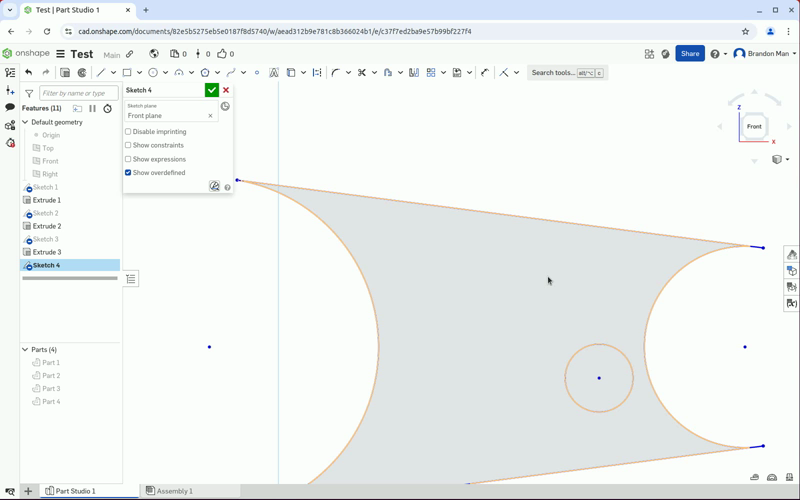
scroll(-6)
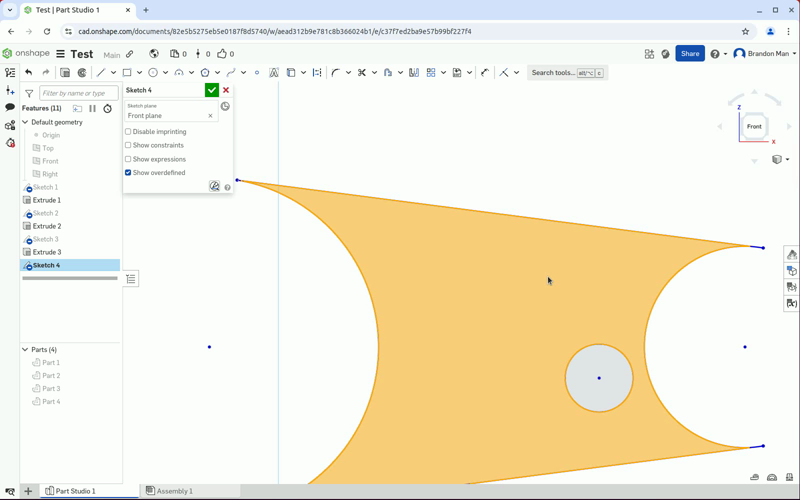
scroll(-6)
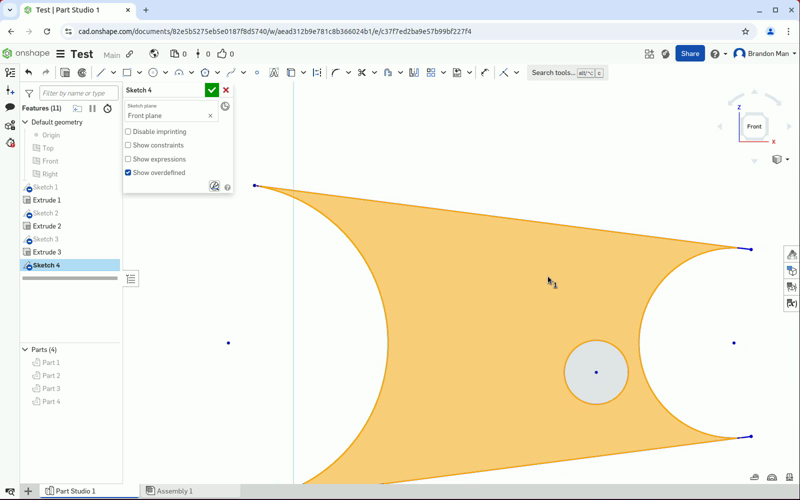
scroll(-6)
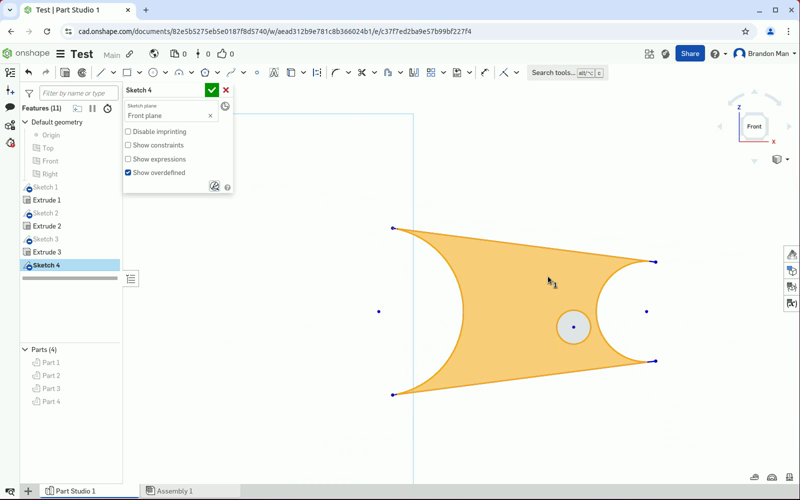
scroll(-6)
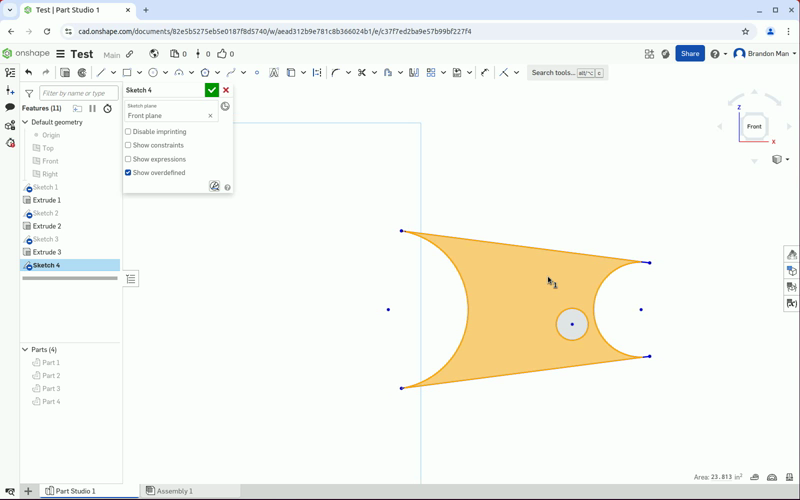
scroll(-6)
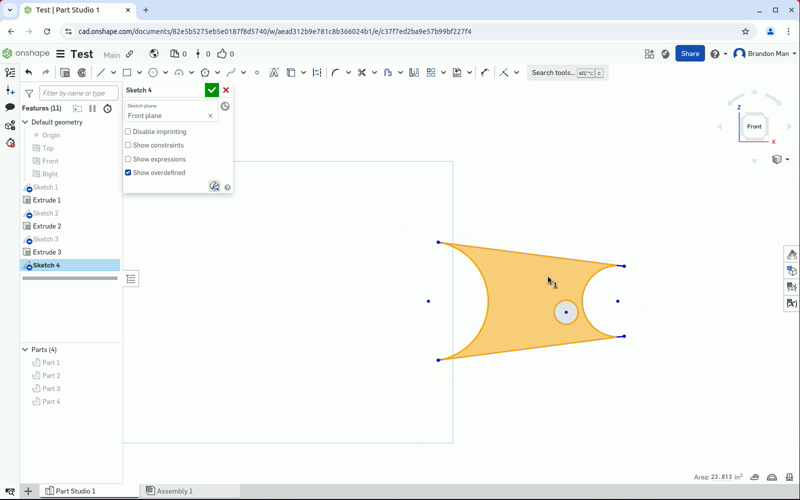
scroll(-6)
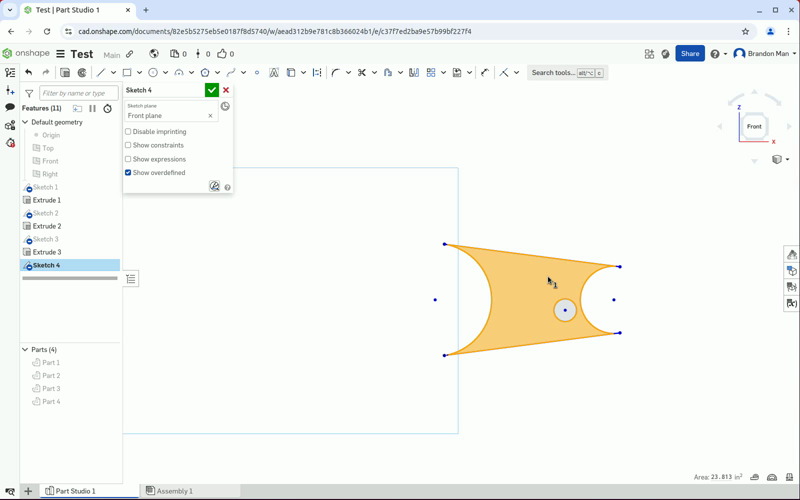
scroll(-6)
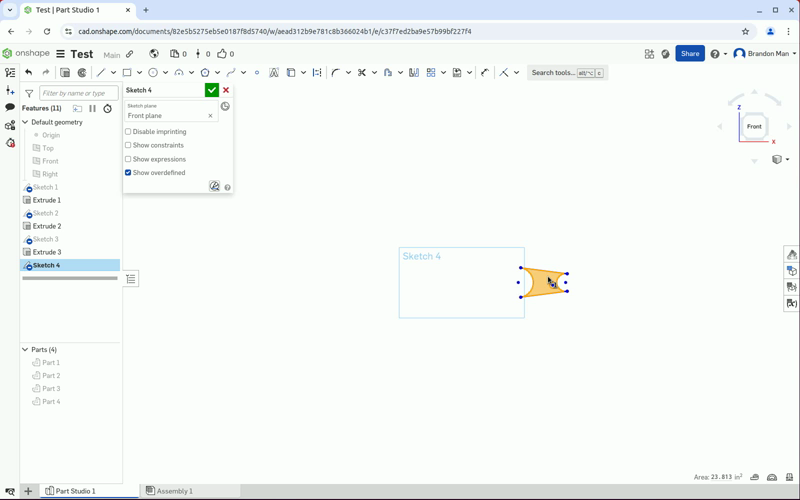
mouse_move(73, 352)
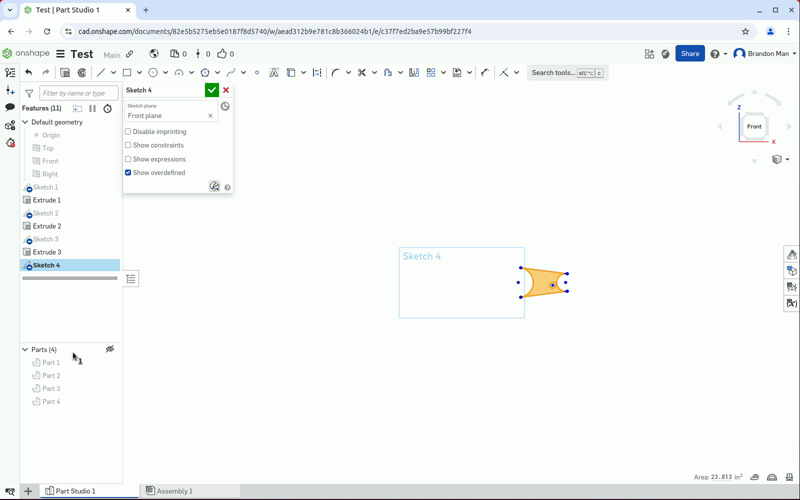
key(shift+y)
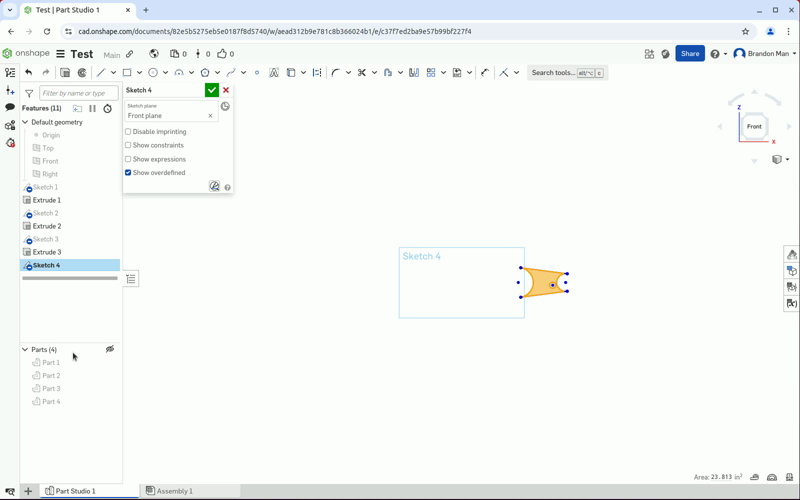
key(shift+e)
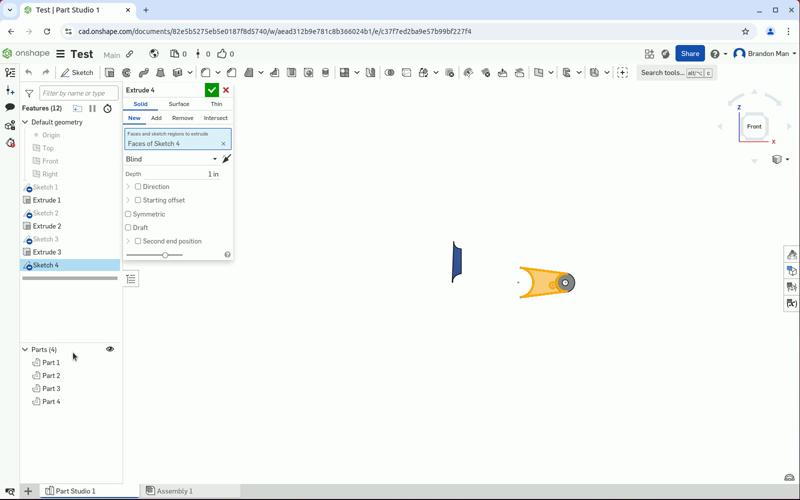
mouse_move(143, 106)
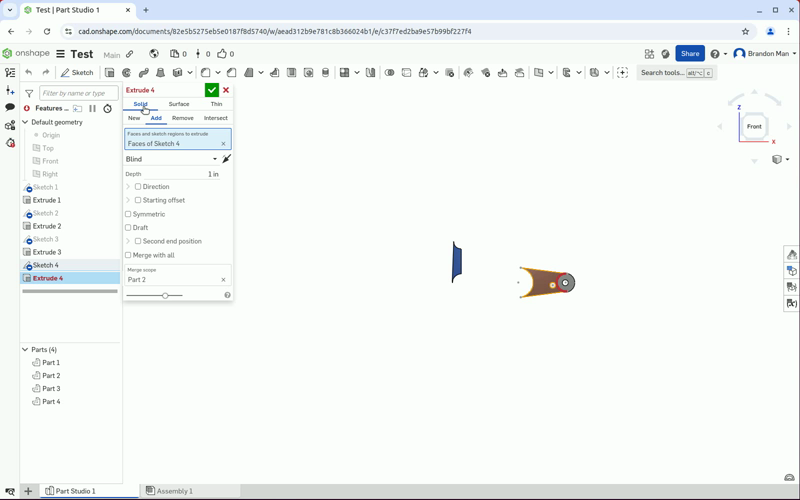
click(143, 106)
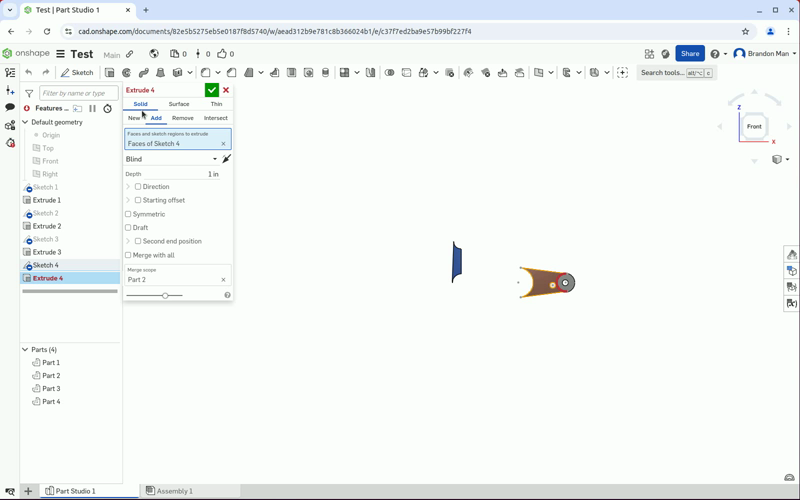
mouse_move(137, 120)
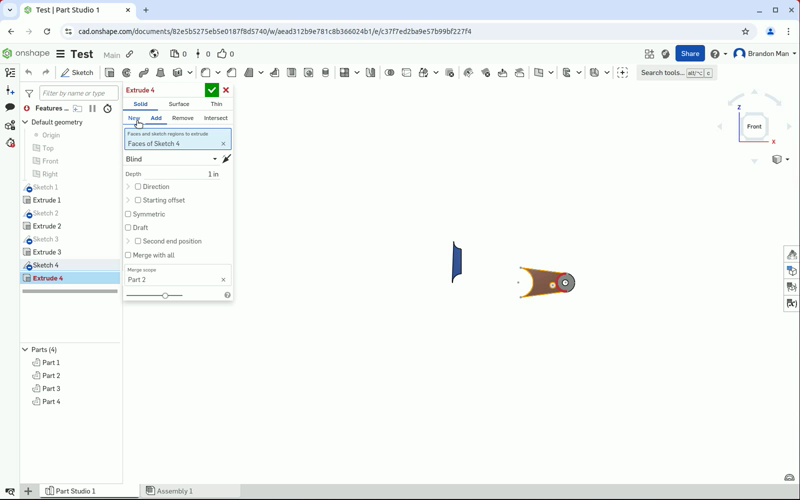
click(137, 120)
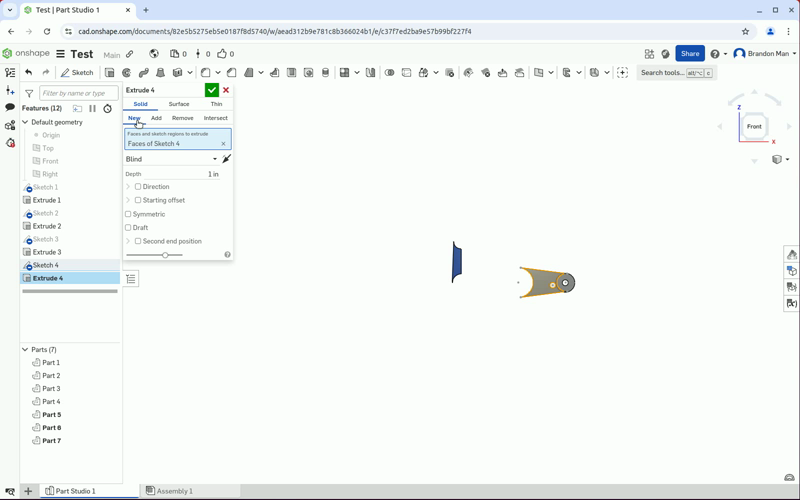
key(tab, 4)
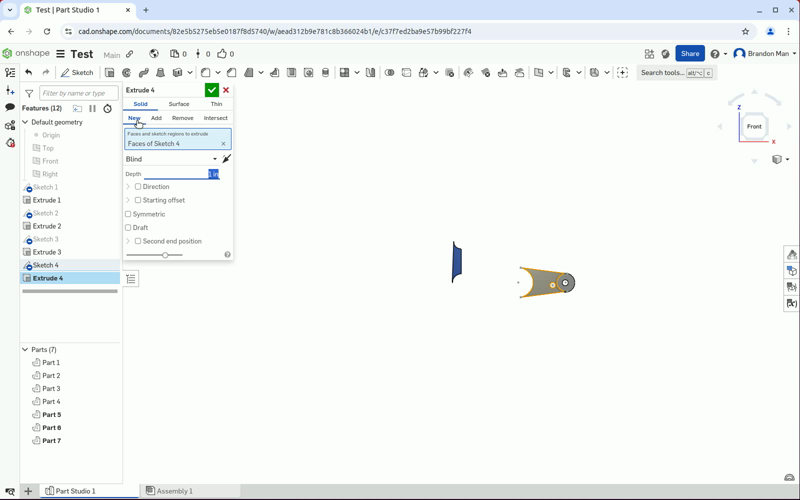
text(0.481)
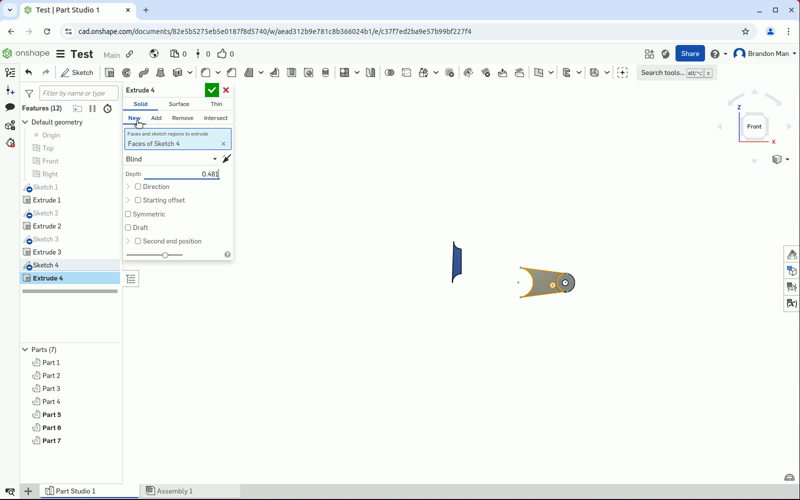
key(enter)
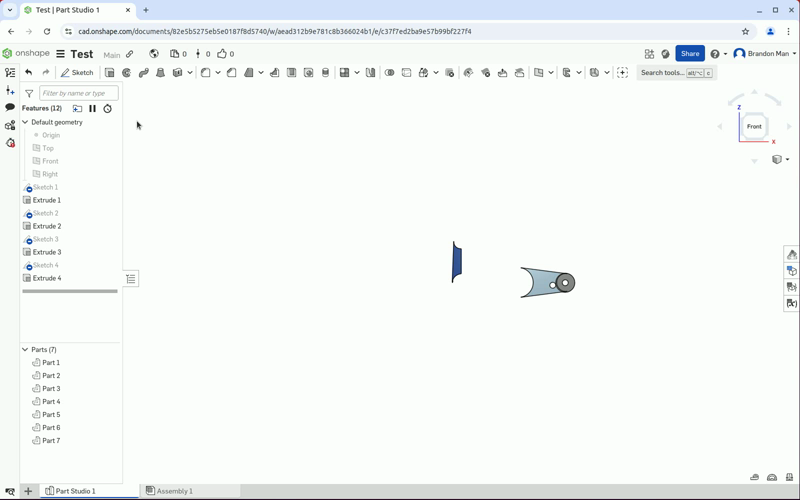
key(shift+h)
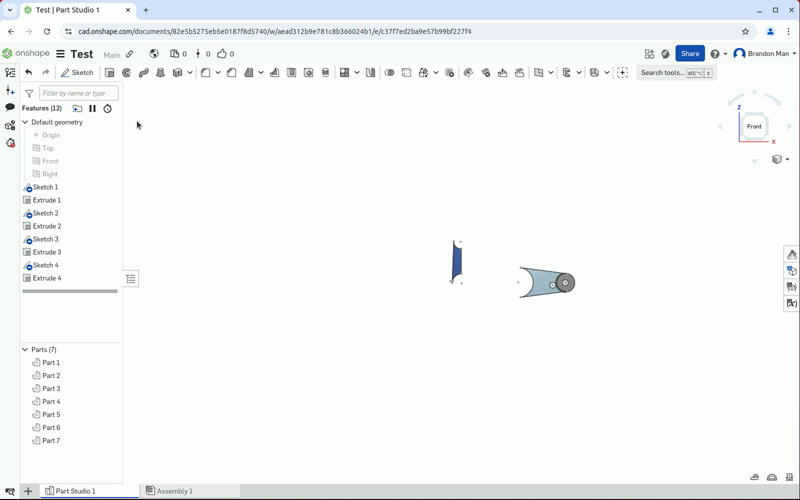
key(shift+h)
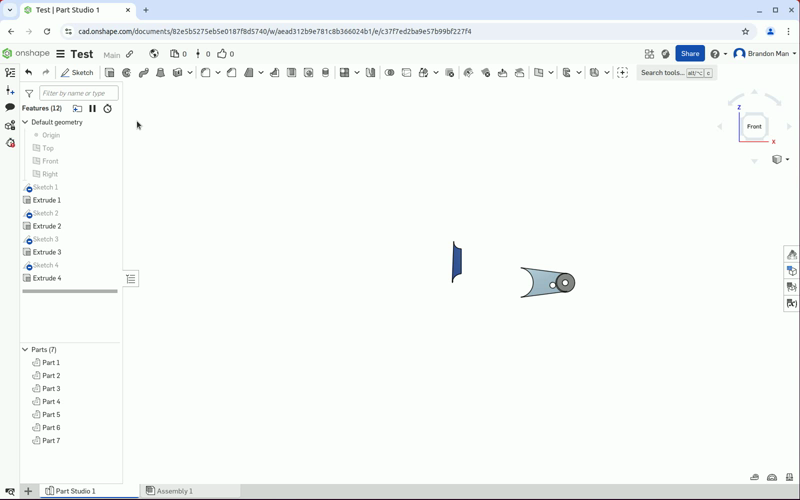
mouse_move(73, 189)
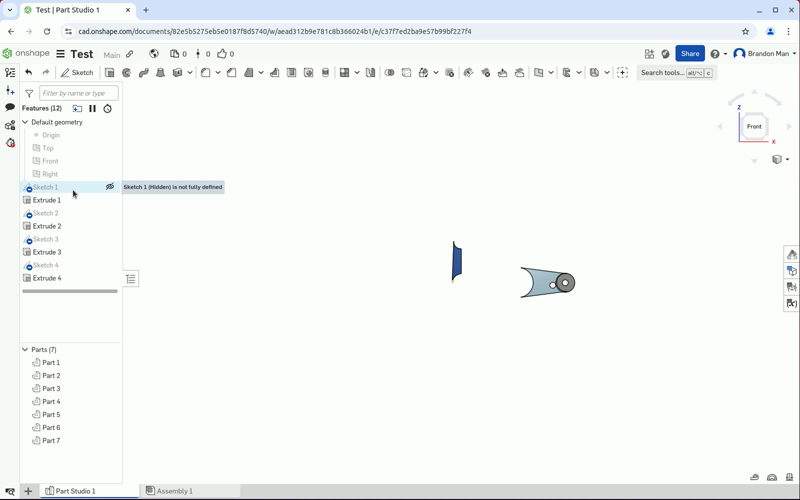
click(73, 189)
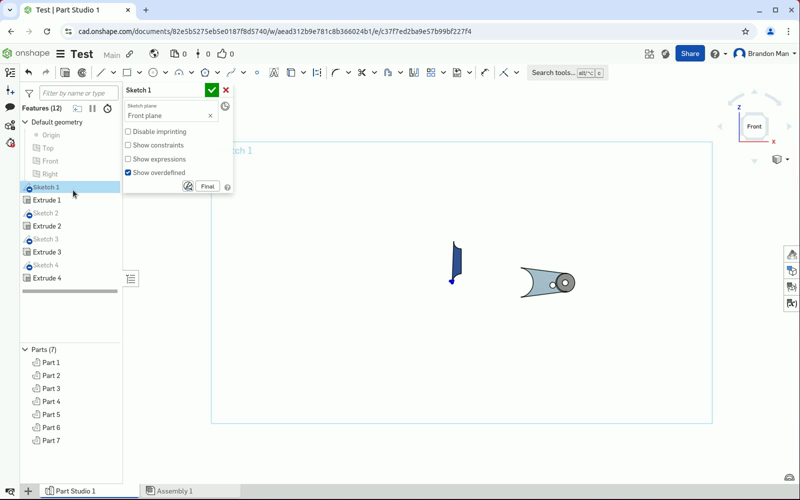
mouse_move(229, 92)
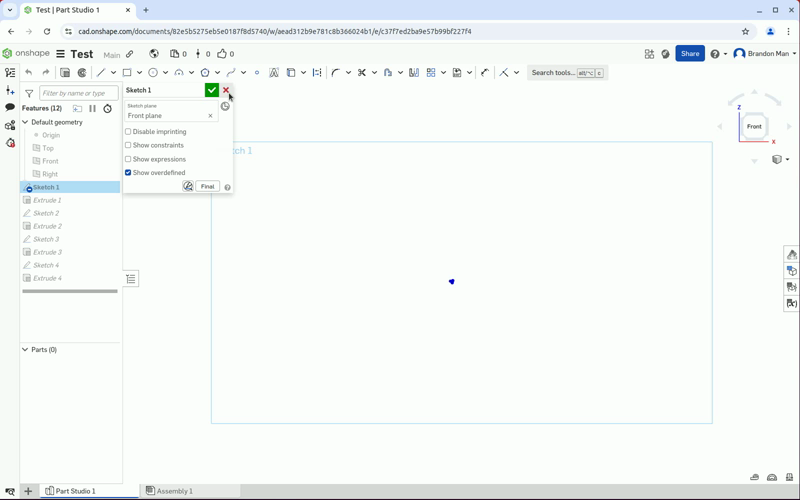
click(229, 92)
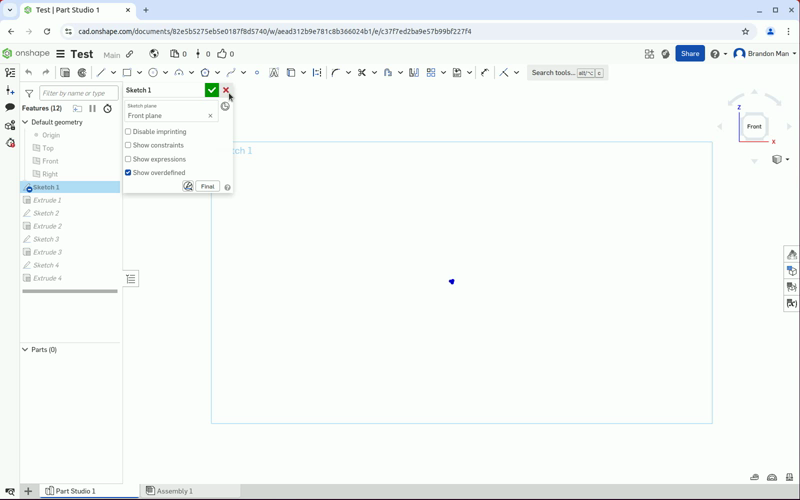
key(shift+s)
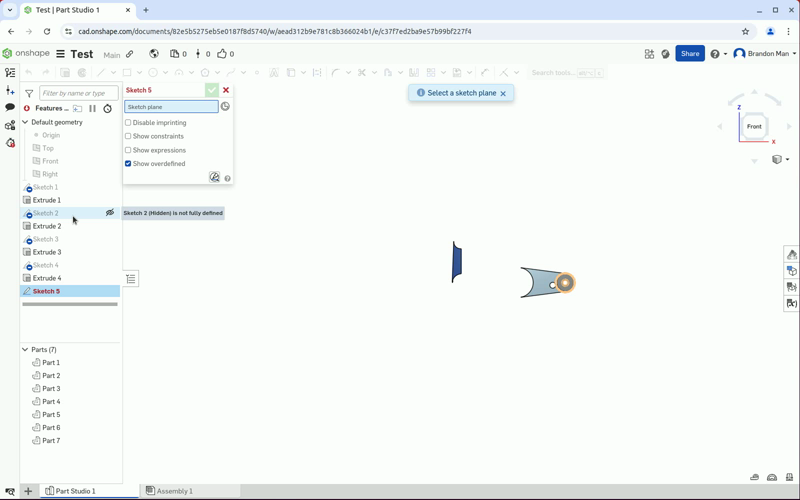
scroll(3)
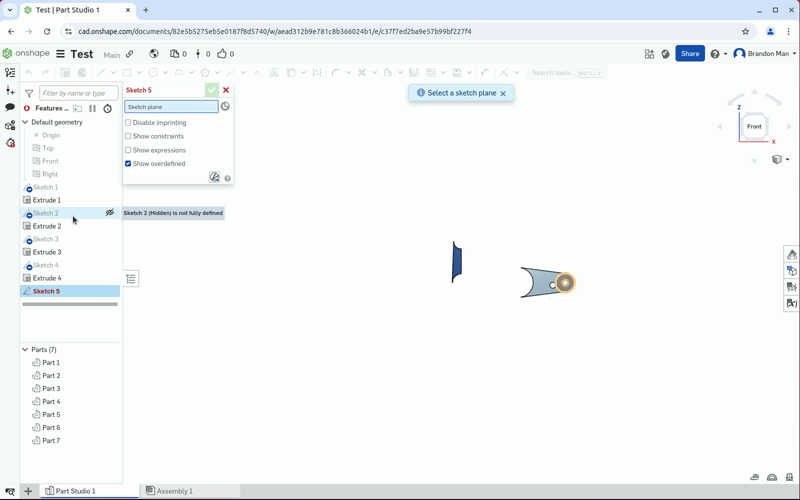
mouse_move(73, 163)
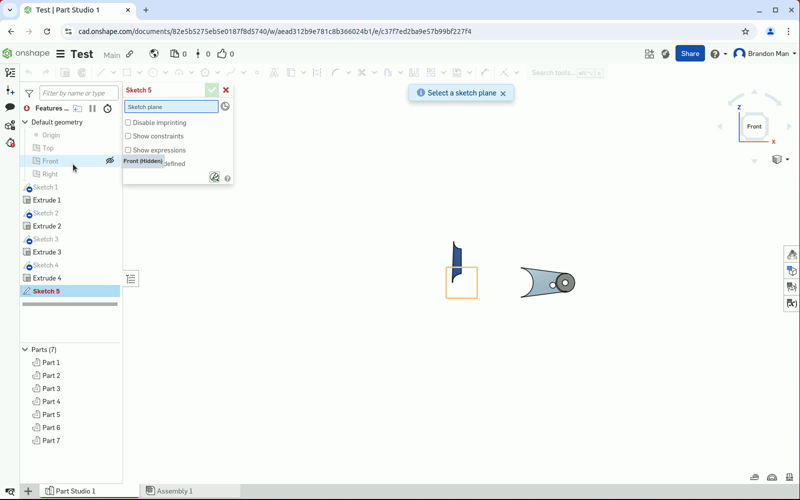
click(73, 163)
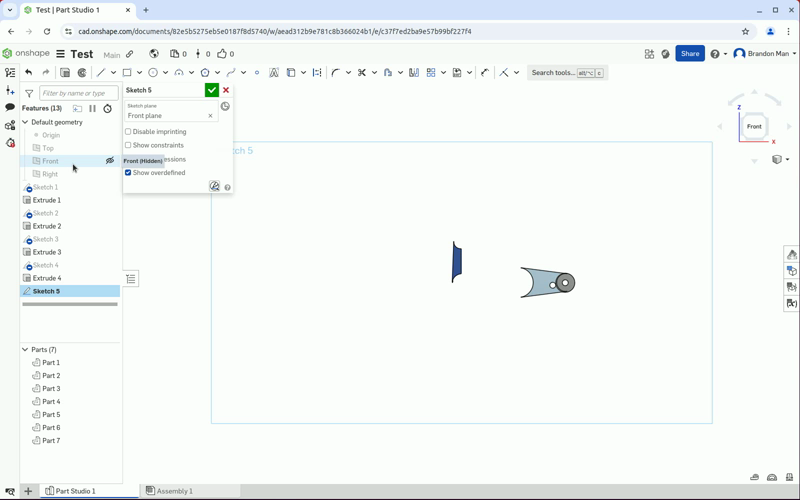
mouse_move(73, 352)
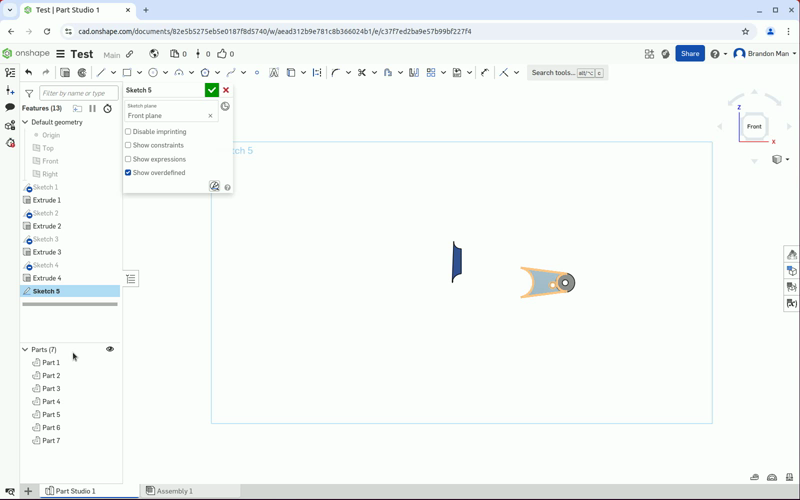
key(y)
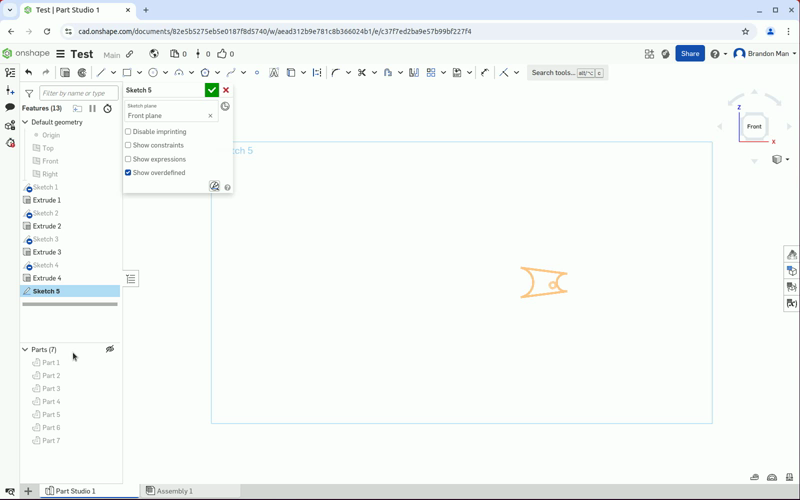
key(c)
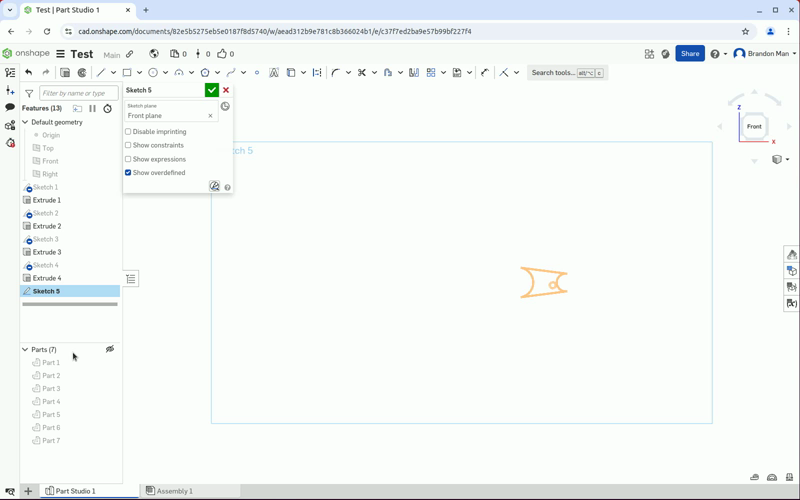
key_down(shift)
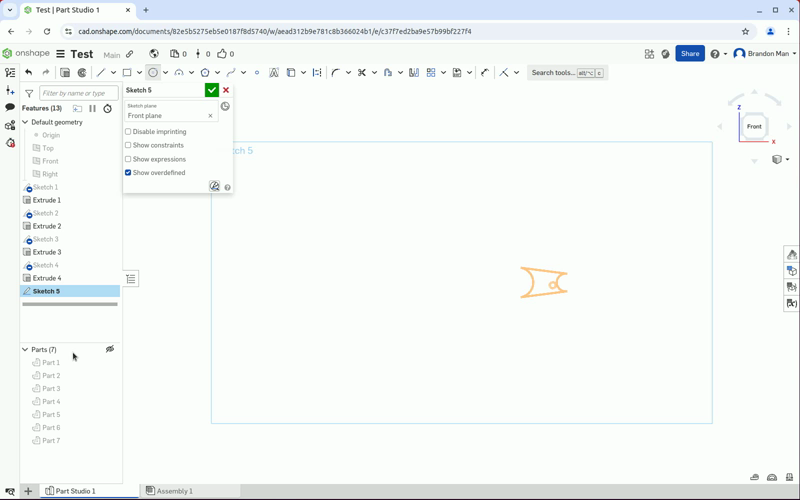
mouse_move(461, 243)
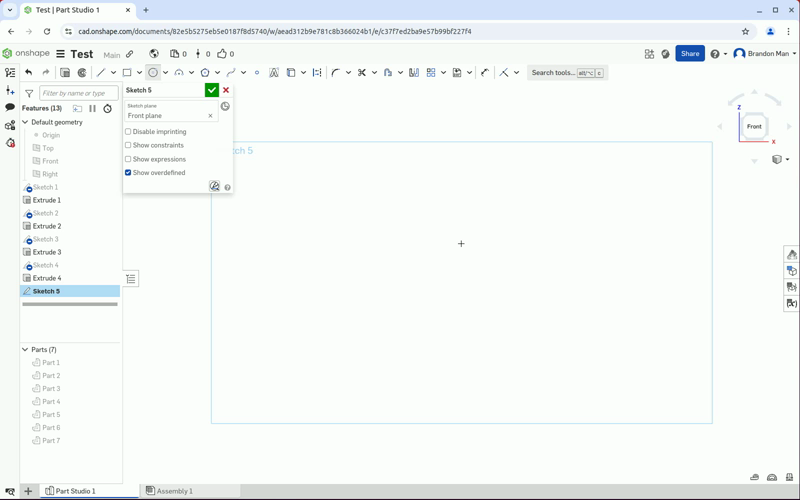
click(461, 243)
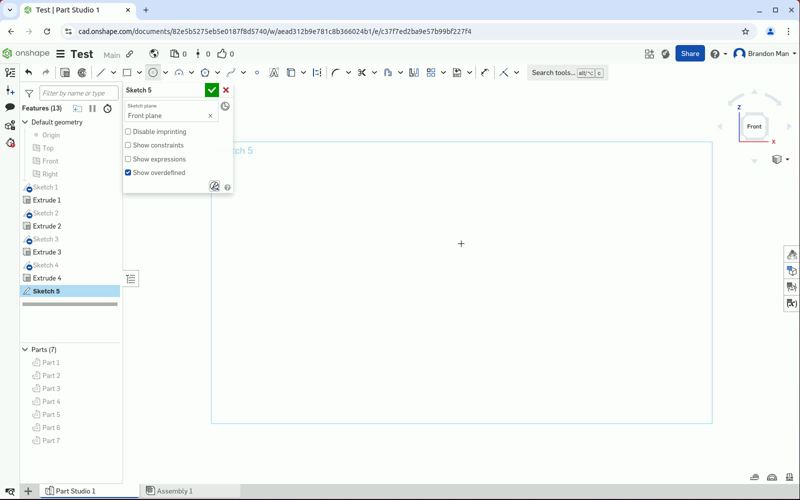
key_up(shift)
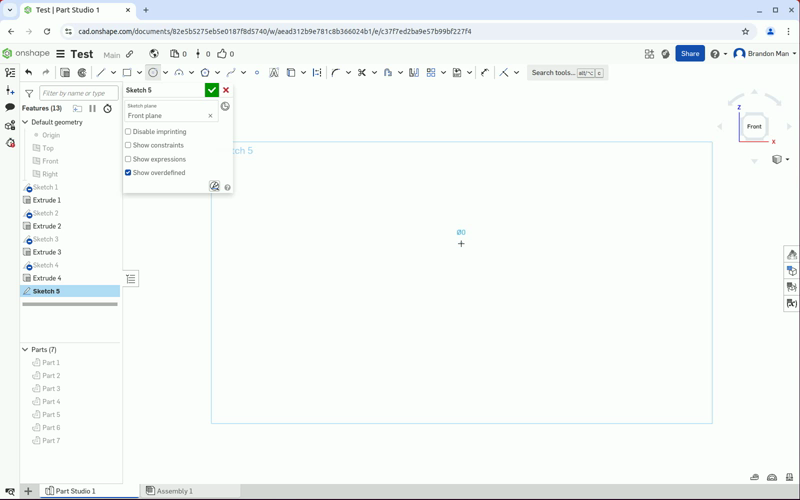
mouse_move(468, 243)
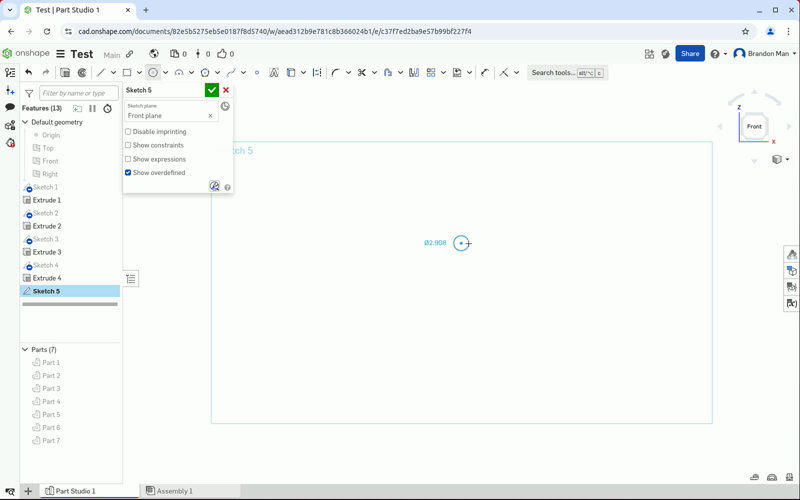
click(468, 243)
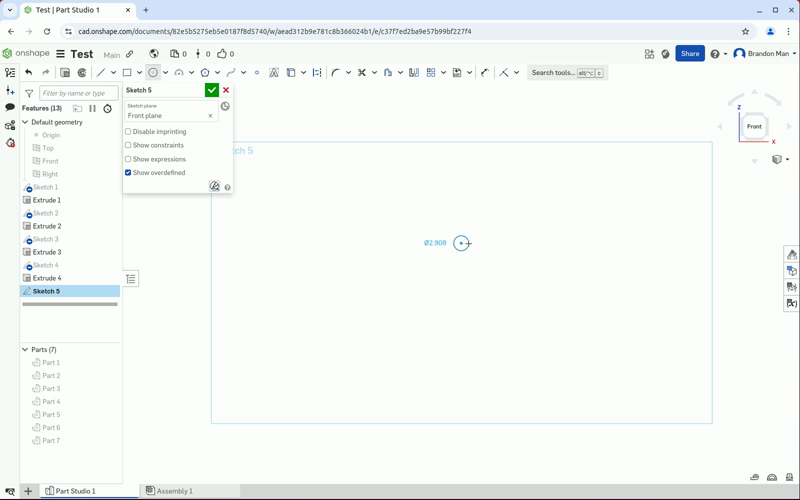
key(esc)
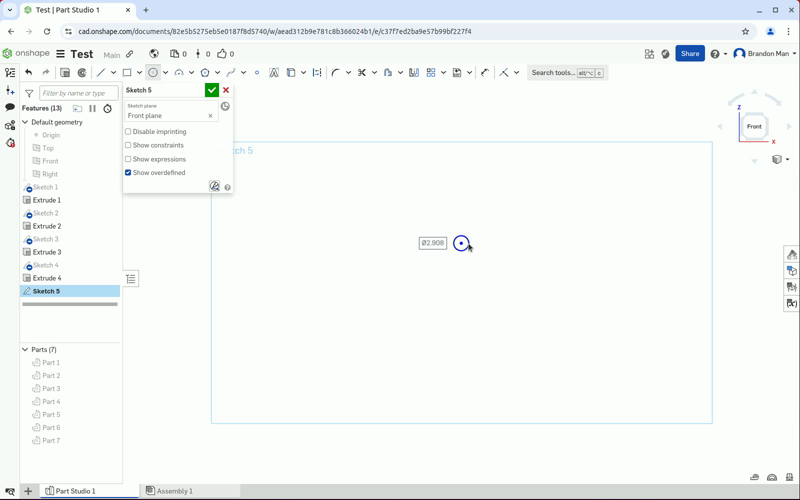
key(c)
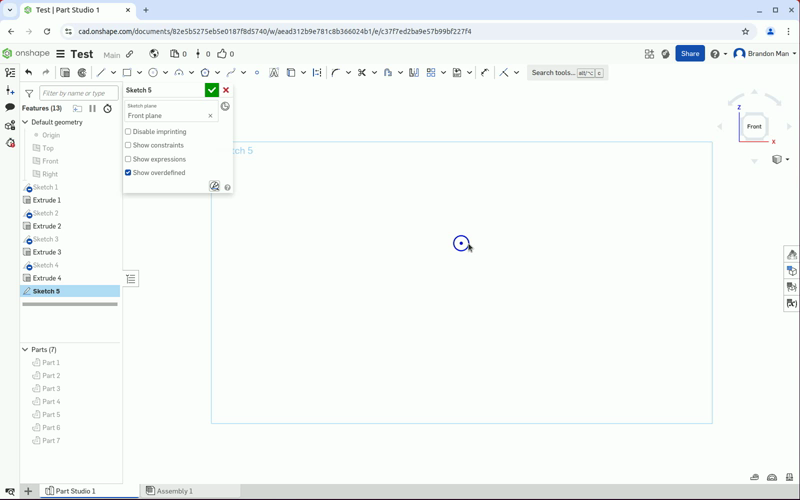
key_down(shift)
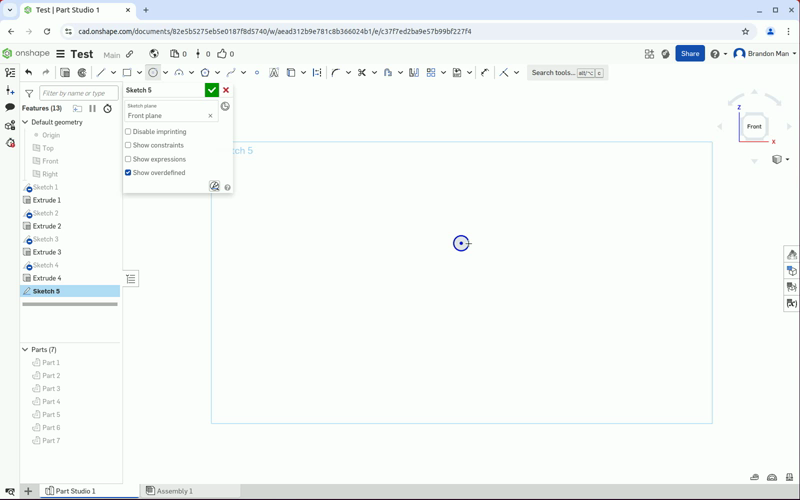
mouse_move(461, 243)
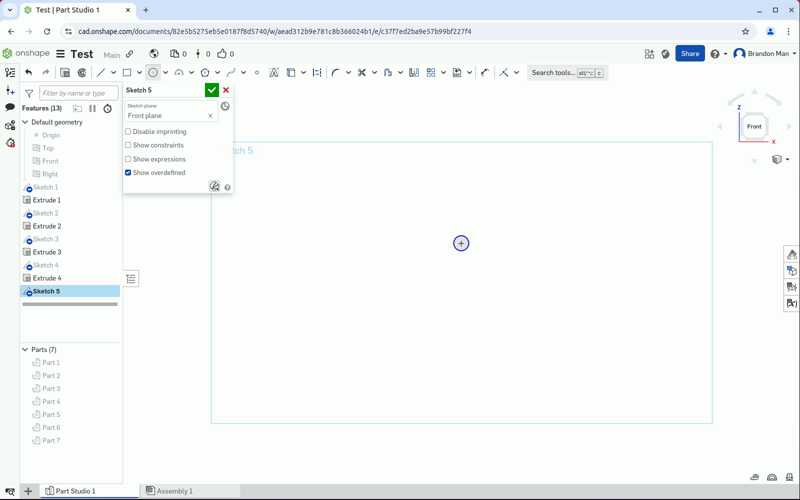
click(461, 243)
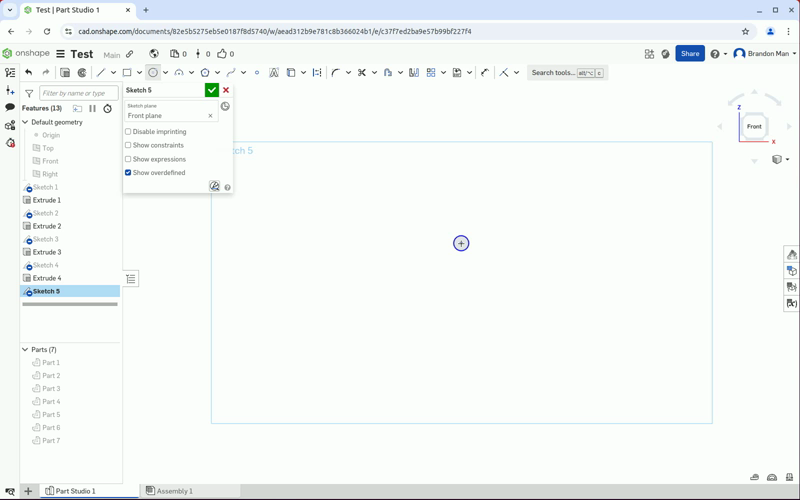
key_up(shift)
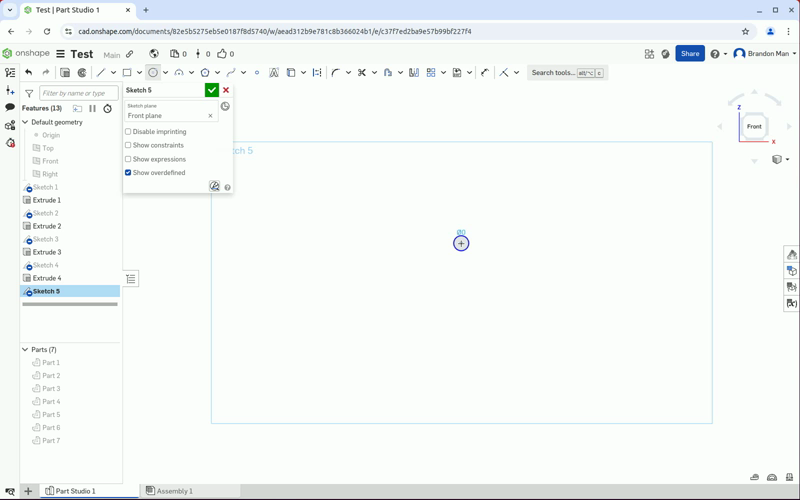
mouse_move(464, 243)
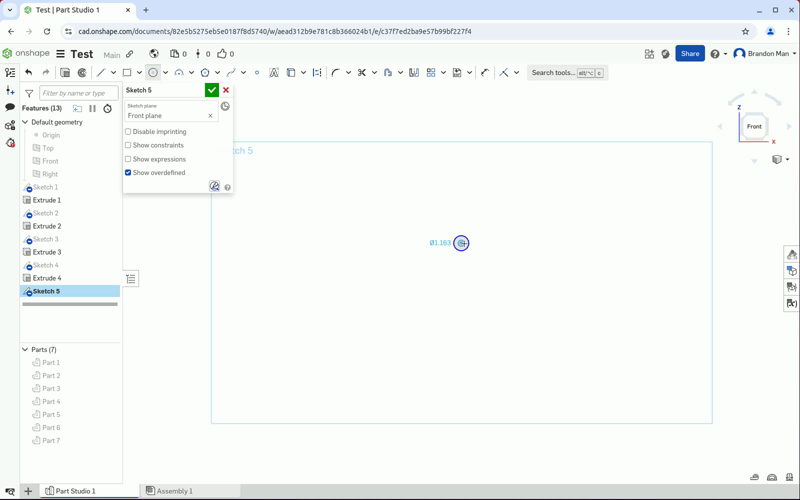
scroll(6)
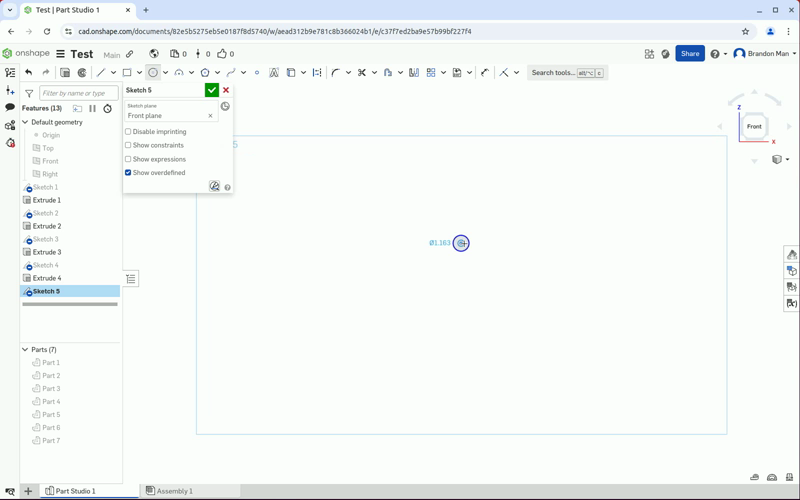
scroll(6)
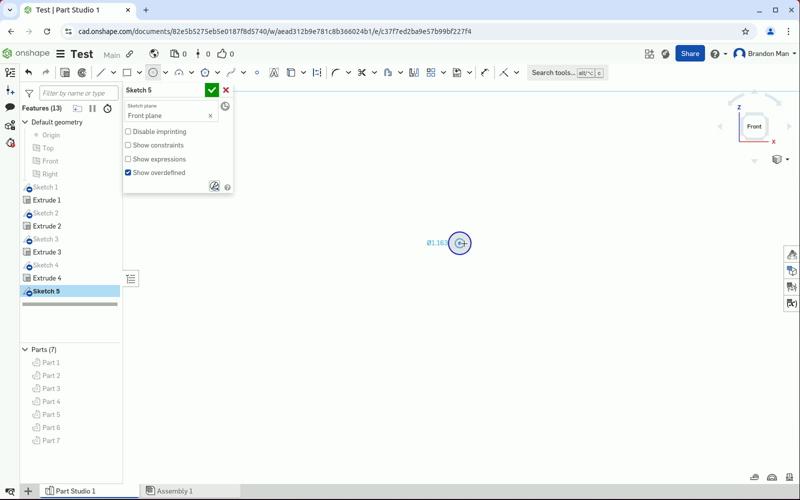
scroll(6)
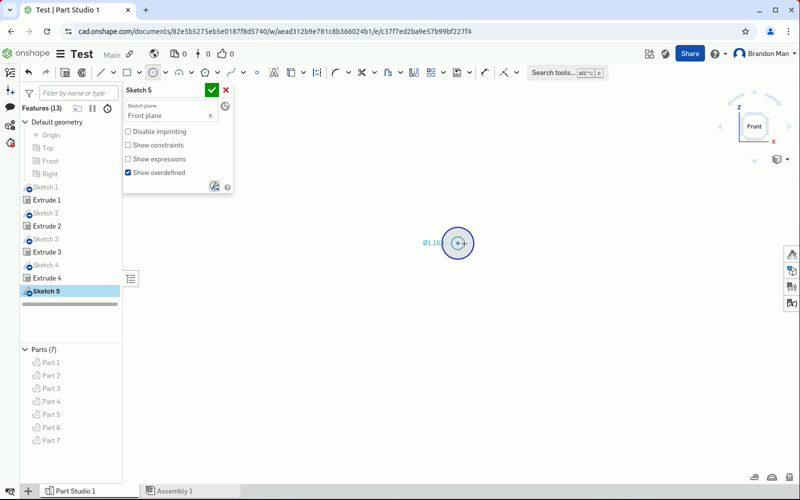
scroll(6)
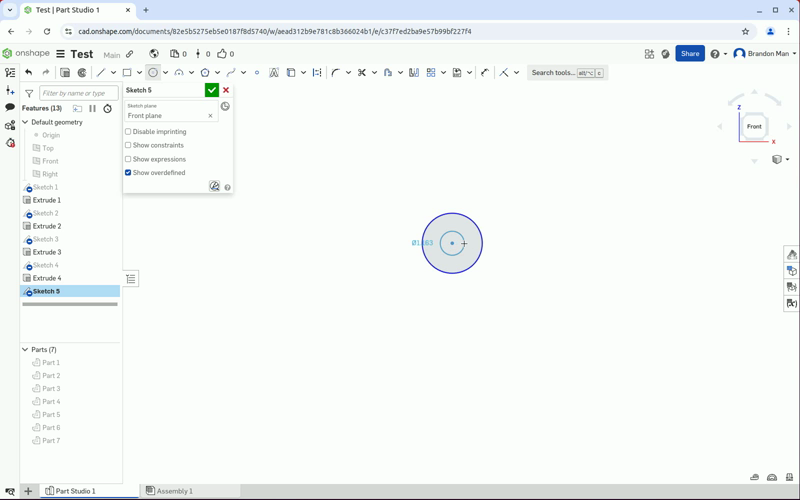
scroll(6)
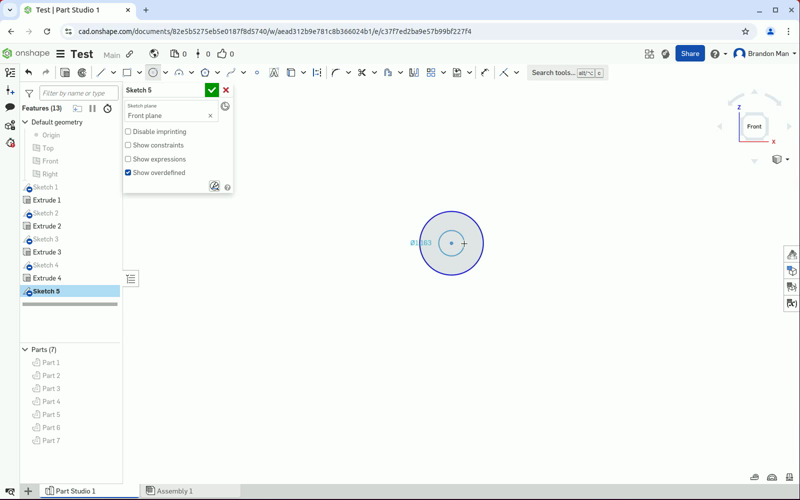
scroll(6)
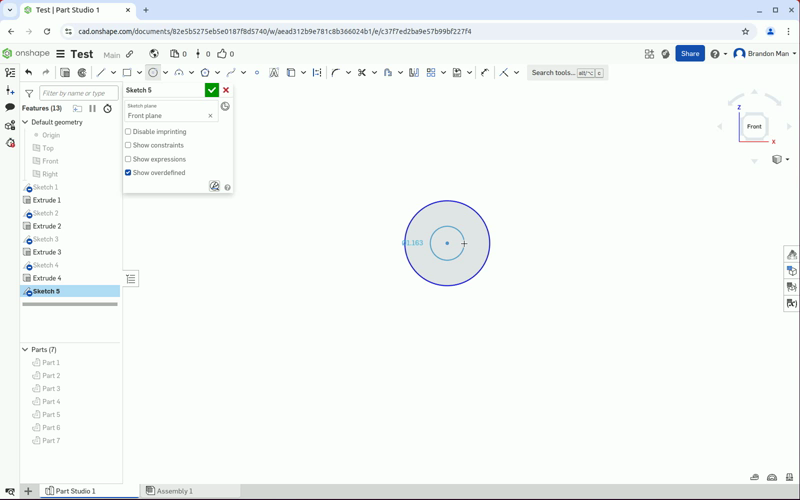
scroll(6)
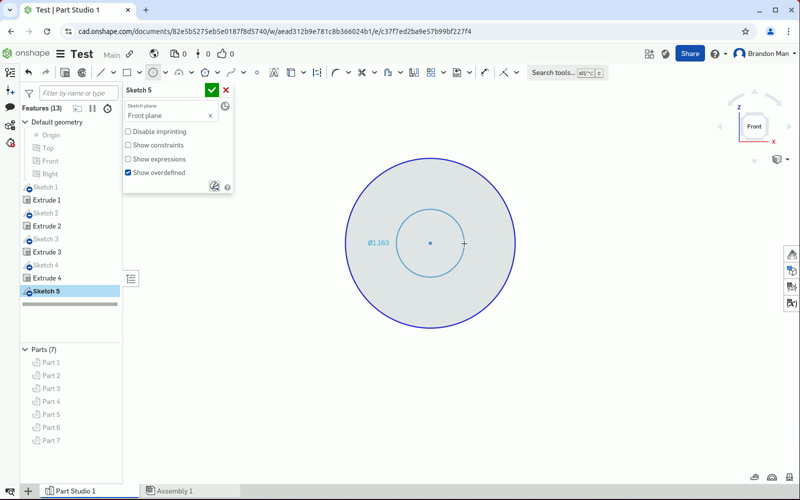
click(464, 243)
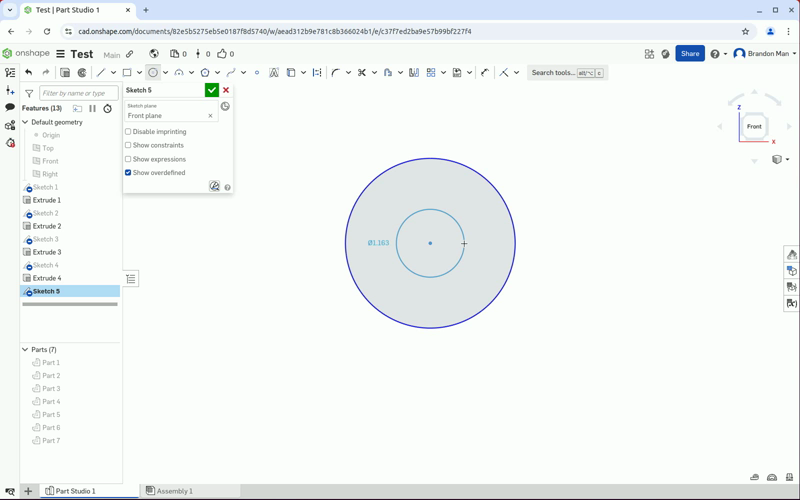
scroll(-6)
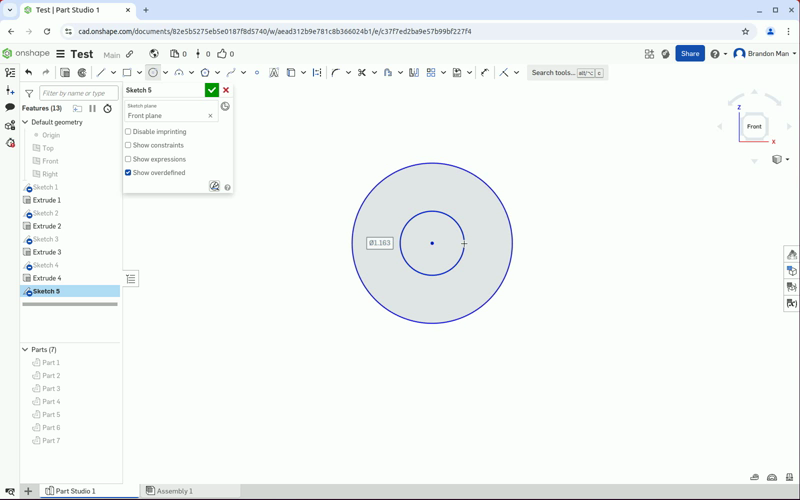
scroll(-6)
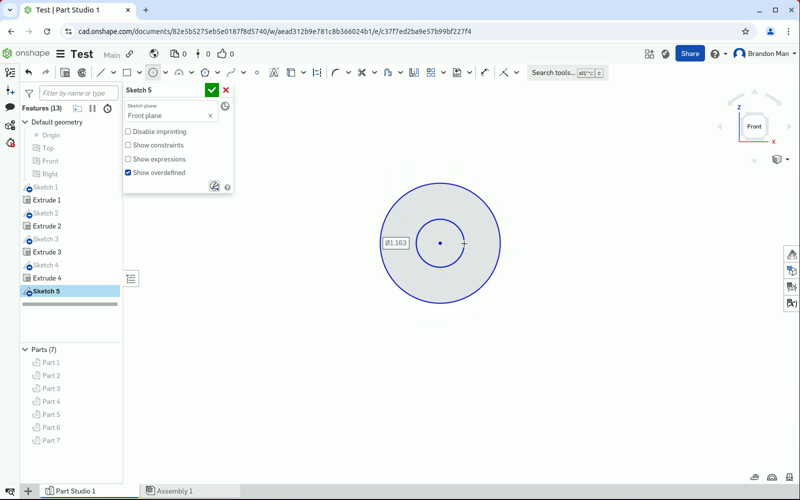
scroll(-6)
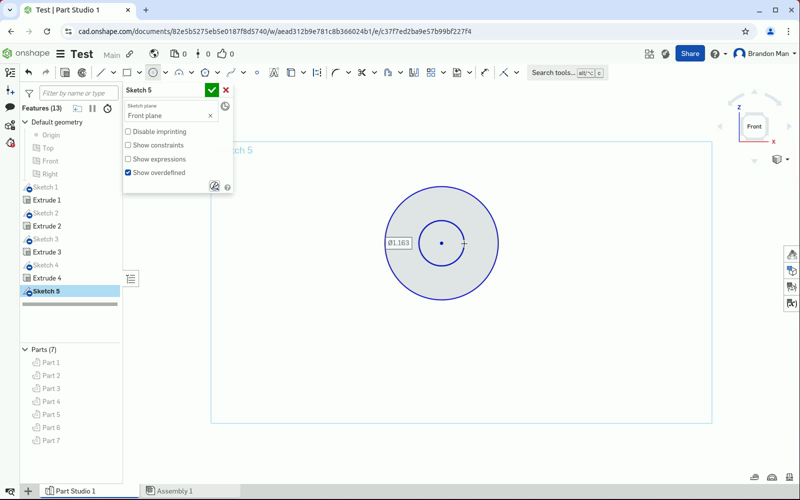
scroll(-6)
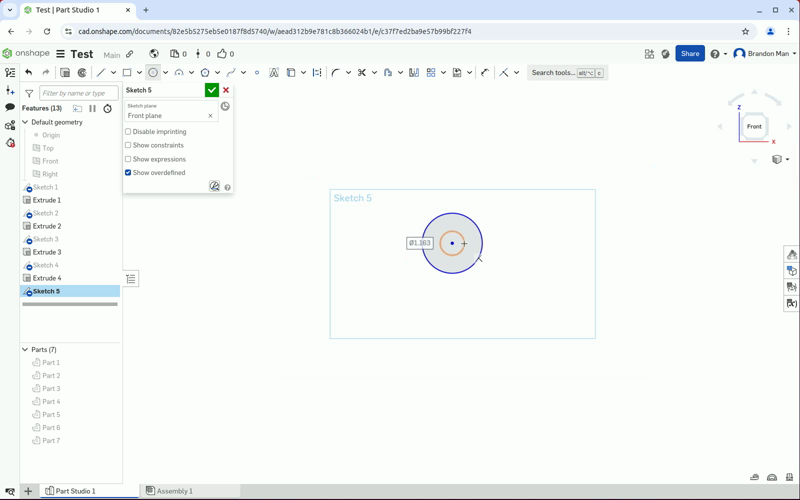
scroll(-6)
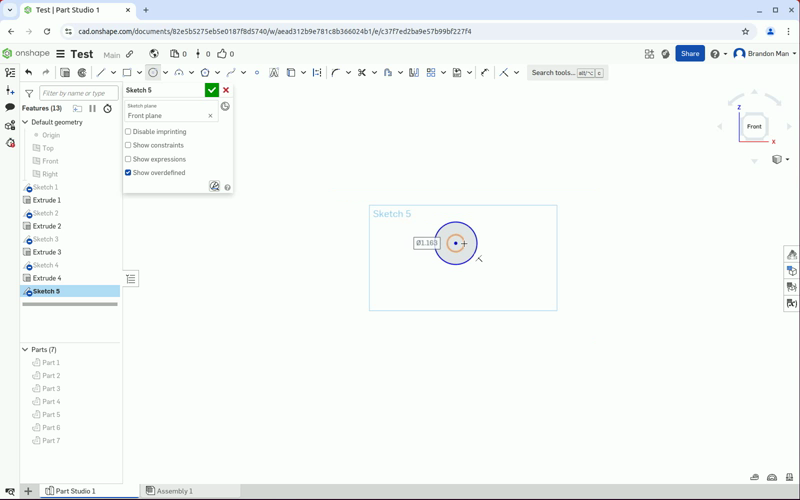
scroll(-6)
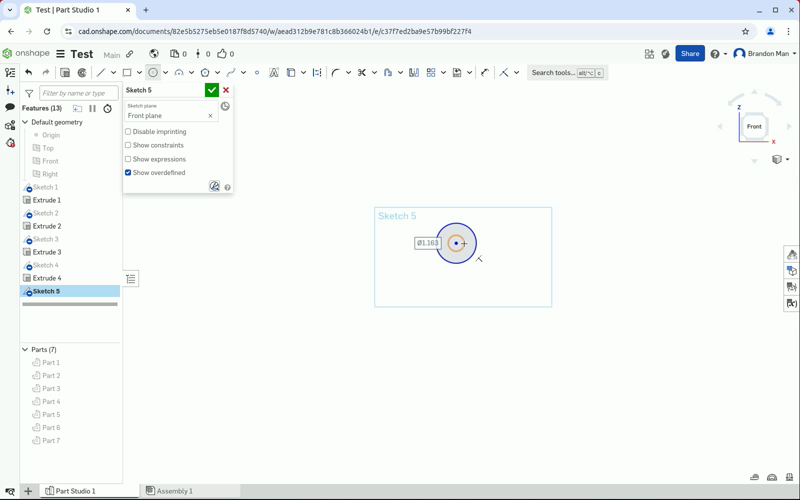
scroll(-6)
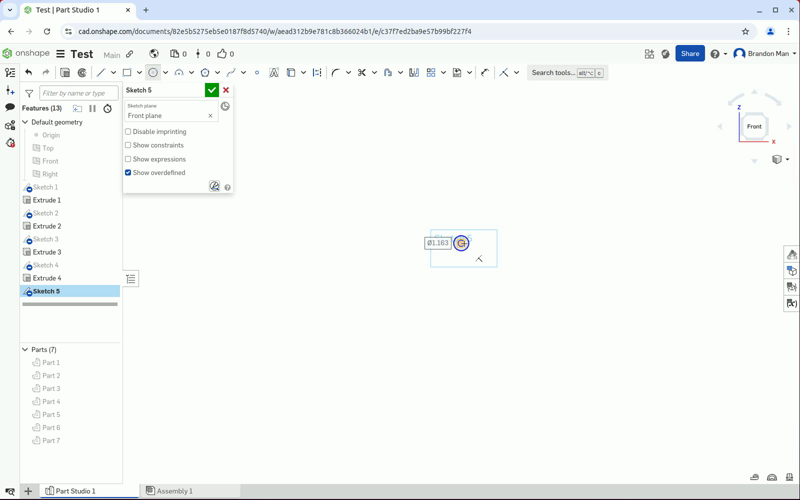
key(esc)
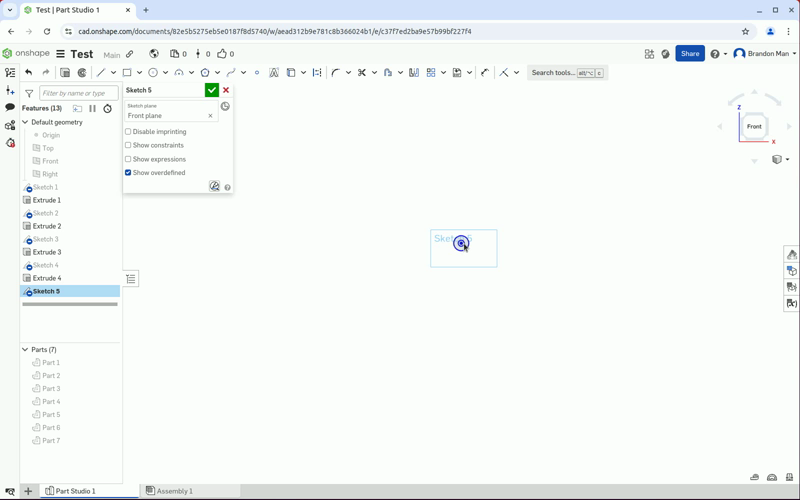
mouse_move(462, 238)
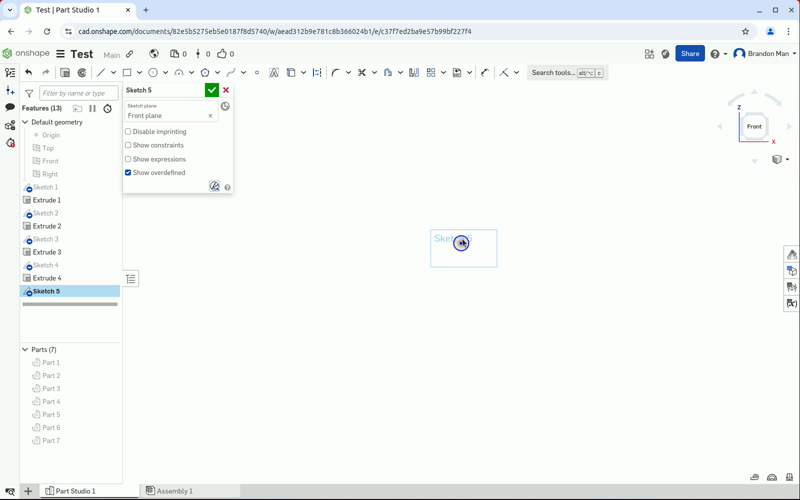
scroll(6)
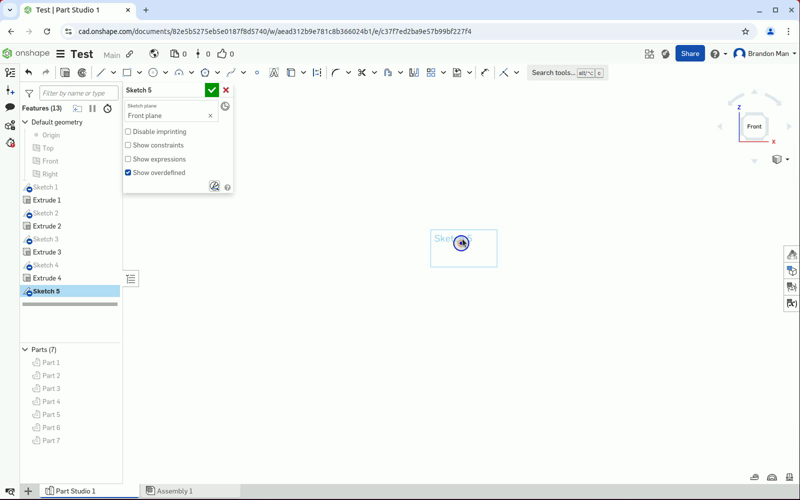
scroll(6)
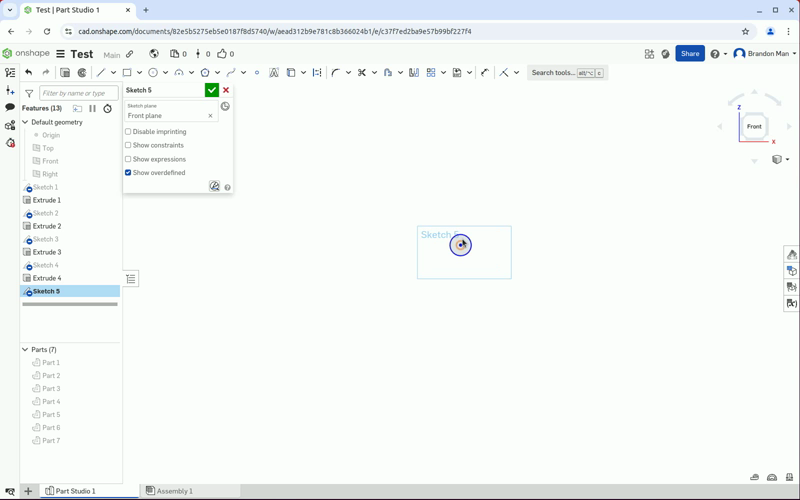
scroll(6)
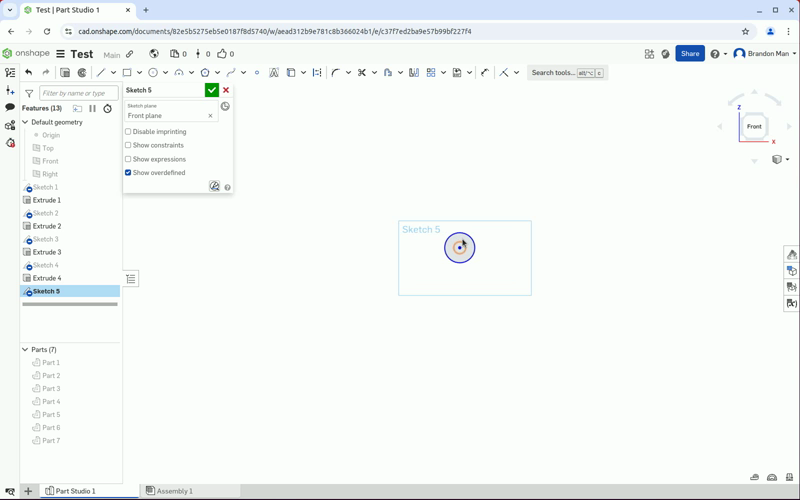
scroll(6)
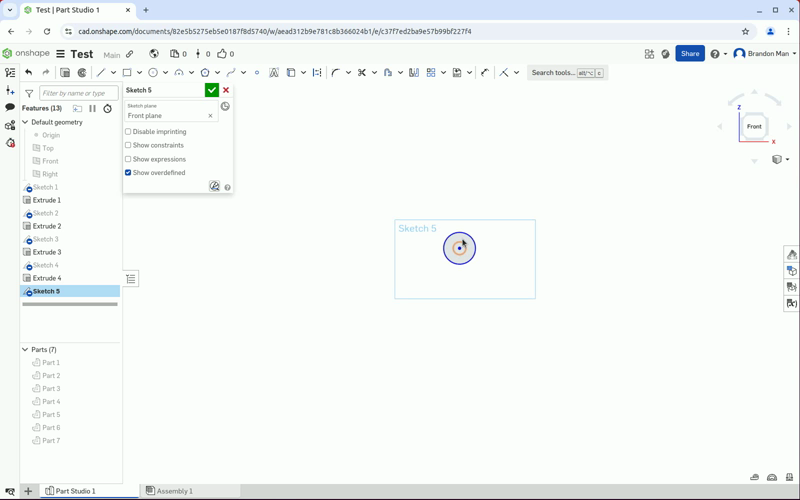
scroll(6)
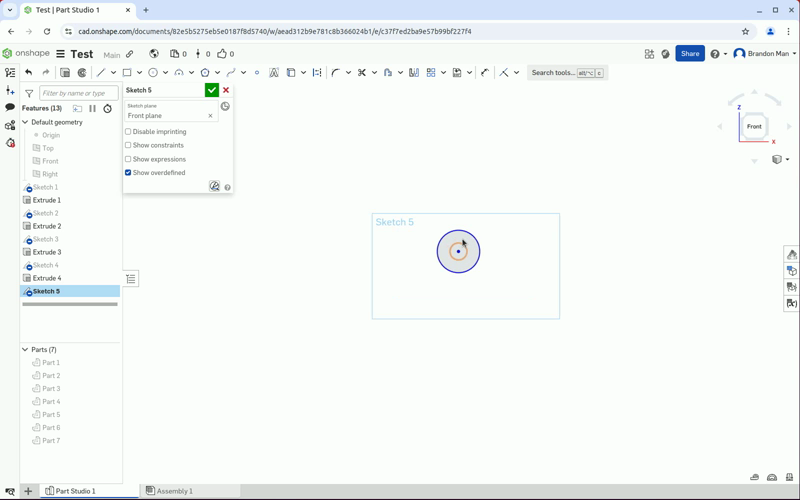
scroll(6)
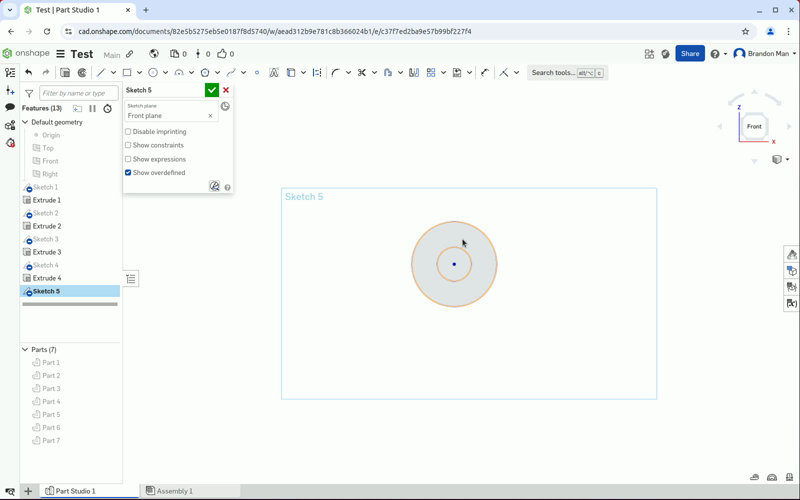
scroll(6)
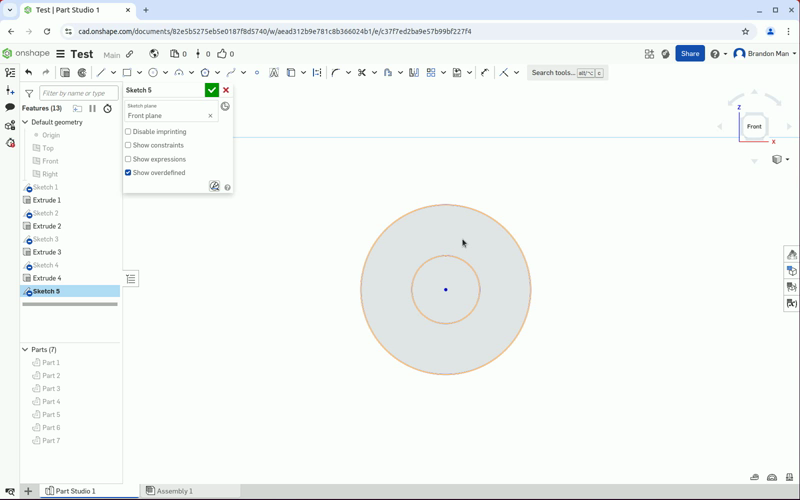
click(462, 238)
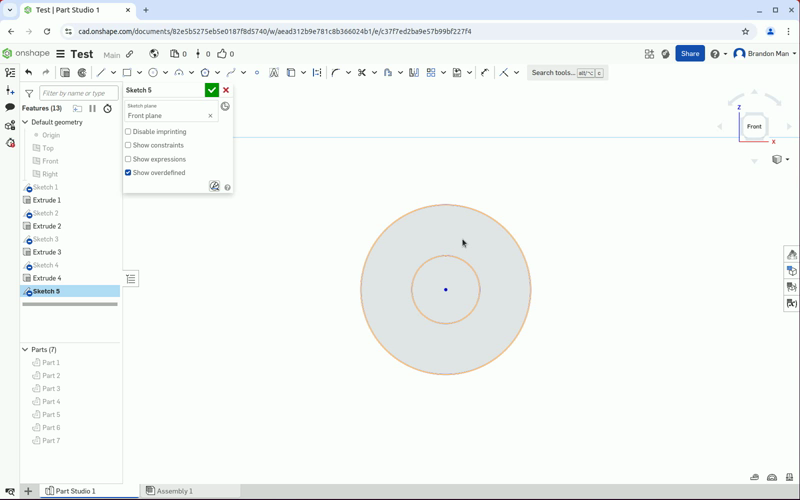
scroll(-6)
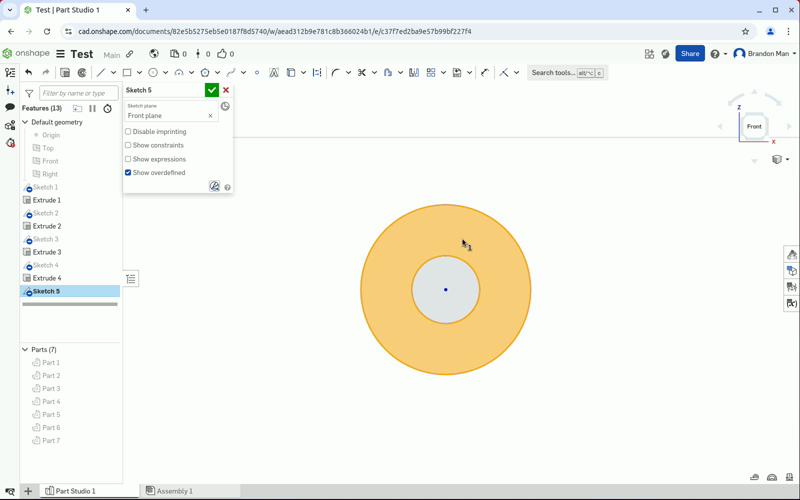
scroll(-6)
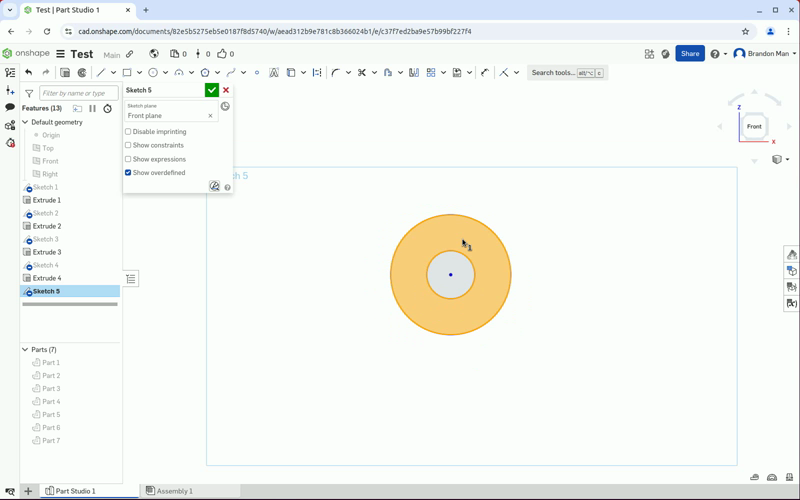
scroll(-6)
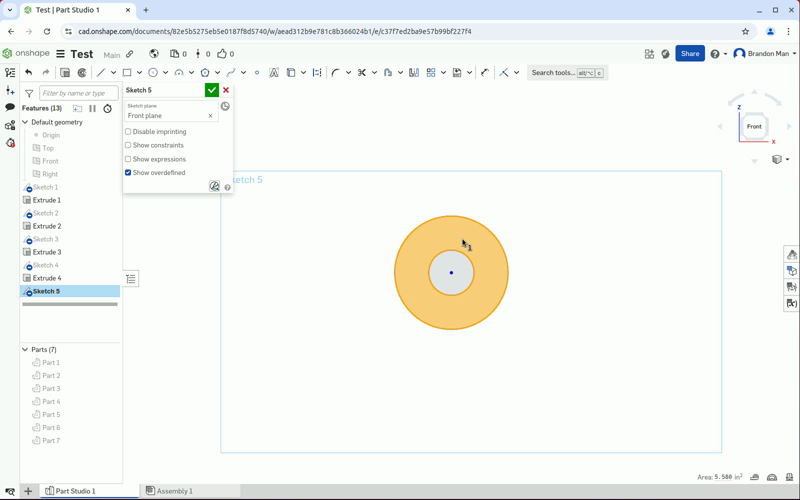
scroll(-6)
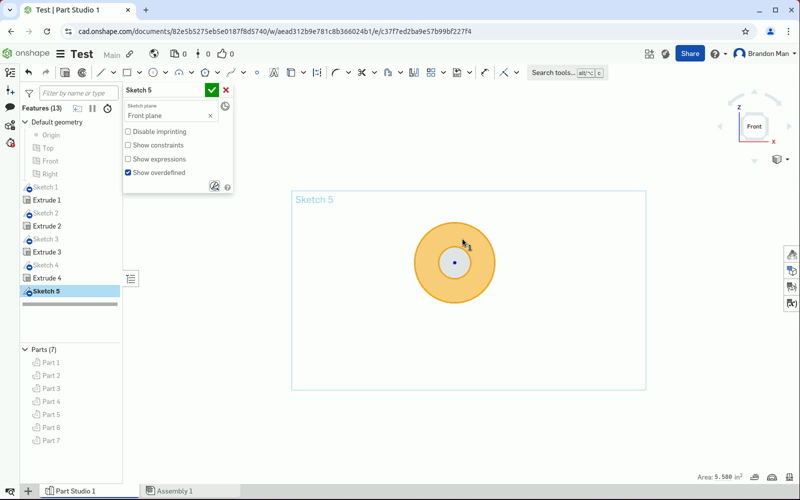
scroll(-6)
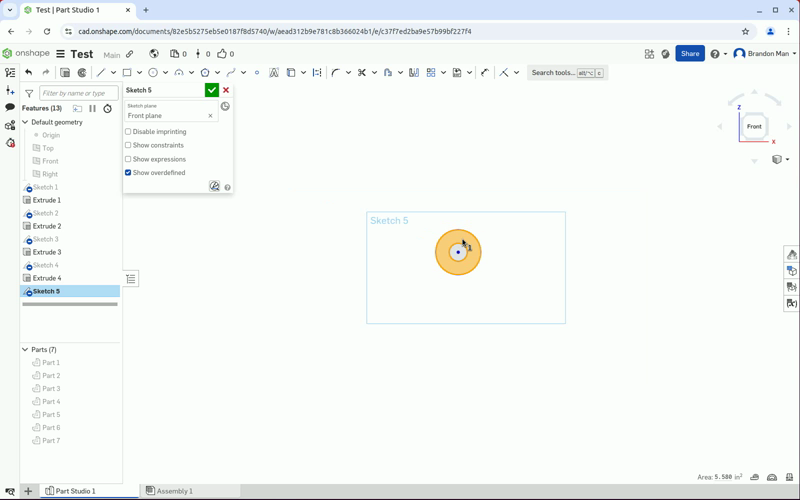
scroll(-6)
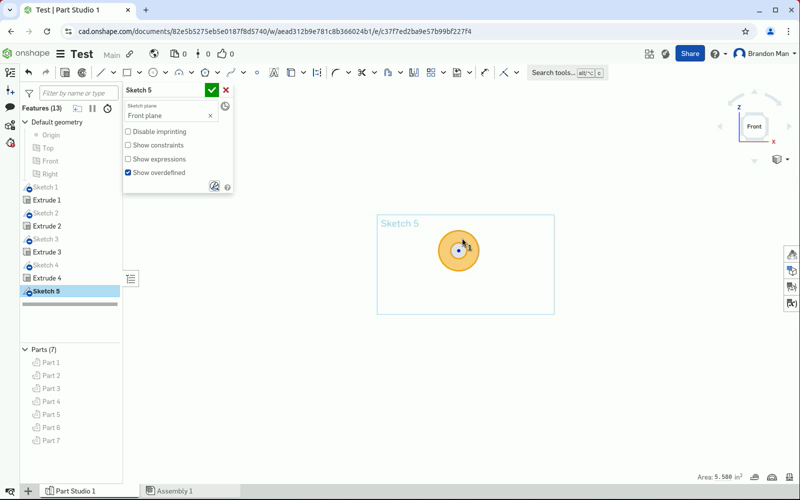
scroll(-6)
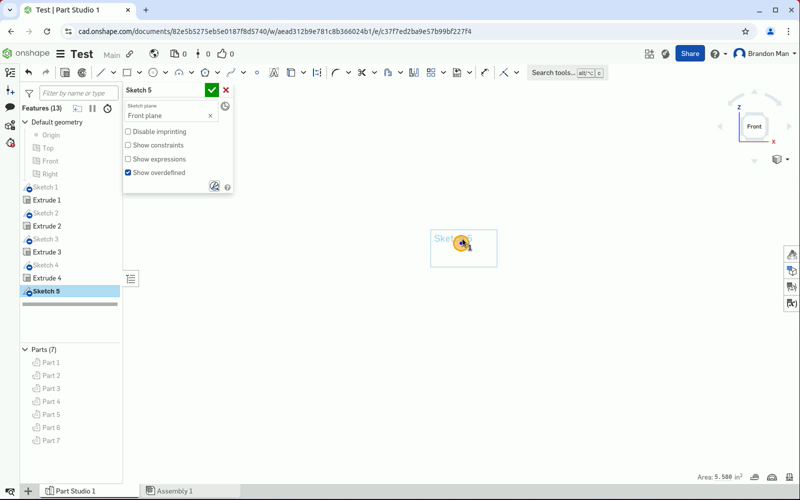
mouse_move(73, 352)
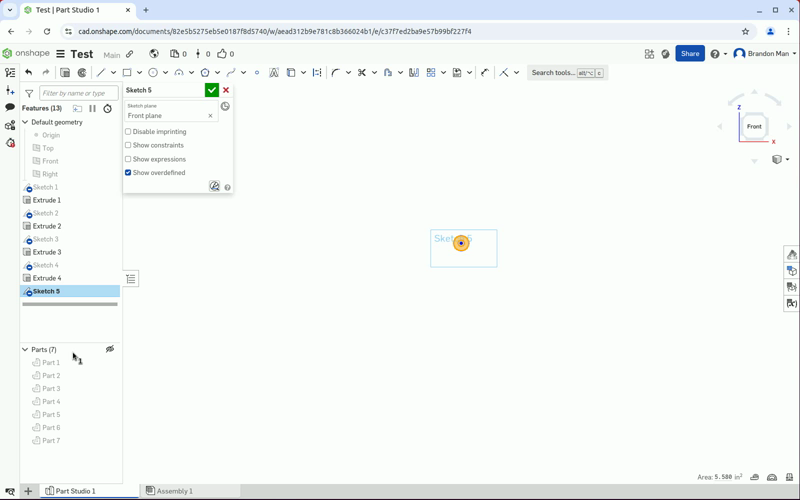
key(shift+y)
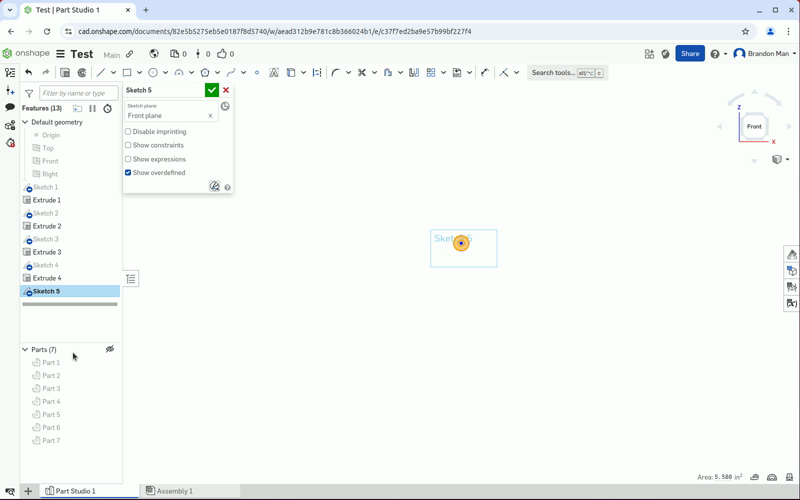
key(shift+e)
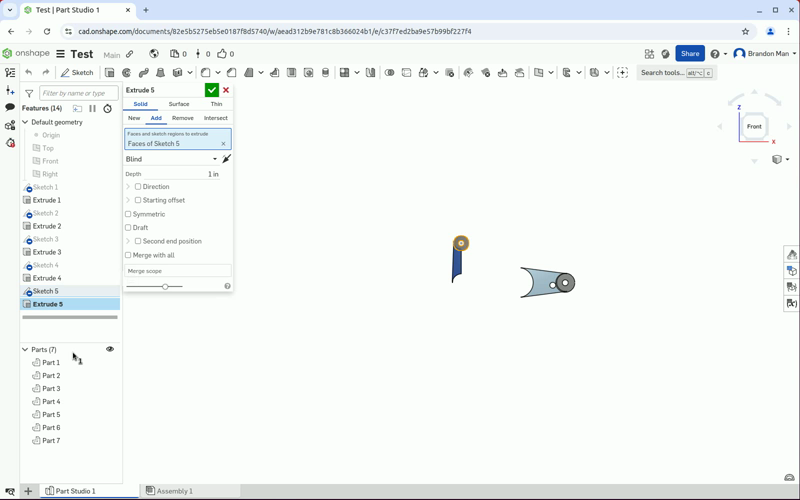
mouse_move(143, 106)
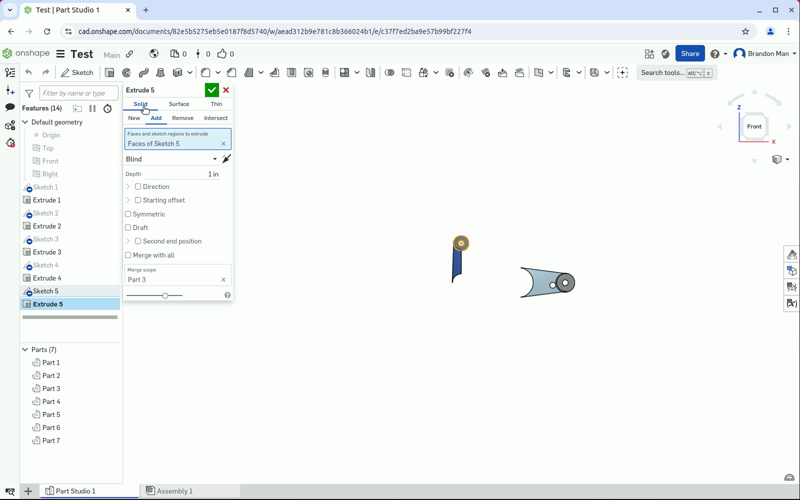
click(143, 106)
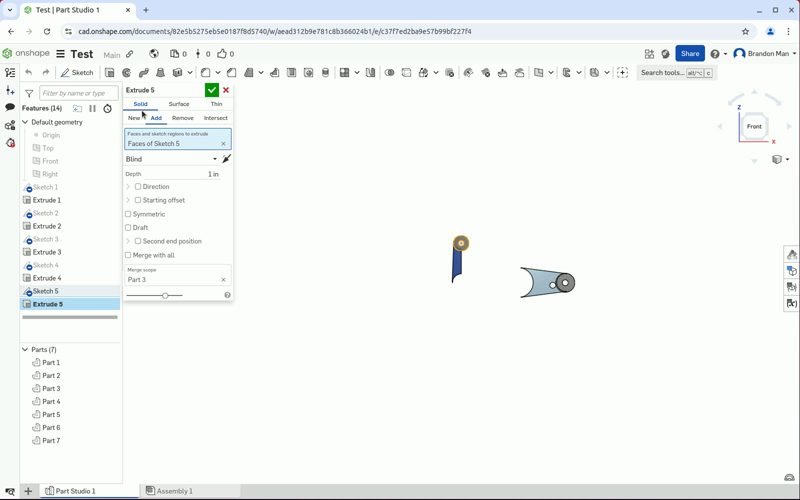
mouse_move(137, 120)
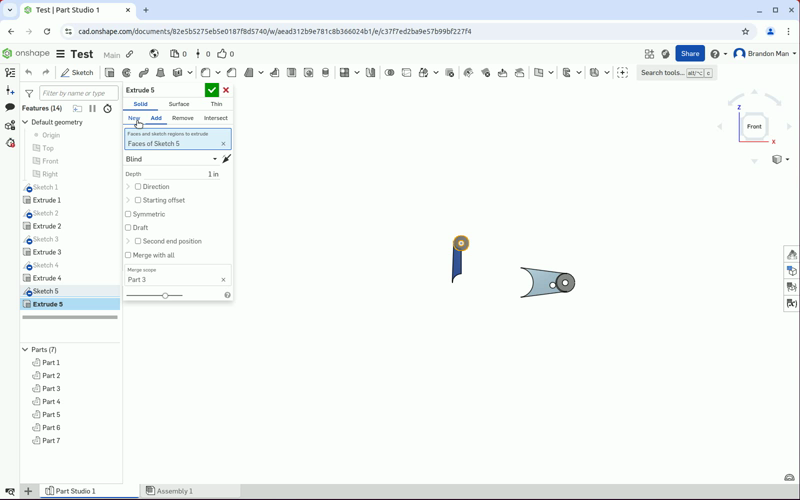
click(137, 120)
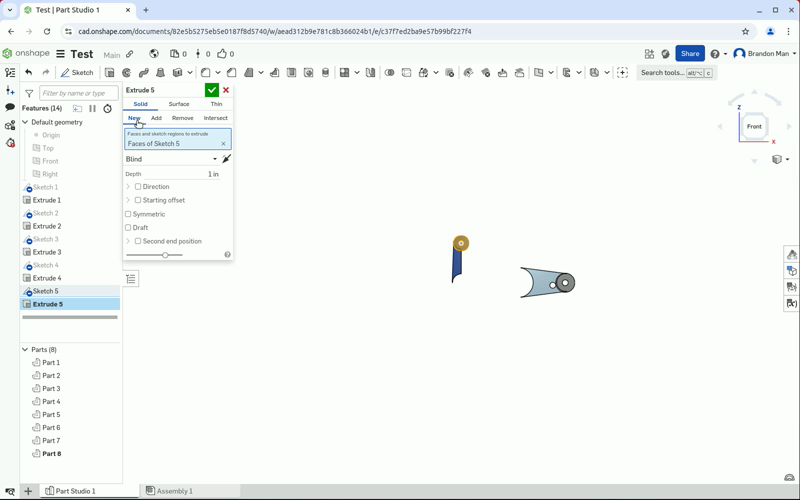
key(tab, 4)
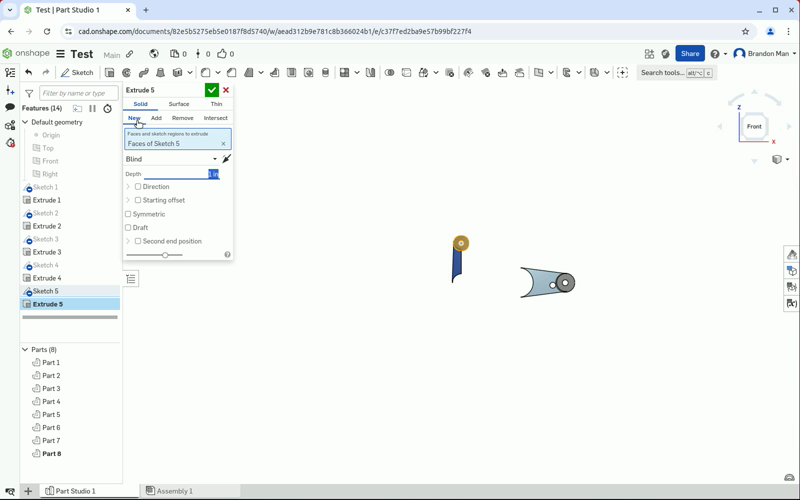
text(0.481)
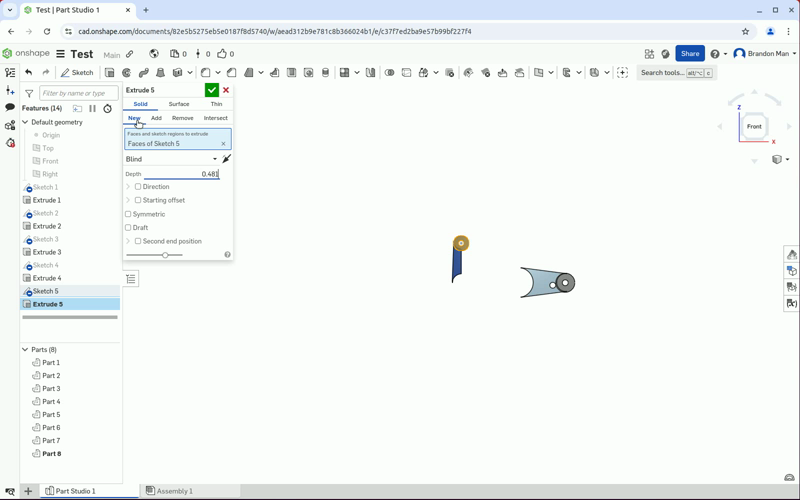
key(enter)
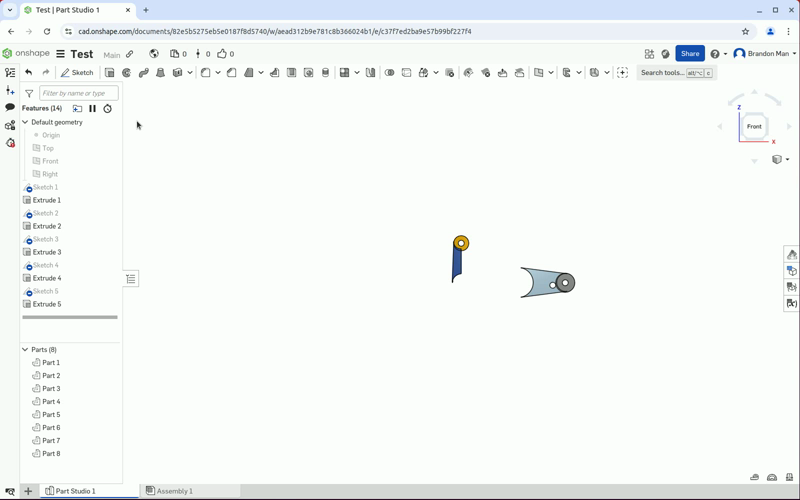
key(shift+h)
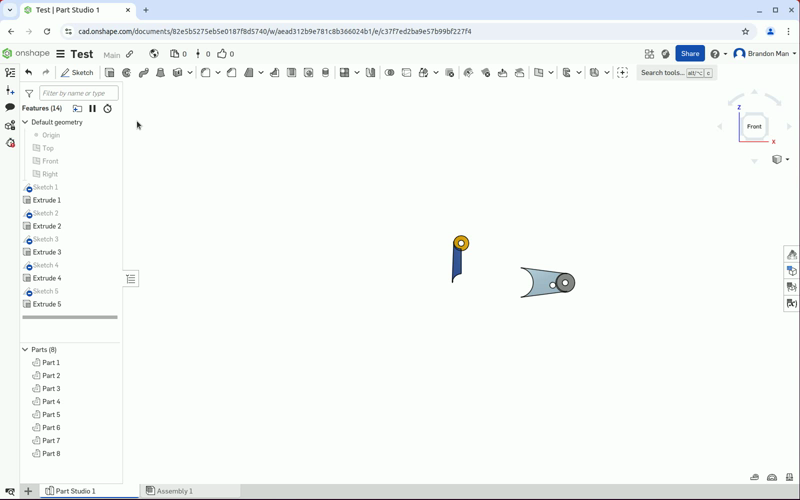
key(shift+h)
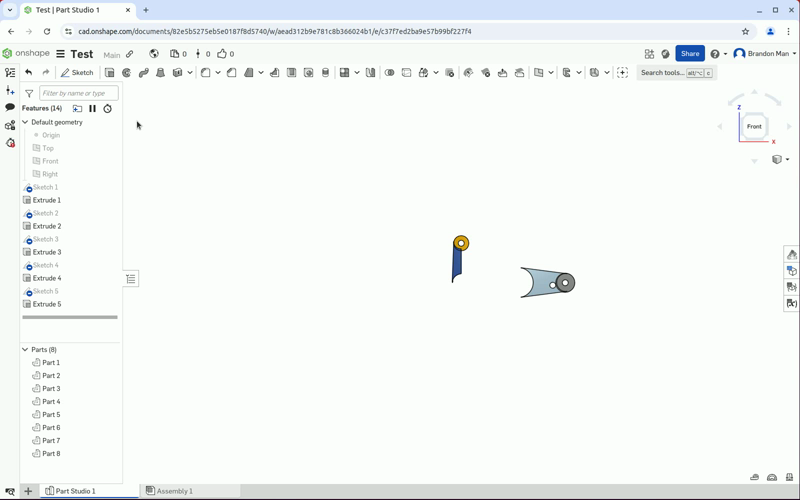
mouse_move(73, 189)
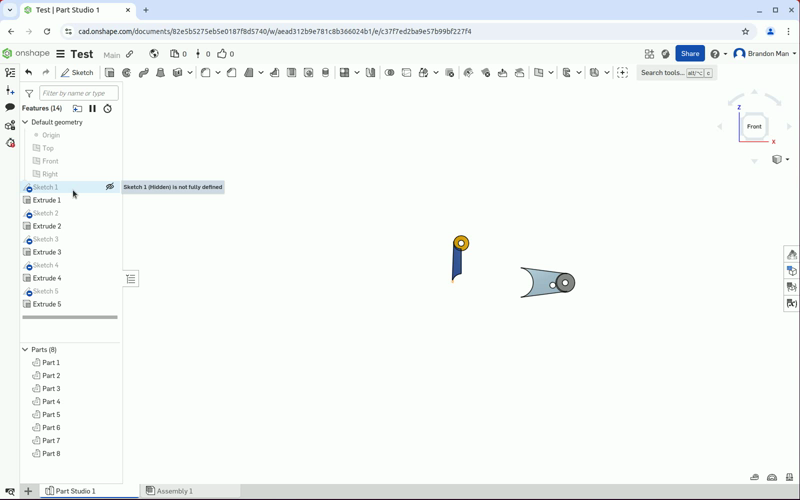
click(73, 189)
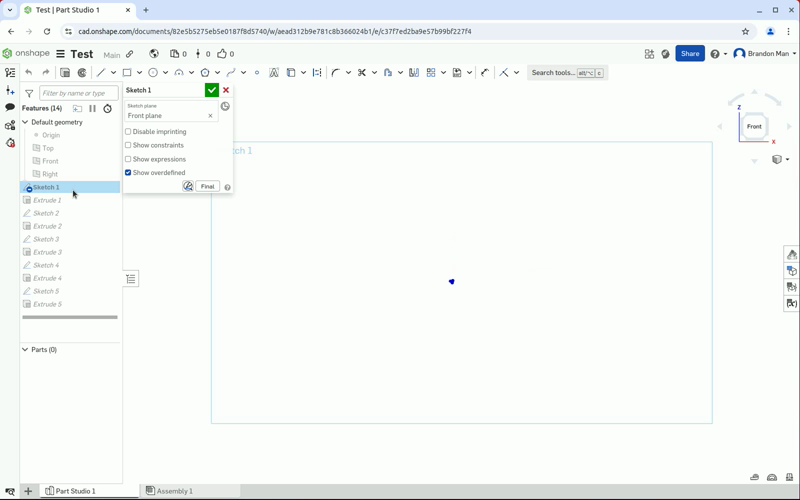
mouse_move(229, 92)
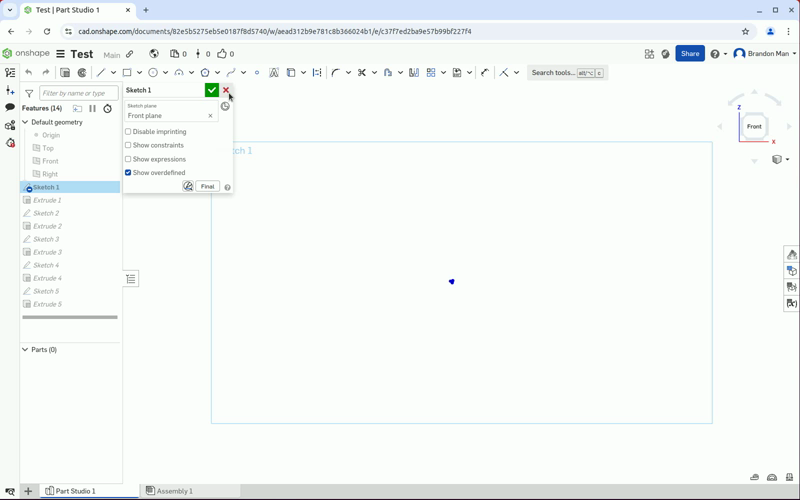
click(229, 92)
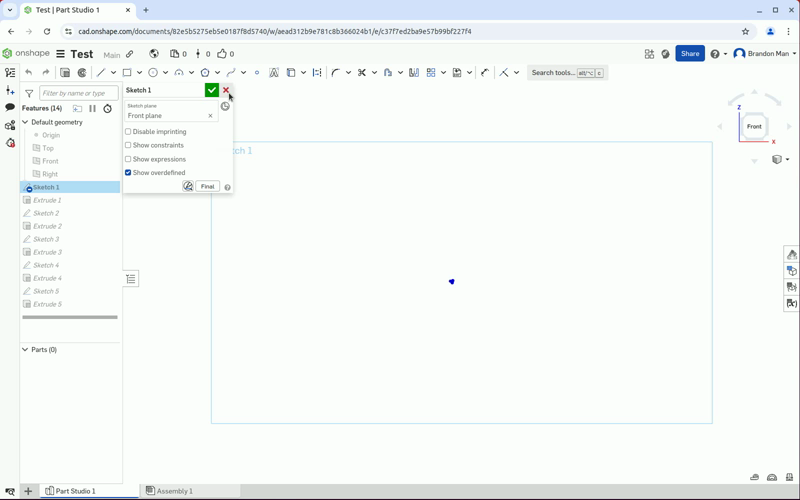
key(shift+s)
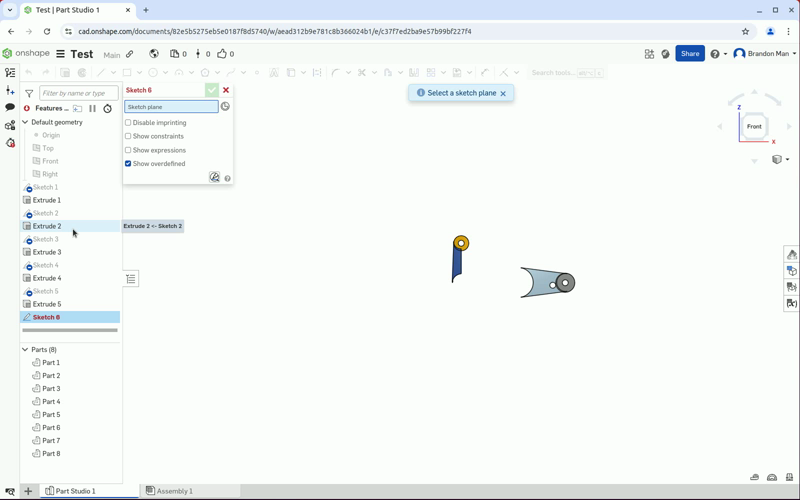
scroll(3)
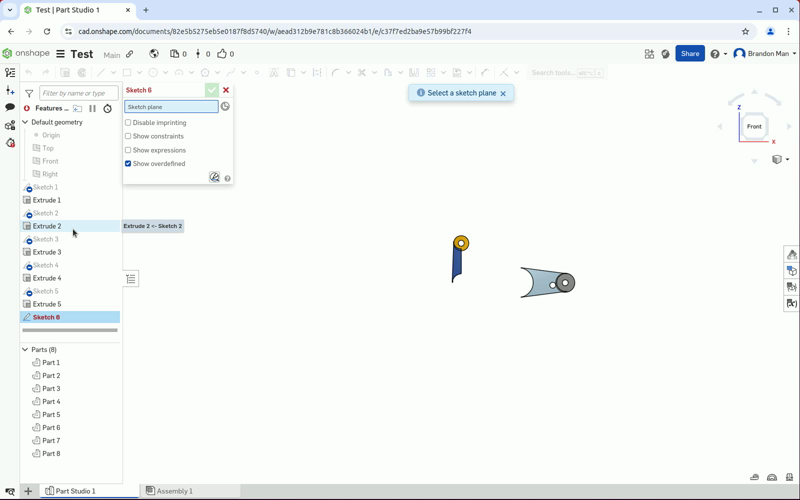
mouse_move(73, 163)
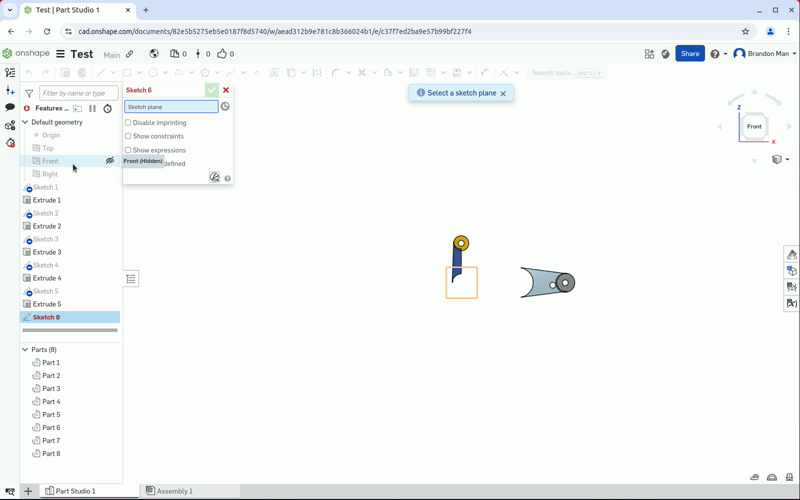
click(73, 163)
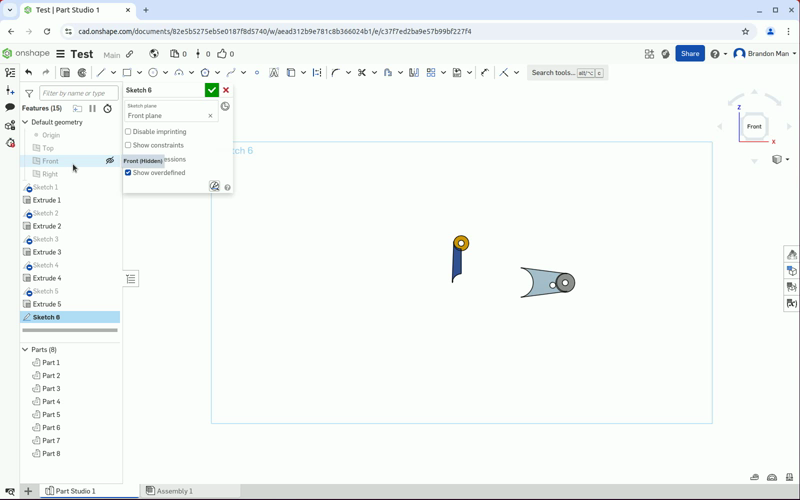
mouse_move(73, 352)
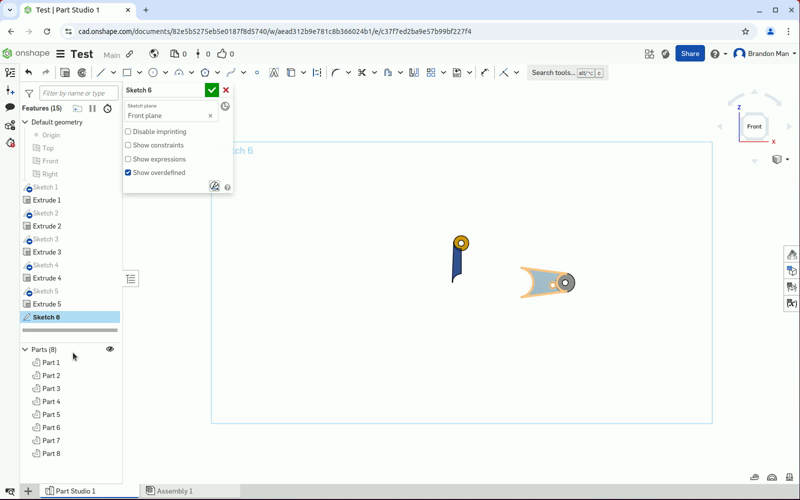
key(y)
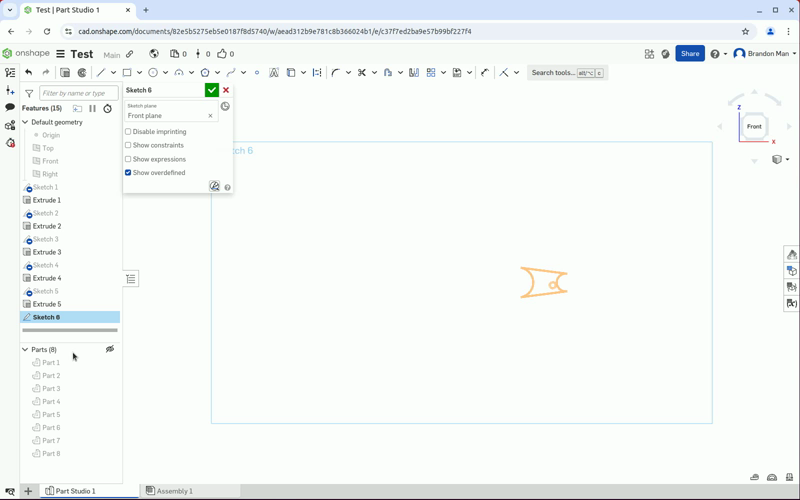
key(c)
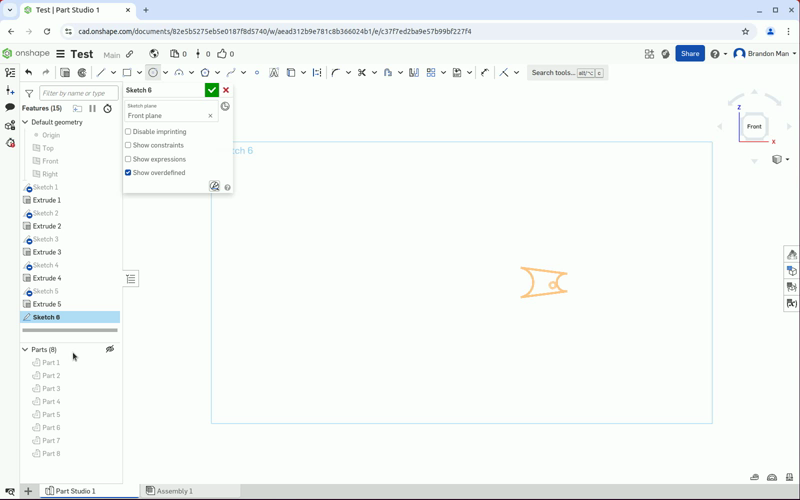
key_down(shift)
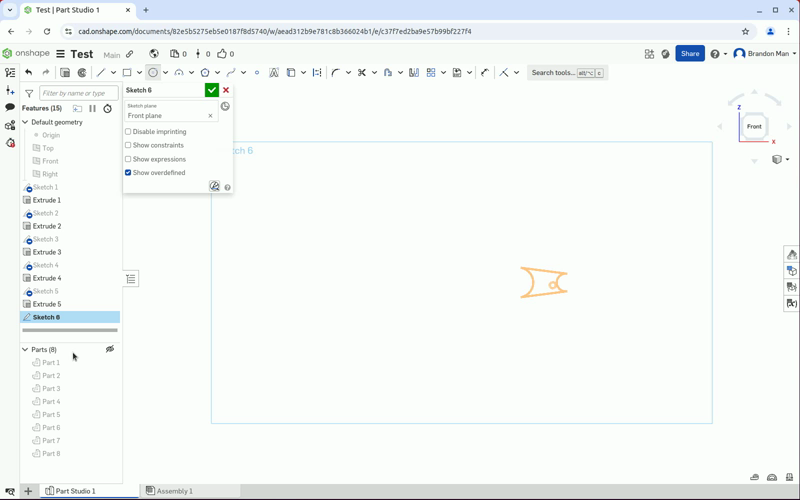
mouse_move(519, 282)
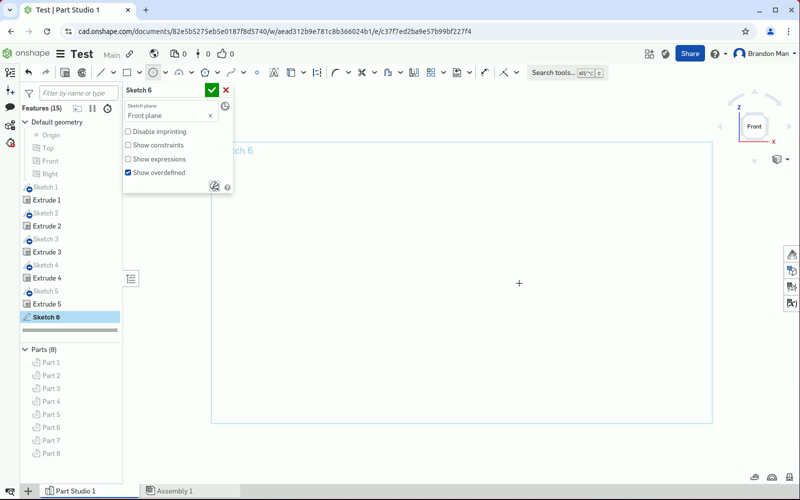
click(519, 282)
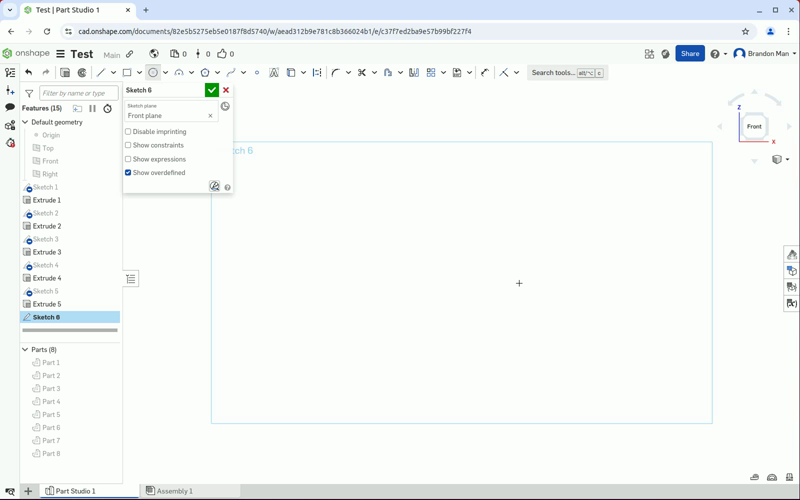
key_up(shift)
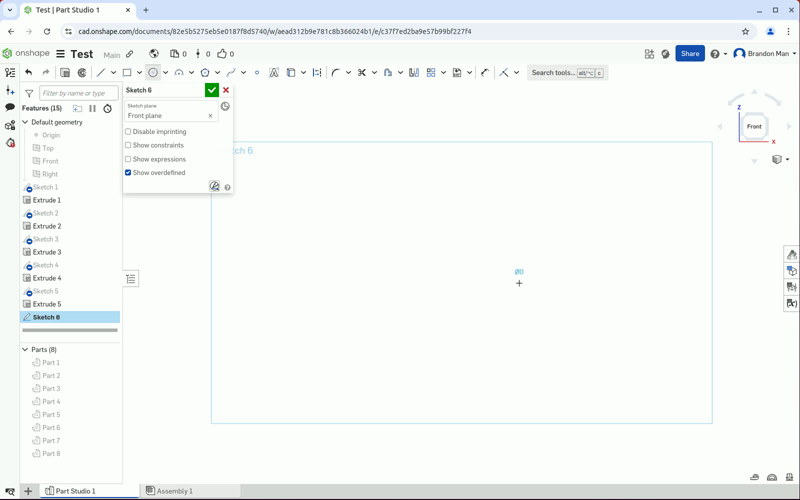
mouse_move(534, 282)
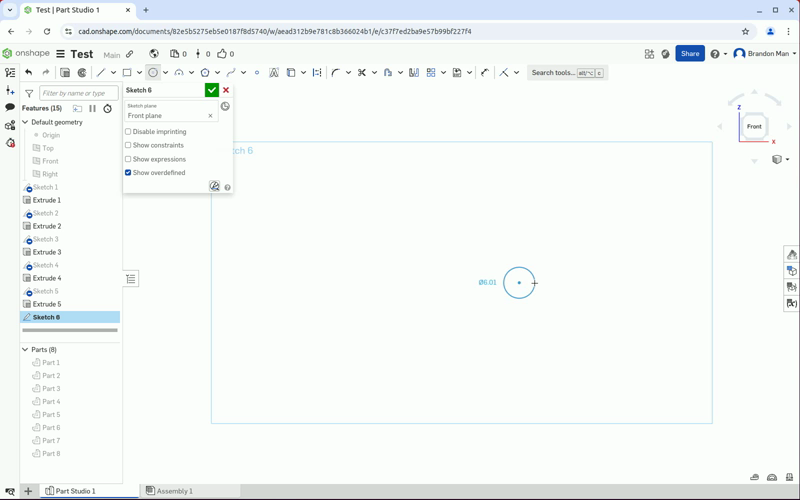
click(534, 282)
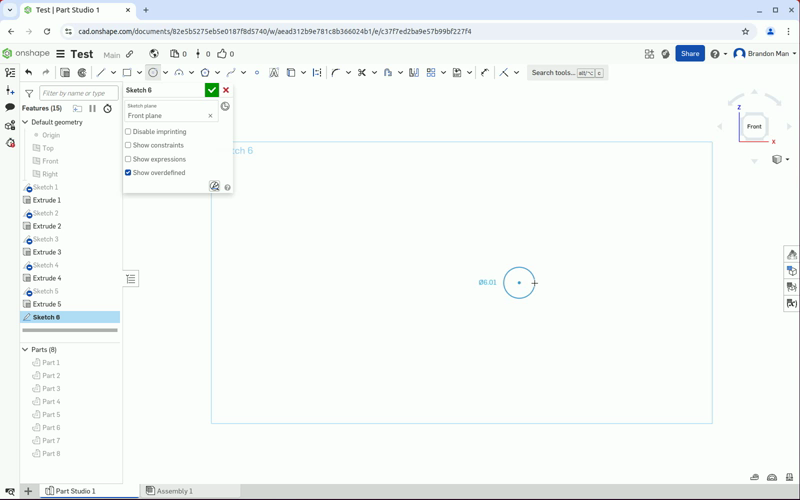
key(esc)
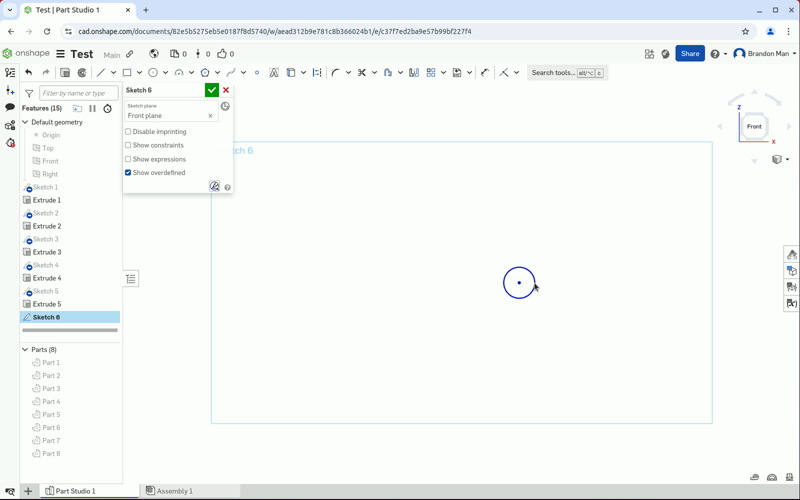
key(c)
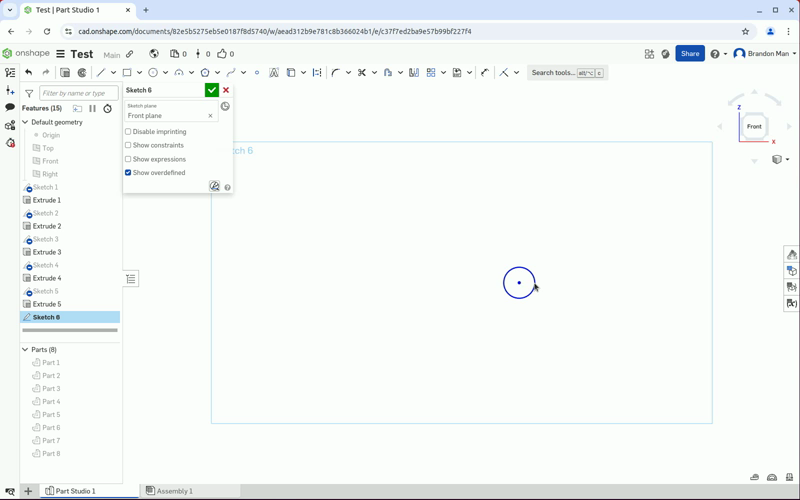
key_down(shift)
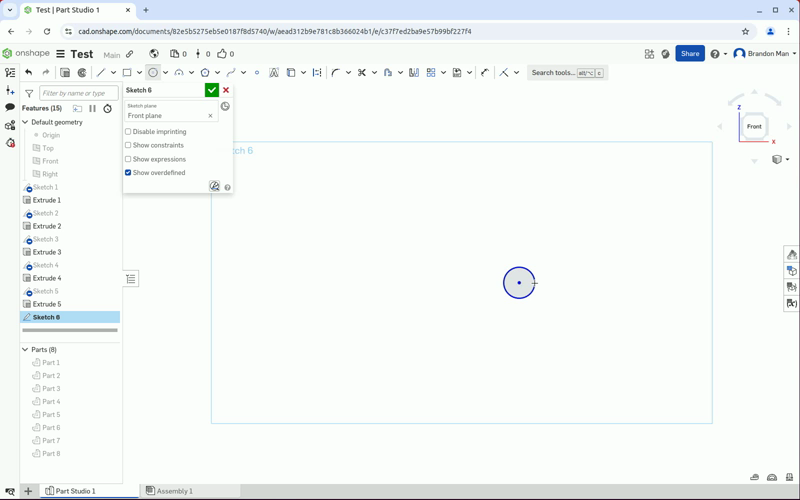
mouse_move(519, 282)
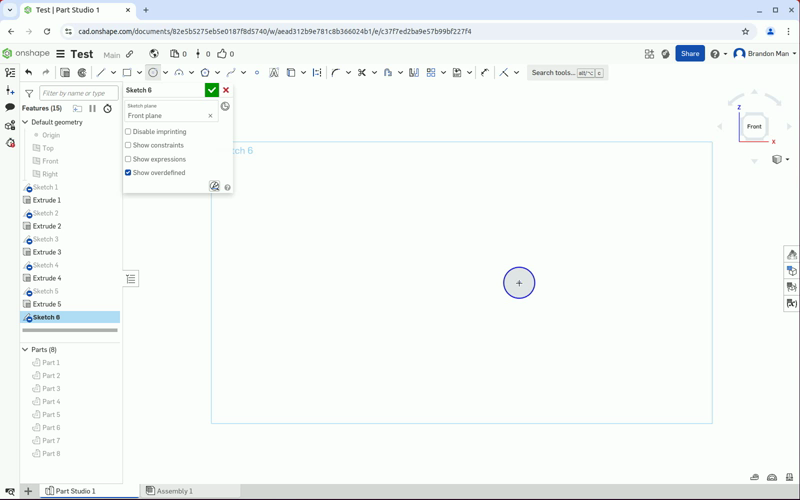
click(519, 282)
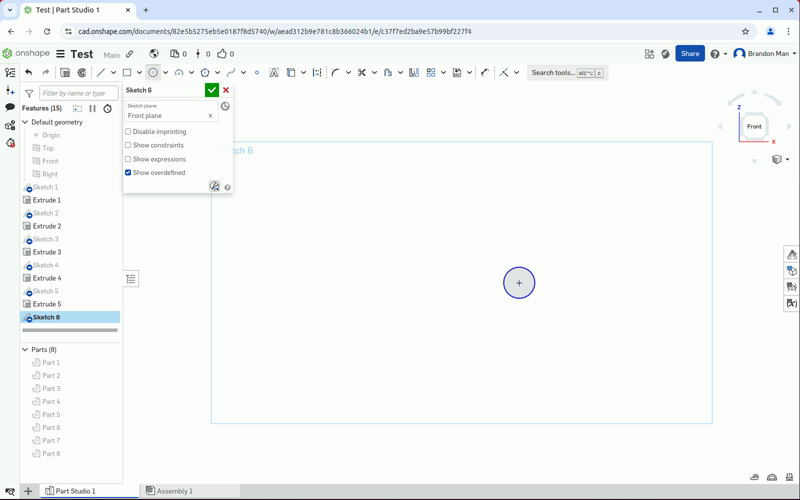
key_up(shift)
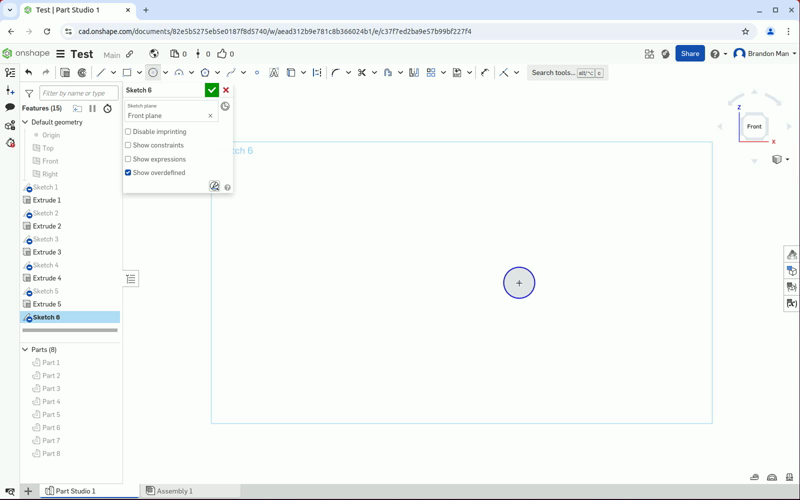
mouse_move(522, 282)
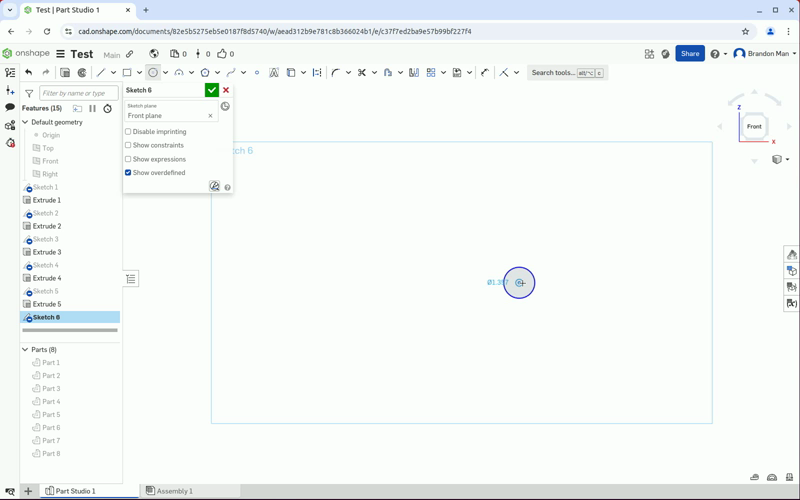
scroll(6)
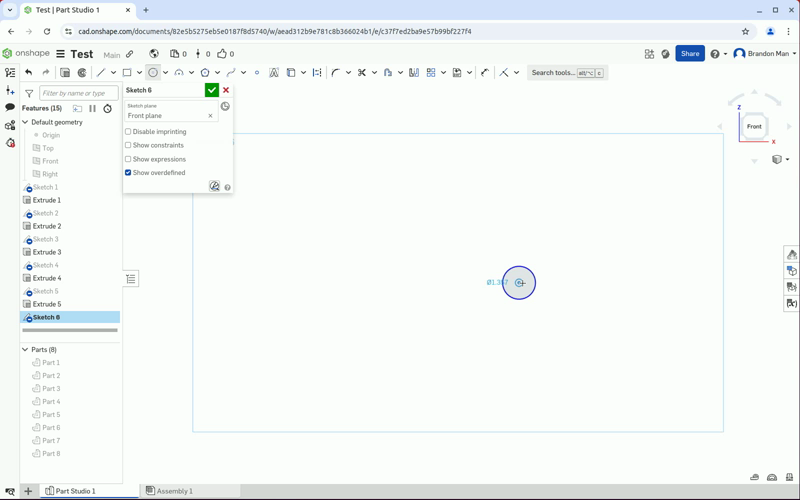
scroll(6)
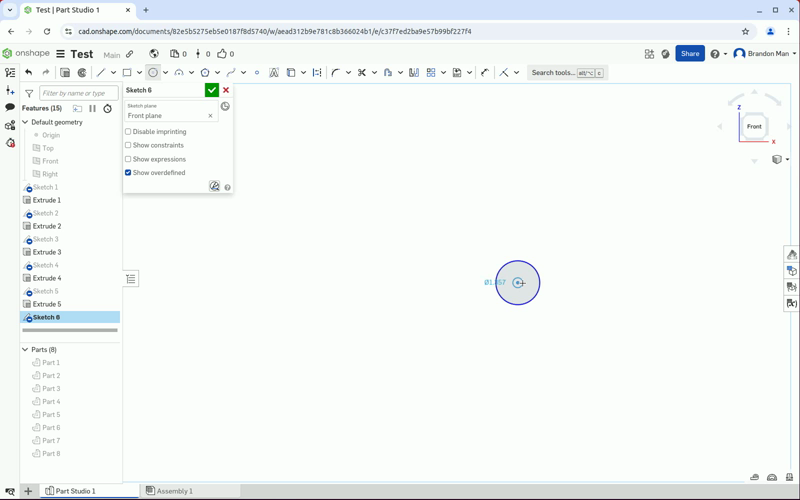
scroll(6)
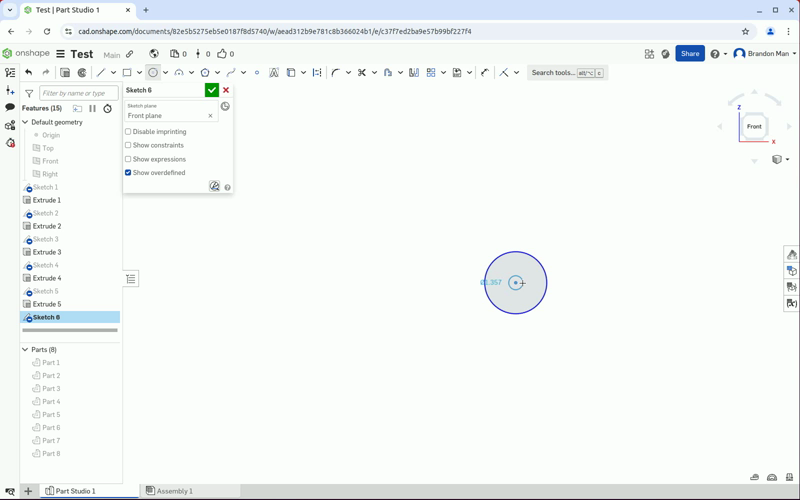
scroll(6)
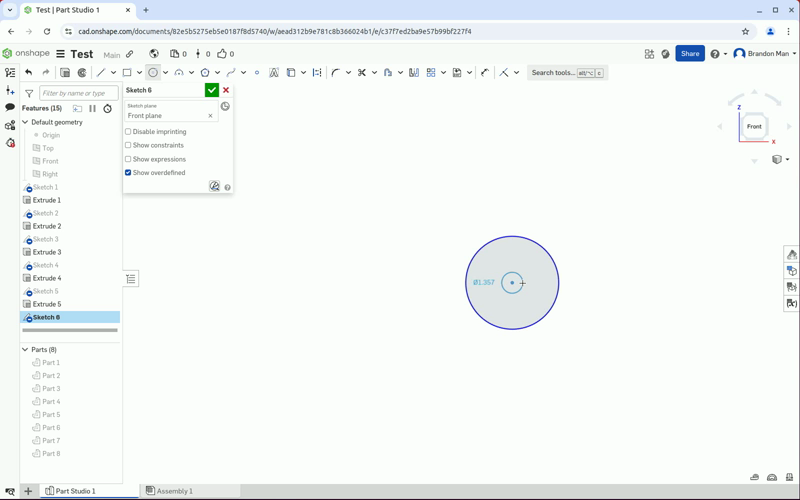
scroll(6)
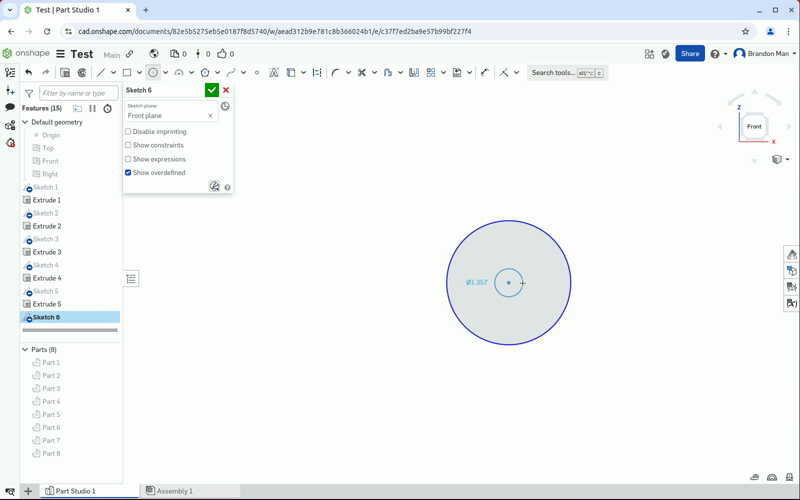
scroll(6)
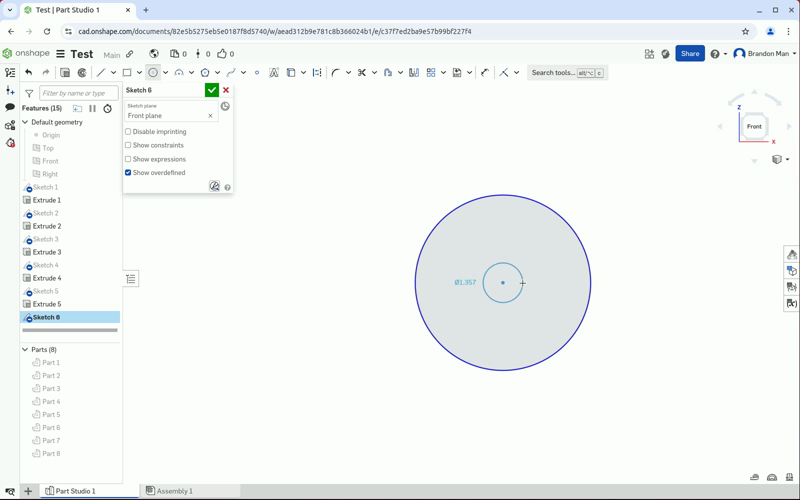
scroll(6)
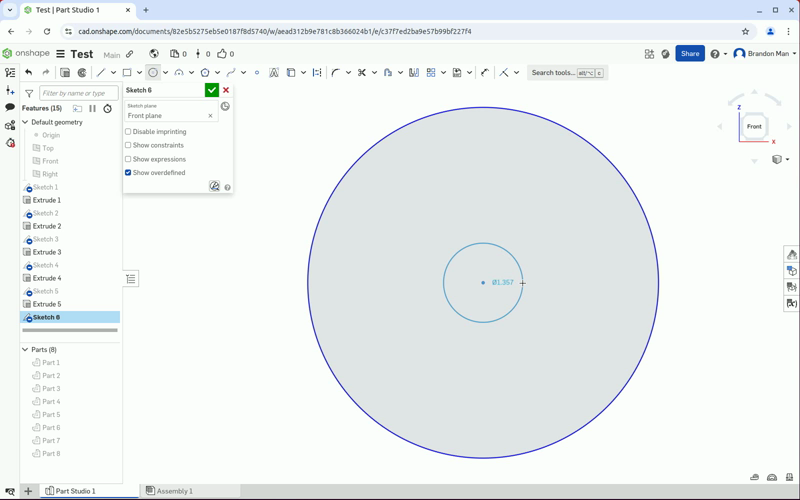
click(522, 282)
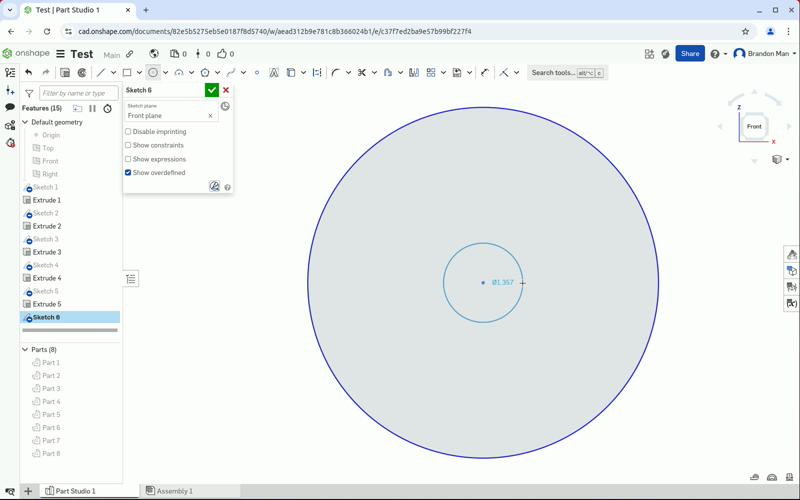
scroll(-6)
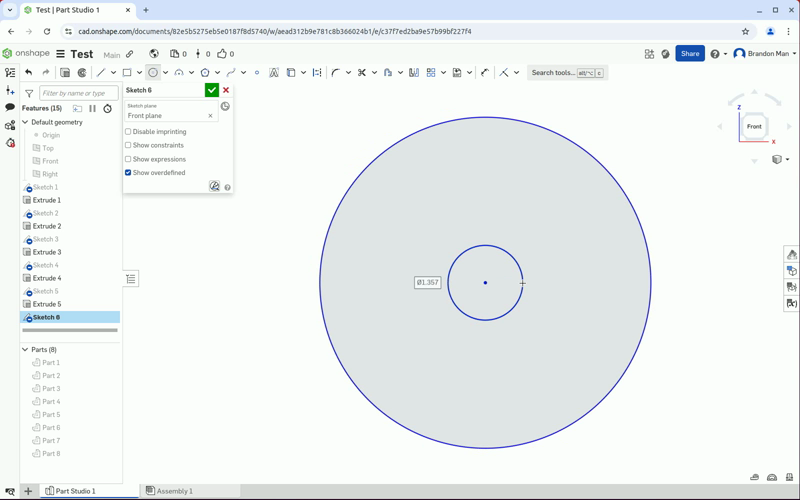
scroll(-6)
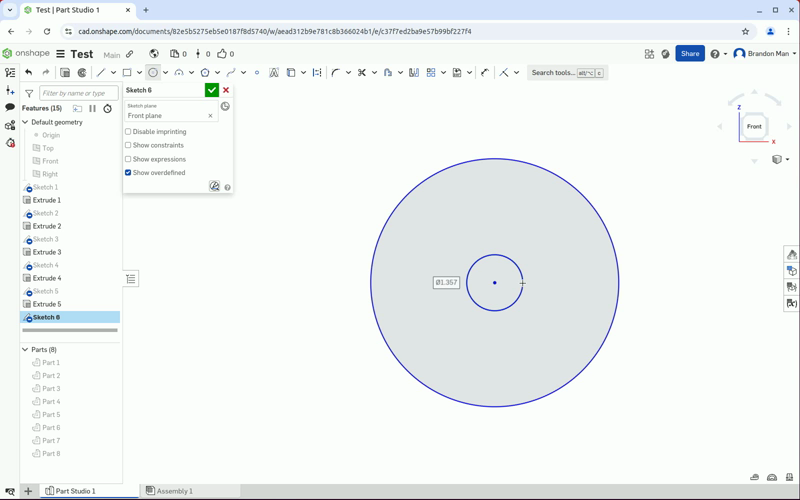
scroll(-6)
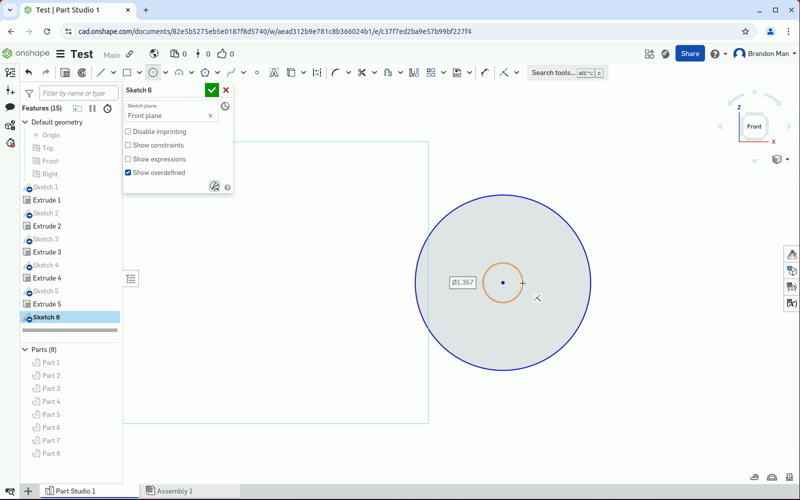
scroll(-6)
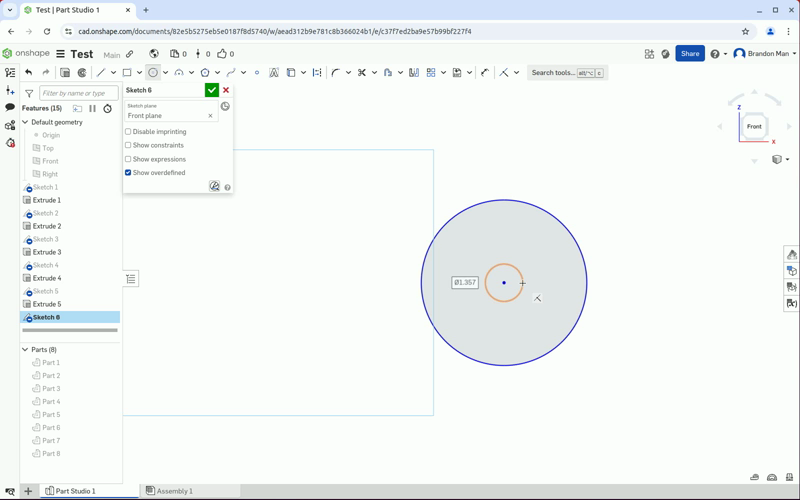
scroll(-6)
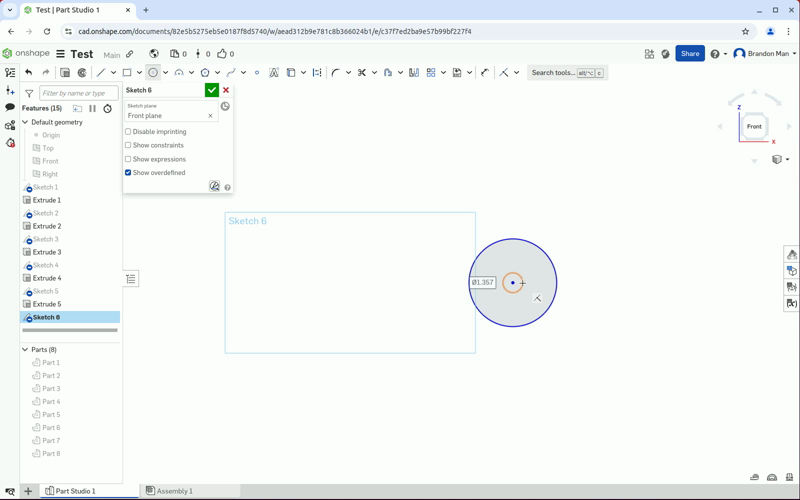
scroll(-6)
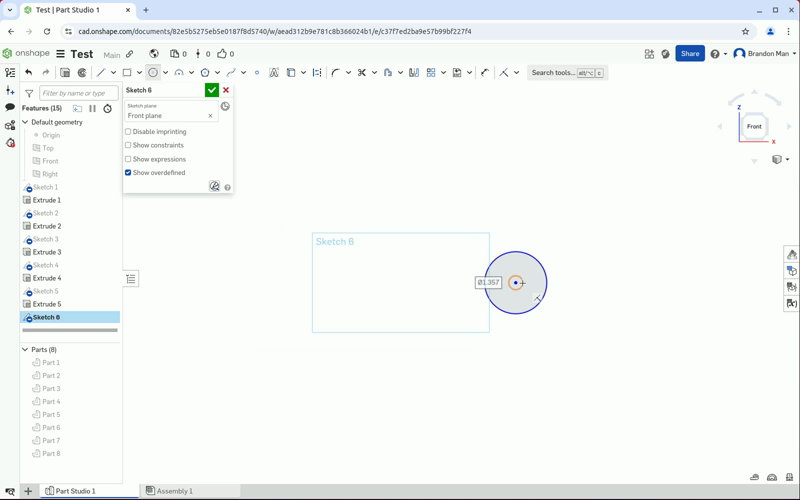
scroll(-6)
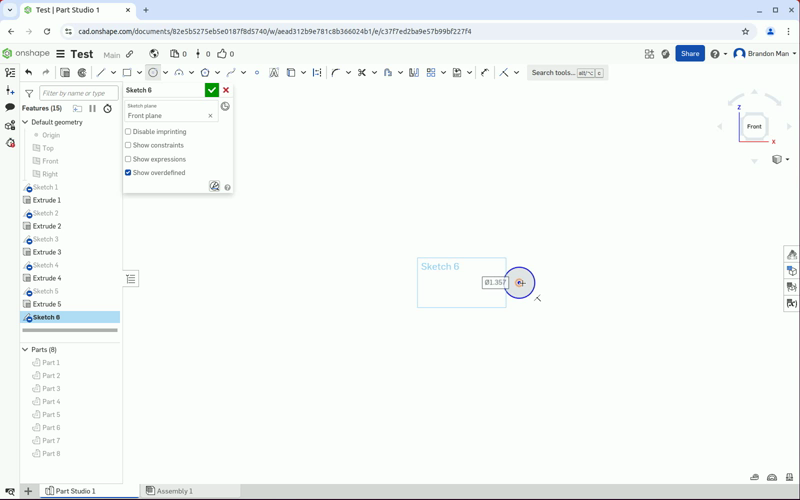
key(esc)
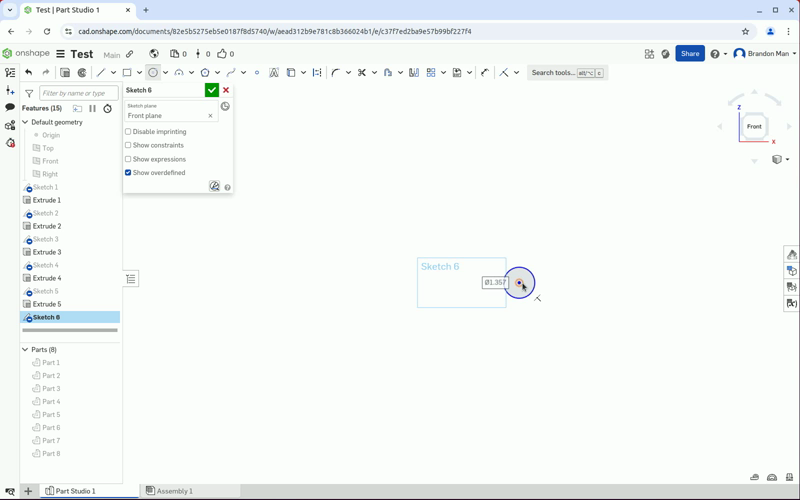
mouse_move(506, 274)
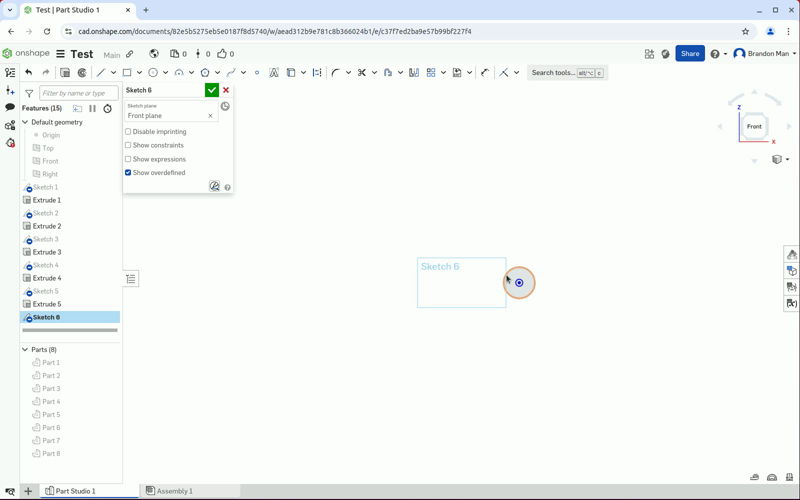
scroll(6)
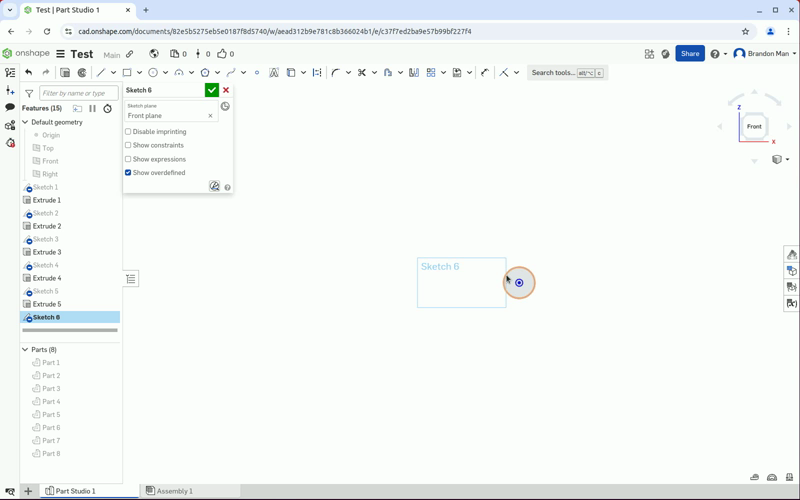
scroll(6)
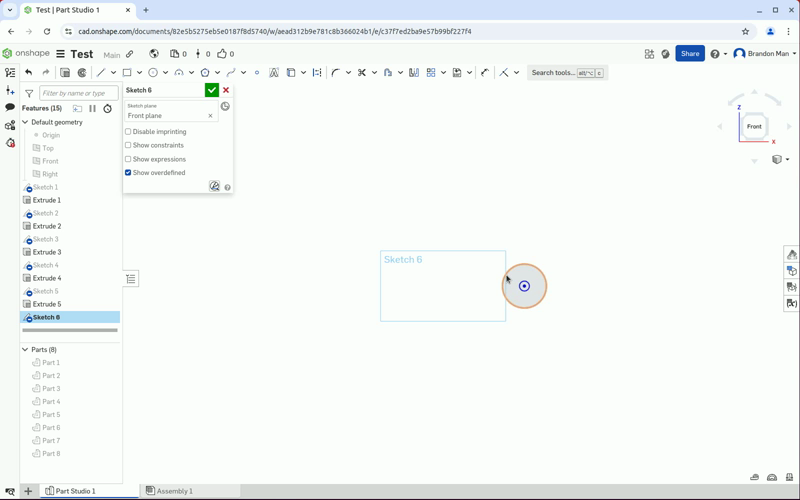
scroll(6)
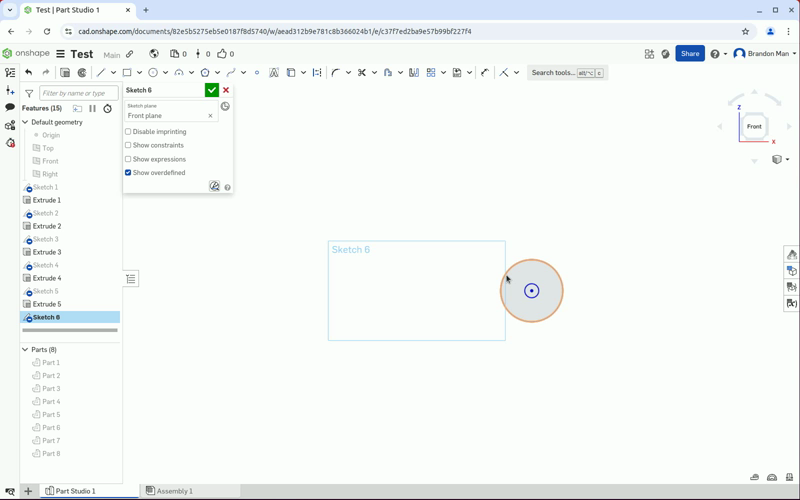
scroll(6)
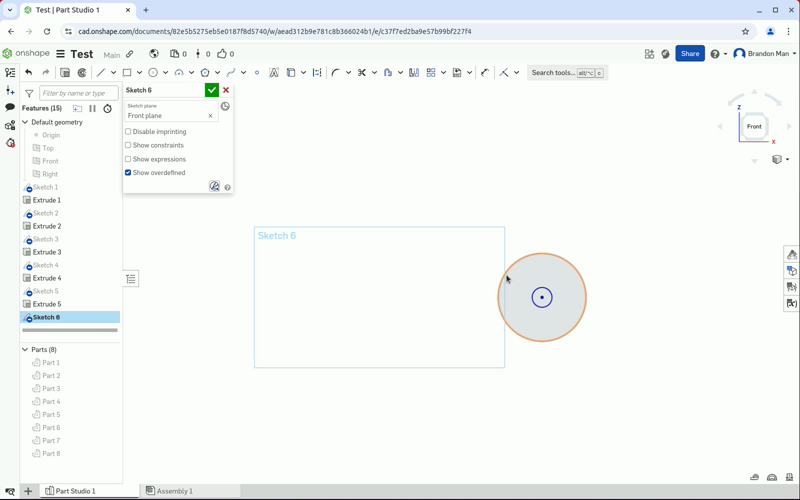
scroll(6)
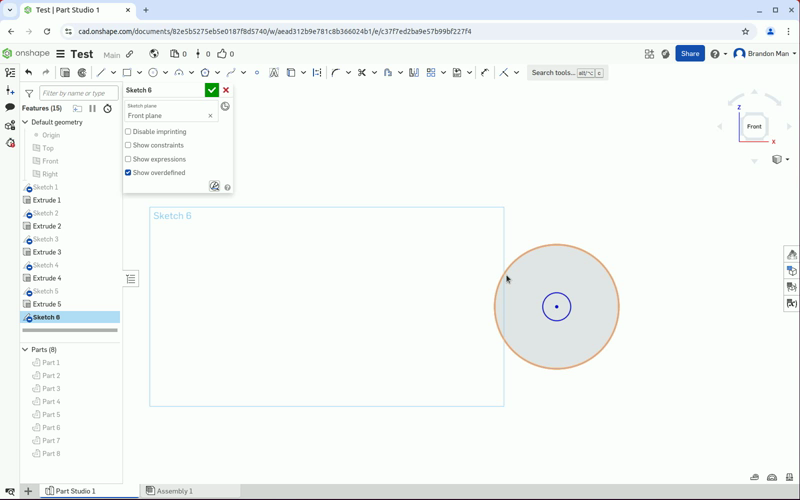
scroll(6)
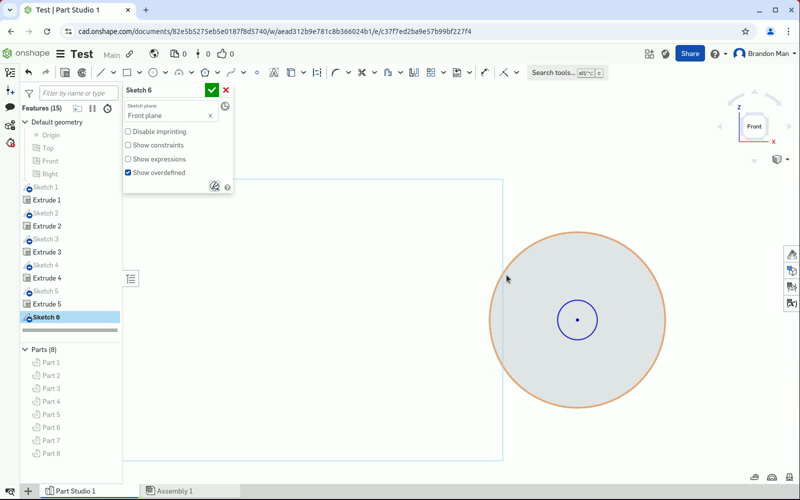
scroll(6)
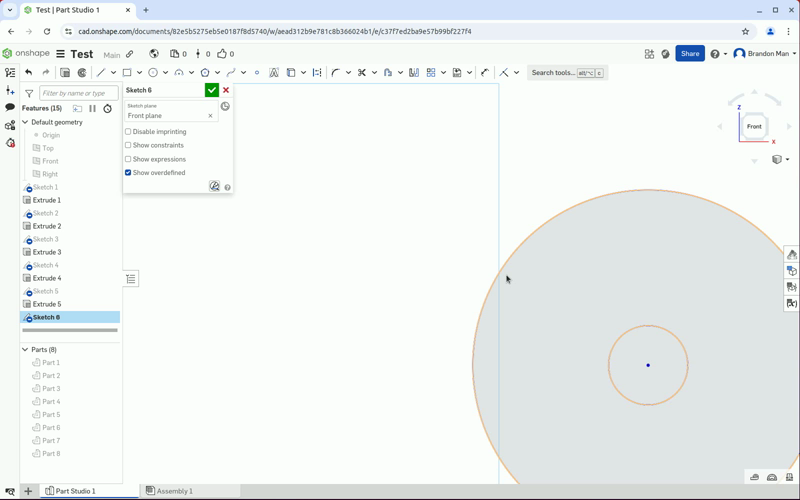
click(506, 274)
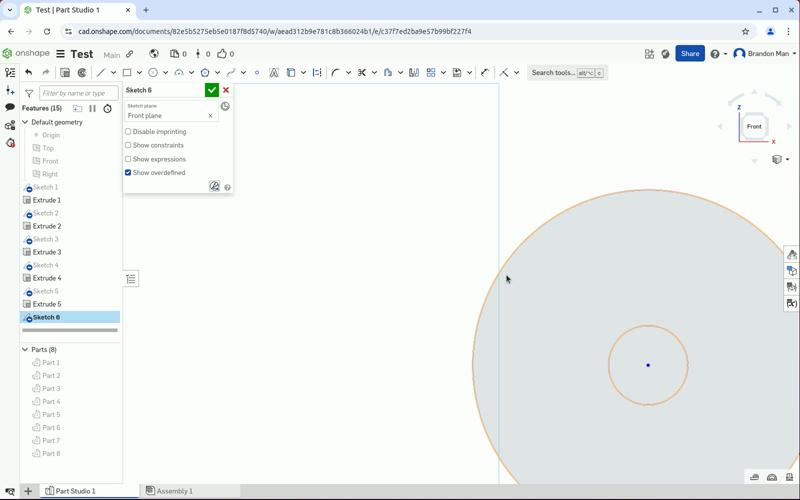
scroll(-6)
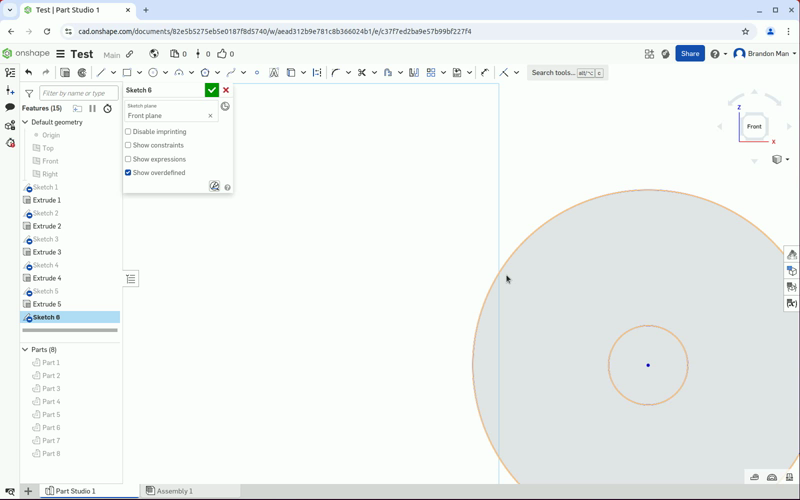
scroll(-6)
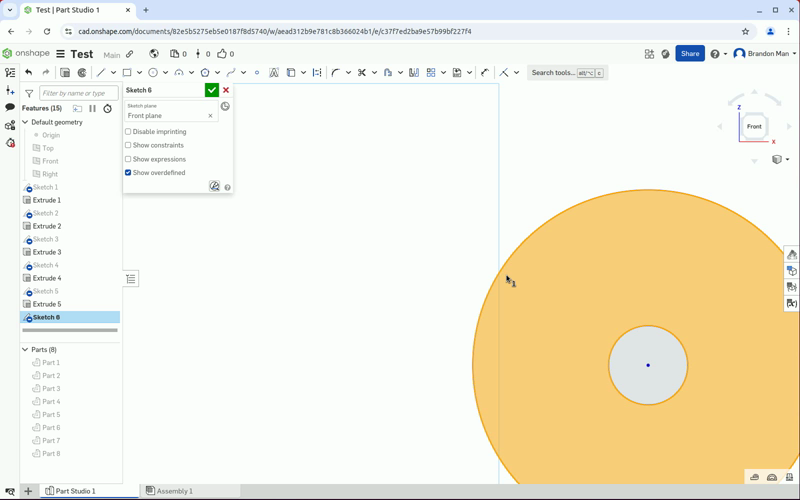
scroll(-6)
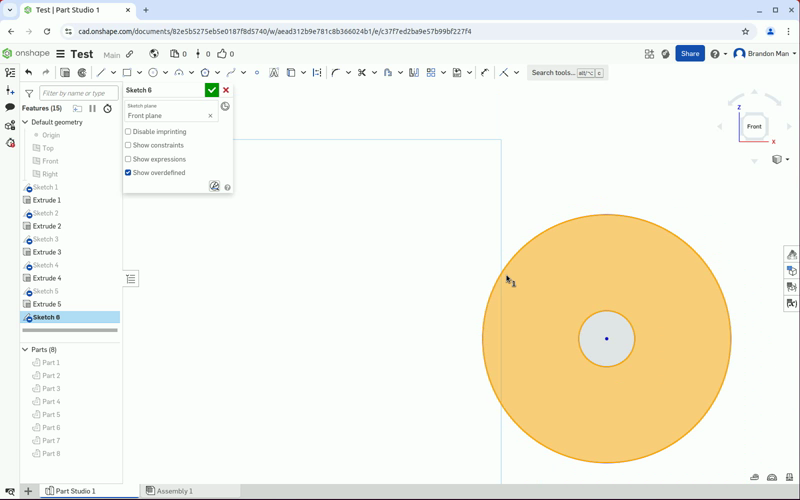
scroll(-6)
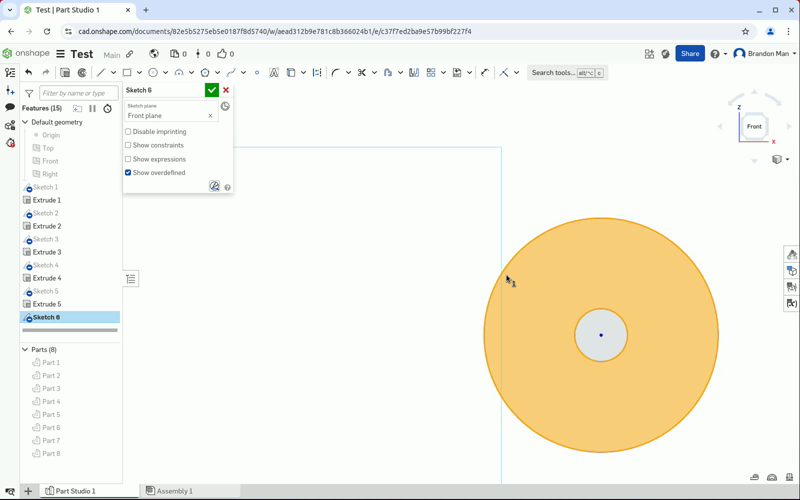
scroll(-6)
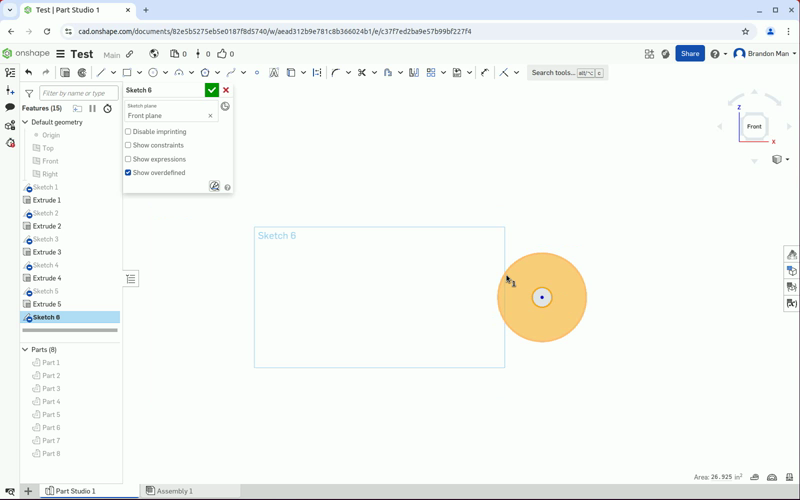
scroll(-6)
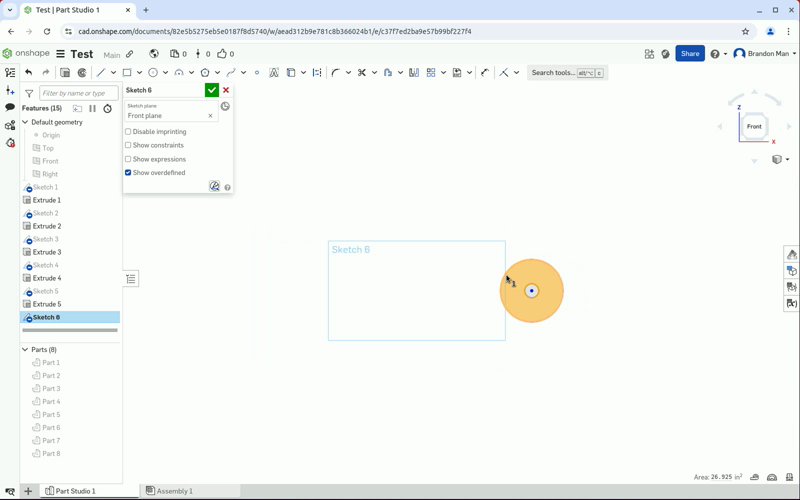
scroll(-6)
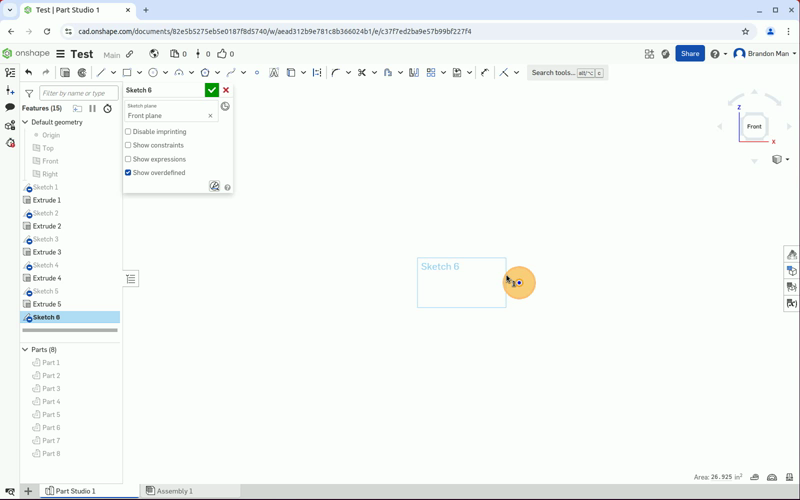
mouse_move(73, 352)
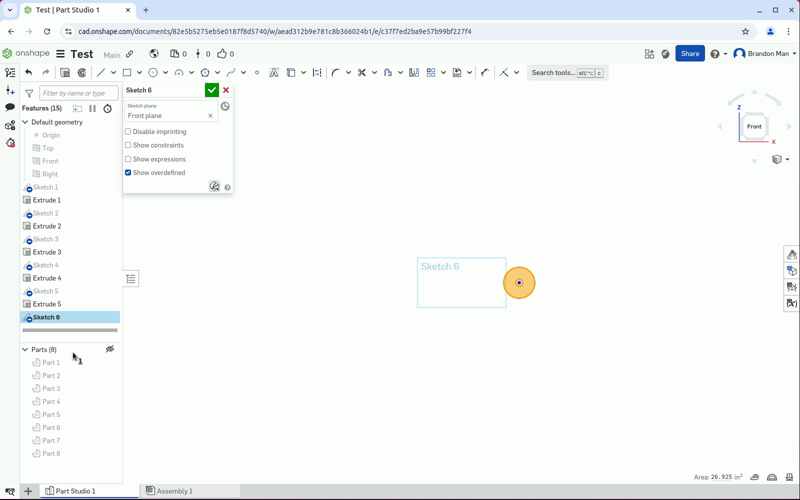
key(shift+y)
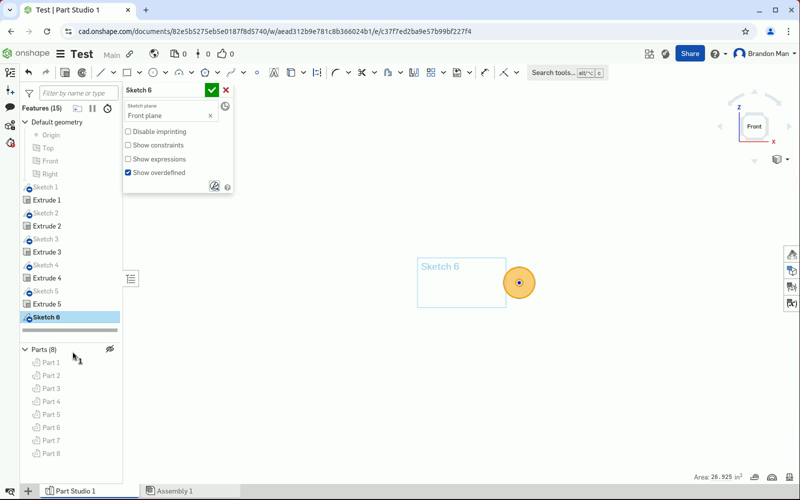
key(shift+e)
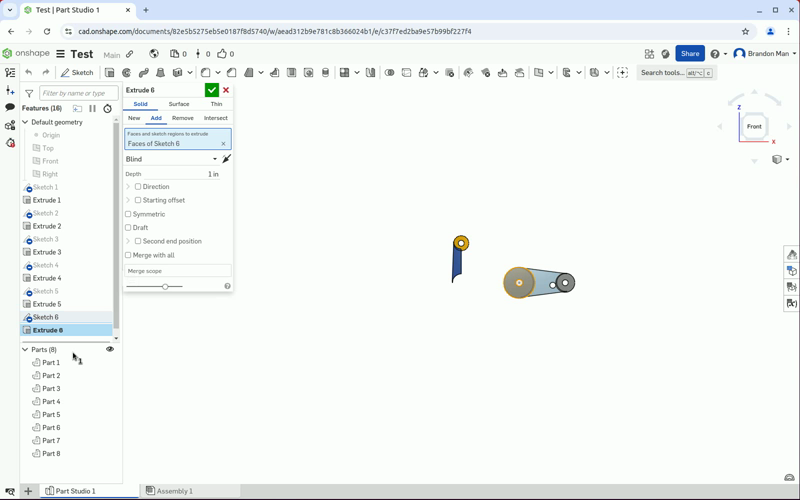
mouse_move(143, 106)
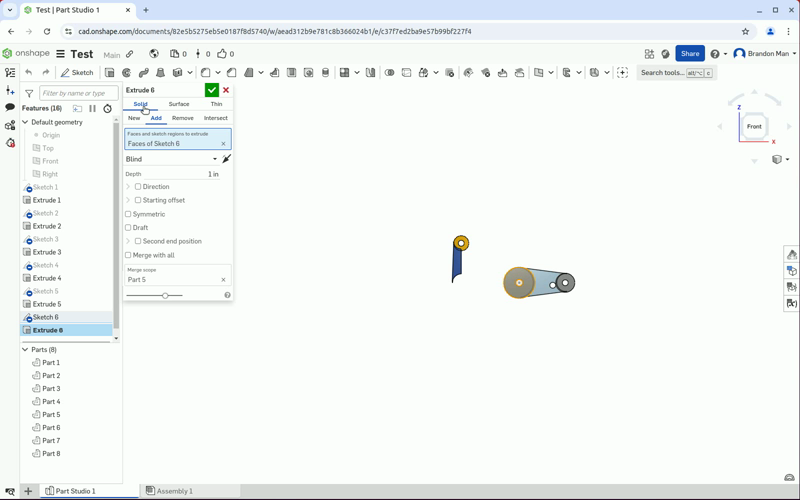
click(143, 106)
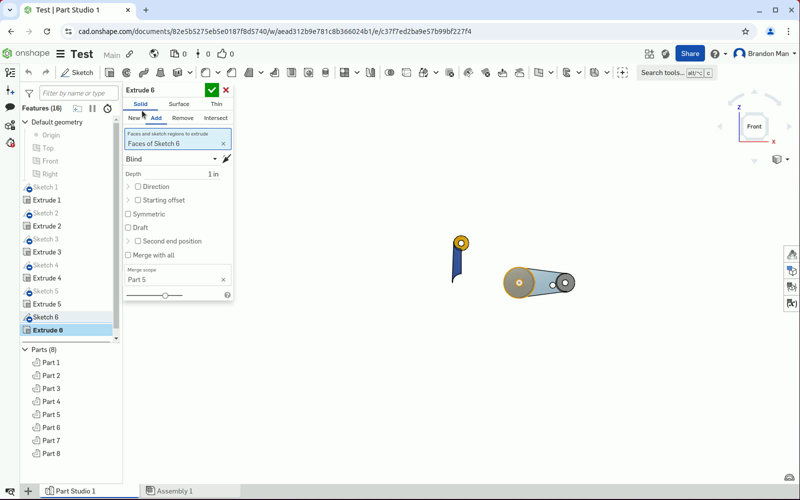
mouse_move(137, 120)
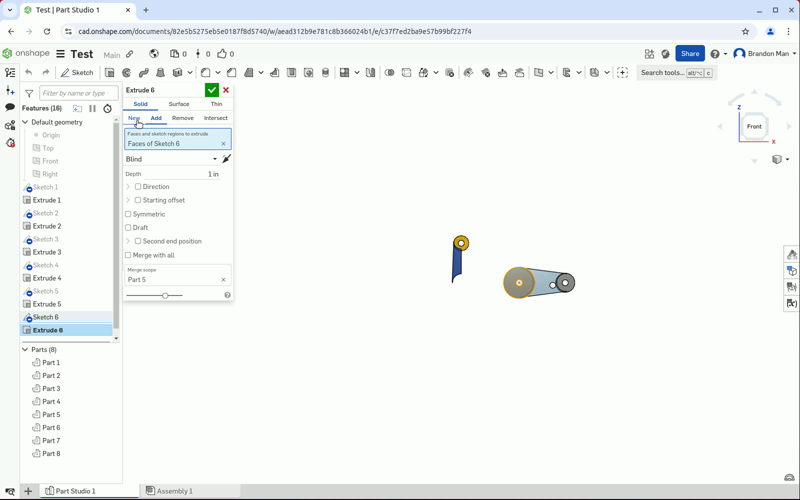
click(137, 120)
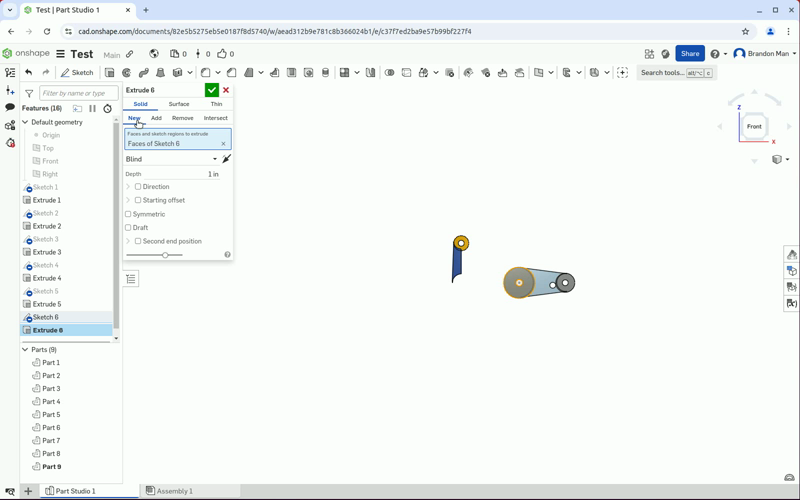
key(tab, 4)
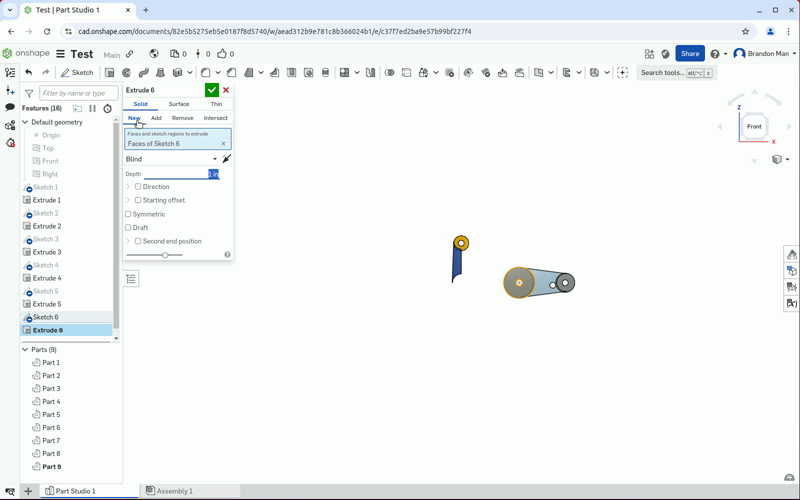
text(0.481)
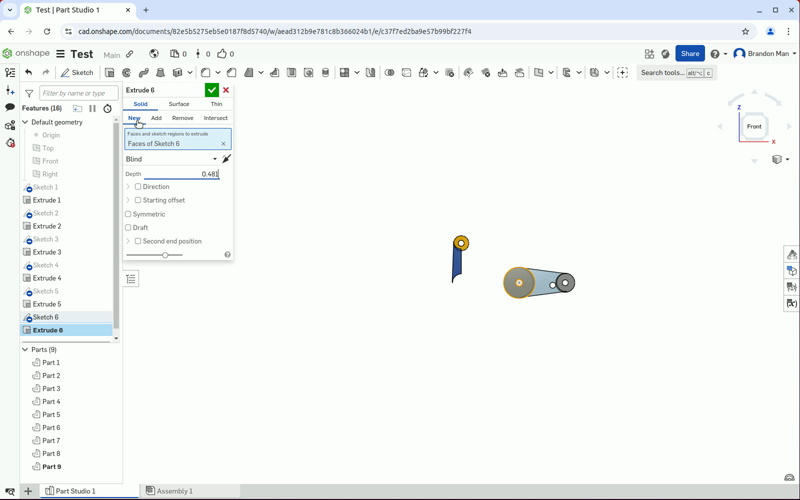
key(enter)
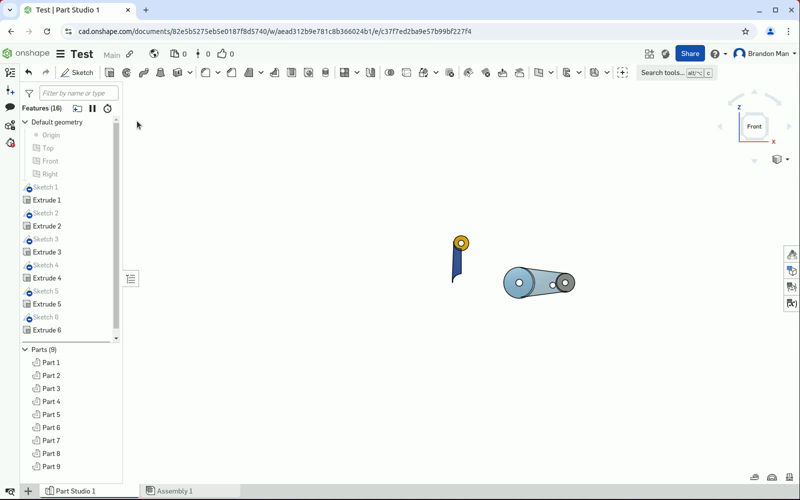
key(shift+h)
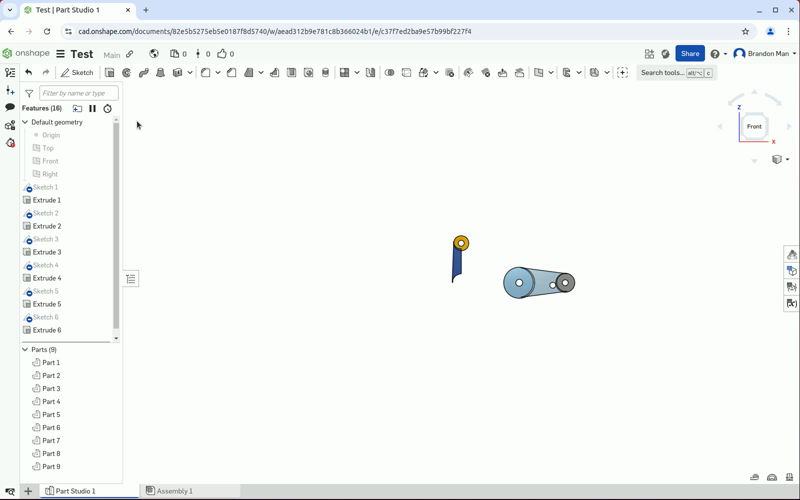
key(shift+h)
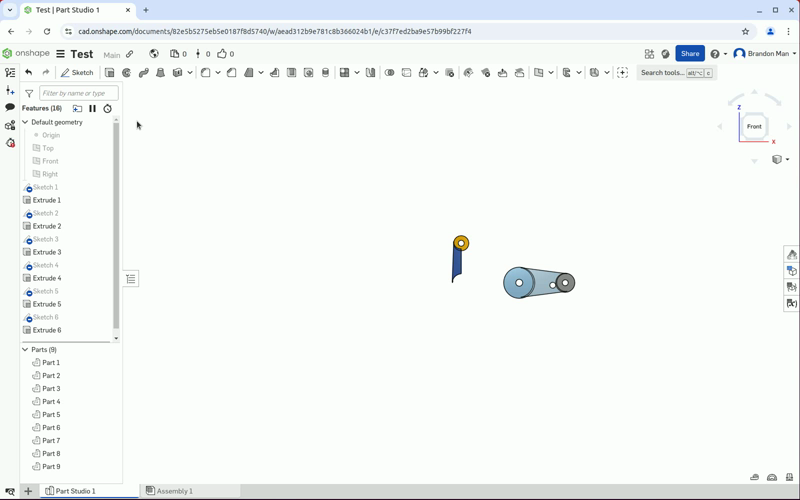
mouse_move(69, 189)
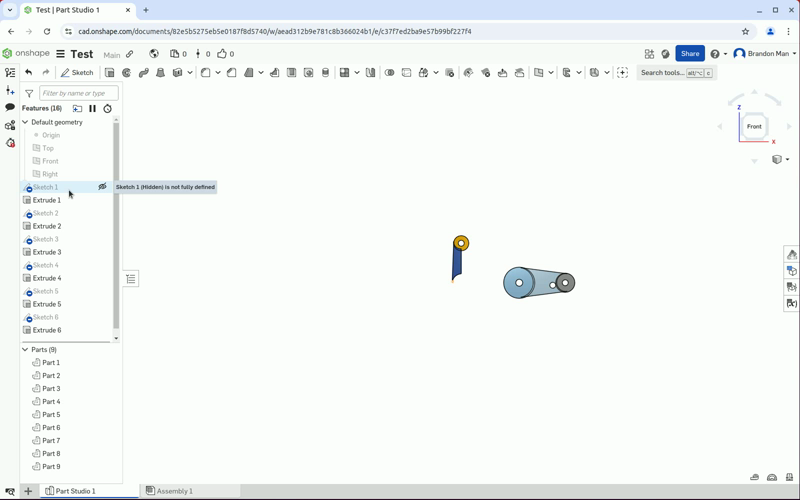
click(69, 189)
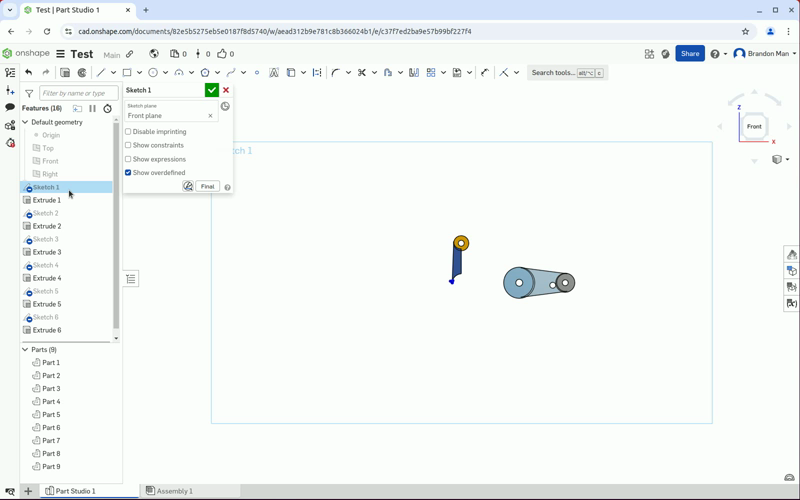
mouse_move(229, 92)
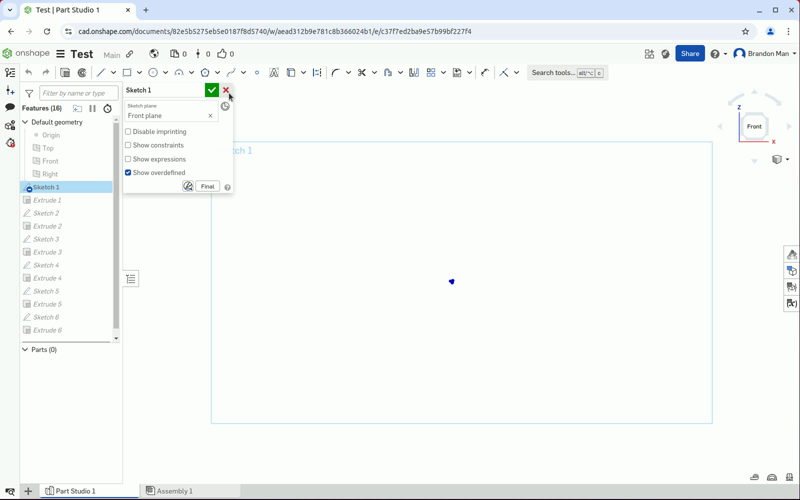
click(229, 92)
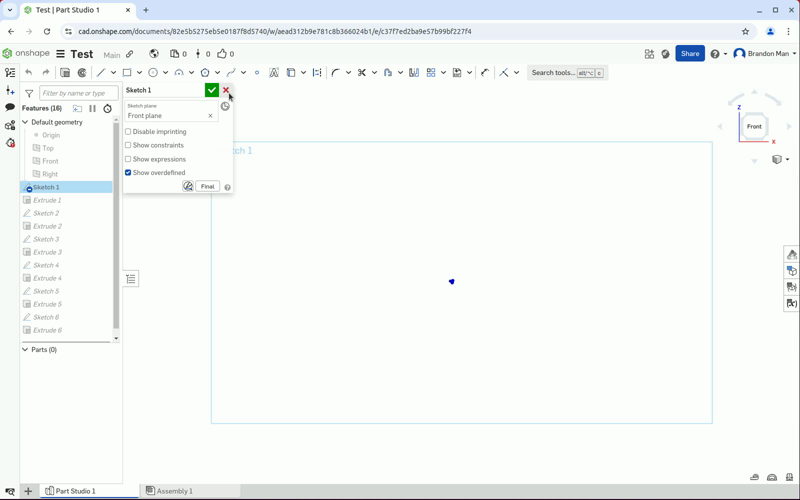
key(shift+s)
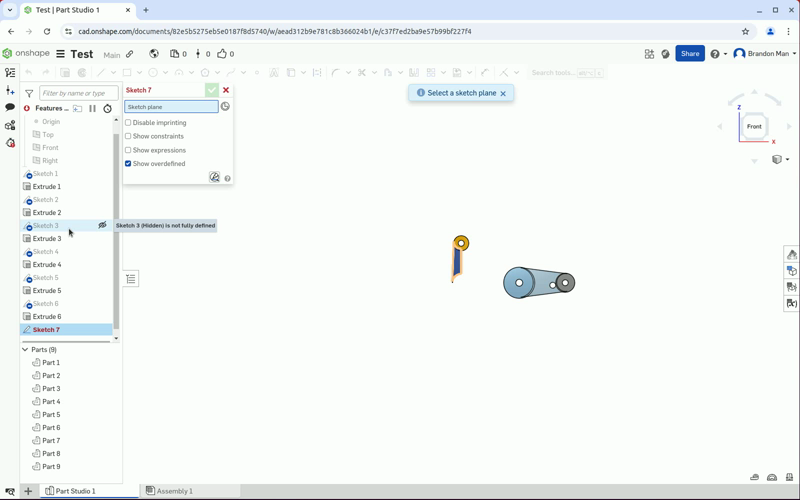
scroll(3)
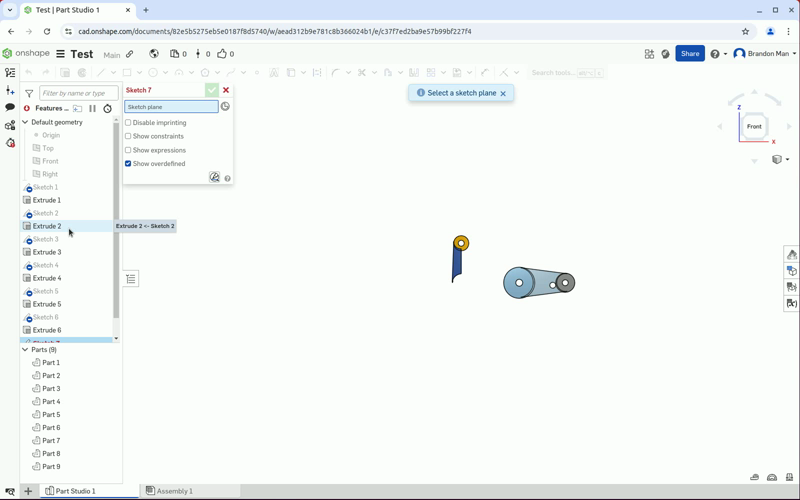
mouse_move(69, 163)
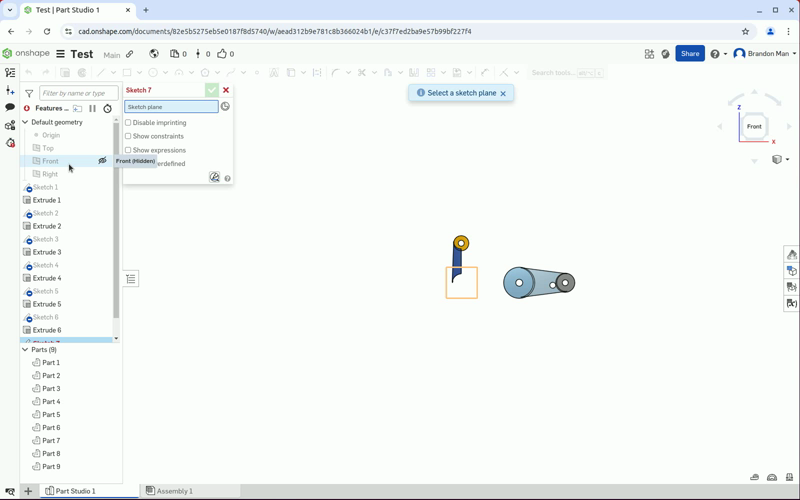
click(69, 163)
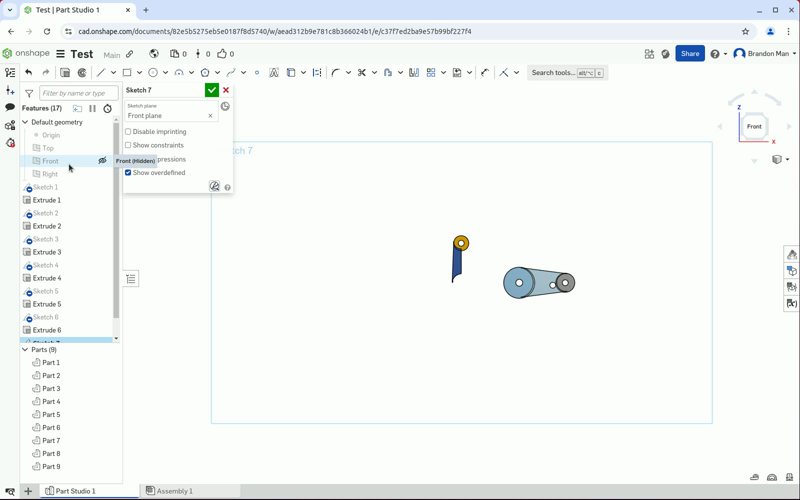
mouse_move(73, 352)
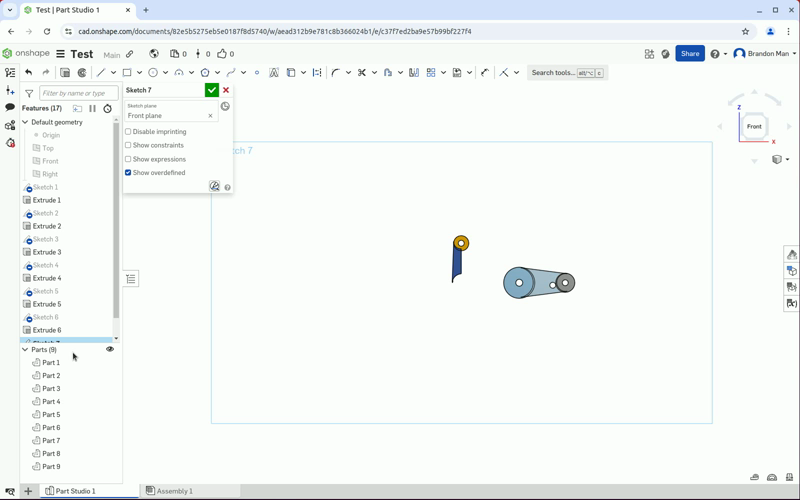
key(y)
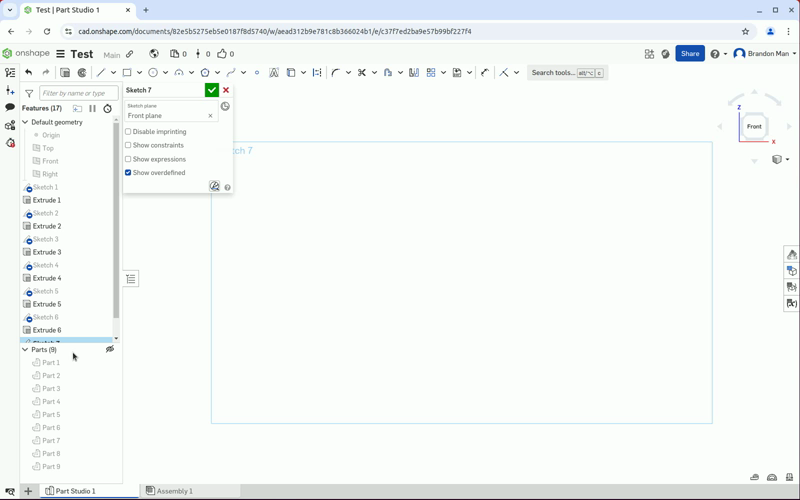
key(l)
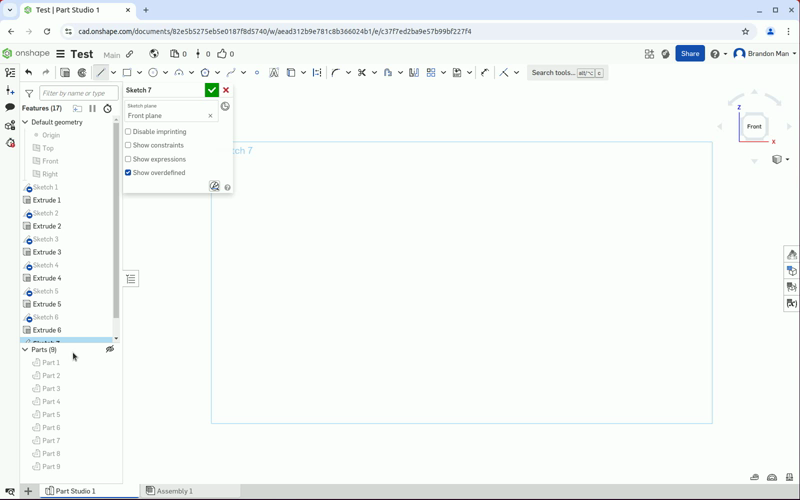
key_down(shift)
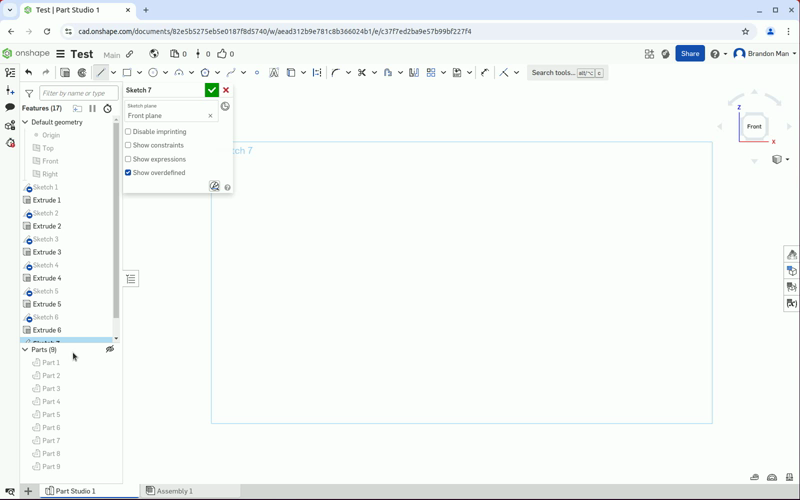
mouse_move(460, 291)
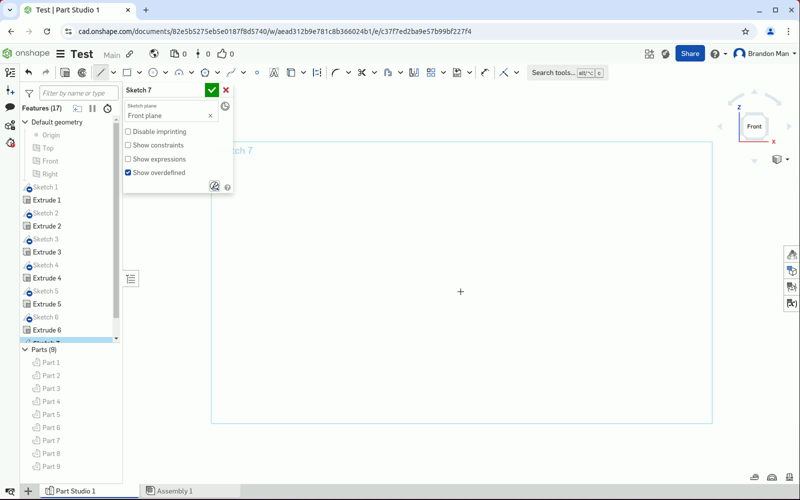
click(460, 291)
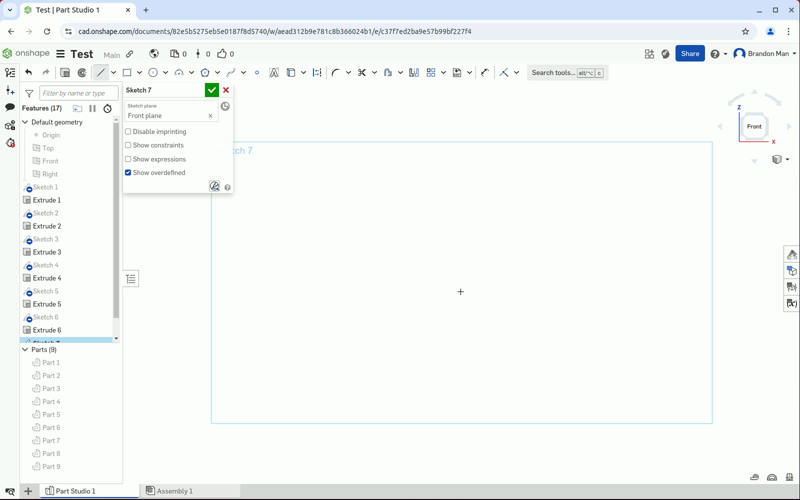
key_up(shift)
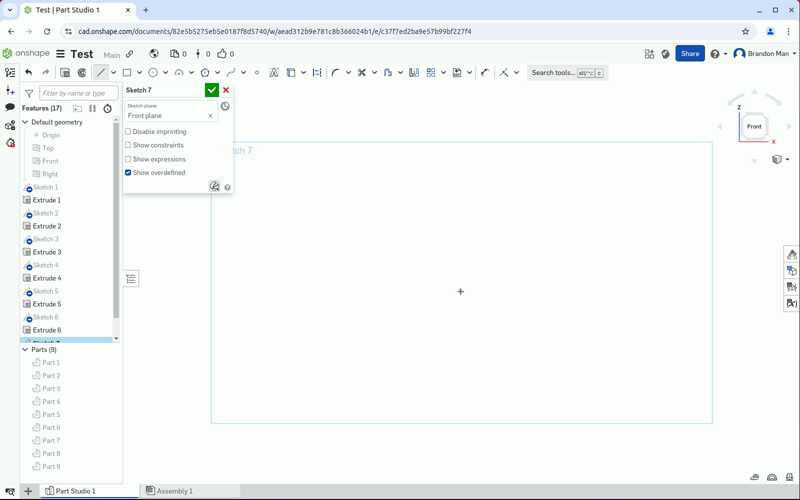
key_down(shift)
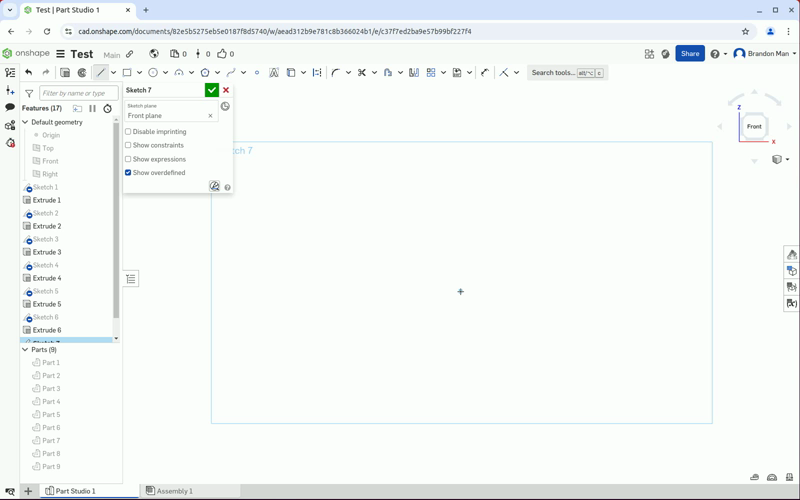
mouse_move(490, 291)
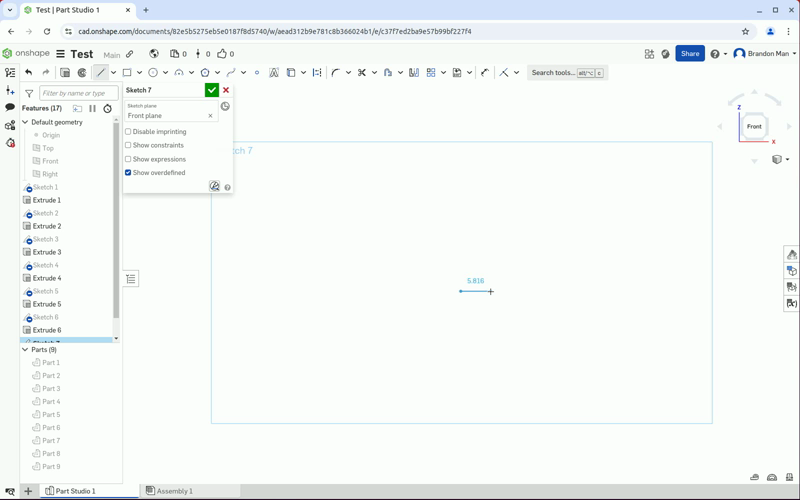
mouse_move(517, 296)
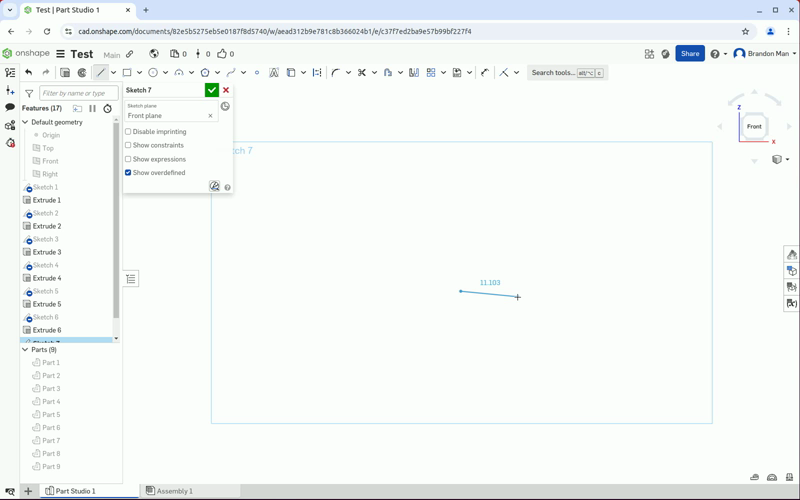
click(517, 296)
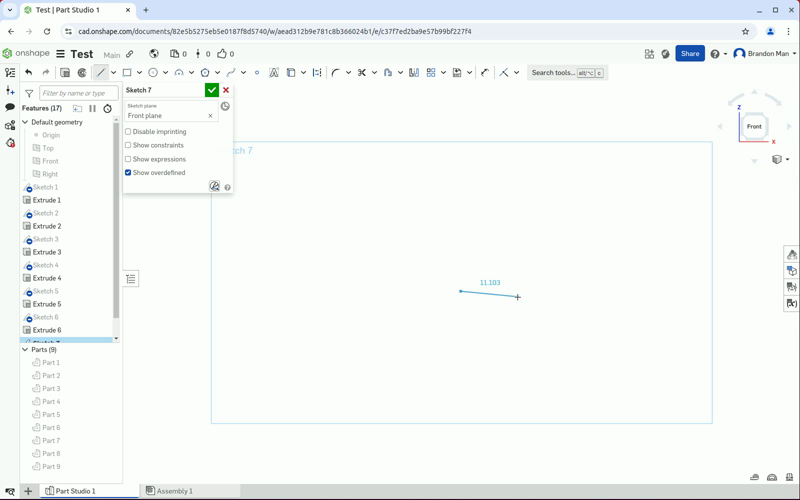
key_up(shift)
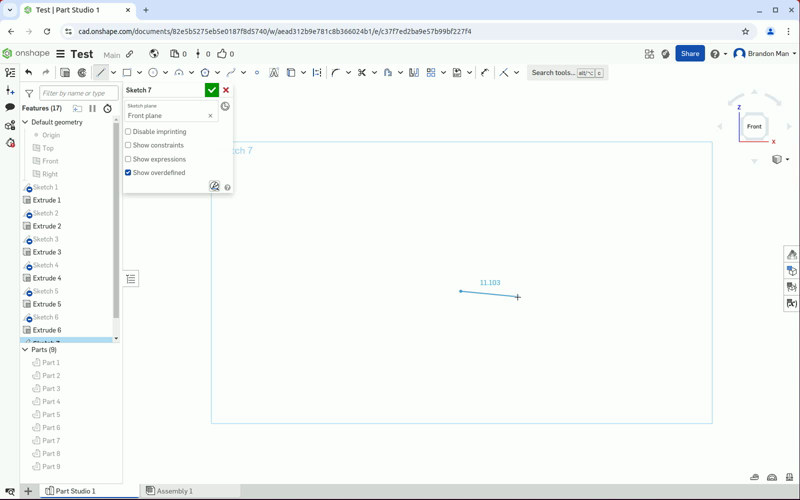
key(esc)
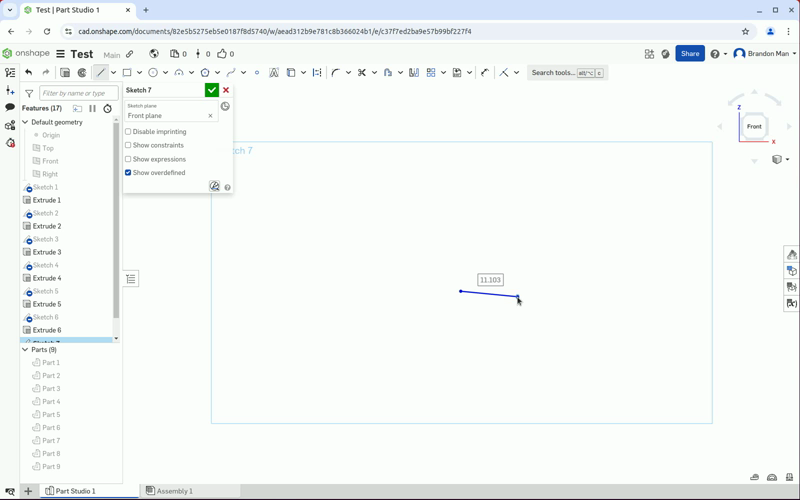
key(a)
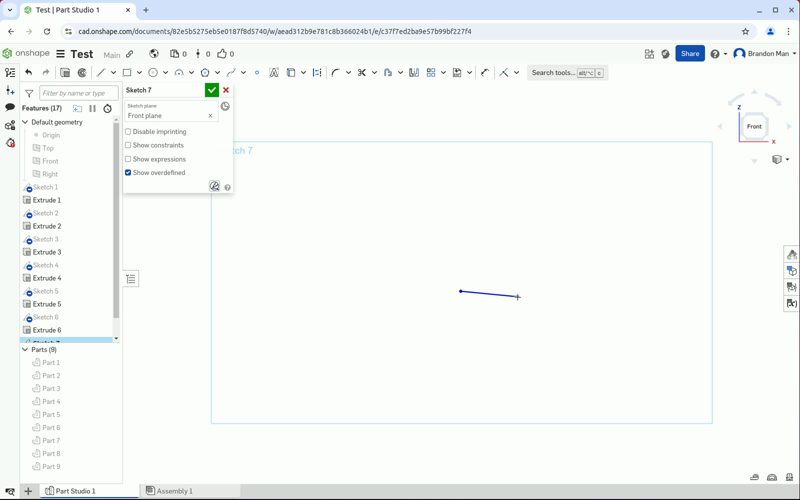
mouse_move(517, 296)
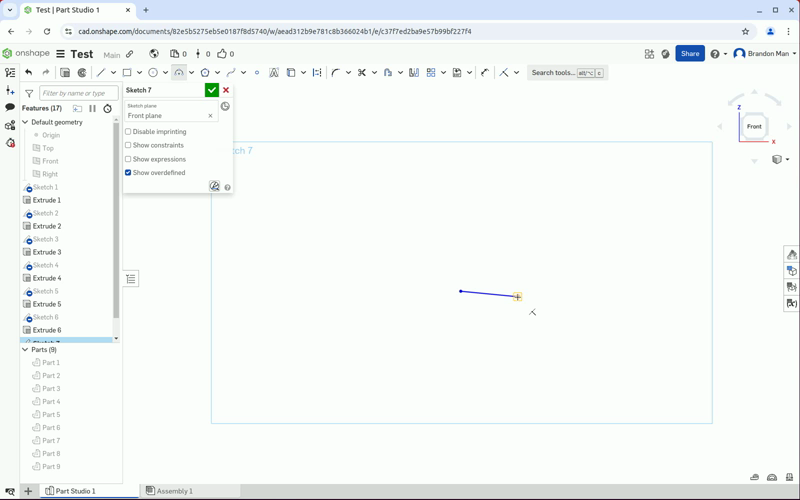
click(517, 296)
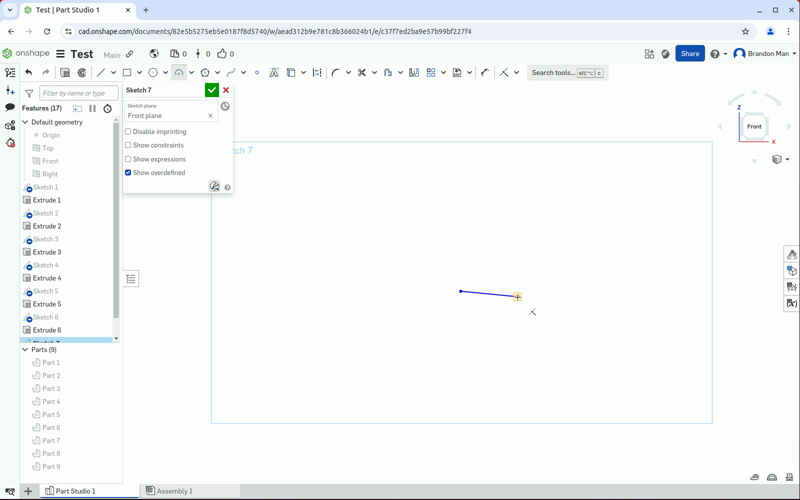
key_down(shift)
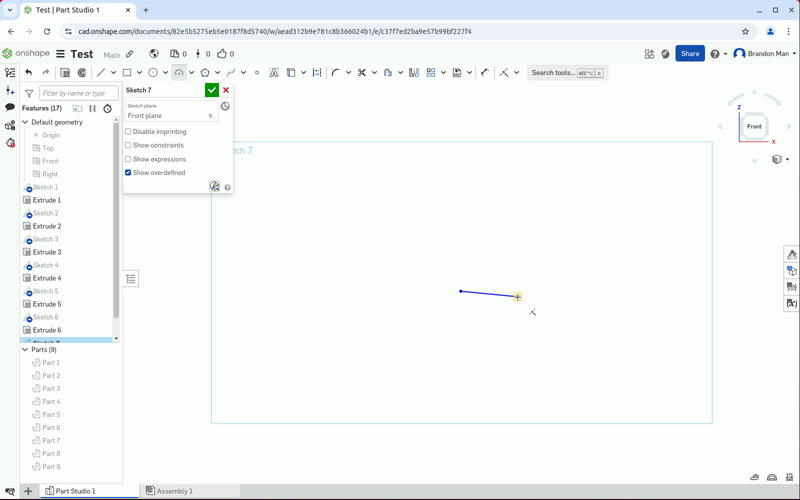
mouse_move(518, 267)
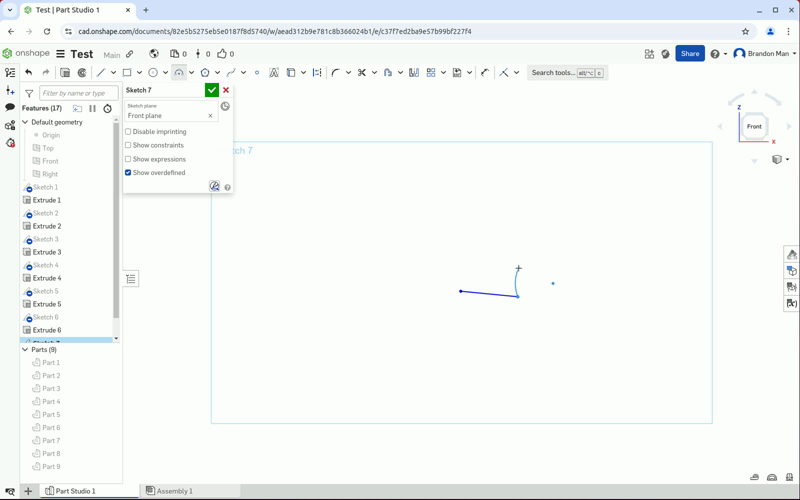
click(518, 267)
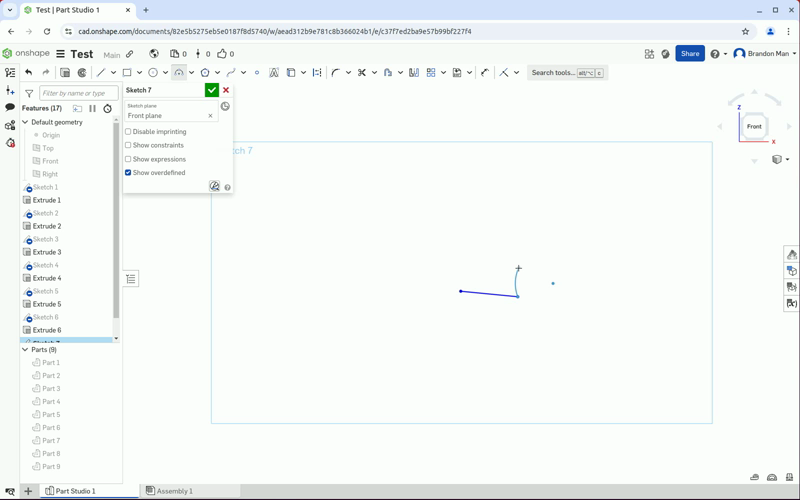
mouse_move(504, 281)
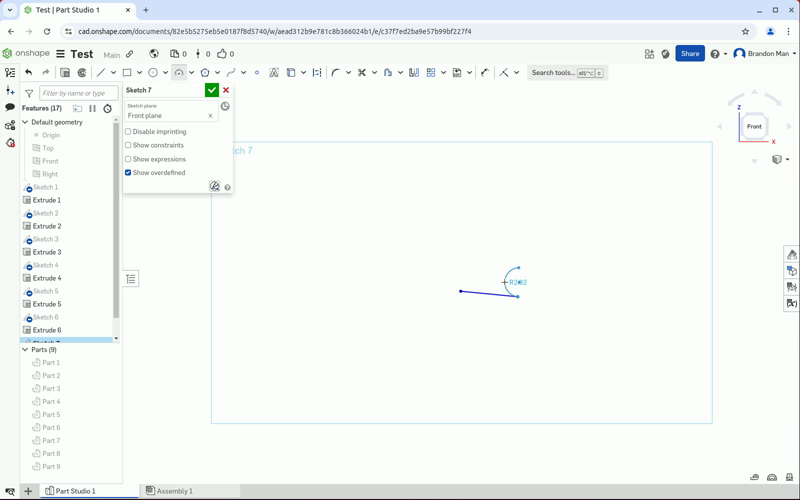
click(504, 281)
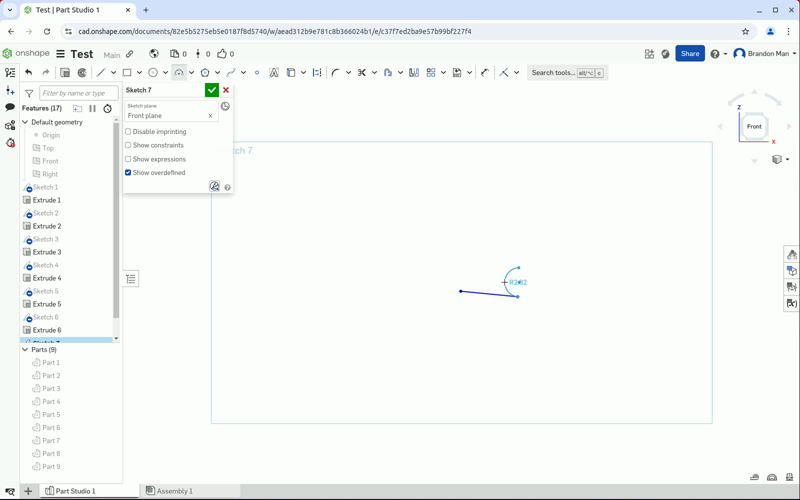
key_up(shift)
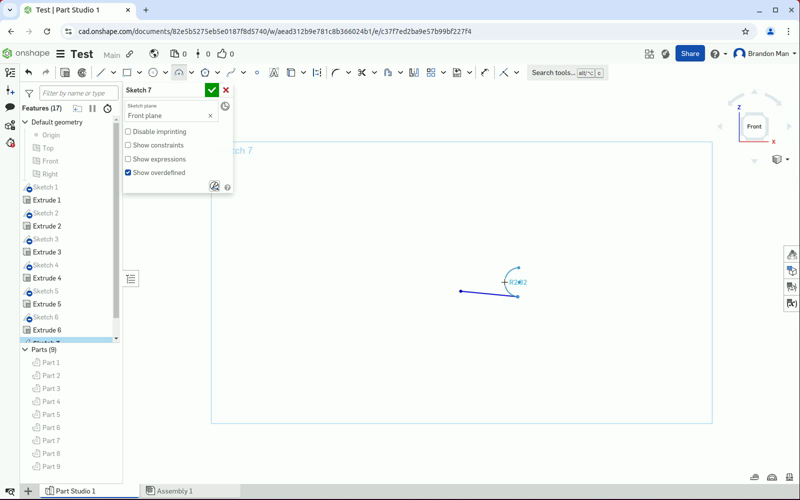
key(esc)
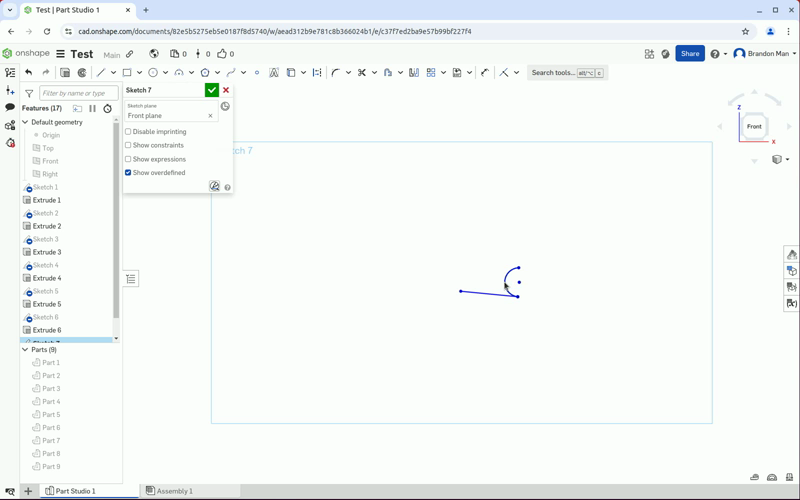
key(l)
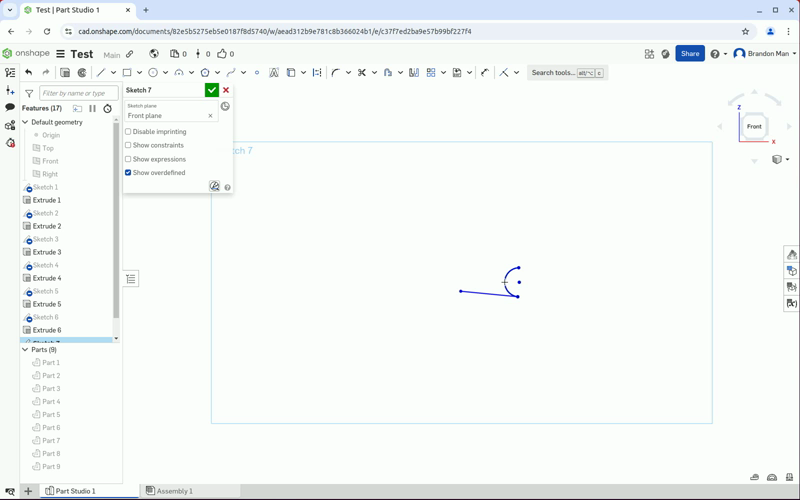
mouse_move(518, 267)
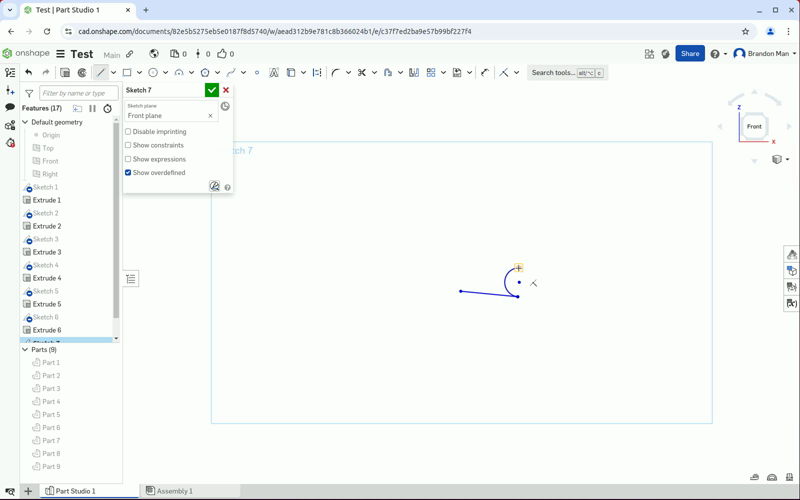
click(518, 267)
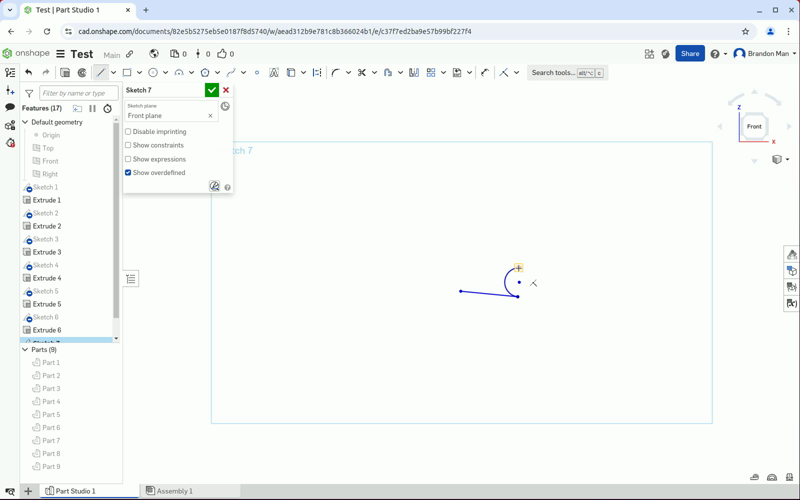
key_down(shift)
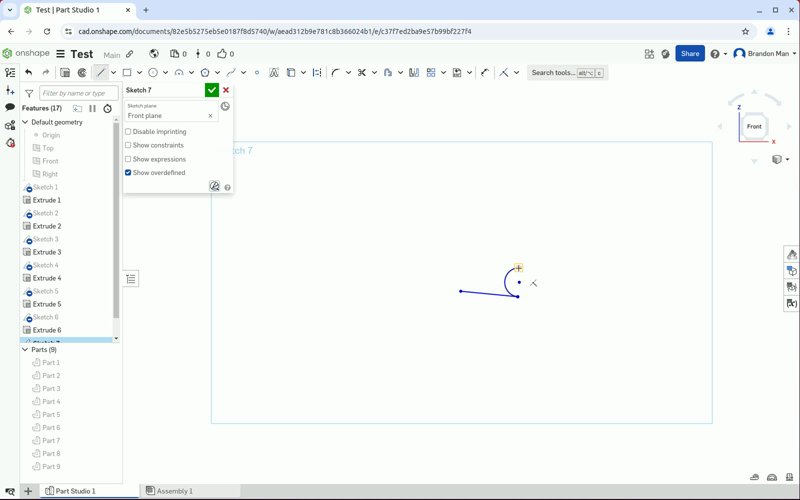
mouse_move(548, 267)
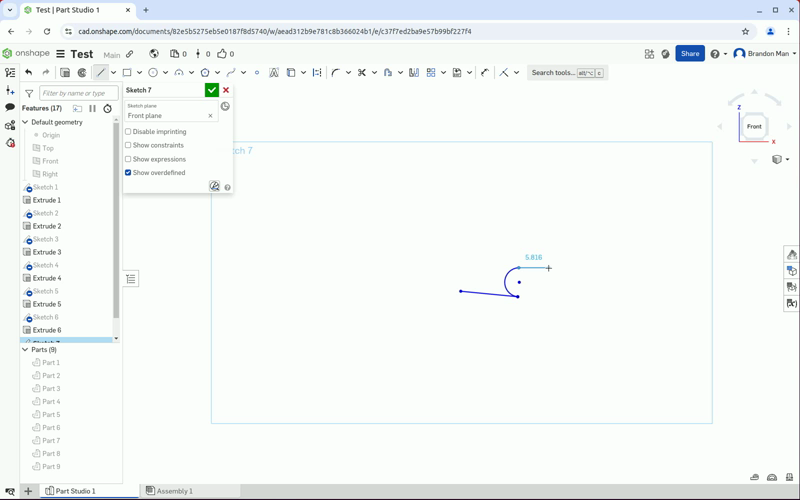
mouse_move(476, 269)
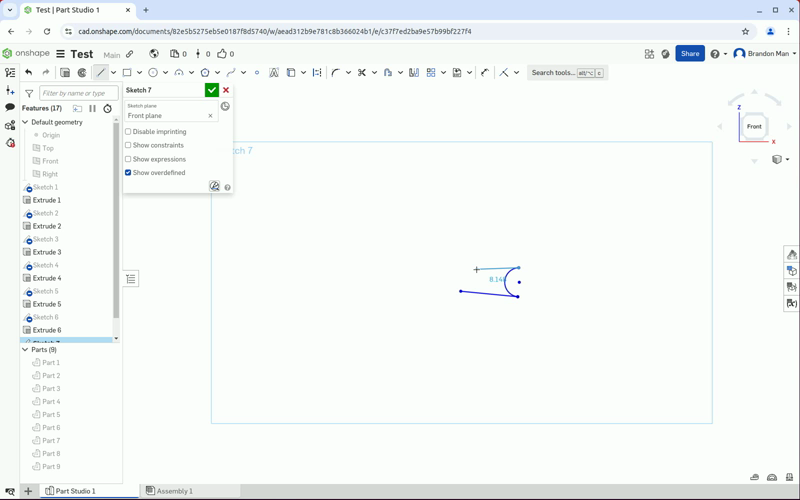
click(476, 269)
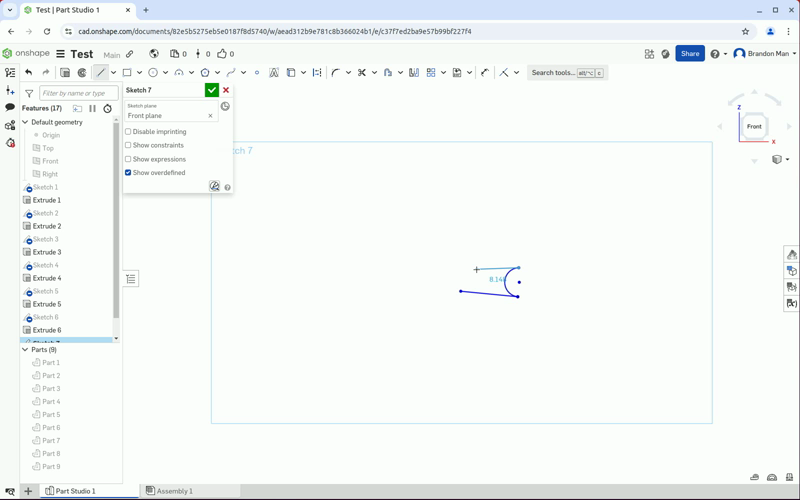
key_up(shift)
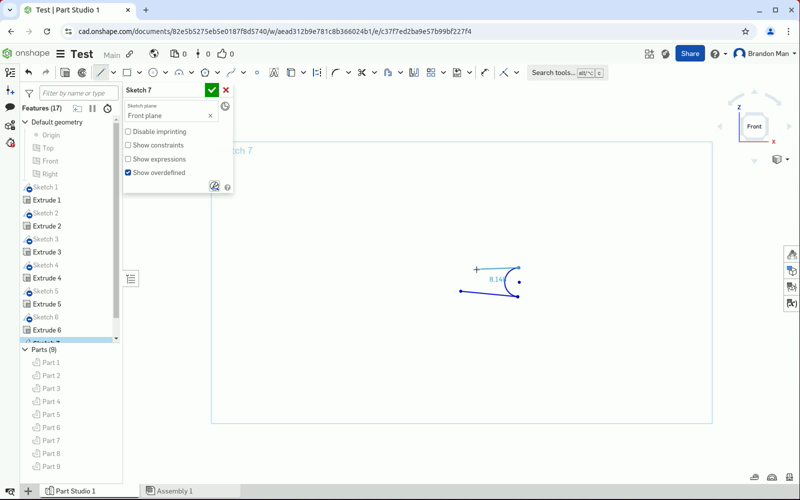
key(esc)
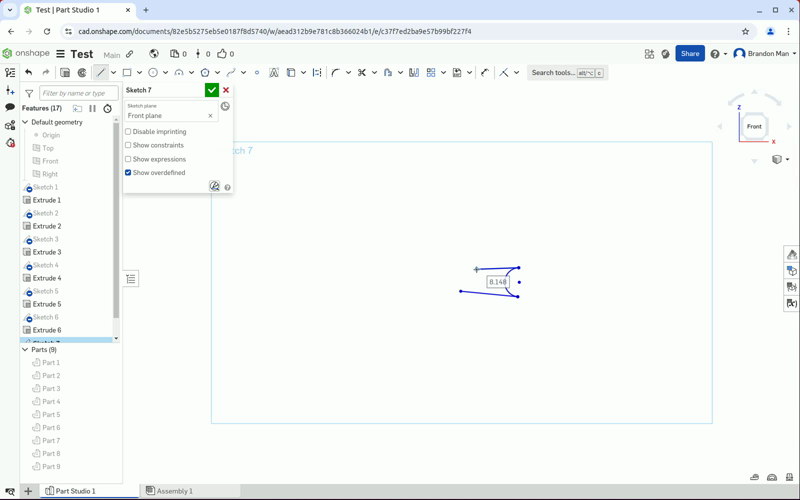
key(a)
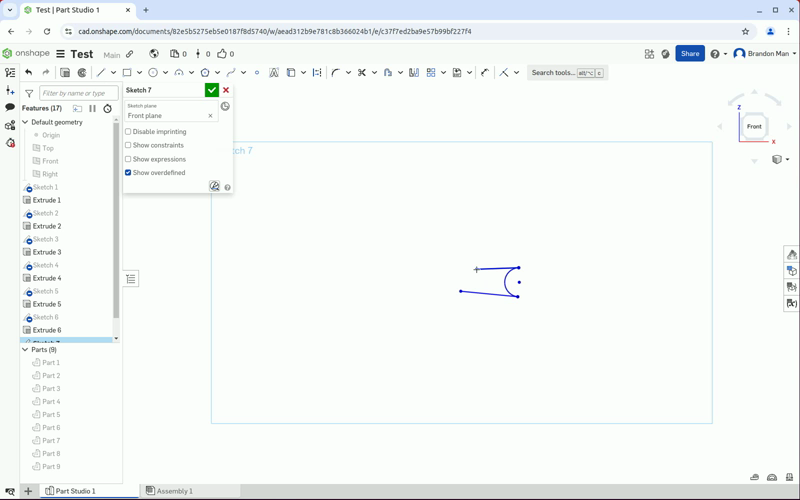
mouse_move(476, 269)
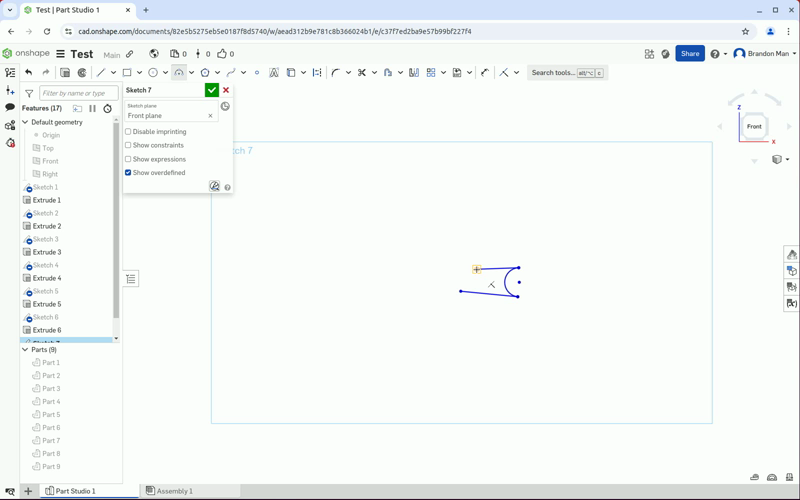
click(476, 269)
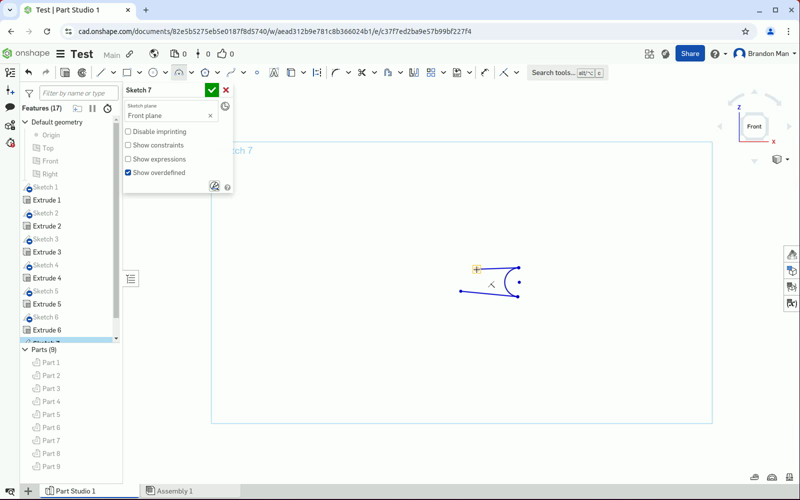
key_down(shift)
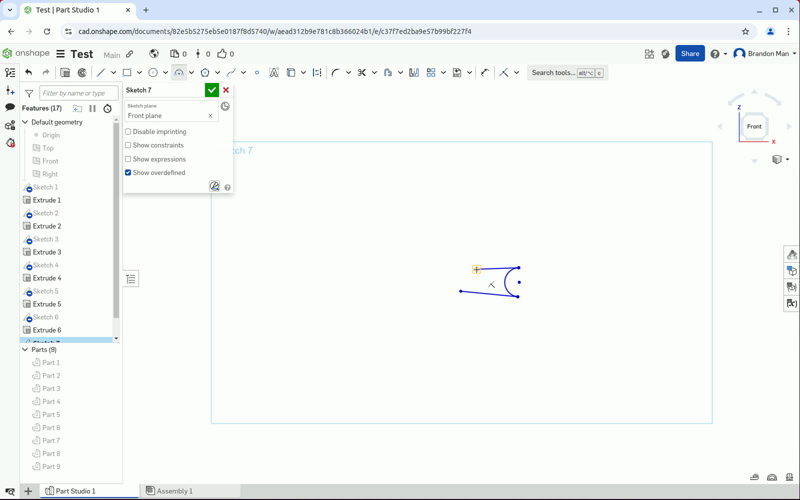
mouse_move(468, 262)
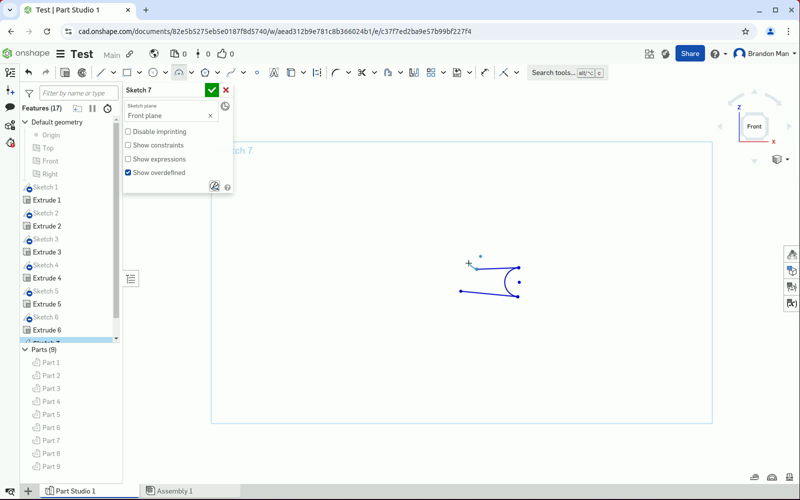
click(468, 262)
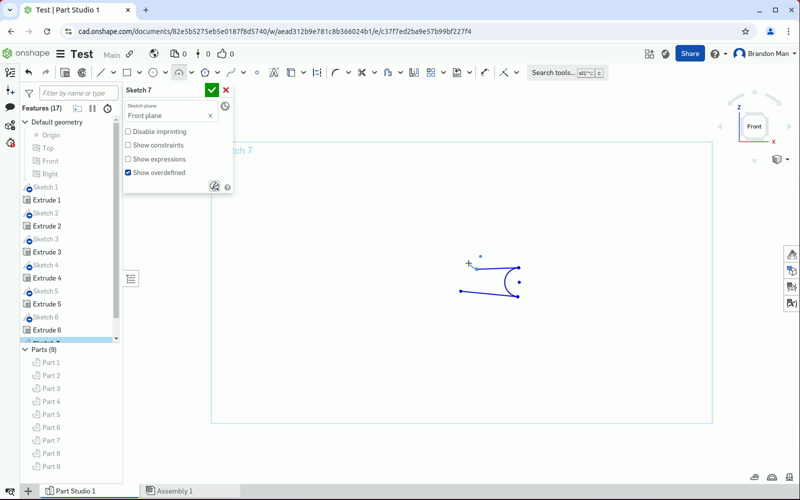
mouse_move(471, 267)
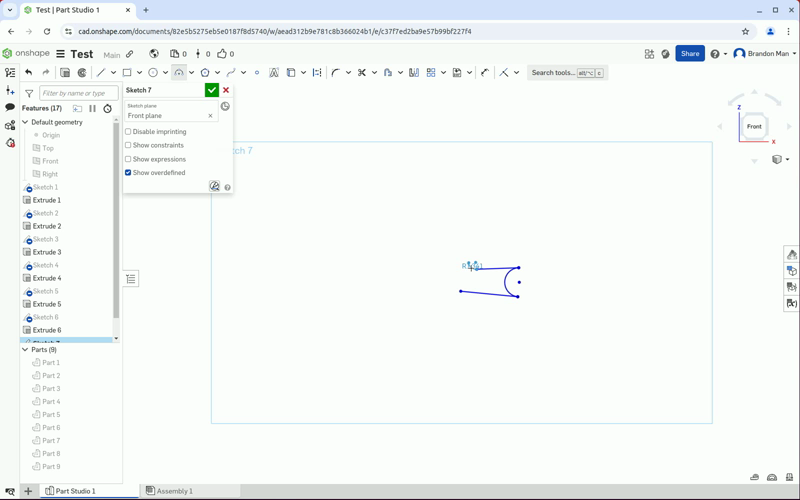
click(471, 267)
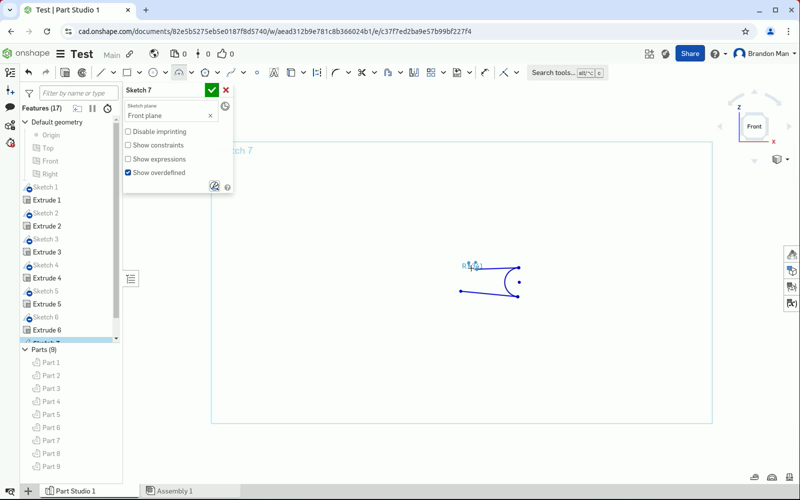
key_up(shift)
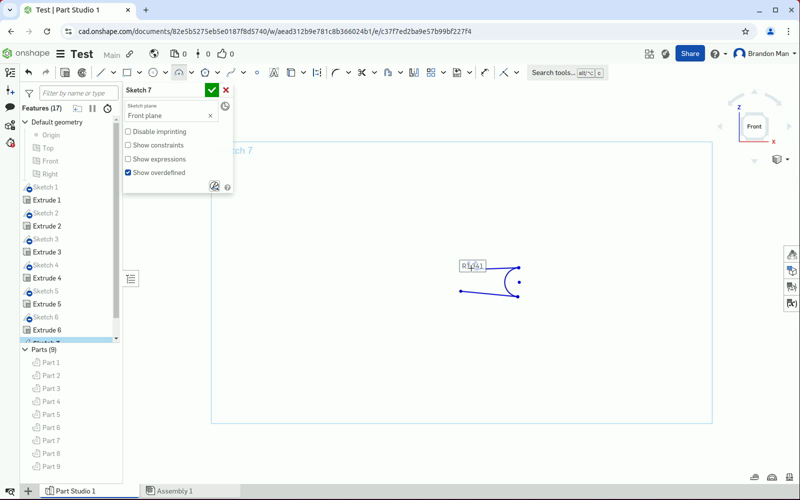
key(esc)
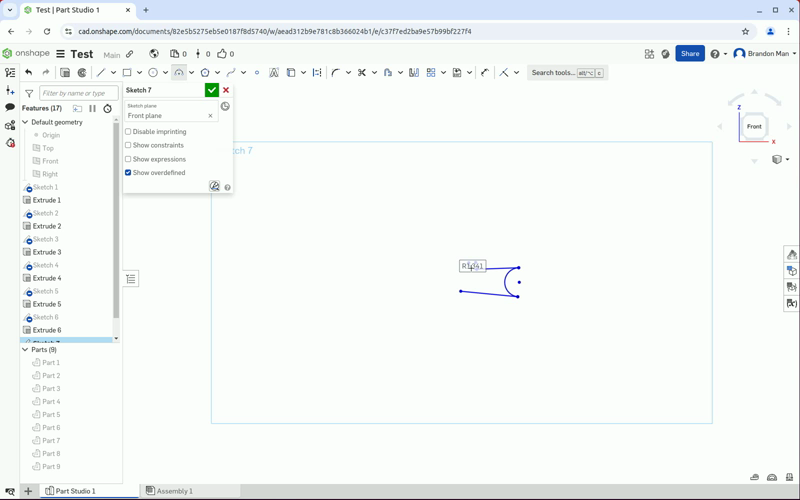
key(l)
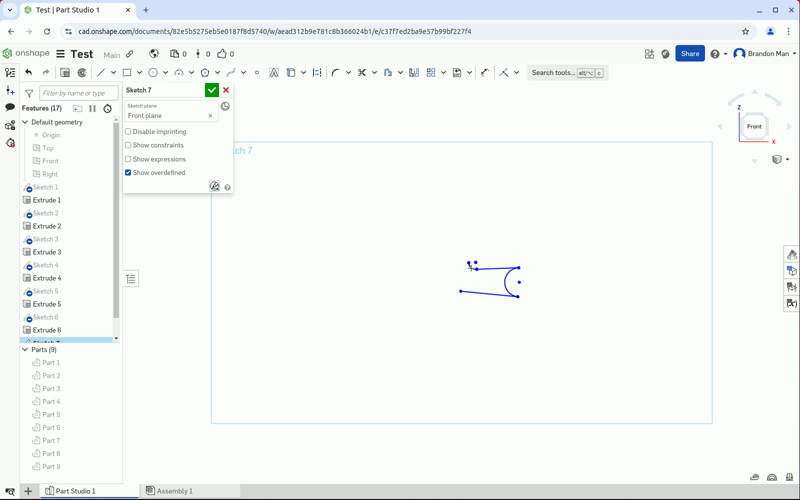
mouse_move(468, 262)
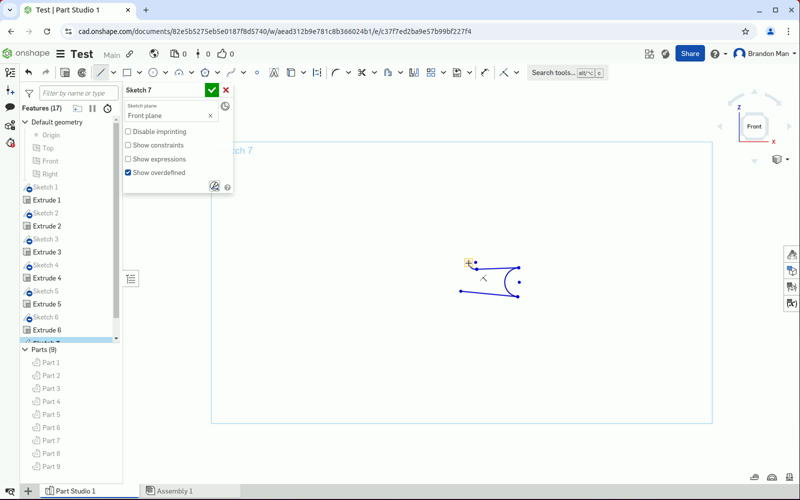
click(468, 262)
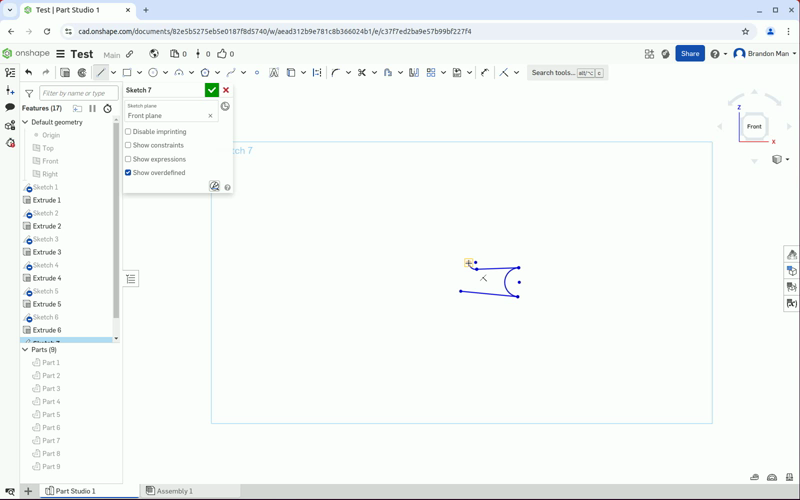
key_down(shift)
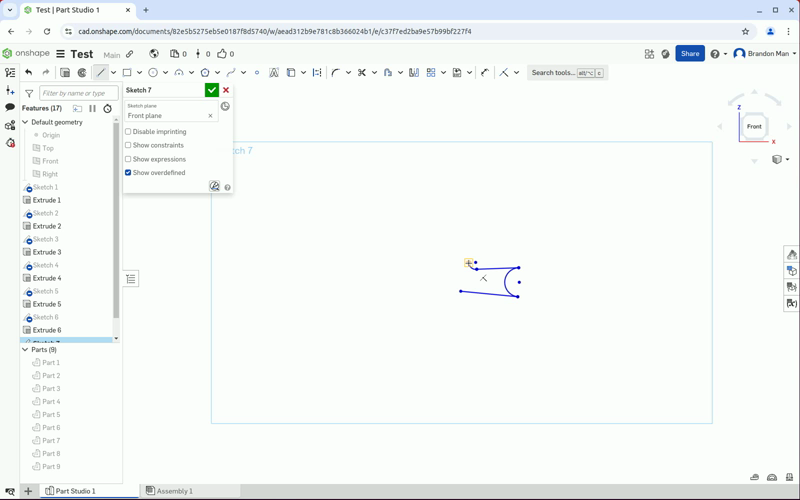
mouse_move(498, 262)
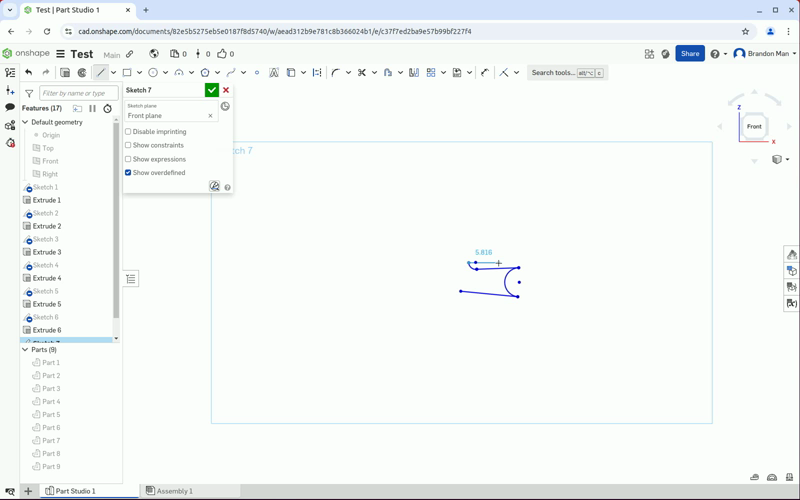
mouse_move(467, 241)
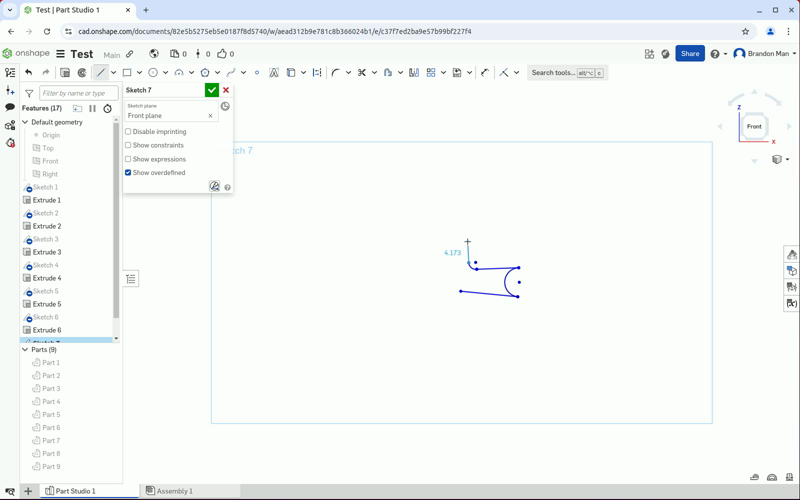
click(467, 241)
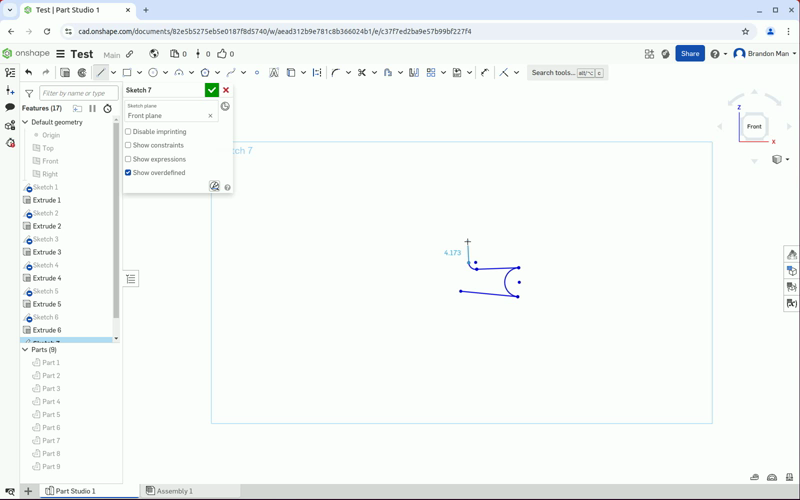
key_up(shift)
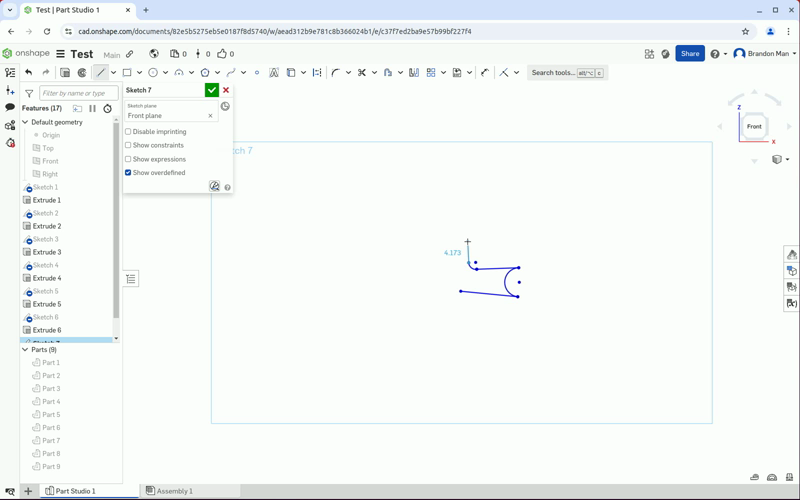
key(esc)
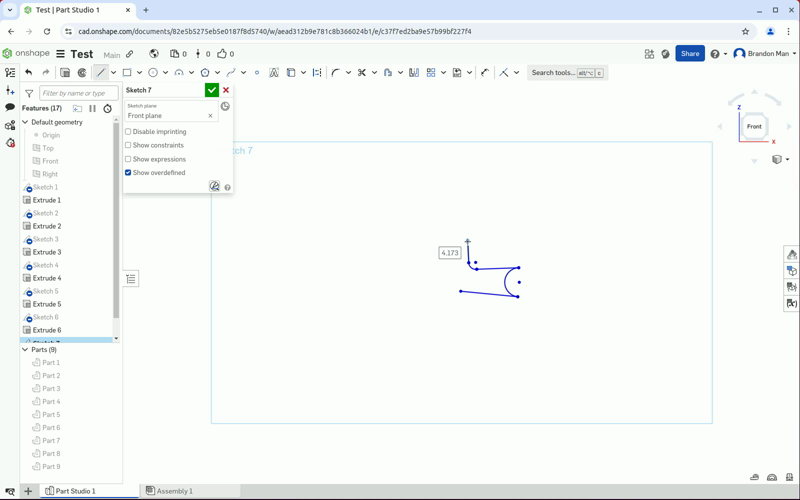
key(a)
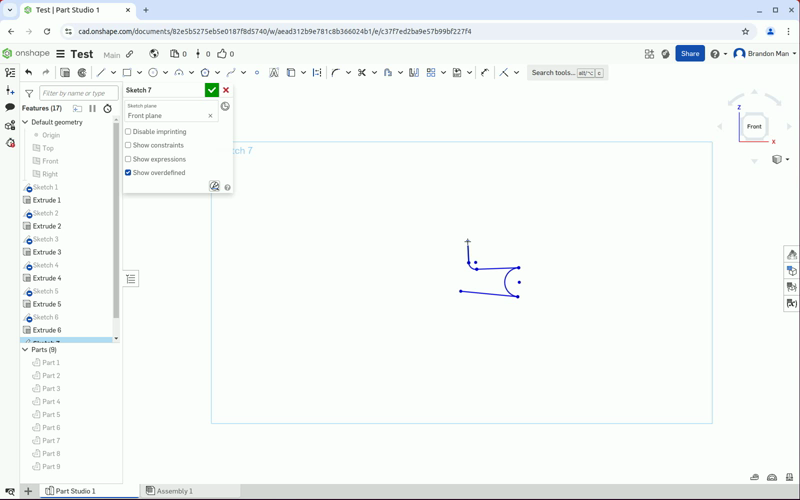
mouse_move(467, 241)
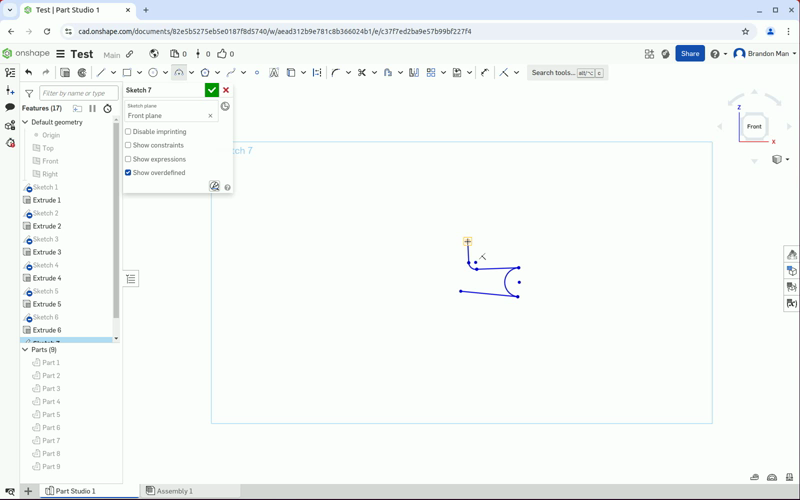
click(467, 241)
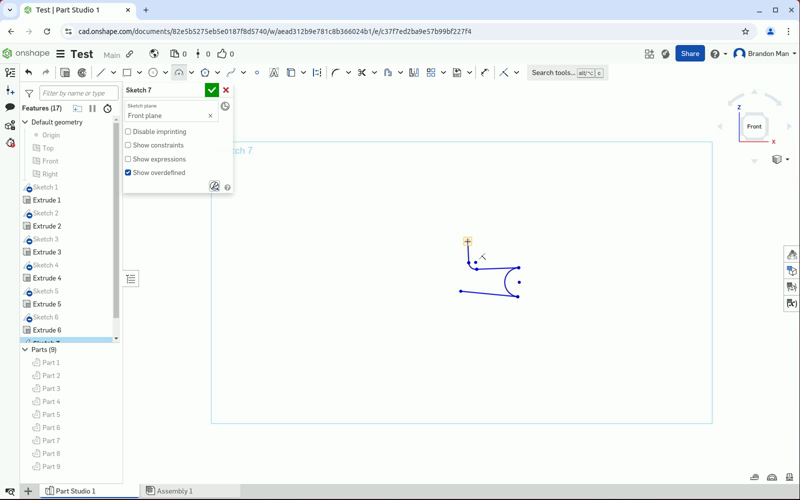
key_down(shift)
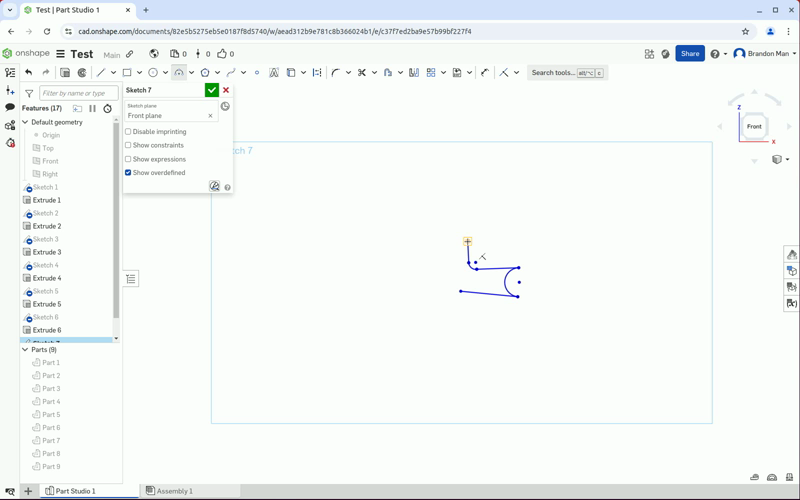
mouse_move(460, 249)
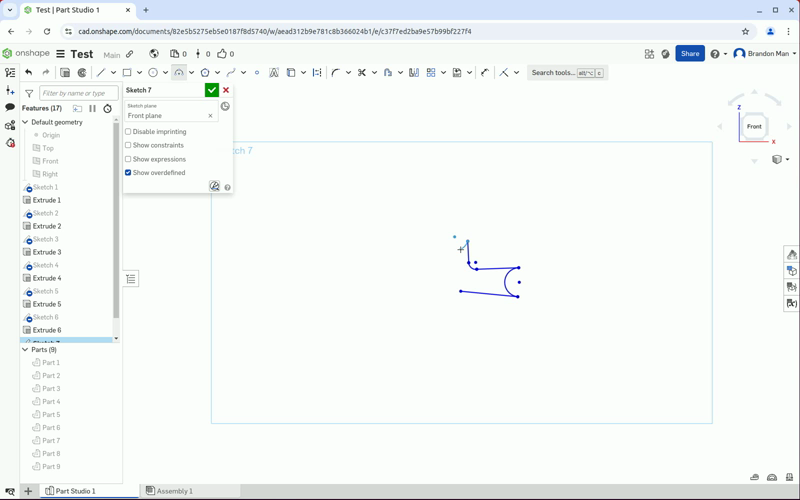
click(460, 249)
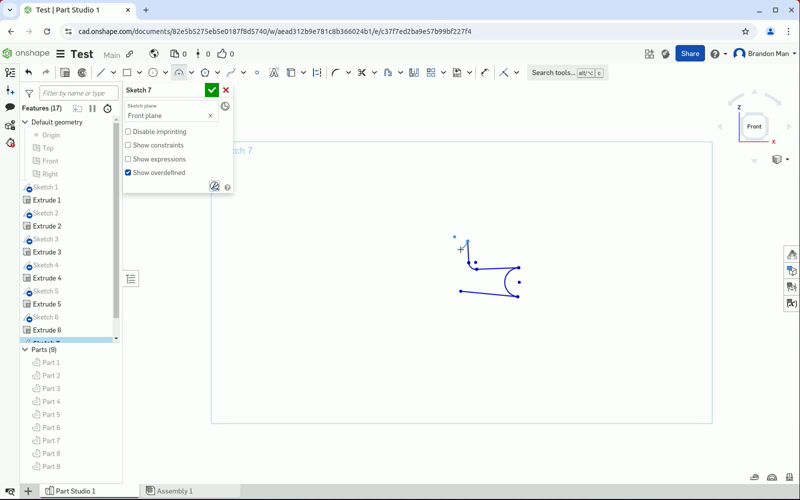
mouse_move(466, 246)
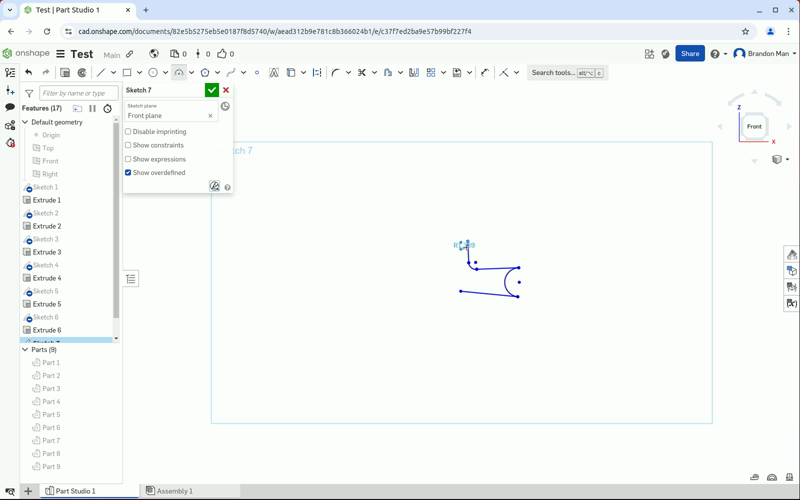
click(466, 246)
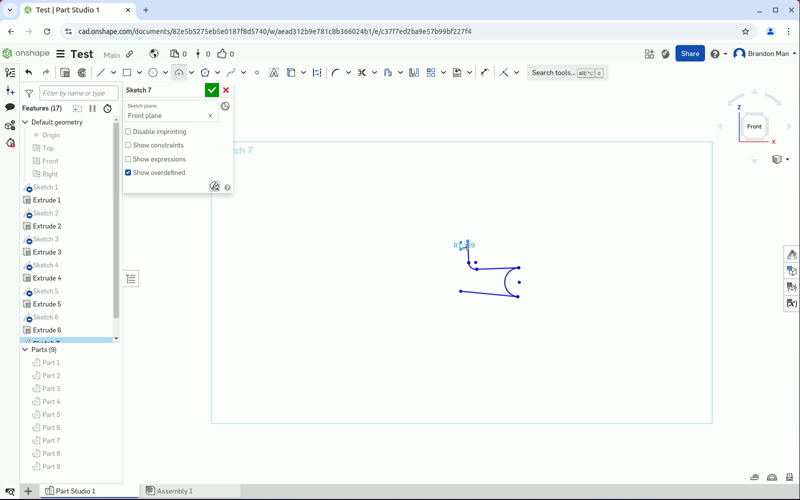
key_up(shift)
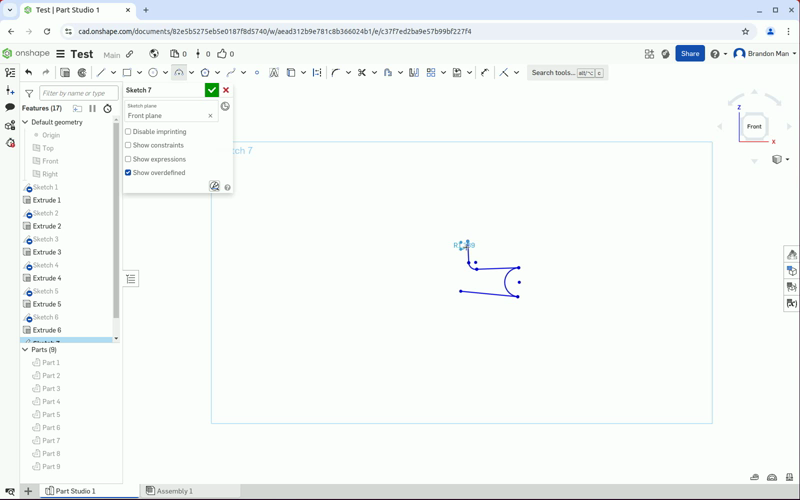
key(esc)
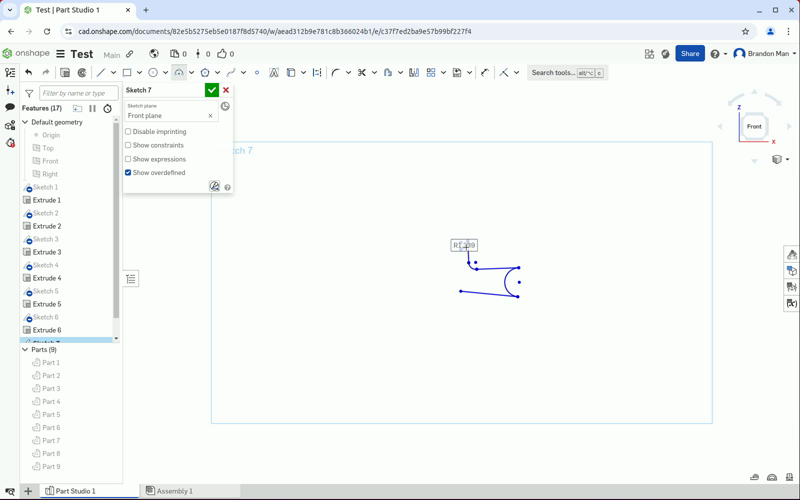
key(l)
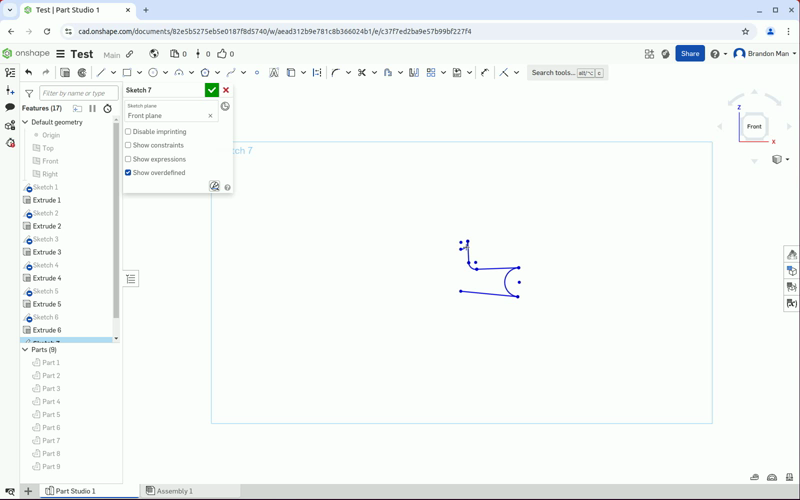
mouse_move(460, 249)
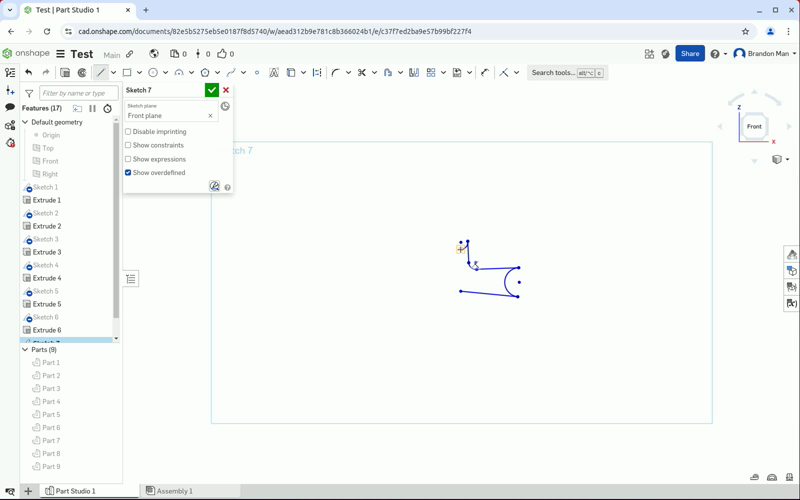
click(460, 249)
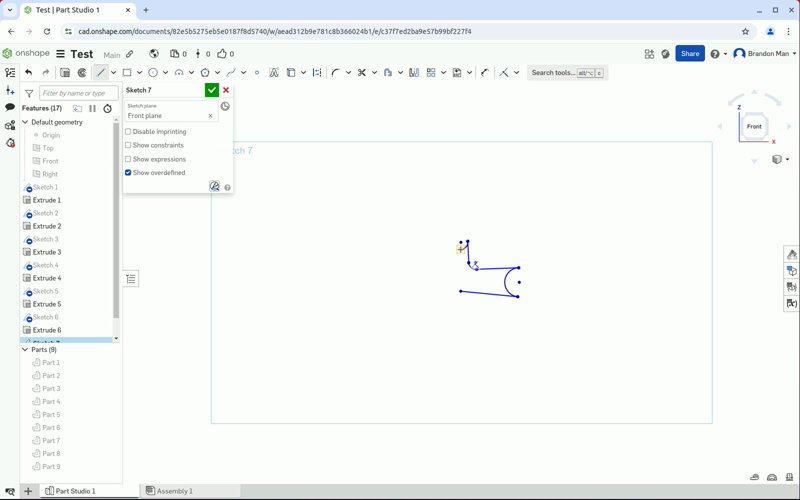
key_down(shift)
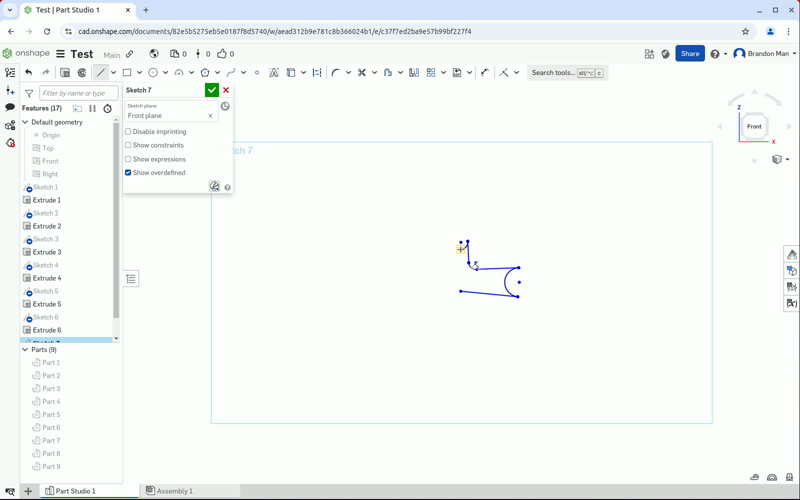
mouse_move(490, 249)
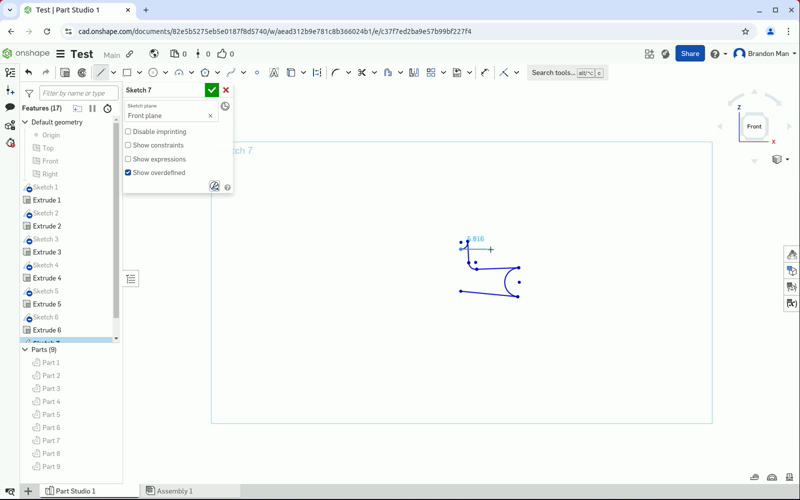
mouse_move(460, 273)
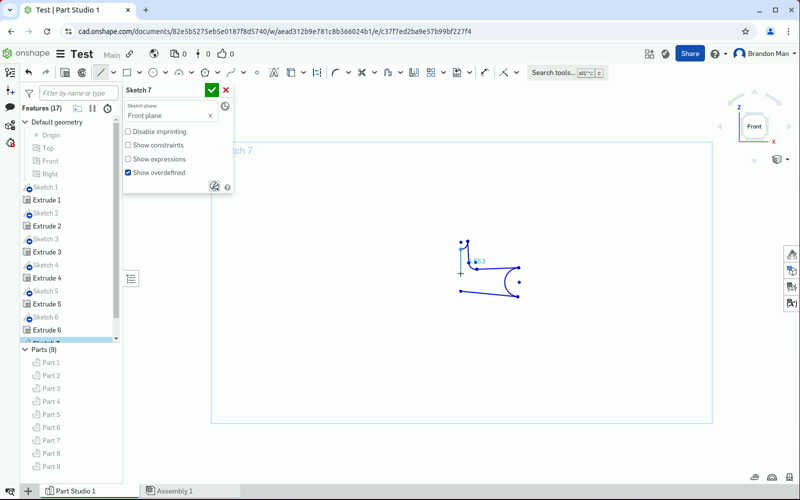
click(460, 273)
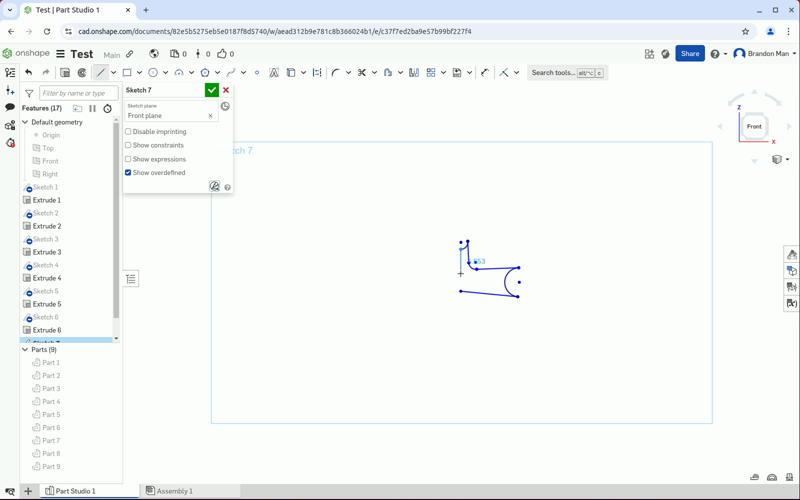
key_up(shift)
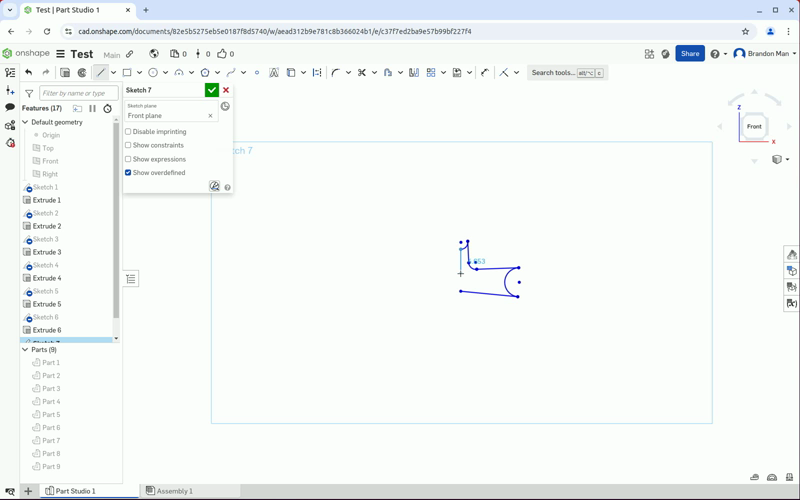
key(esc)
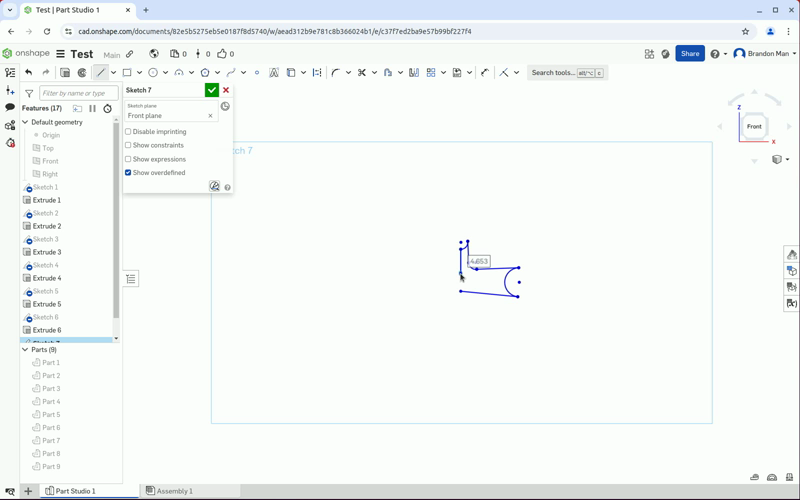
key(a)
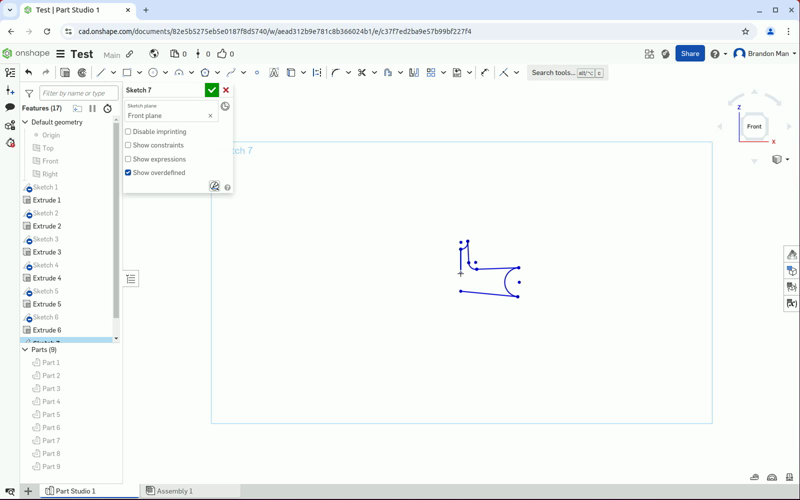
mouse_move(460, 273)
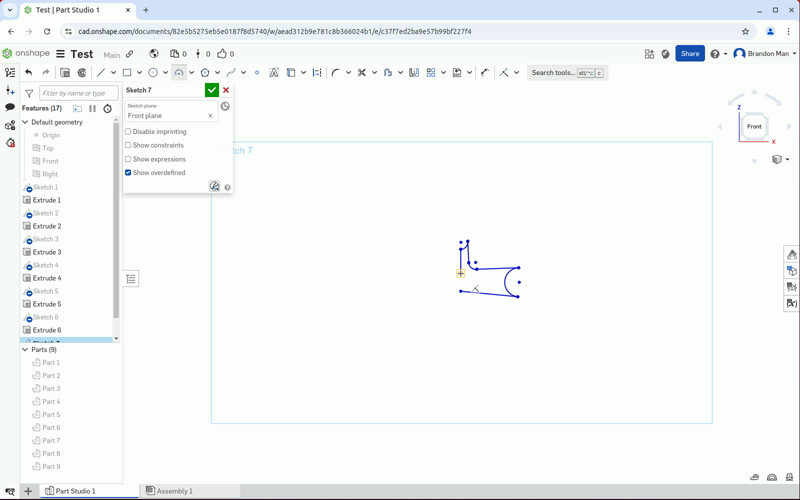
click(460, 273)
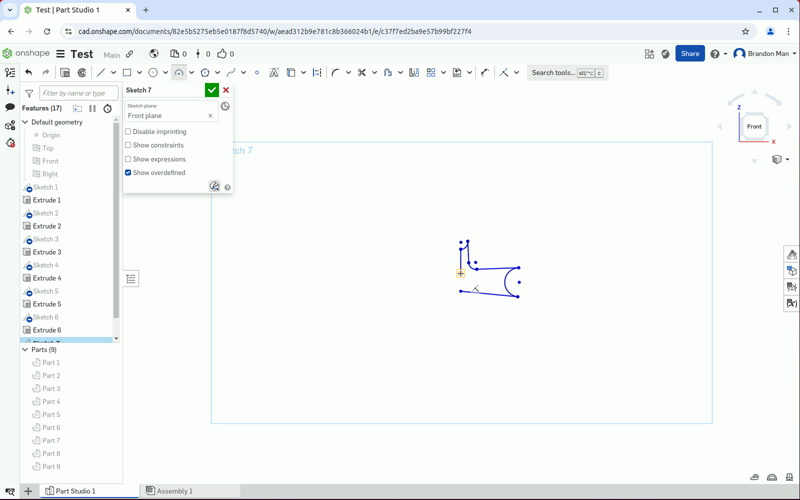
mouse_move(460, 291)
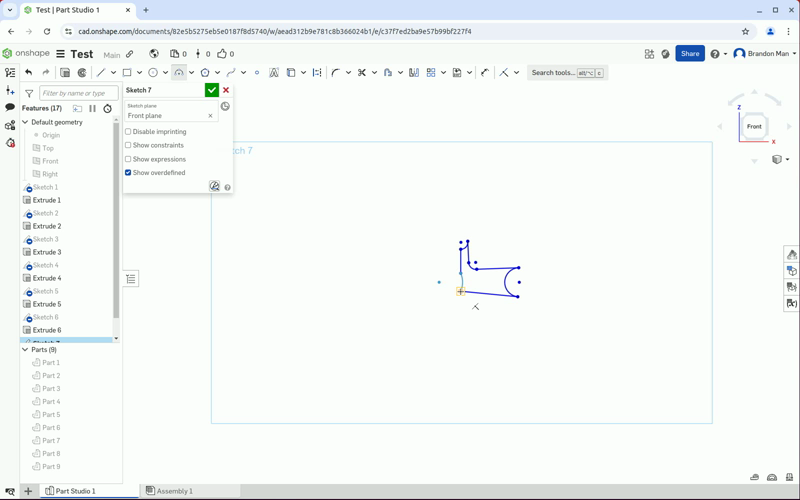
click(460, 291)
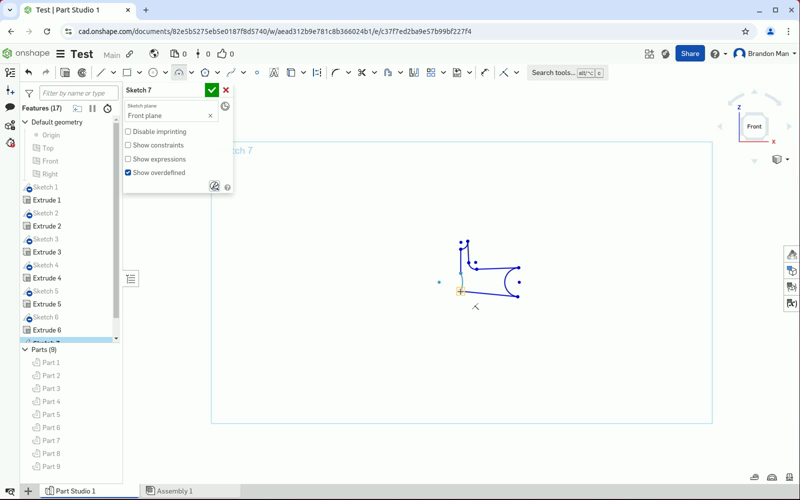
key_down(shift)
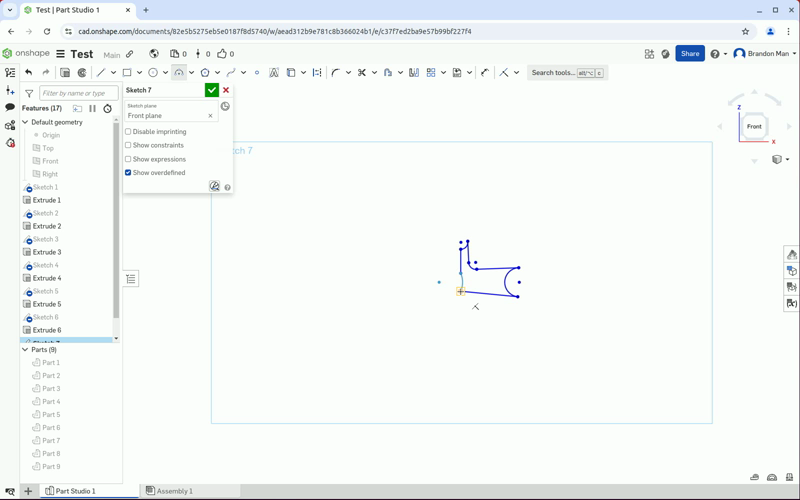
mouse_move(469, 282)
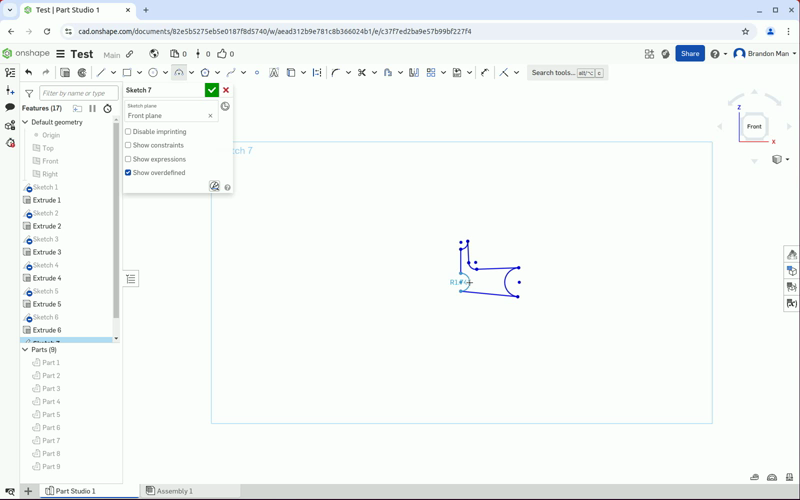
click(469, 282)
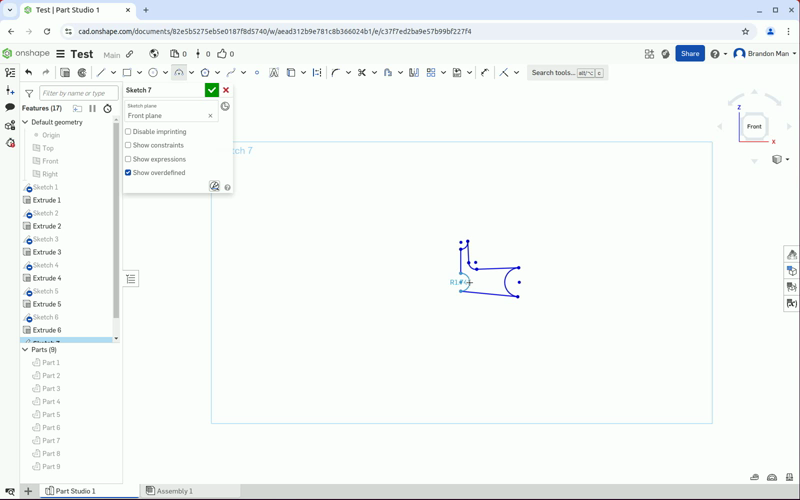
key_up(shift)
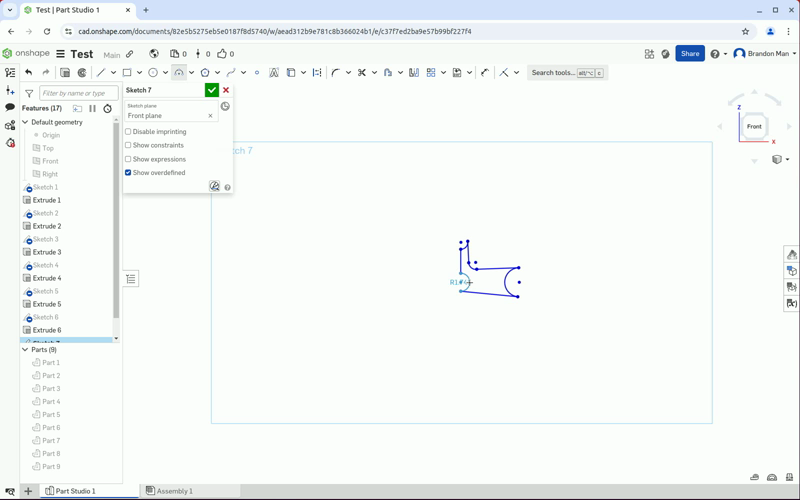
key(esc)
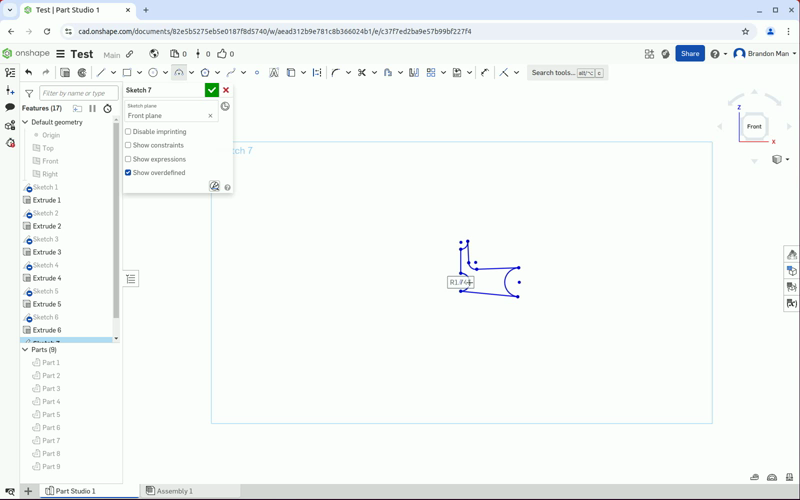
mouse_move(494, 289)
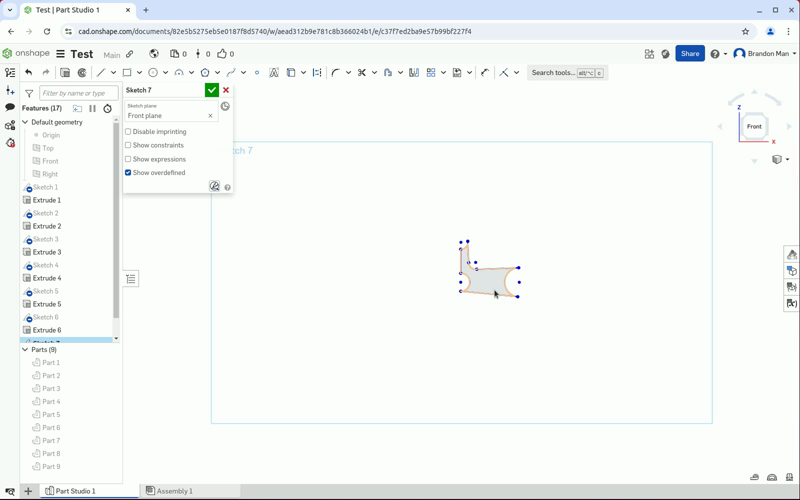
scroll(6)
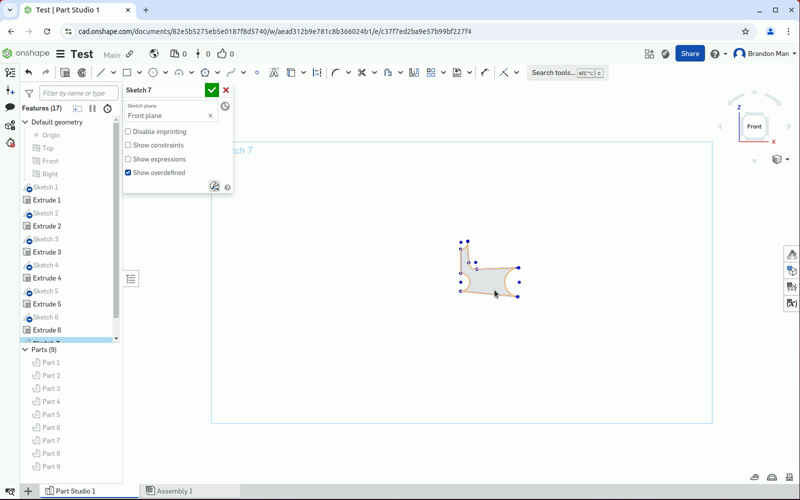
scroll(6)
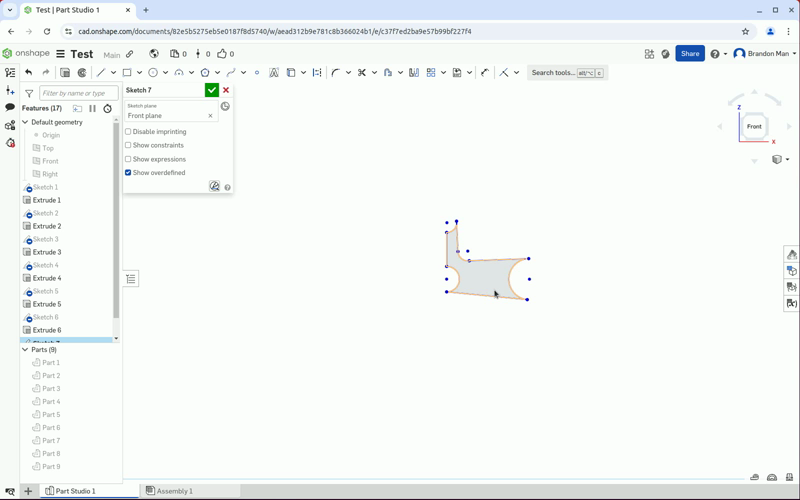
scroll(6)
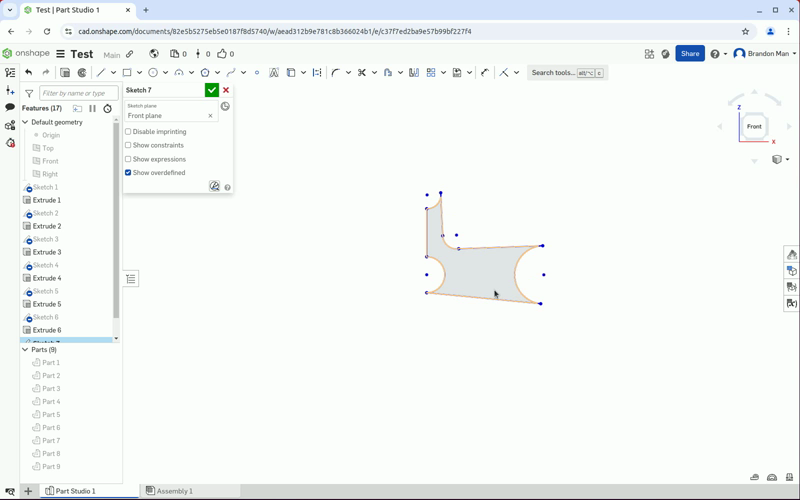
scroll(6)
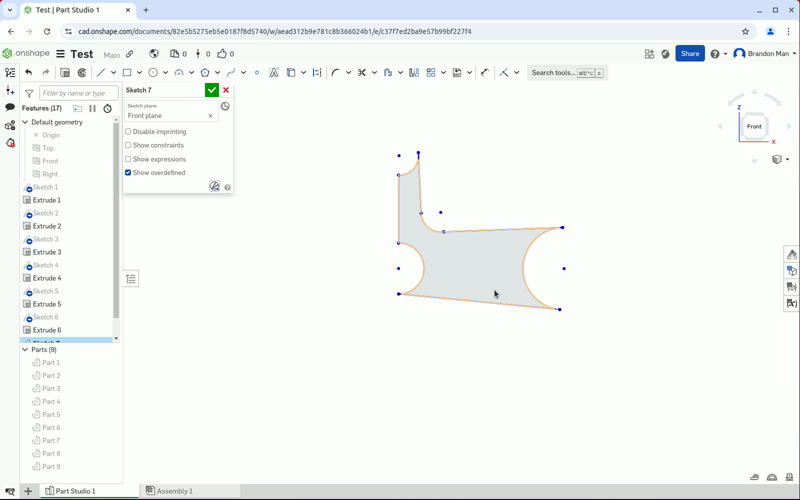
scroll(6)
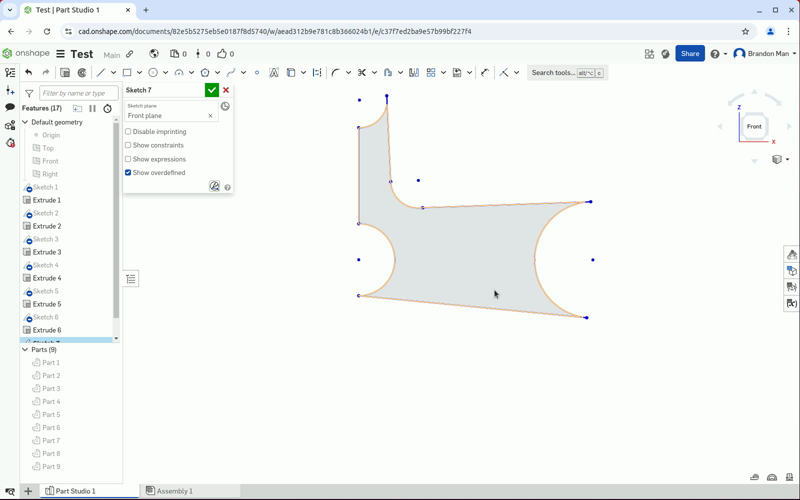
scroll(6)
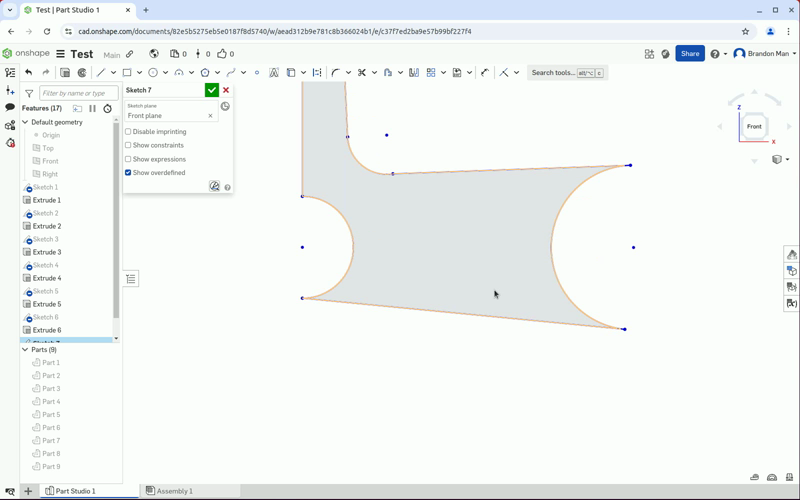
scroll(6)
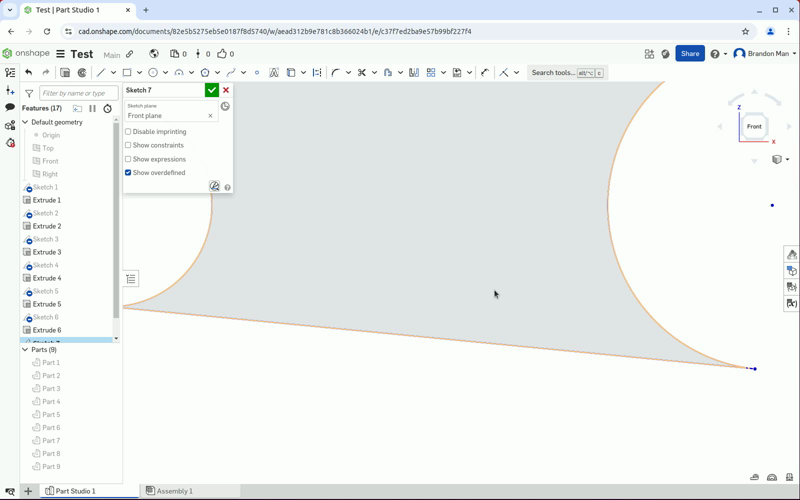
click(494, 289)
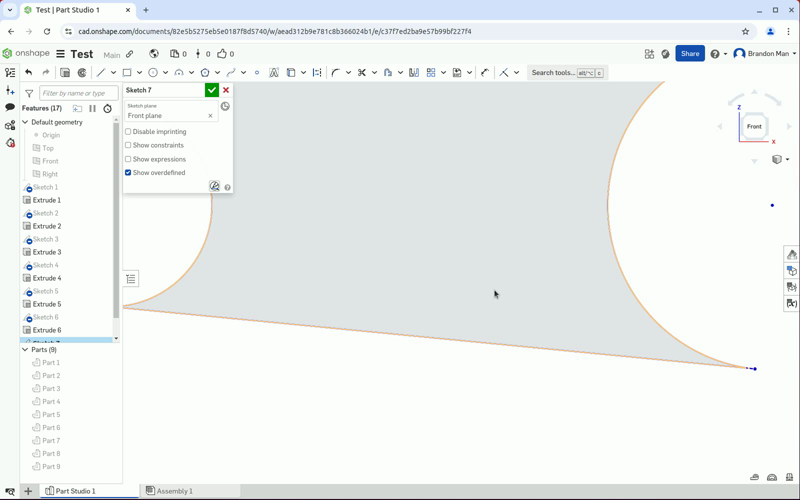
scroll(-6)
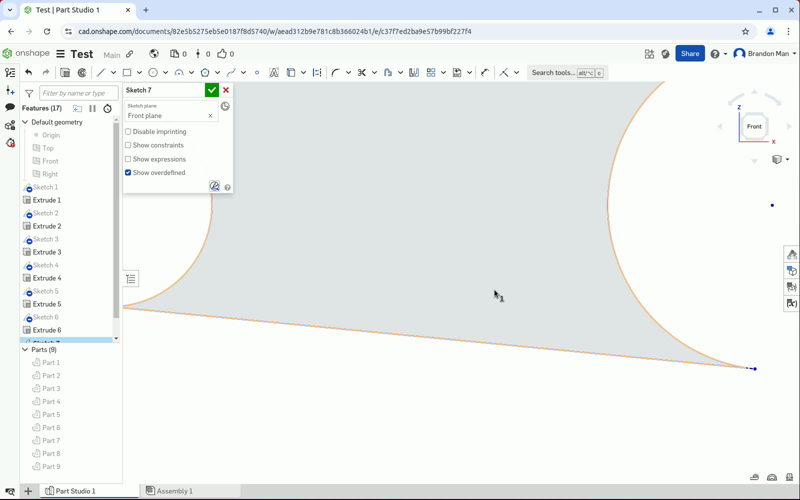
scroll(-6)
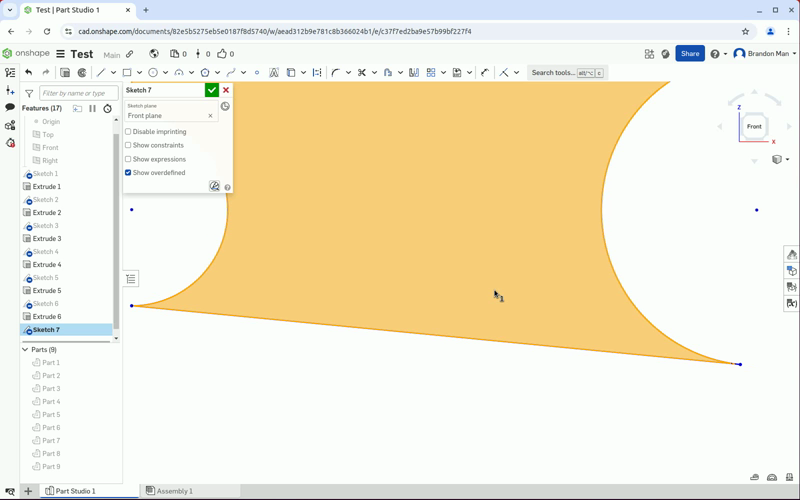
scroll(-6)
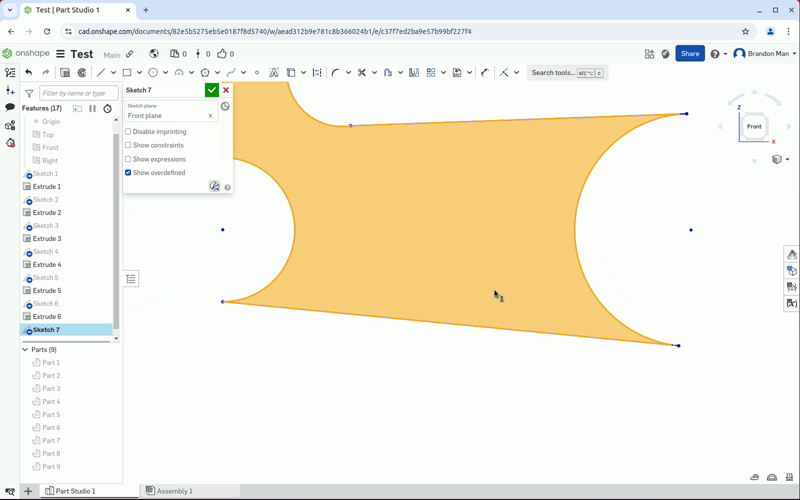
scroll(-6)
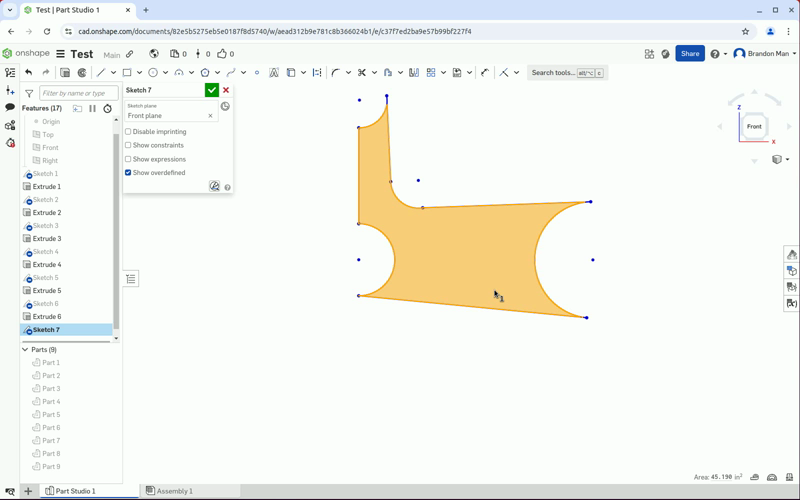
scroll(-6)
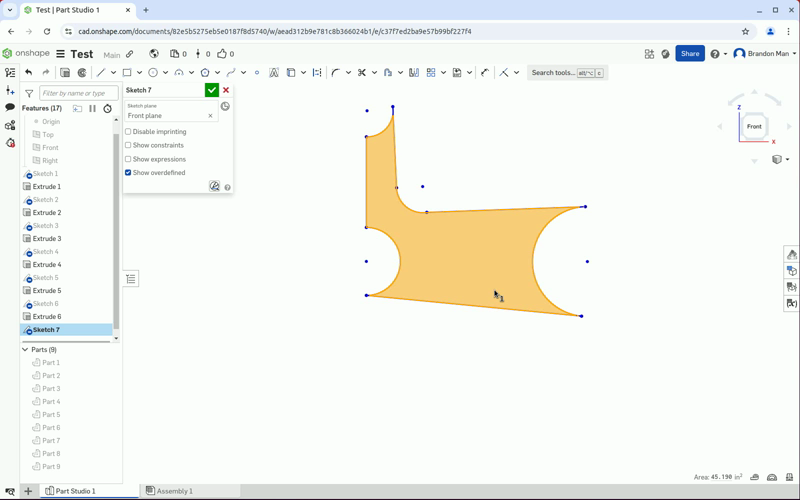
scroll(-6)
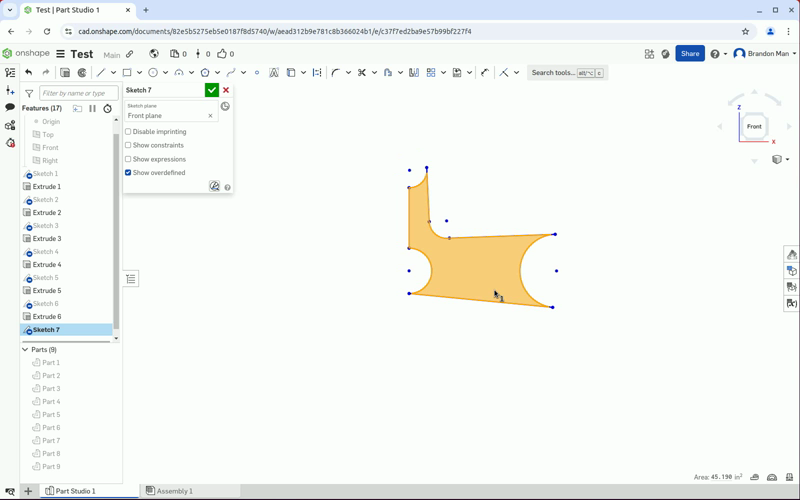
scroll(-6)
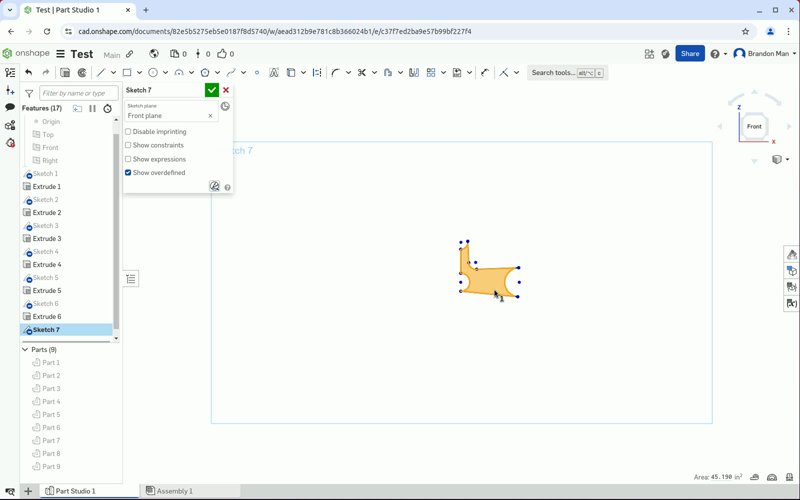
mouse_move(73, 352)
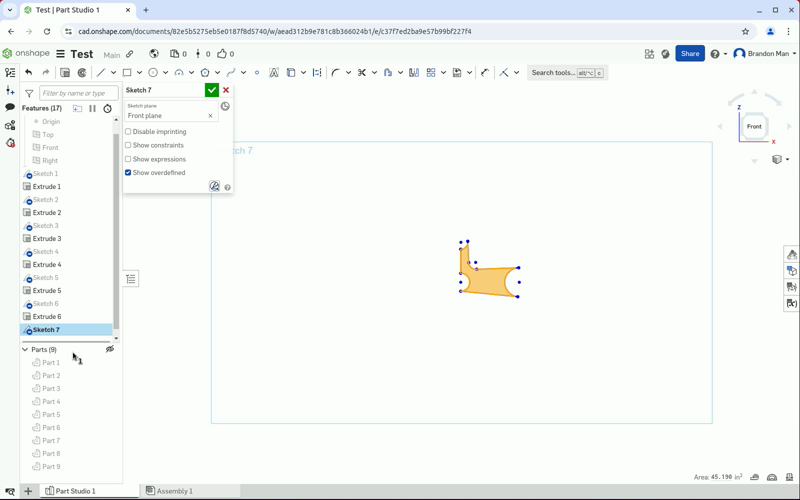
key(shift+y)
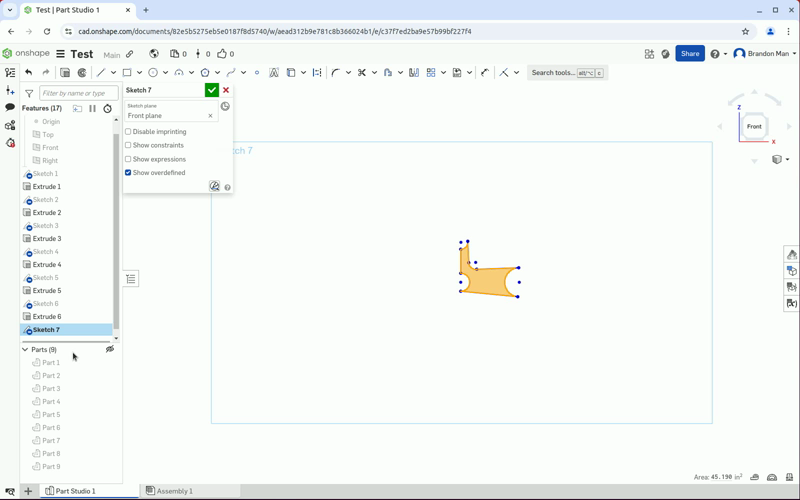
key(shift+e)
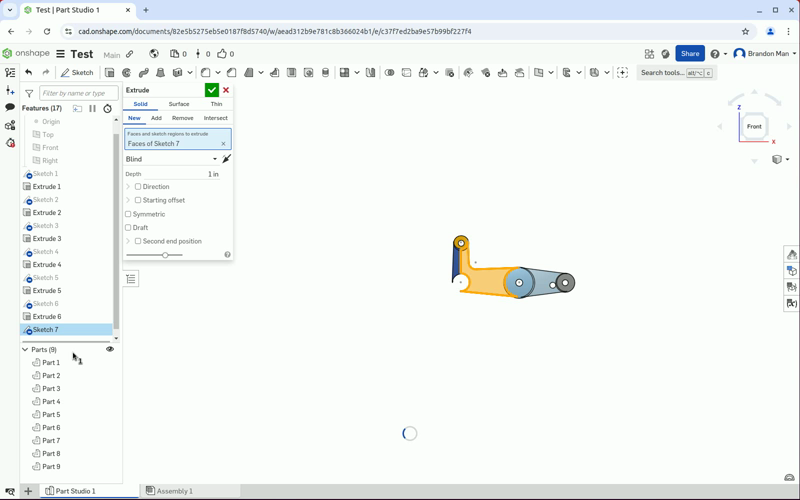
mouse_move(143, 106)
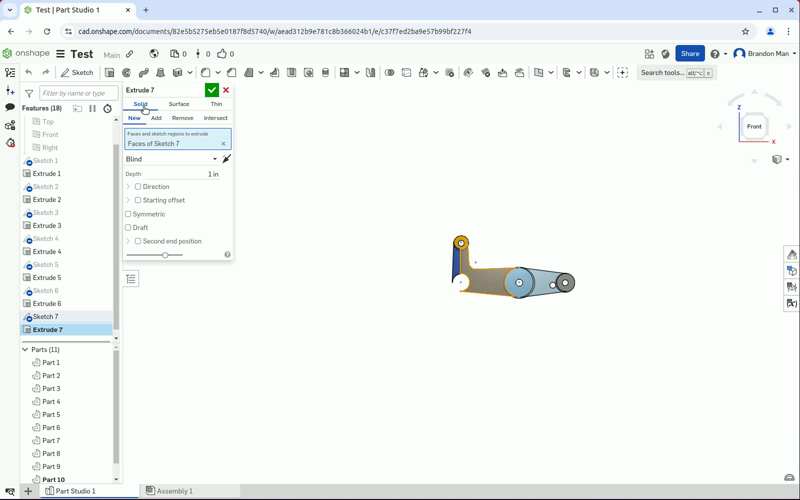
click(143, 106)
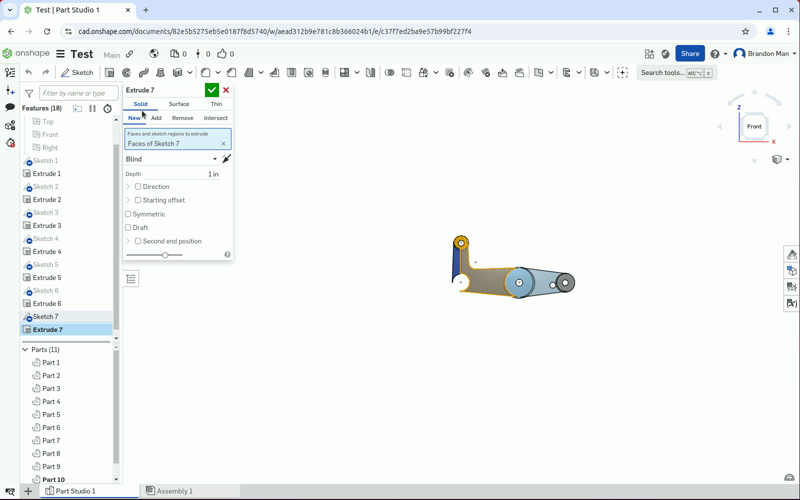
mouse_move(137, 120)
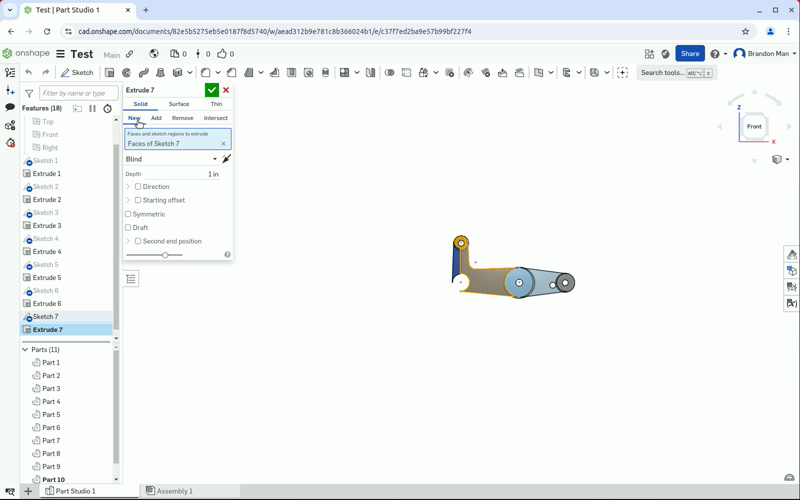
click(137, 120)
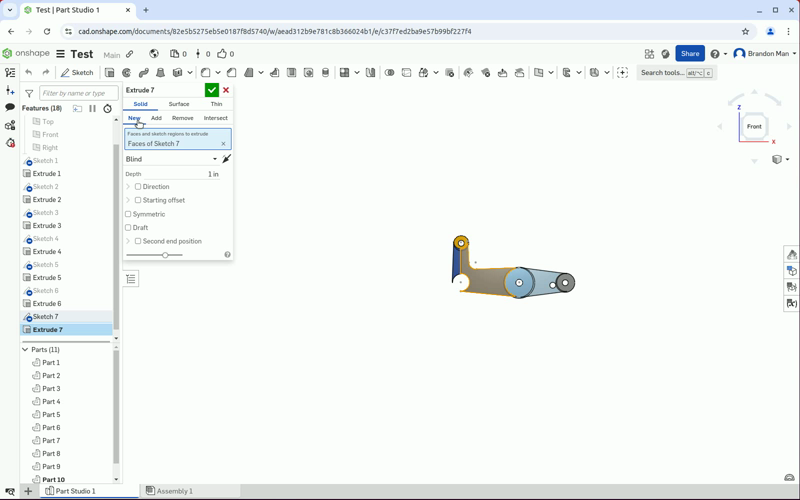
key(tab, 4)
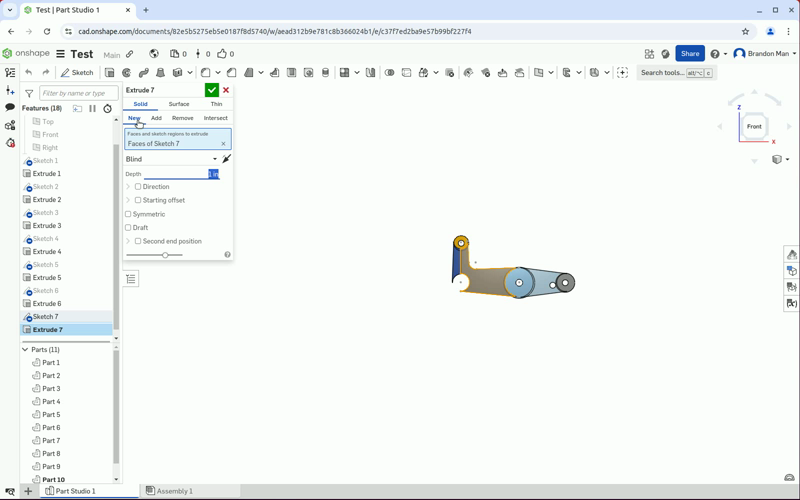
text(0.481)
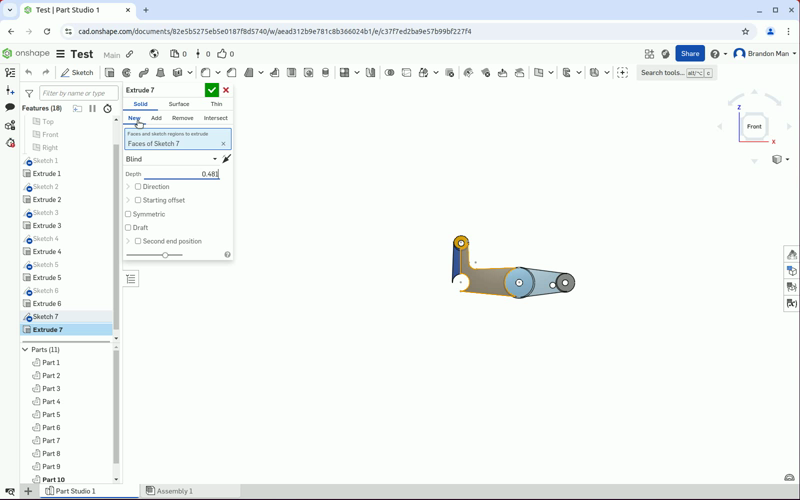
key(enter)
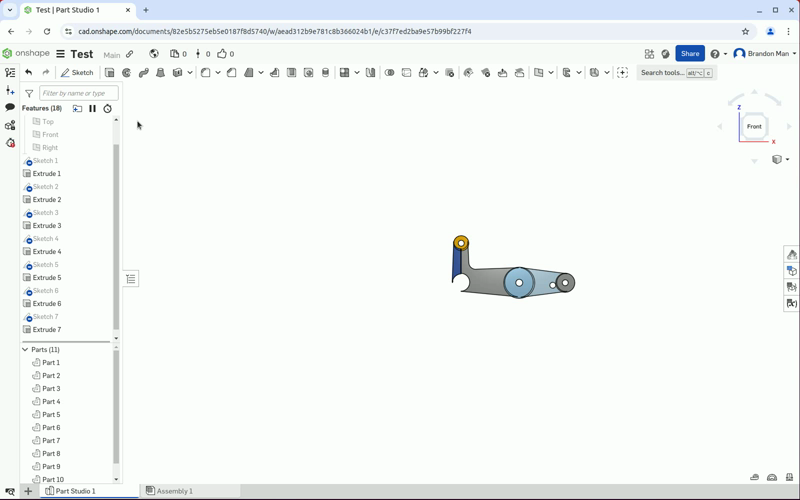
key(shift+h)
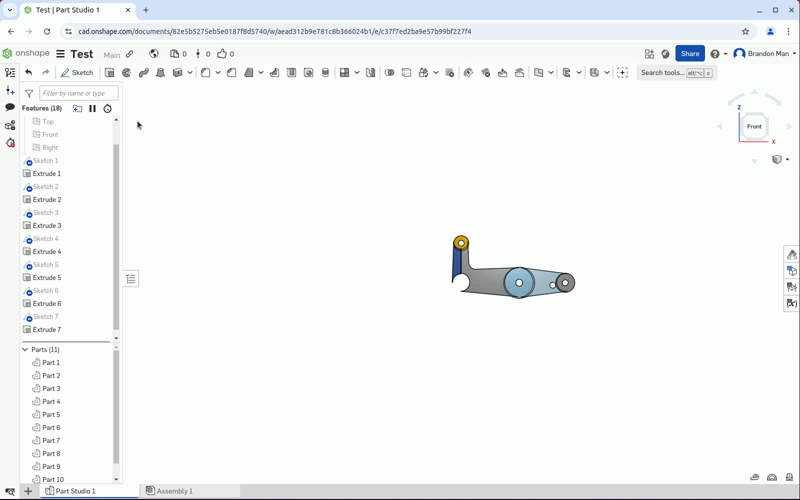
key(shift+h)
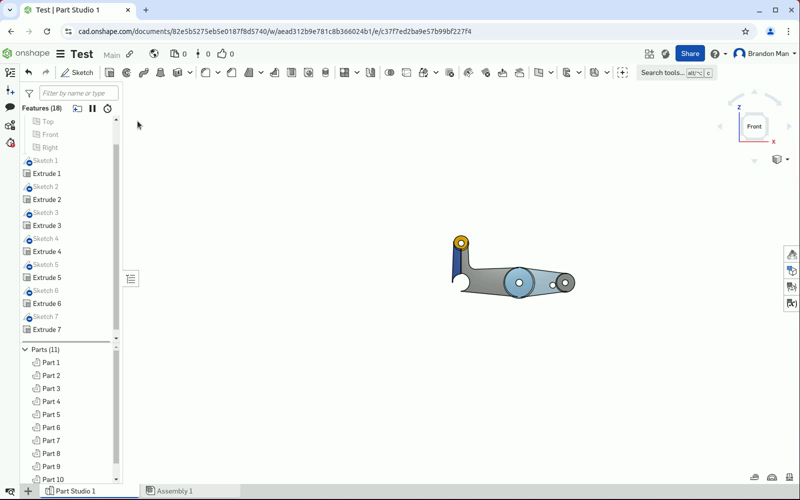
mouse_move(69, 163)
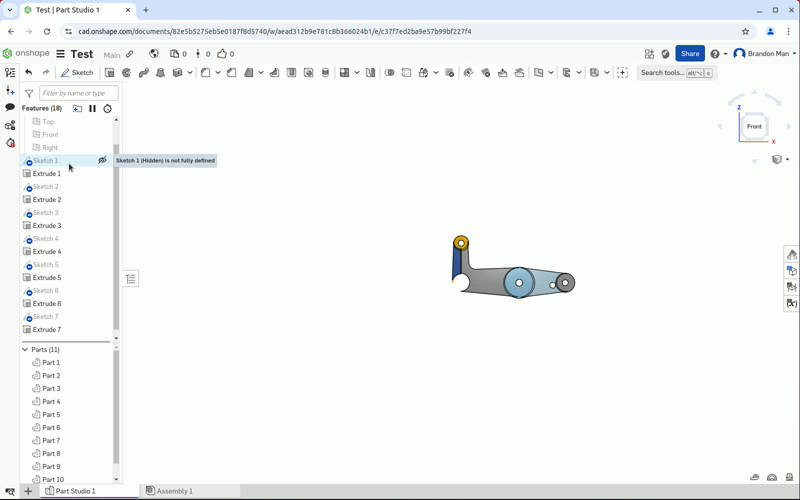
click(69, 163)
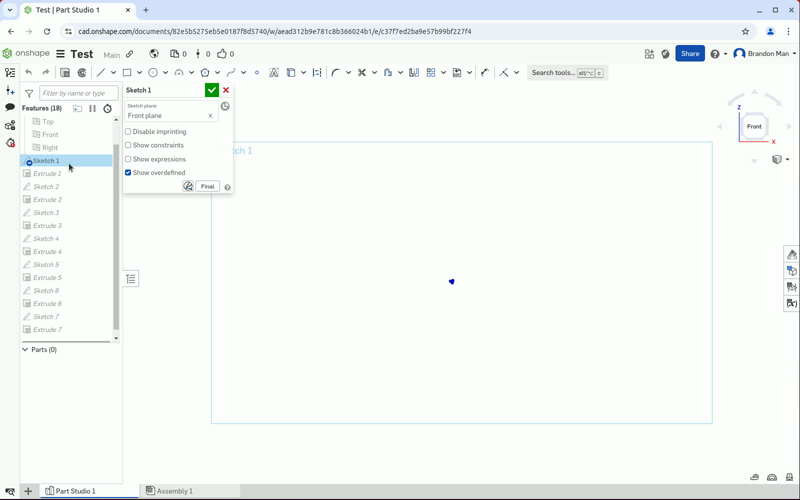
mouse_move(229, 92)
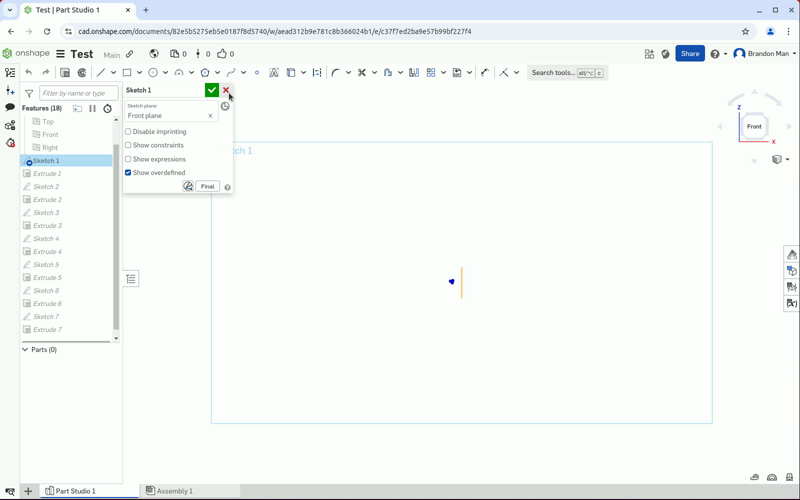
click(229, 92)
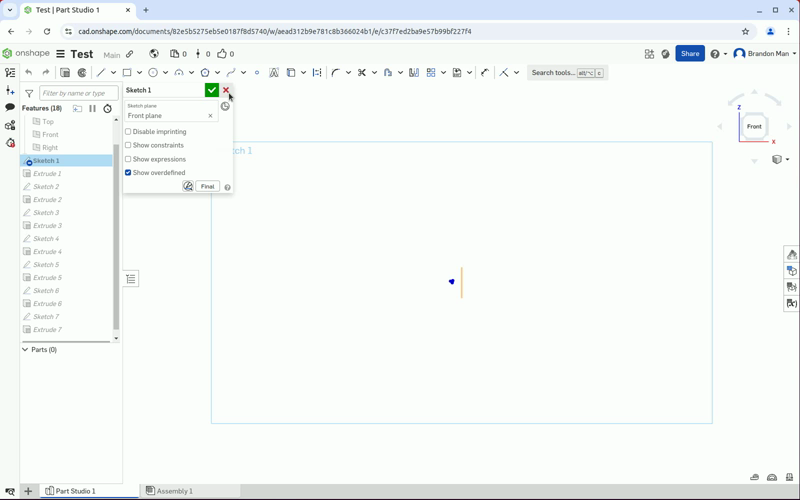
key(shift+s)
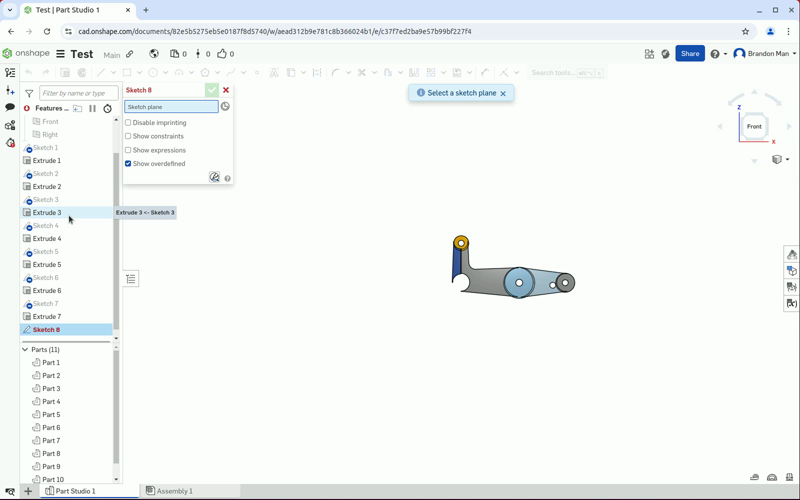
scroll(3)
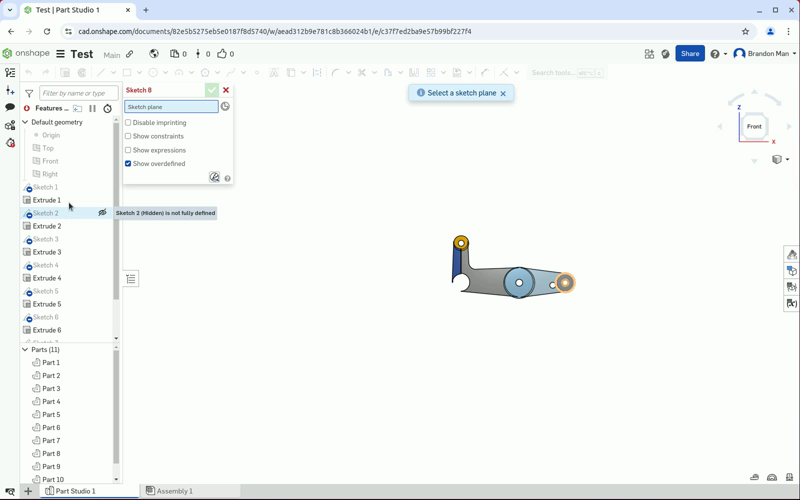
mouse_move(69, 163)
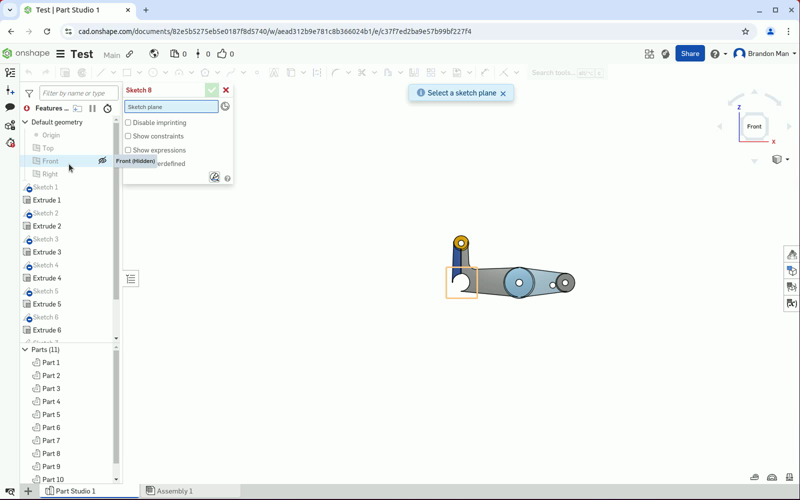
click(69, 163)
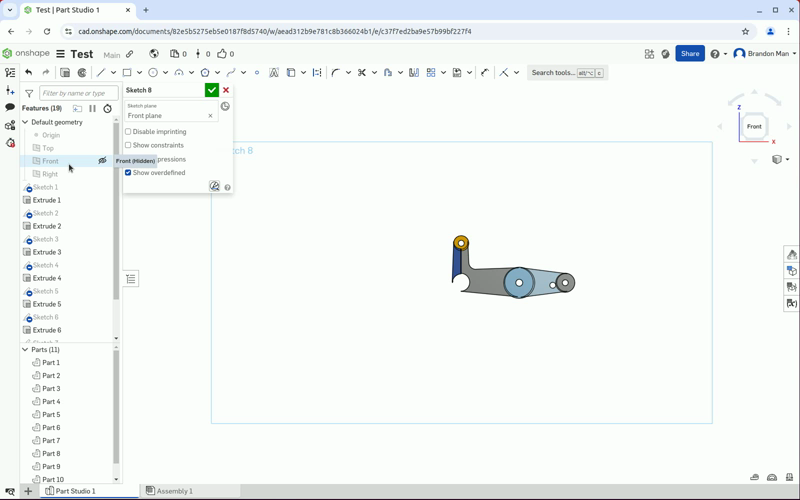
mouse_move(69, 352)
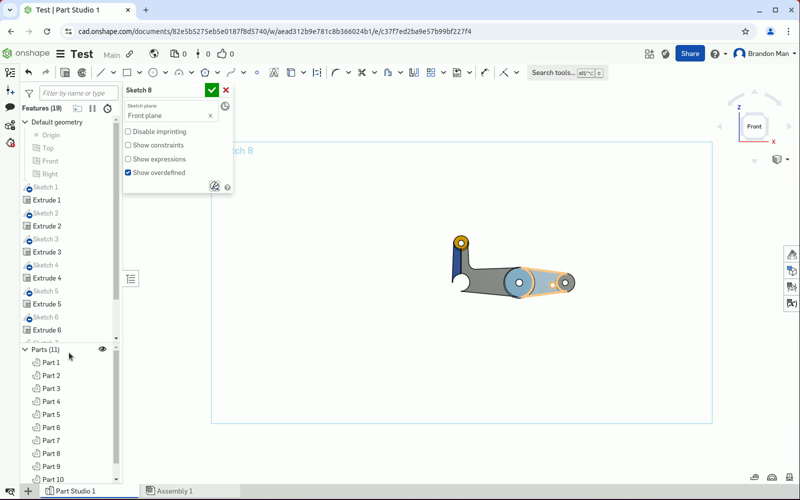
key(y)
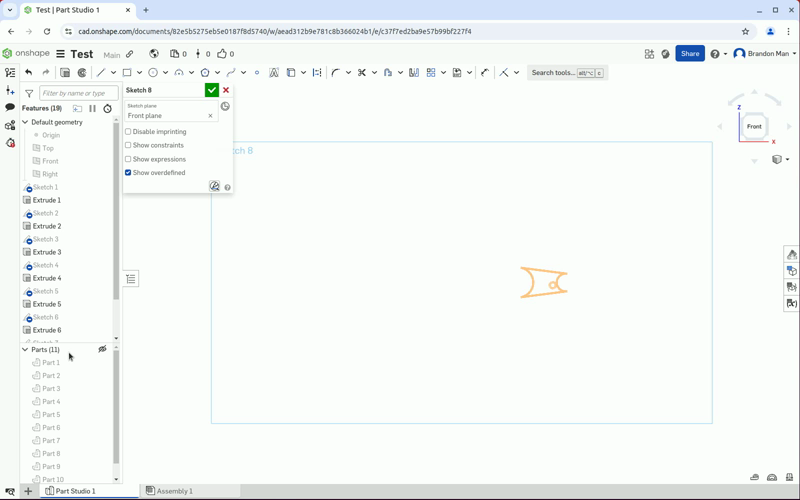
key(a)
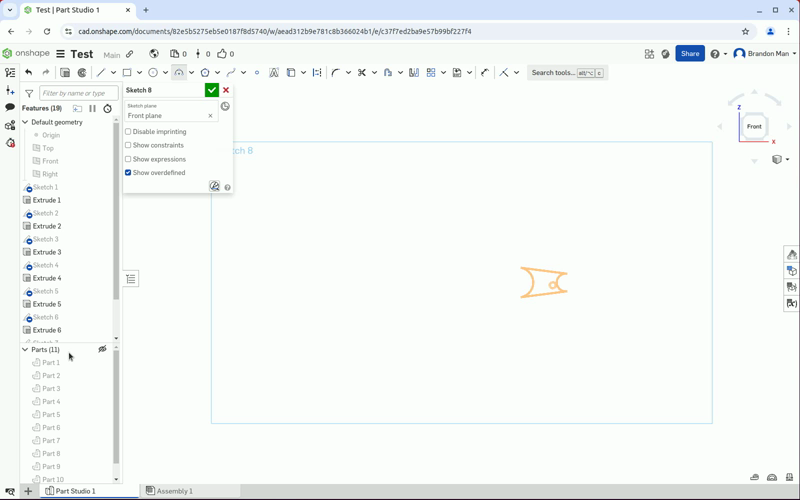
key_down(shift)
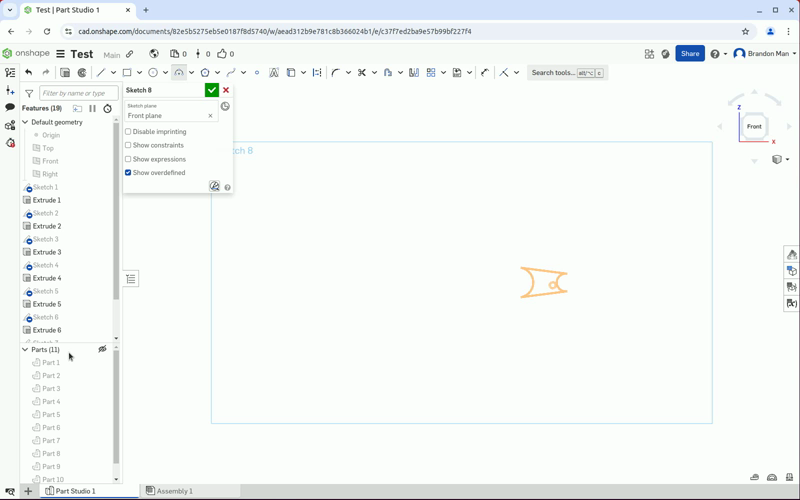
mouse_move(452, 282)
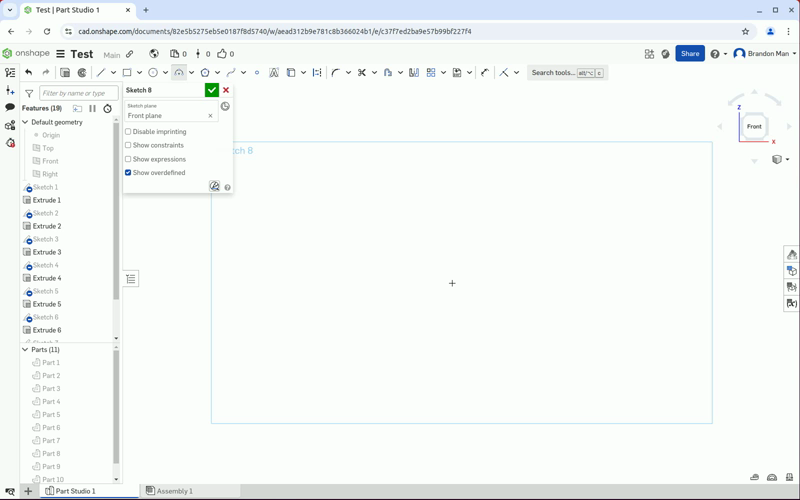
click(452, 282)
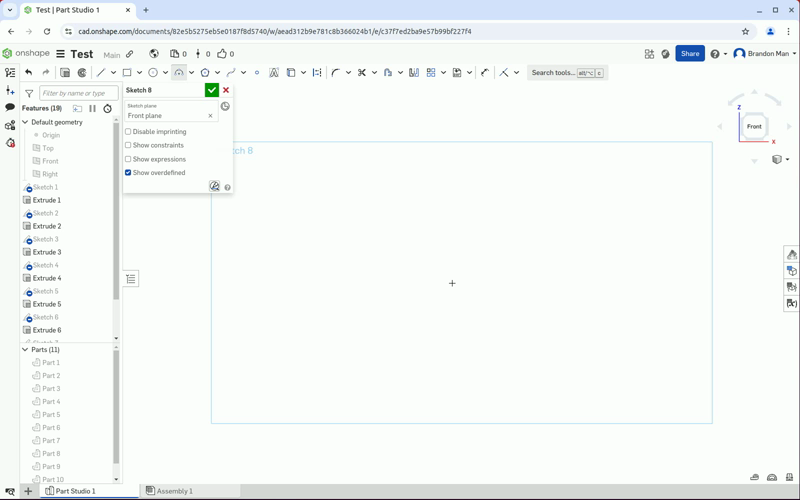
key_up(shift)
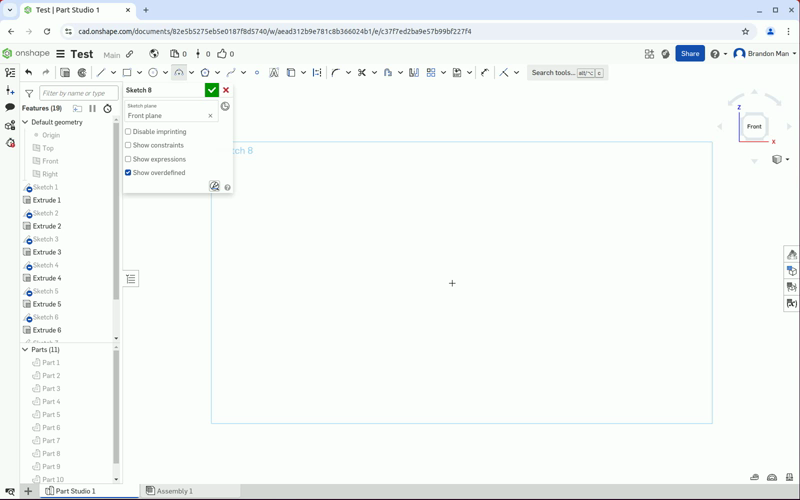
key_down(shift)
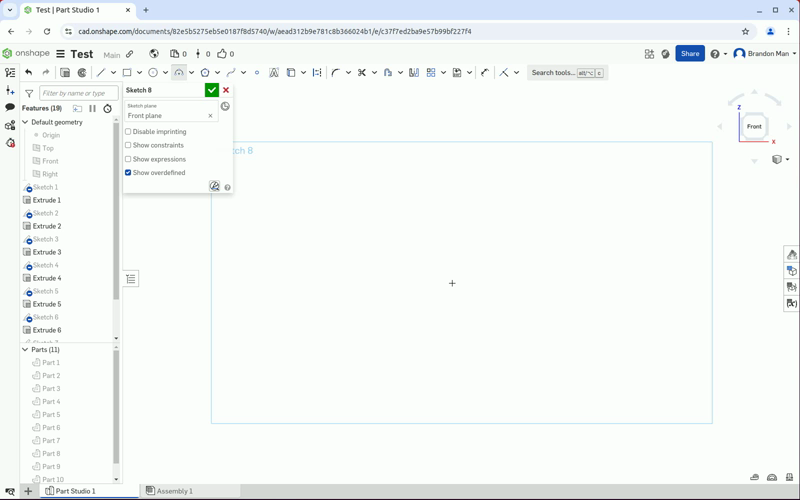
mouse_move(452, 282)
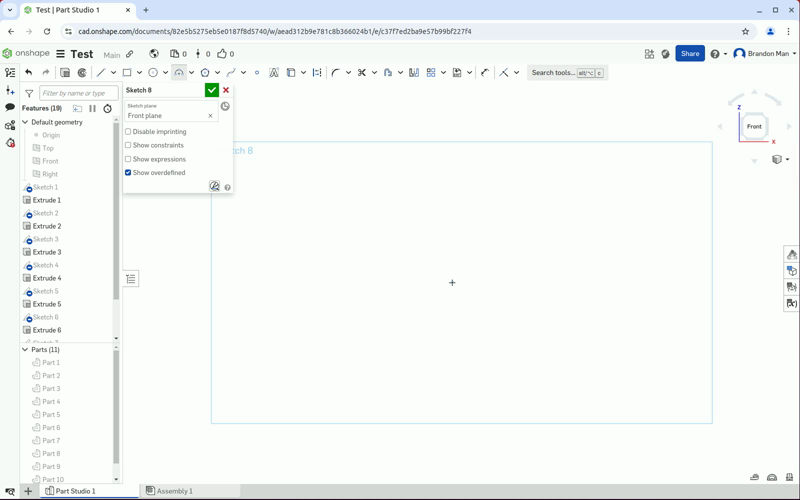
scroll(6)
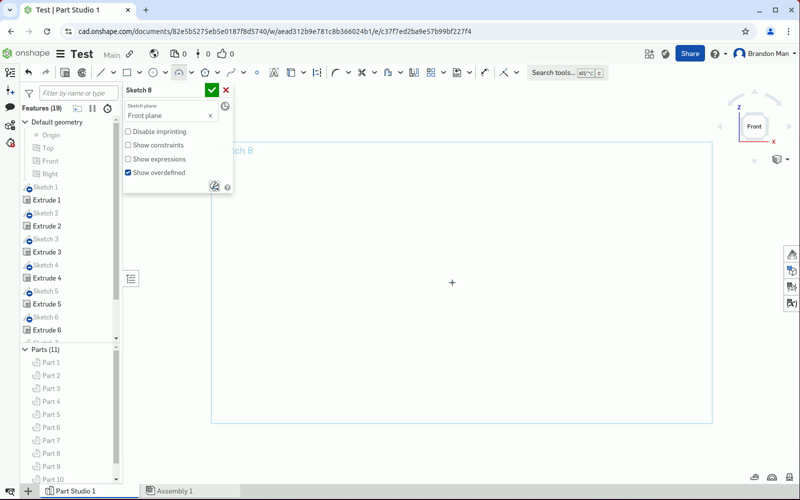
scroll(6)
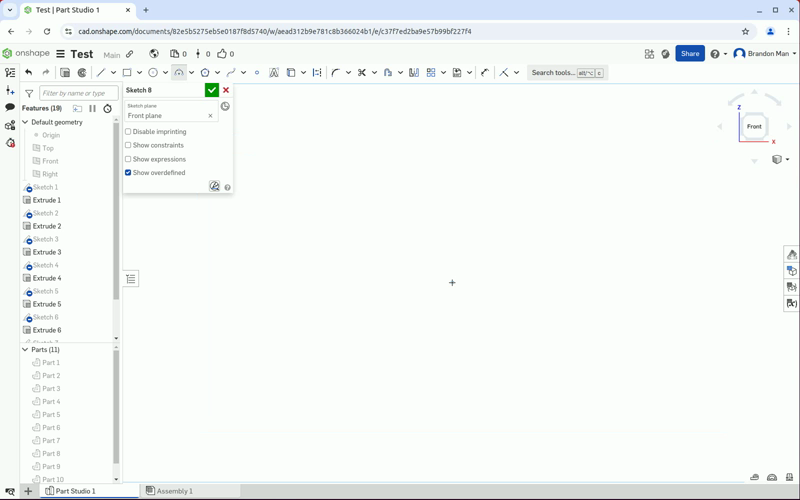
scroll(6)
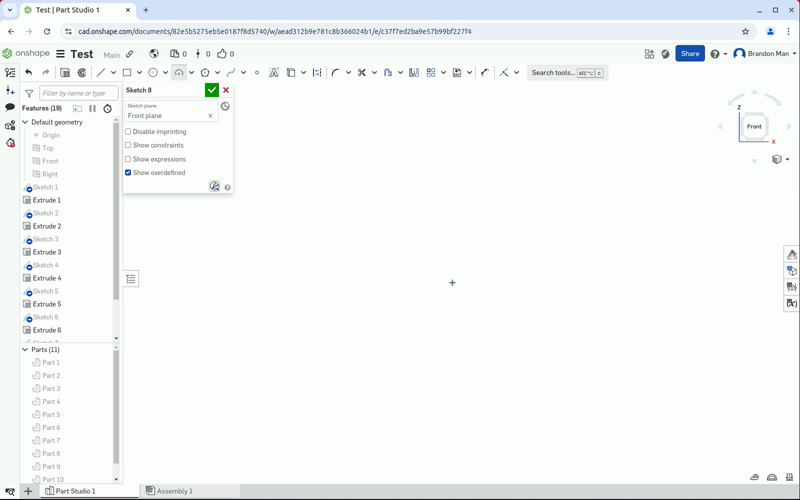
scroll(6)
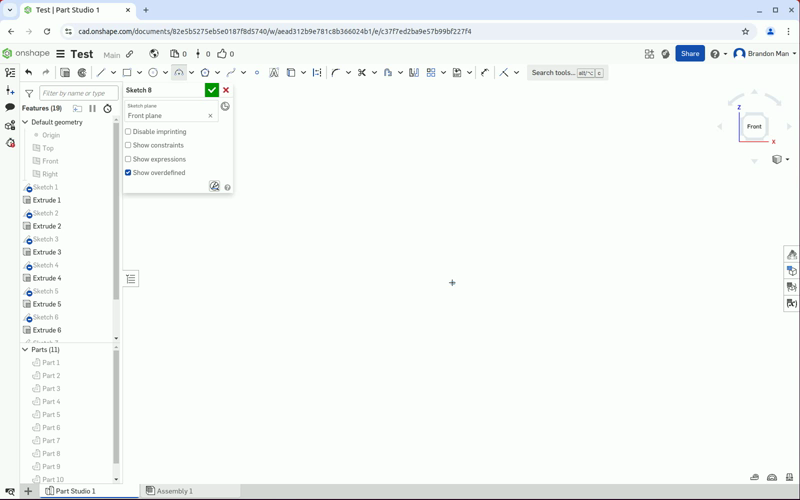
scroll(6)
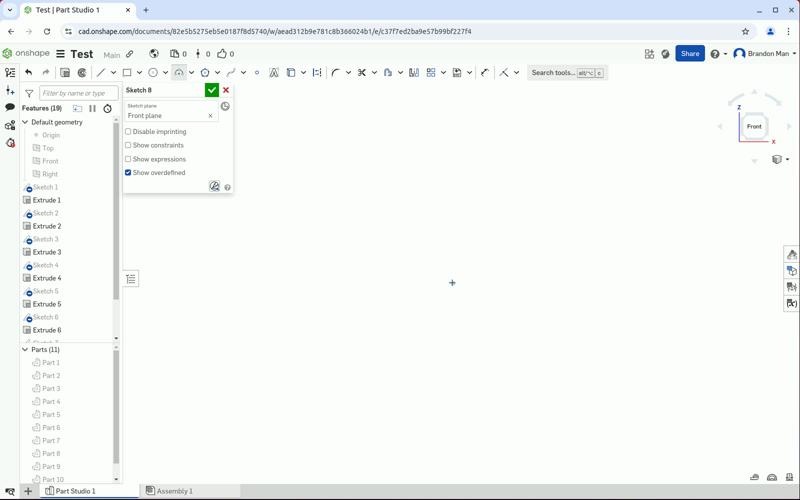
scroll(6)
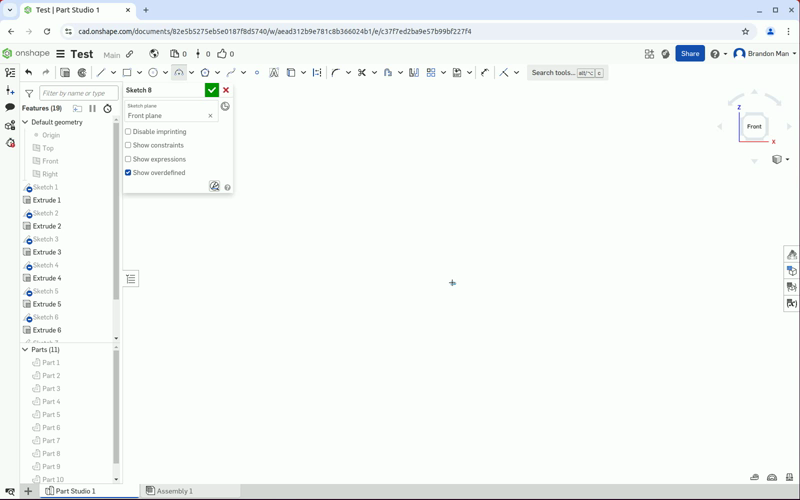
scroll(6)
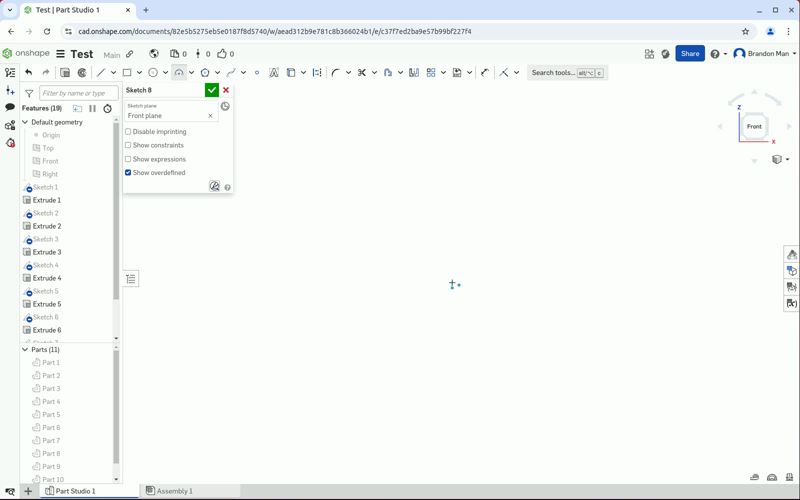
click(452, 282)
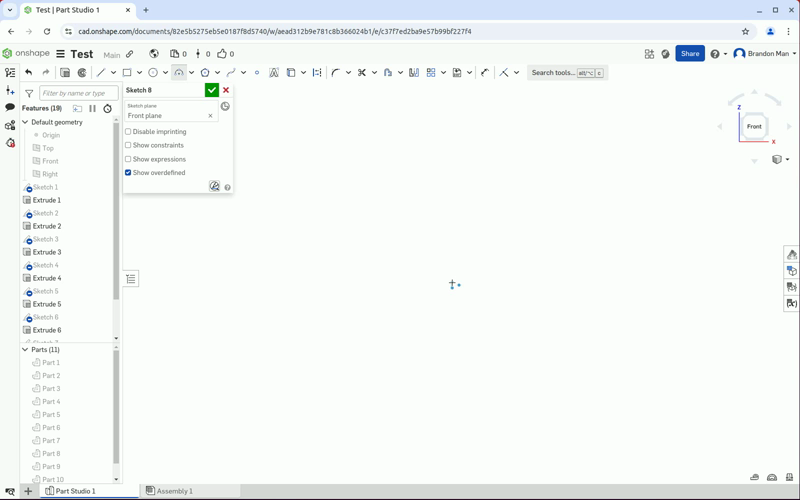
scroll(-6)
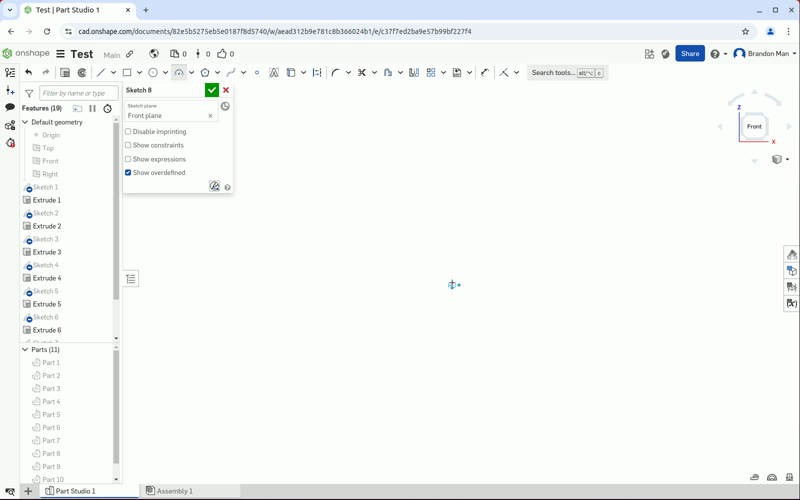
scroll(-6)
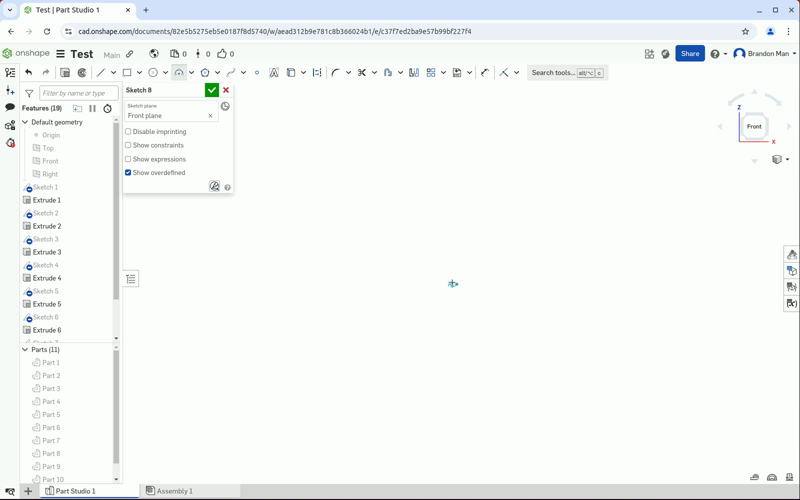
scroll(-6)
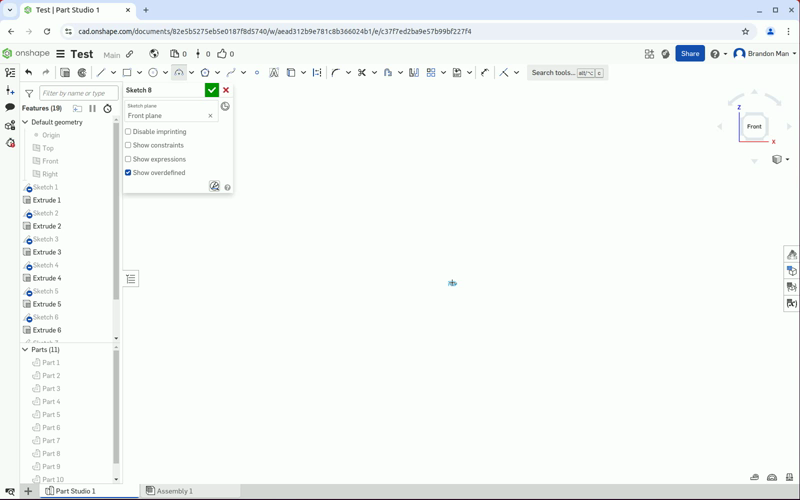
scroll(-6)
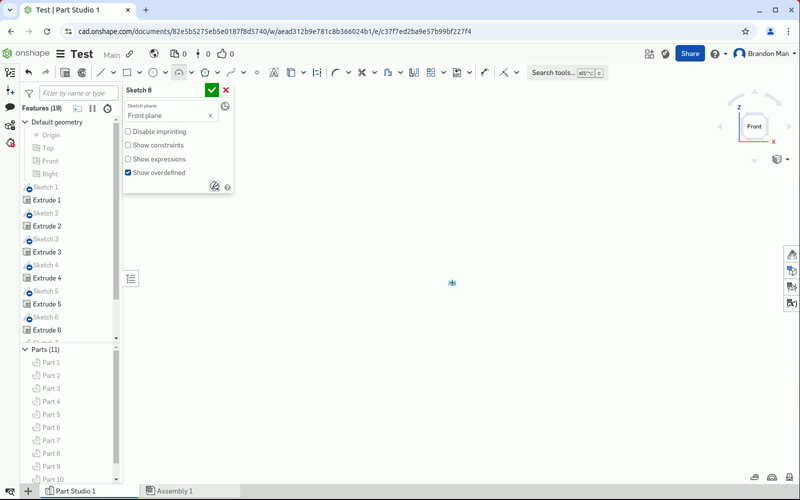
scroll(-6)
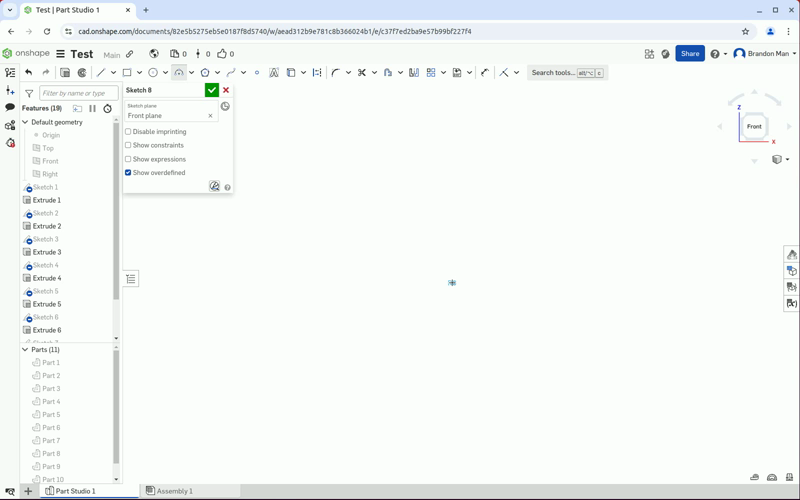
scroll(-6)
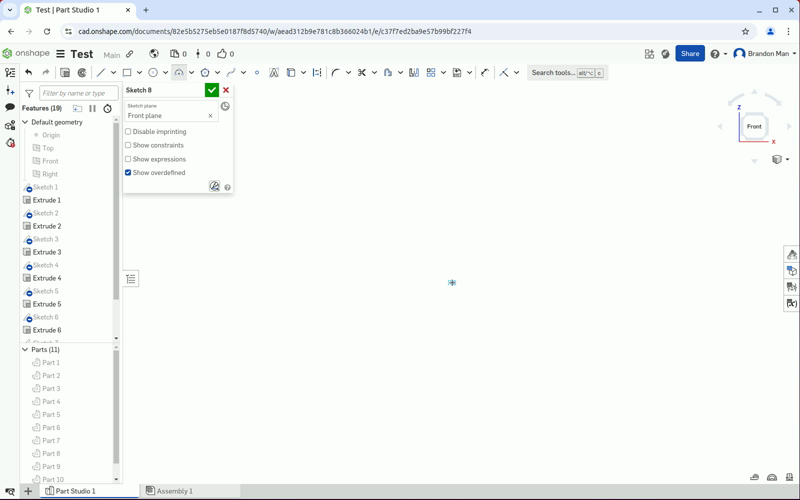
scroll(-6)
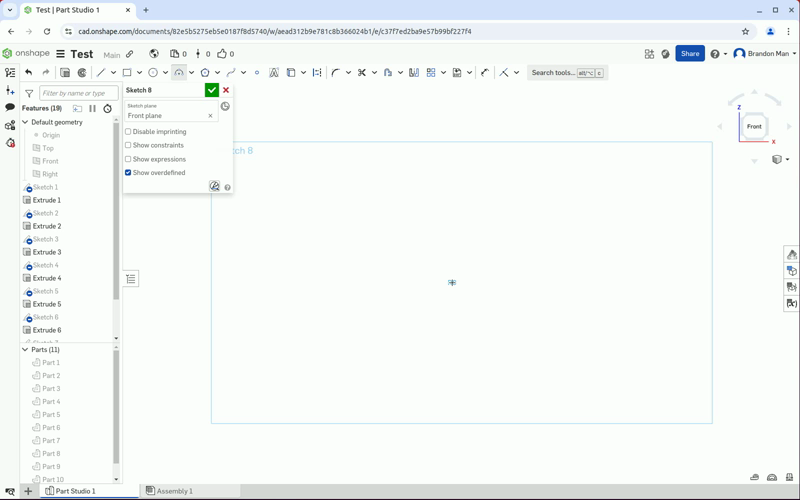
mouse_move(468, 282)
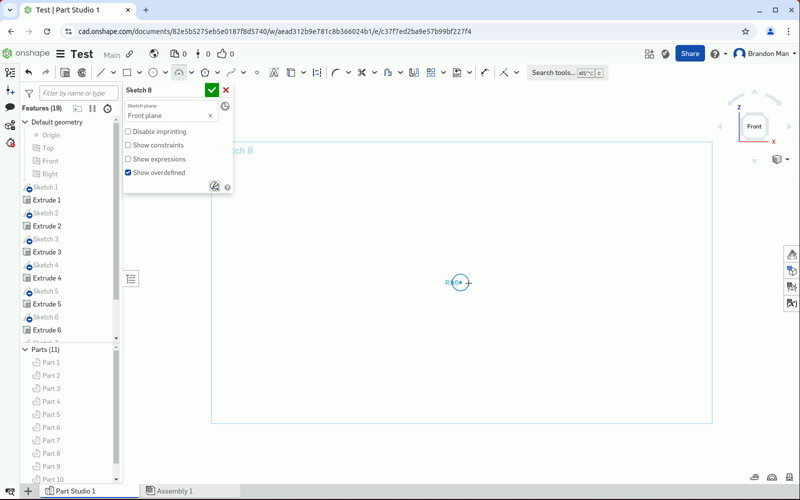
scroll(6)
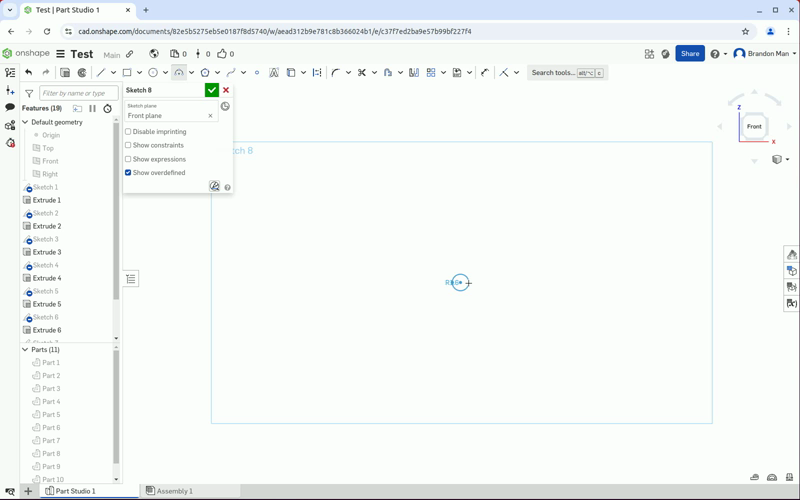
scroll(6)
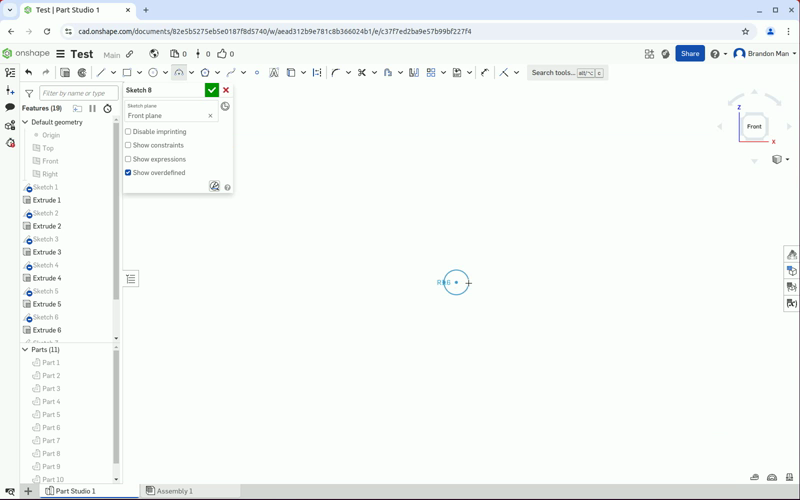
scroll(6)
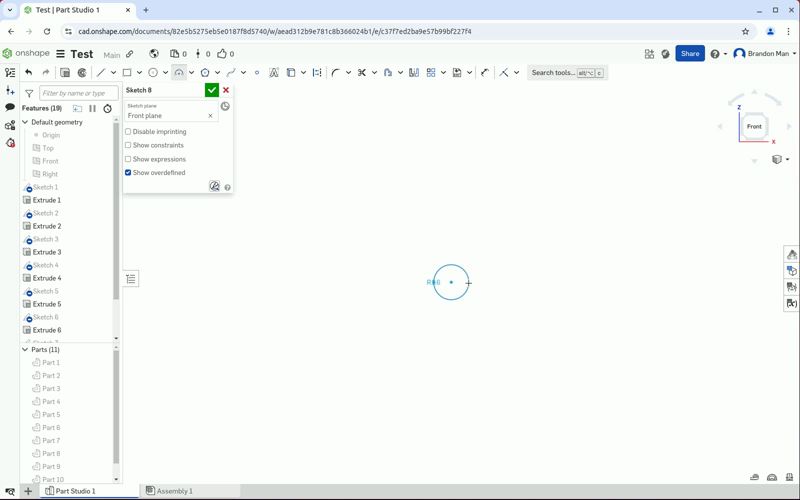
scroll(6)
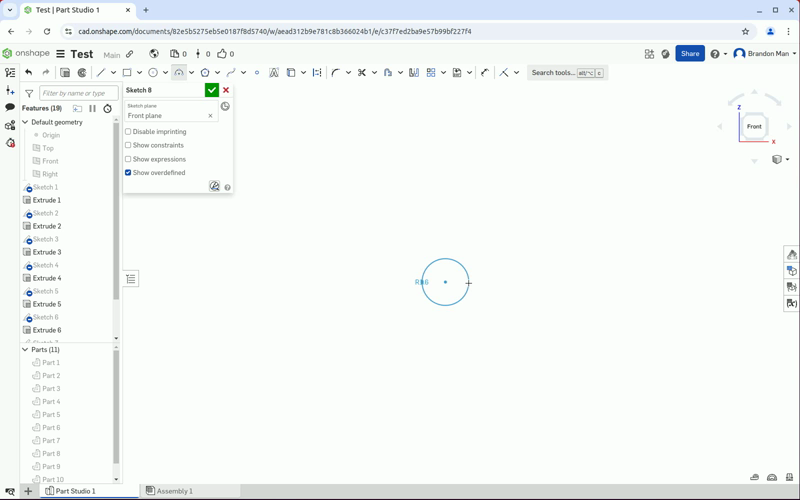
scroll(6)
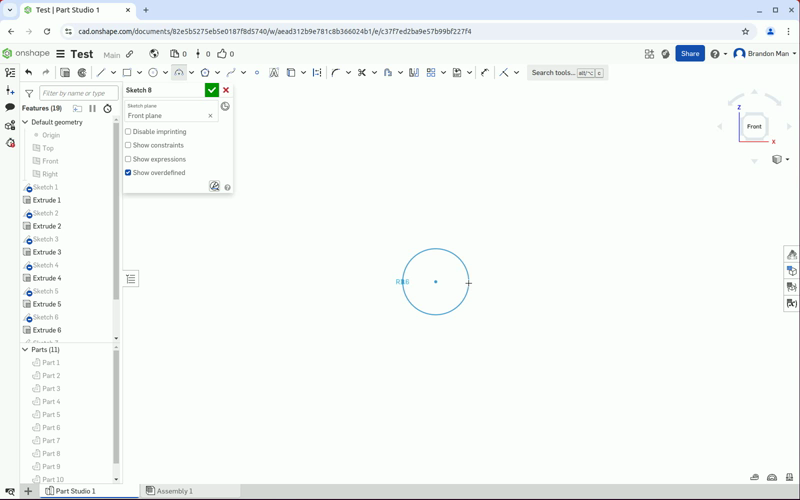
scroll(6)
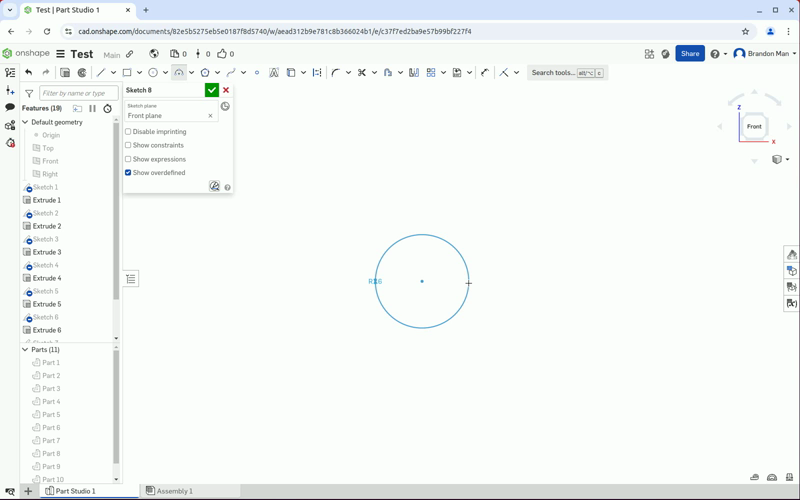
scroll(6)
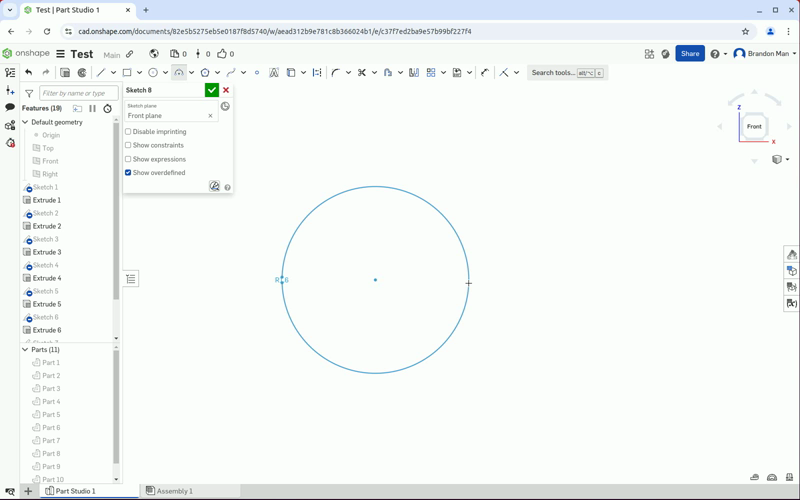
click(468, 282)
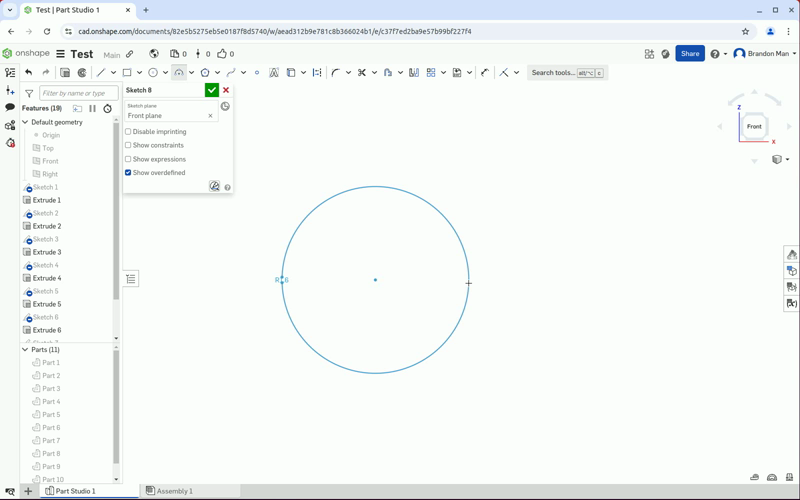
scroll(-6)
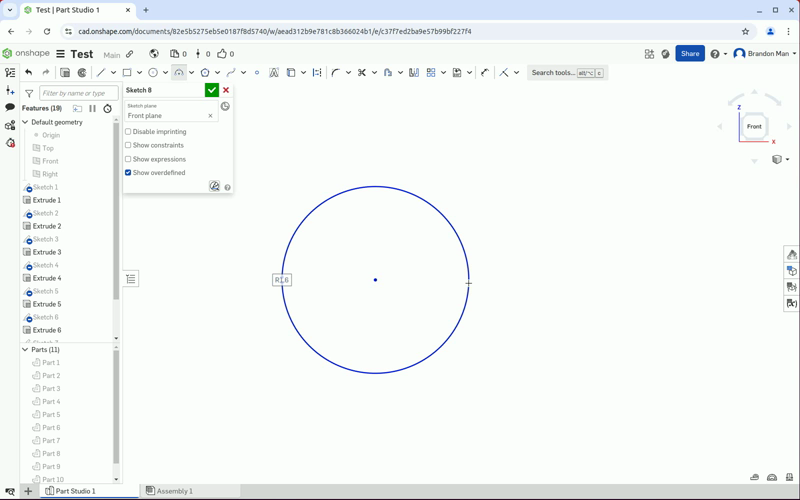
scroll(-6)
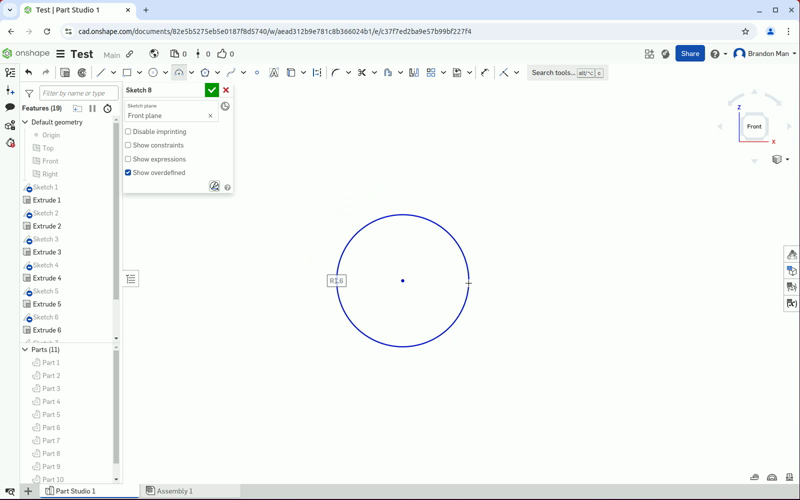
scroll(-6)
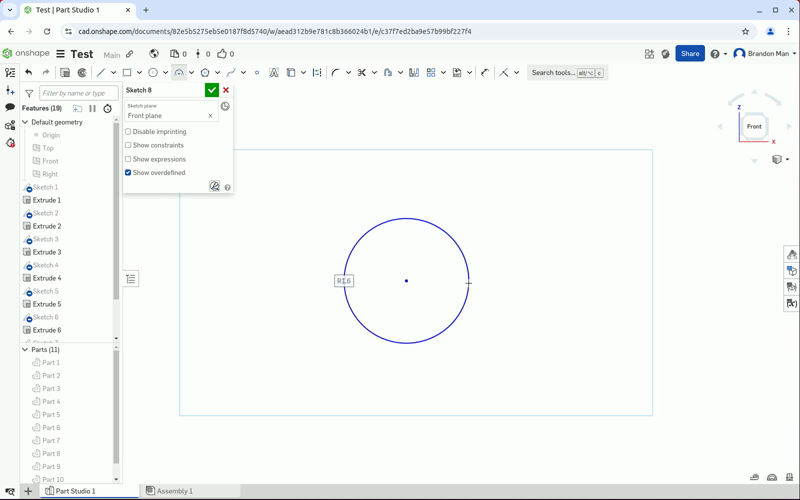
scroll(-6)
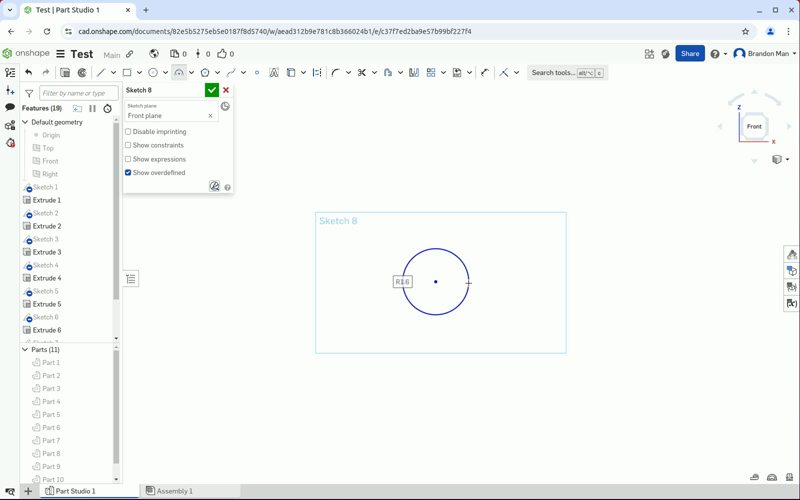
scroll(-6)
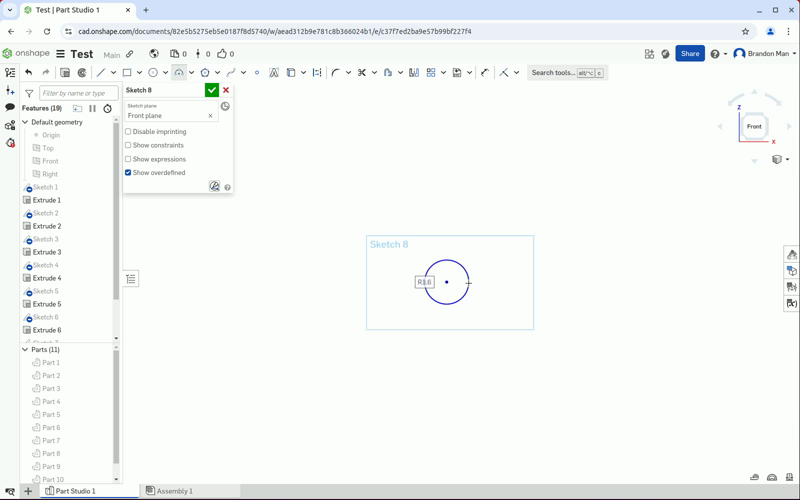
scroll(-6)
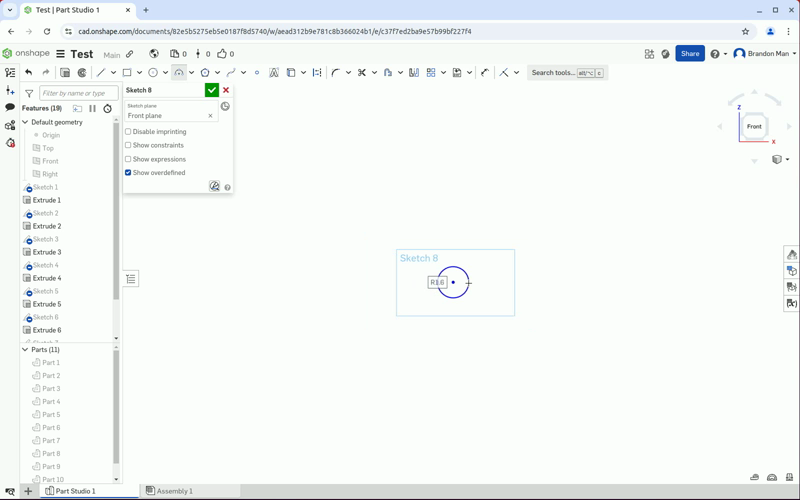
scroll(-6)
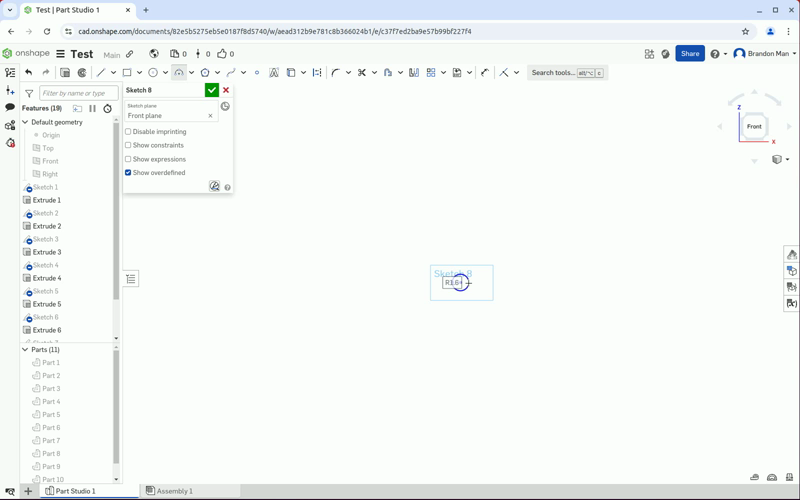
key_up(shift)
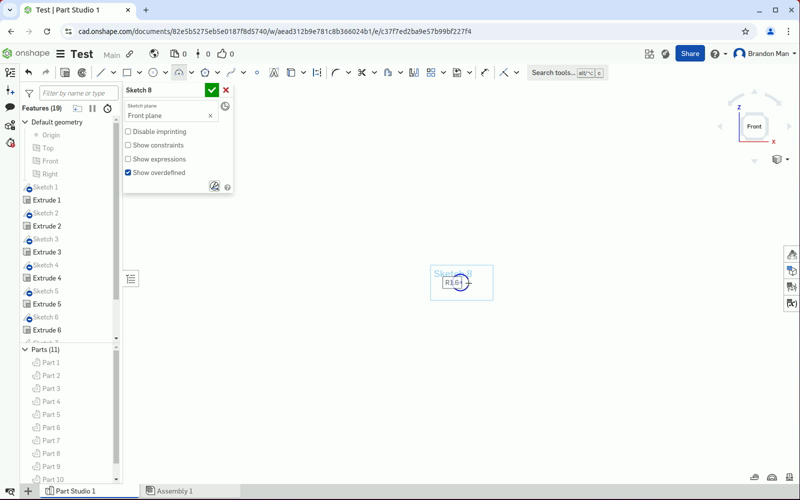
key(esc)
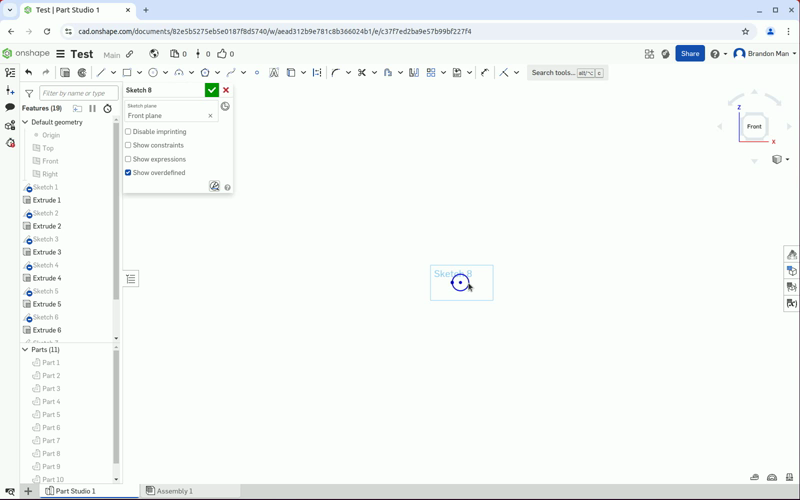
key(l)
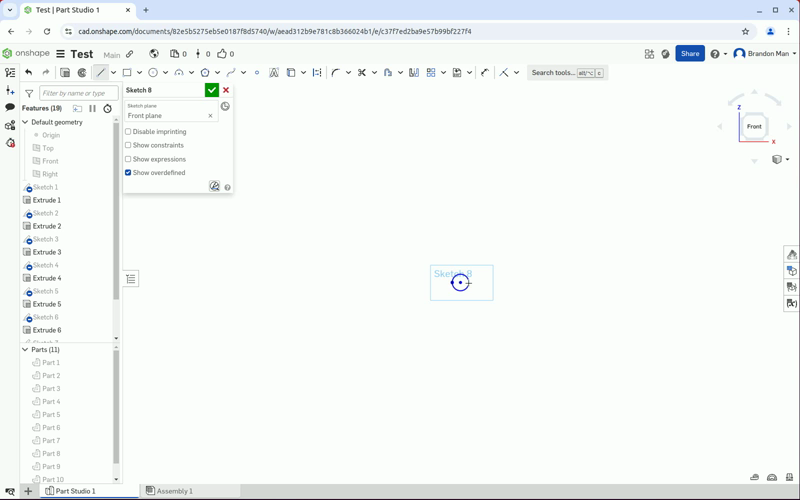
mouse_move(452, 282)
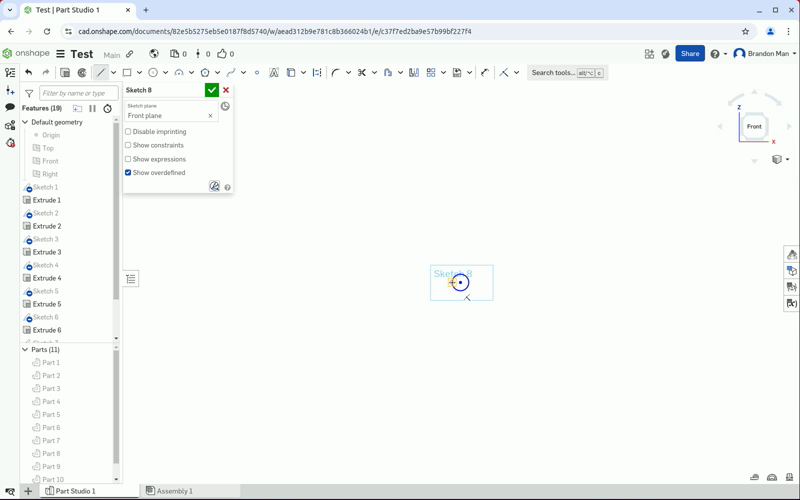
scroll(6)
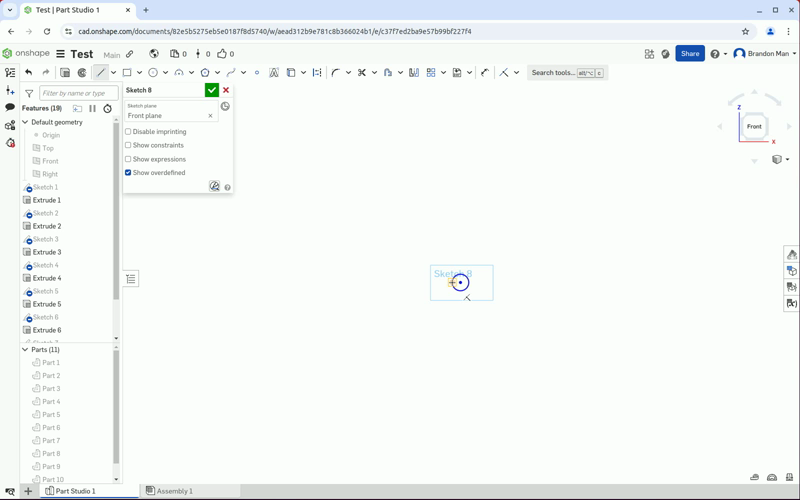
scroll(6)
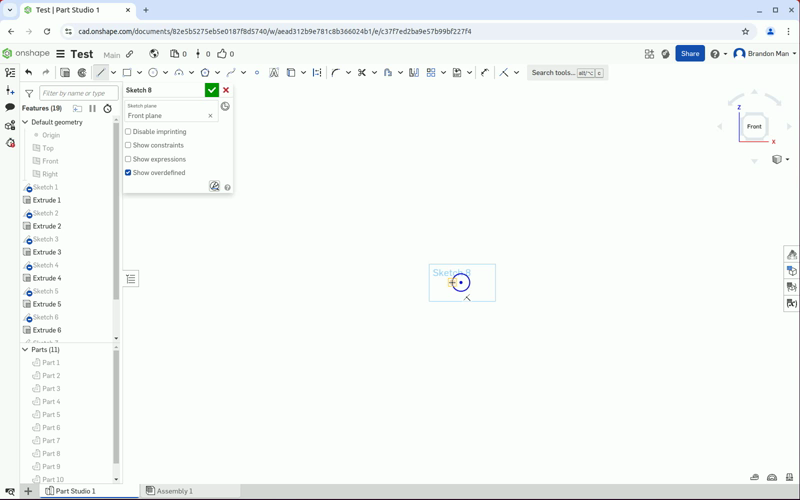
scroll(6)
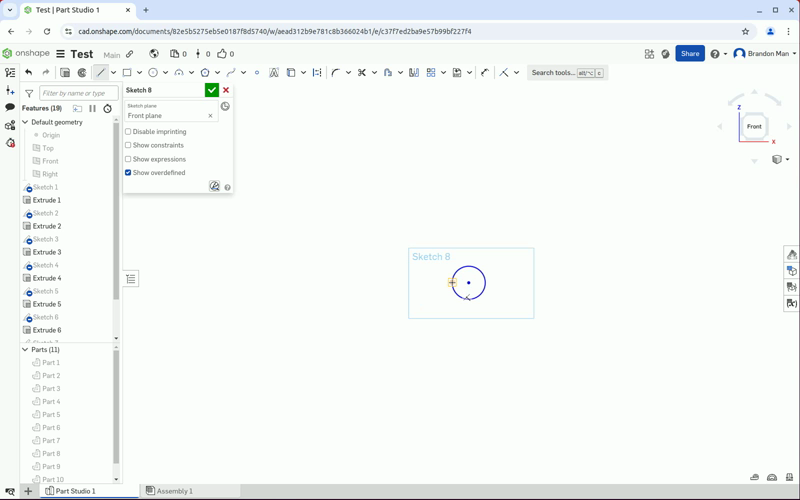
scroll(6)
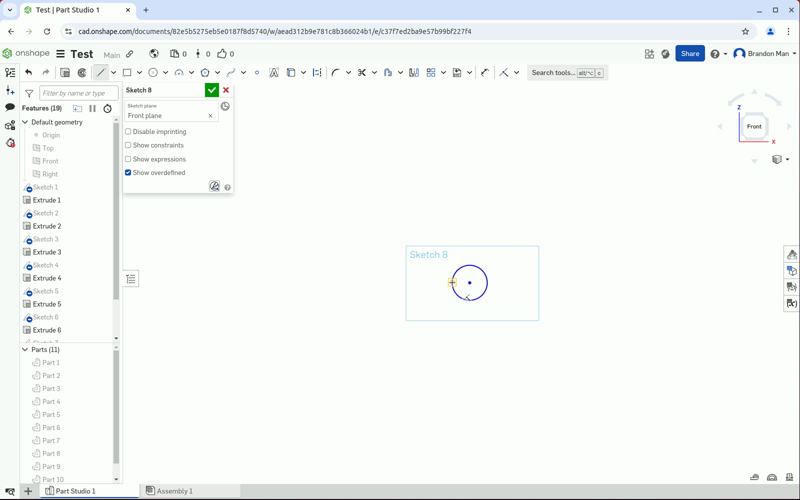
scroll(6)
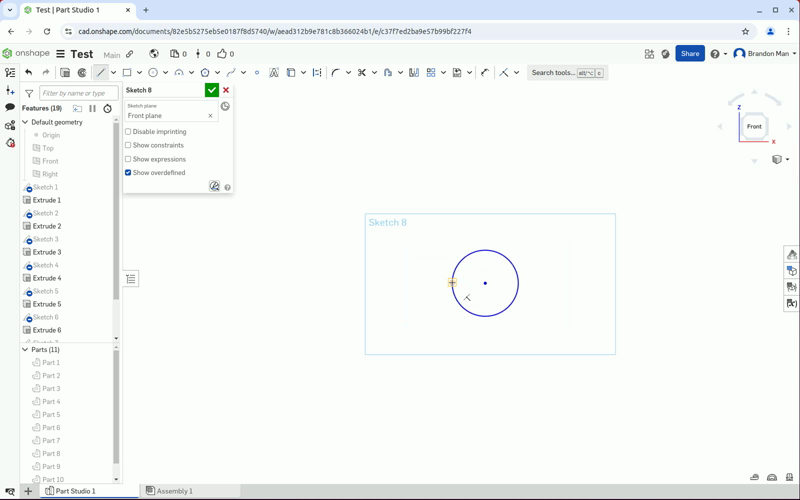
scroll(6)
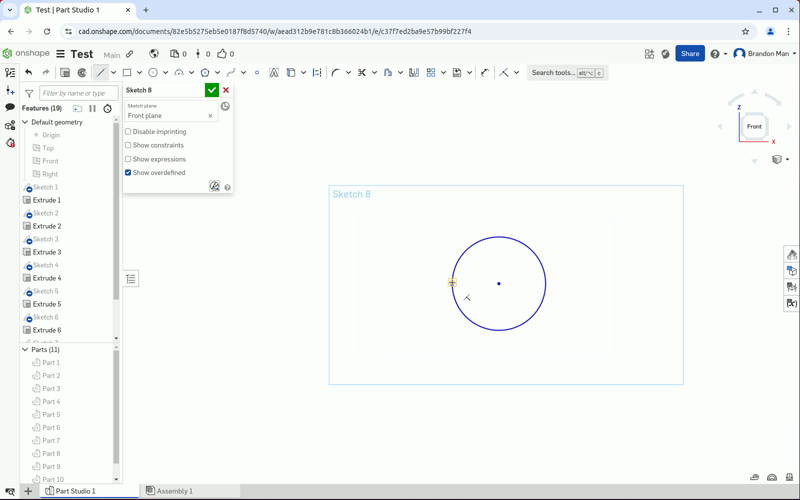
scroll(6)
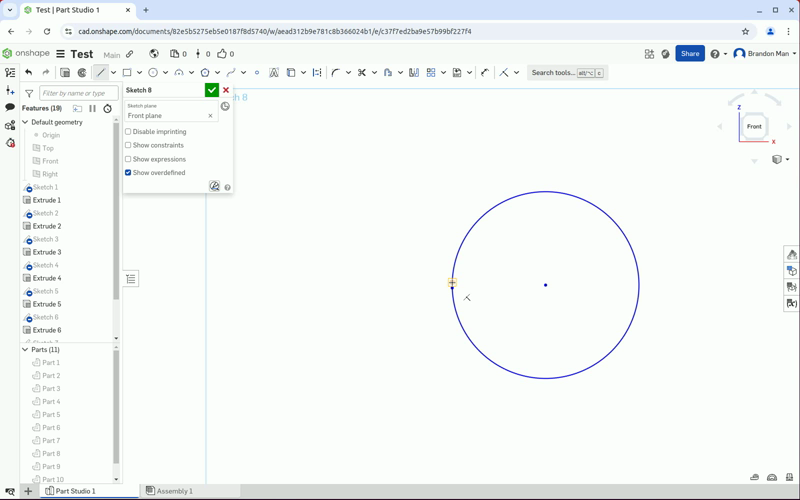
click(452, 282)
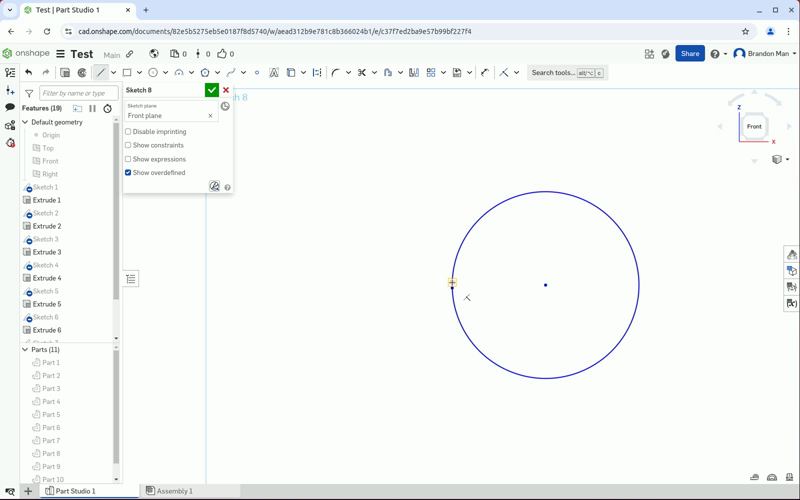
scroll(-6)
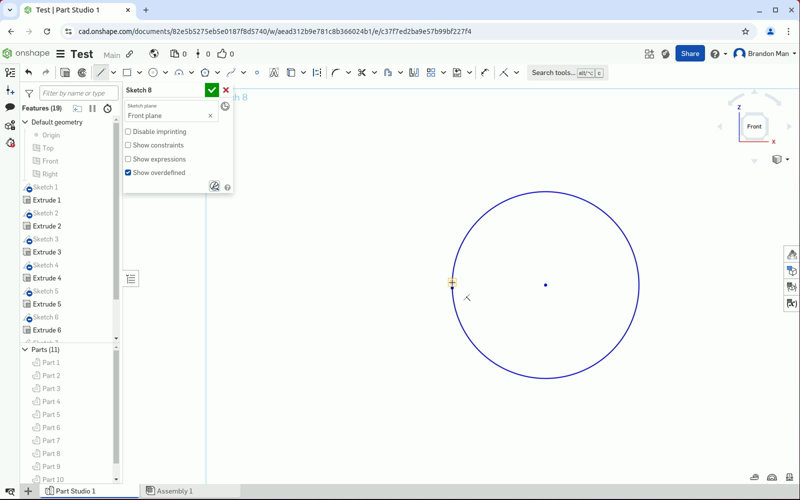
scroll(-6)
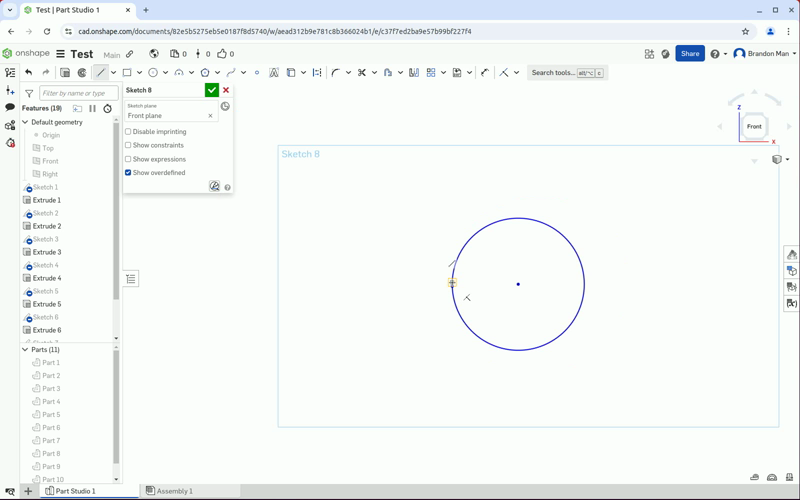
scroll(-6)
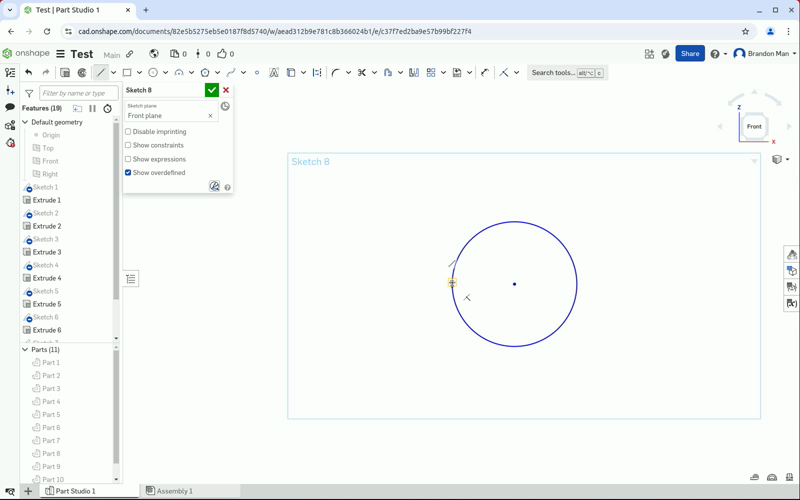
scroll(-6)
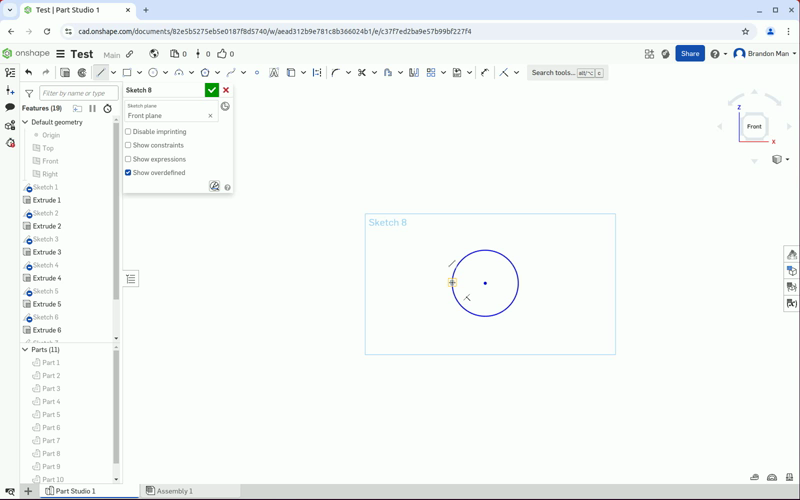
scroll(-6)
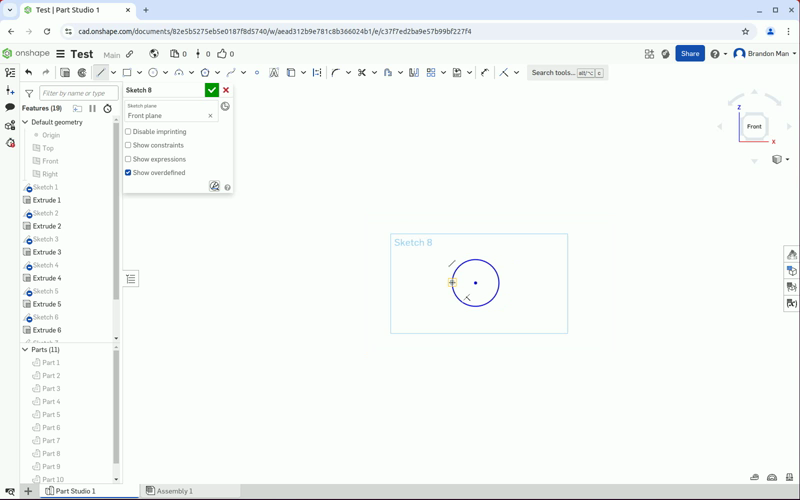
scroll(-6)
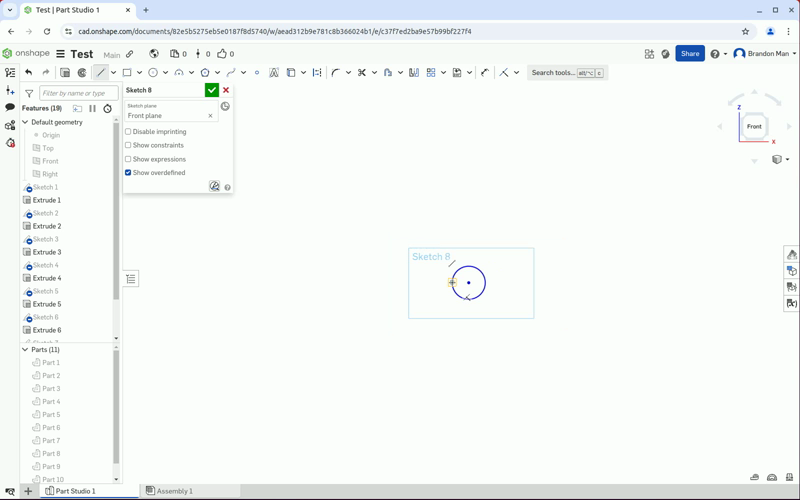
scroll(-6)
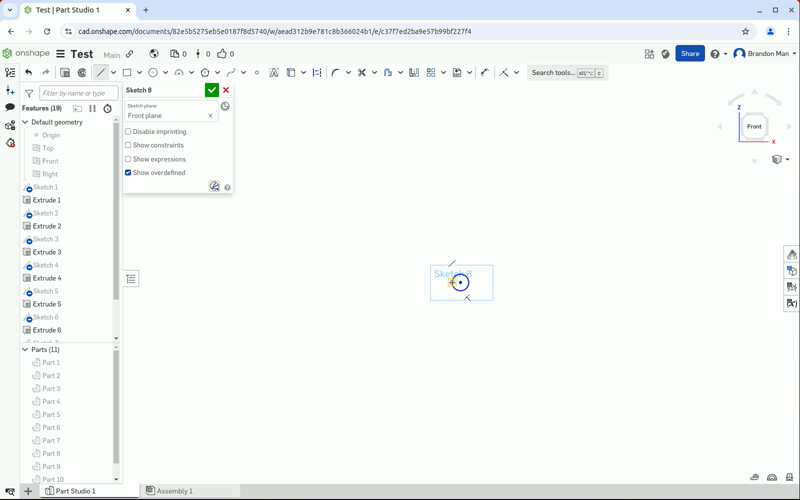
mouse_move(482, 282)
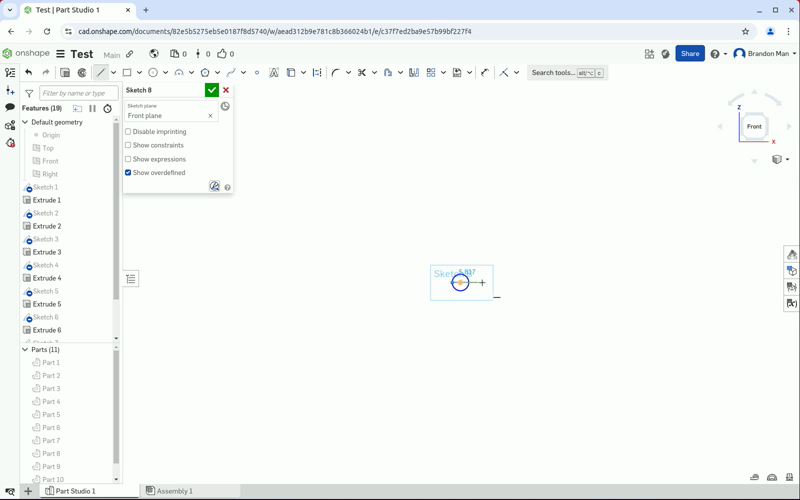
key_down(shift)
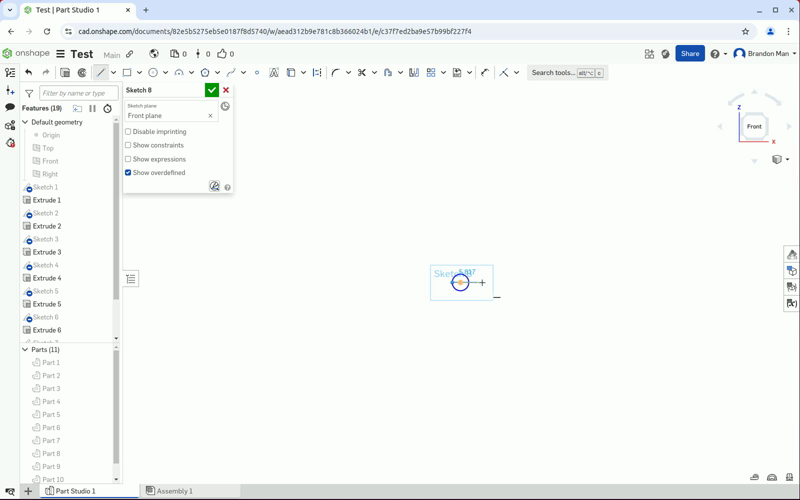
mouse_move(452, 282)
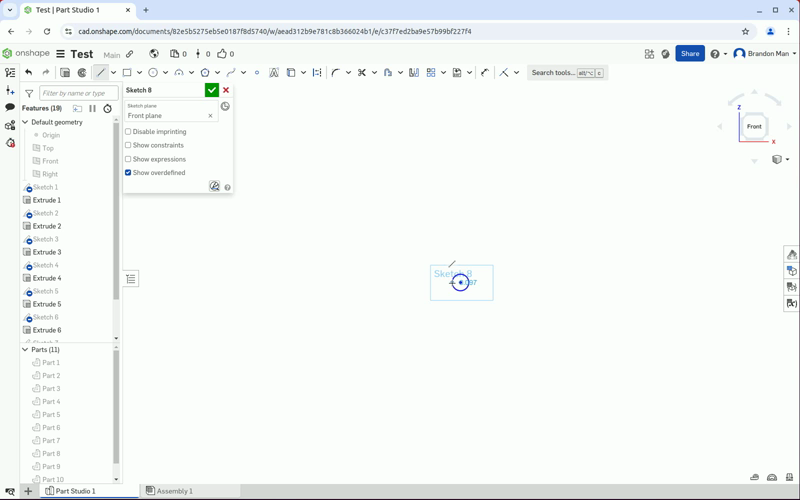
scroll(6)
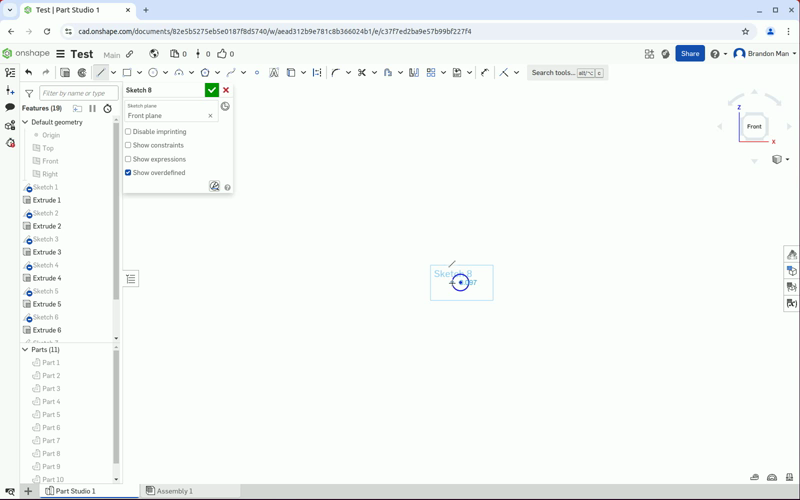
scroll(6)
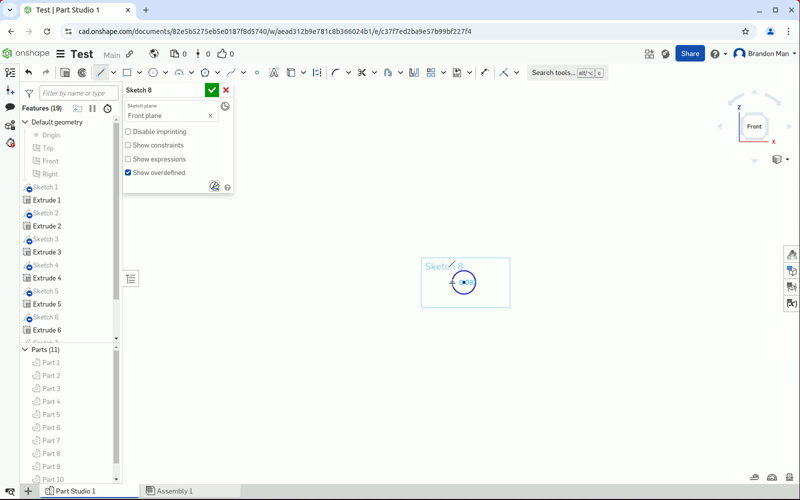
scroll(6)
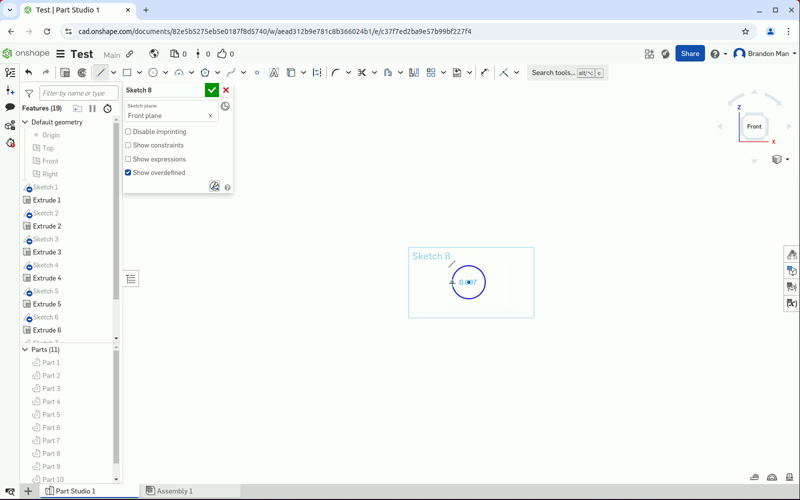
scroll(6)
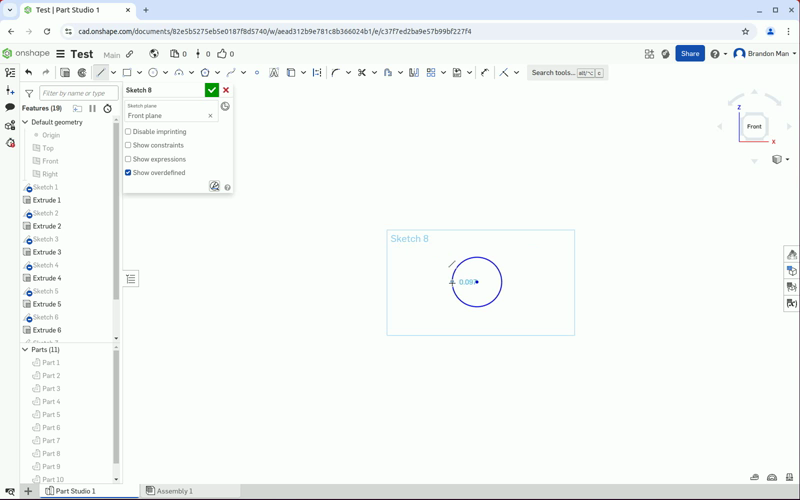
scroll(6)
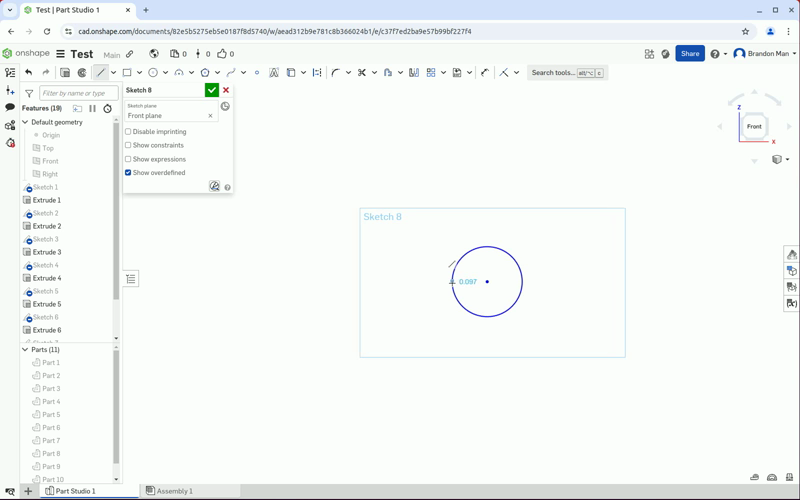
scroll(6)
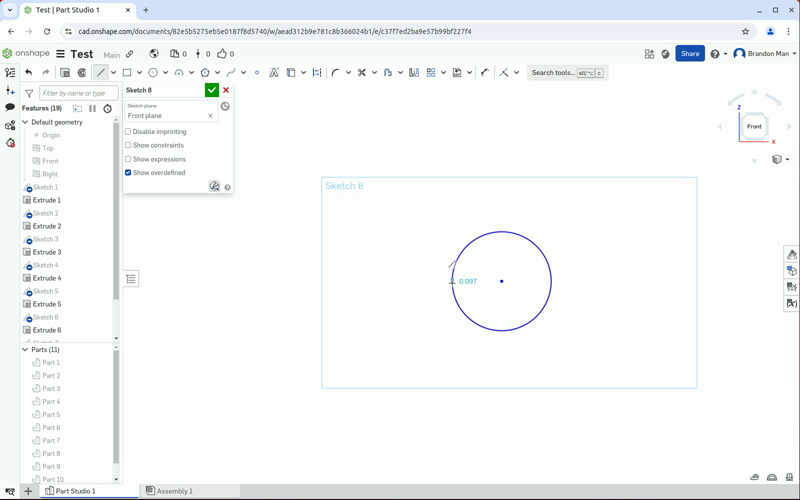
scroll(6)
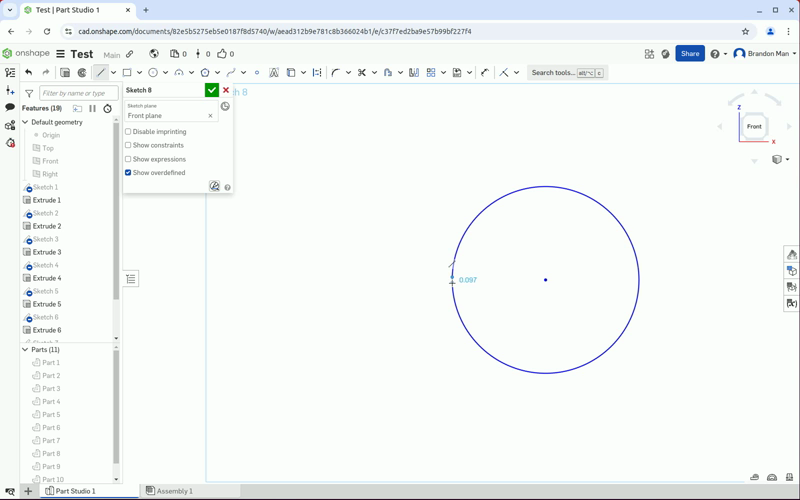
key_up(shift)
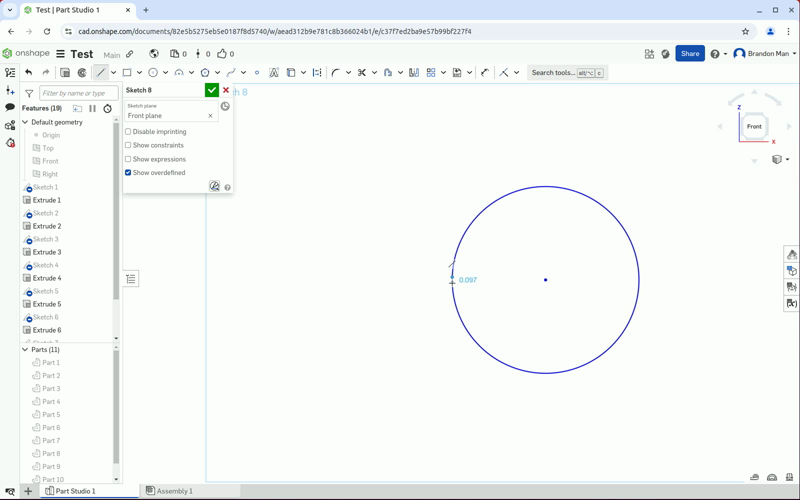
click(452, 282)
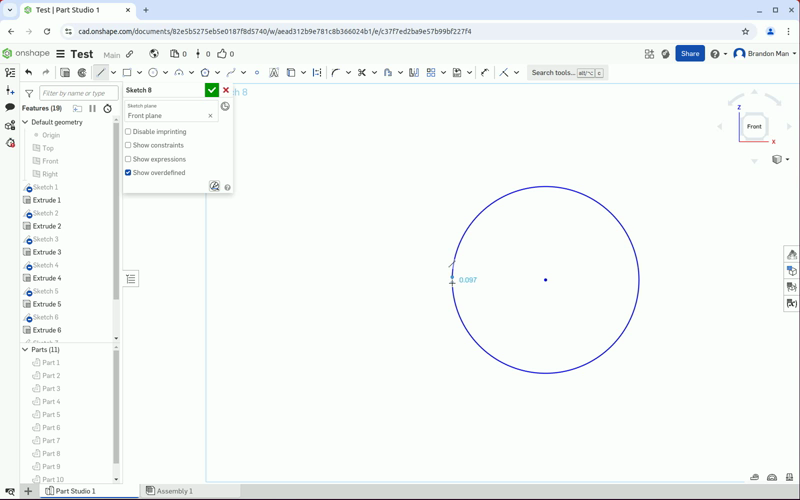
scroll(-6)
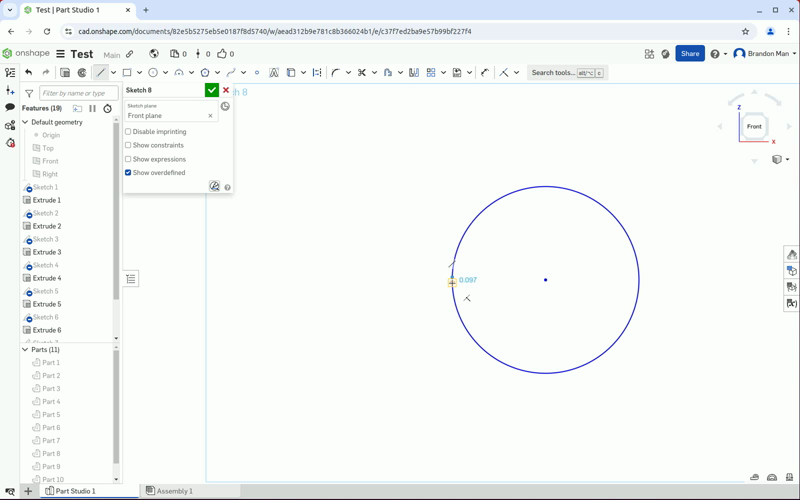
scroll(-6)
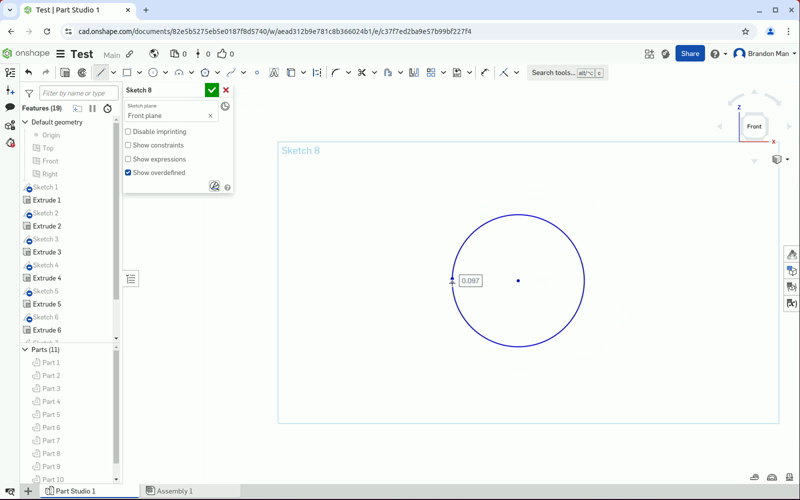
scroll(-6)
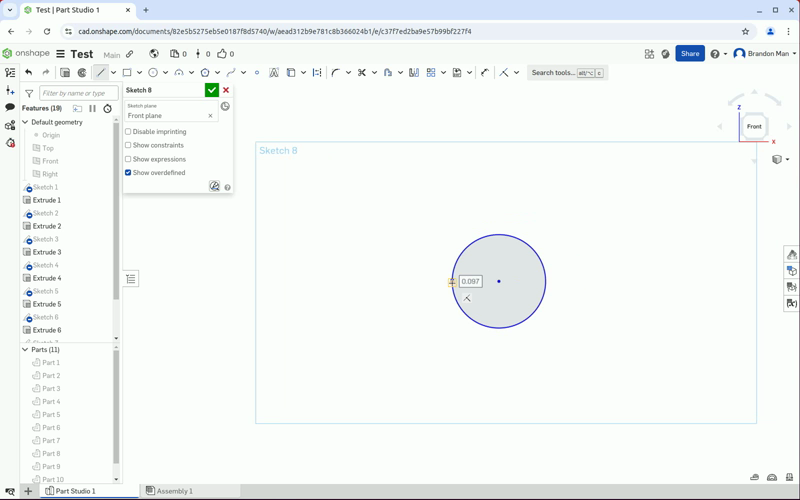
scroll(-6)
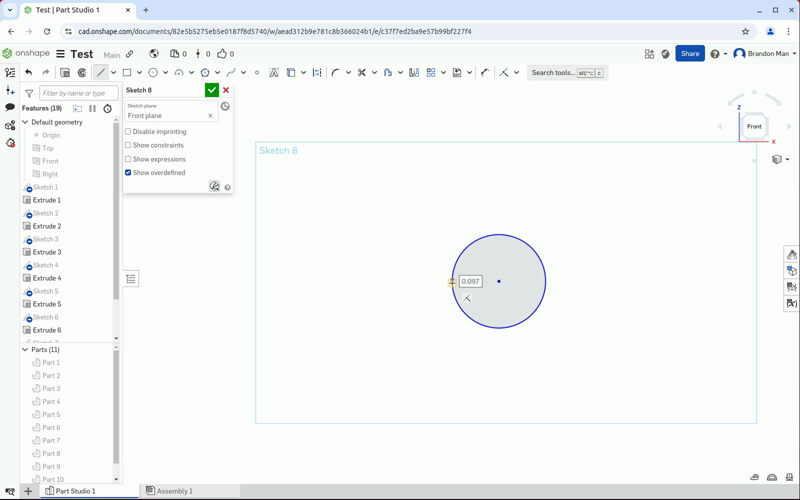
scroll(-6)
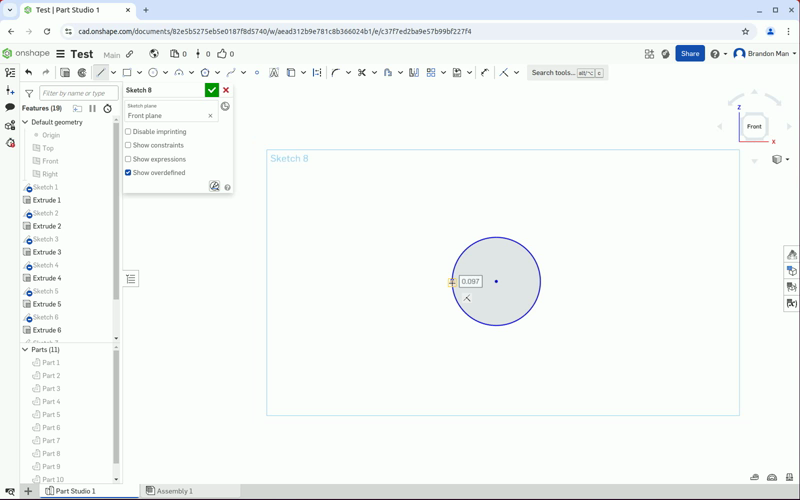
scroll(-6)
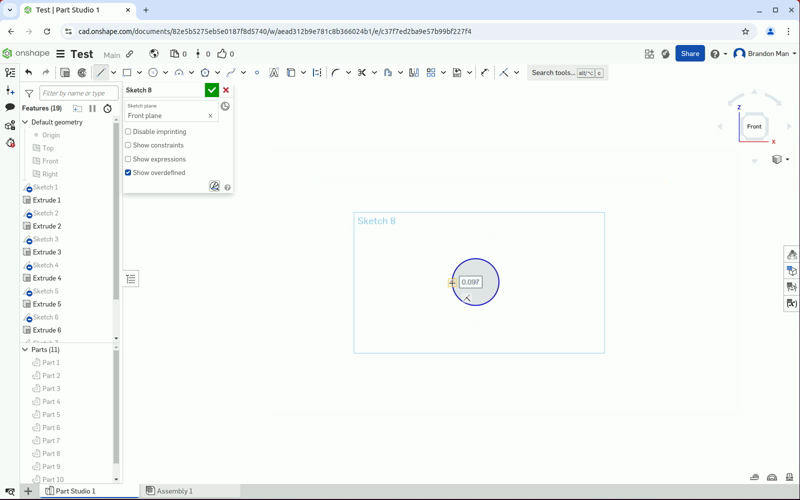
scroll(-6)
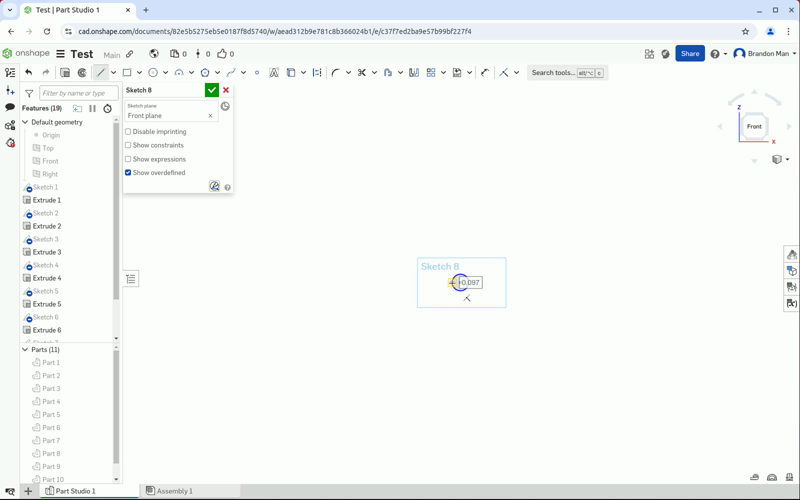
key(esc)
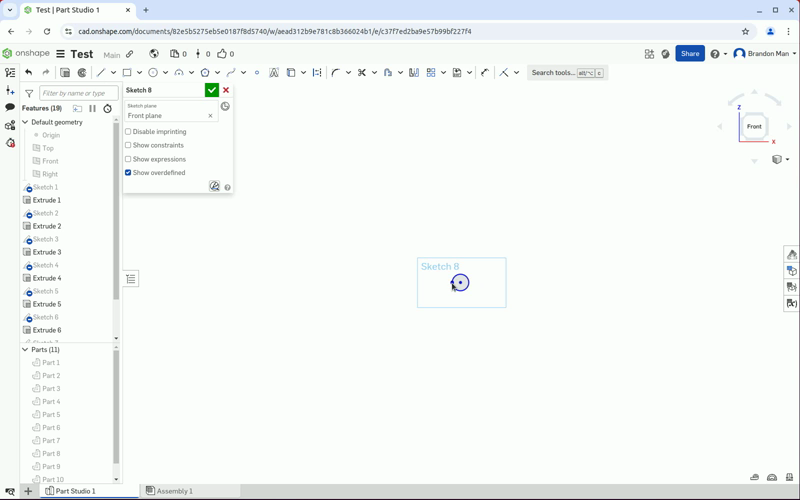
key(c)
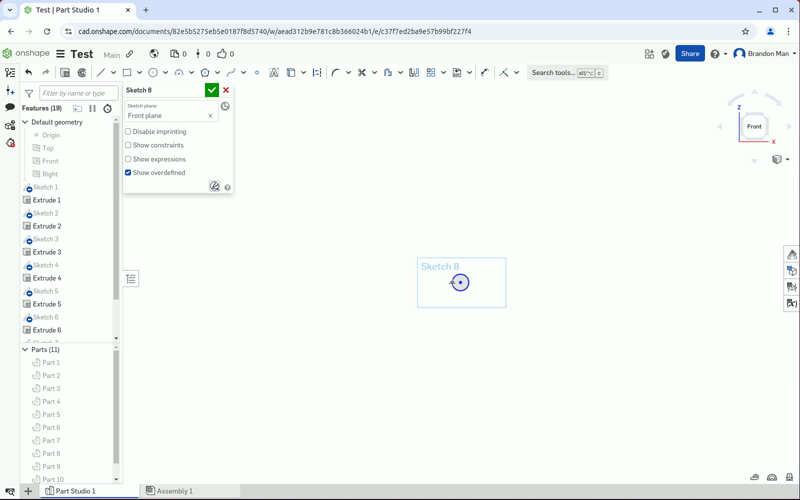
key_down(shift)
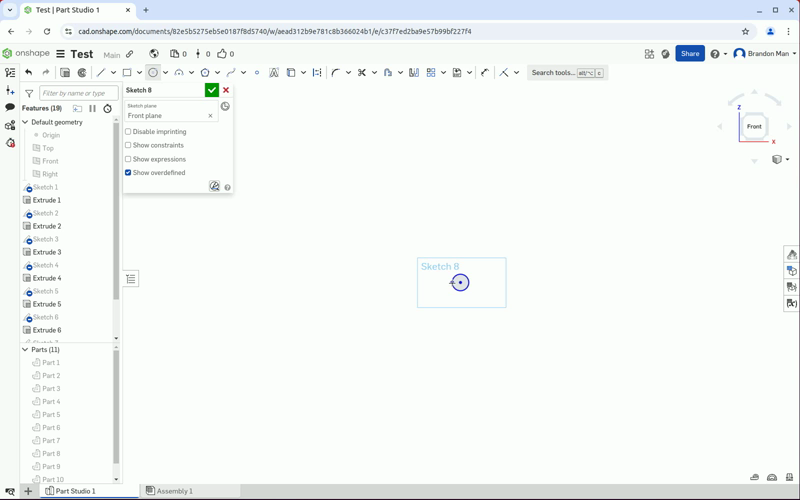
mouse_move(461, 282)
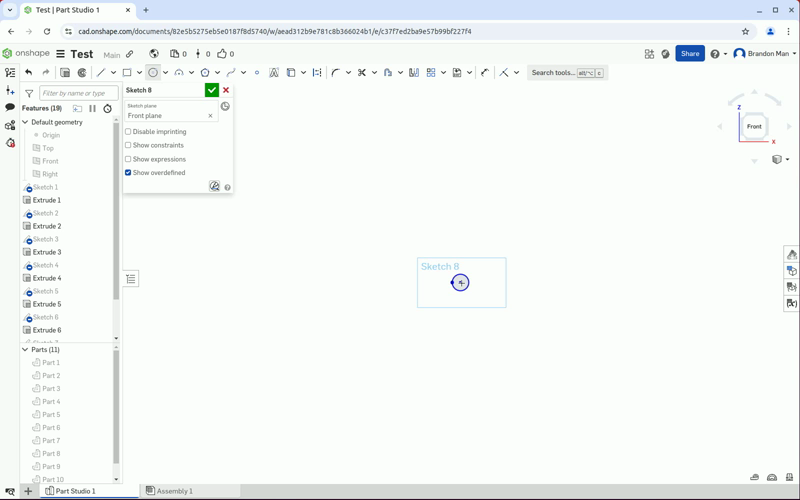
scroll(6)
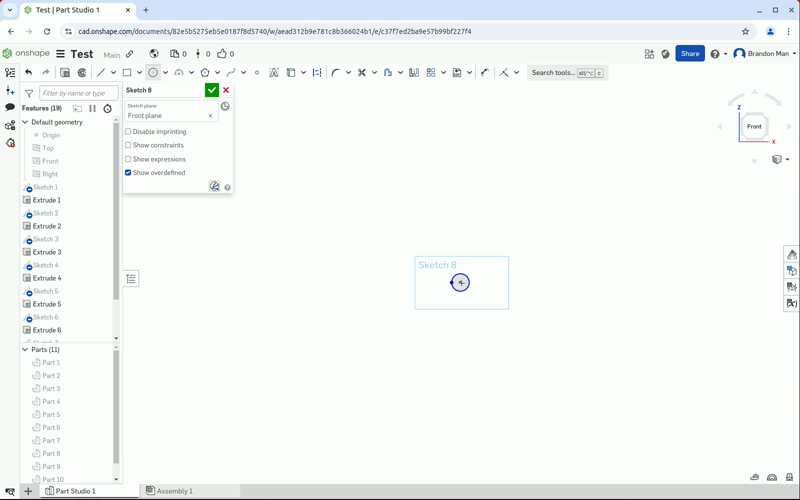
scroll(6)
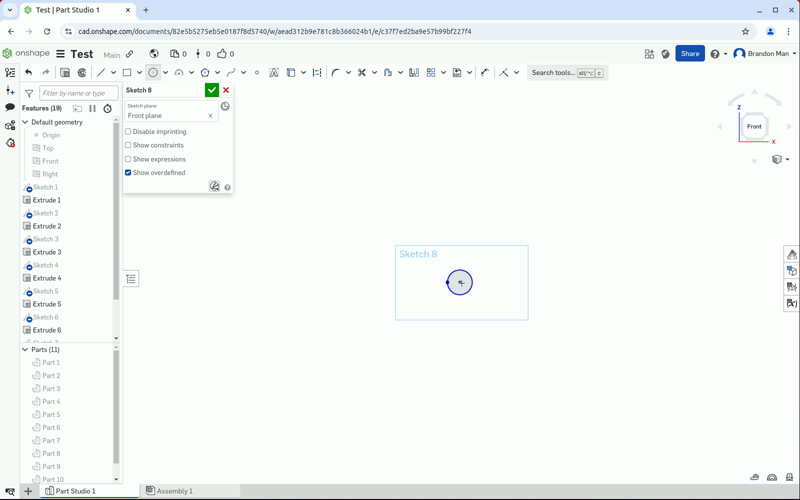
scroll(6)
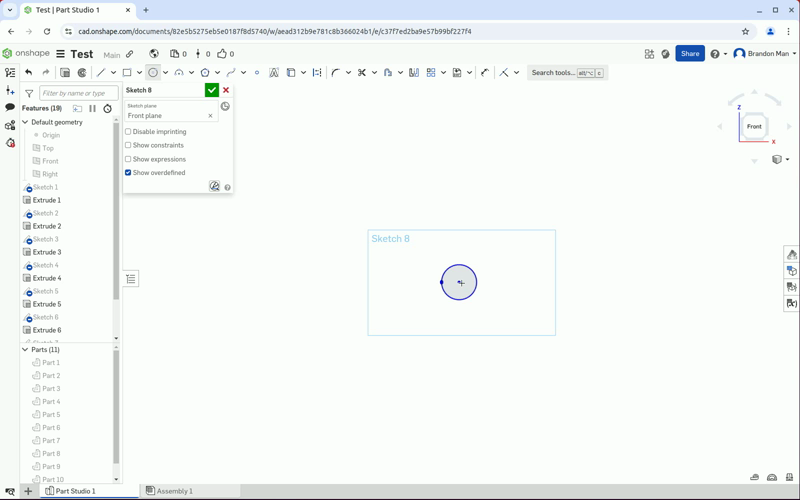
scroll(6)
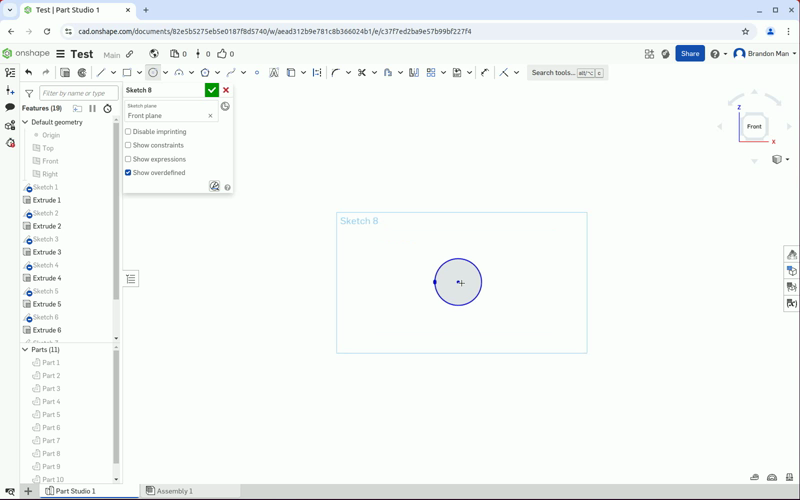
scroll(6)
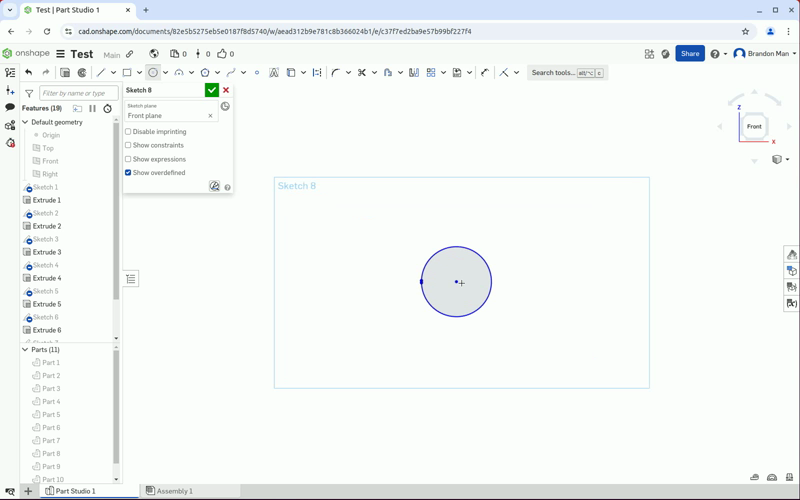
scroll(6)
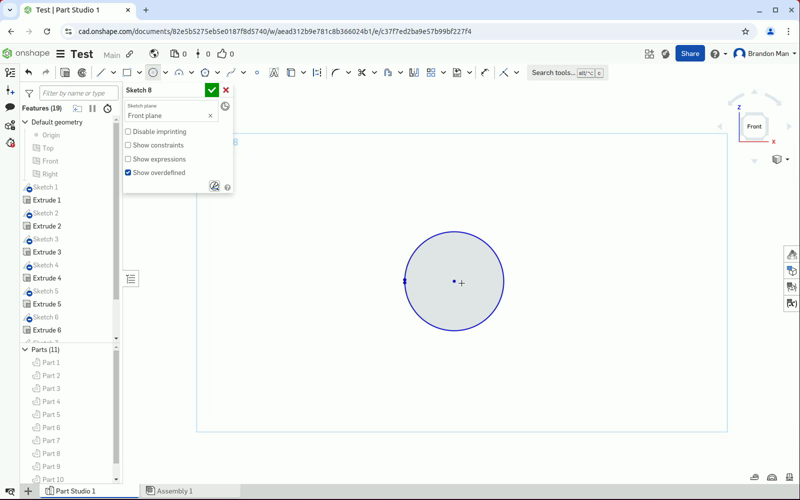
scroll(6)
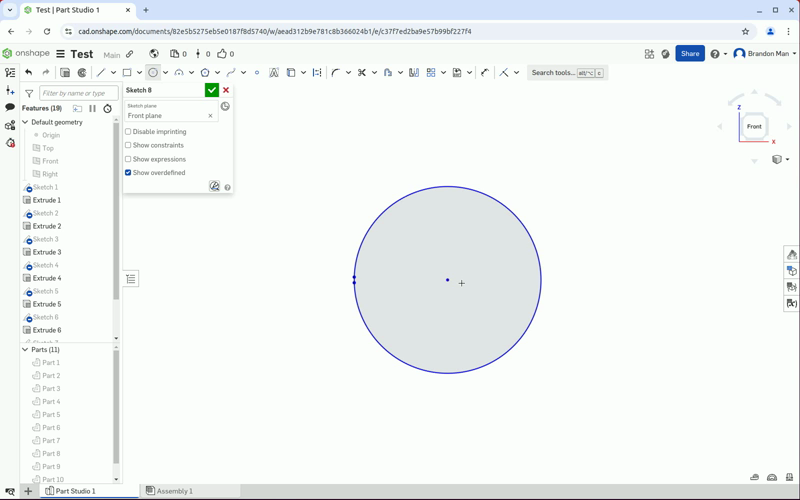
click(461, 282)
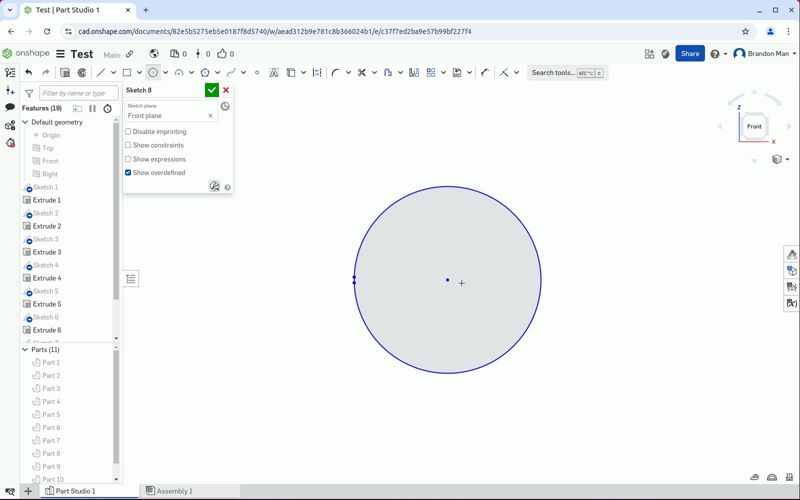
scroll(-6)
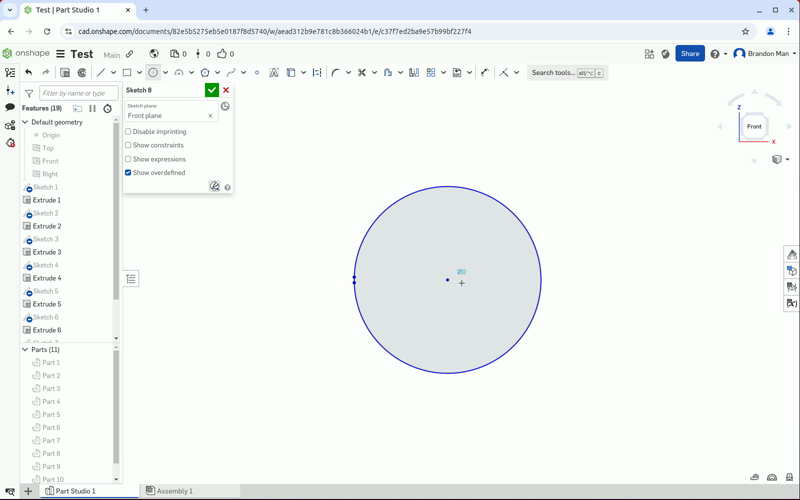
scroll(-6)
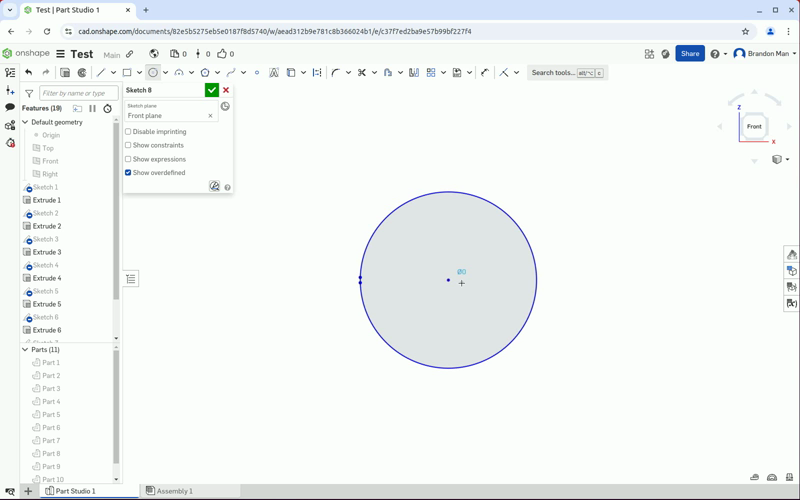
scroll(-6)
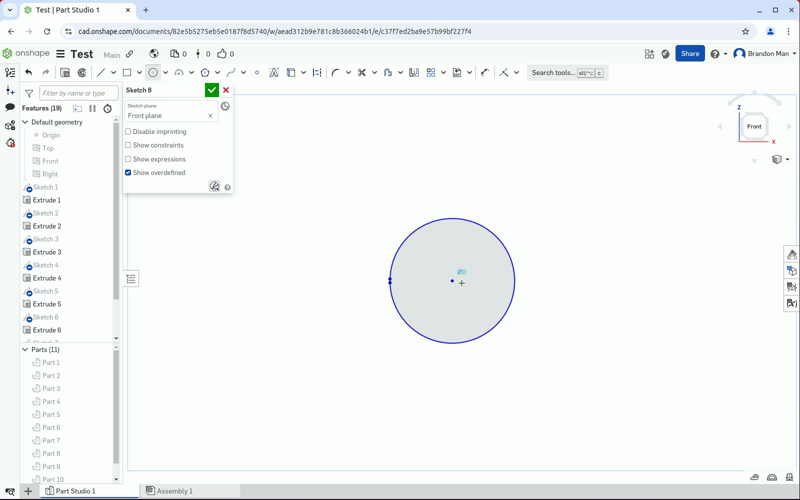
scroll(-6)
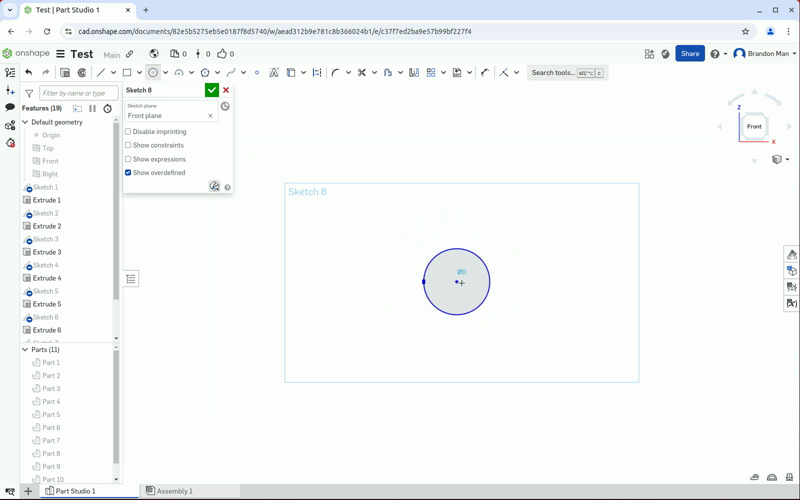
scroll(-6)
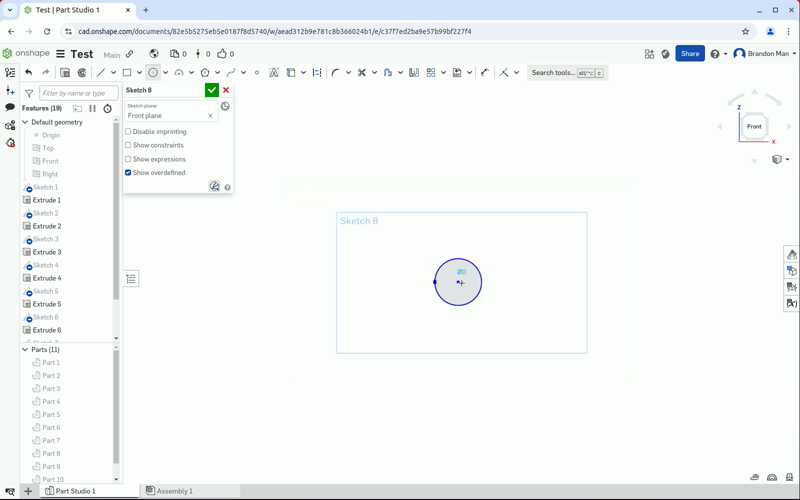
scroll(-6)
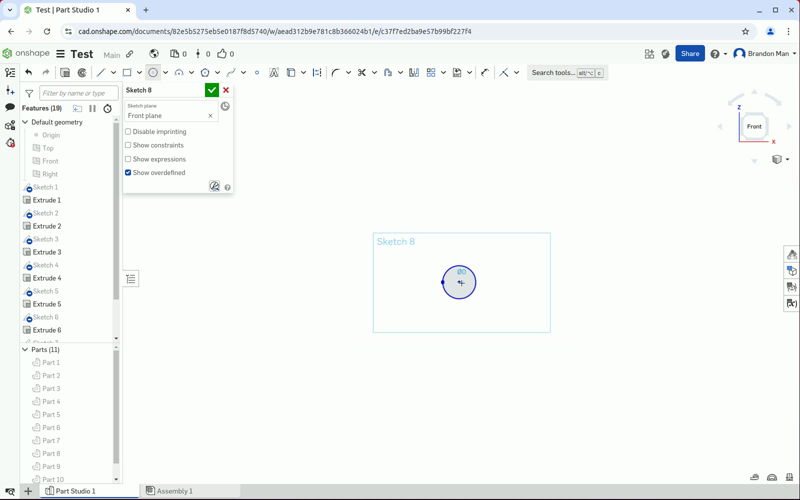
scroll(-6)
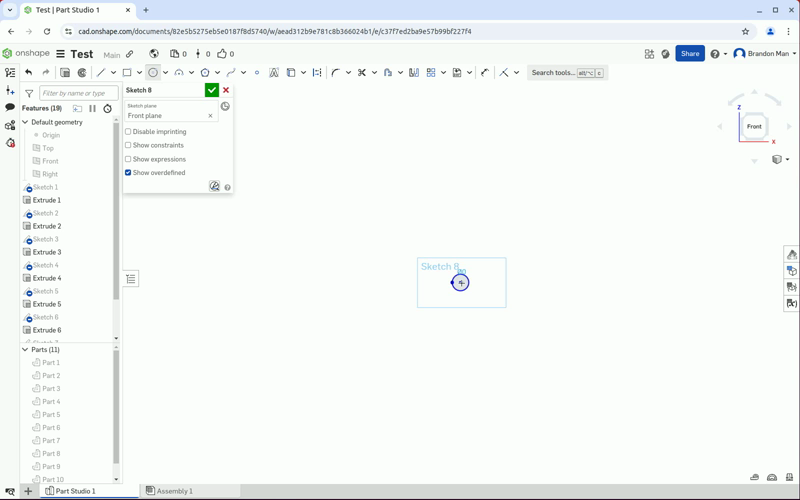
key_up(shift)
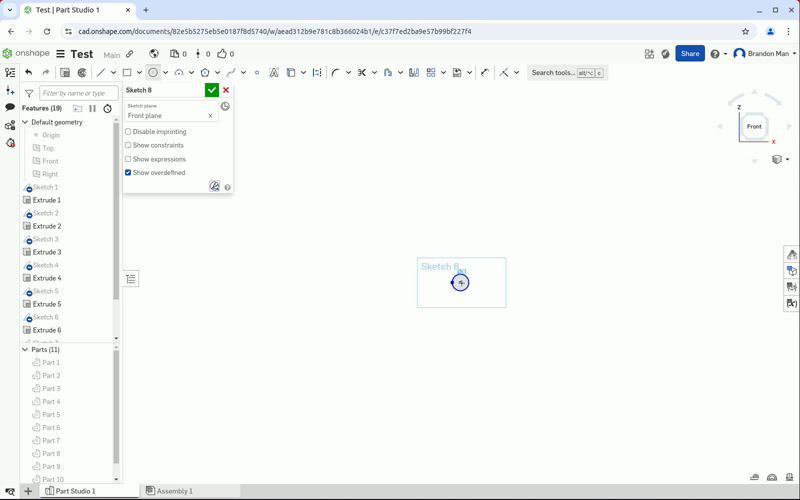
mouse_move(464, 282)
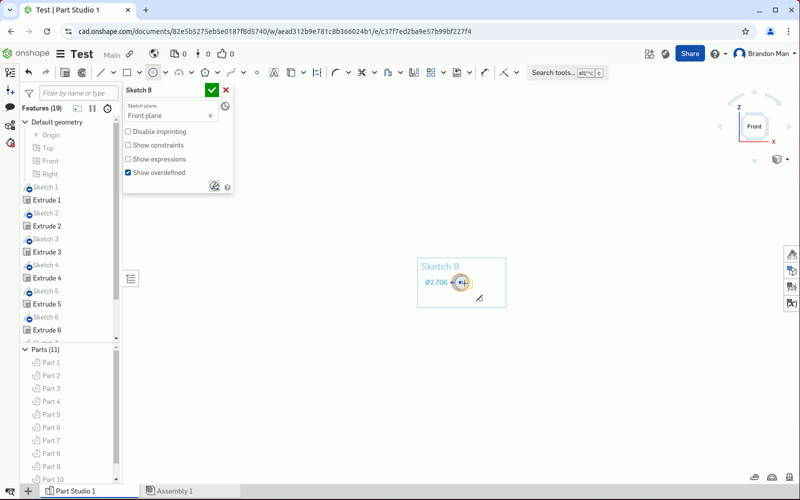
scroll(6)
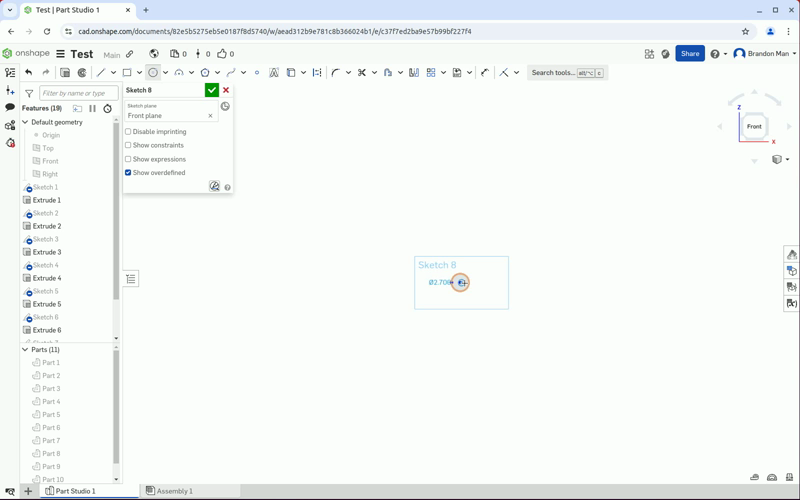
scroll(6)
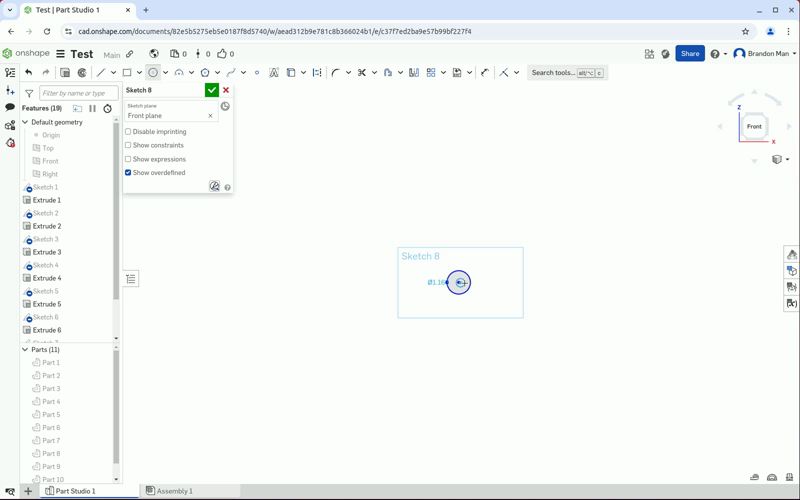
scroll(6)
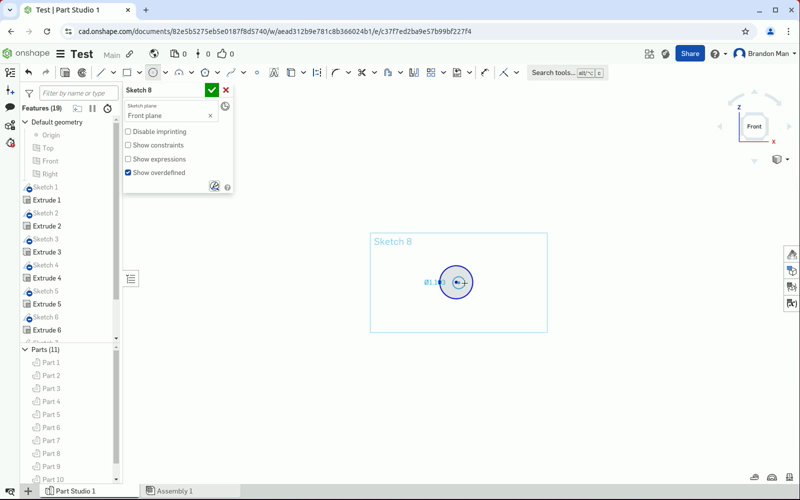
scroll(6)
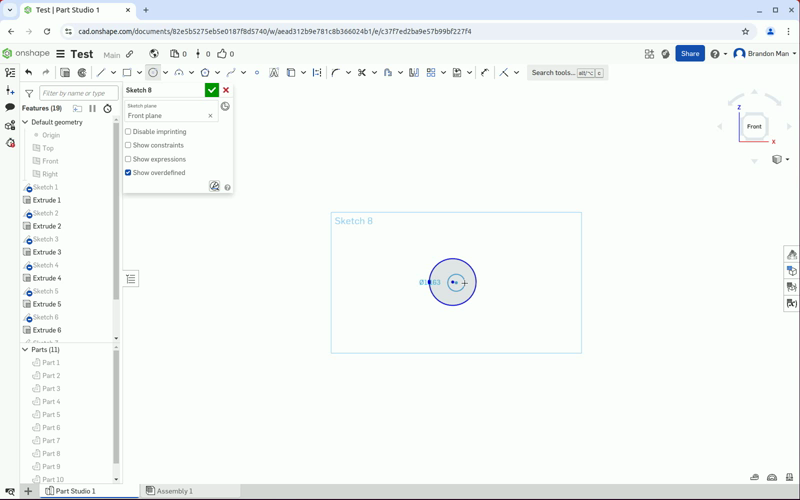
scroll(6)
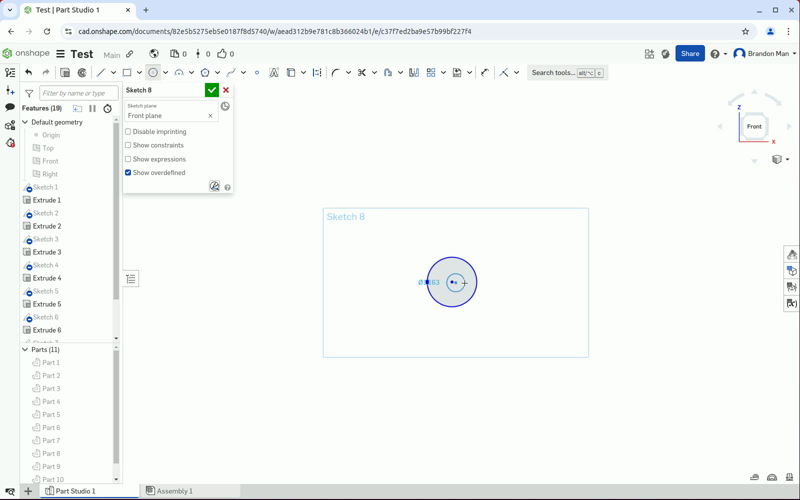
scroll(6)
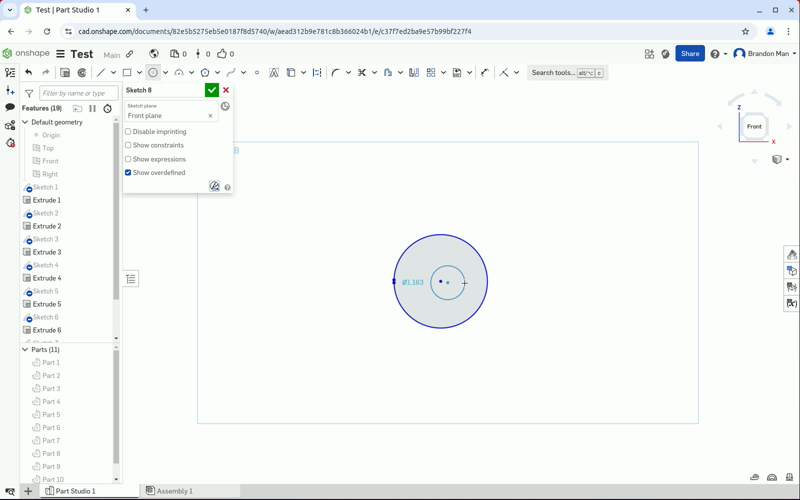
scroll(6)
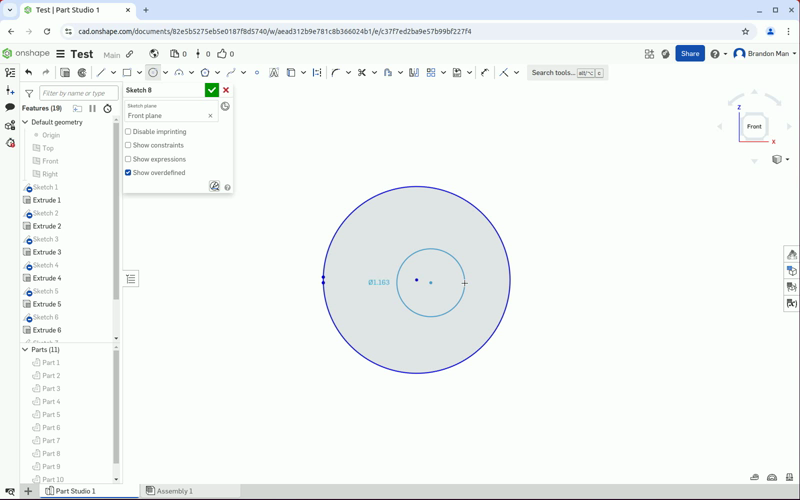
click(464, 282)
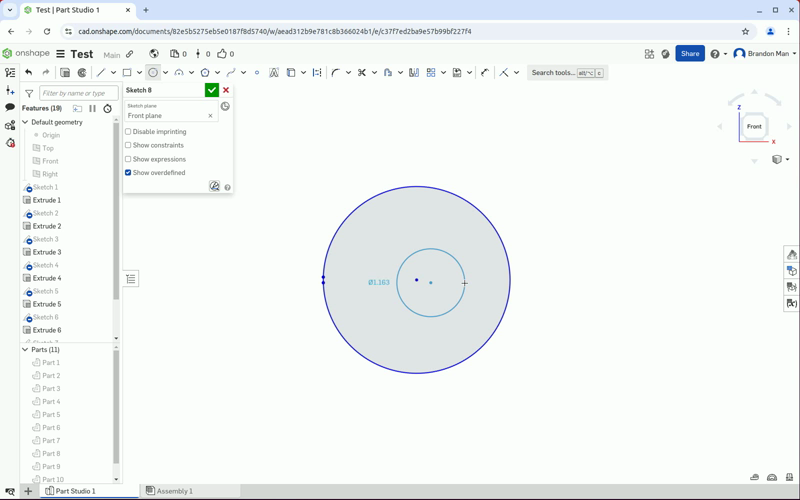
scroll(-6)
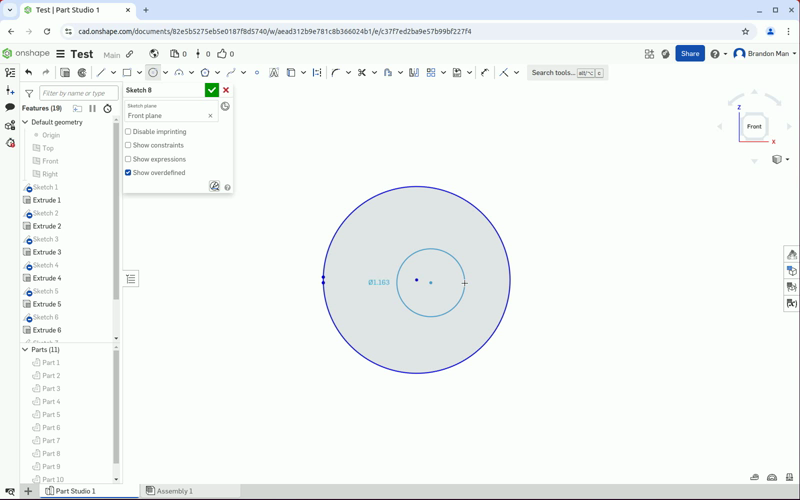
scroll(-6)
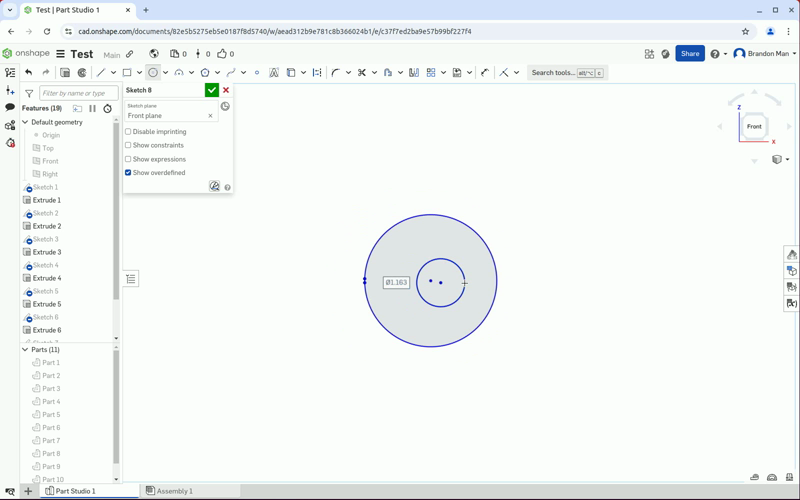
scroll(-6)
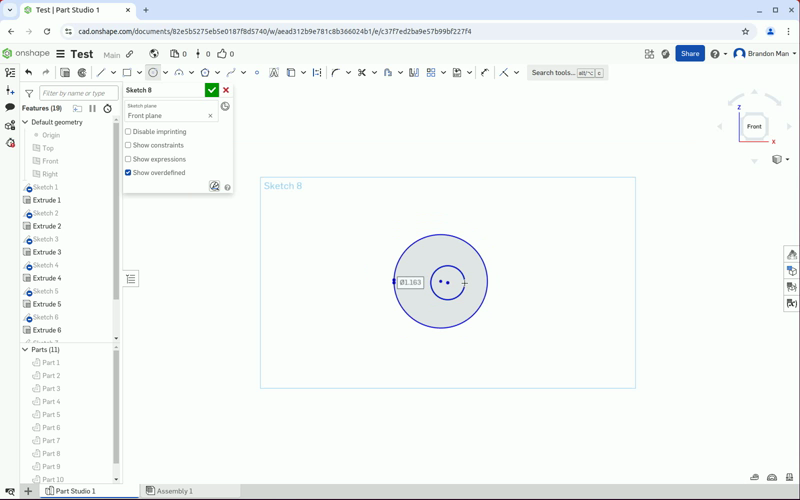
scroll(-6)
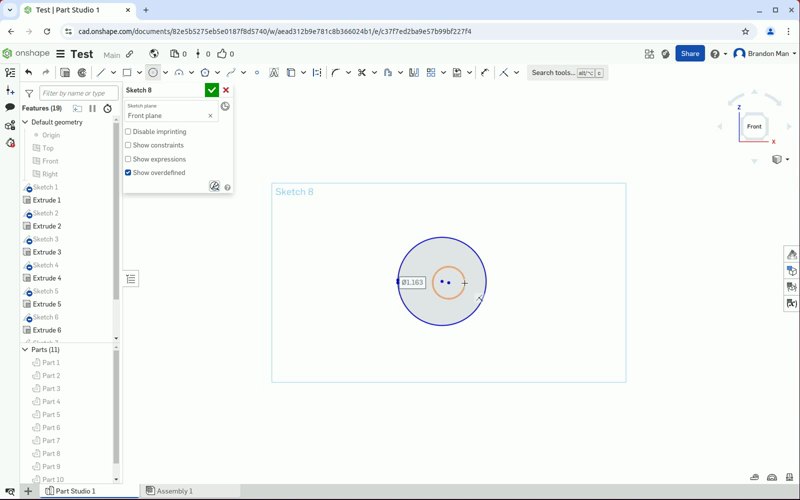
scroll(-6)
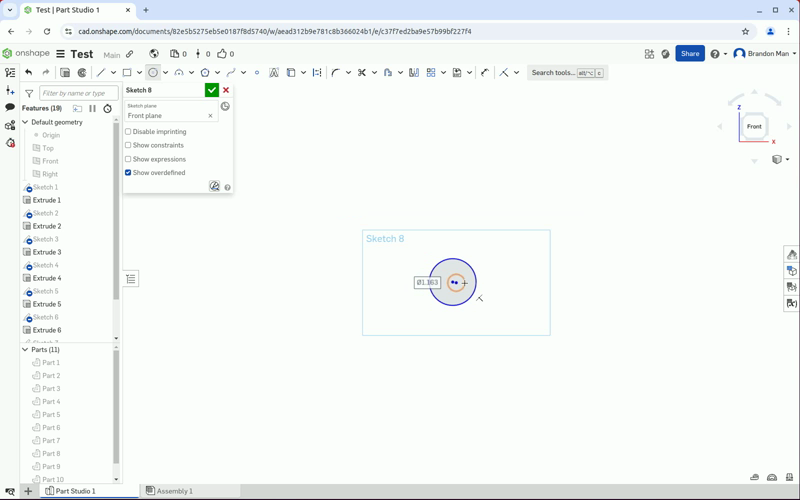
scroll(-6)
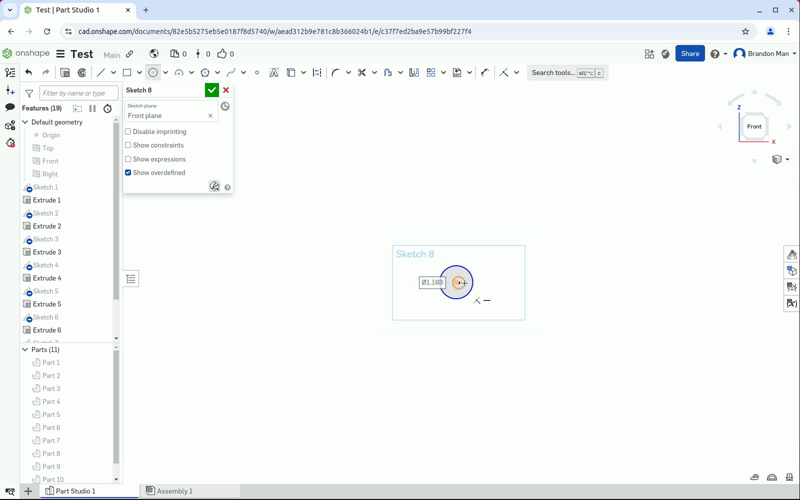
scroll(-6)
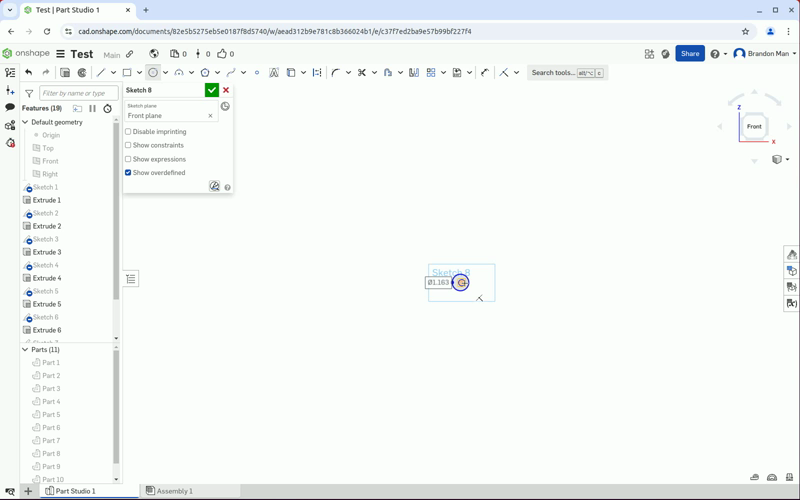
key(esc)
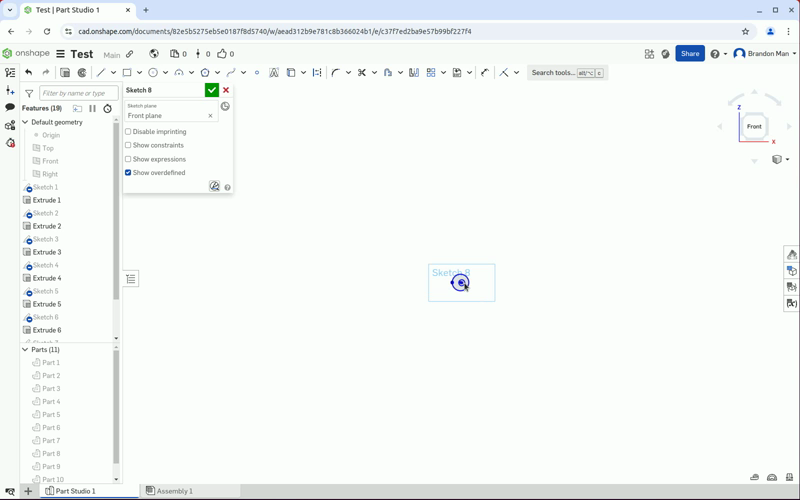
mouse_move(464, 279)
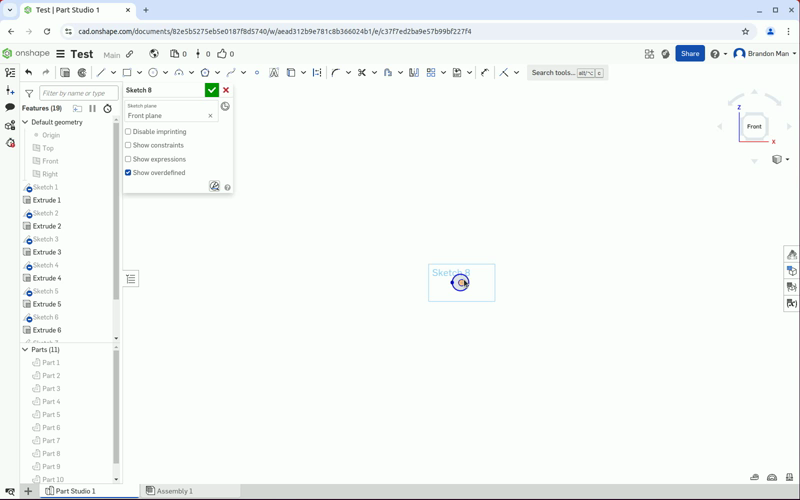
scroll(6)
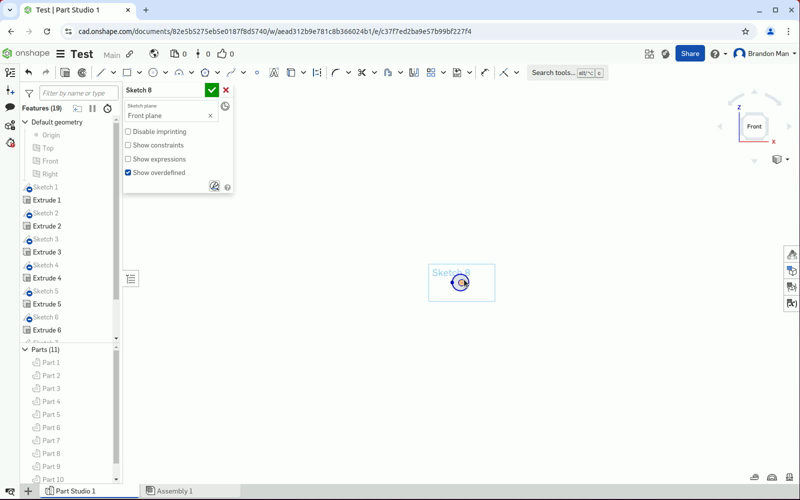
scroll(6)
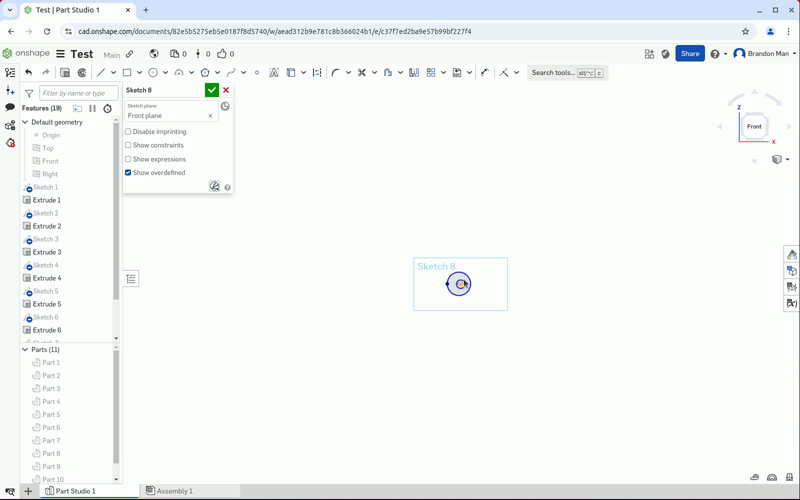
scroll(6)
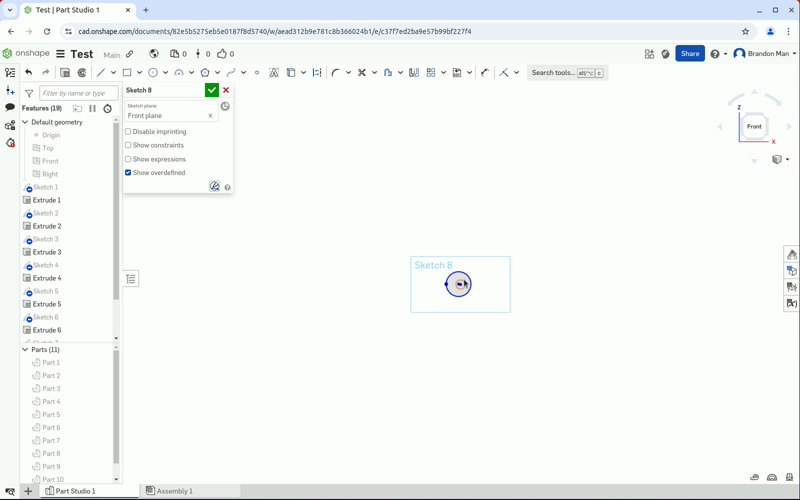
scroll(6)
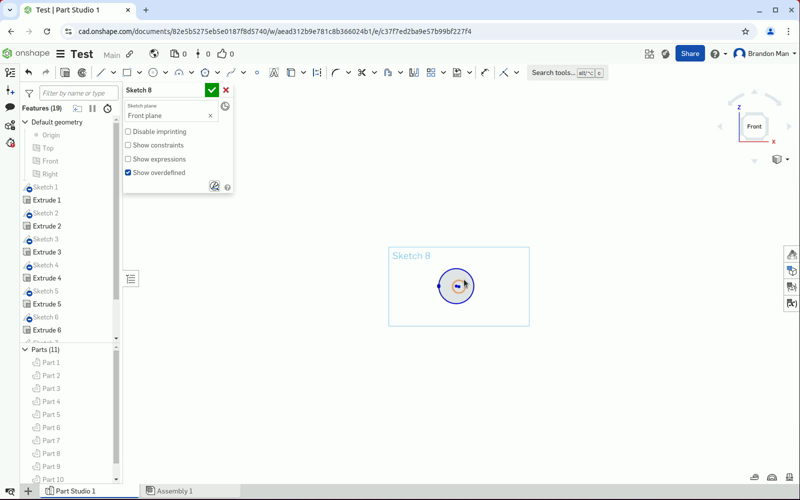
scroll(6)
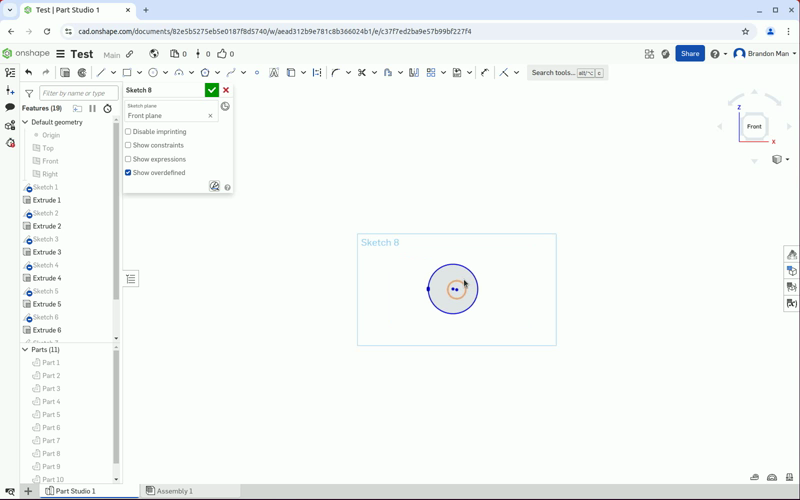
scroll(6)
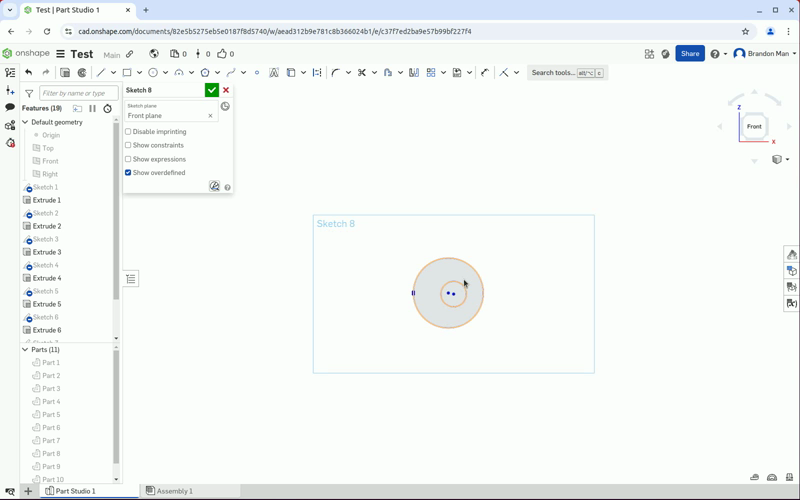
scroll(6)
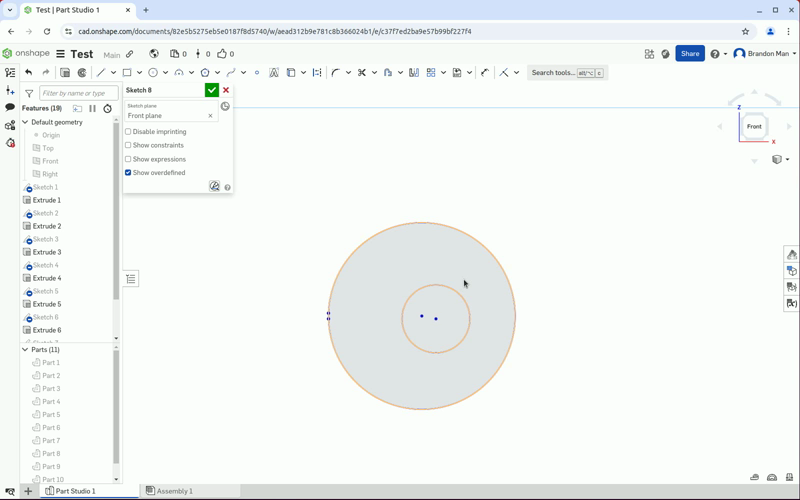
click(464, 279)
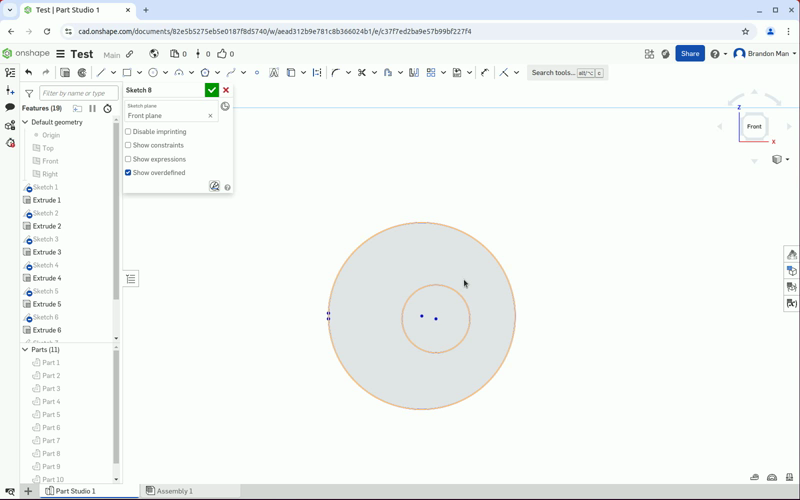
scroll(-6)
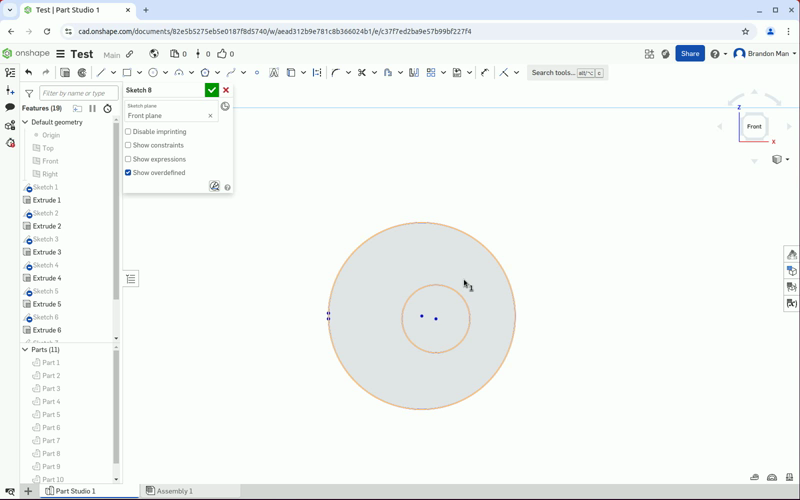
scroll(-6)
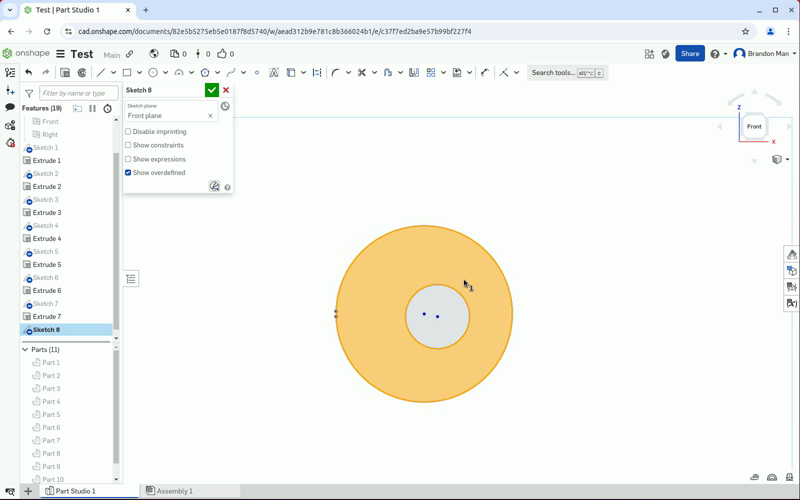
scroll(-6)
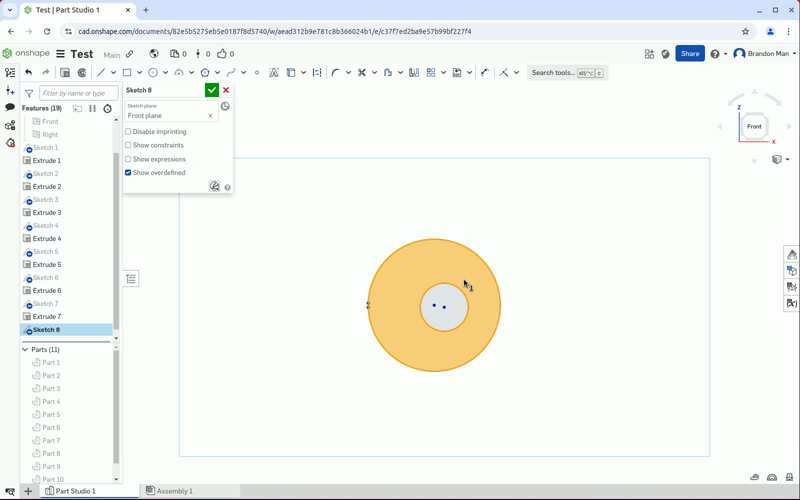
scroll(-6)
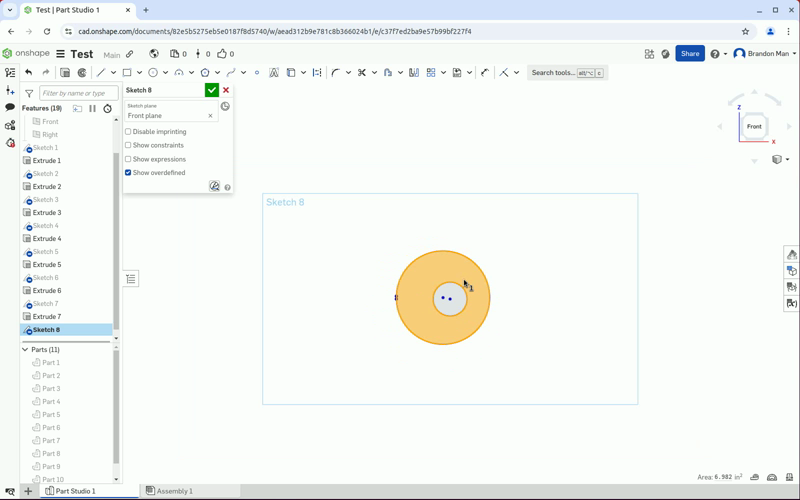
scroll(-6)
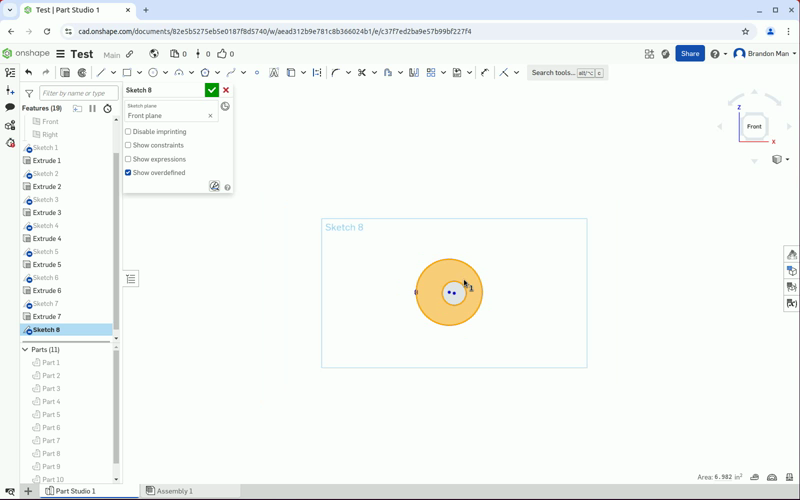
scroll(-6)
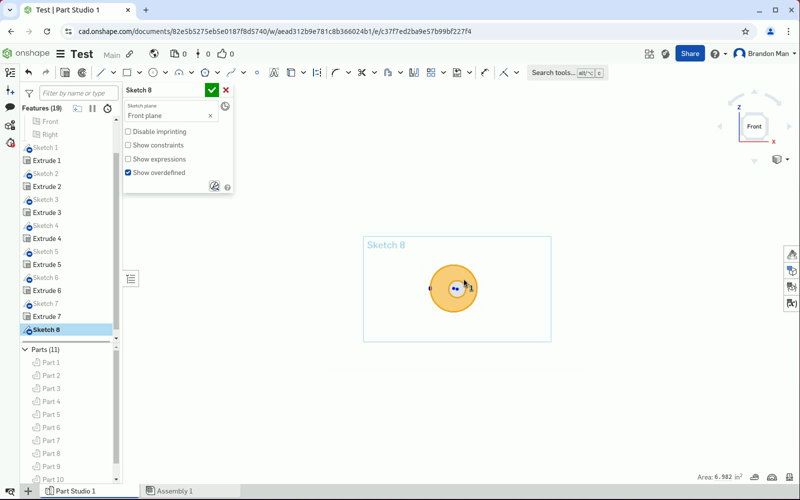
scroll(-6)
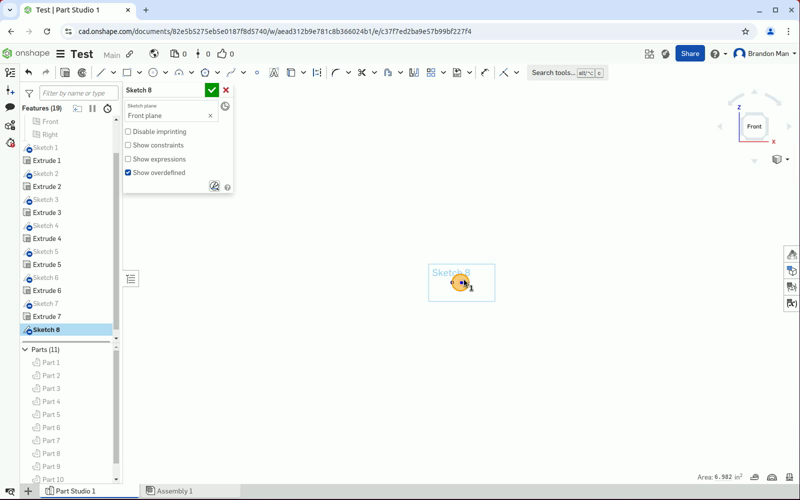
mouse_move(69, 352)
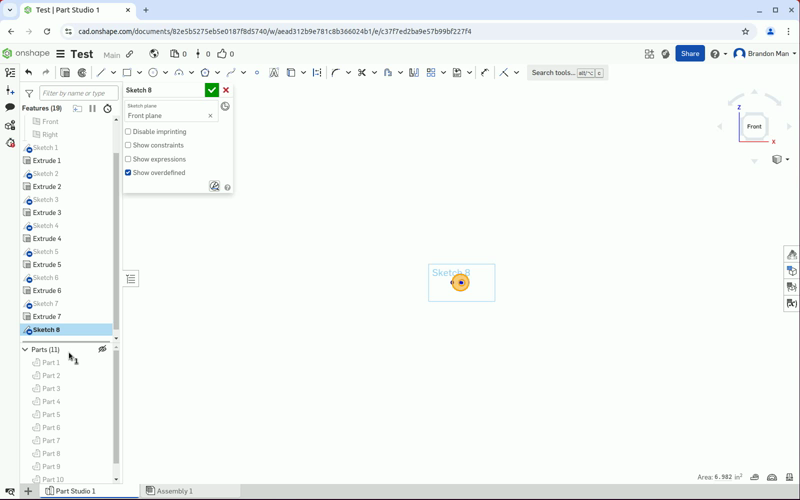
key(shift+y)
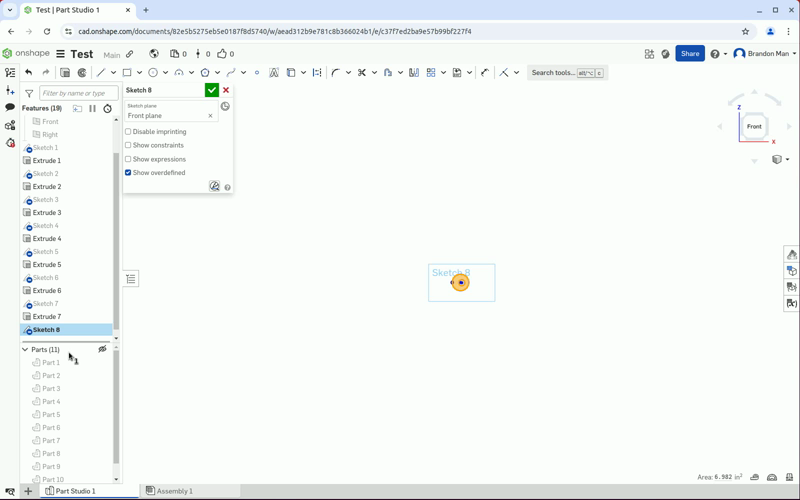
key(shift+e)
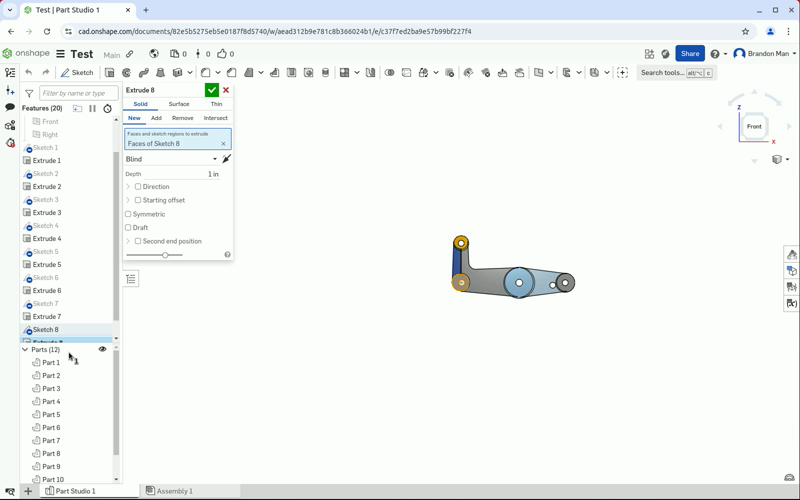
mouse_move(143, 106)
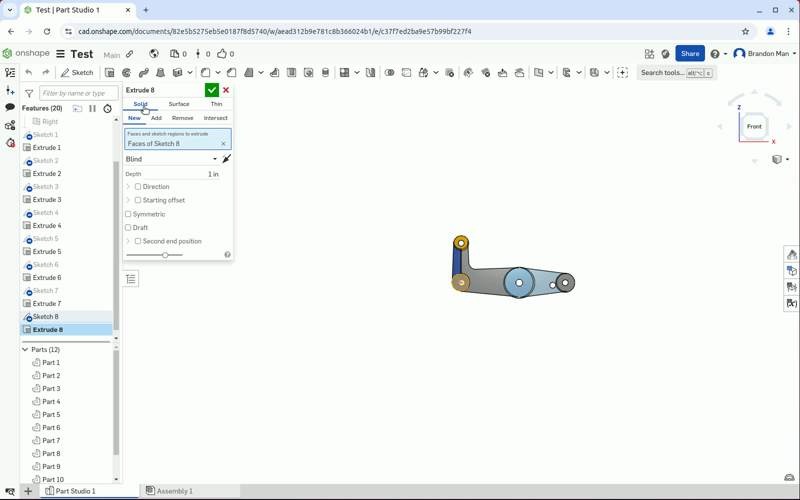
click(143, 106)
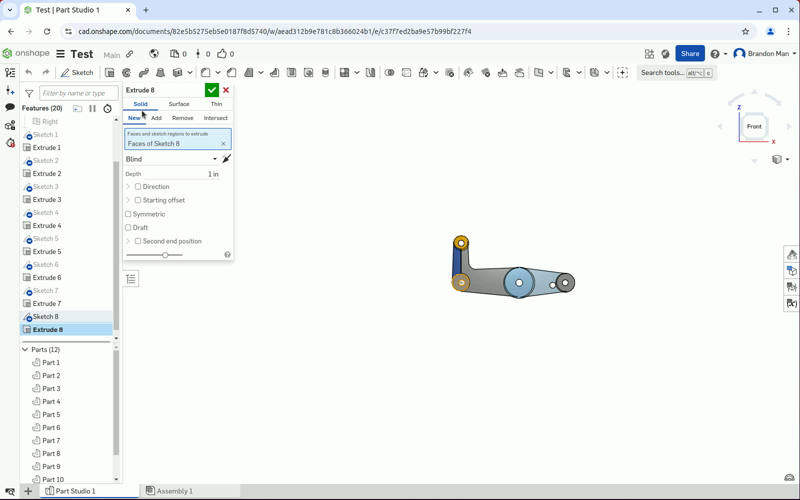
mouse_move(137, 120)
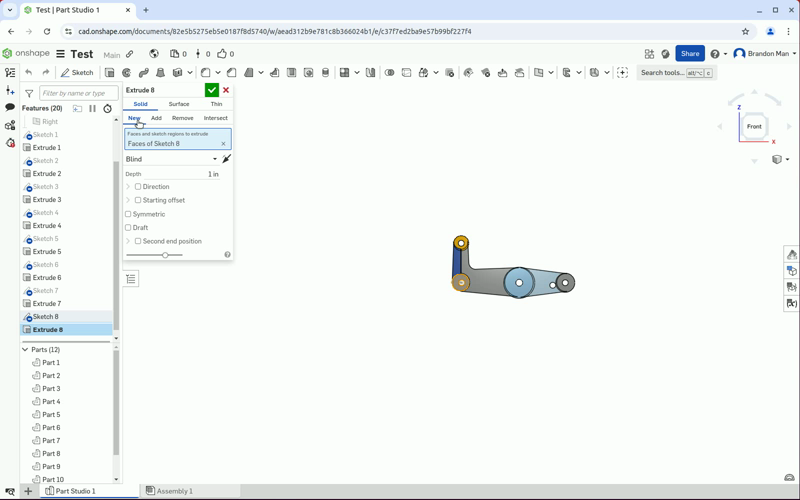
click(137, 120)
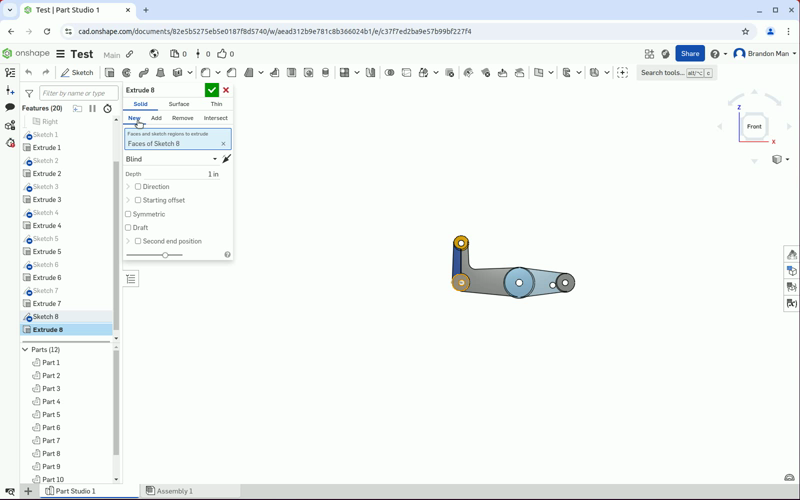
key(tab, 4)
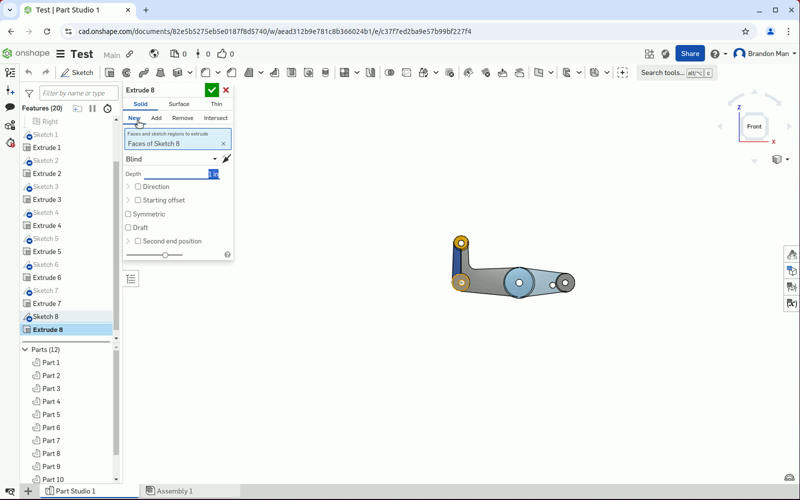
text(0.481)
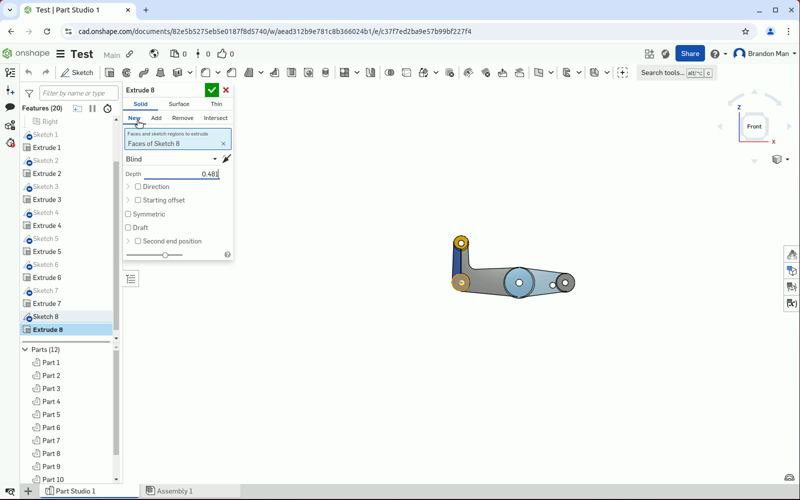
key(enter)
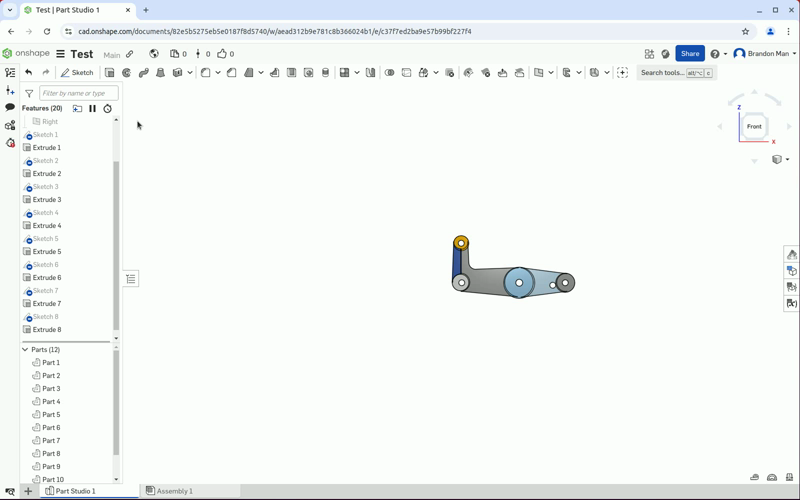
key(shift+h)
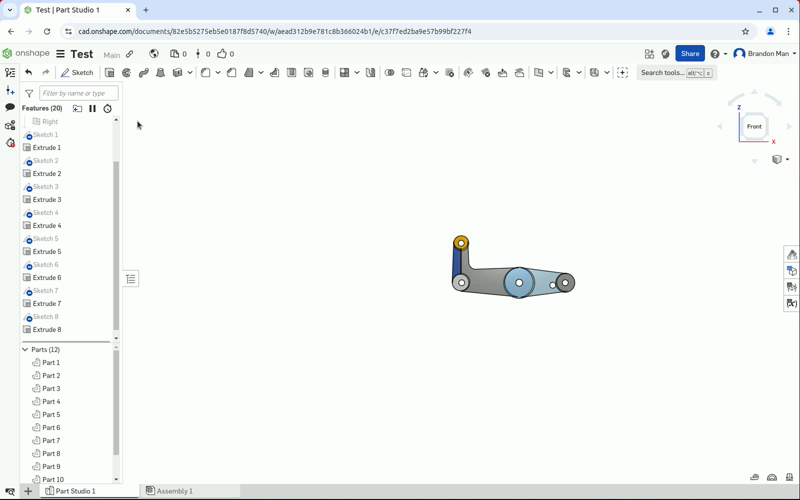
key(shift+h)
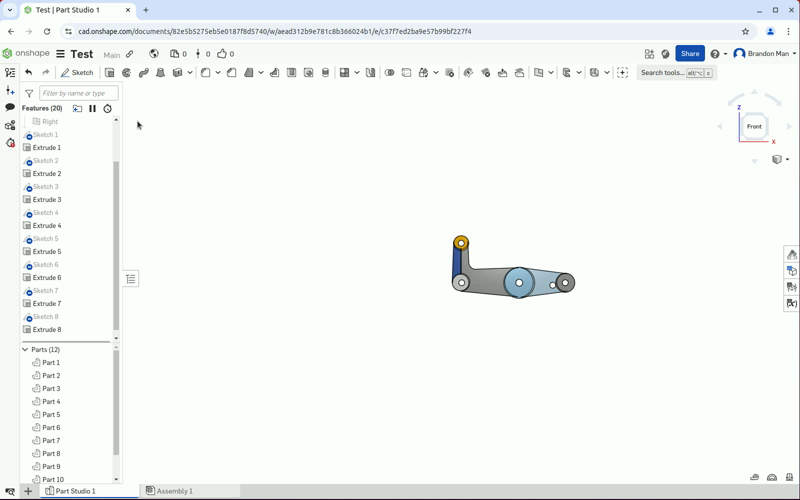
key(shift+7)
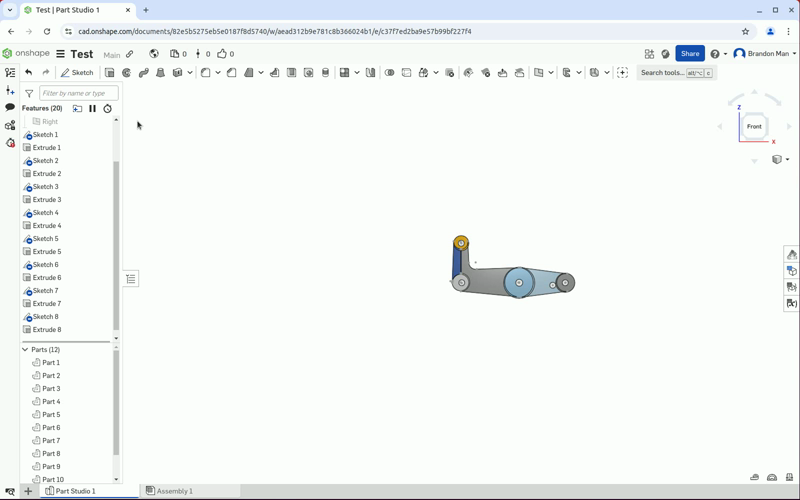
key(left, 2)
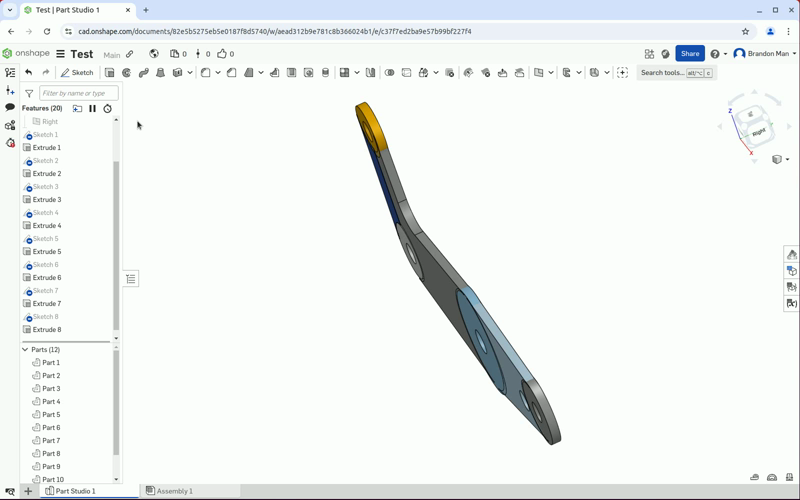
key(down, 2)
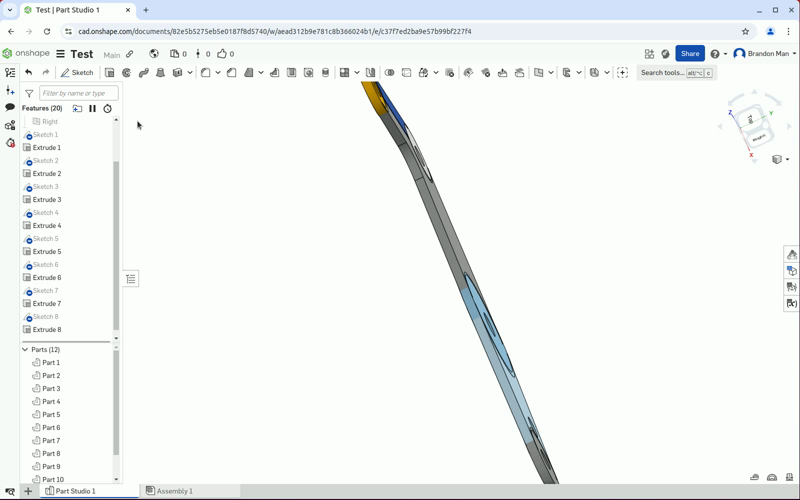
key(up, 2)
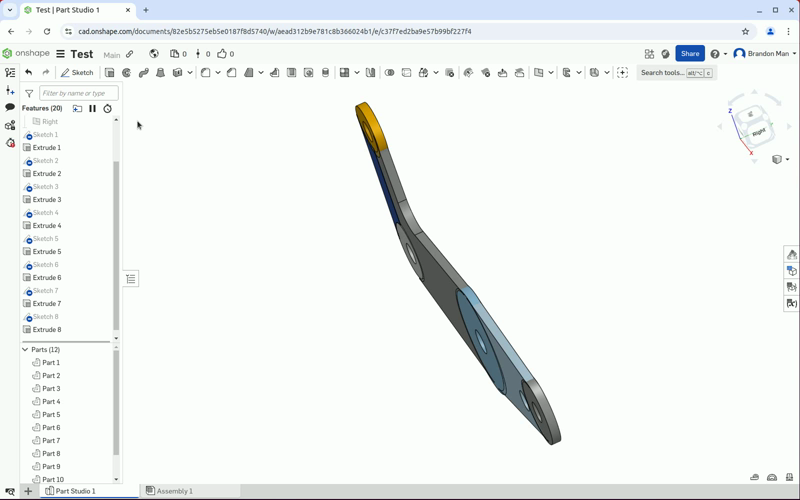
key(right, 2)
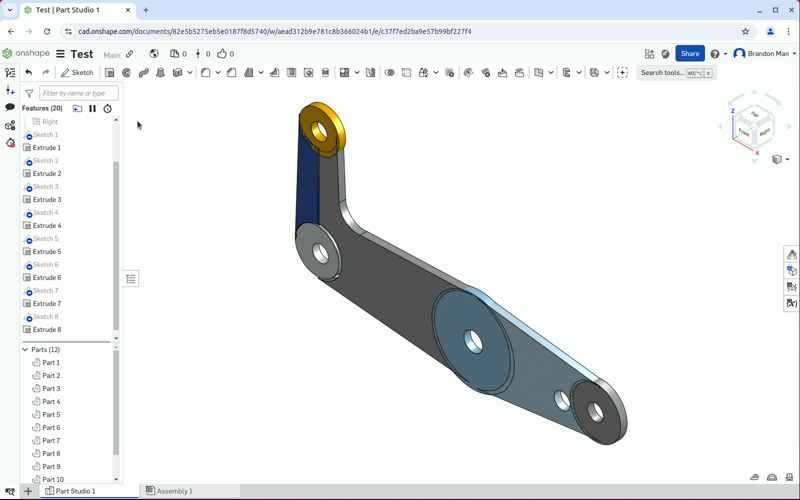
mouse_move(69, 137)
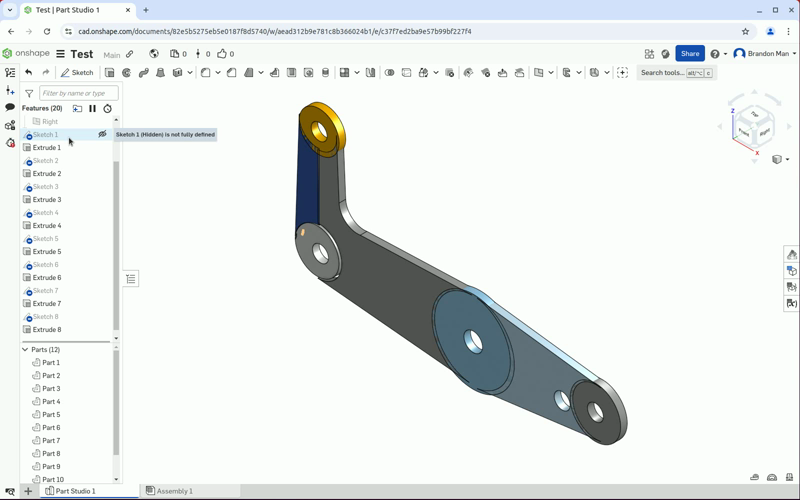
click(69, 137)